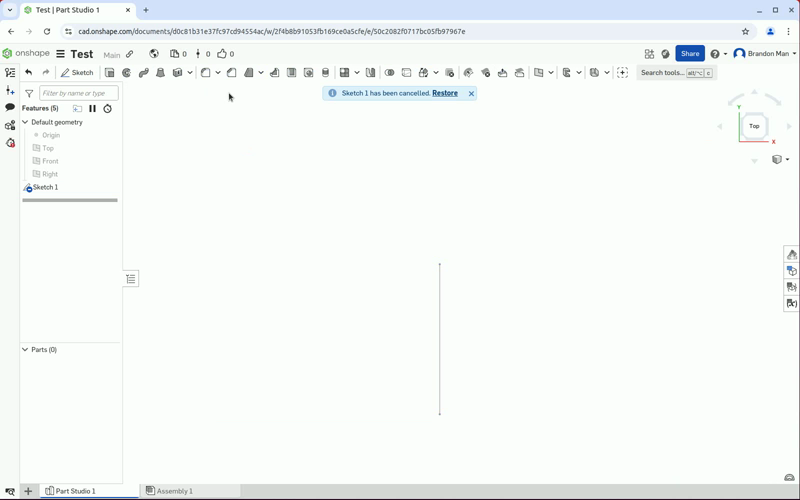
key(shift+h)
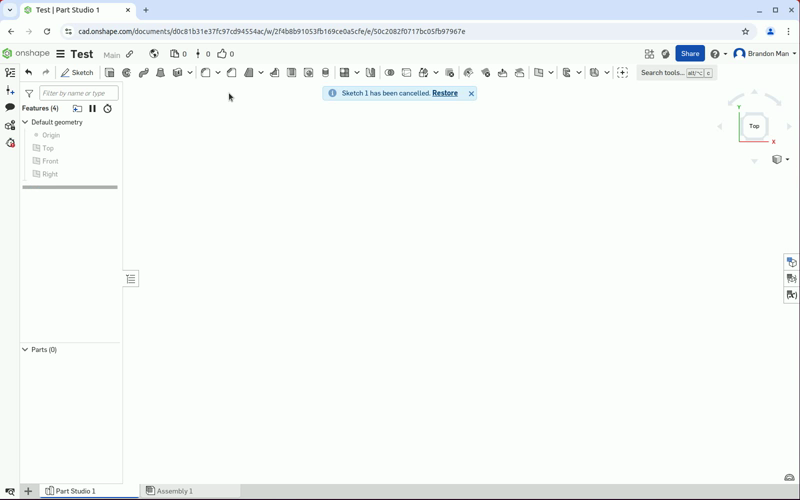
mouse_move(73, 352)
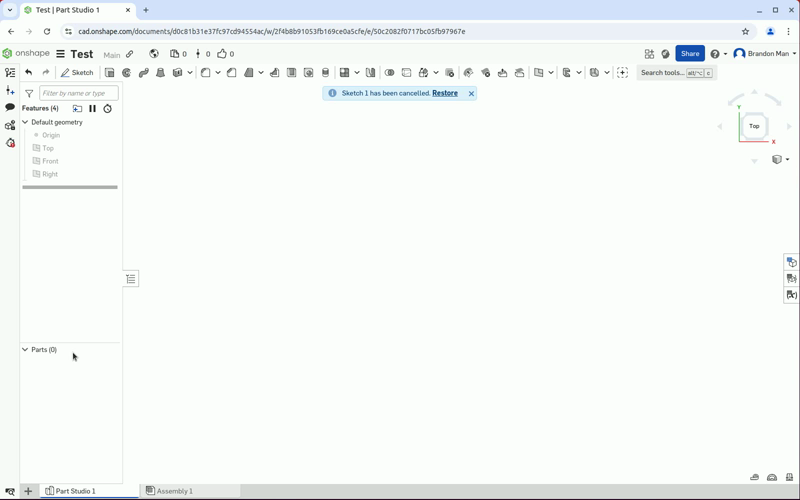
key(y)
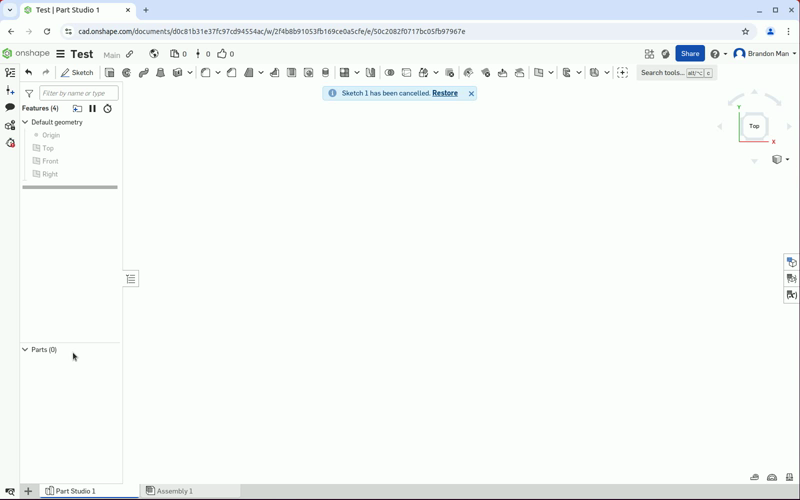
key(shift+p)
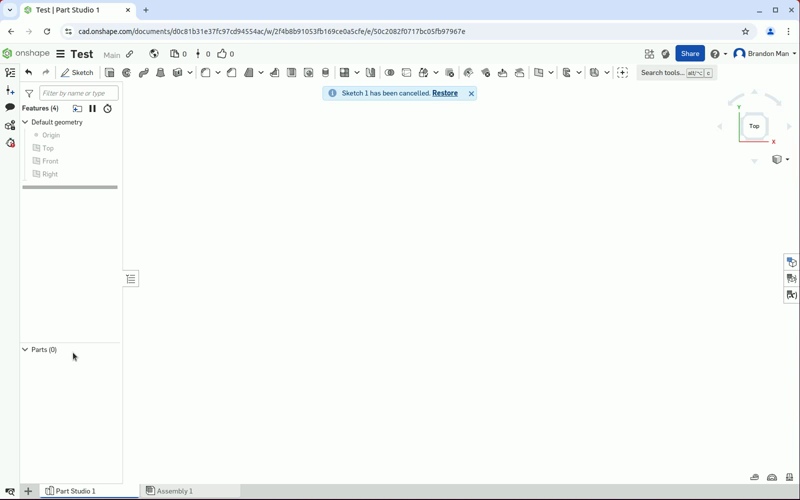
key(space)
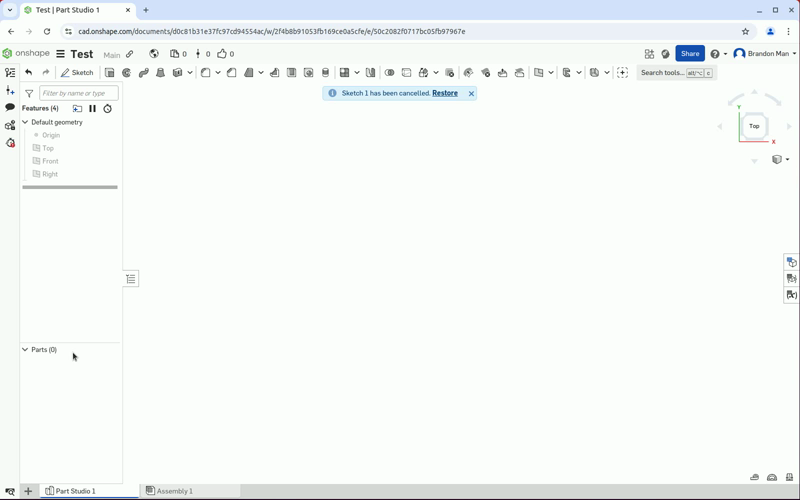
key_down(shift)
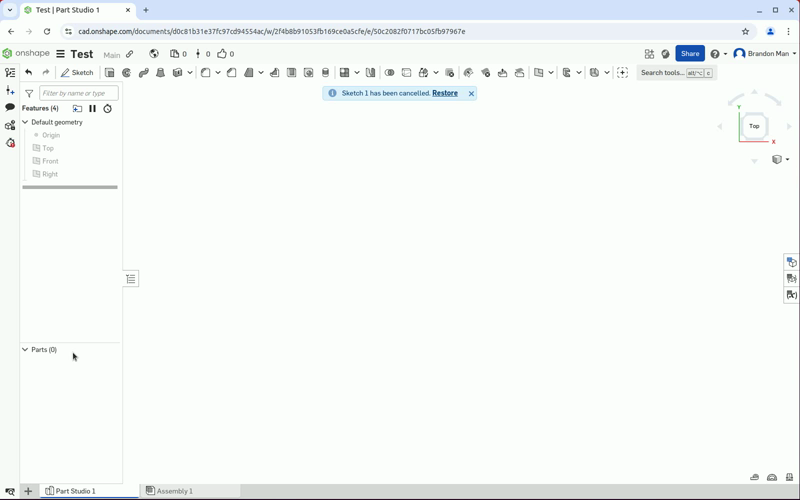
key(up)
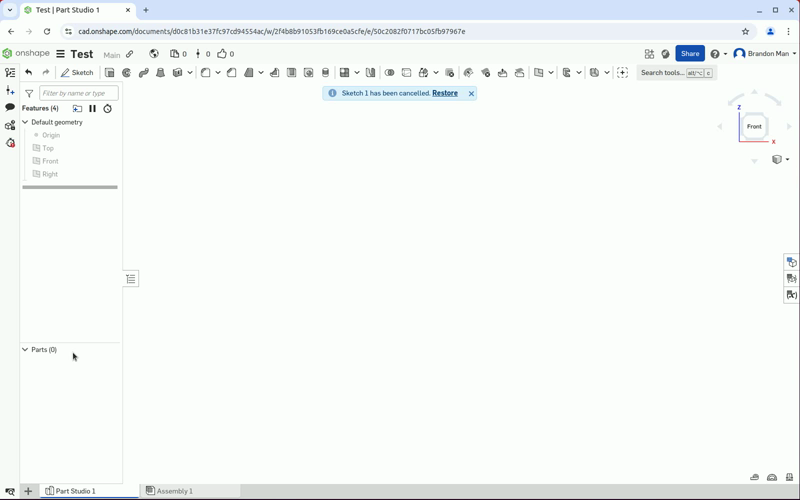
key_up(shift)
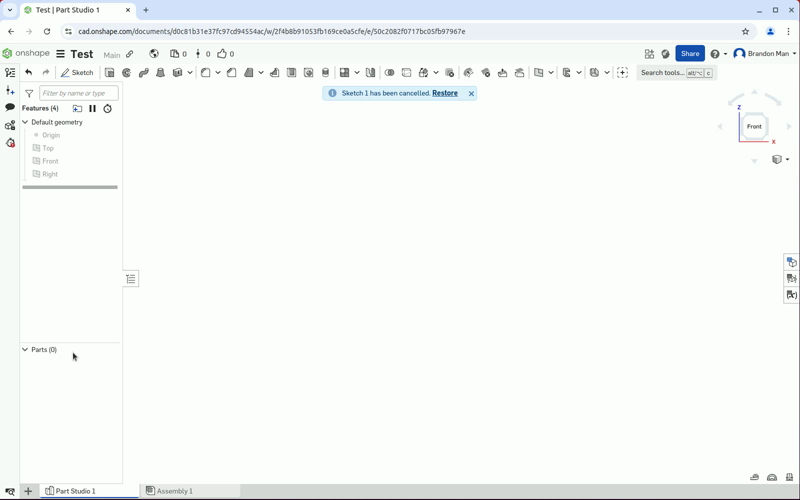
mouse_move(73, 352)
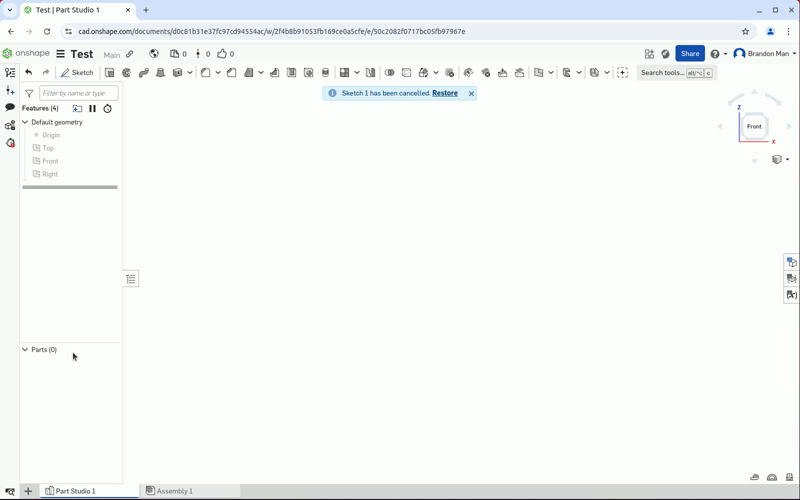
key(shift+y)
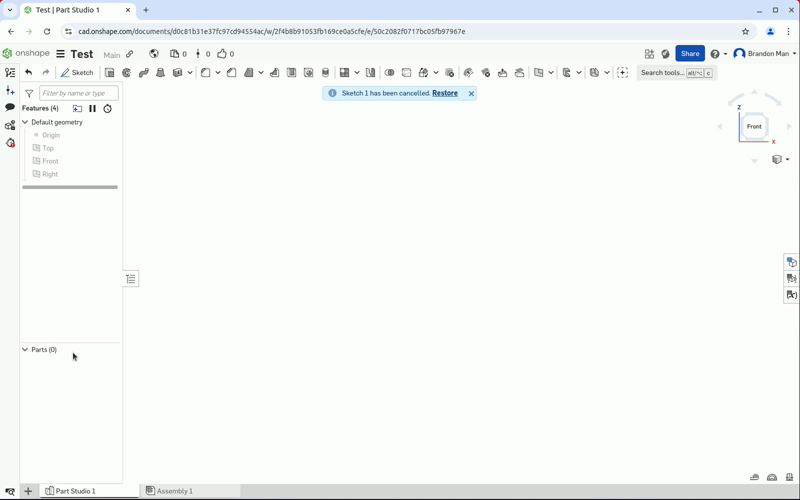
key(shift+s)
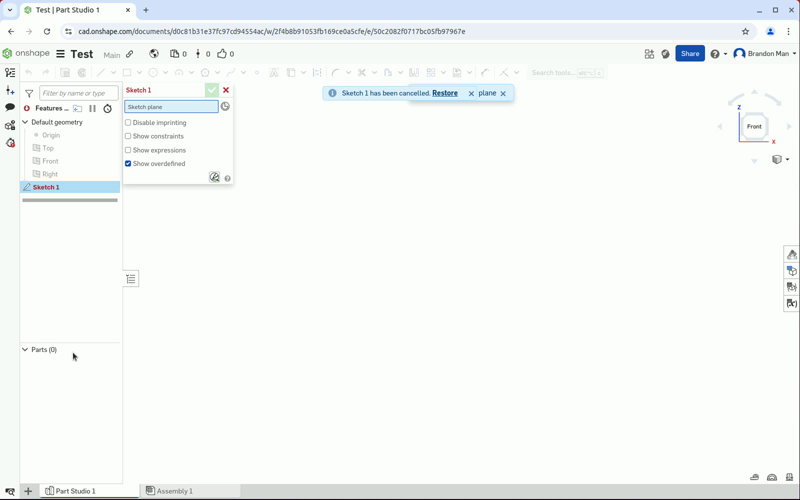
mouse_move(73, 163)
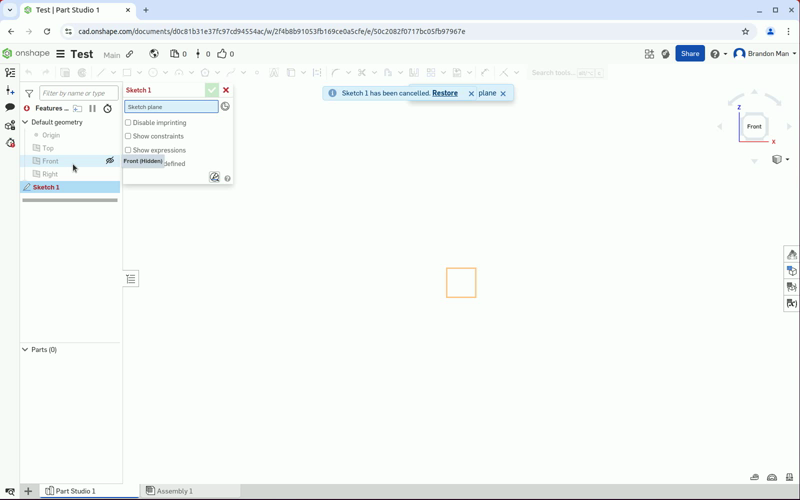
click(73, 163)
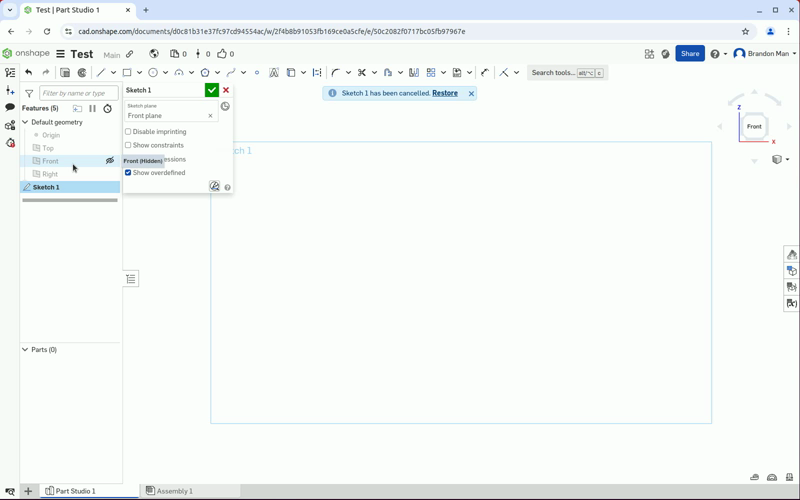
mouse_move(73, 352)
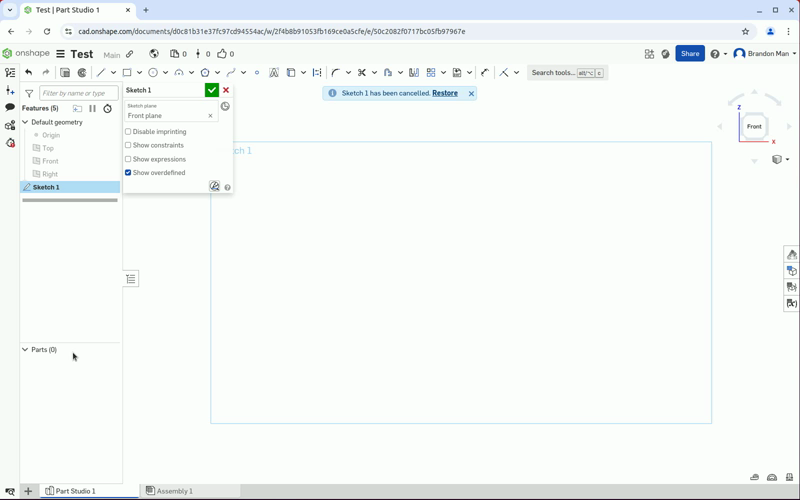
key(y)
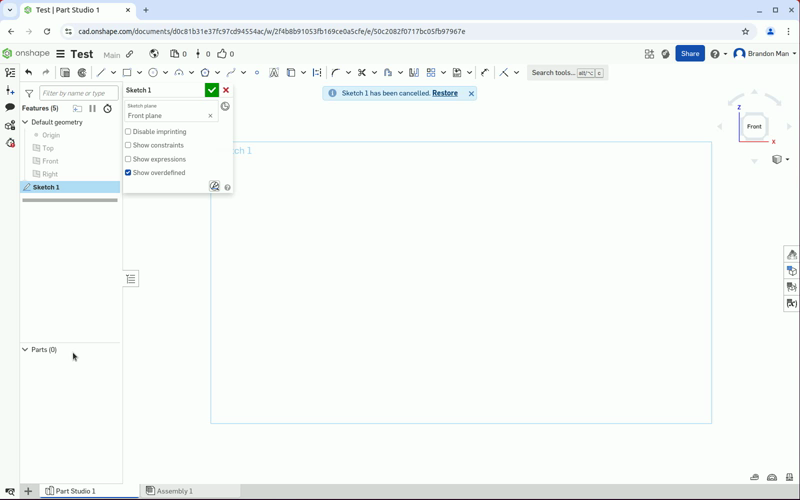
key(l)
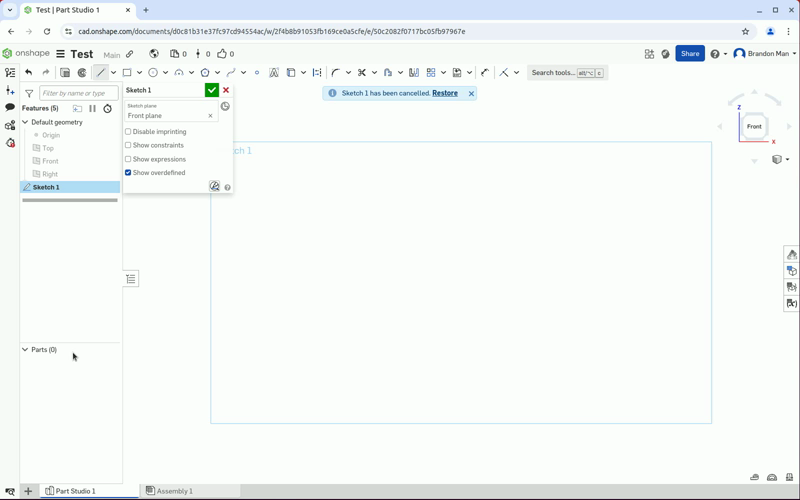
key_down(shift)
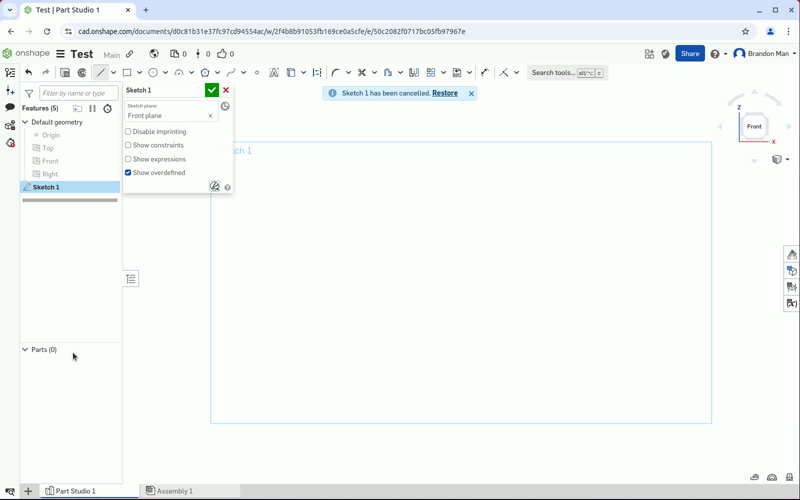
mouse_move(348, 351)
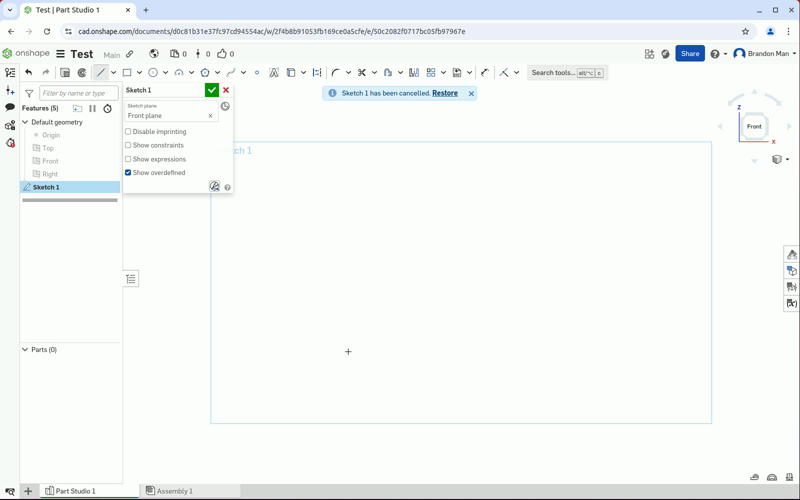
click(348, 351)
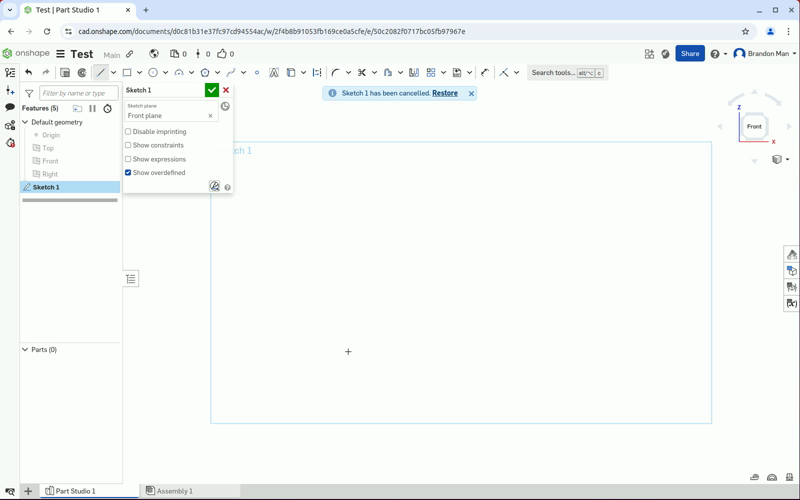
key_up(shift)
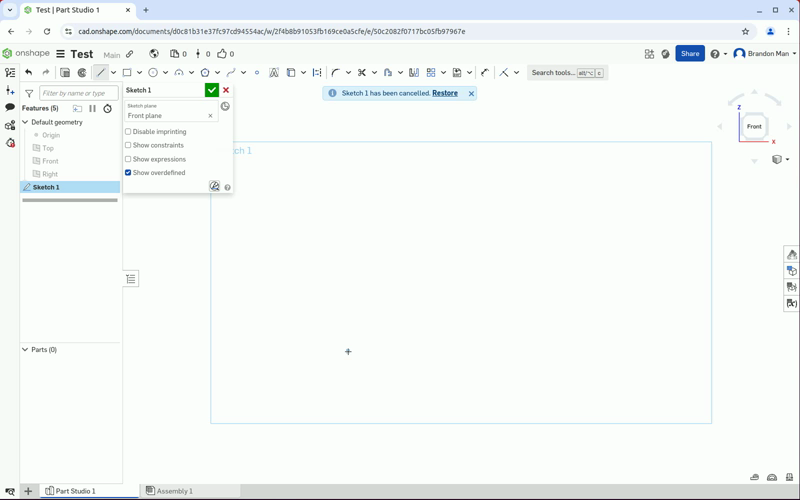
key_down(shift)
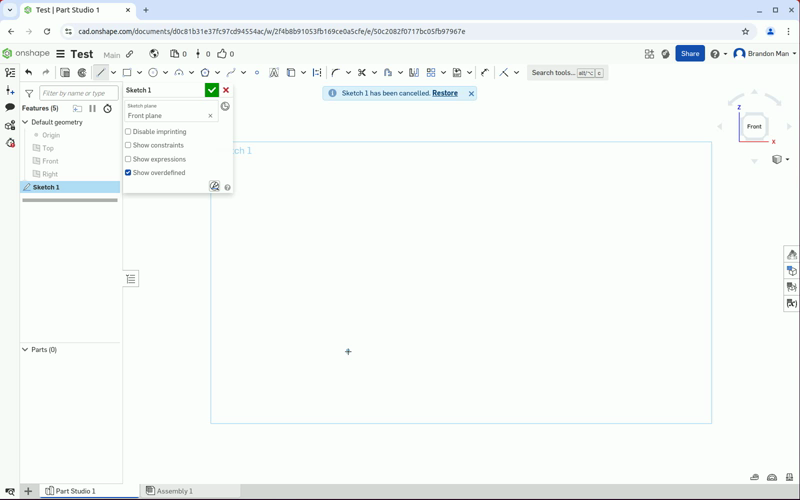
mouse_move(572, 351)
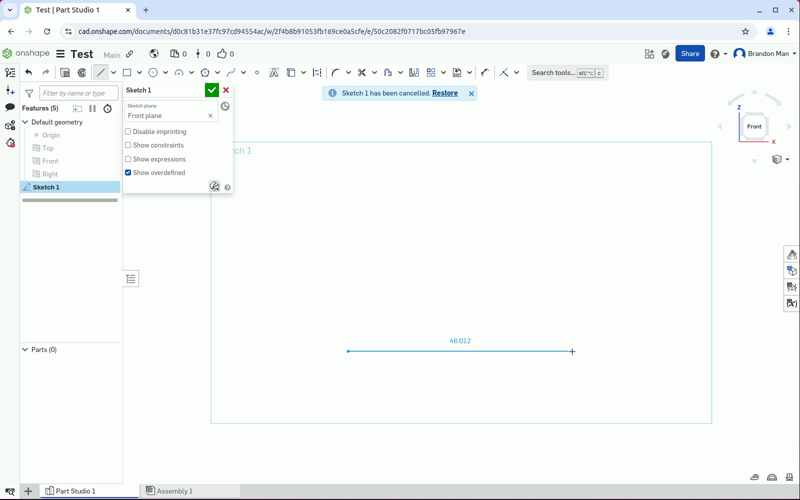
click(572, 351)
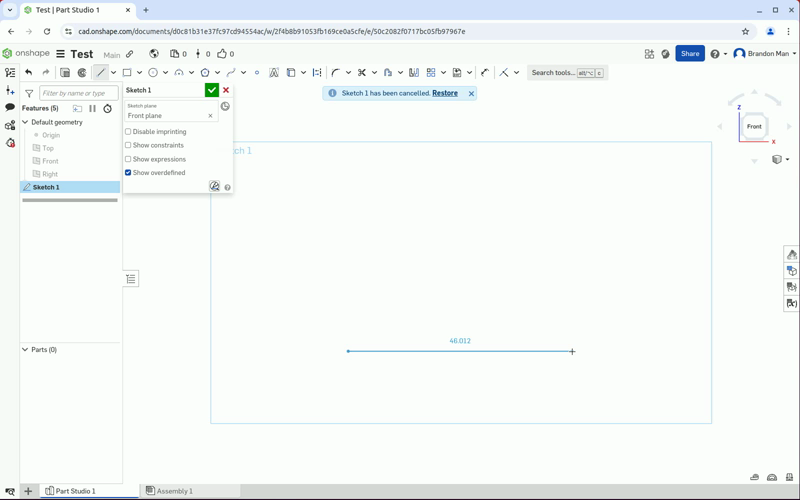
key_up(shift)
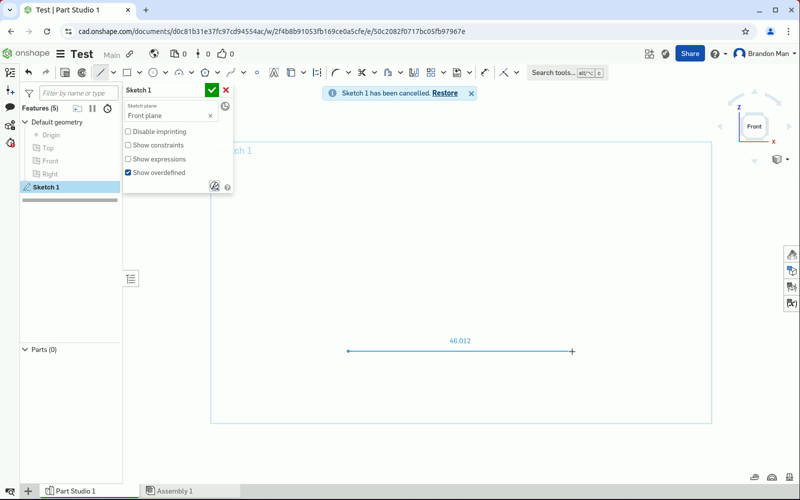
key_down(shift)
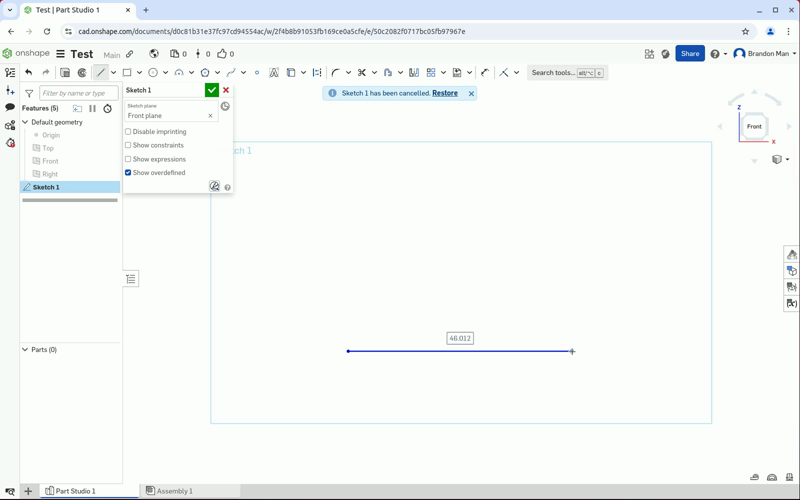
mouse_move(572, 216)
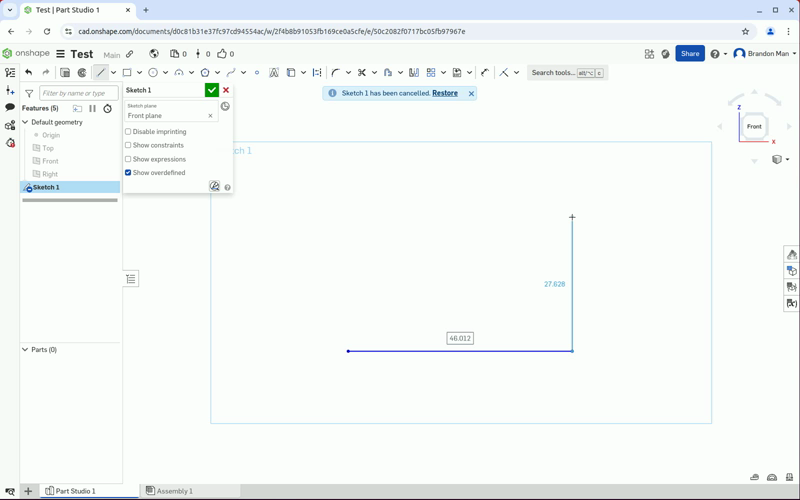
click(572, 216)
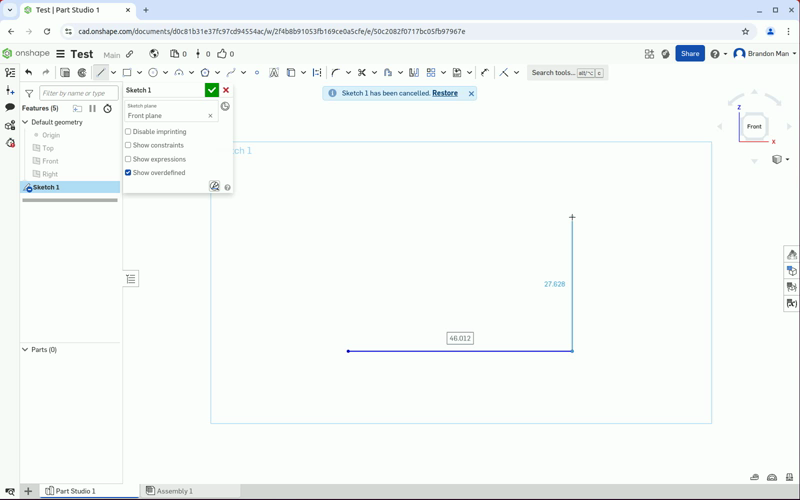
key_up(shift)
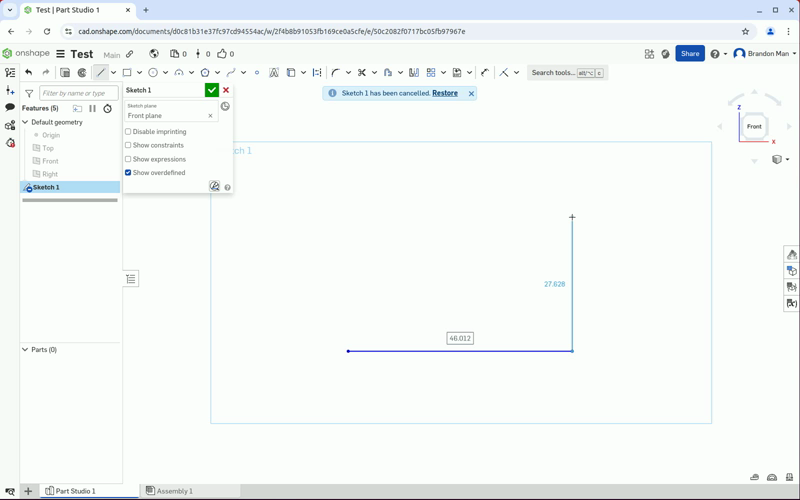
key_down(shift)
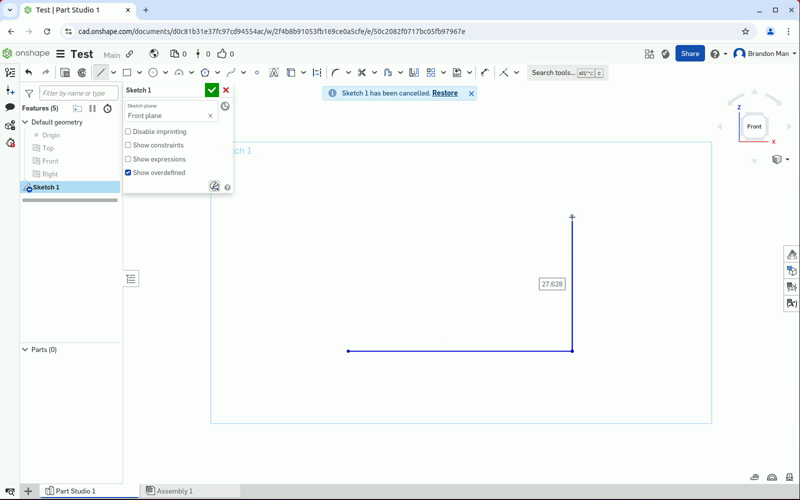
mouse_move(348, 216)
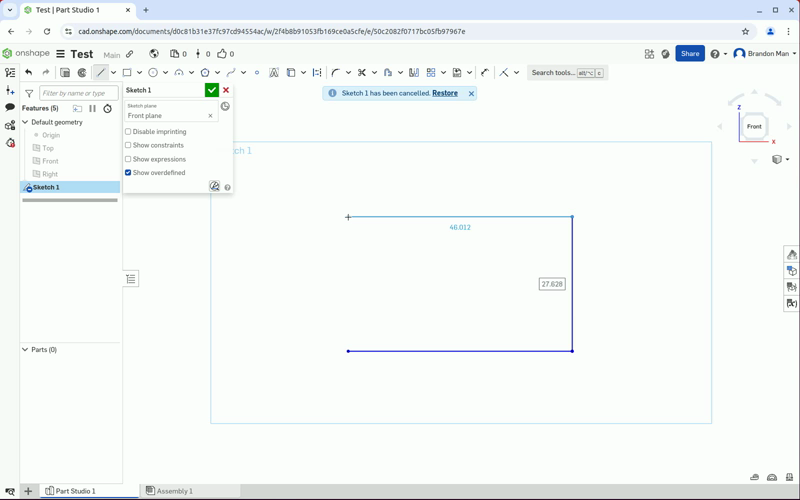
click(348, 216)
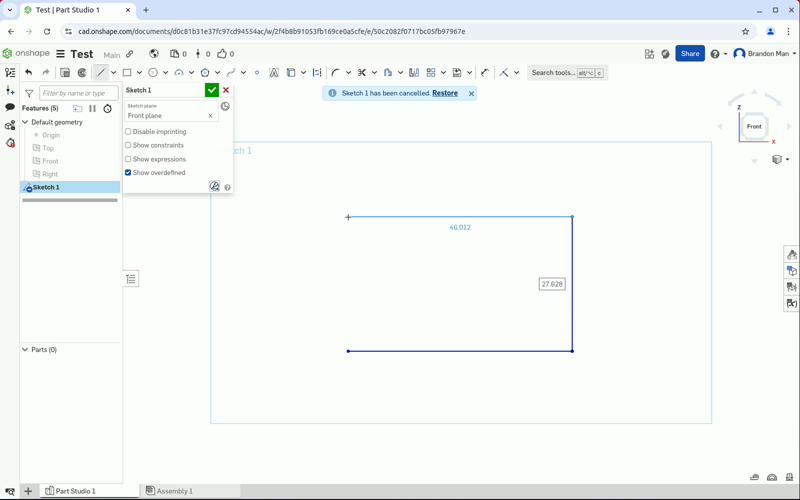
key_up(shift)
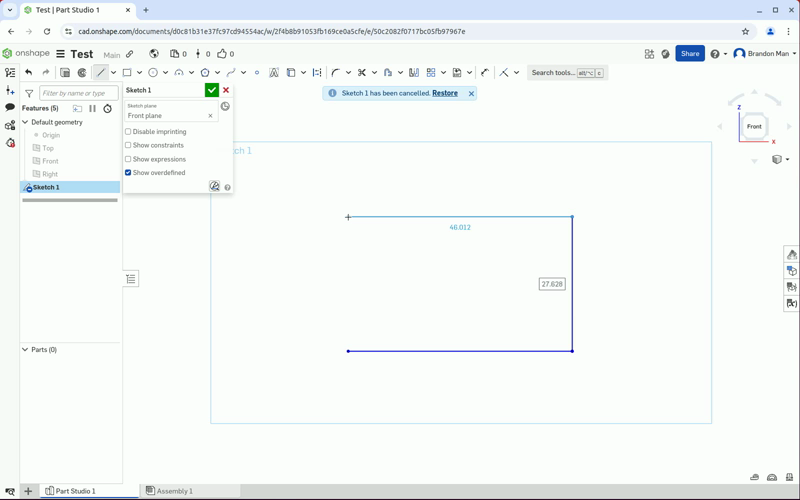
key_down(shift)
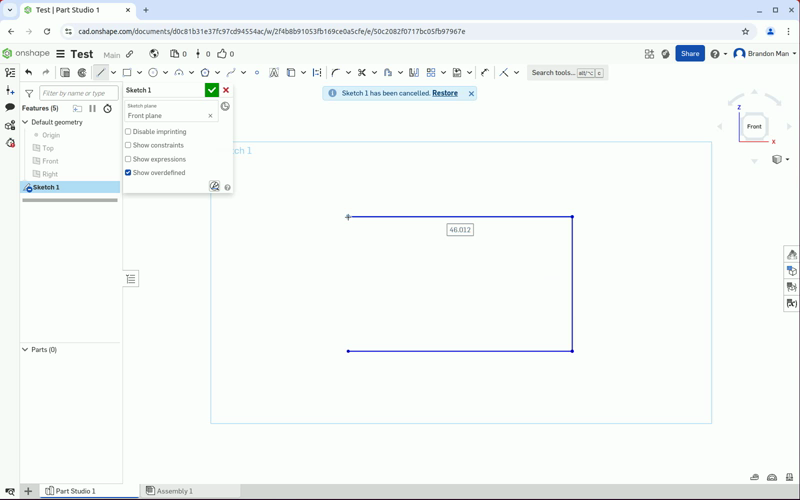
mouse_move(348, 351)
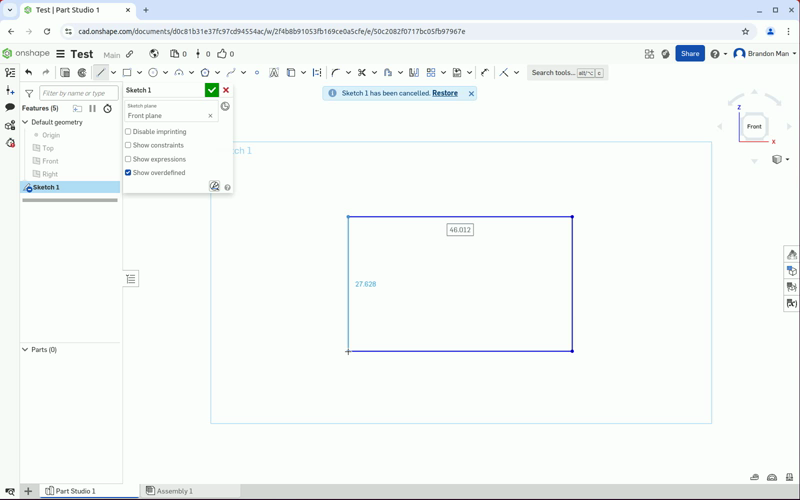
key_up(shift)
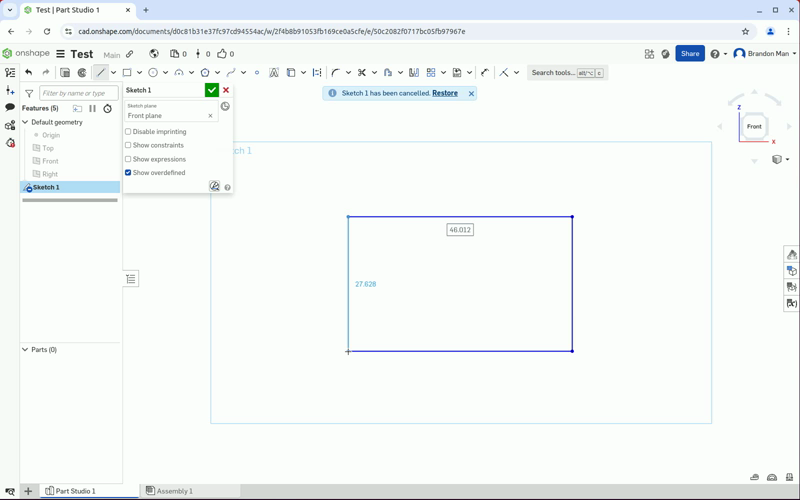
click(348, 351)
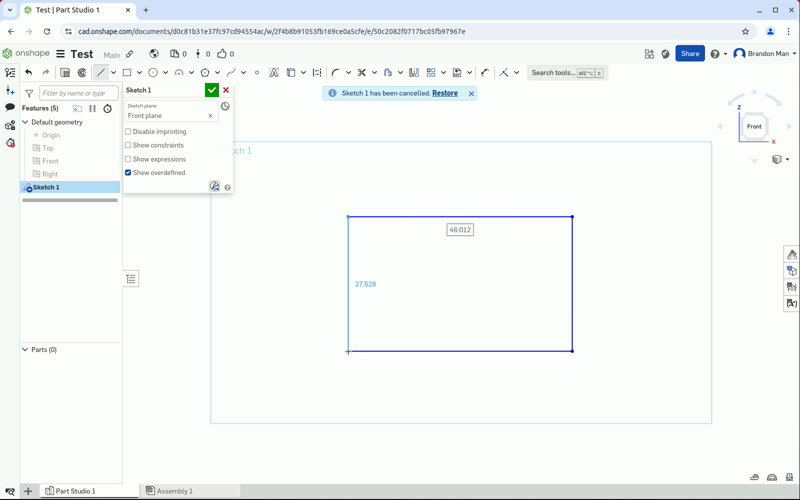
key(esc)
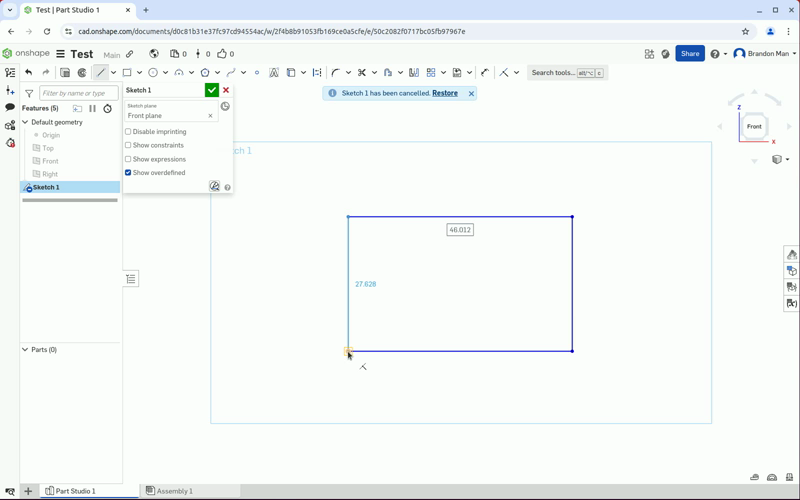
mouse_move(541, 282)
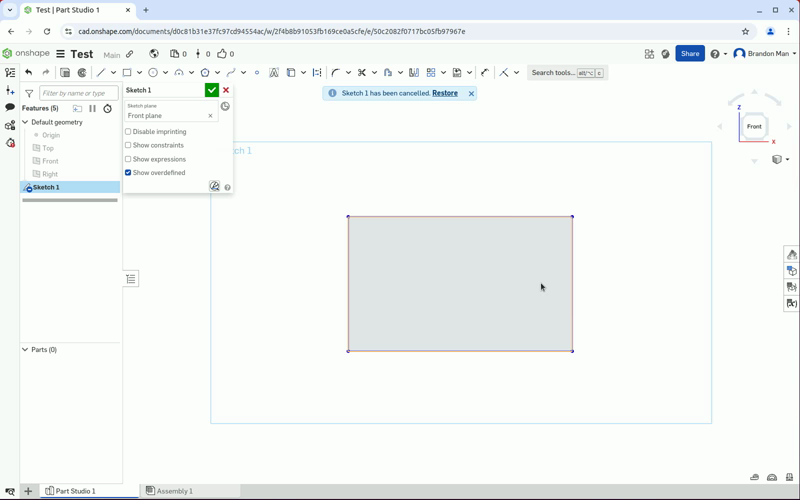
click(541, 282)
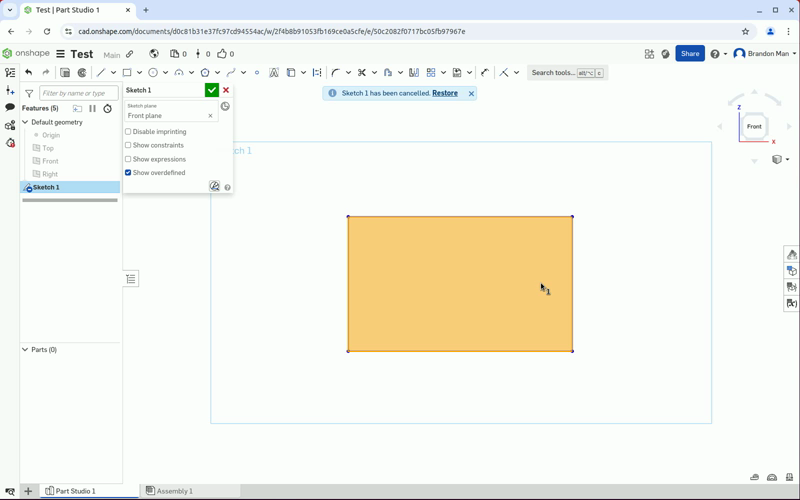
mouse_move(73, 352)
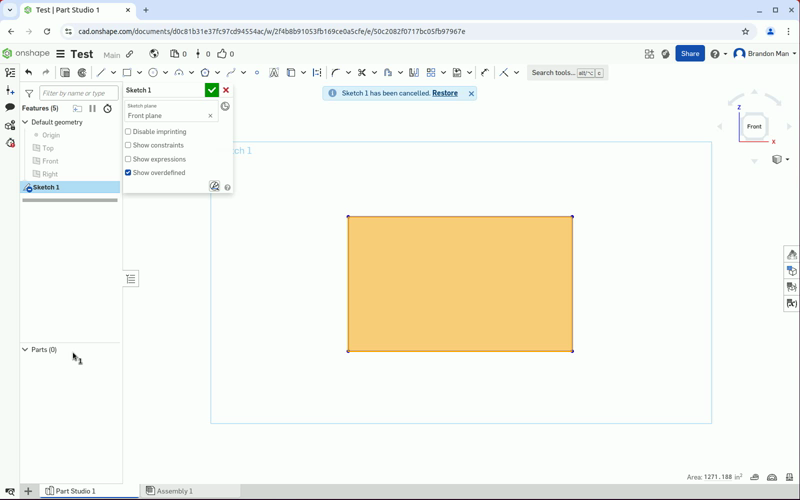
key(shift+y)
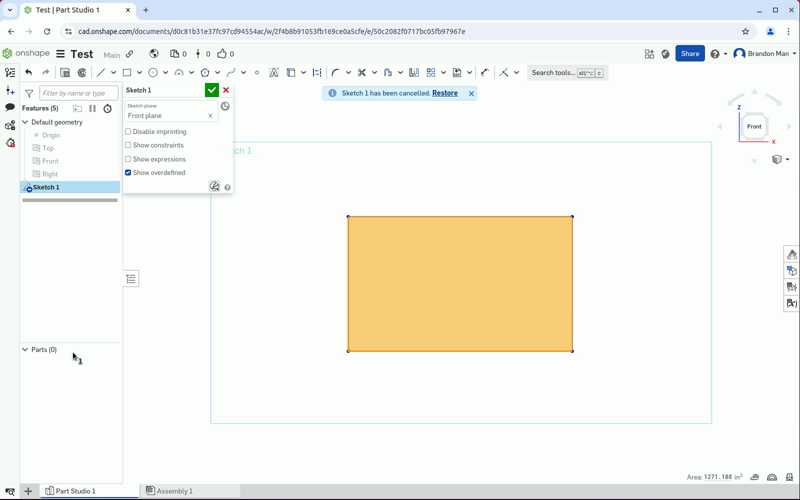
key(shift+e)
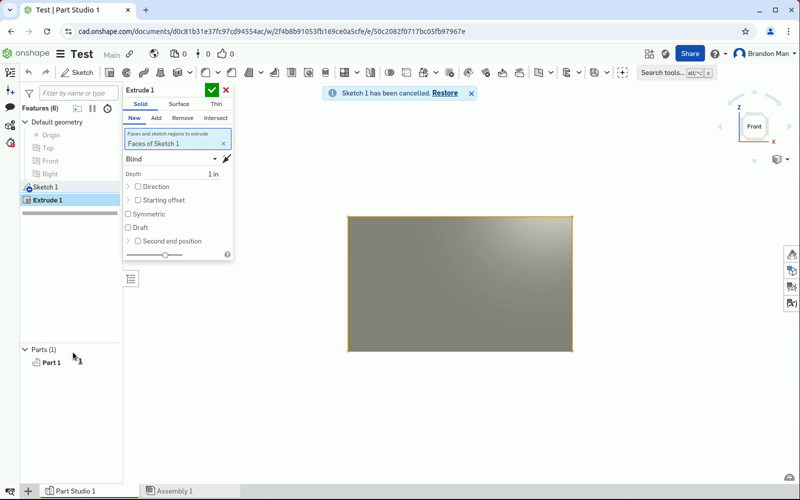
mouse_move(143, 106)
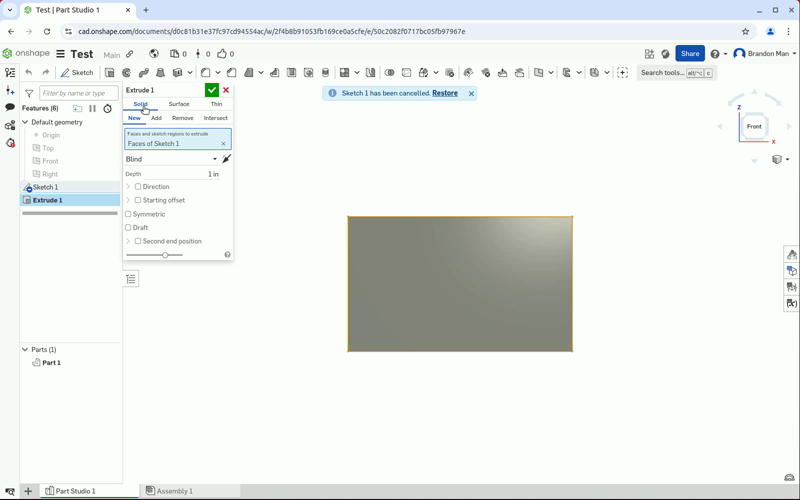
click(143, 106)
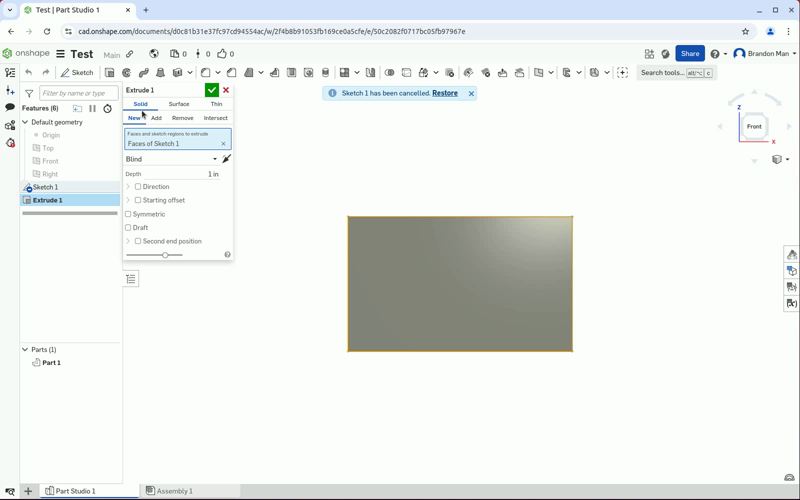
mouse_move(137, 120)
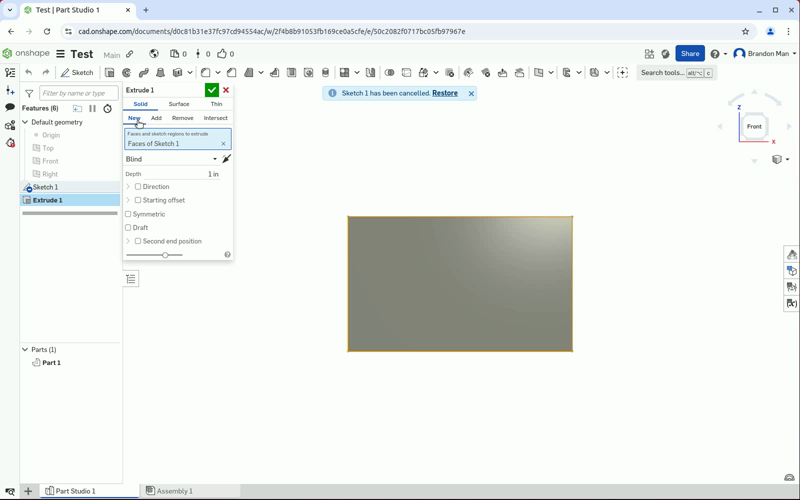
click(137, 120)
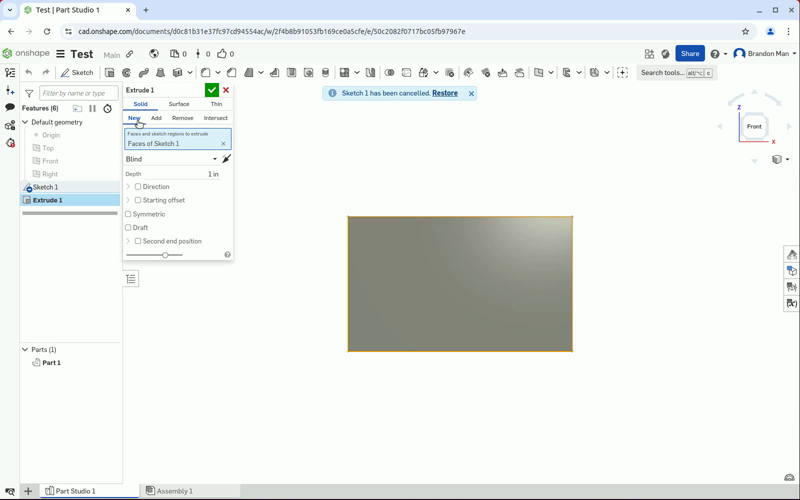
key(tab, 4)
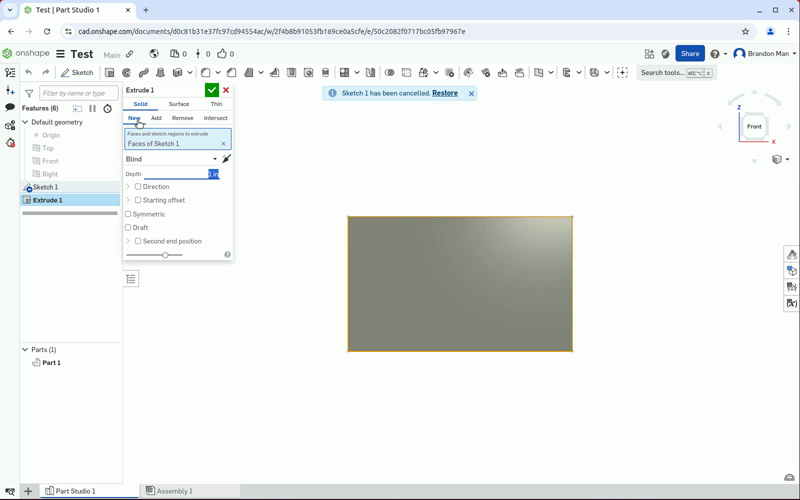
text(0.963)
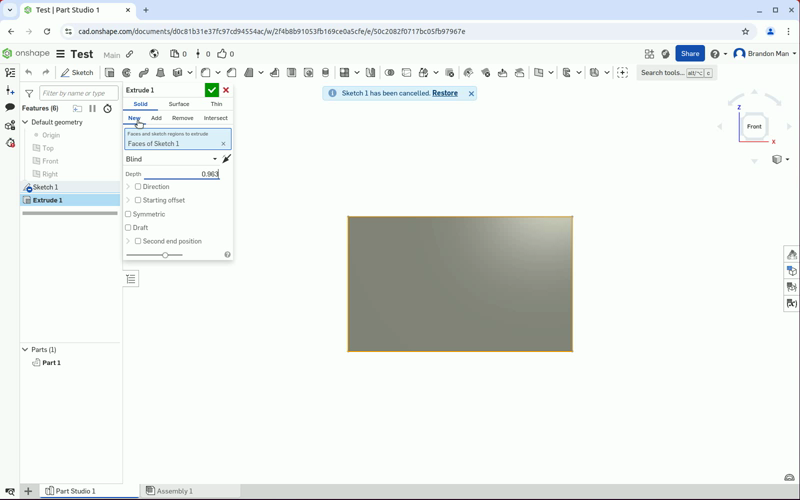
key(enter)
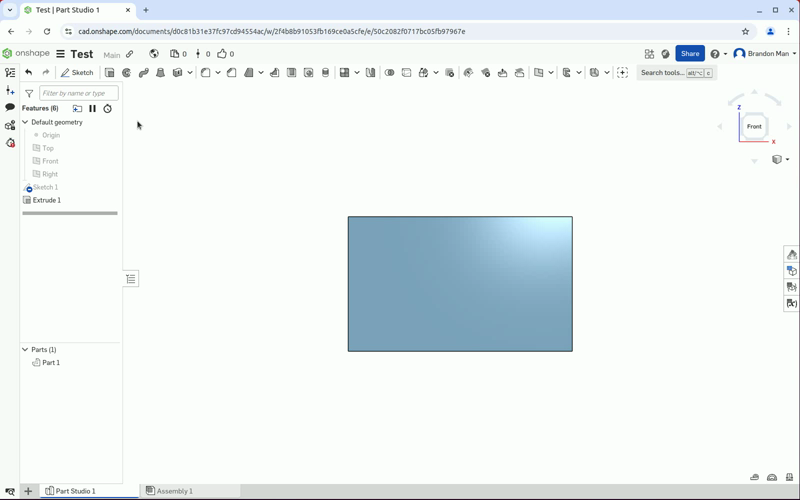
key(shift+h)
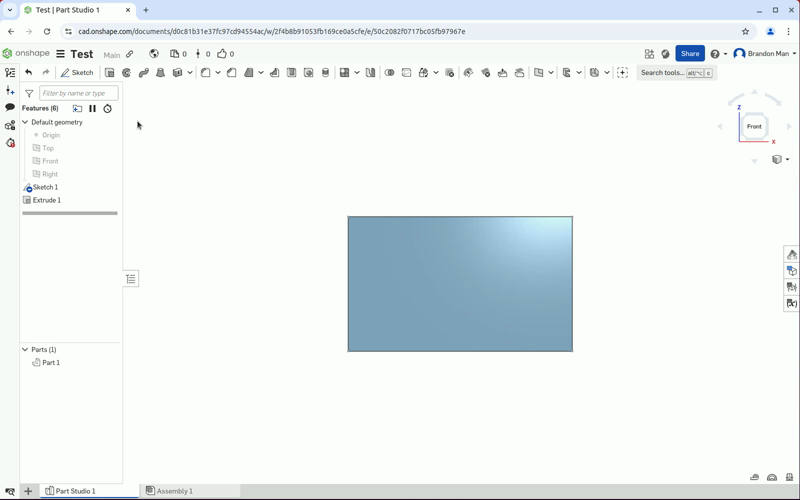
key(shift+h)
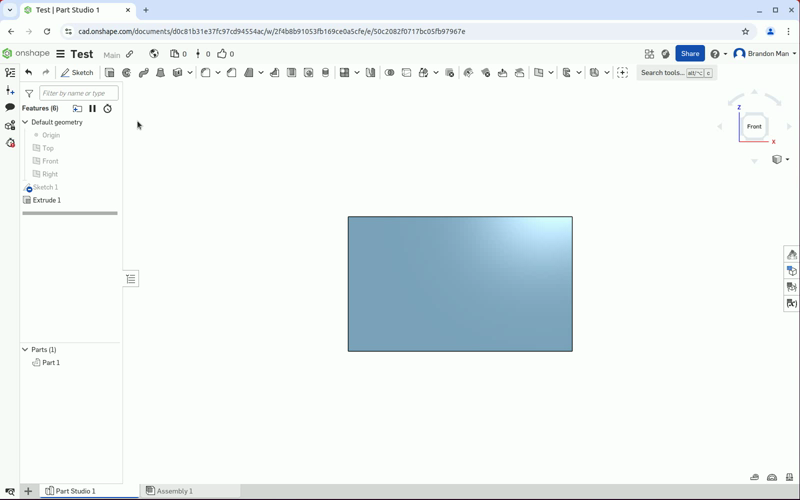
mouse_move(73, 189)
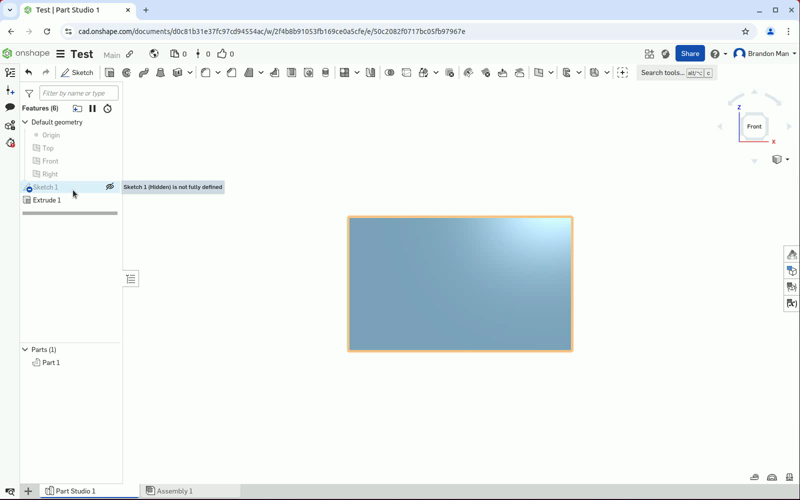
click(73, 189)
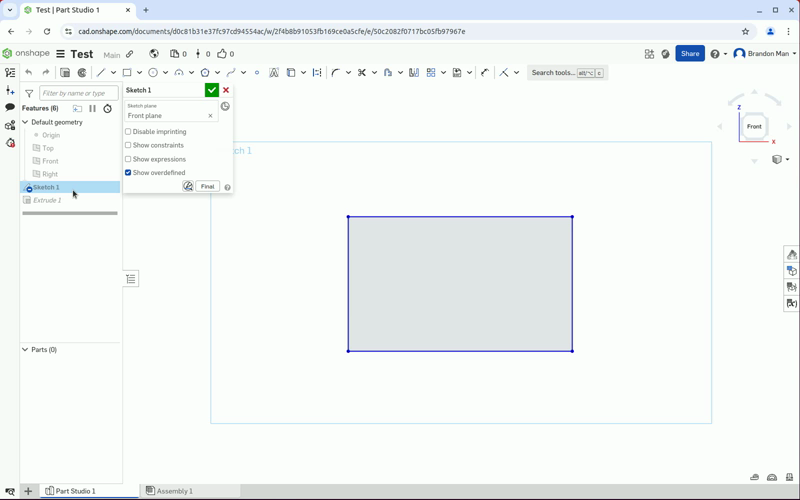
mouse_move(229, 92)
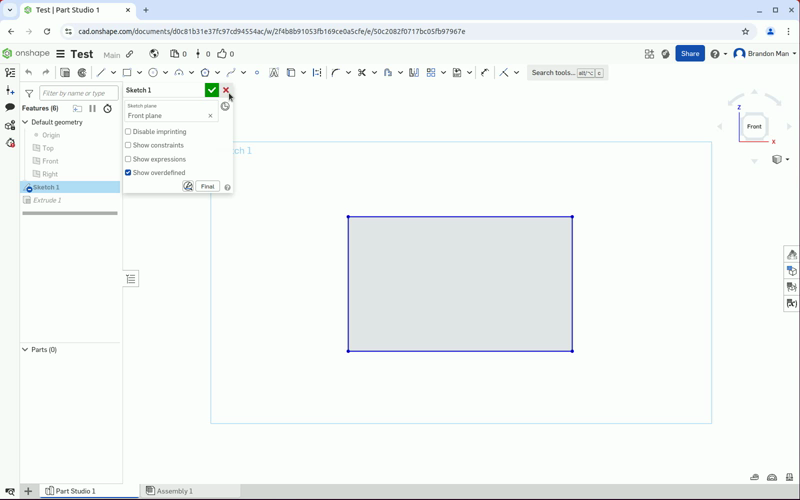
click(229, 92)
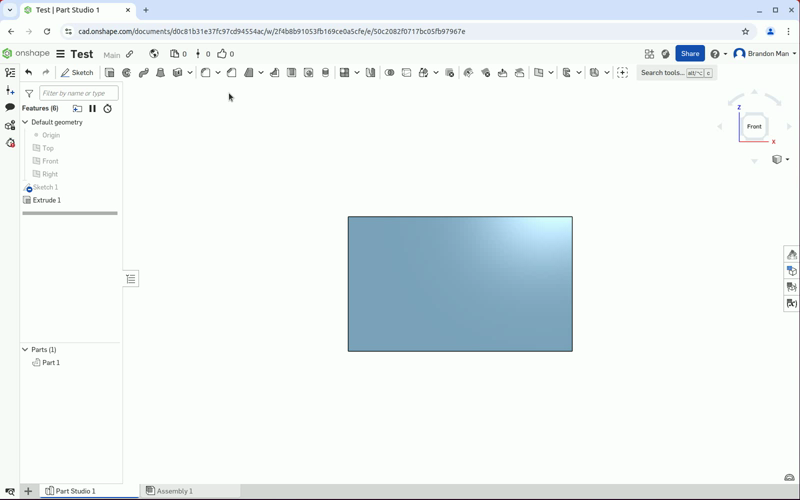
mouse_move(541, 75)
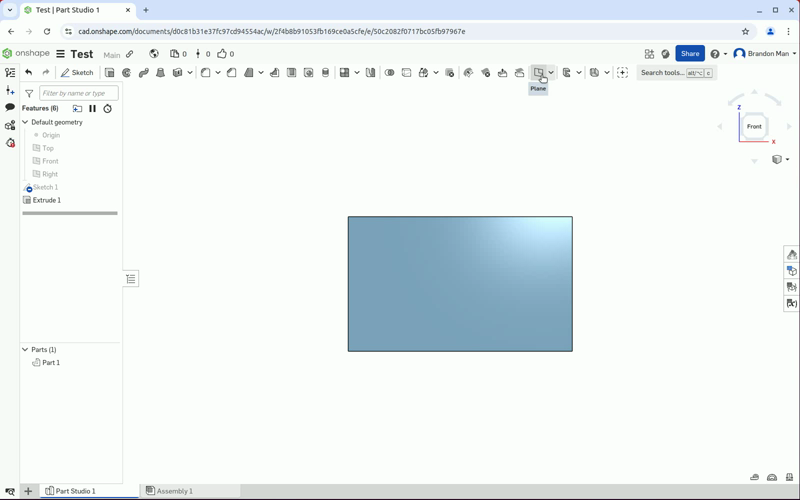
click(541, 75)
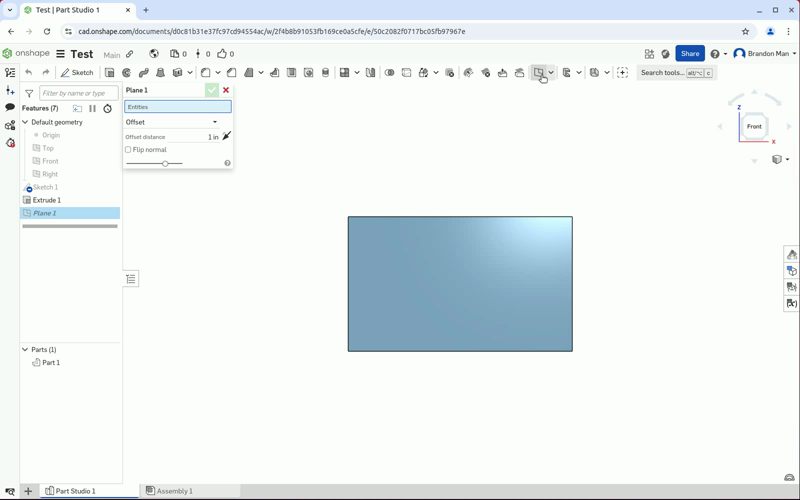
mouse_move(73, 163)
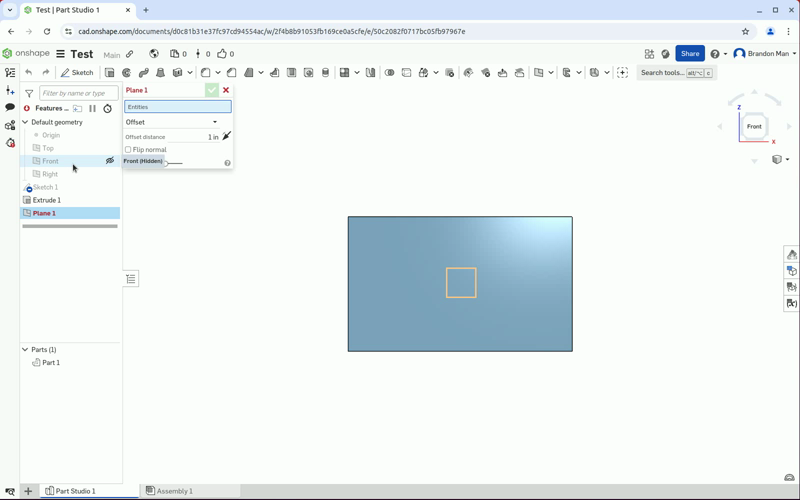
click(73, 163)
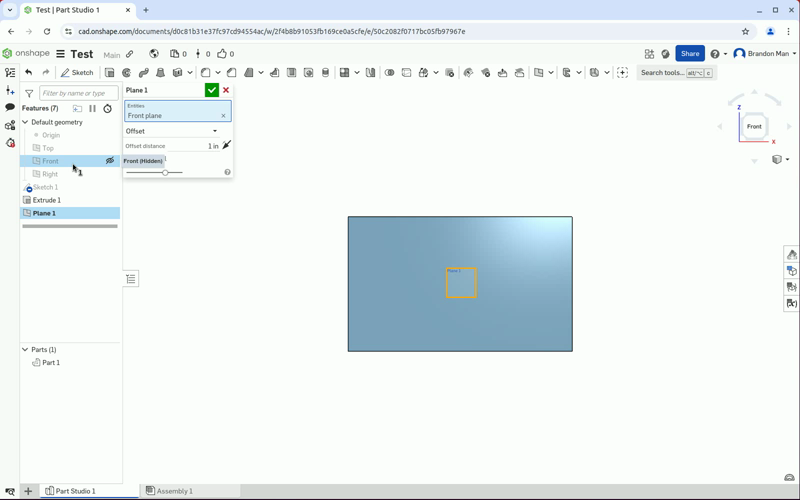
key(tab, 2)
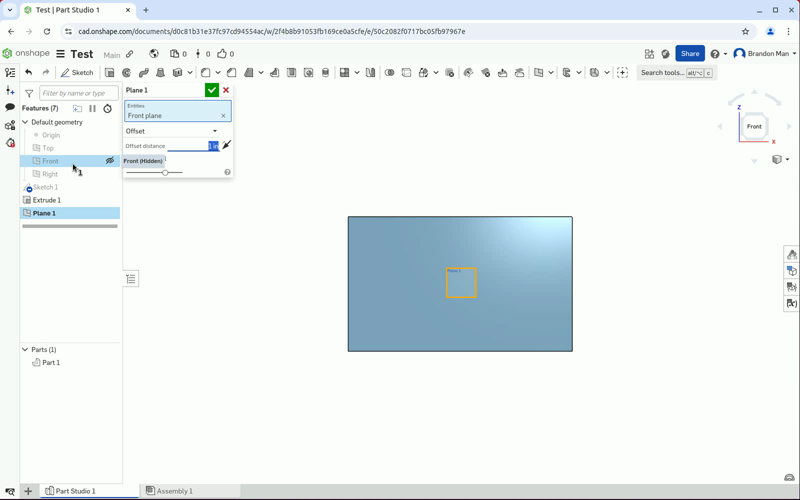
text(0.955)
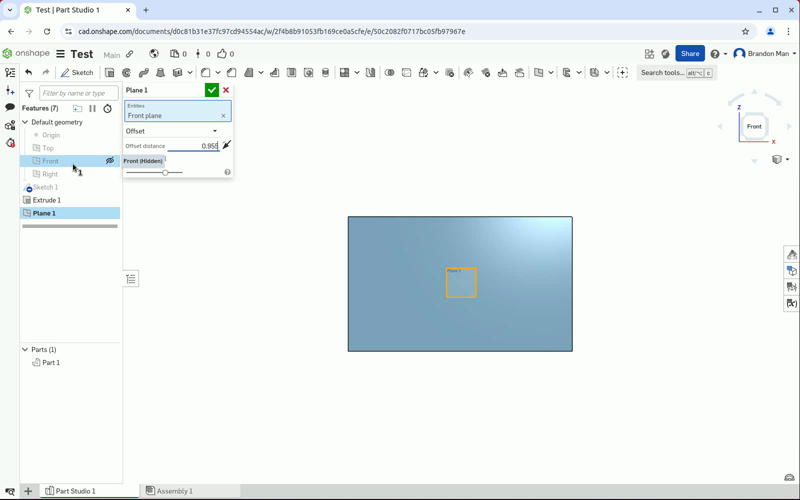
key(enter, 2)
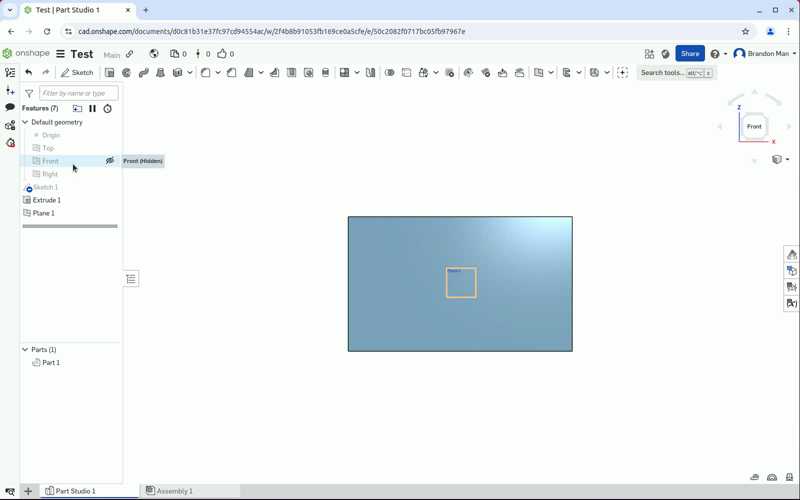
key(shift+s)
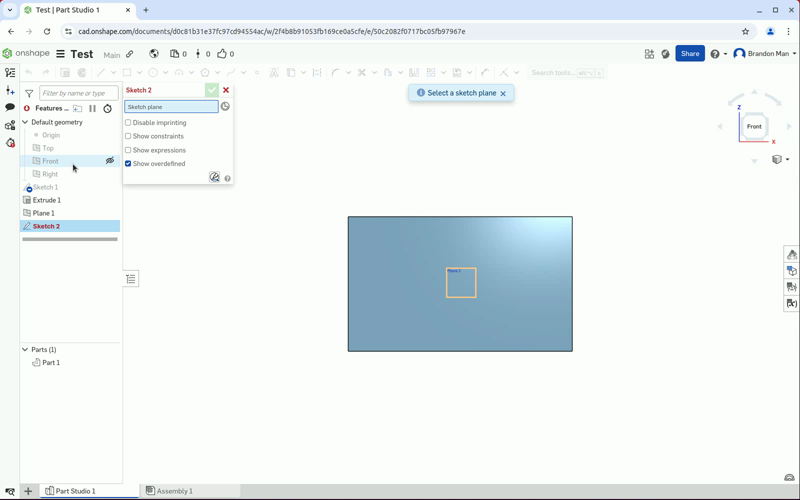
mouse_move(73, 215)
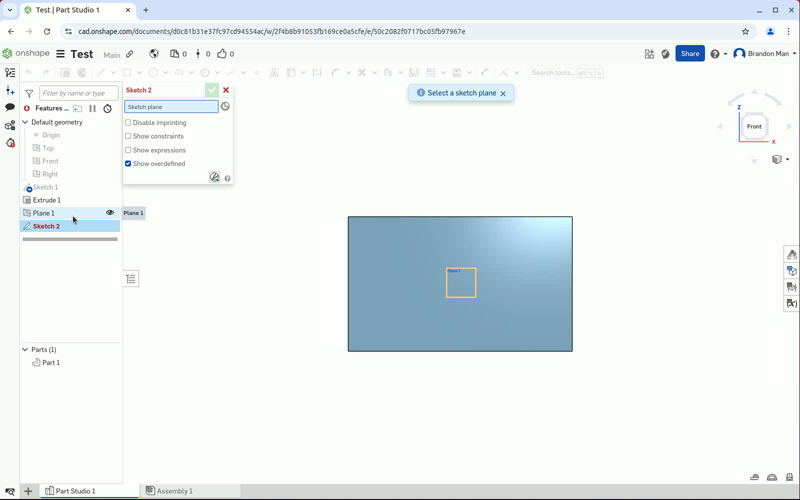
click(73, 215)
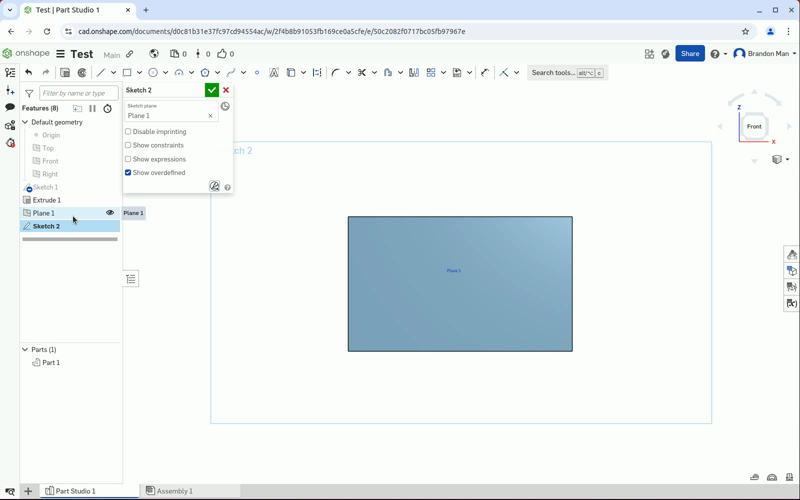
mouse_move(73, 352)
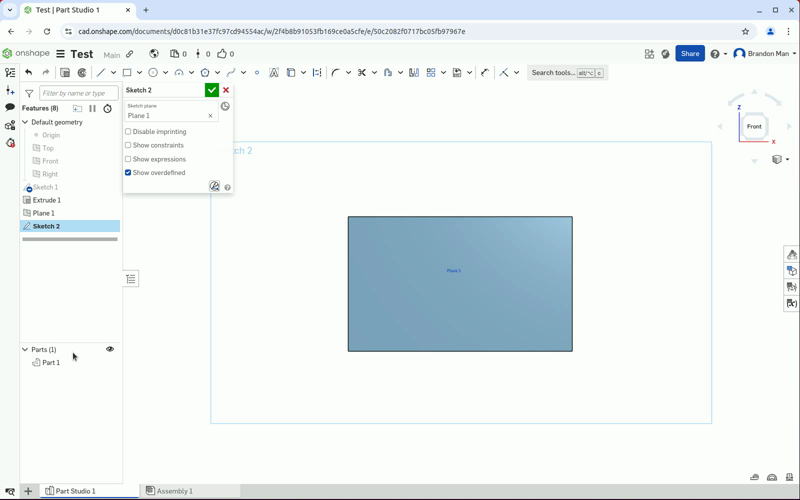
key(y)
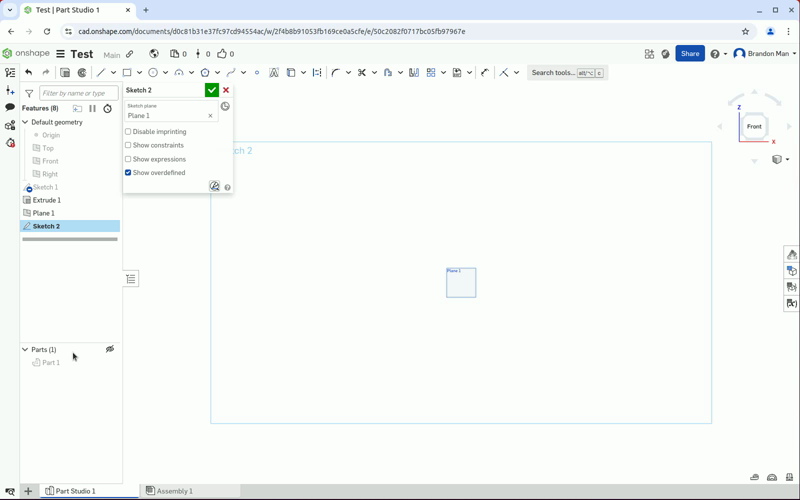
key(l)
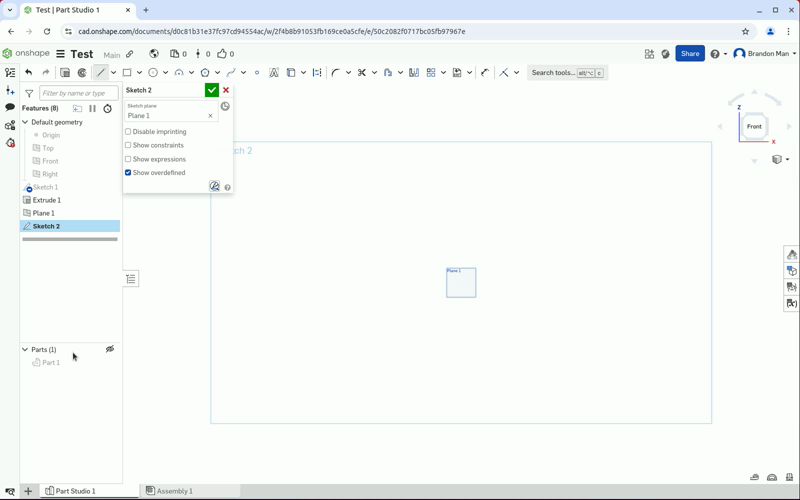
key_down(shift)
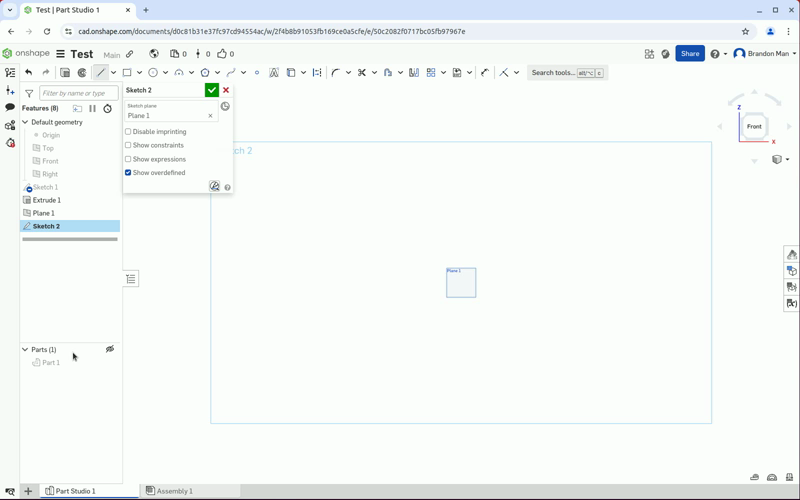
mouse_move(551, 238)
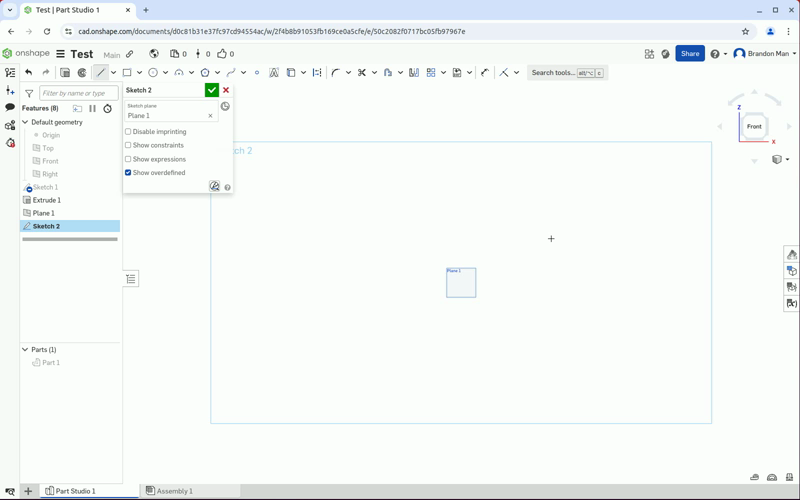
click(551, 238)
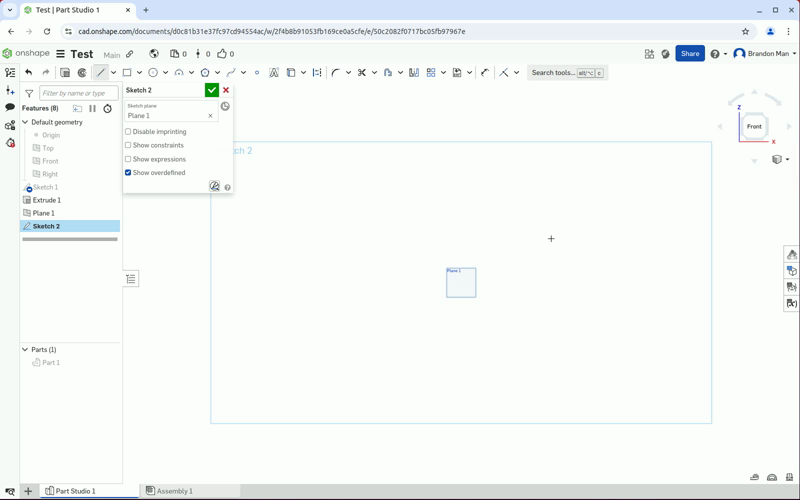
key_up(shift)
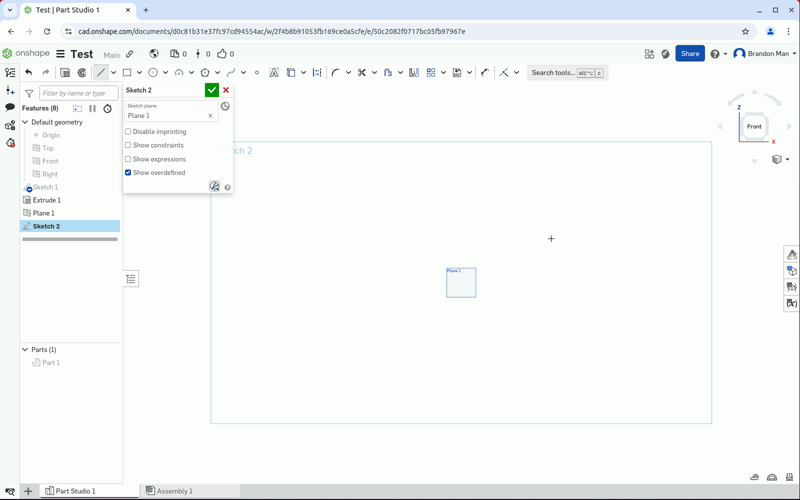
key_down(shift)
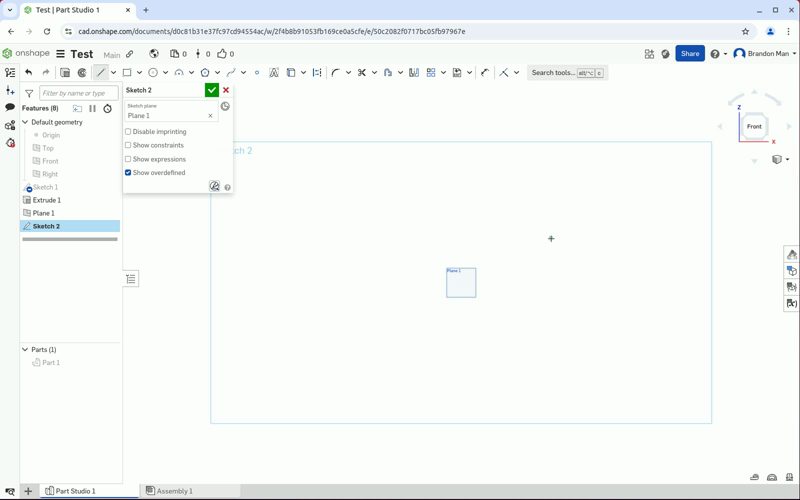
mouse_move(581, 238)
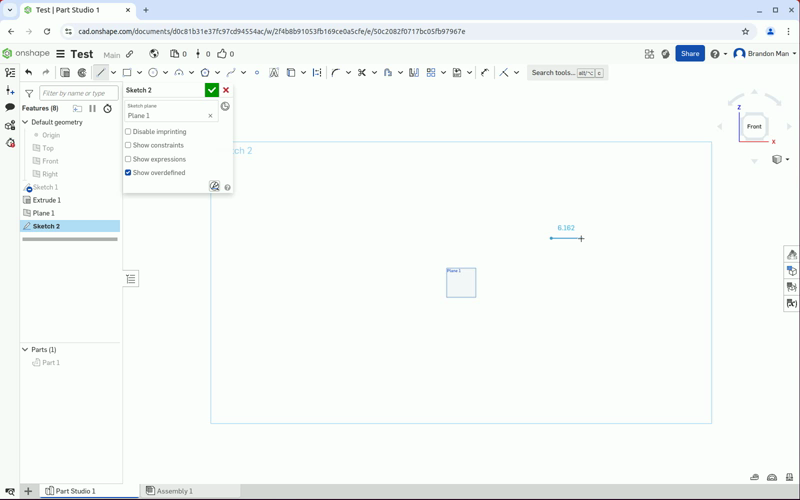
mouse_move(574, 238)
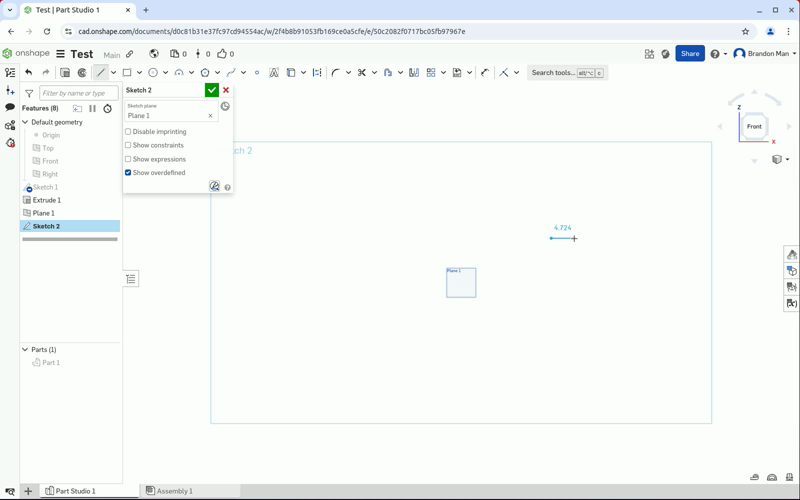
click(574, 238)
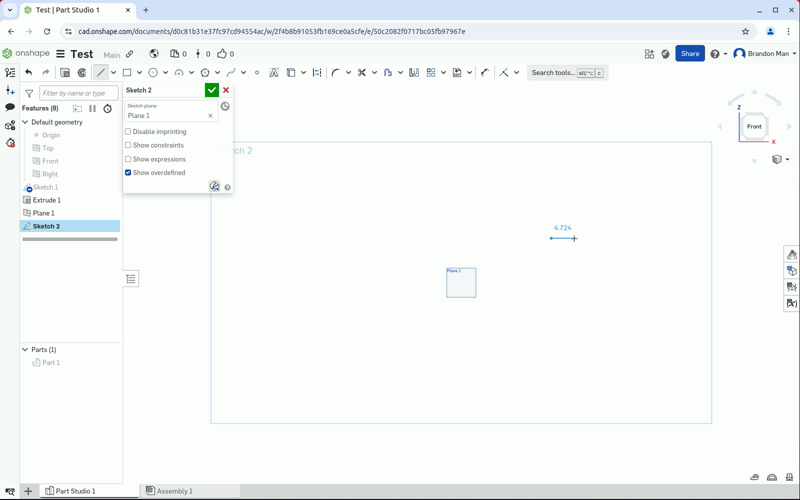
key_up(shift)
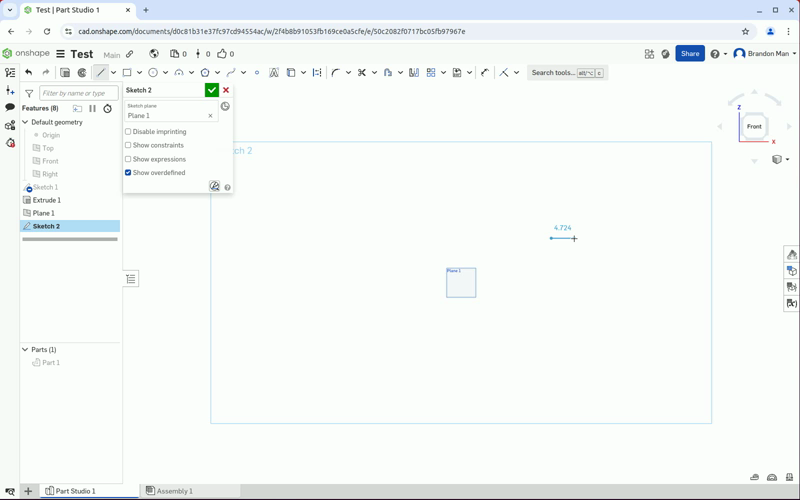
key_down(shift)
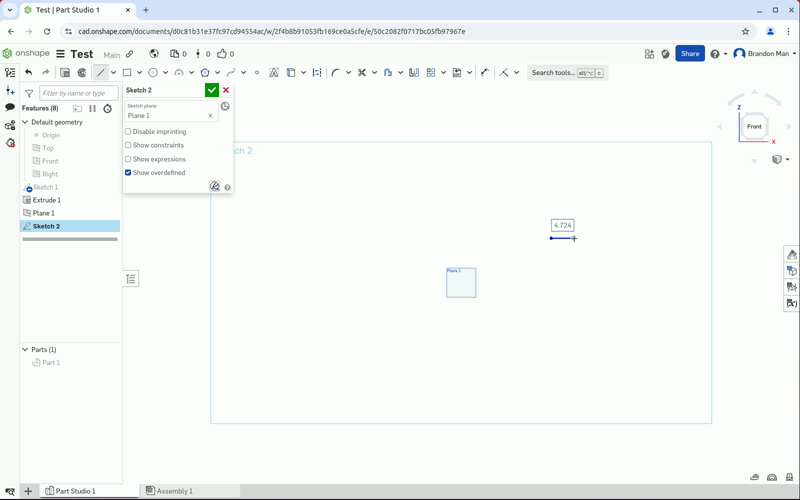
mouse_move(589, 238)
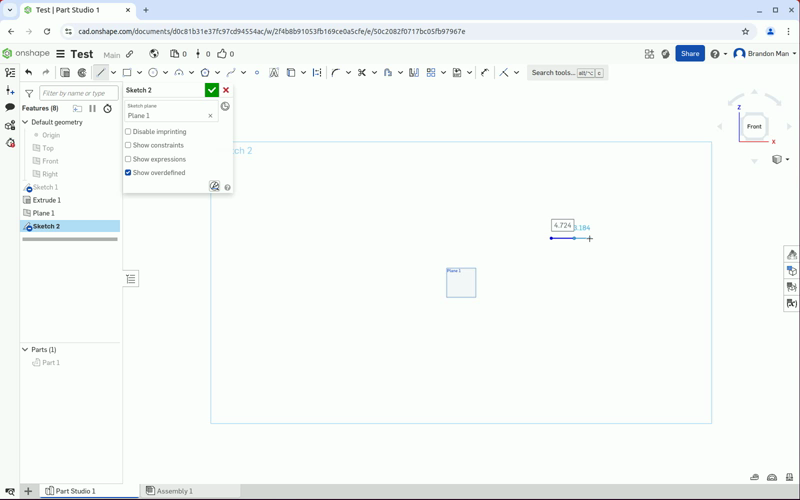
mouse_move(574, 215)
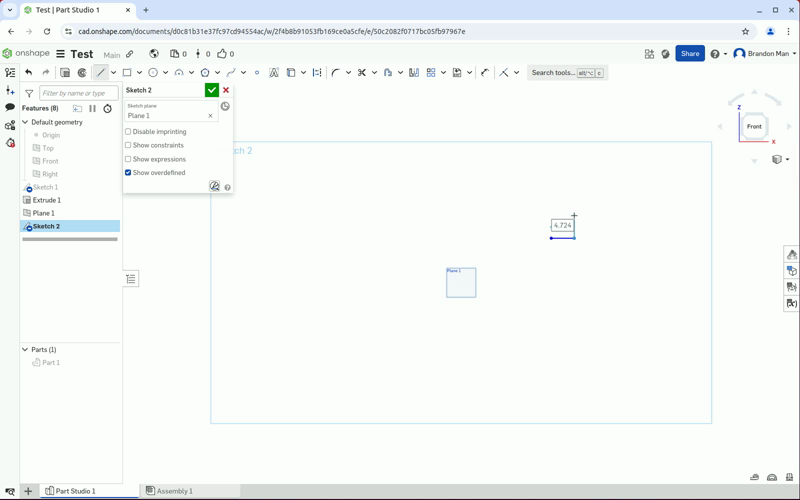
click(574, 215)
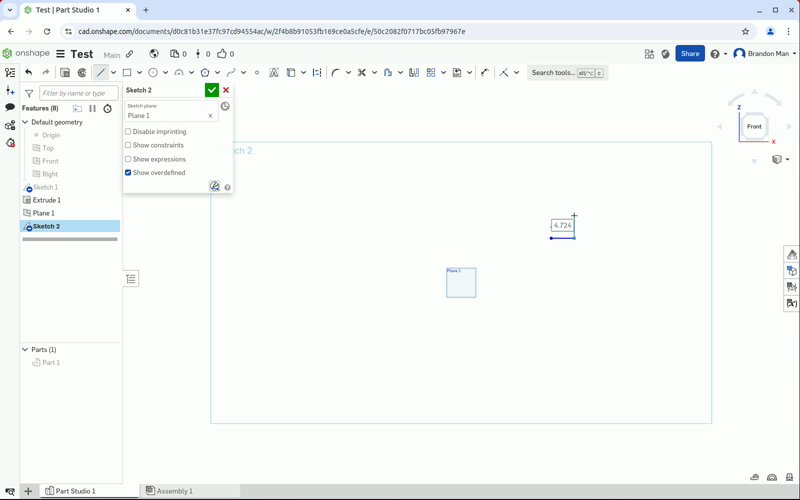
key_up(shift)
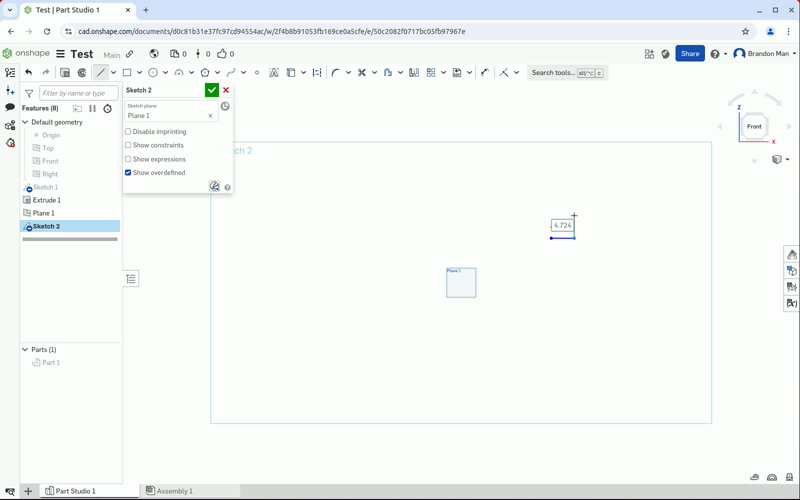
key_down(shift)
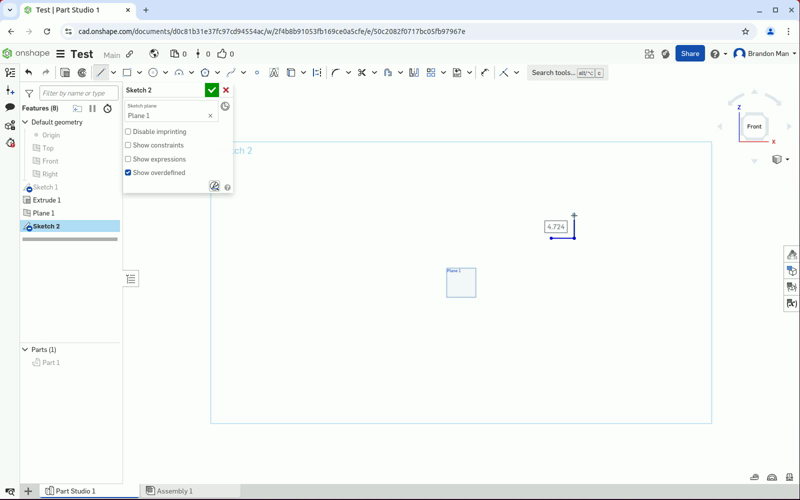
mouse_move(589, 215)
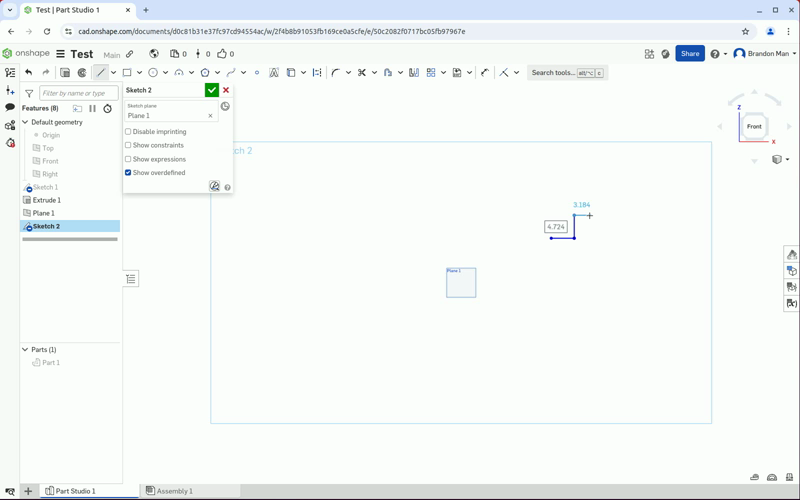
mouse_move(551, 215)
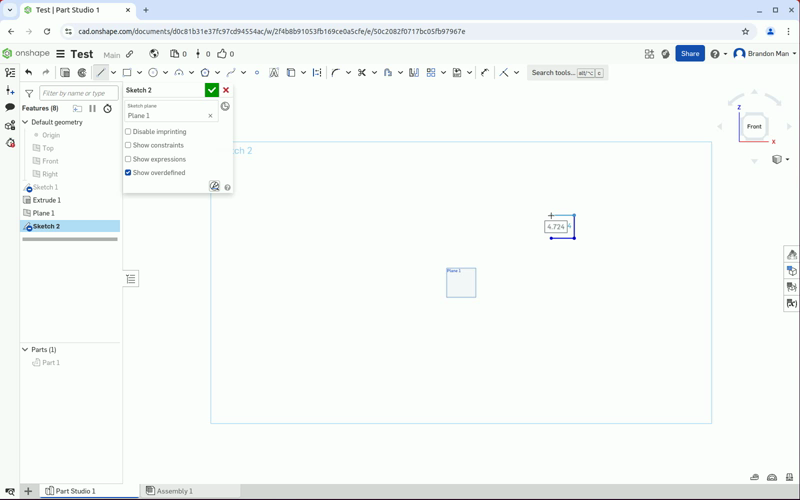
click(551, 215)
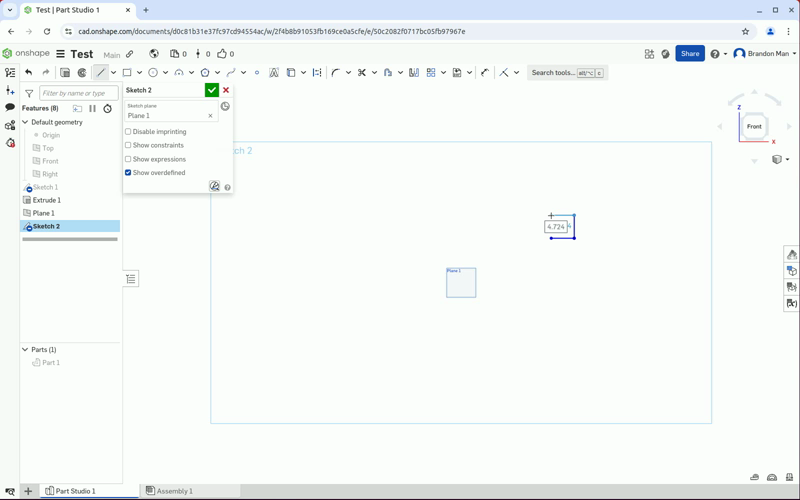
key_up(shift)
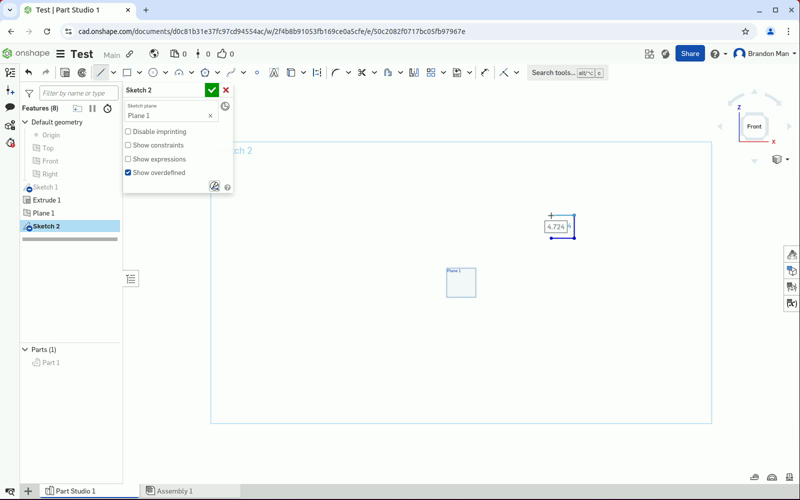
mouse_move(581, 215)
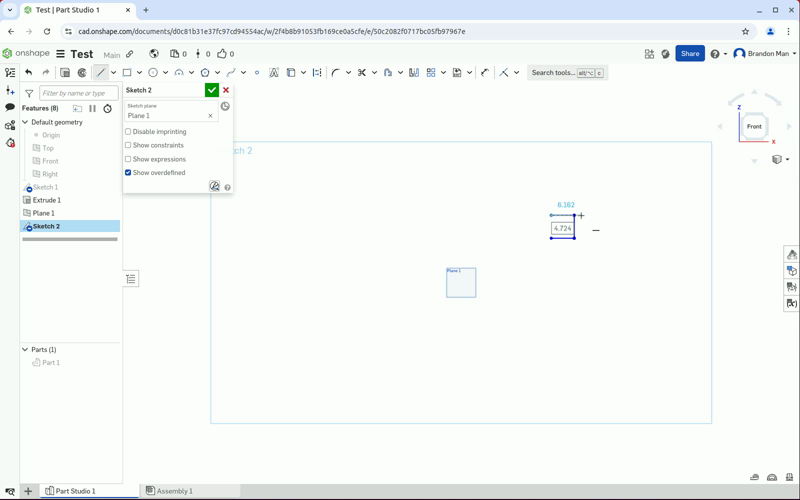
key_down(shift)
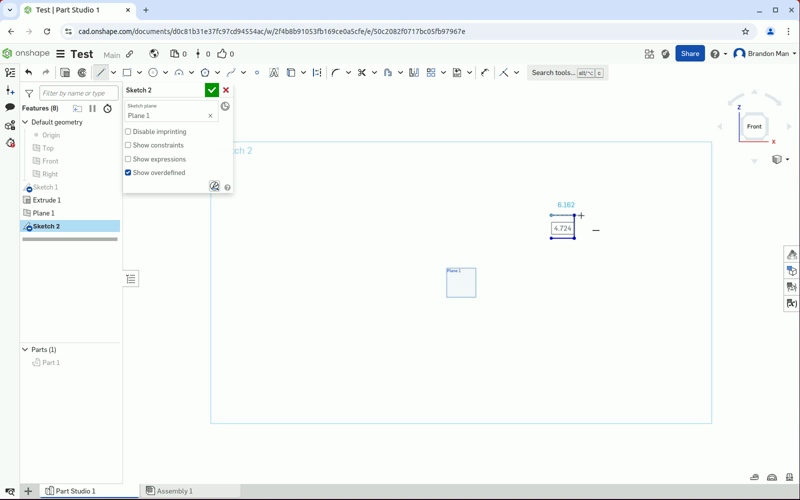
mouse_move(551, 238)
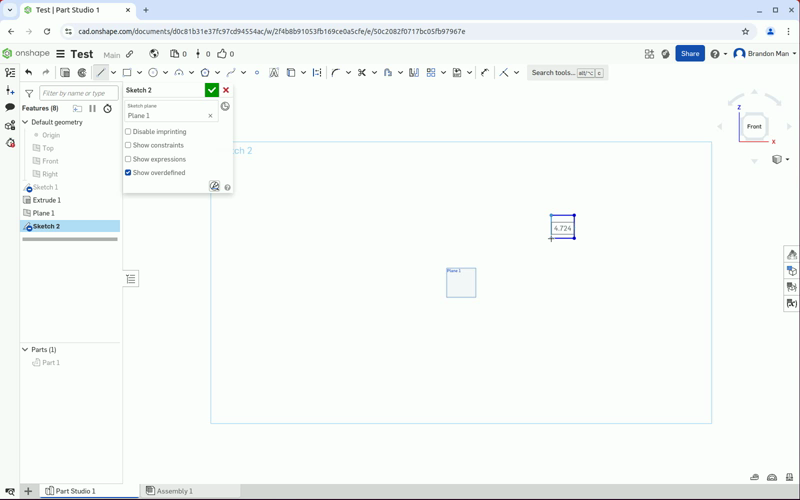
key_up(shift)
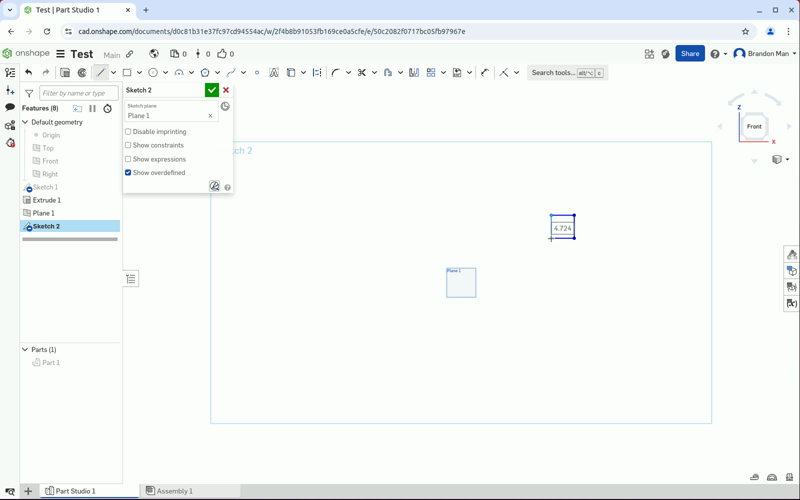
click(551, 238)
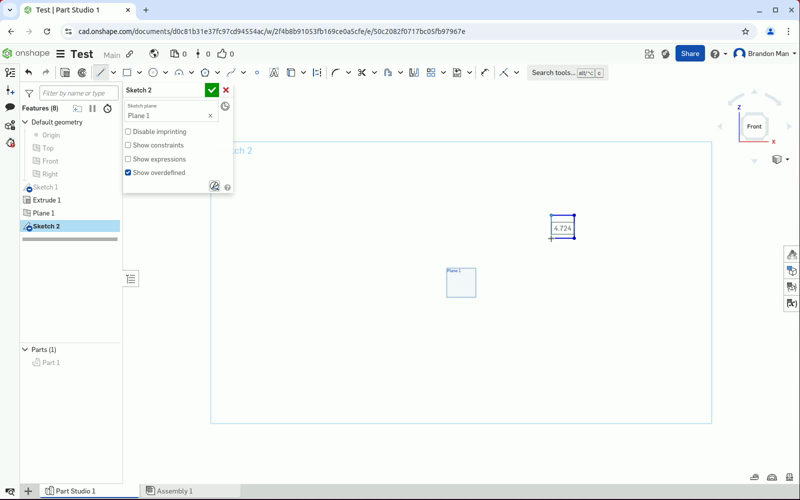
key(esc)
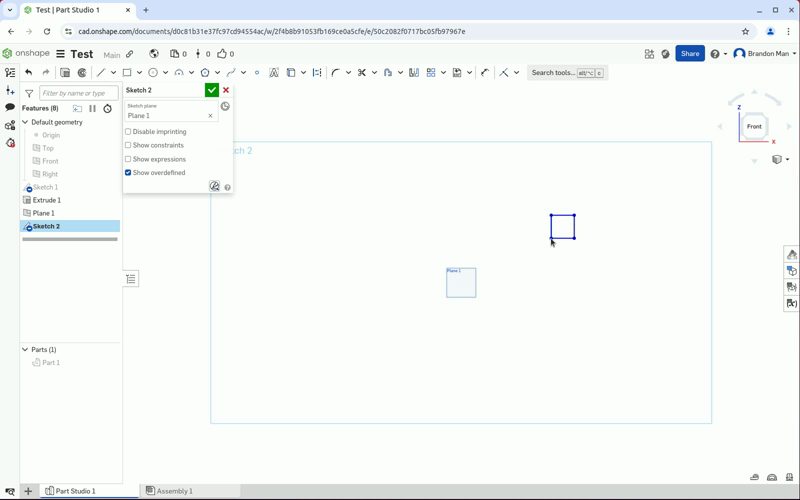
mouse_move(563, 237)
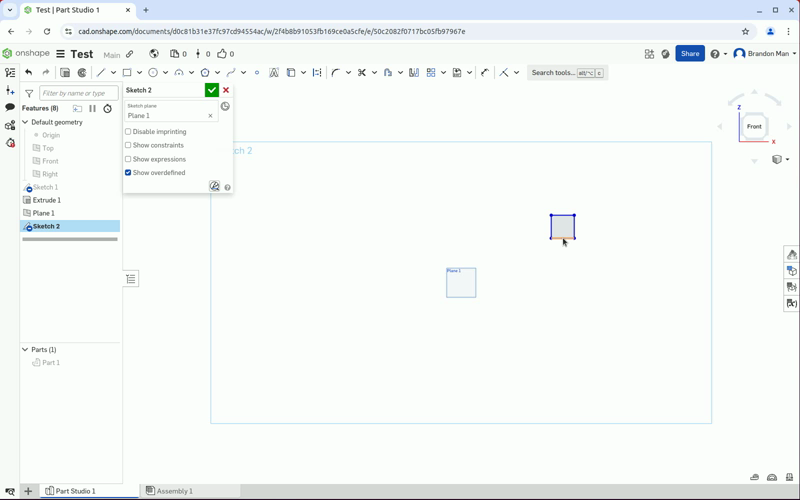
scroll(6)
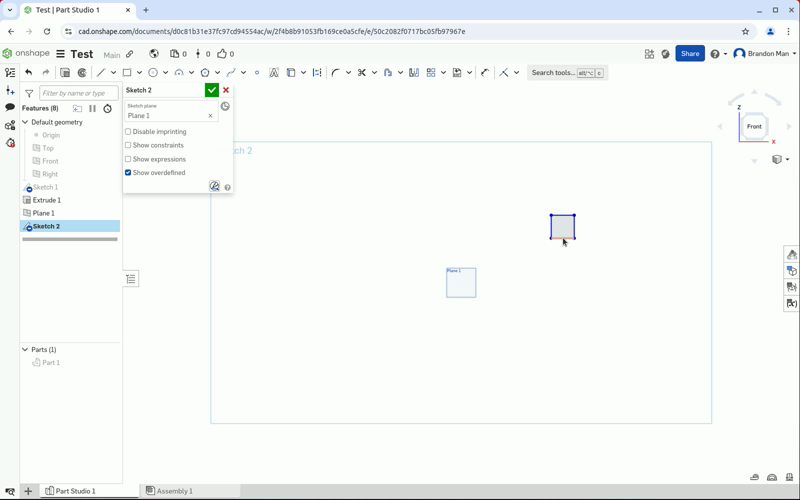
scroll(6)
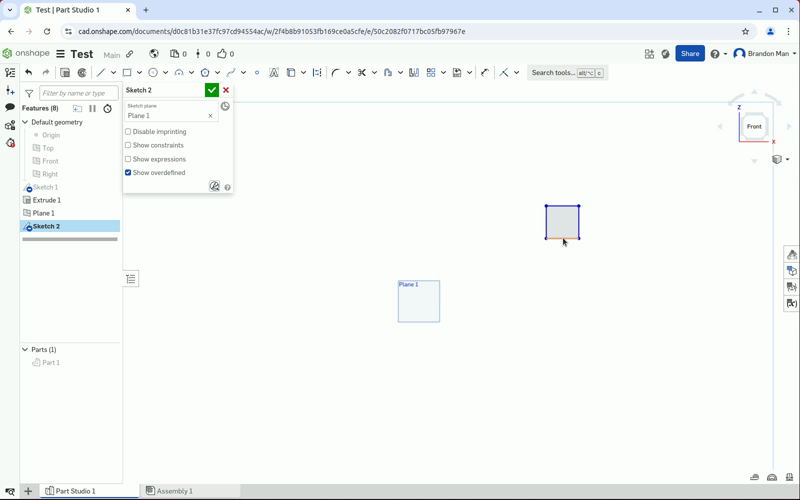
scroll(6)
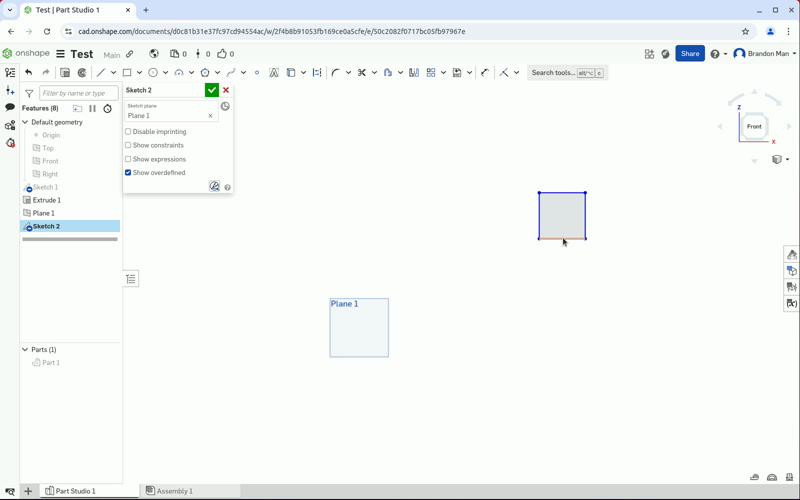
scroll(6)
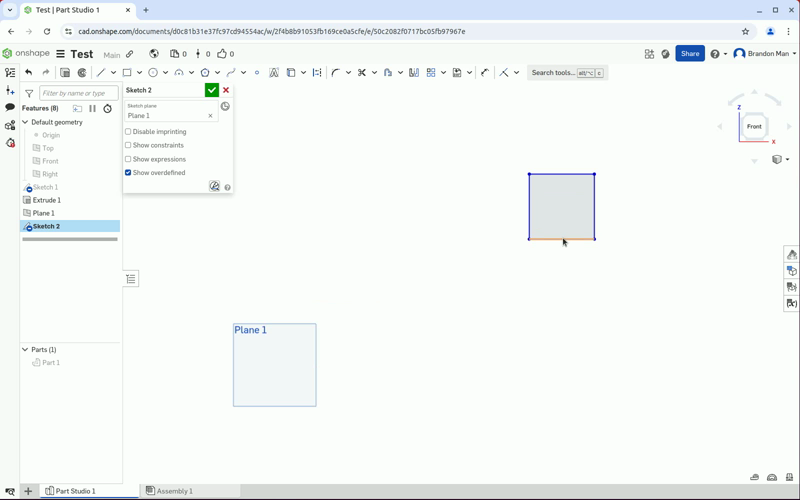
scroll(6)
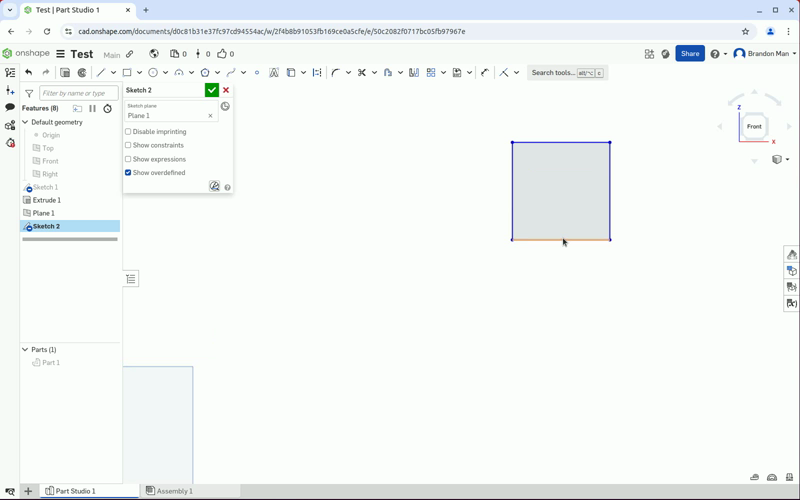
scroll(6)
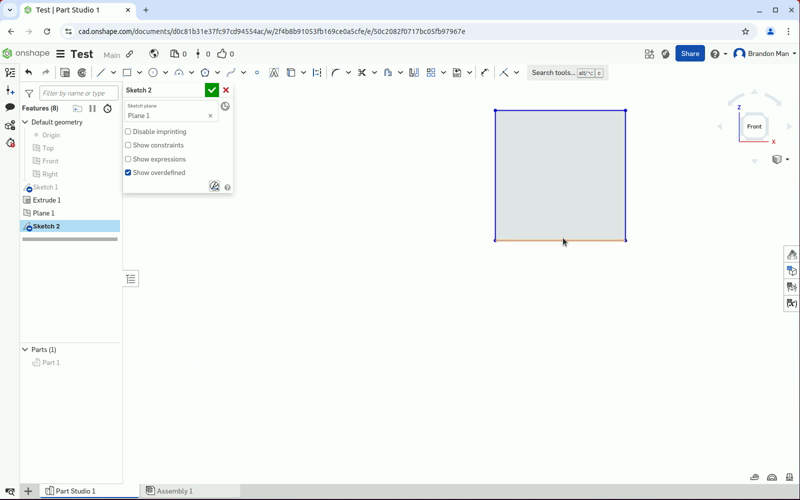
scroll(6)
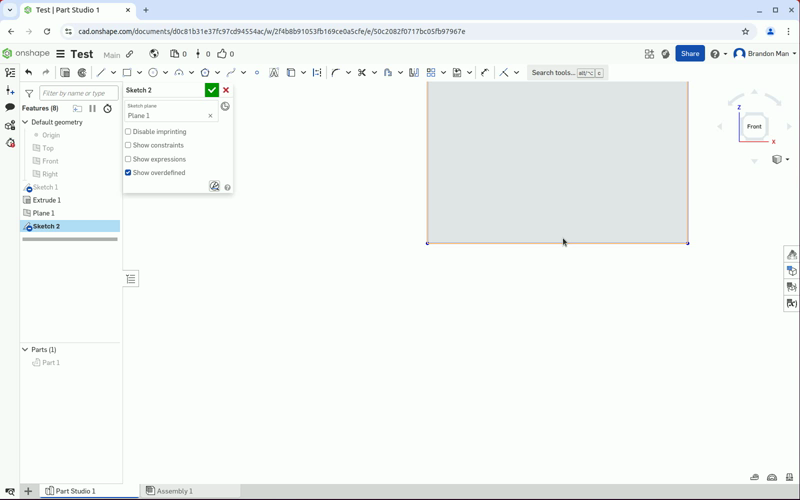
click(563, 237)
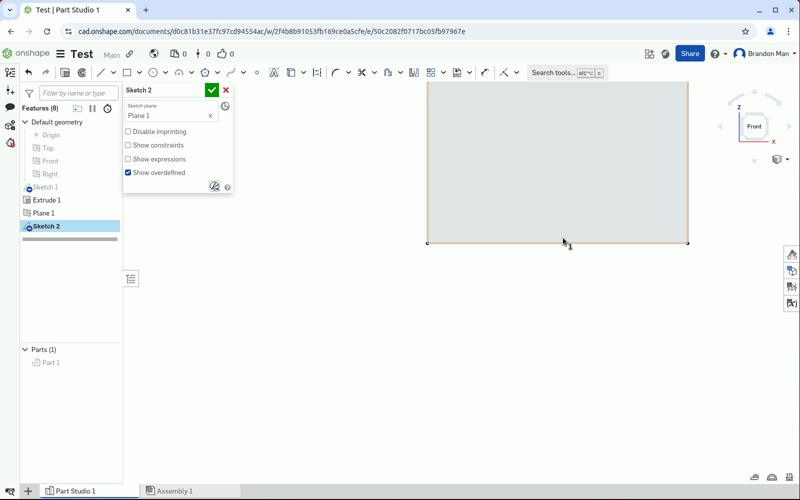
scroll(-6)
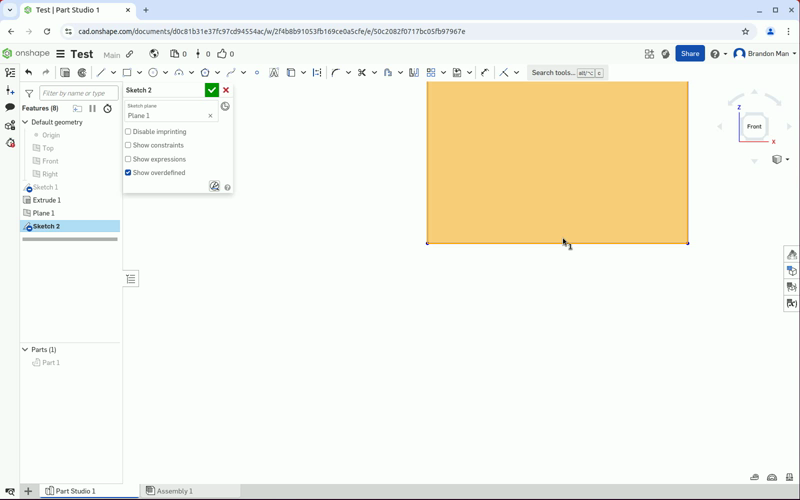
scroll(-6)
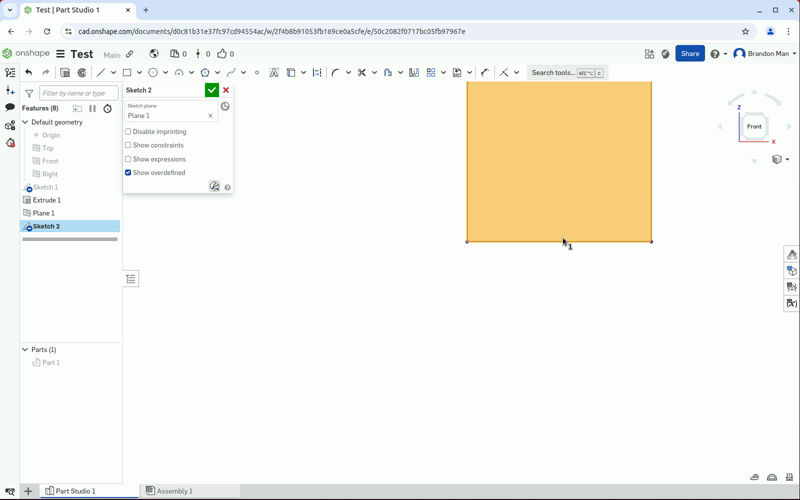
scroll(-6)
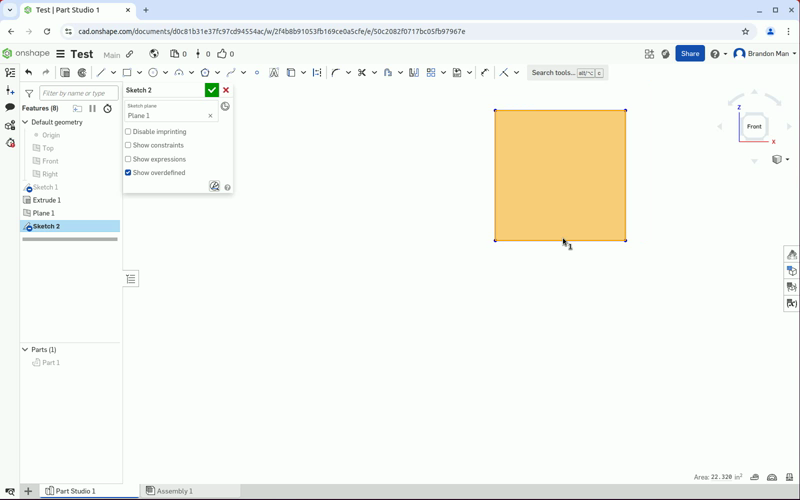
scroll(-6)
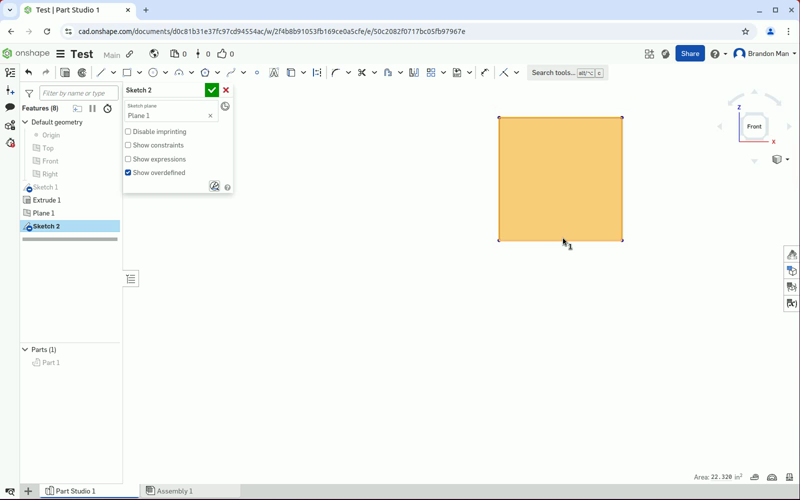
scroll(-6)
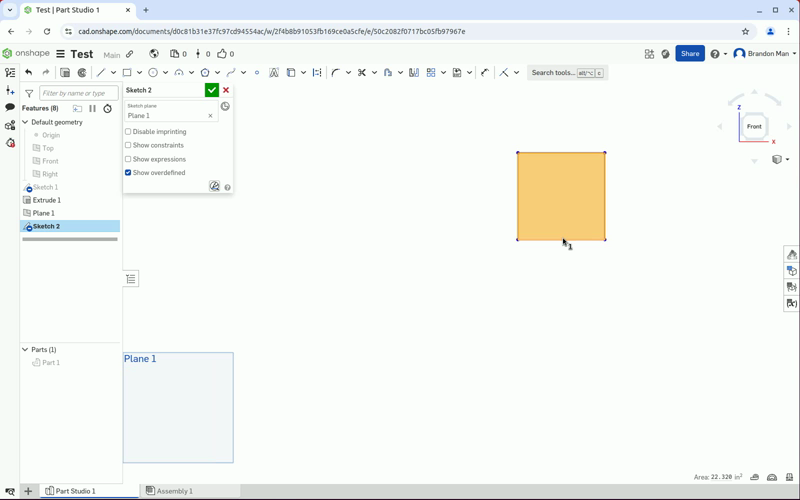
scroll(-6)
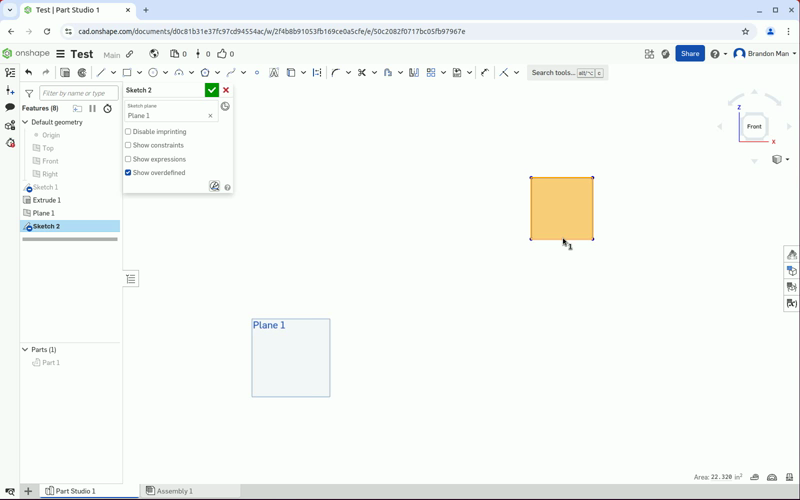
scroll(-6)
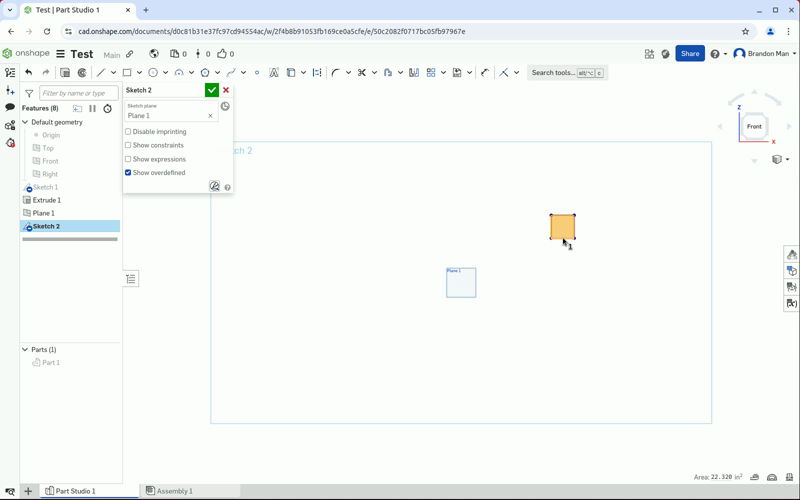
mouse_move(73, 352)
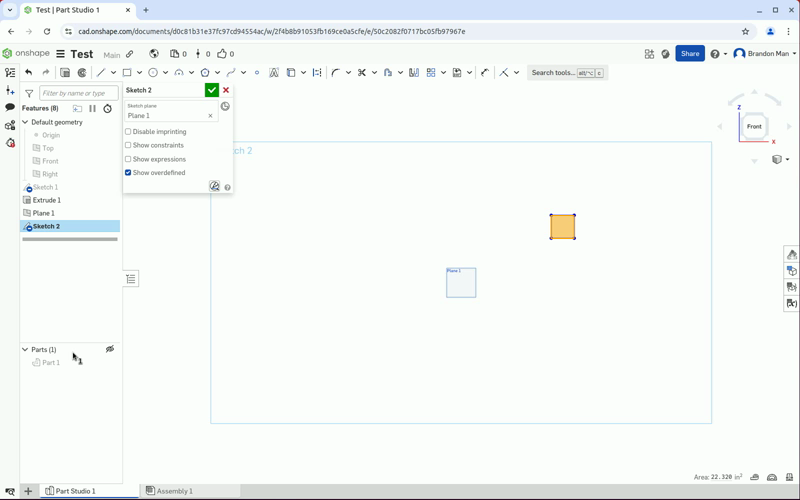
key(shift+y)
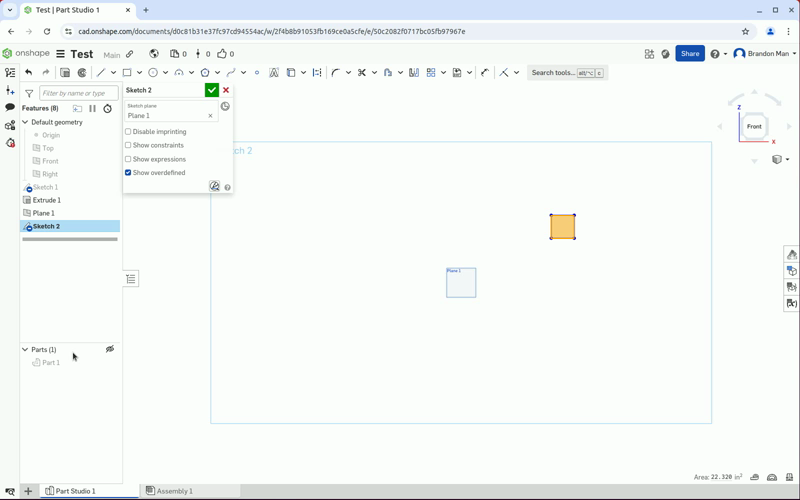
key(shift+e)
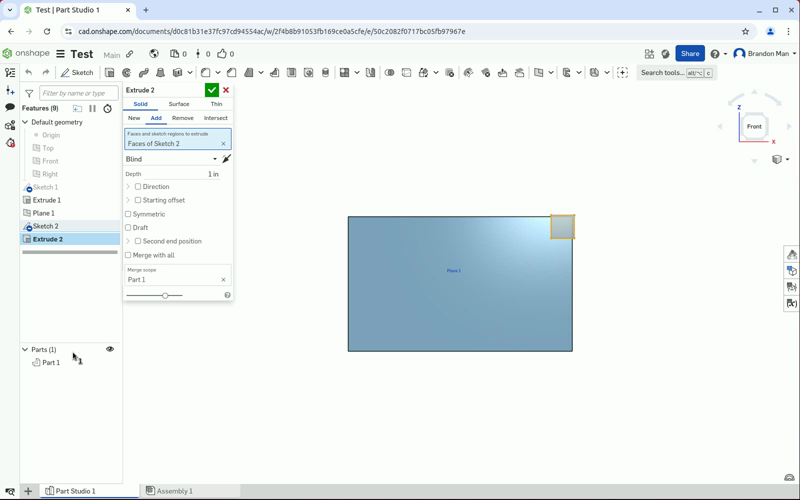
mouse_move(143, 106)
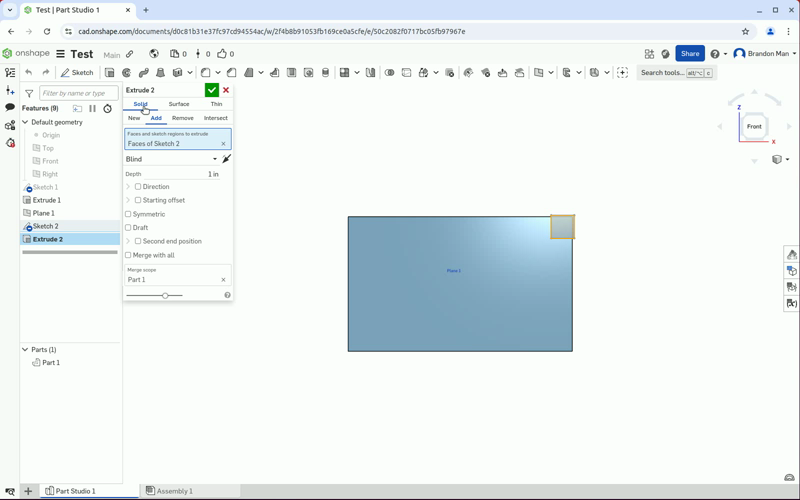
click(143, 106)
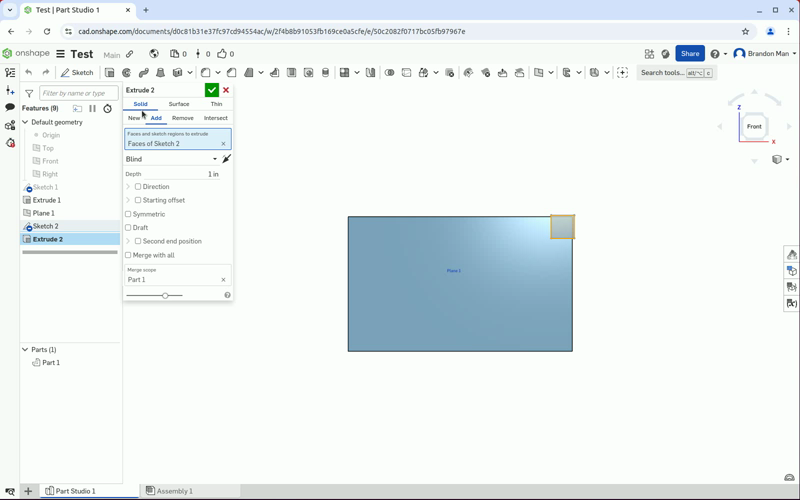
mouse_move(137, 120)
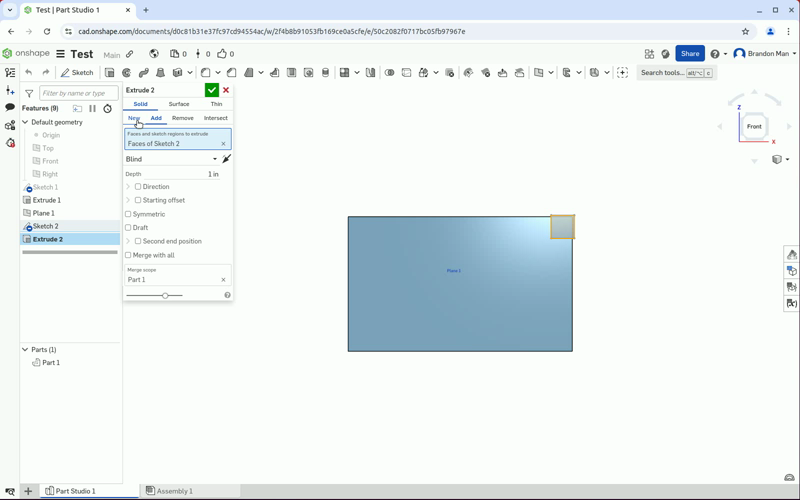
click(137, 120)
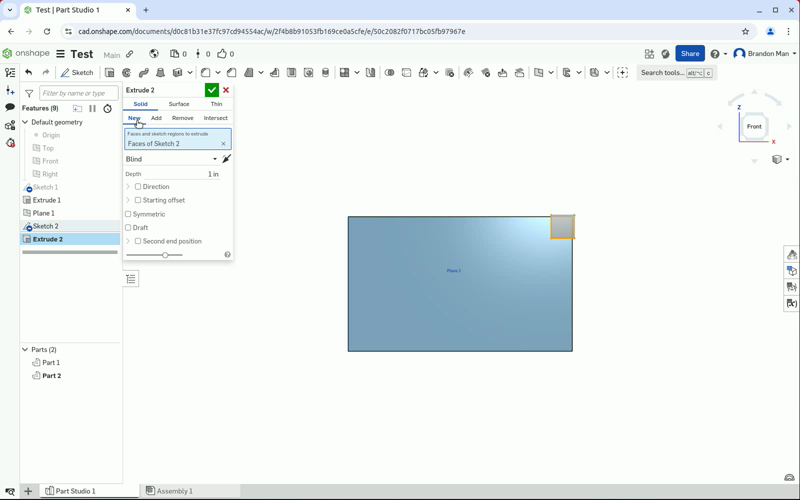
key(tab, 4)
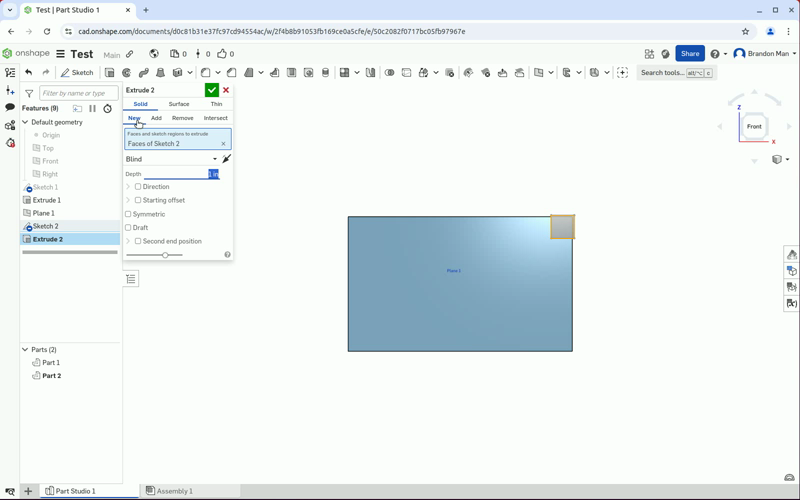
text(18.535)
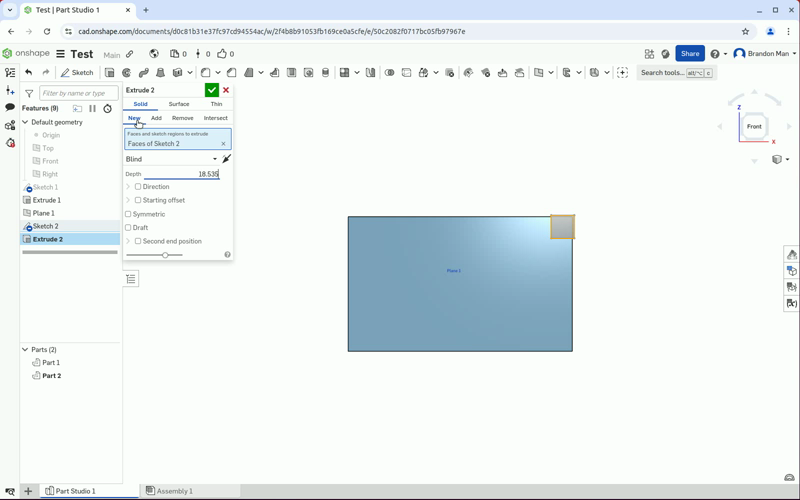
key(enter)
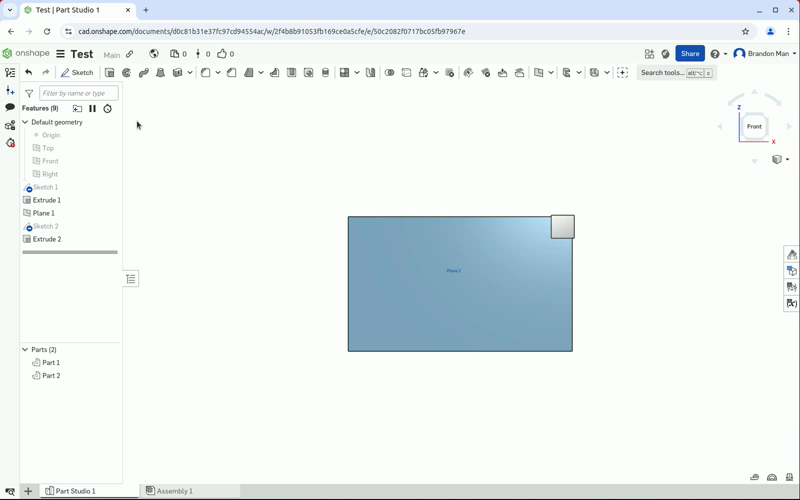
key(shift+h)
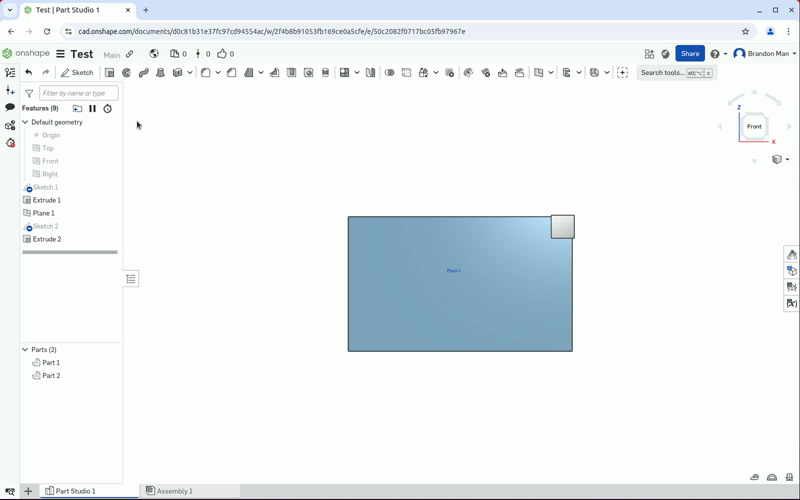
key(shift+h)
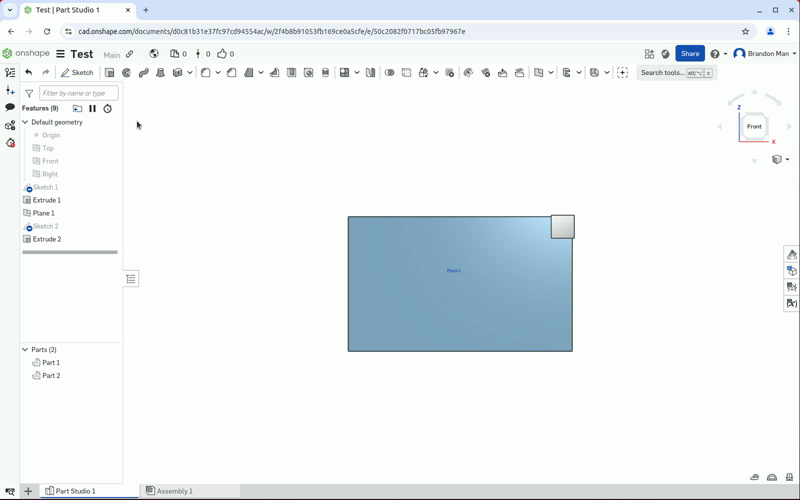
mouse_move(73, 189)
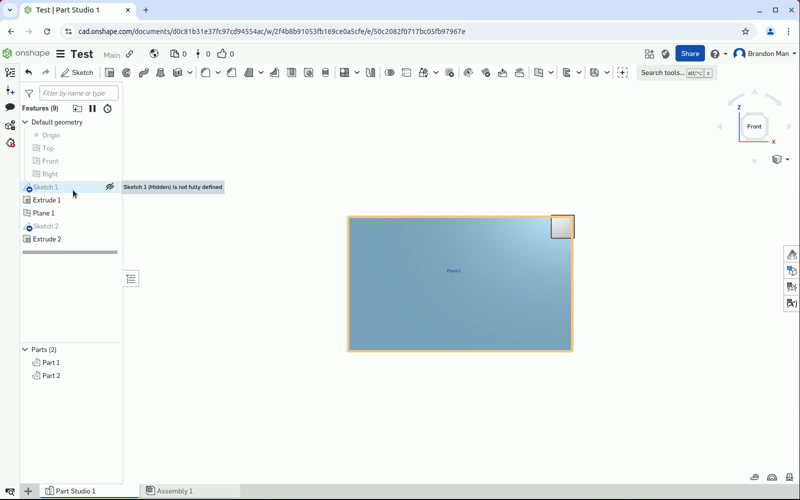
click(73, 189)
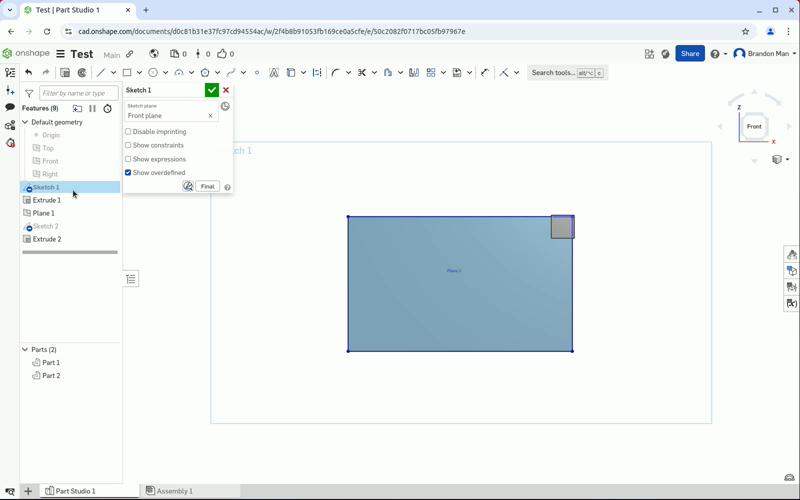
mouse_move(229, 92)
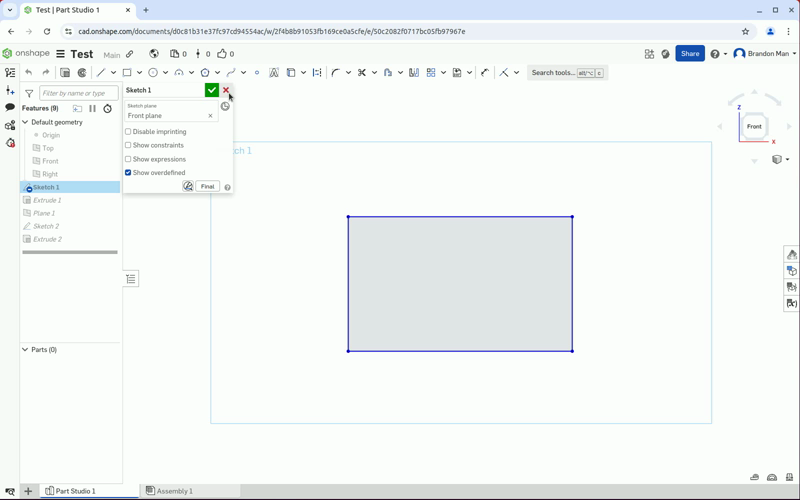
click(229, 92)
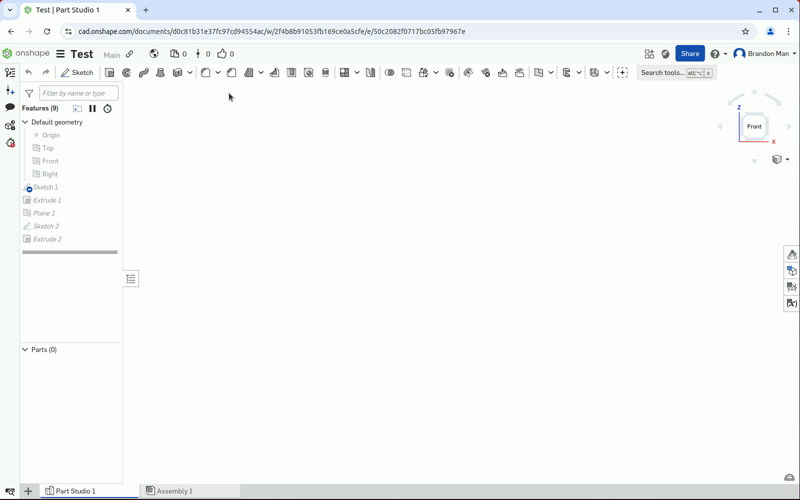
key(shift+s)
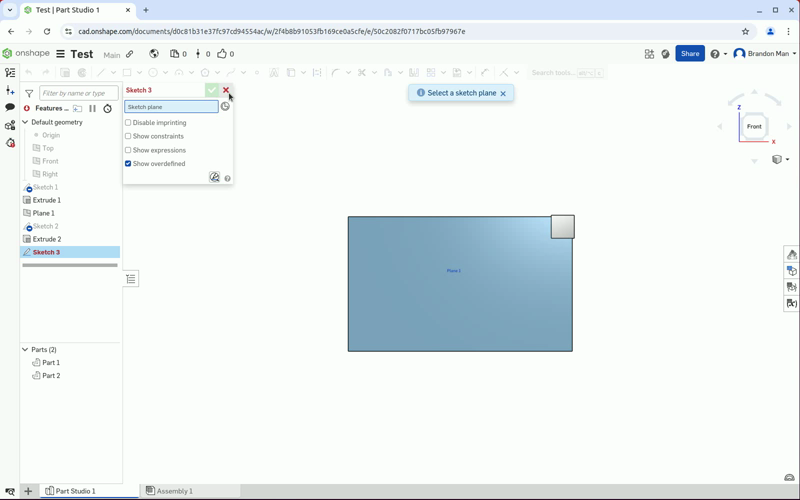
mouse_move(73, 215)
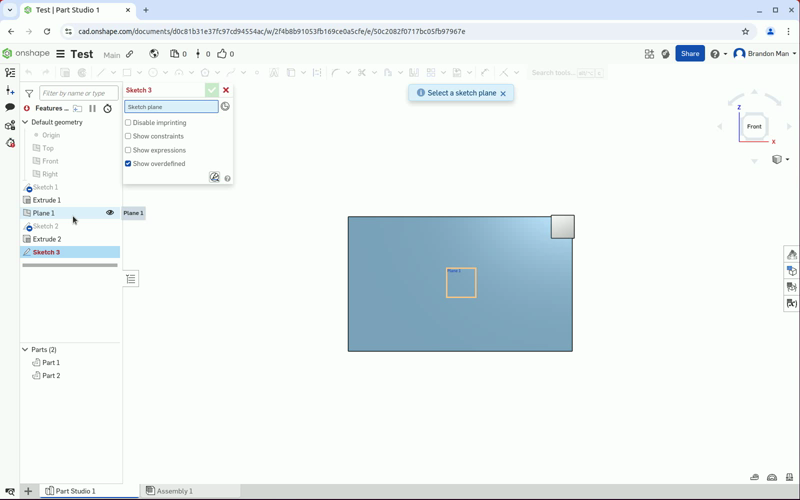
click(73, 215)
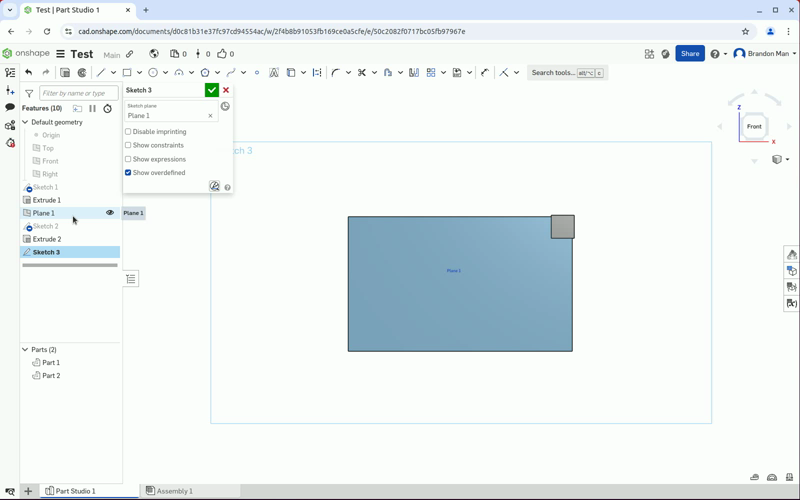
mouse_move(73, 352)
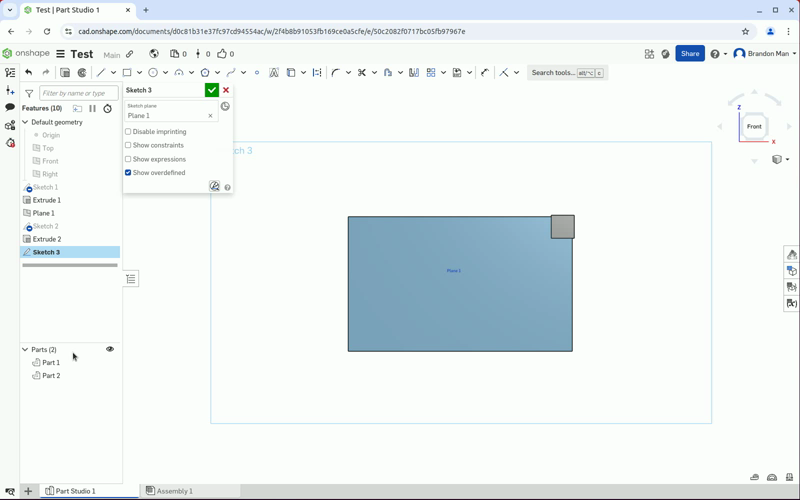
key(y)
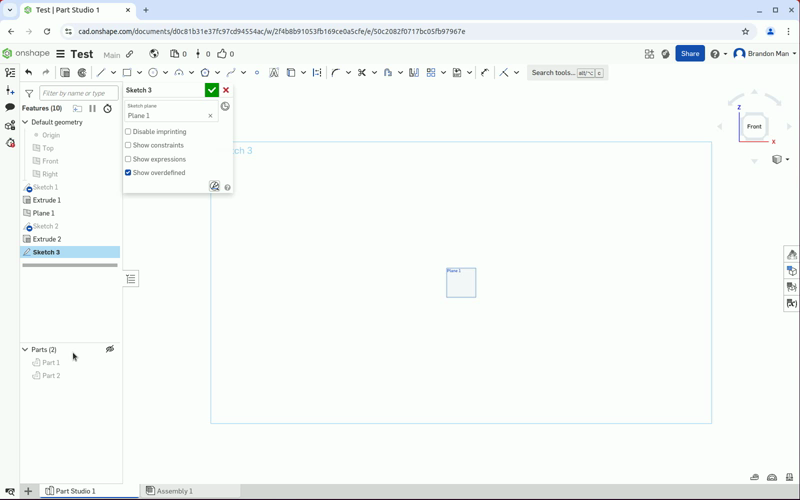
key(l)
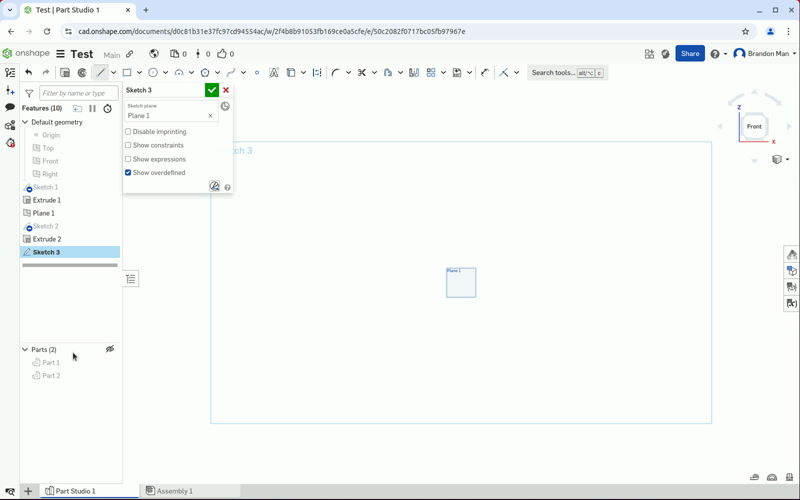
key_down(shift)
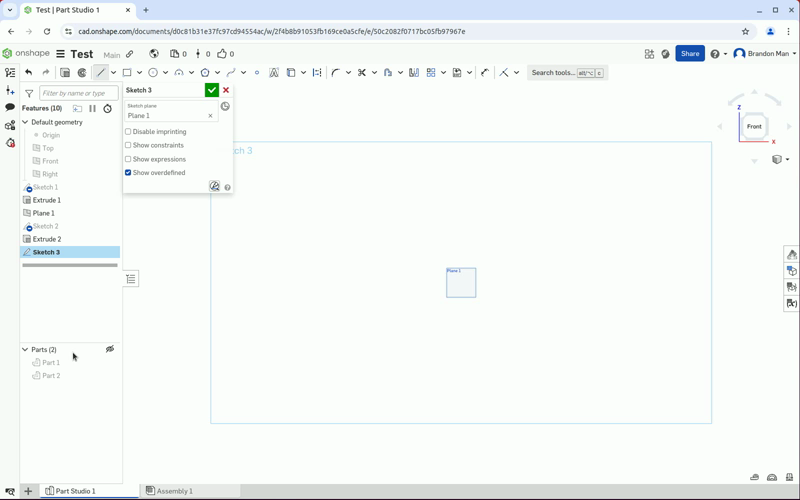
mouse_move(348, 238)
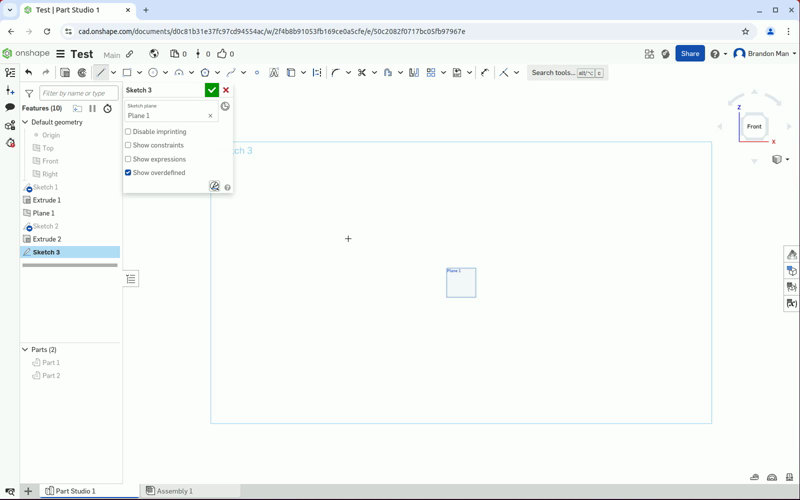
click(348, 238)
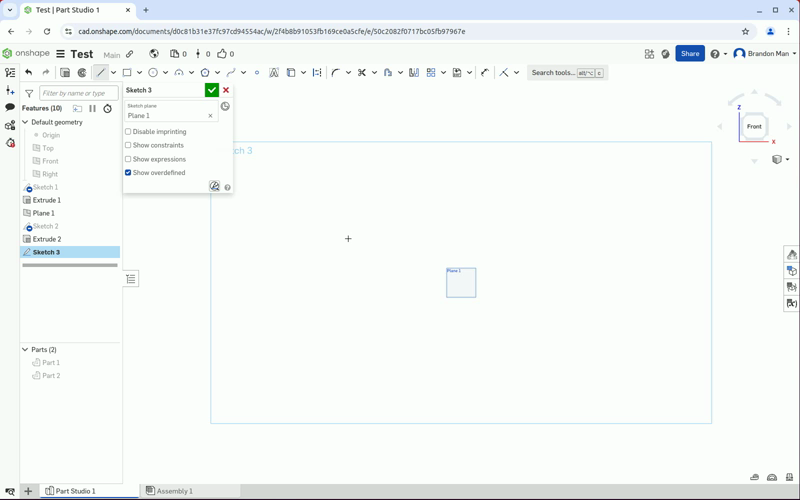
key_up(shift)
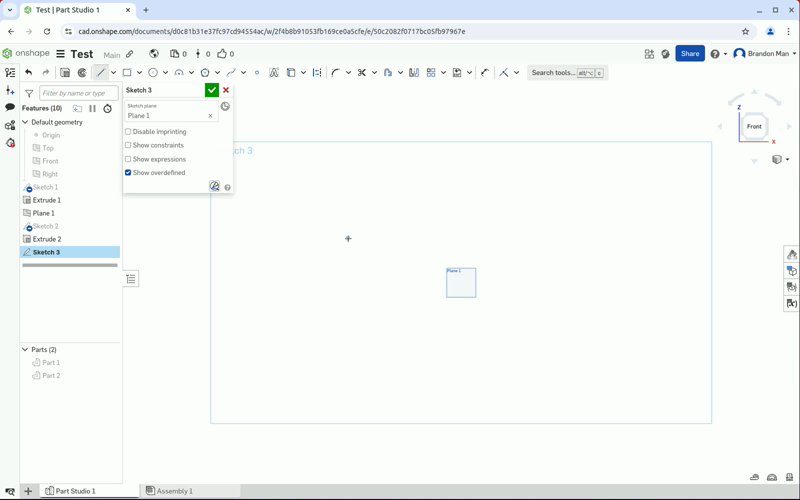
key_down(shift)
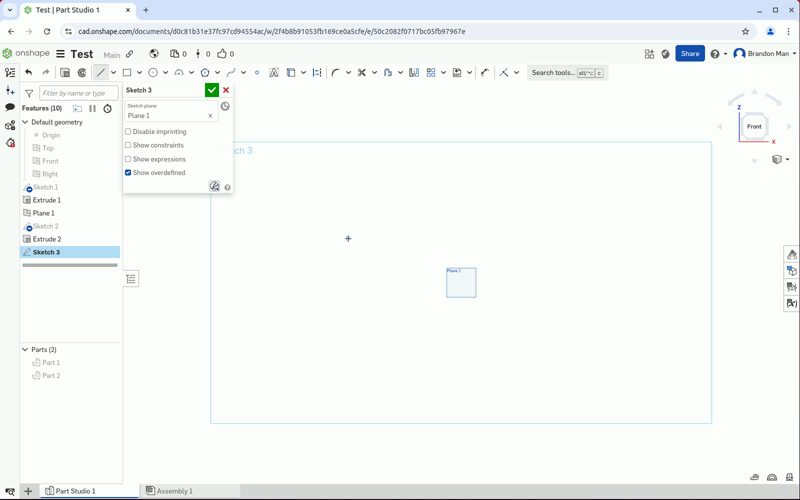
mouse_move(378, 238)
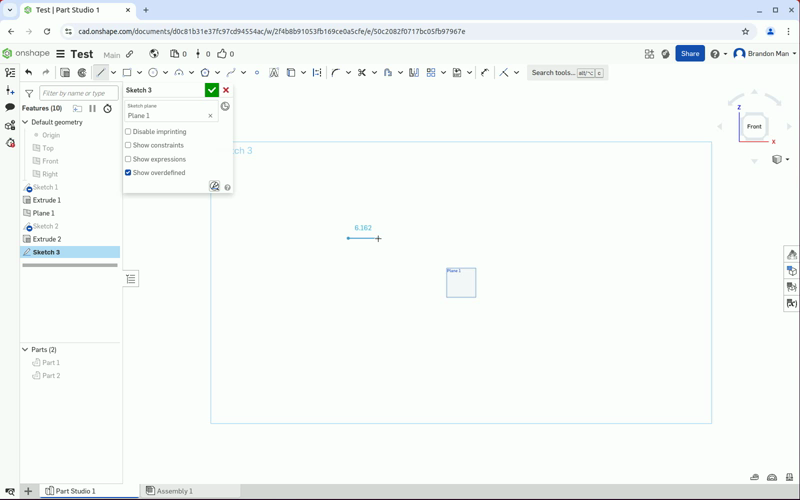
mouse_move(371, 238)
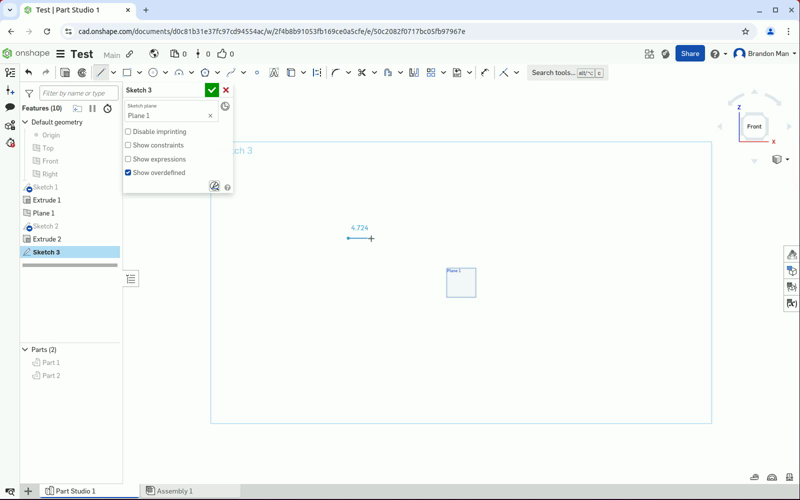
click(371, 238)
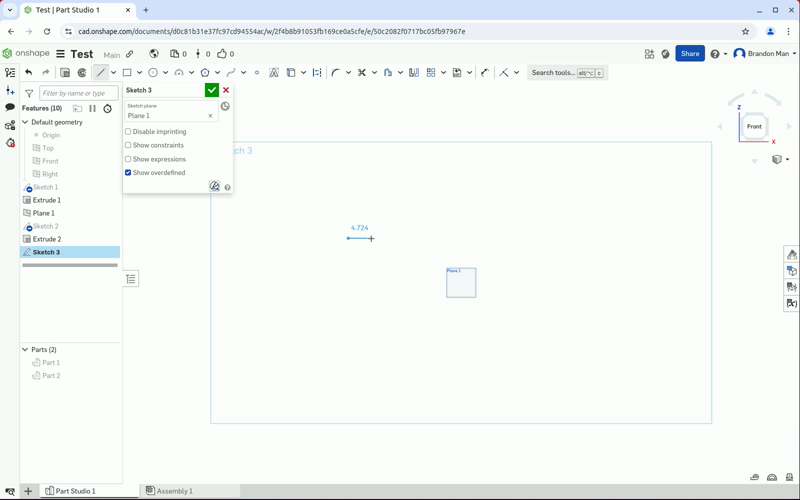
key_up(shift)
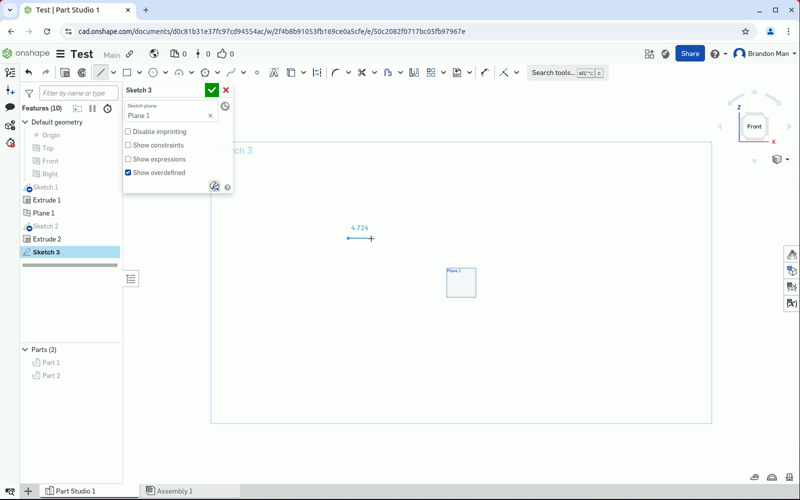
key_down(shift)
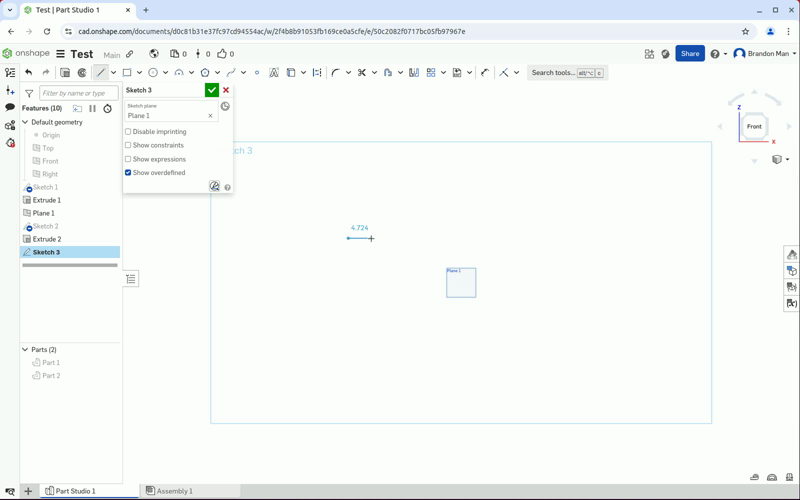
mouse_move(401, 238)
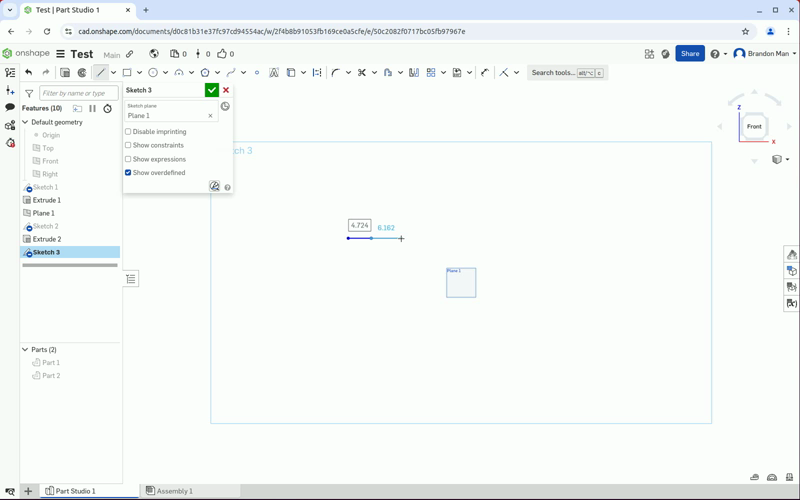
mouse_move(371, 215)
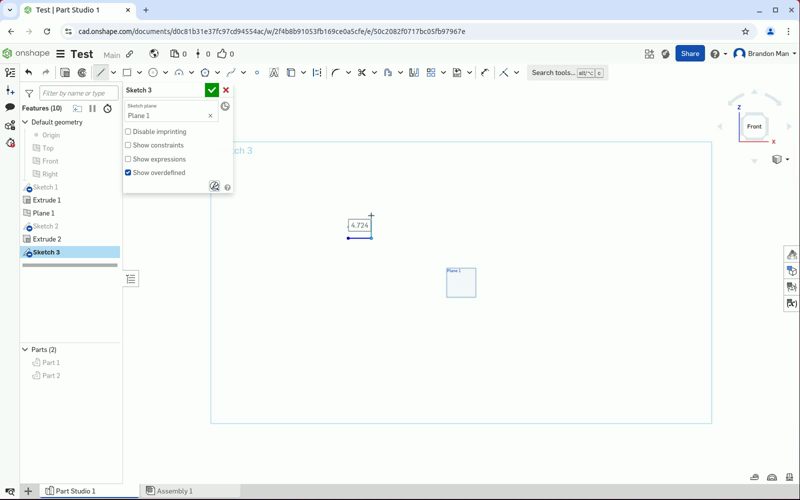
click(371, 215)
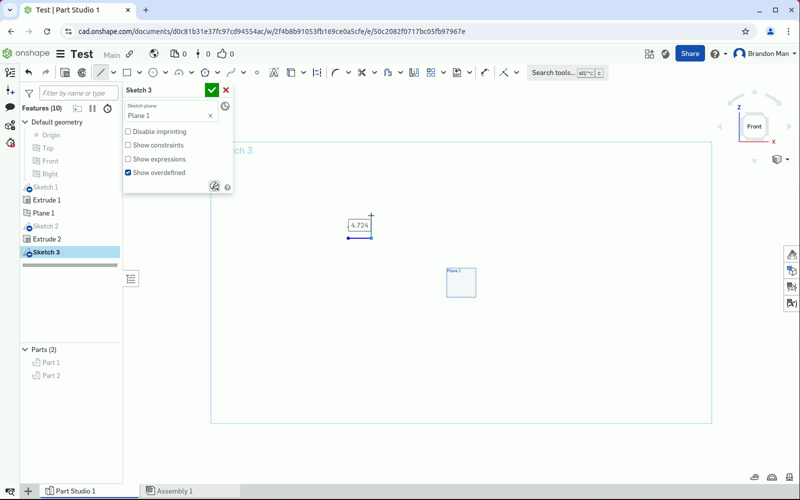
key_up(shift)
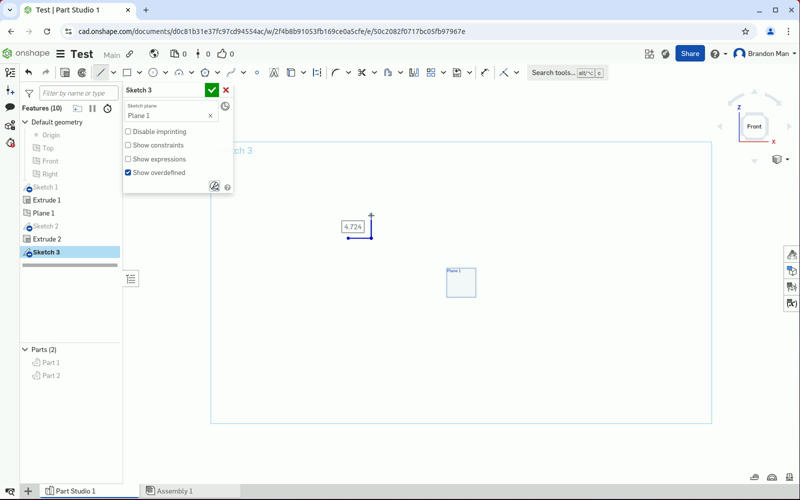
key_down(shift)
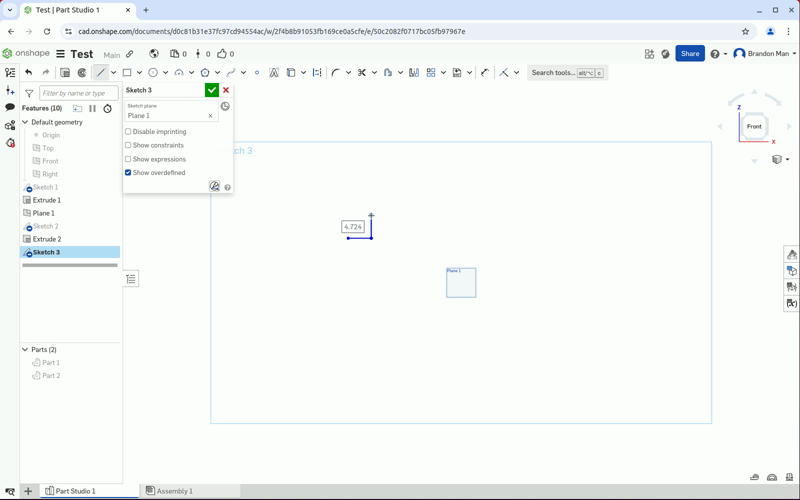
mouse_move(401, 215)
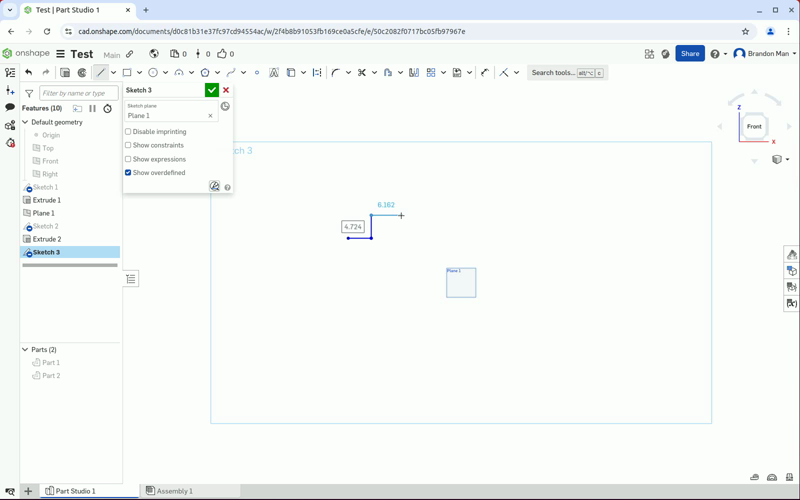
mouse_move(348, 215)
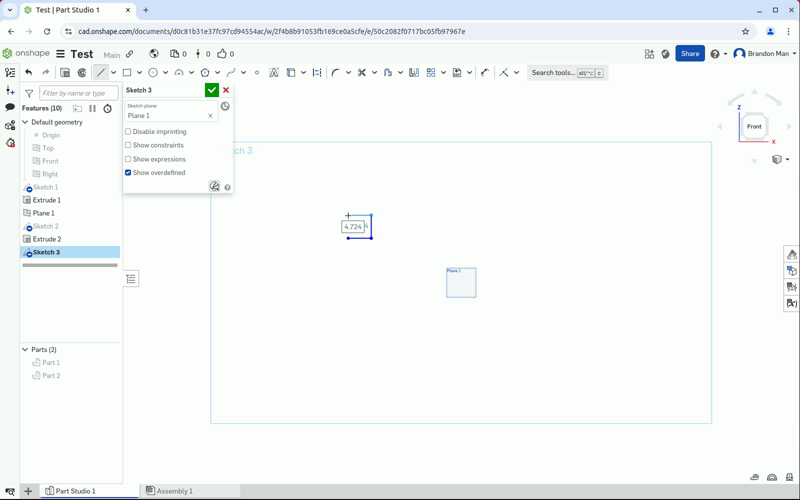
click(348, 215)
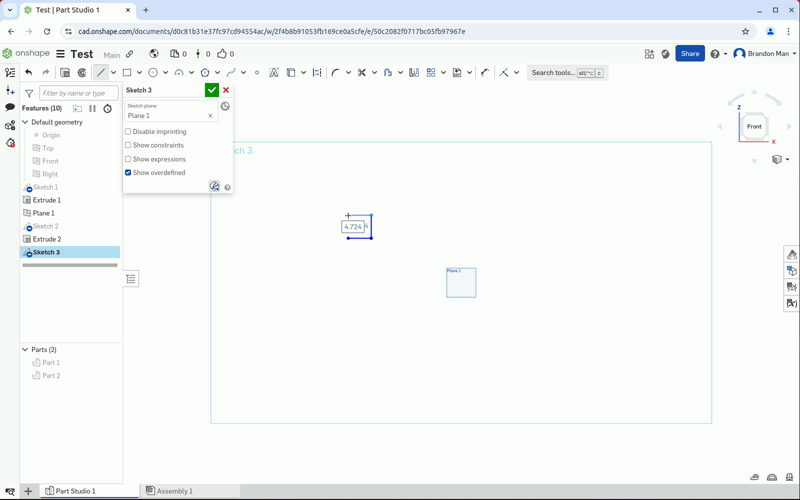
key_up(shift)
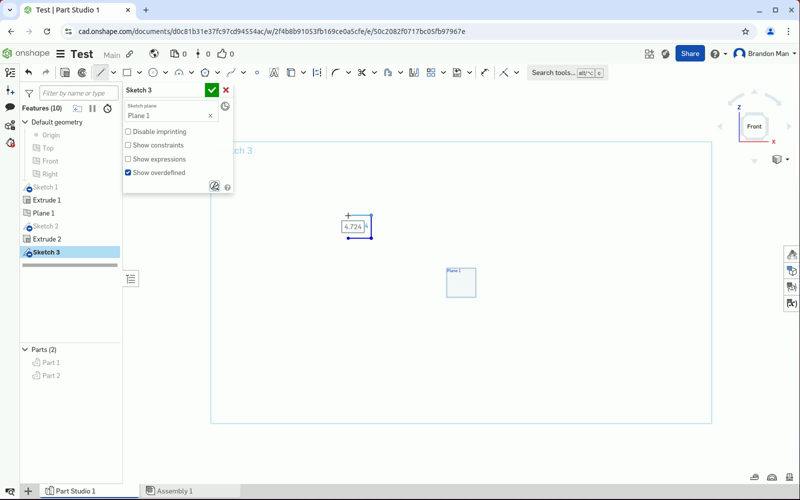
mouse_move(378, 215)
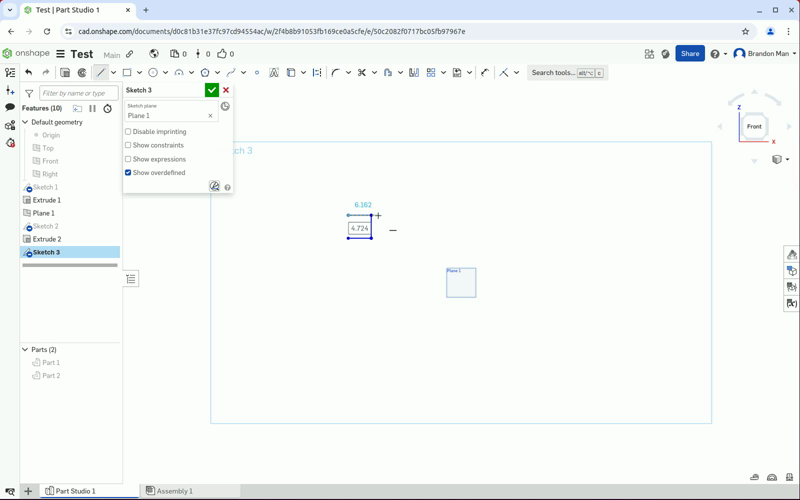
key_down(shift)
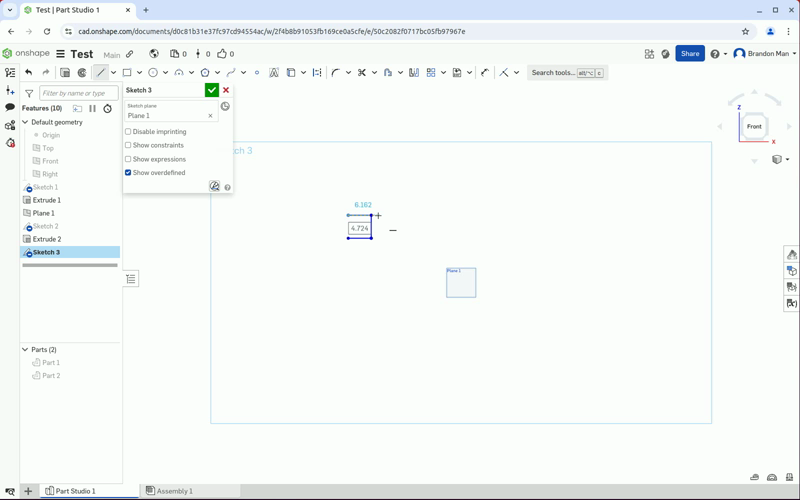
mouse_move(348, 238)
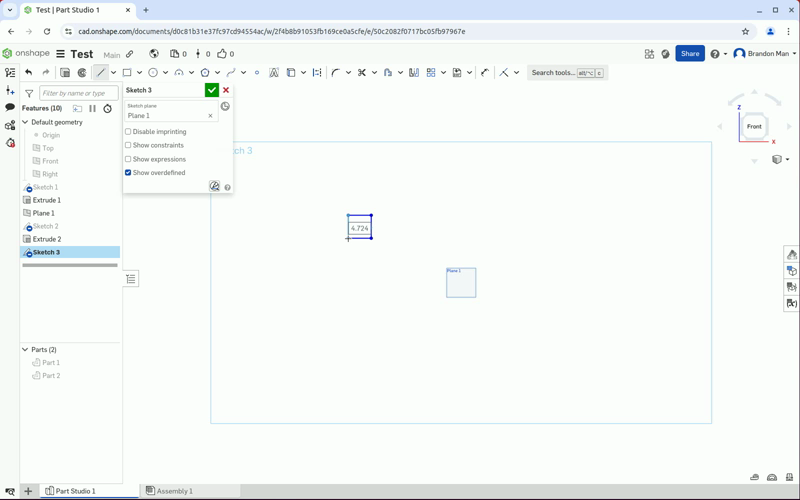
key_up(shift)
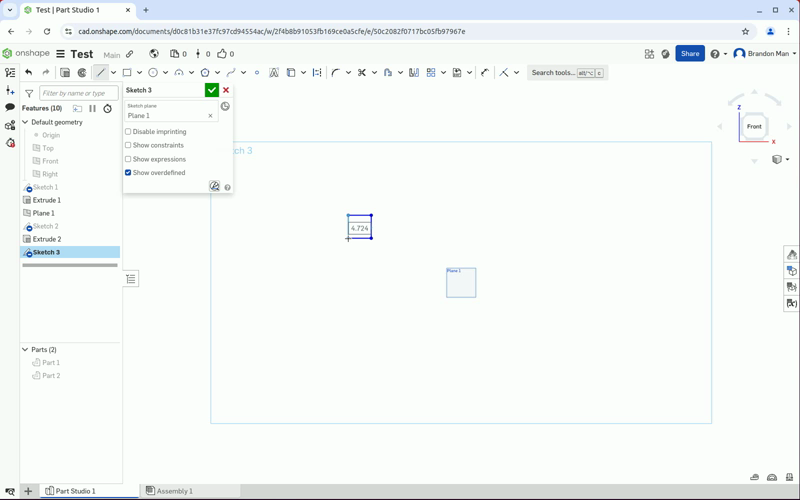
click(348, 238)
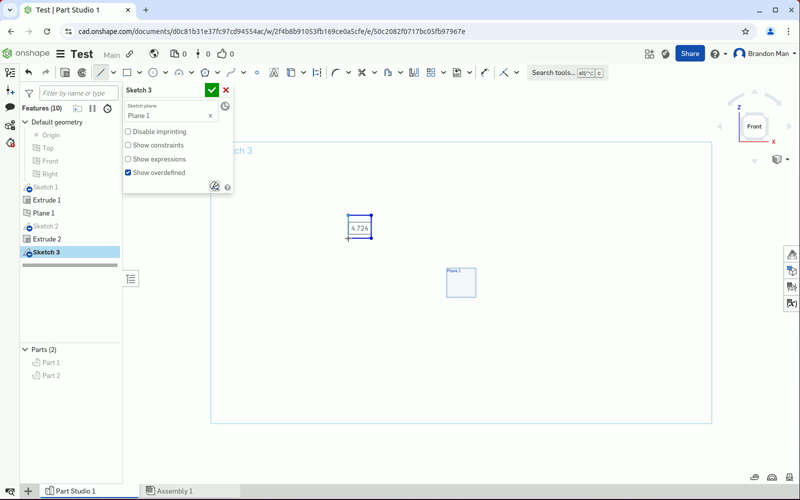
key(esc)
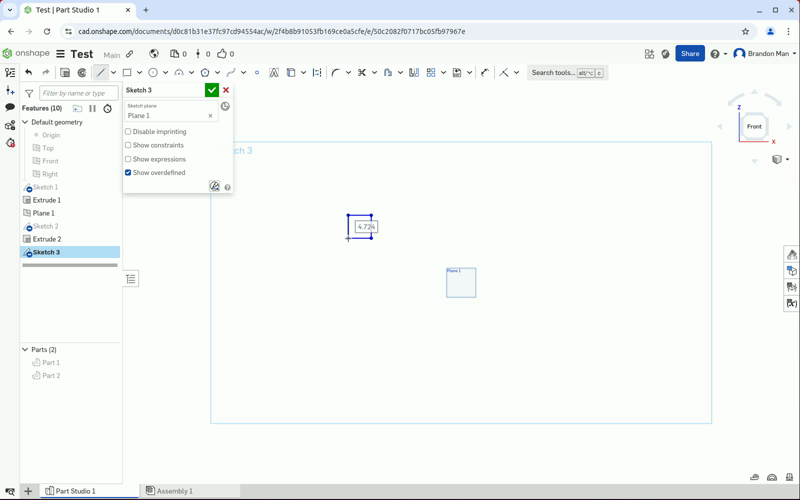
mouse_move(357, 221)
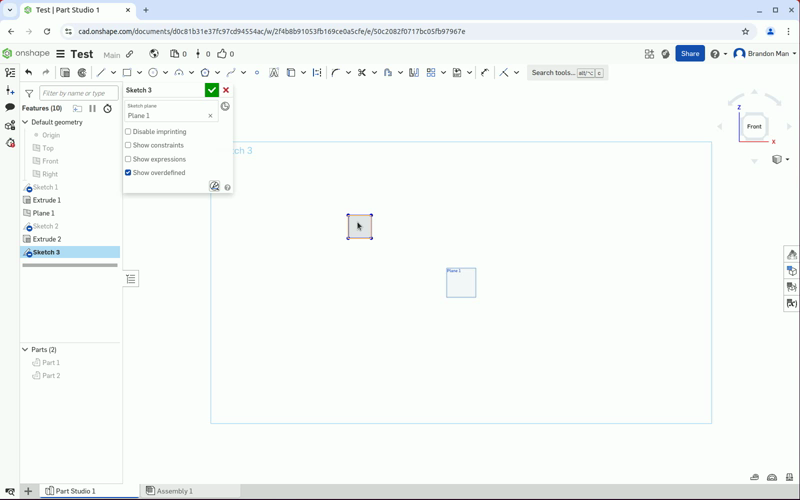
scroll(6)
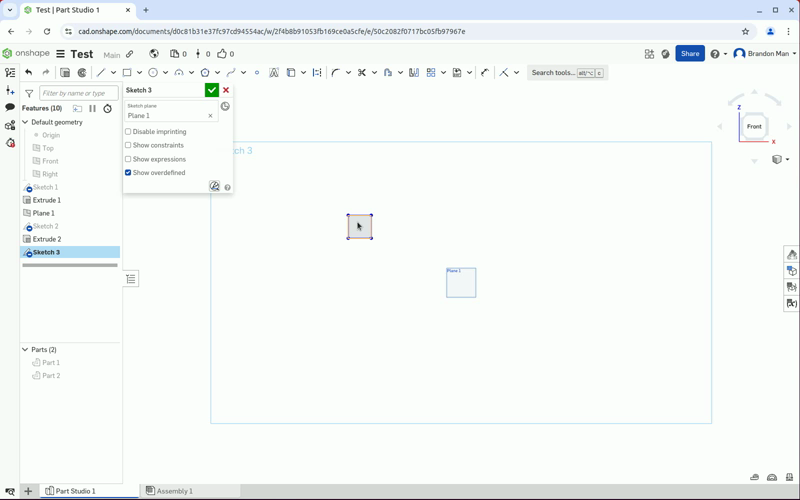
scroll(6)
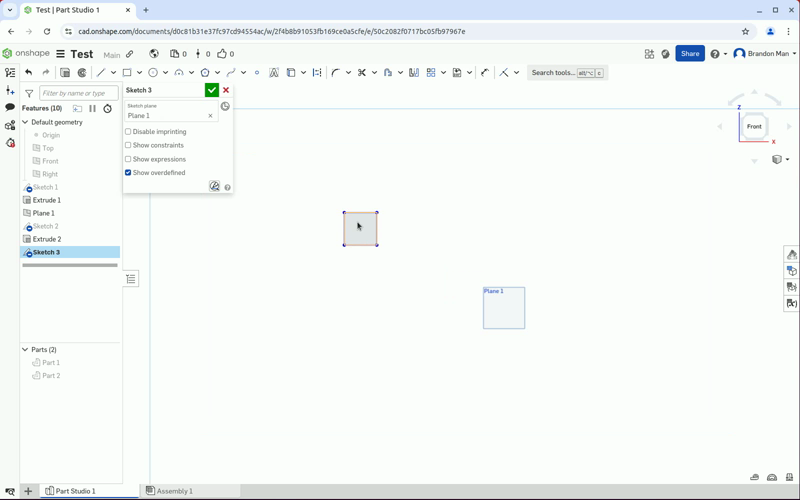
scroll(6)
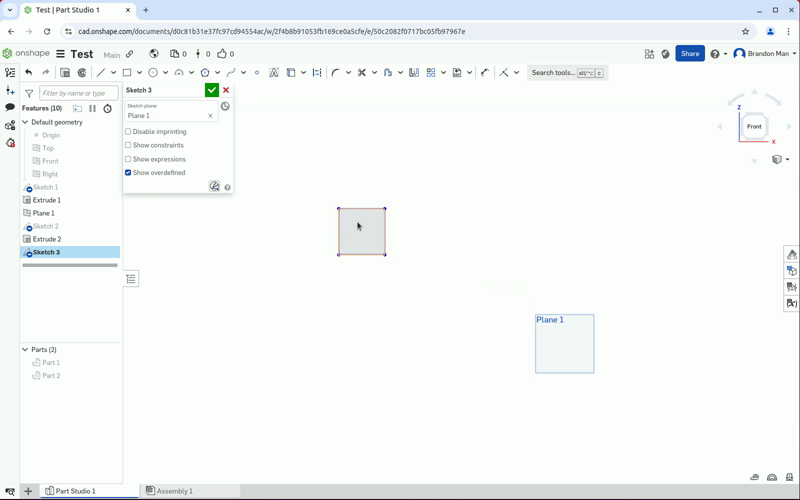
scroll(6)
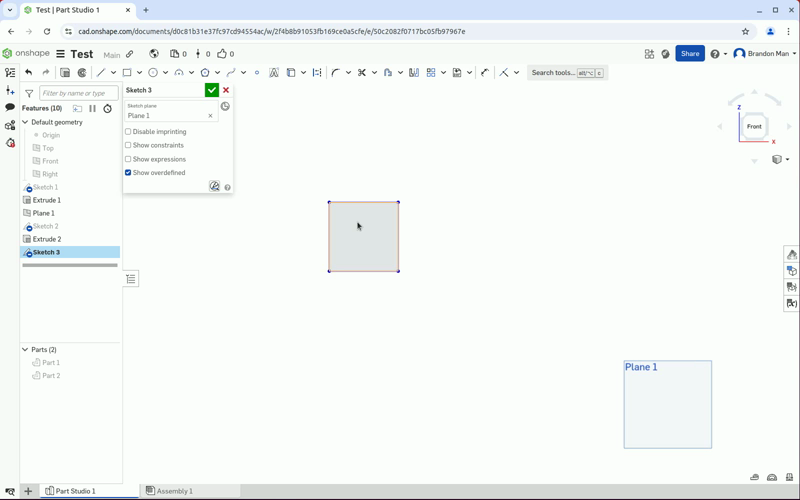
scroll(6)
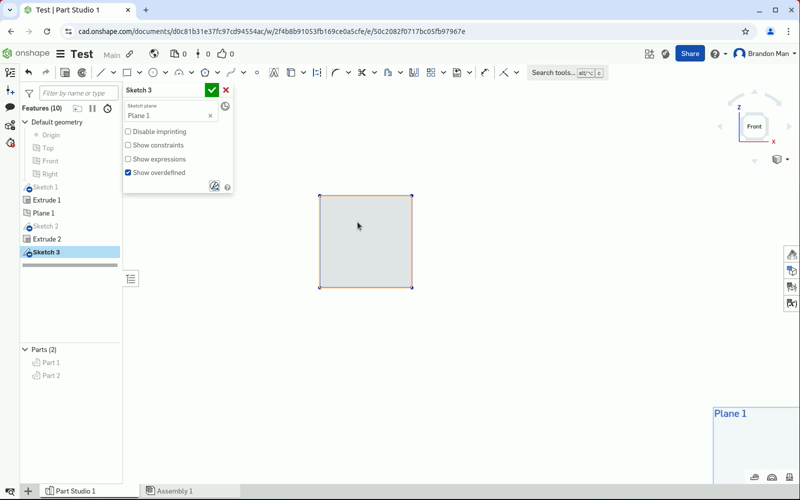
scroll(6)
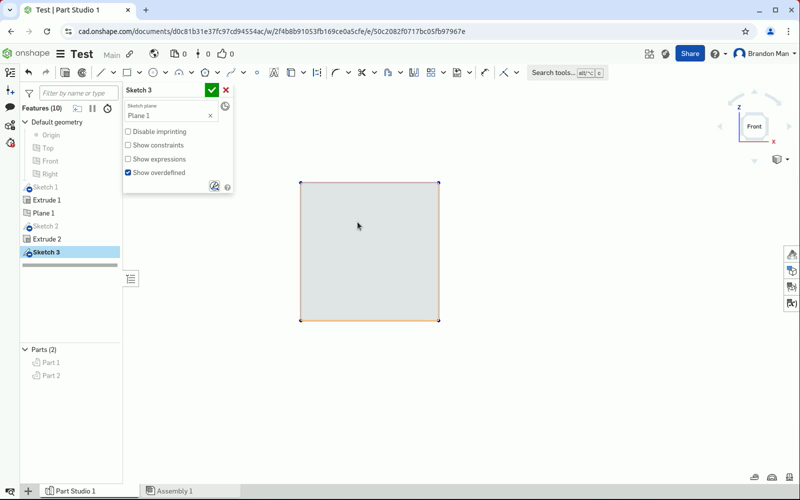
scroll(6)
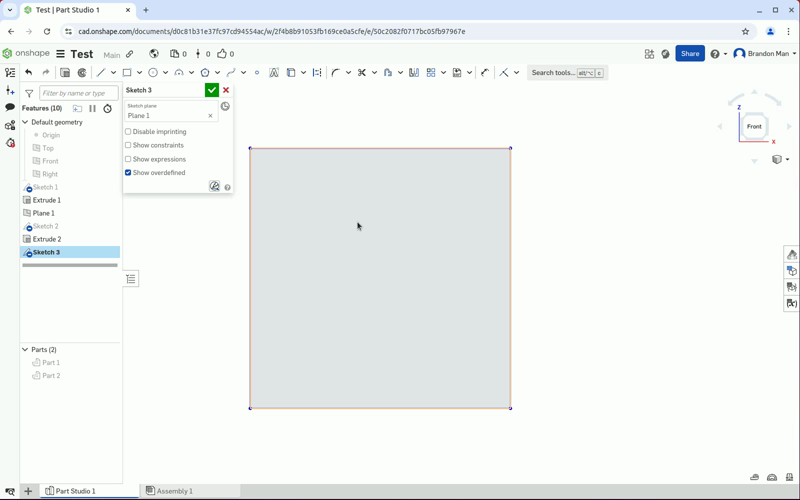
click(357, 221)
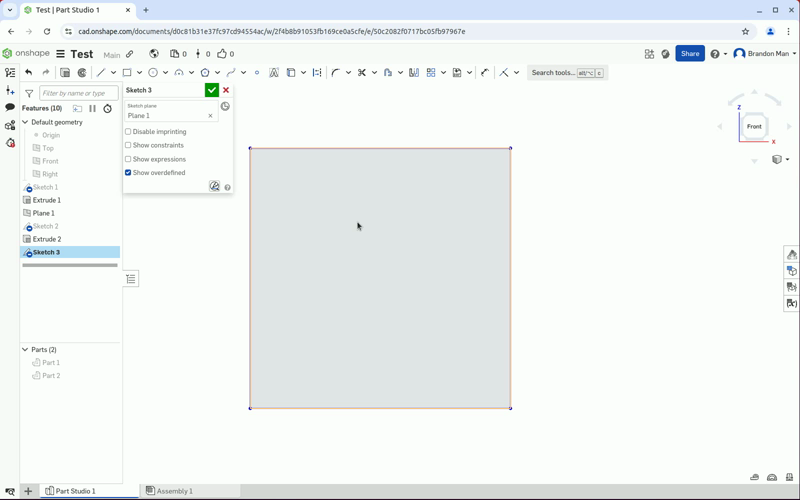
scroll(-6)
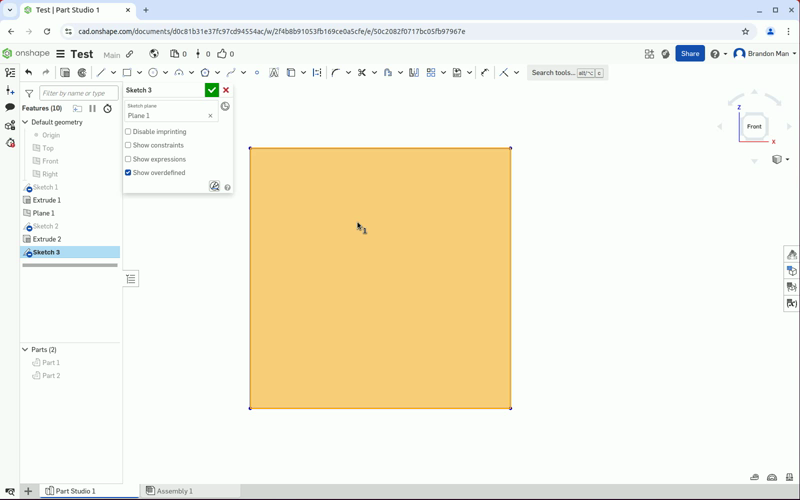
scroll(-6)
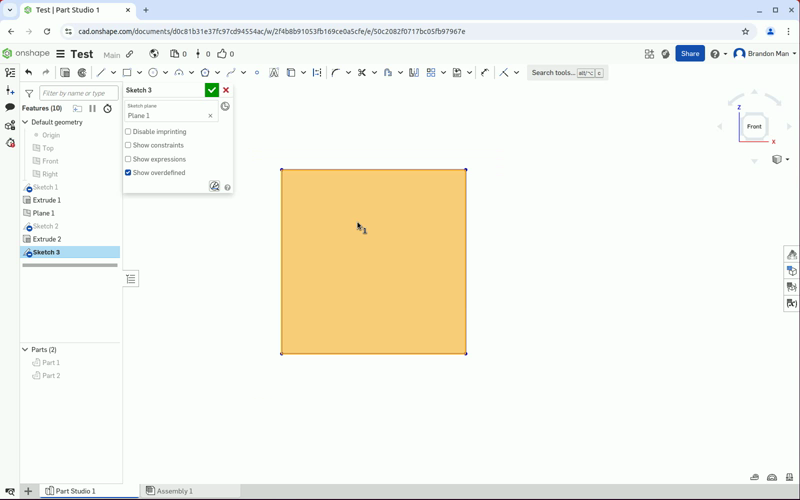
scroll(-6)
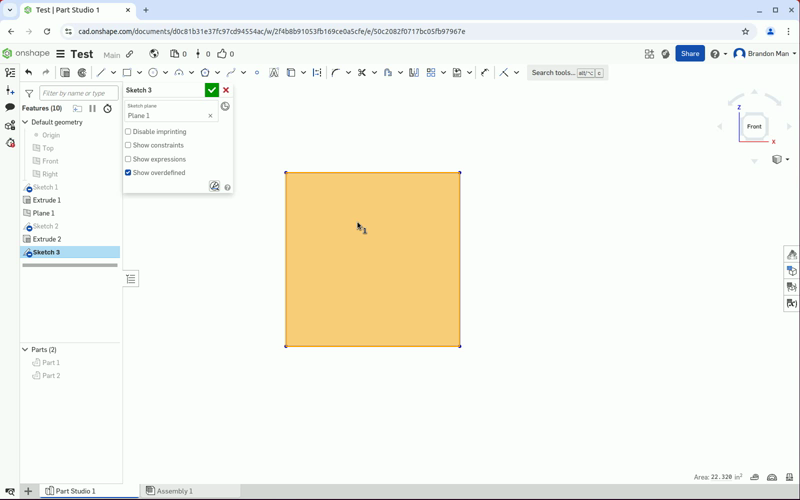
scroll(-6)
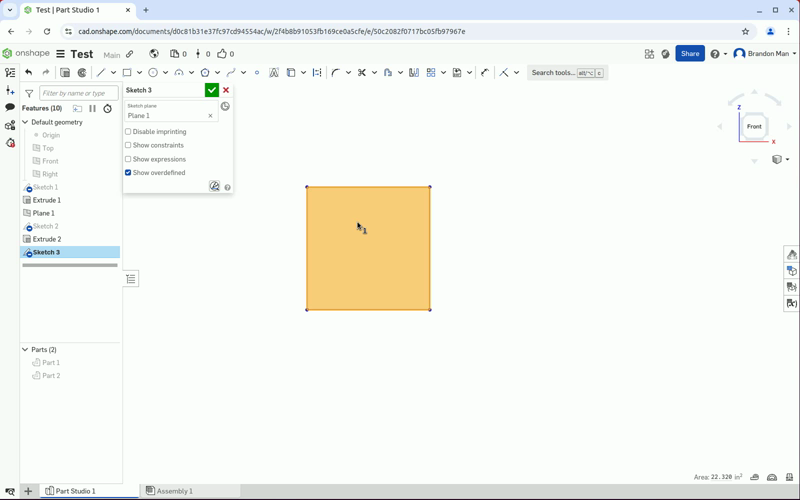
scroll(-6)
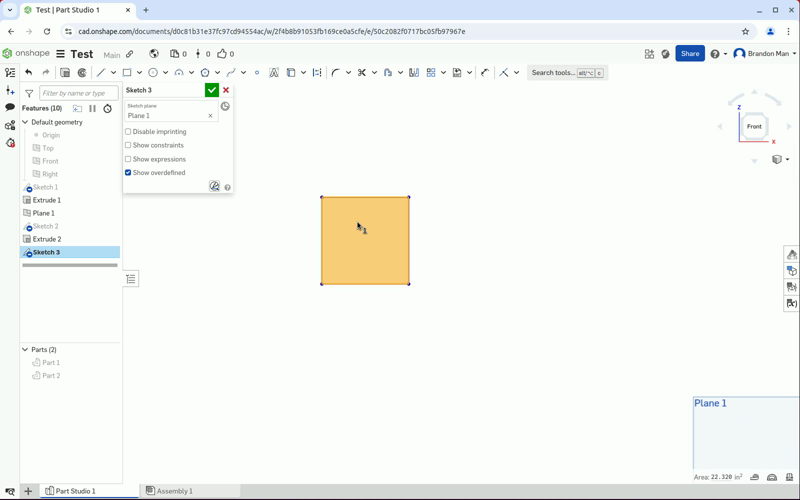
scroll(-6)
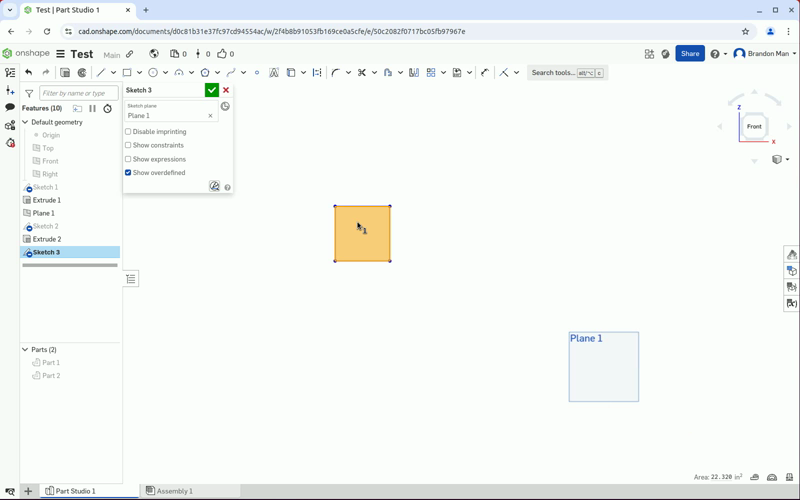
scroll(-6)
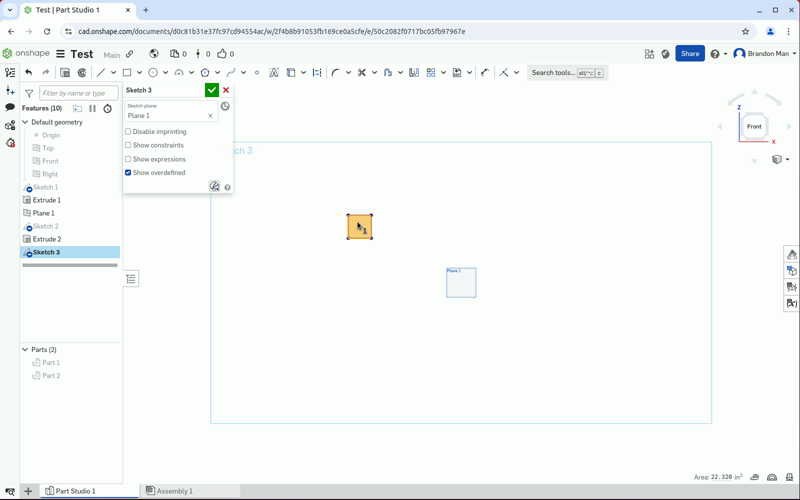
mouse_move(73, 352)
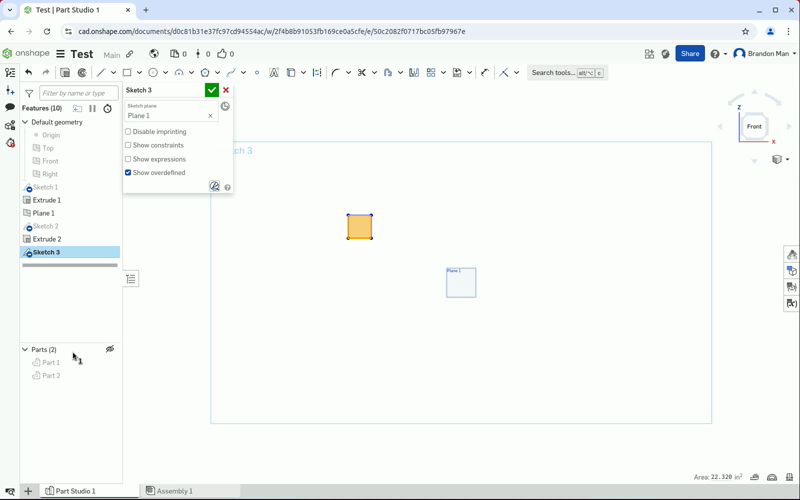
key(shift+y)
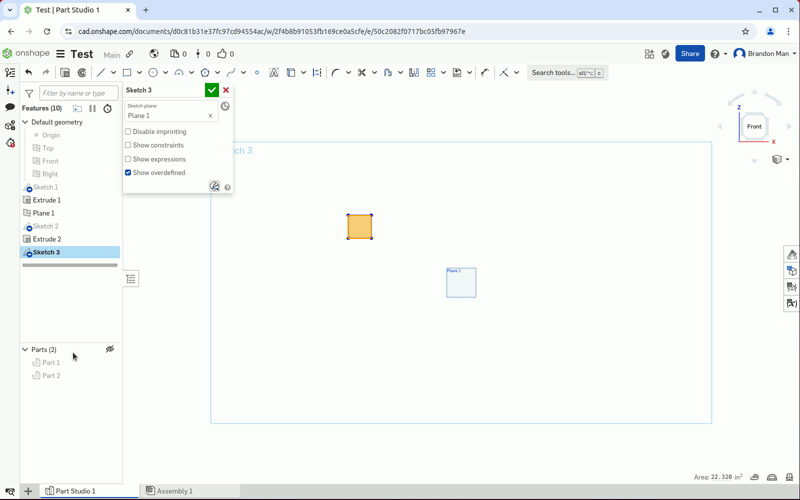
key(shift+e)
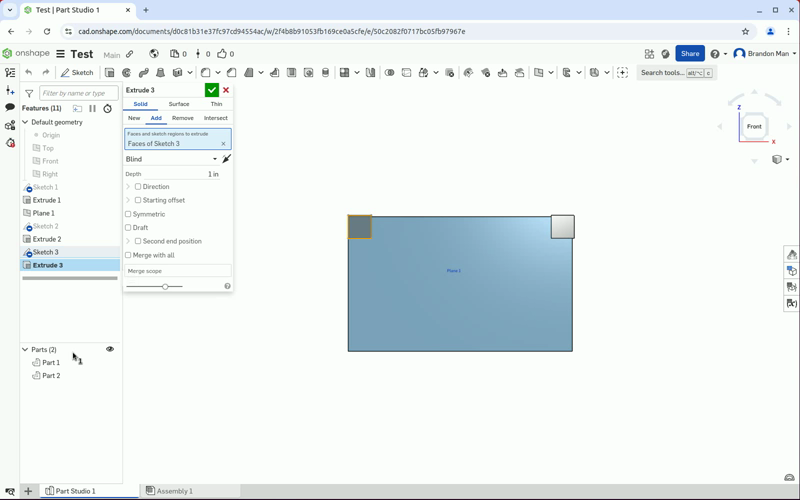
mouse_move(143, 106)
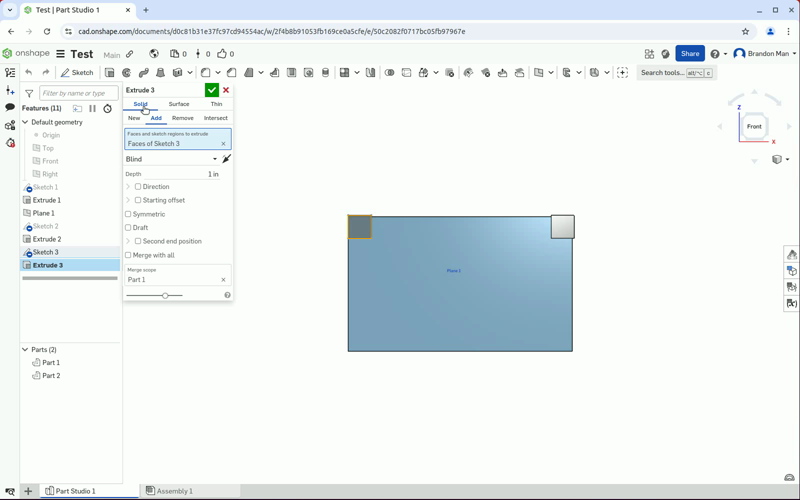
click(143, 106)
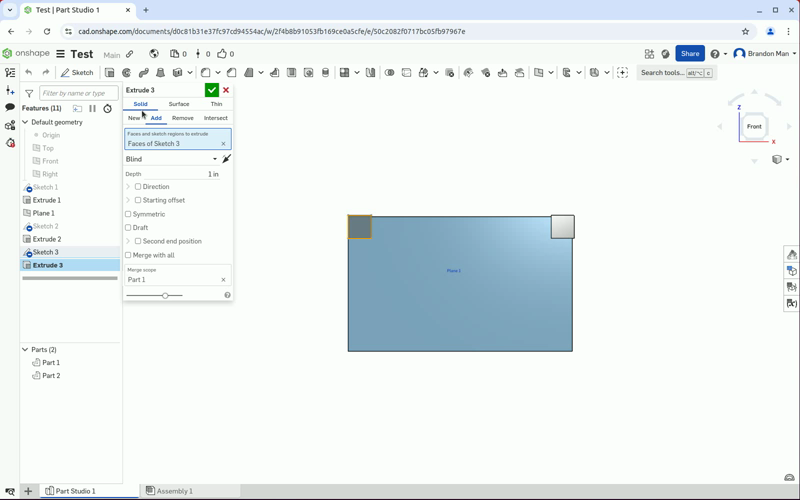
mouse_move(137, 120)
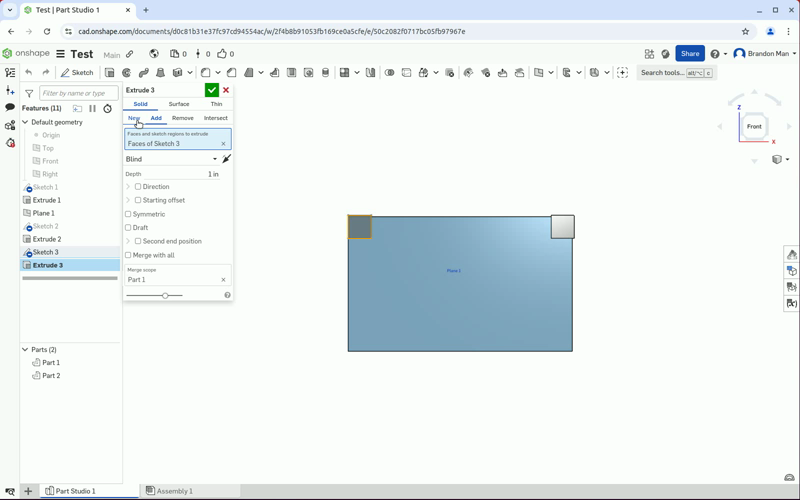
click(137, 120)
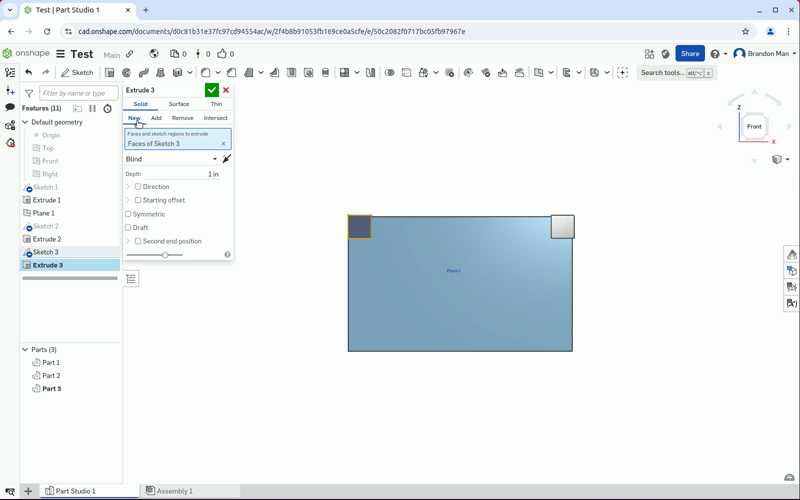
key(tab, 4)
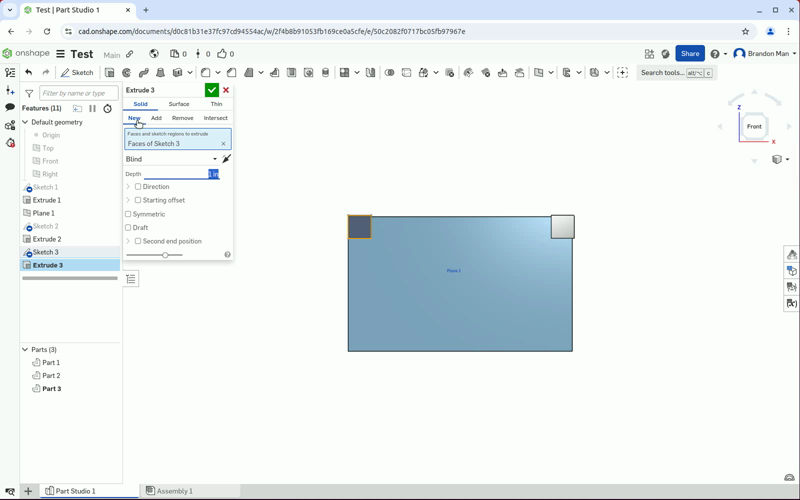
text(18.535)
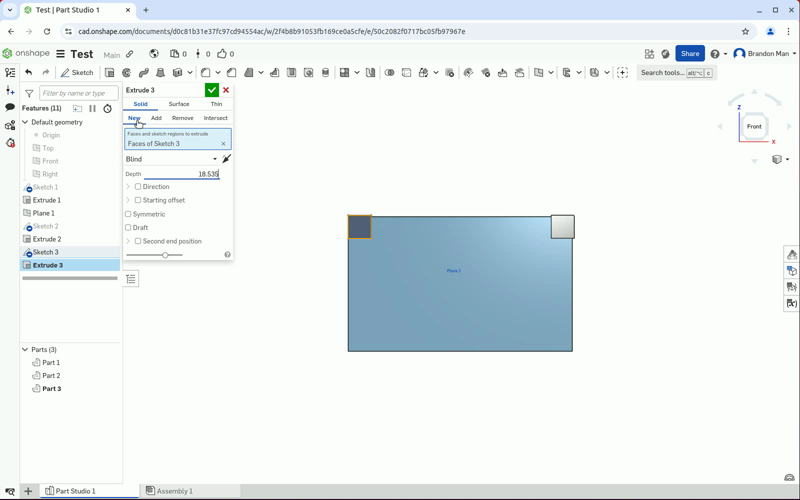
key(enter)
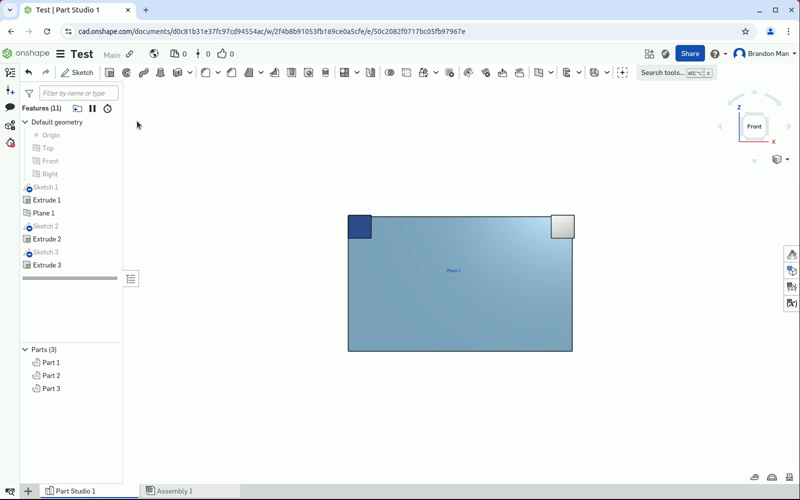
key(shift+h)
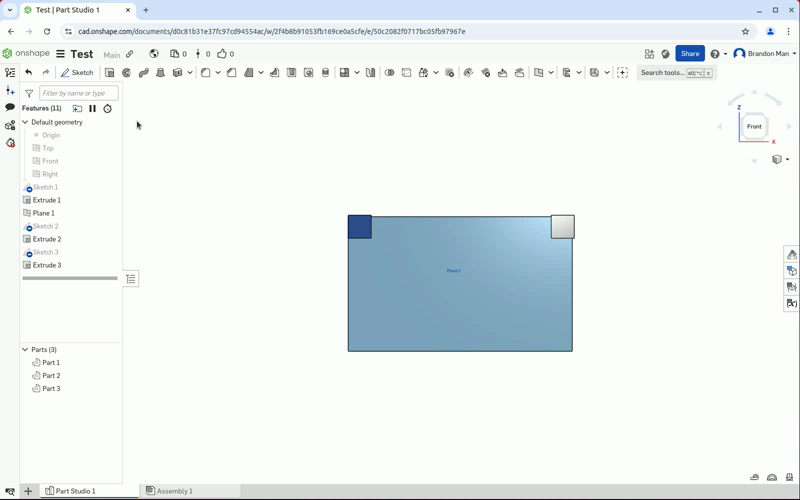
key(shift+h)
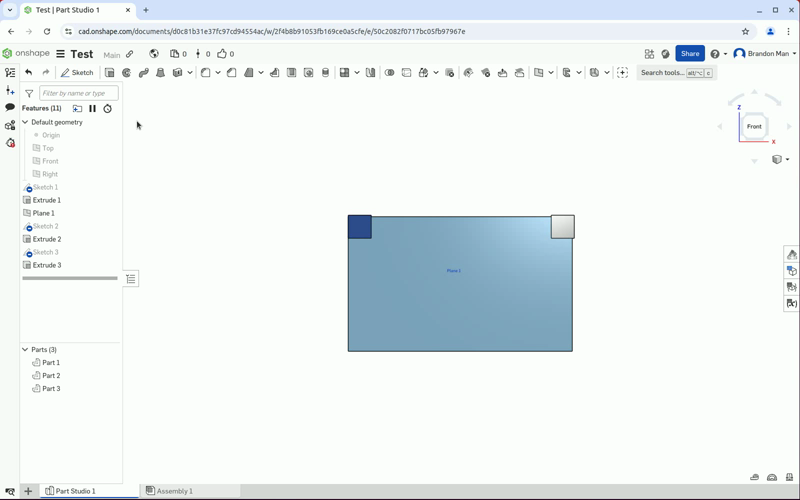
mouse_move(73, 189)
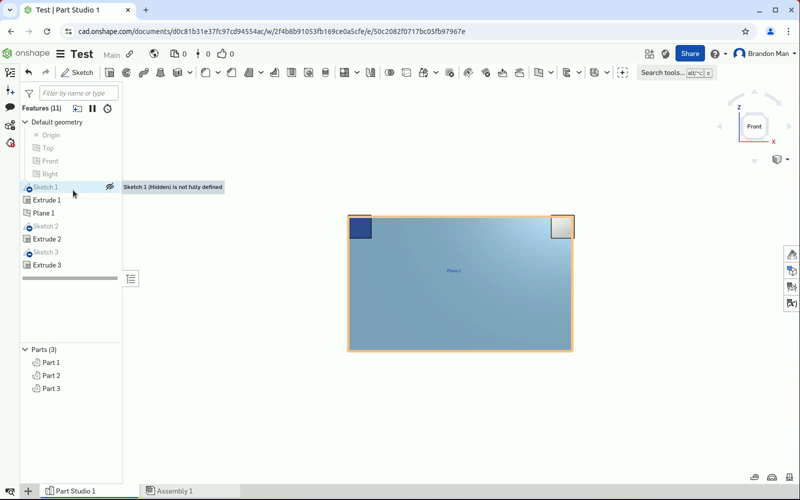
click(73, 189)
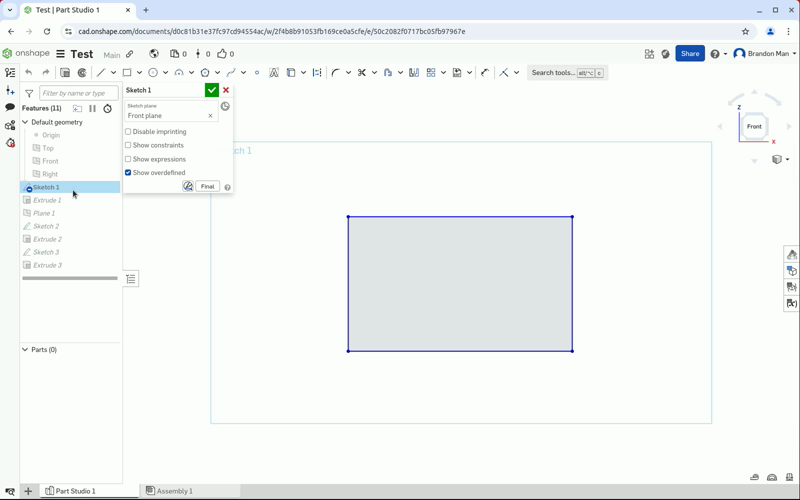
mouse_move(229, 92)
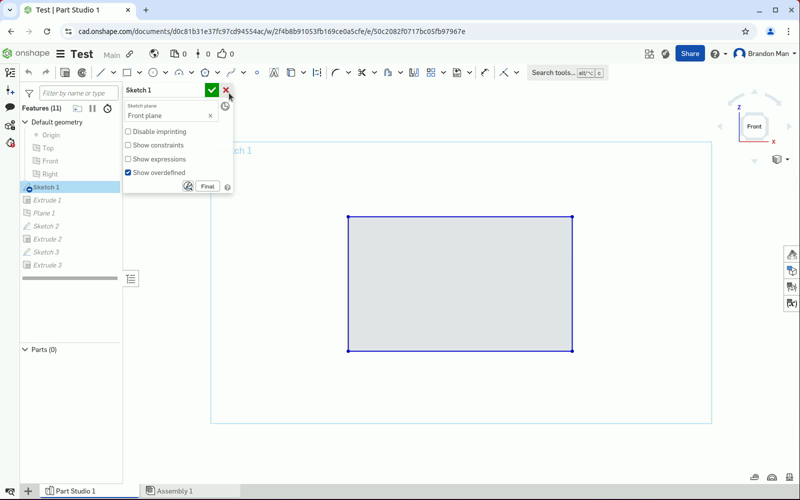
click(229, 92)
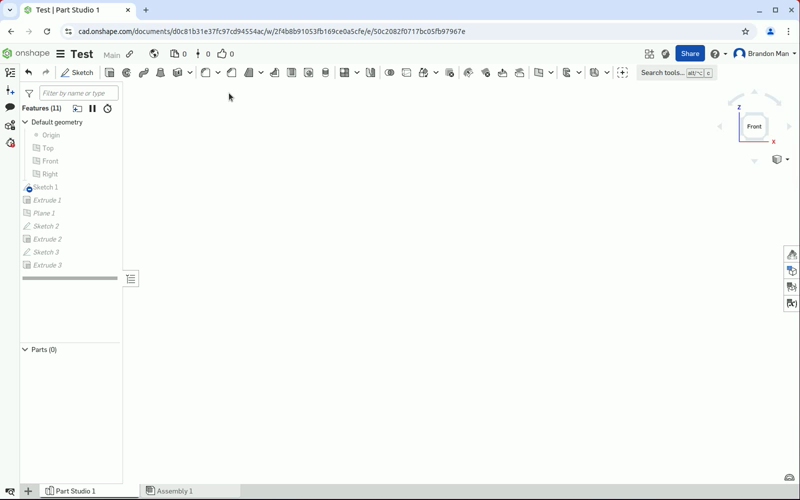
key(shift+s)
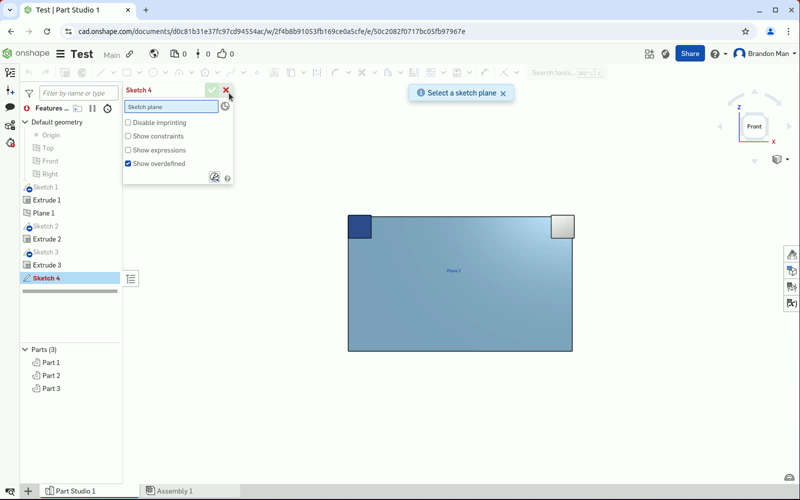
mouse_move(73, 215)
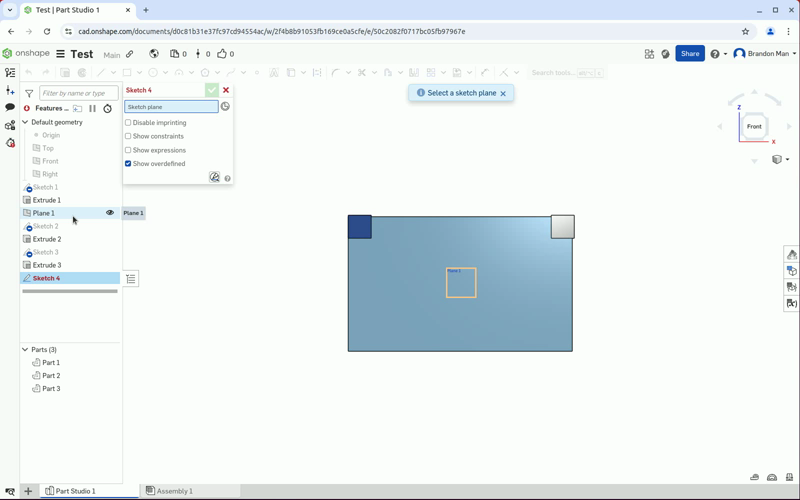
click(73, 215)
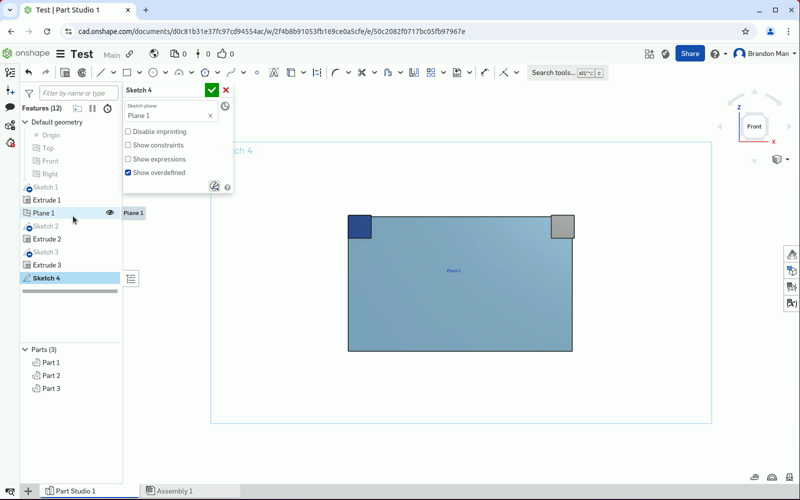
mouse_move(73, 352)
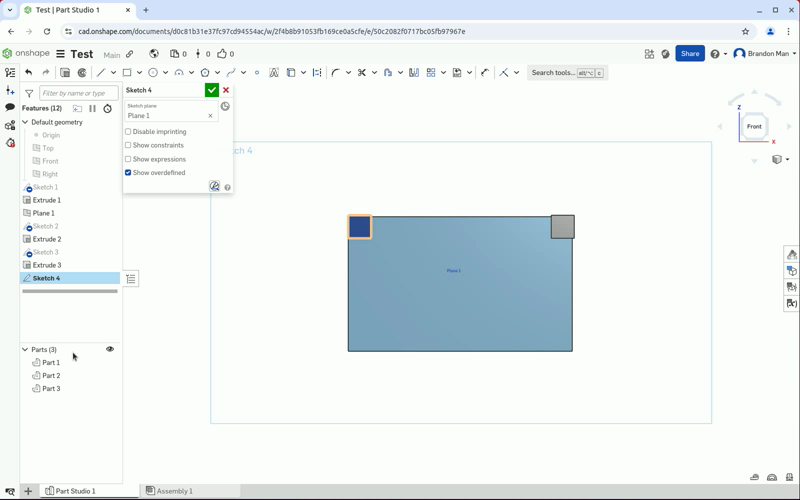
key(y)
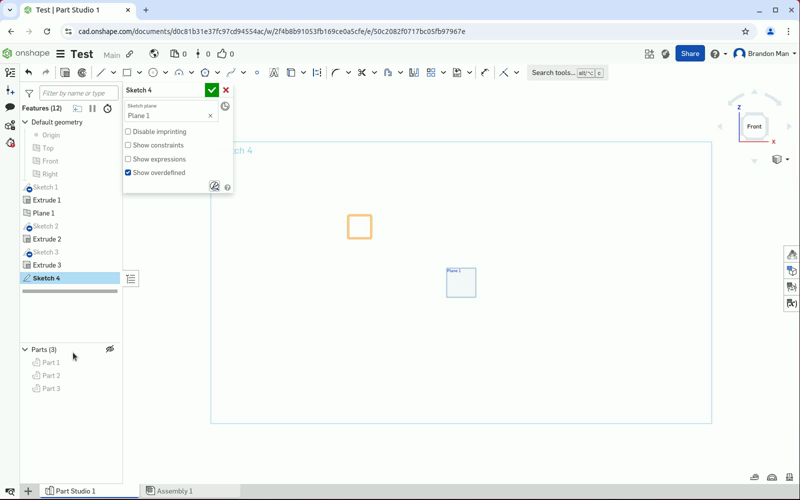
key(l)
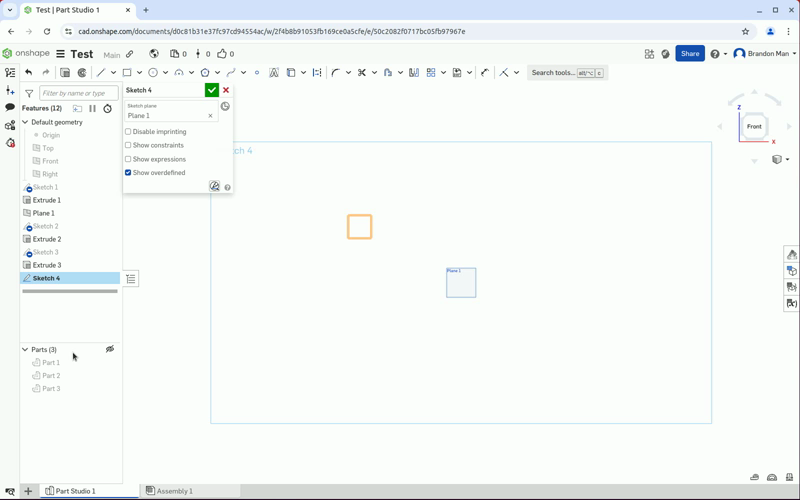
key_down(shift)
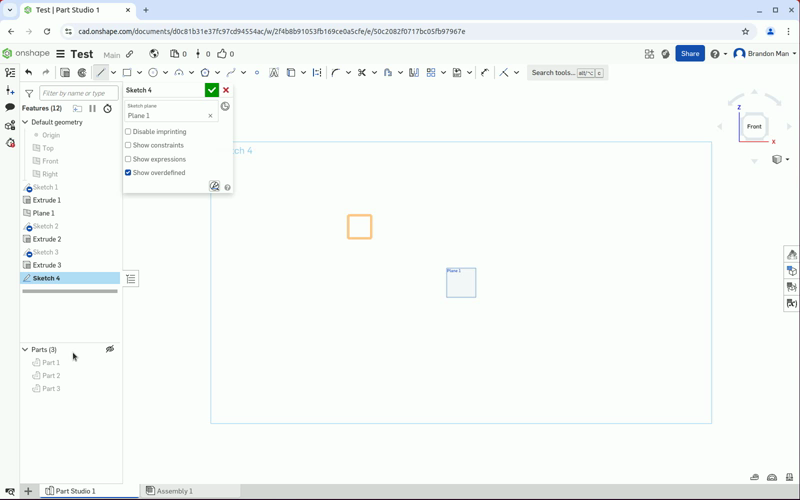
mouse_move(551, 351)
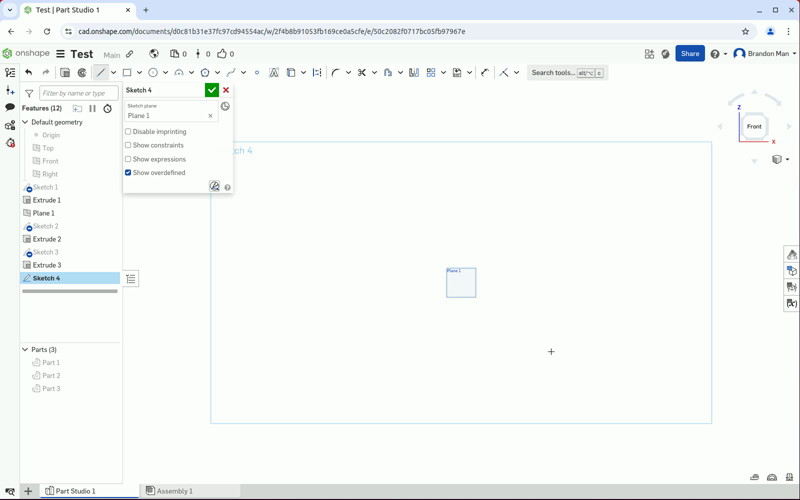
click(551, 351)
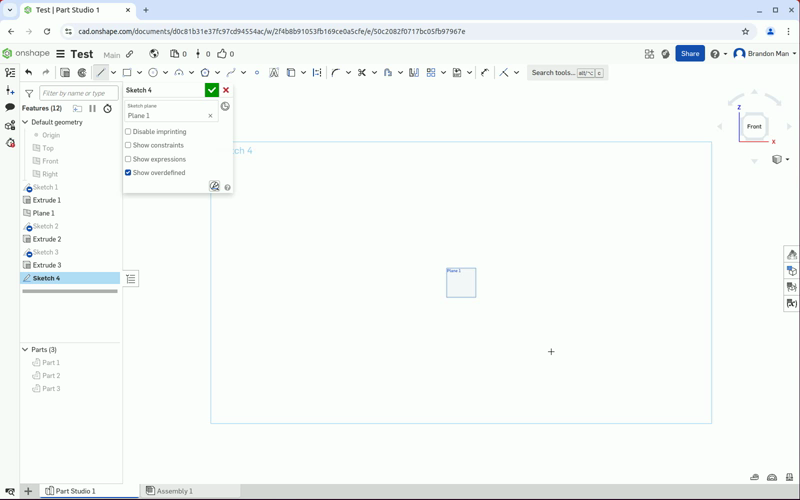
key_up(shift)
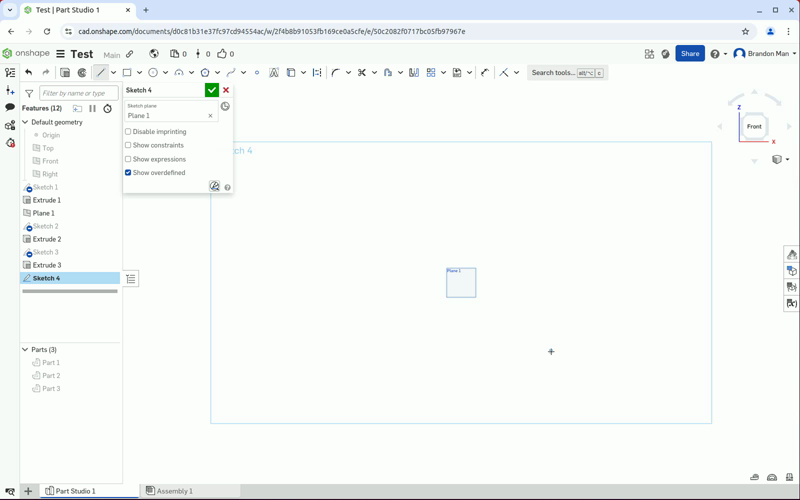
key_down(shift)
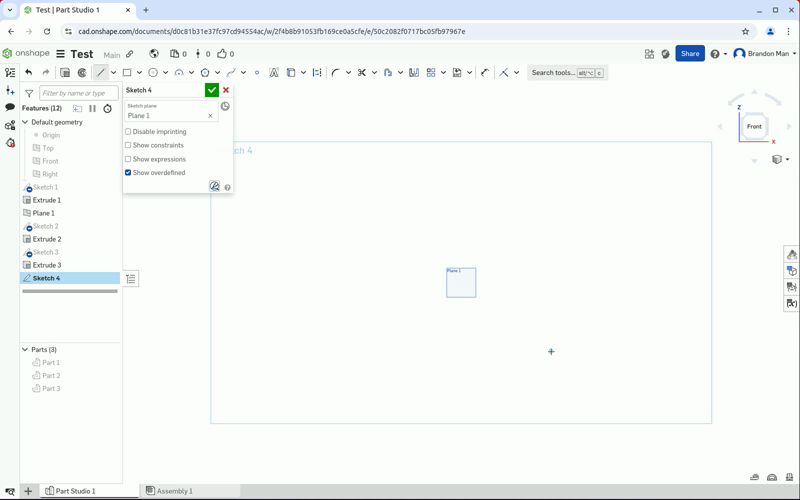
mouse_move(581, 351)
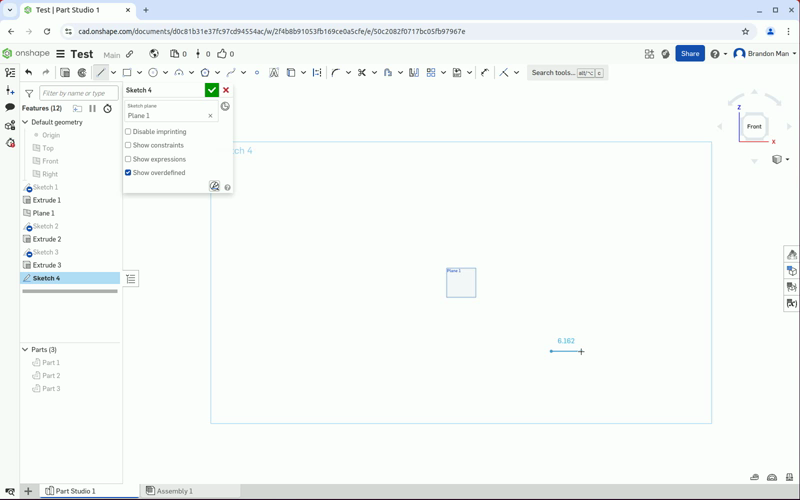
mouse_move(574, 351)
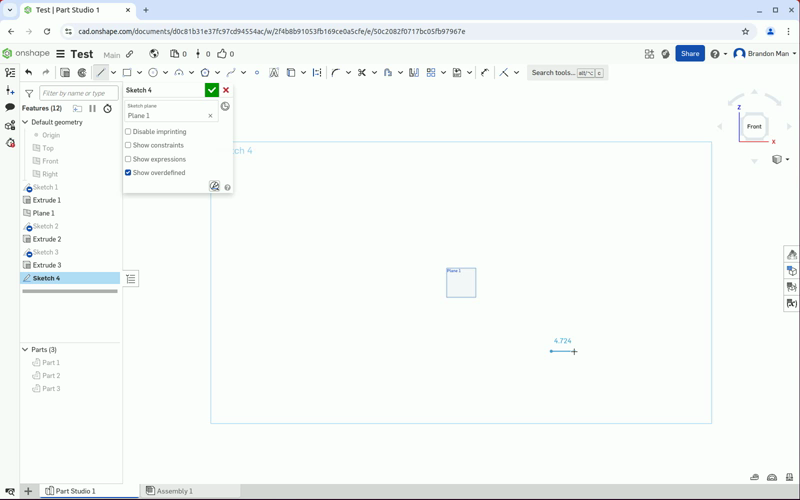
click(574, 351)
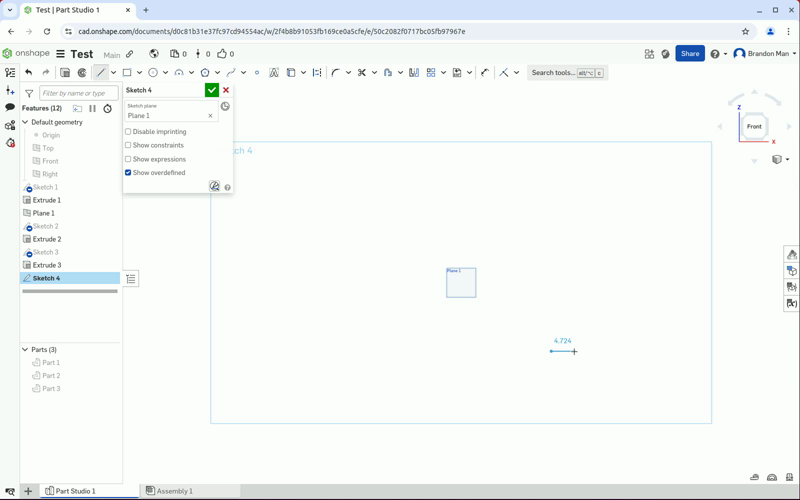
key_up(shift)
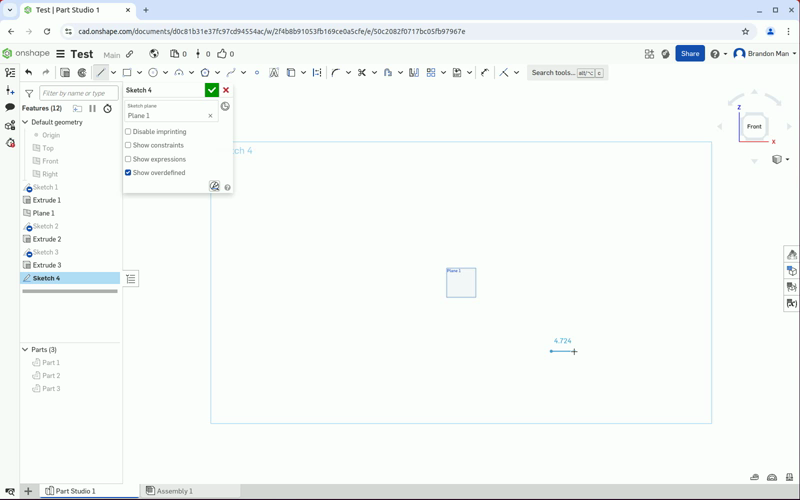
key_down(shift)
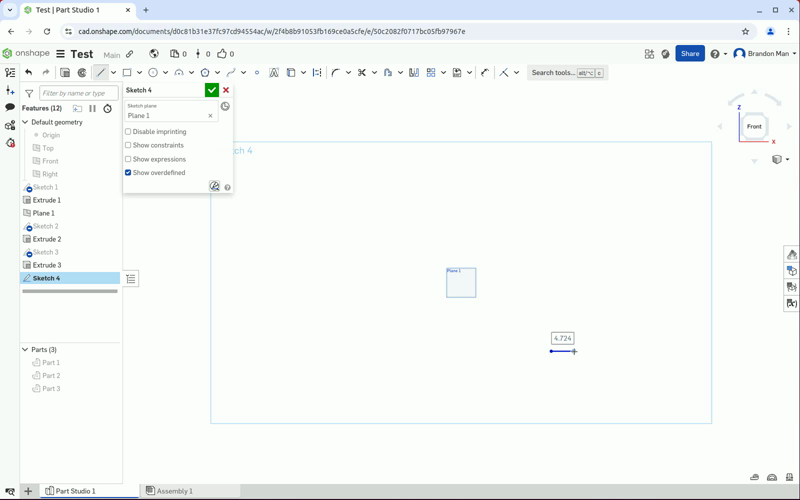
mouse_move(589, 351)
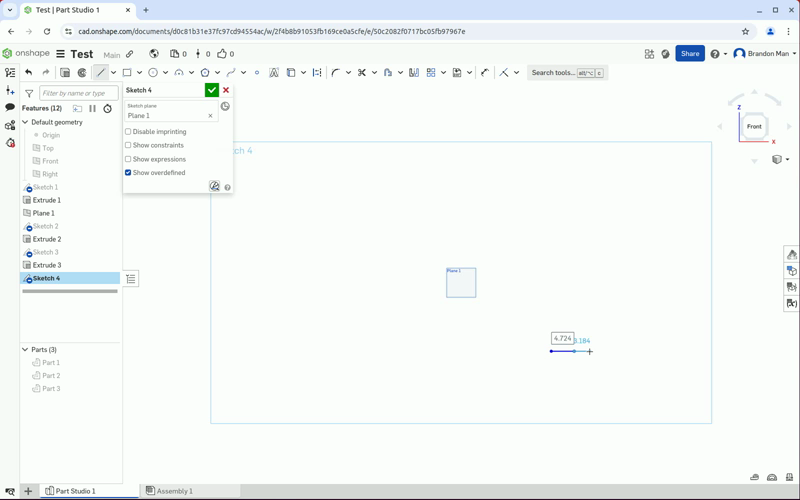
mouse_move(574, 327)
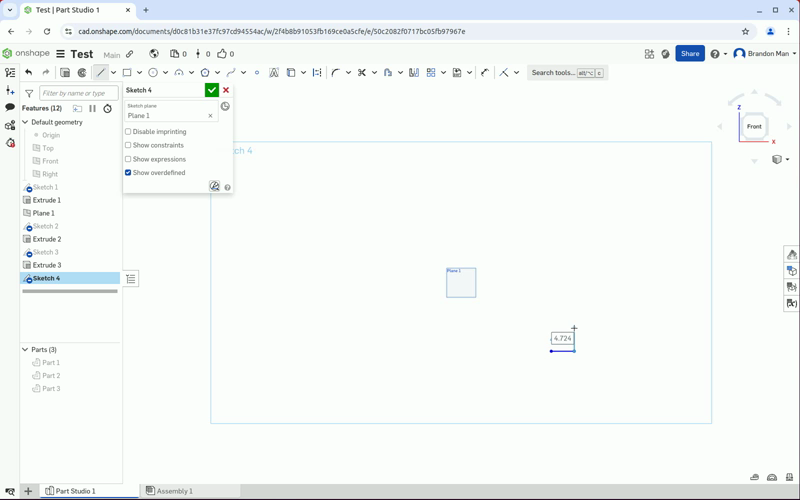
click(574, 327)
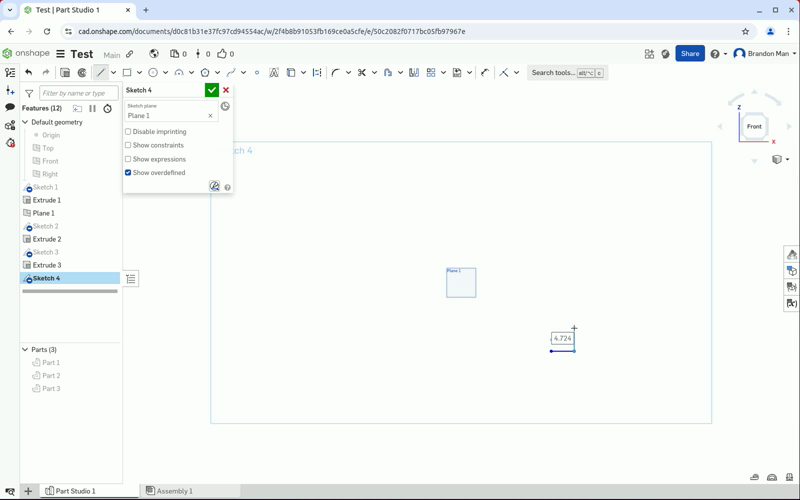
key_up(shift)
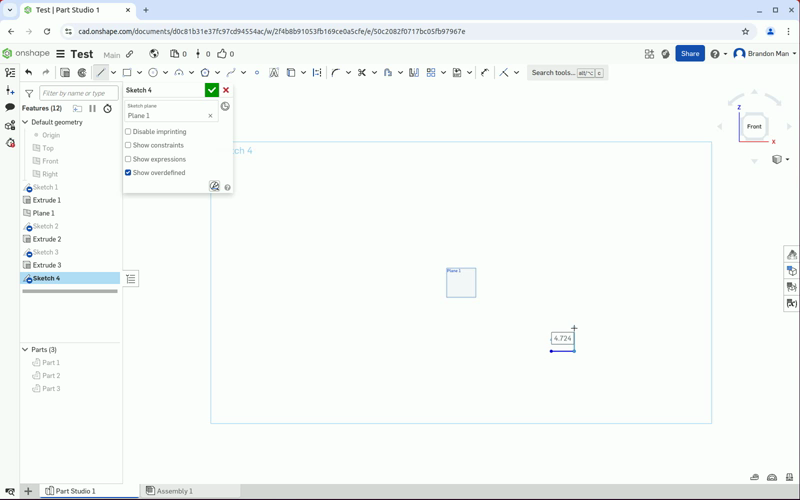
key_down(shift)
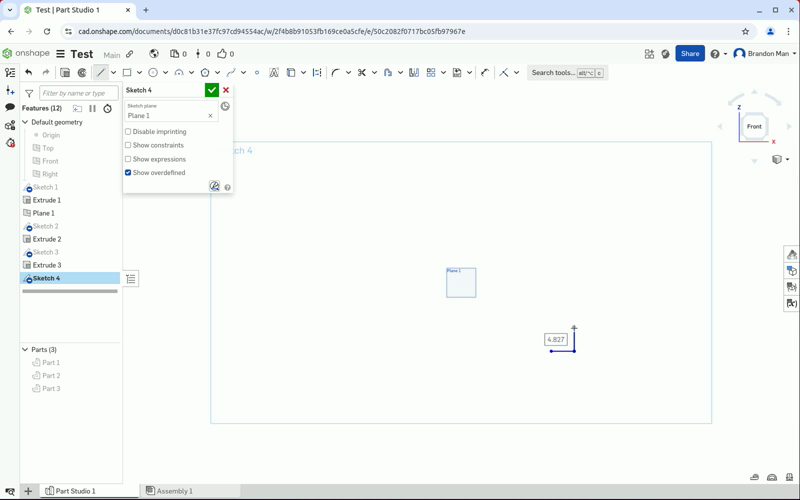
mouse_move(589, 327)
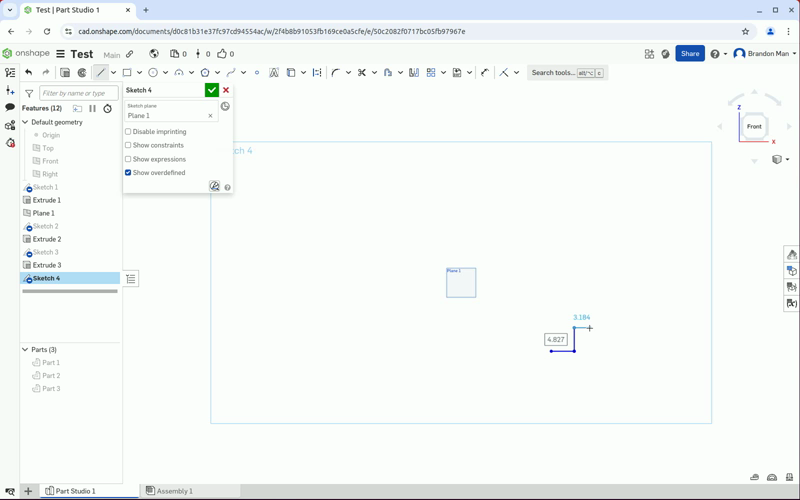
mouse_move(551, 327)
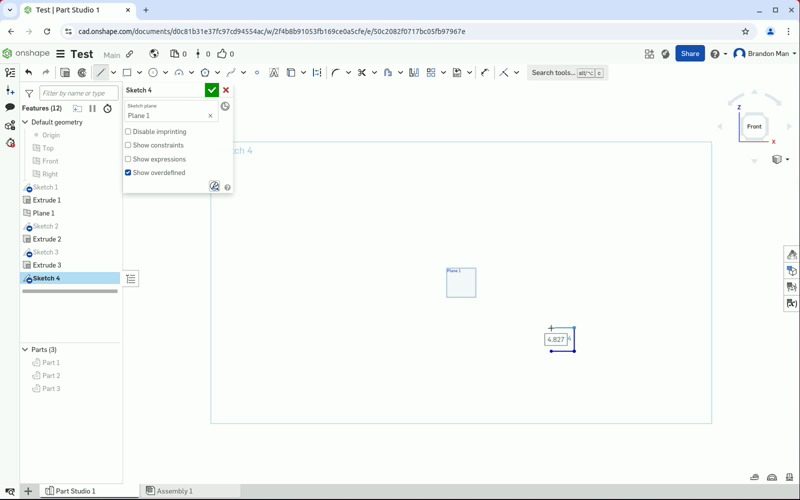
click(551, 327)
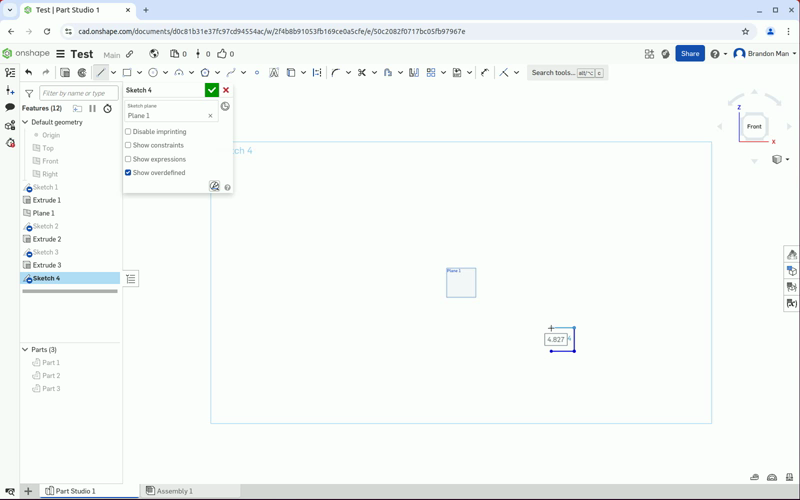
key_up(shift)
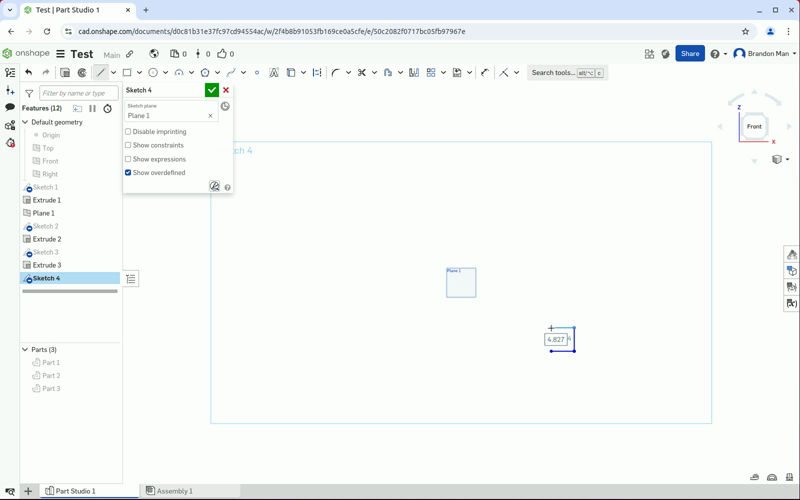
mouse_move(581, 327)
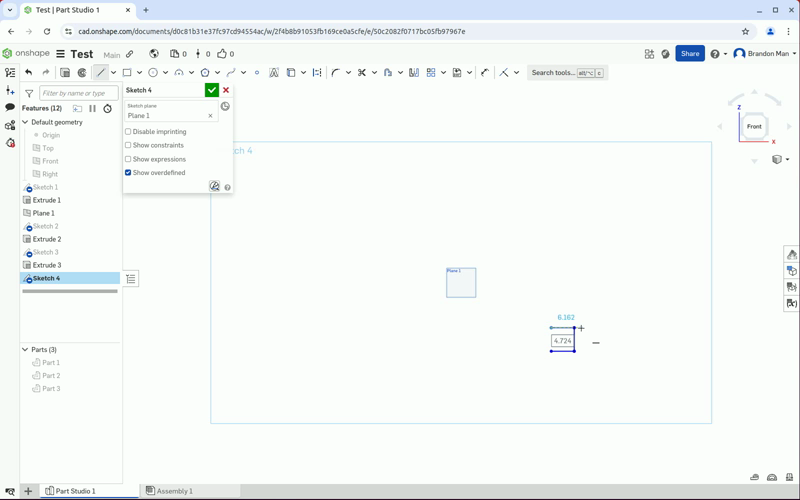
key_down(shift)
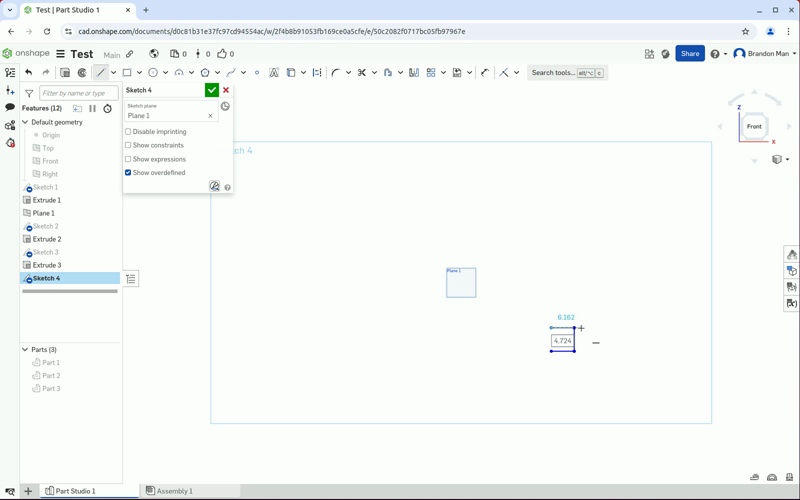
mouse_move(551, 351)
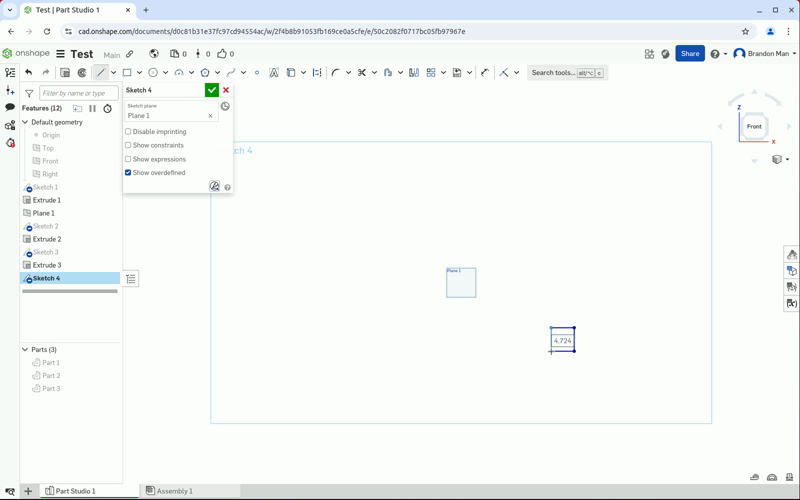
key_up(shift)
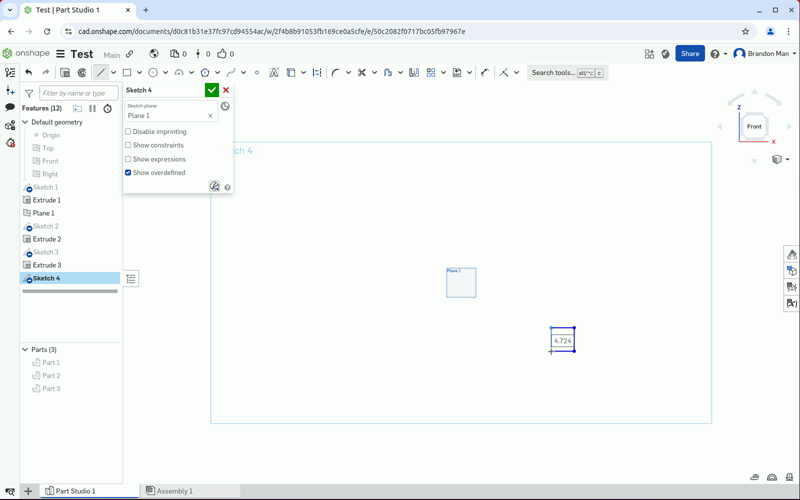
click(551, 351)
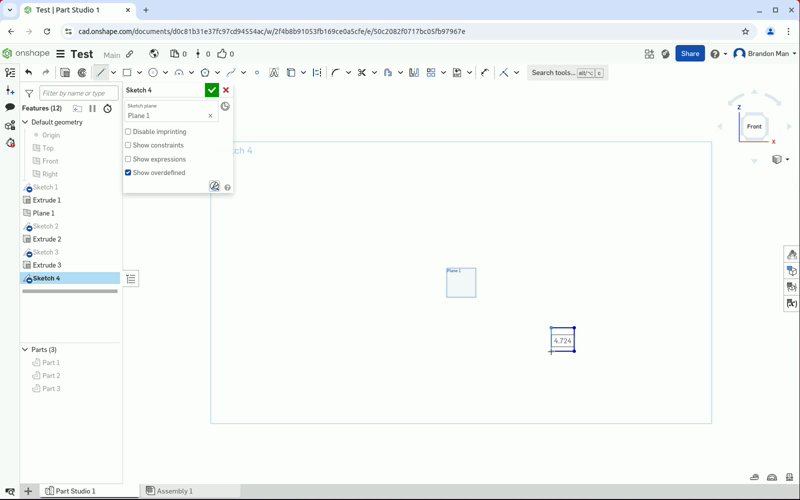
key(esc)
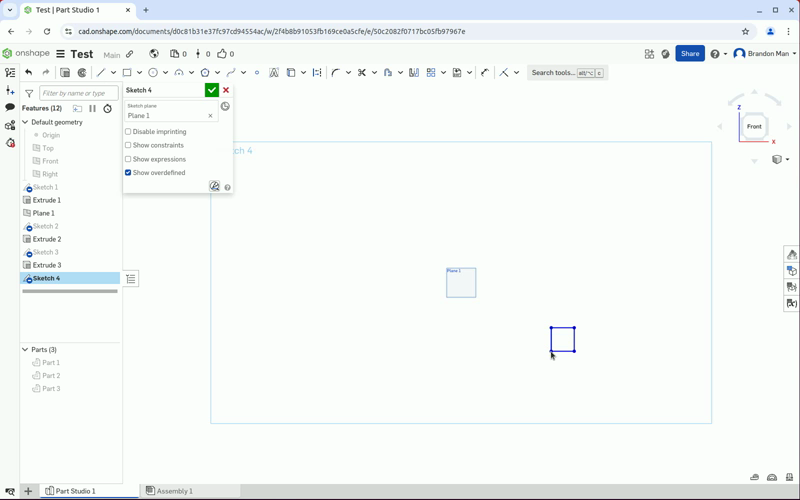
mouse_move(567, 330)
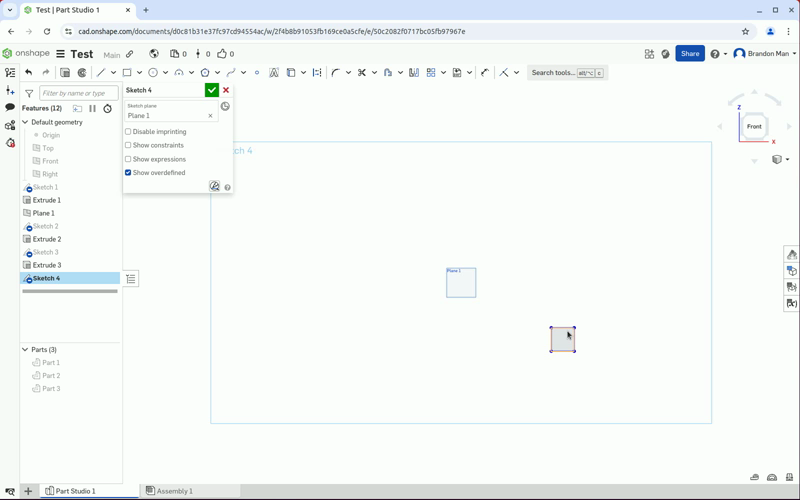
scroll(6)
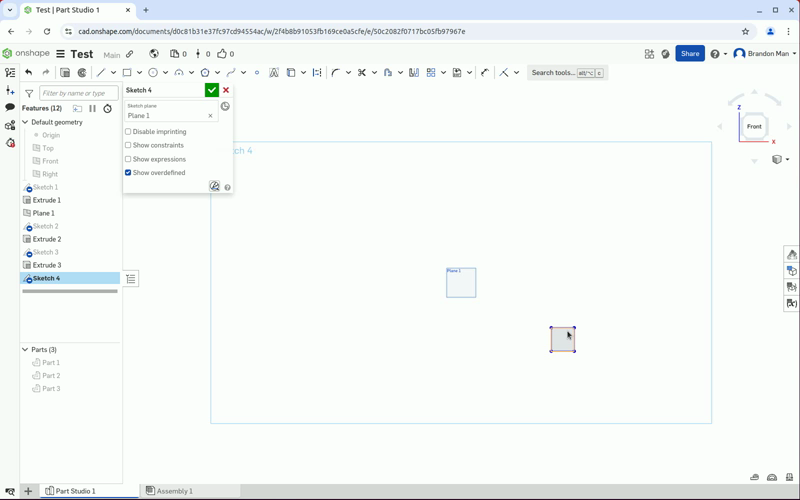
scroll(6)
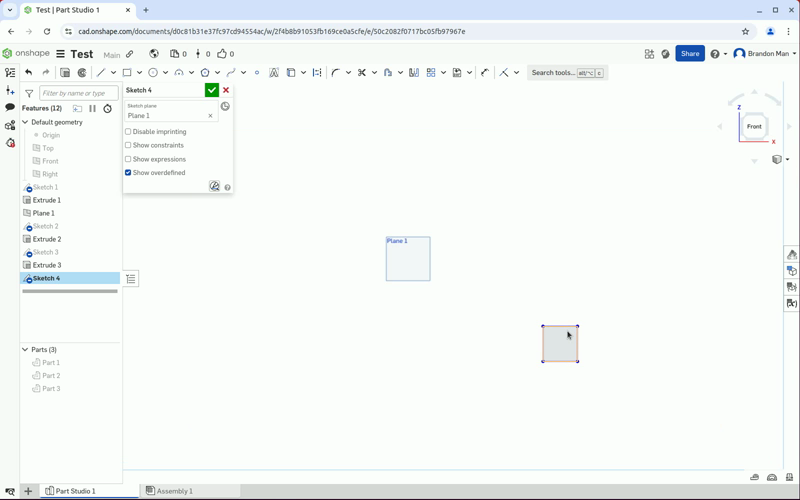
scroll(6)
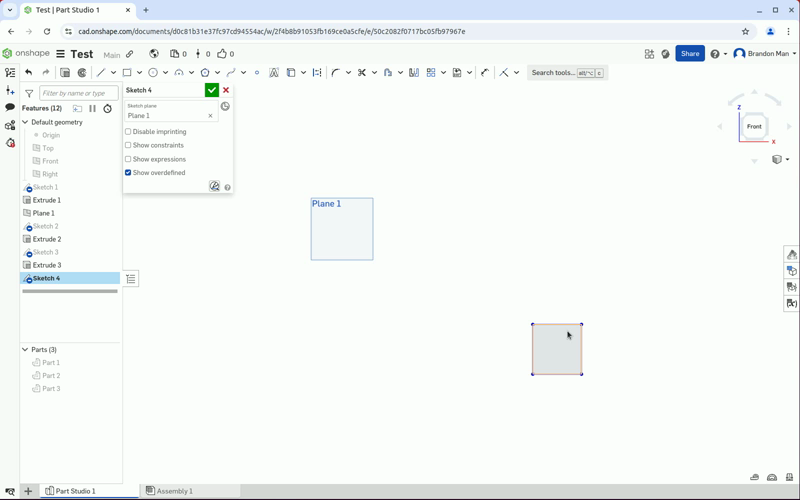
scroll(6)
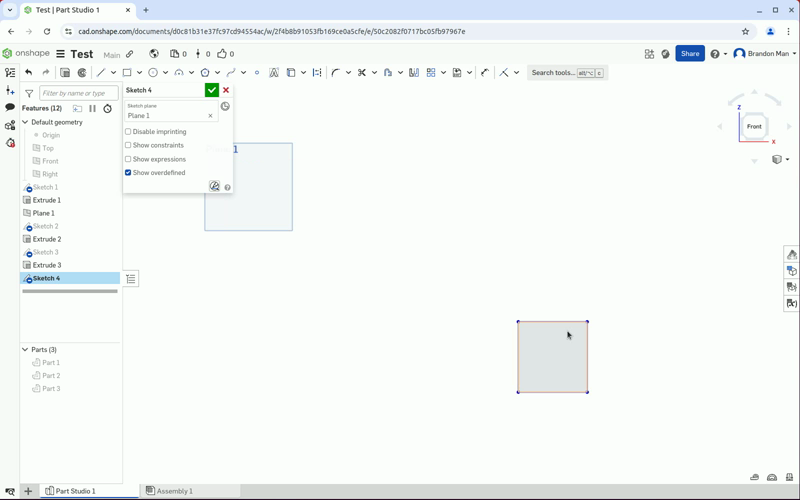
scroll(6)
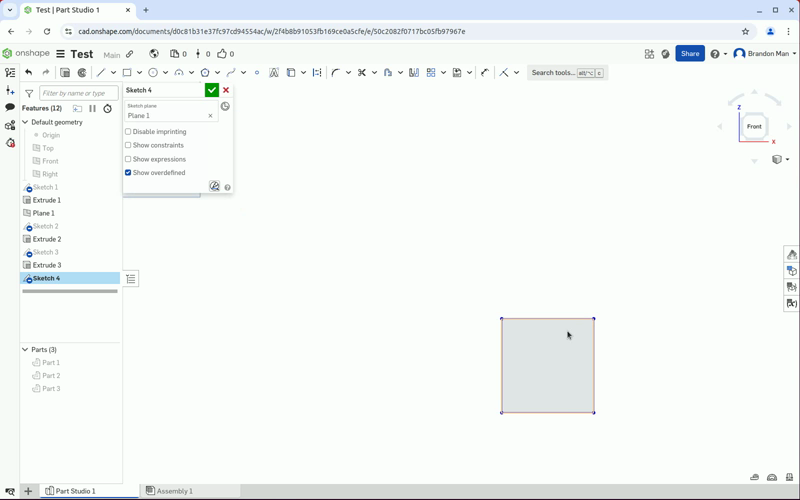
scroll(6)
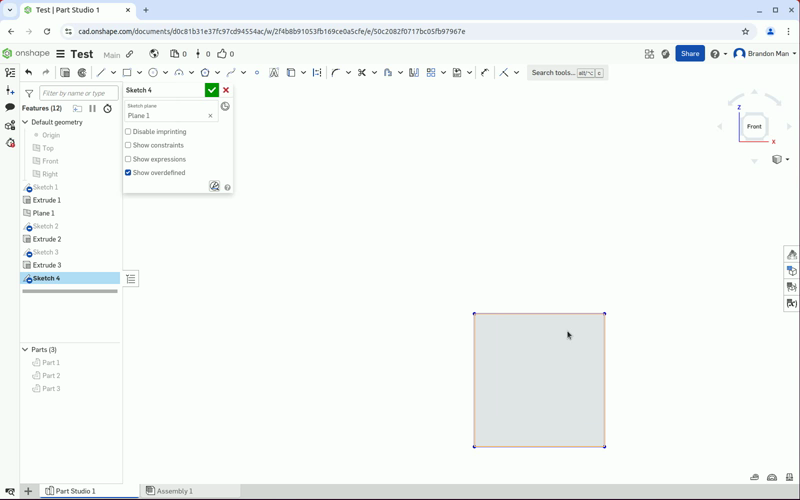
scroll(6)
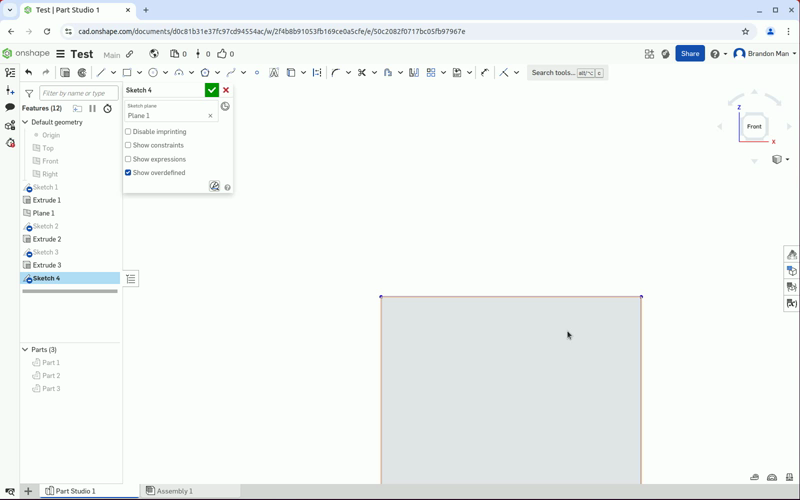
click(567, 330)
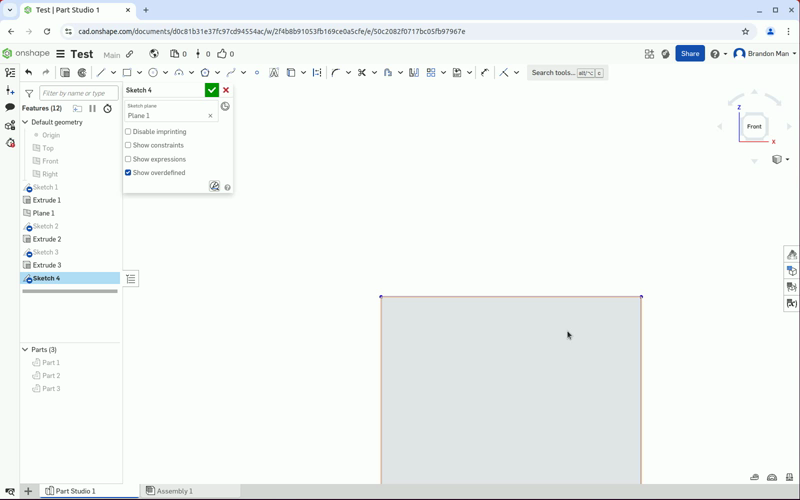
scroll(-6)
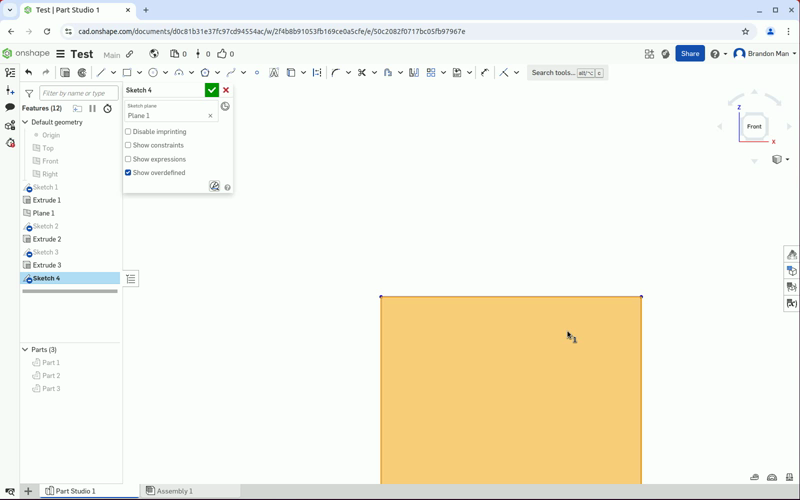
scroll(-6)
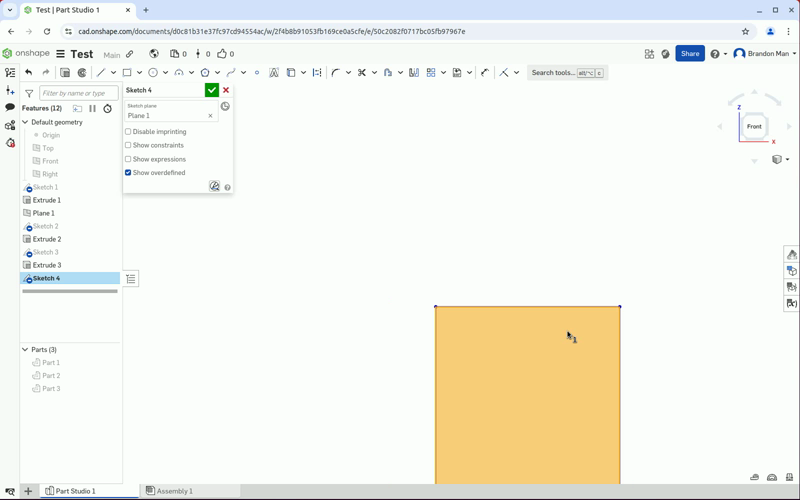
scroll(-6)
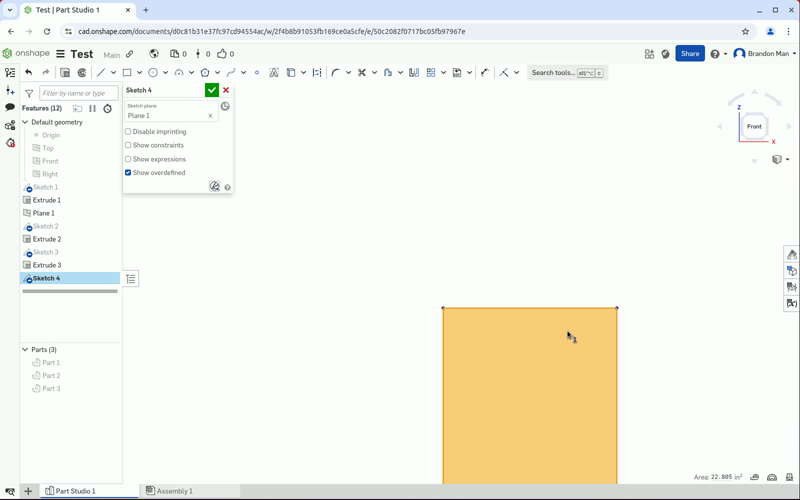
scroll(-6)
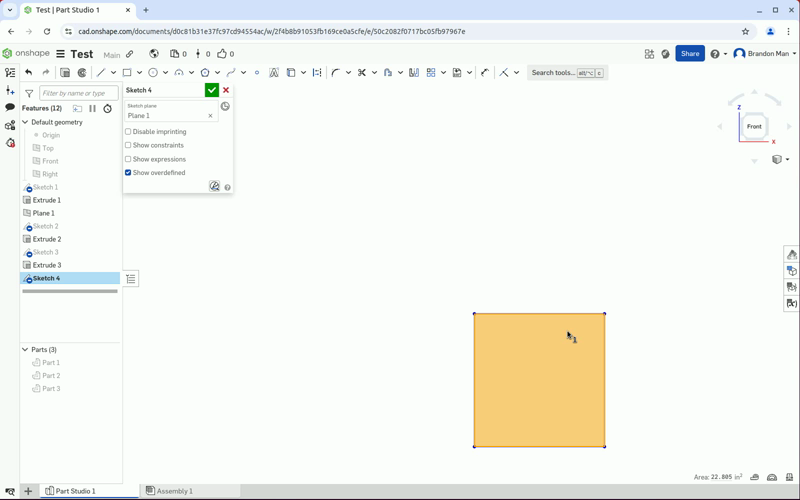
scroll(-6)
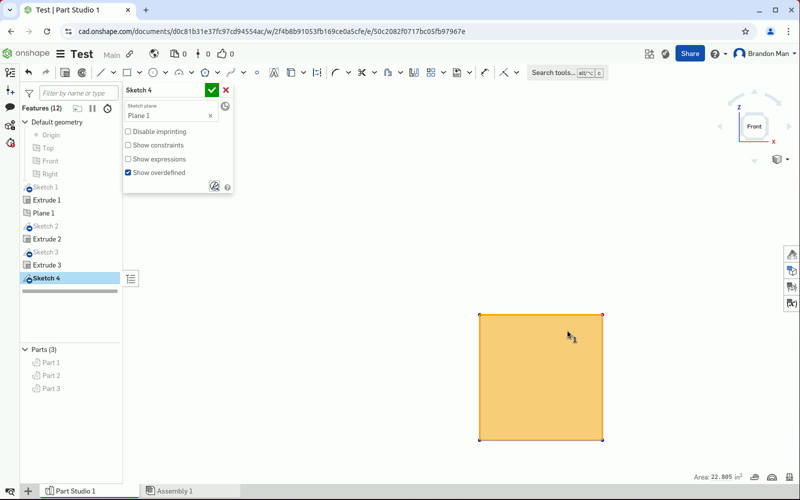
scroll(-6)
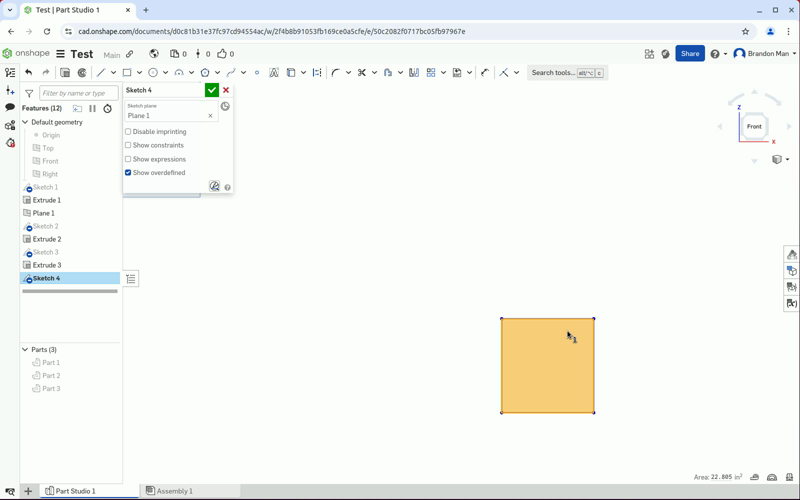
scroll(-6)
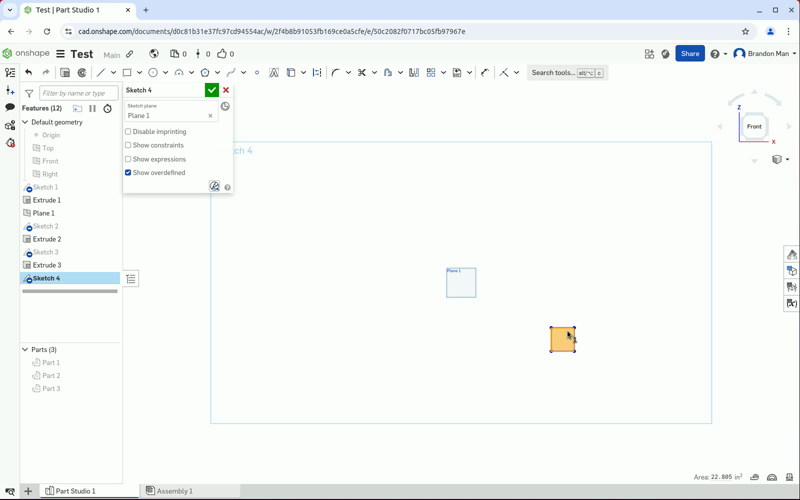
mouse_move(73, 352)
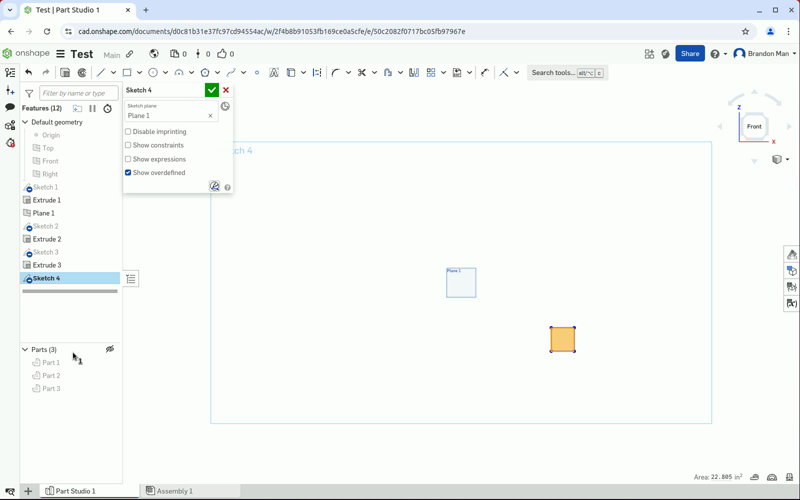
key(shift+y)
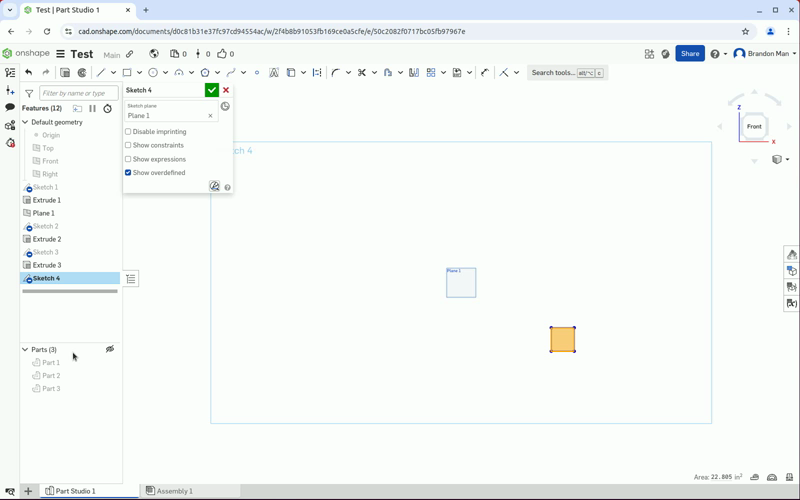
key(shift+e)
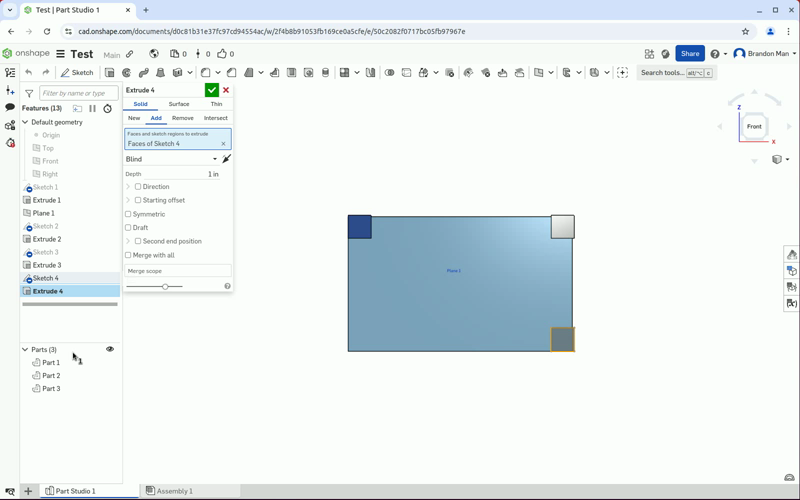
mouse_move(143, 106)
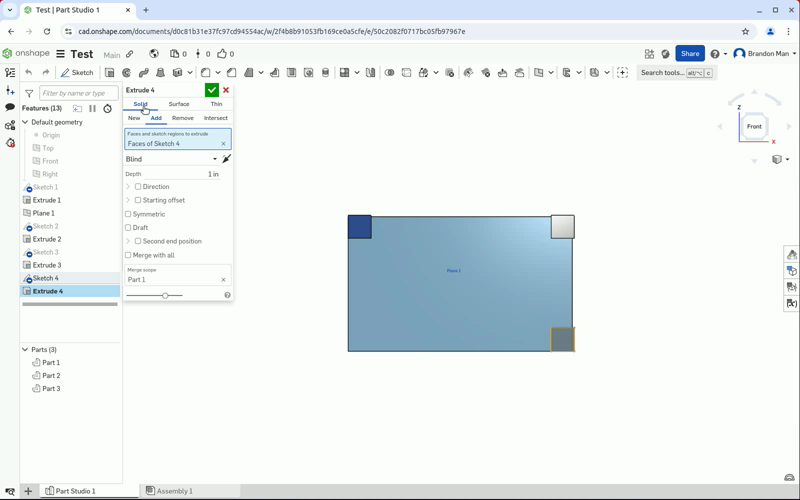
click(143, 106)
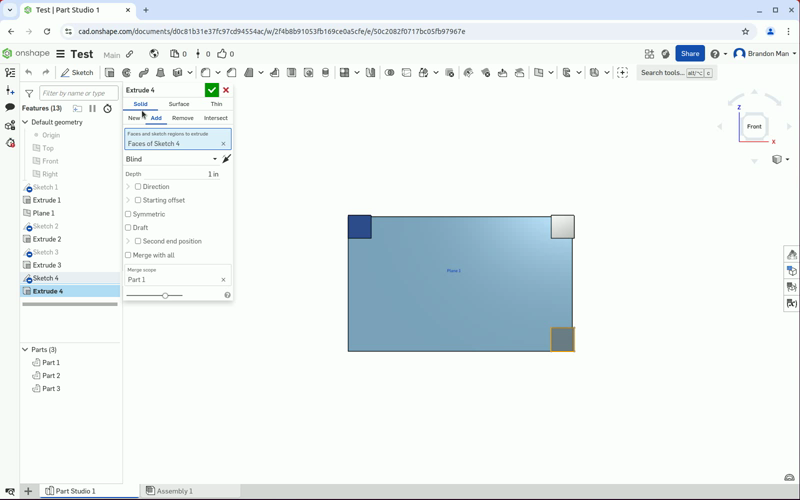
mouse_move(137, 120)
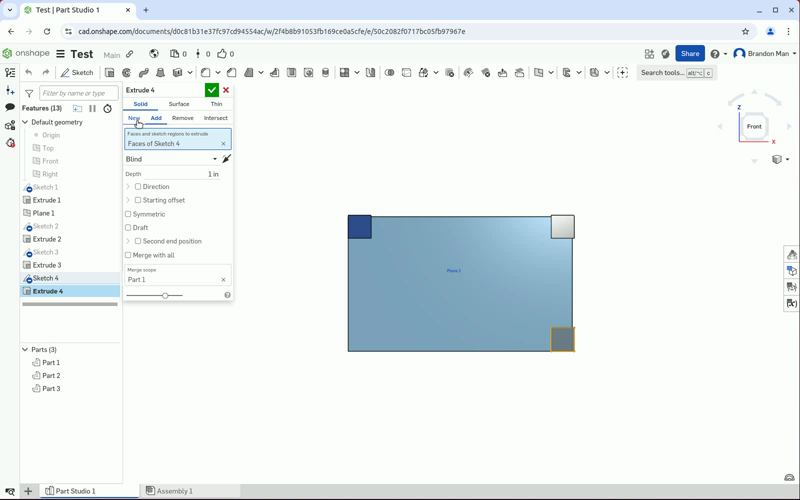
click(137, 120)
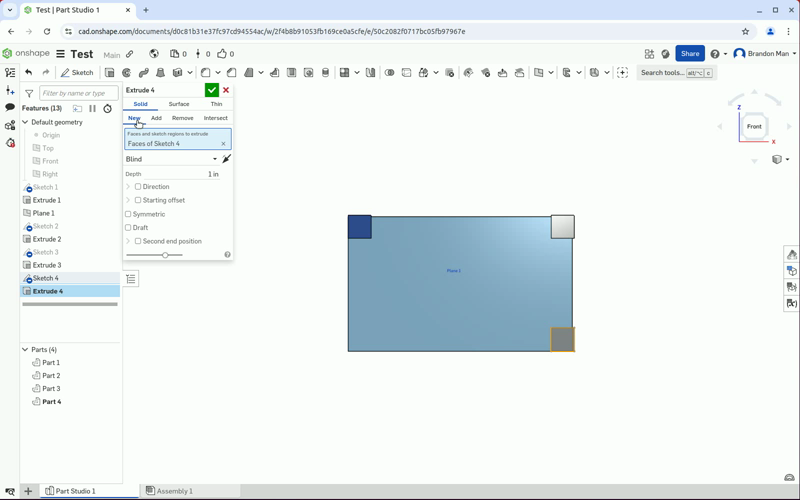
key(tab, 4)
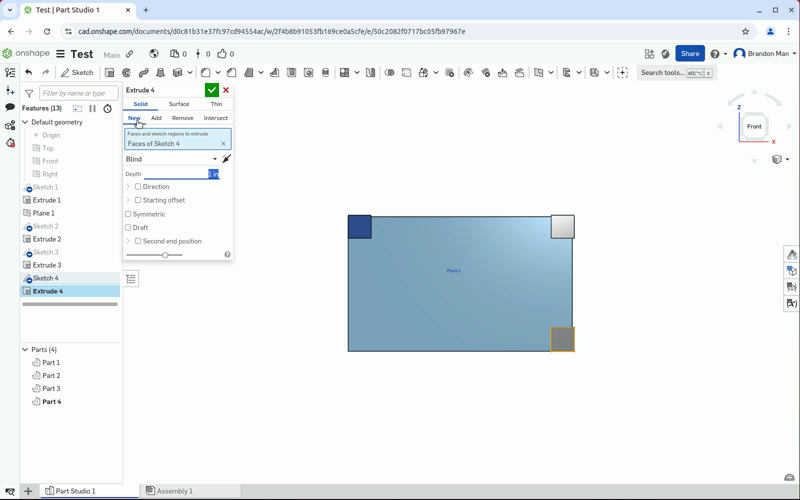
text(18.535)
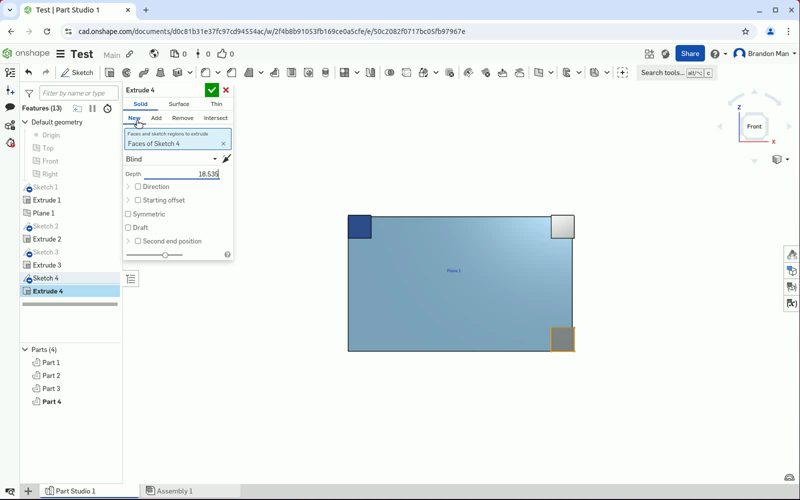
key(enter)
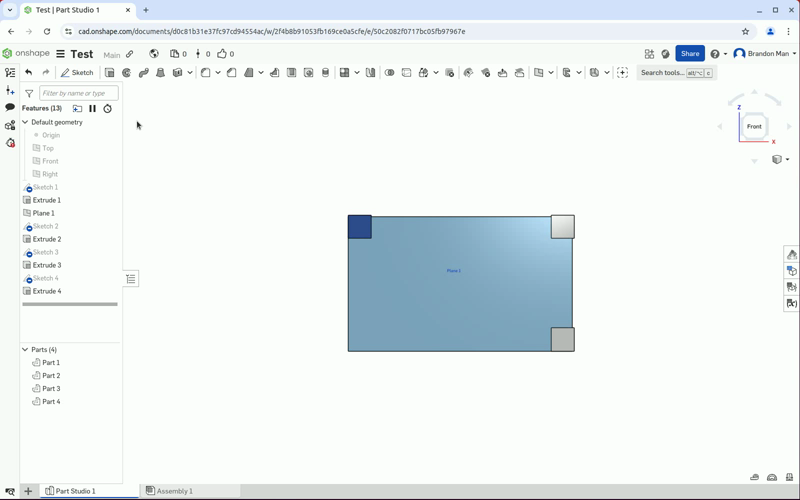
key(shift+h)
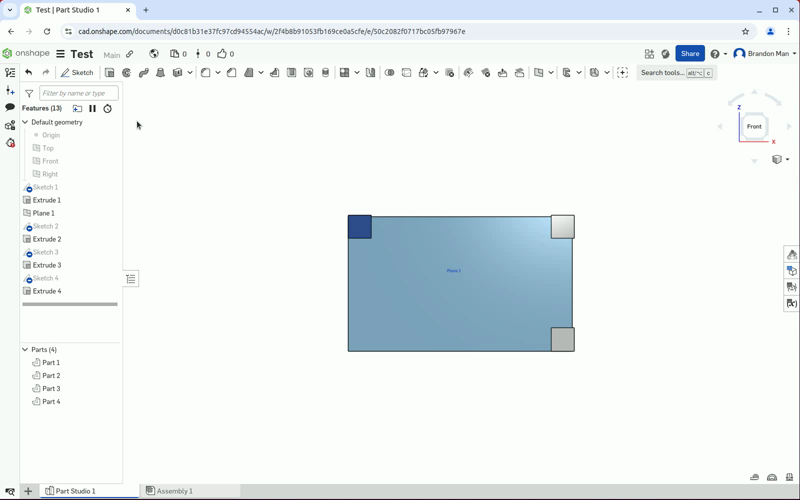
key(shift+h)
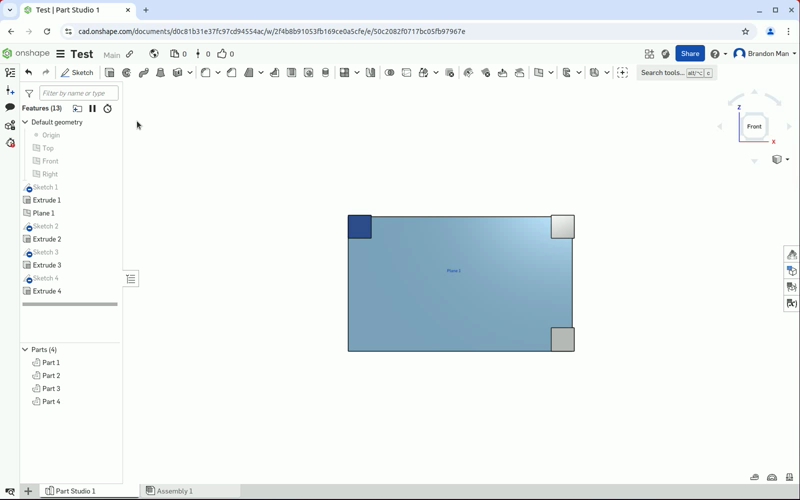
mouse_move(73, 189)
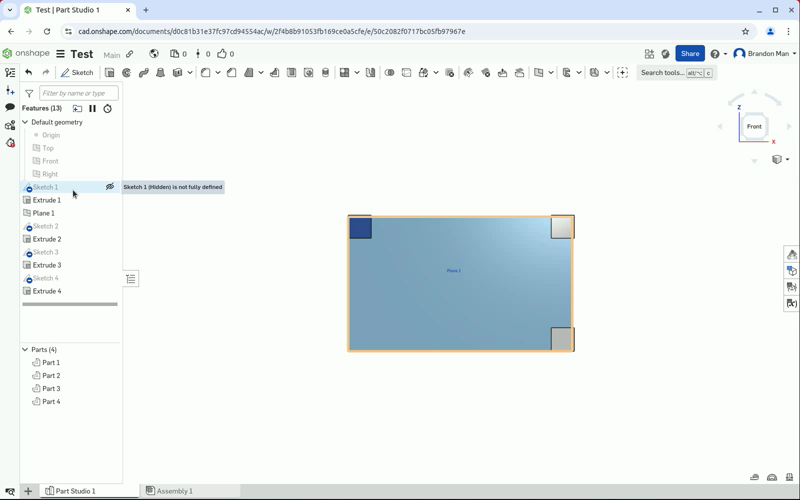
click(73, 189)
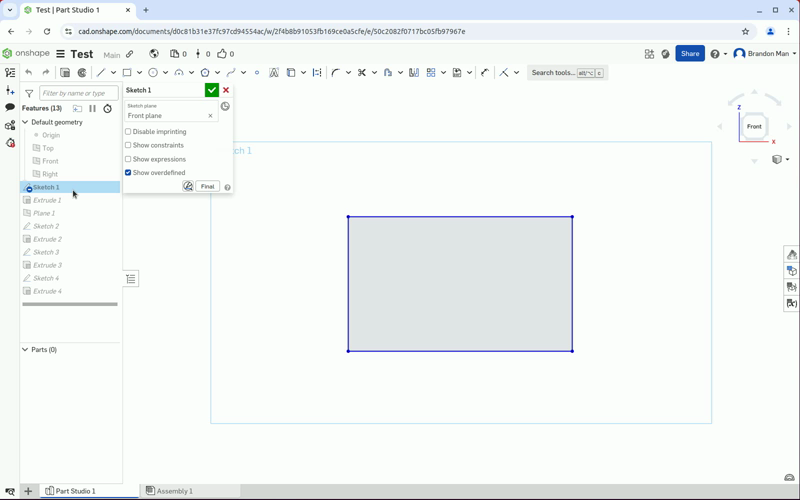
mouse_move(229, 92)
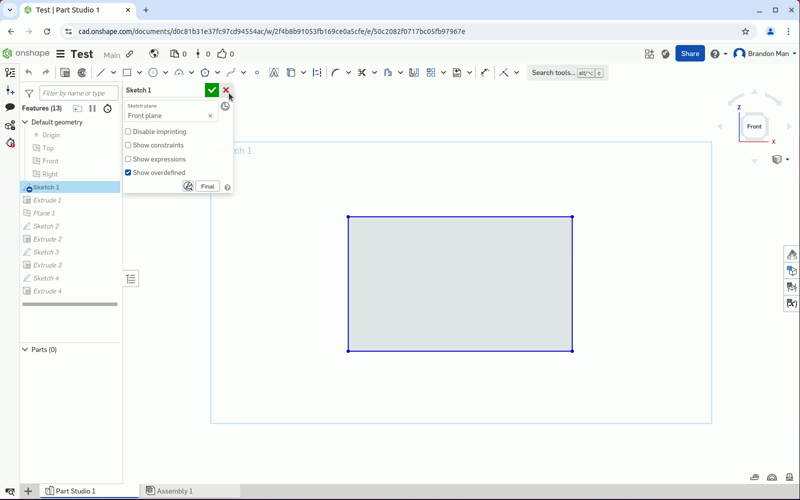
click(229, 92)
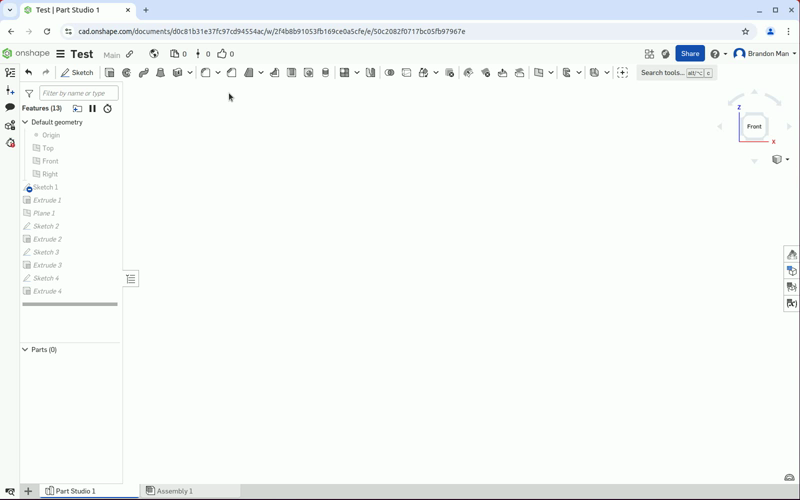
key(shift+s)
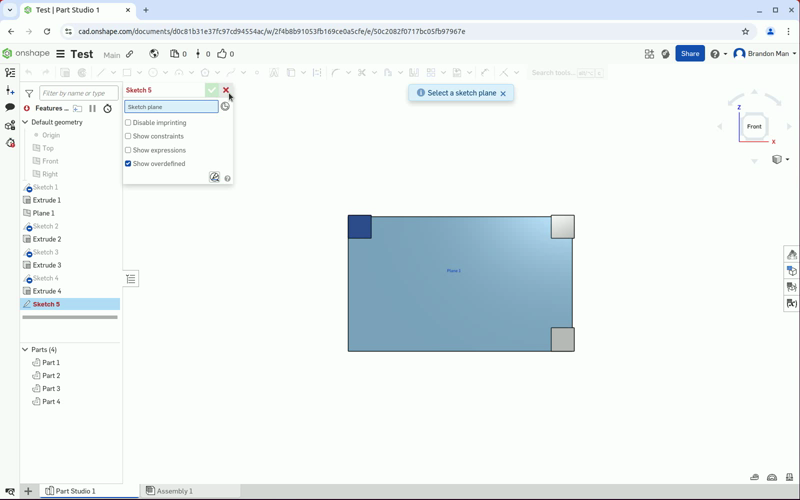
mouse_move(73, 215)
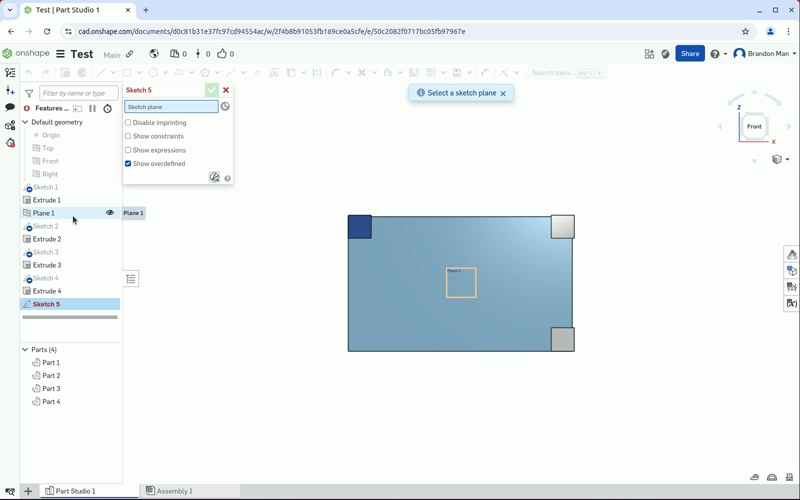
click(73, 215)
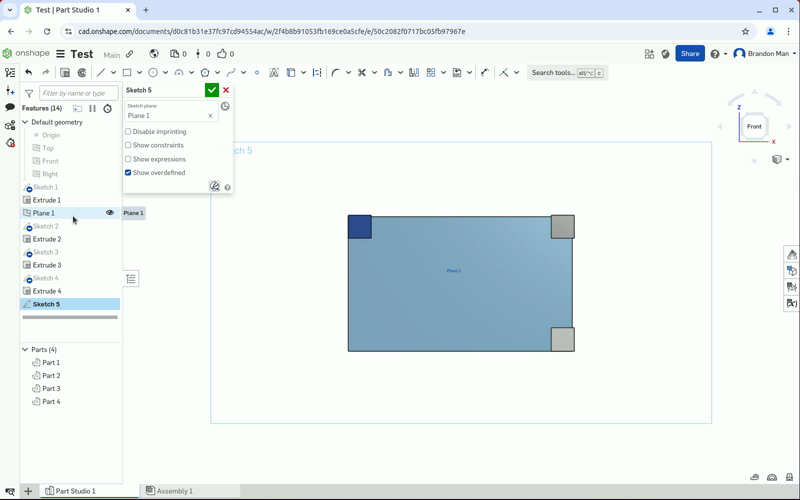
mouse_move(73, 352)
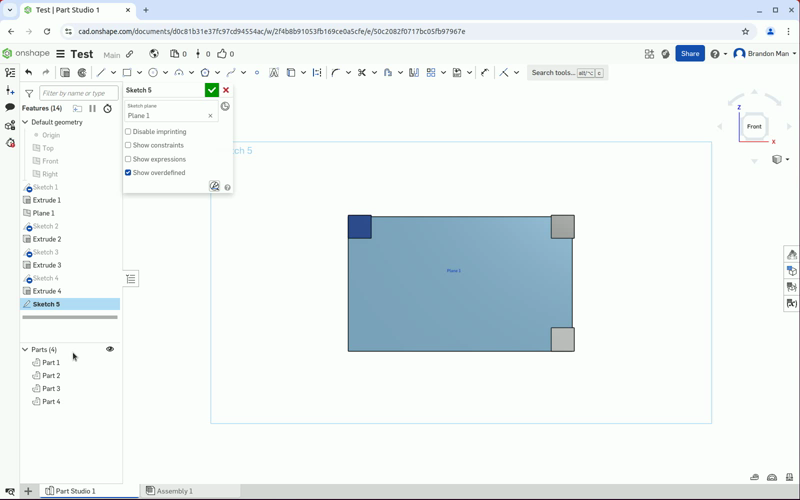
key(y)
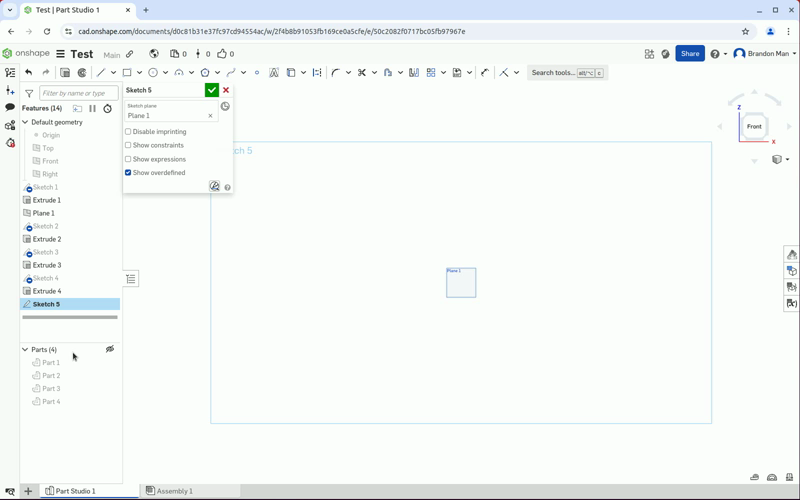
key(l)
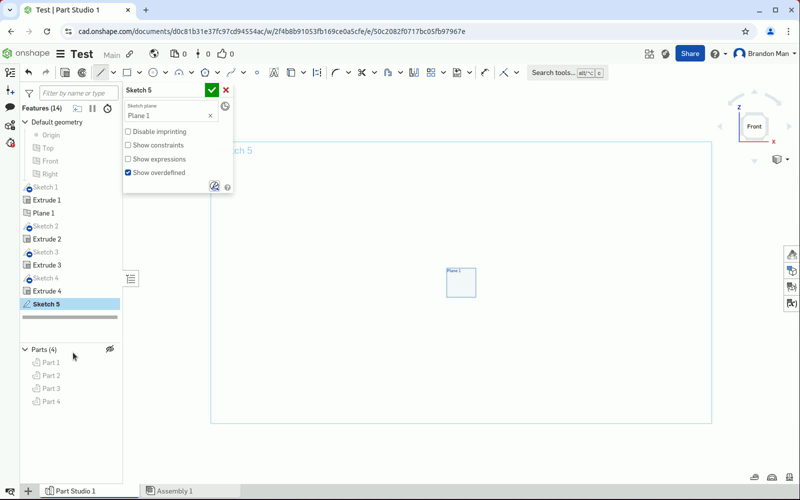
key_down(shift)
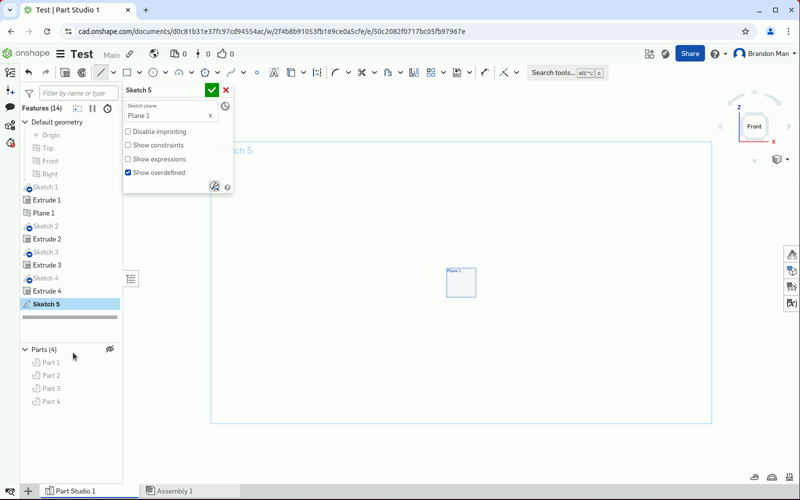
mouse_move(348, 351)
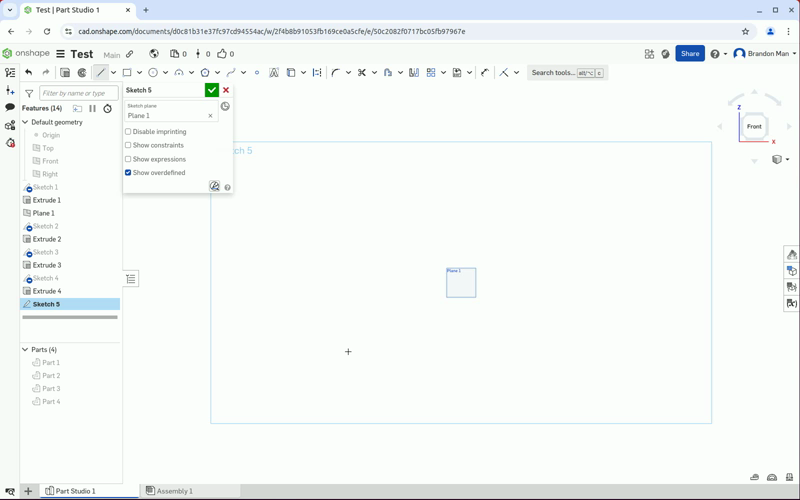
click(348, 351)
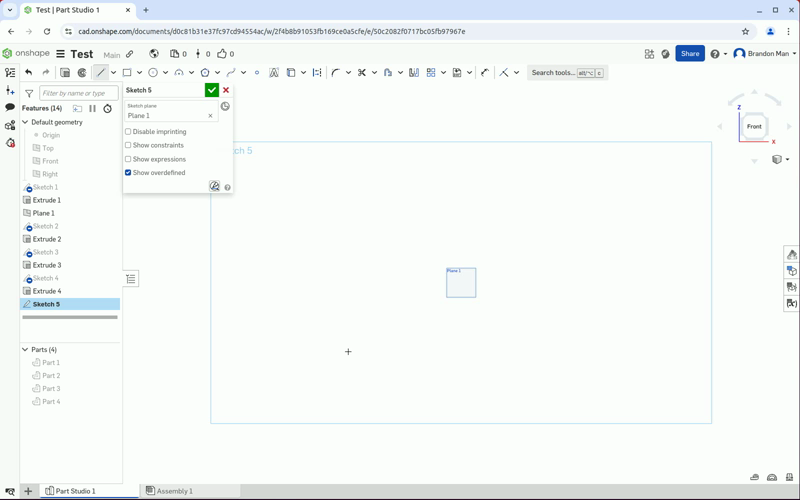
key_up(shift)
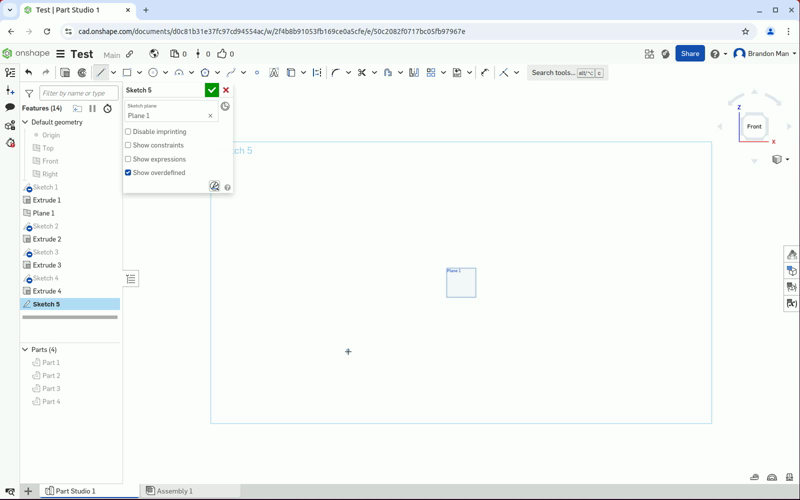
key_down(shift)
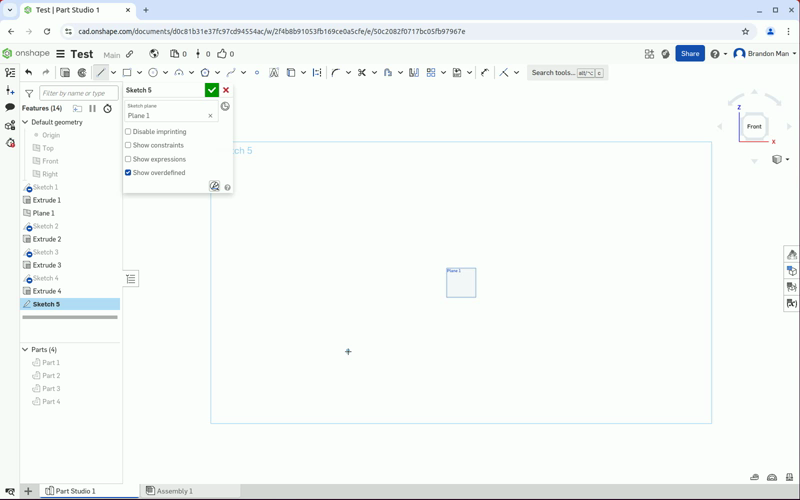
mouse_move(378, 351)
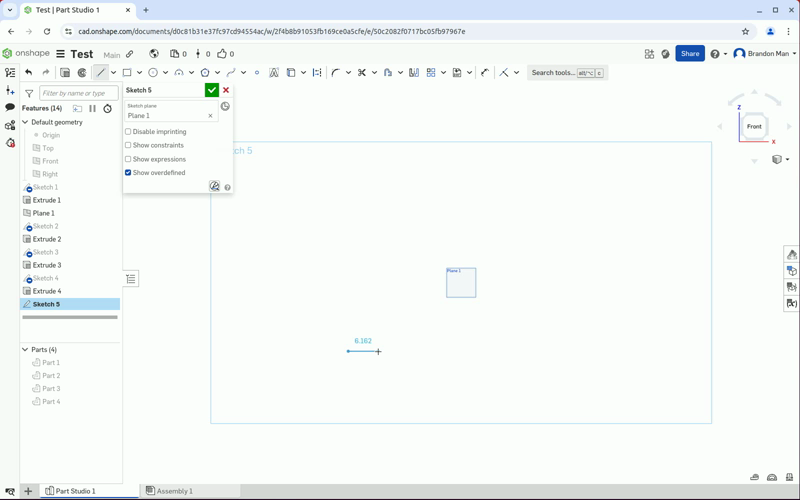
mouse_move(371, 351)
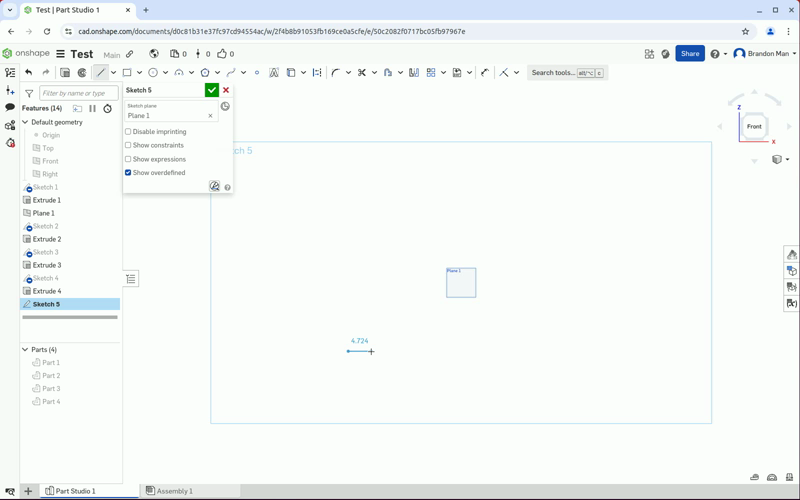
click(371, 351)
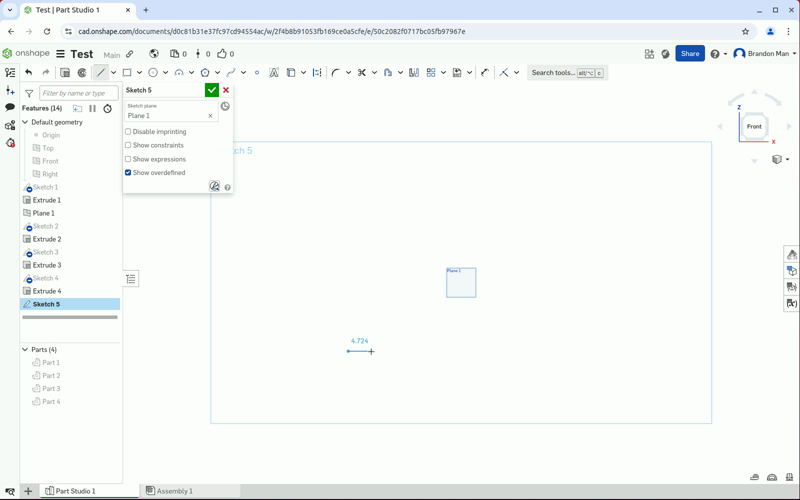
key_up(shift)
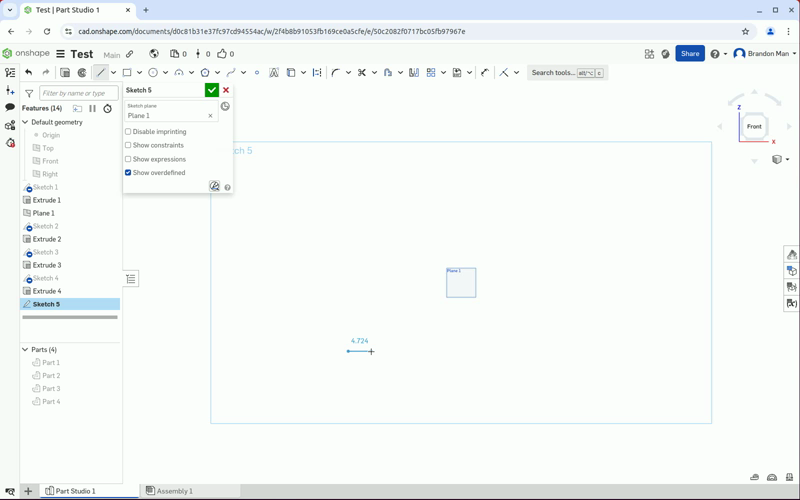
key_down(shift)
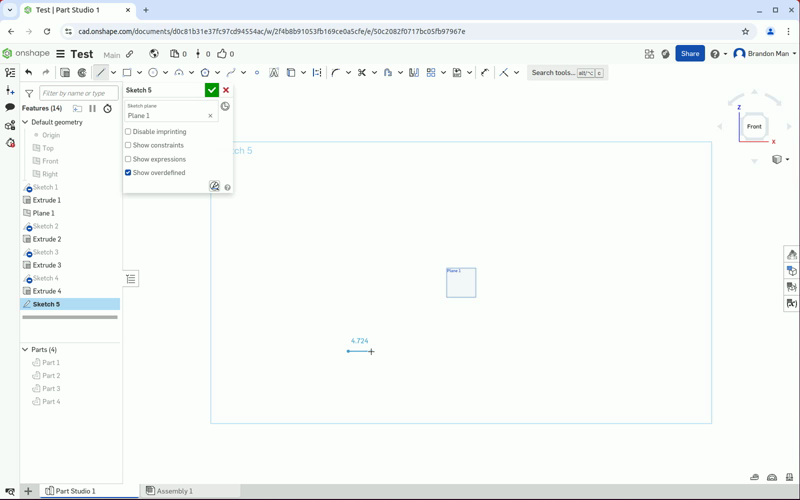
mouse_move(401, 351)
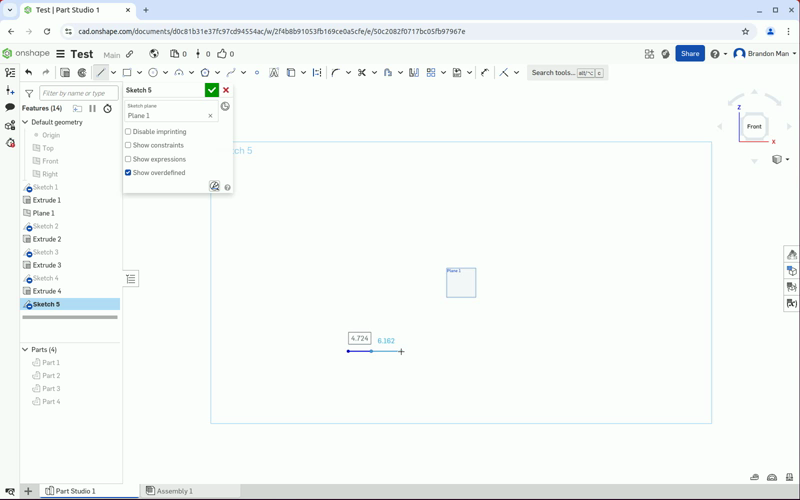
mouse_move(371, 327)
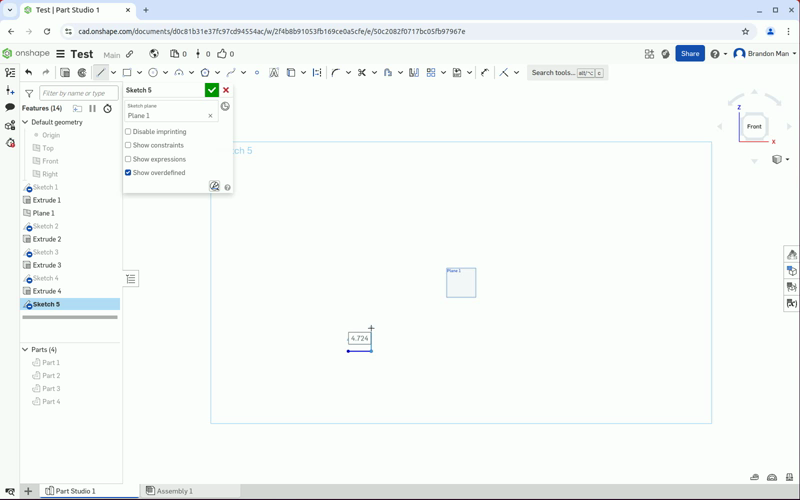
click(371, 327)
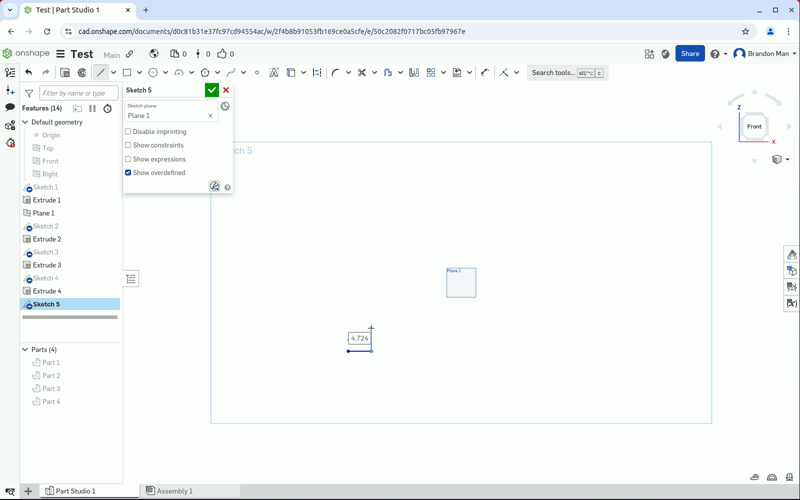
key_up(shift)
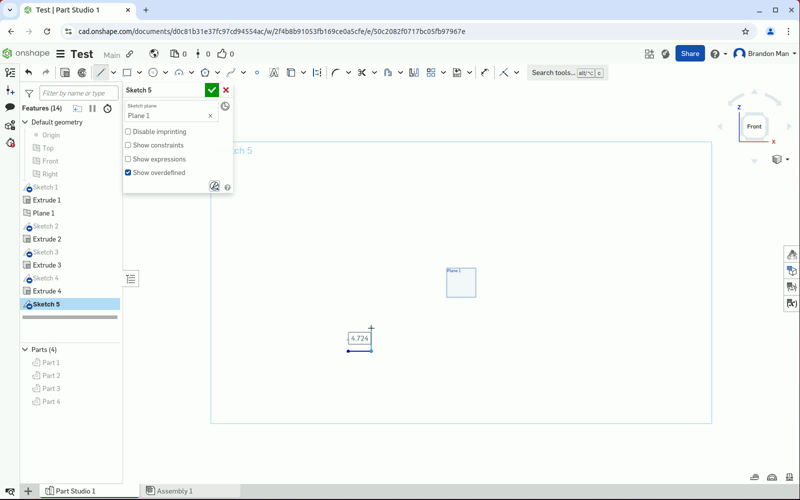
key_down(shift)
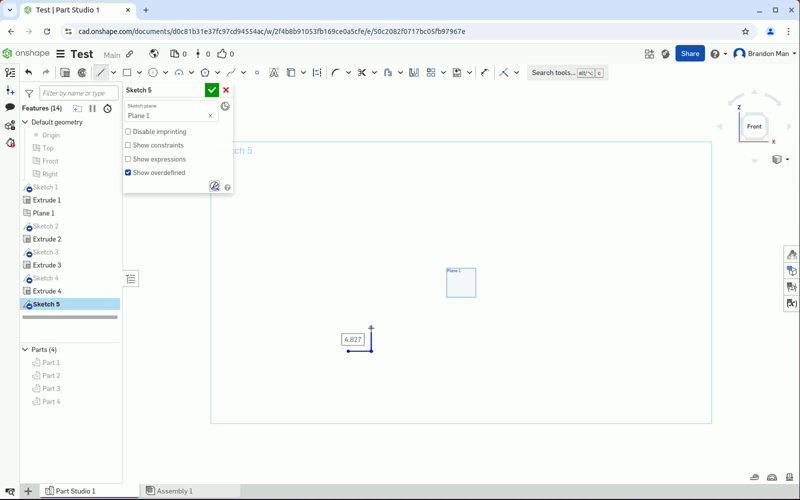
mouse_move(401, 327)
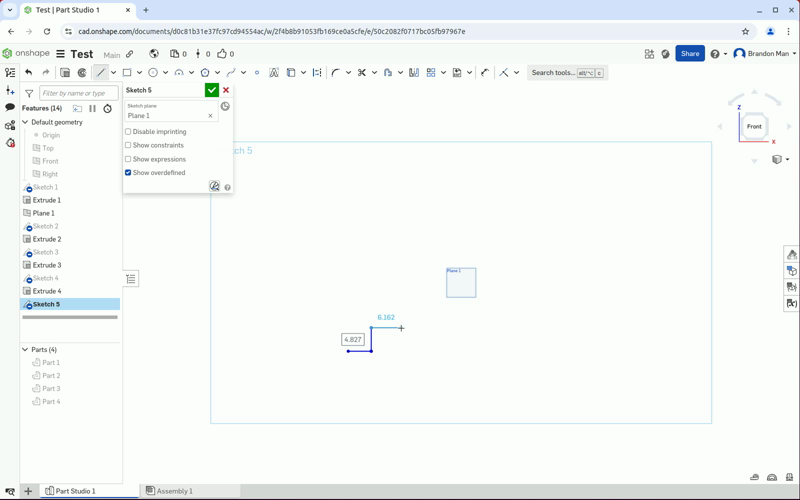
mouse_move(348, 327)
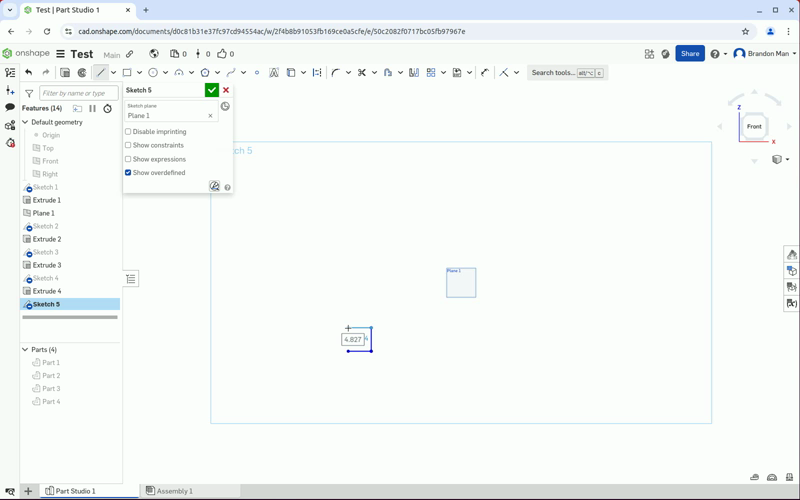
click(348, 327)
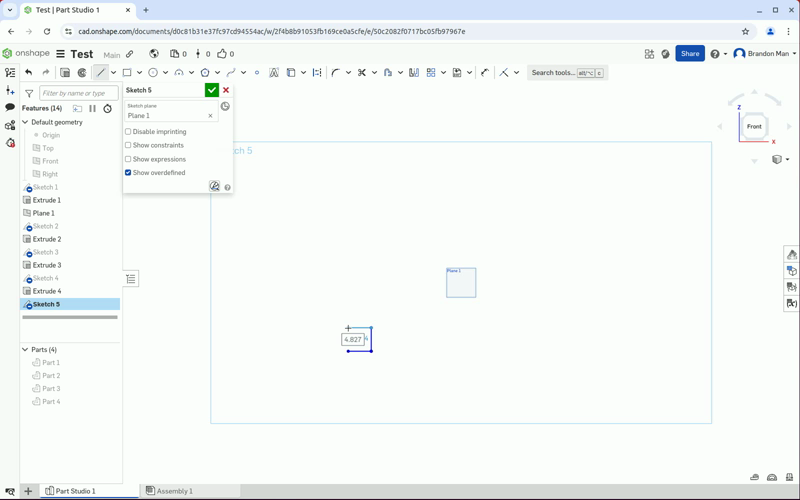
key_up(shift)
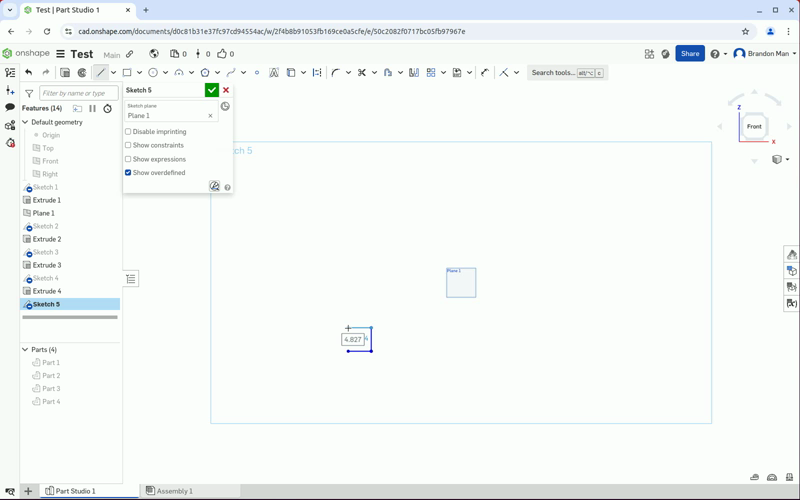
mouse_move(378, 327)
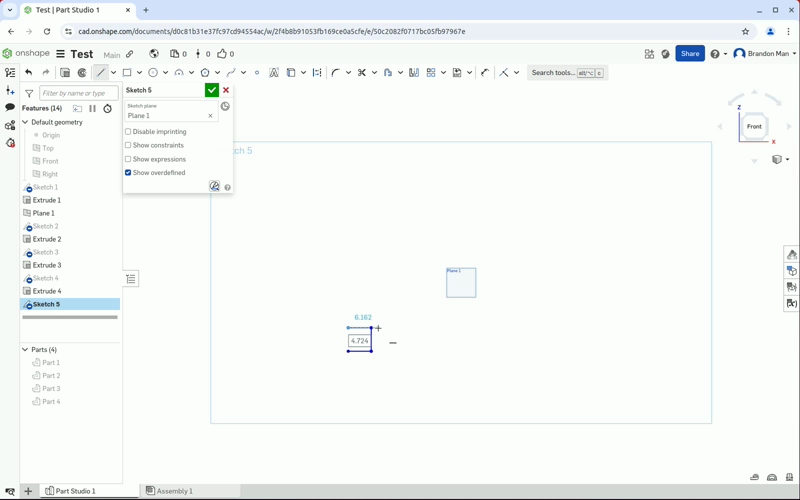
key_down(shift)
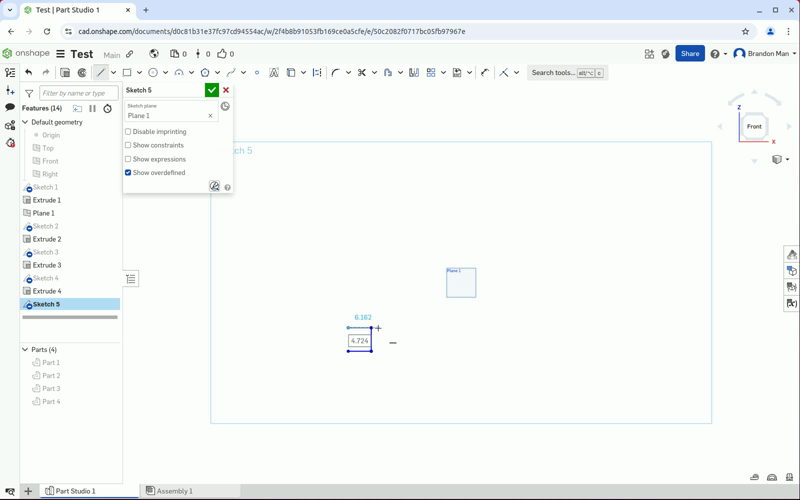
mouse_move(348, 351)
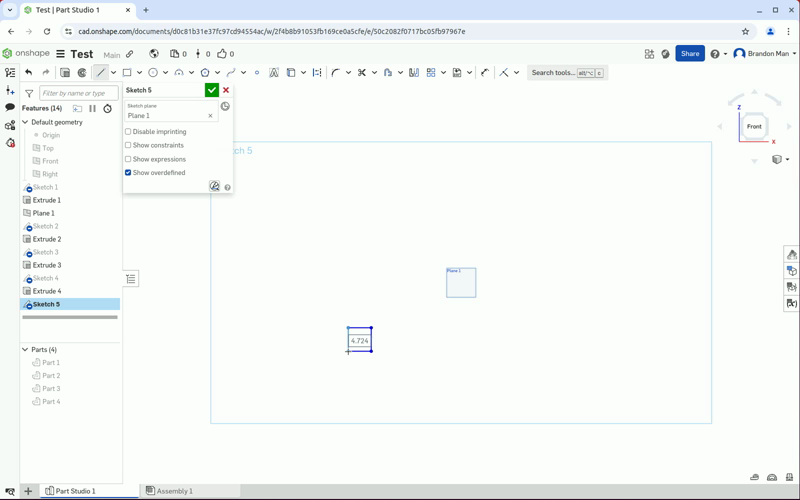
key_up(shift)
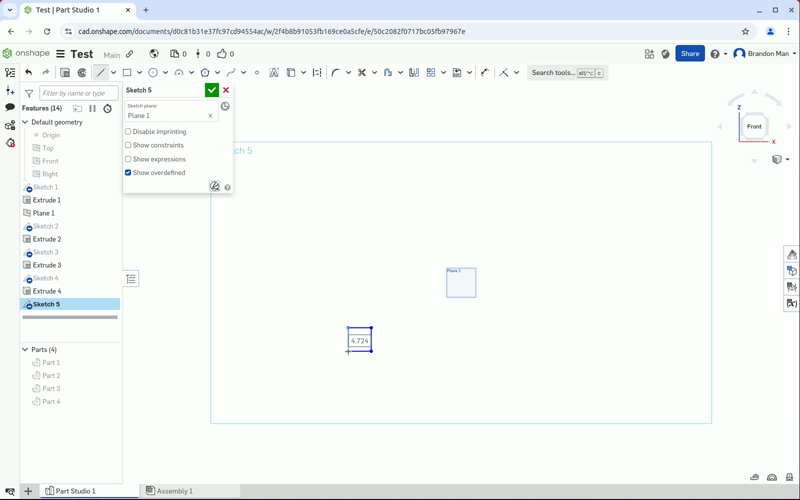
click(348, 351)
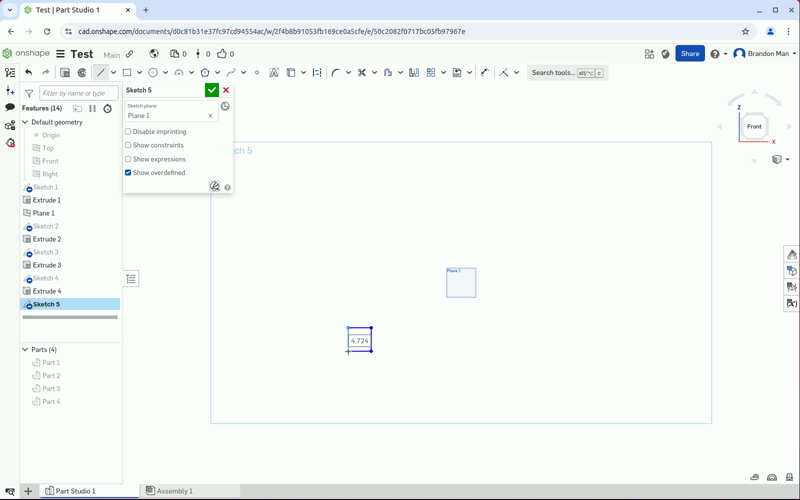
key(esc)
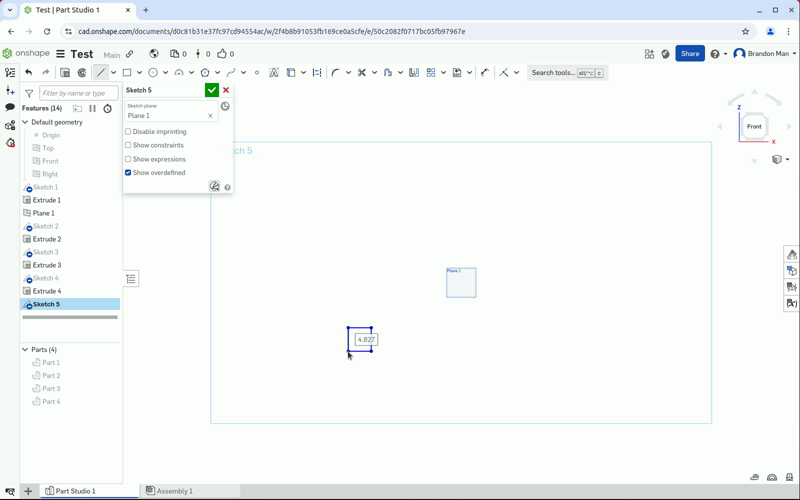
mouse_move(349, 347)
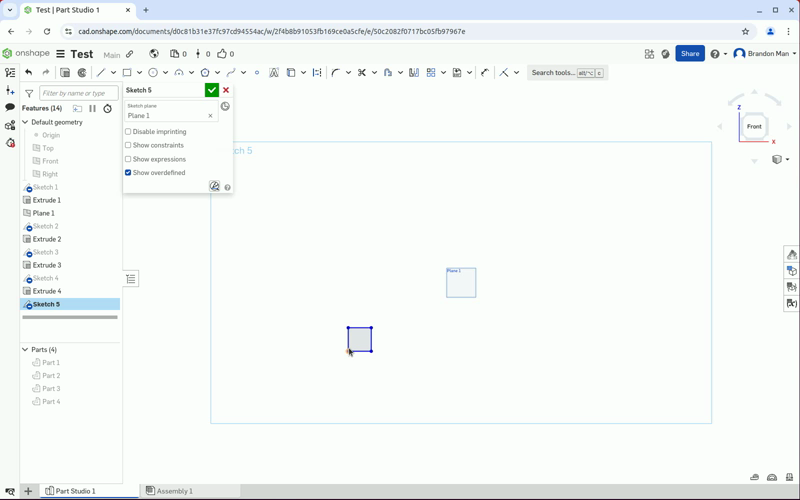
scroll(6)
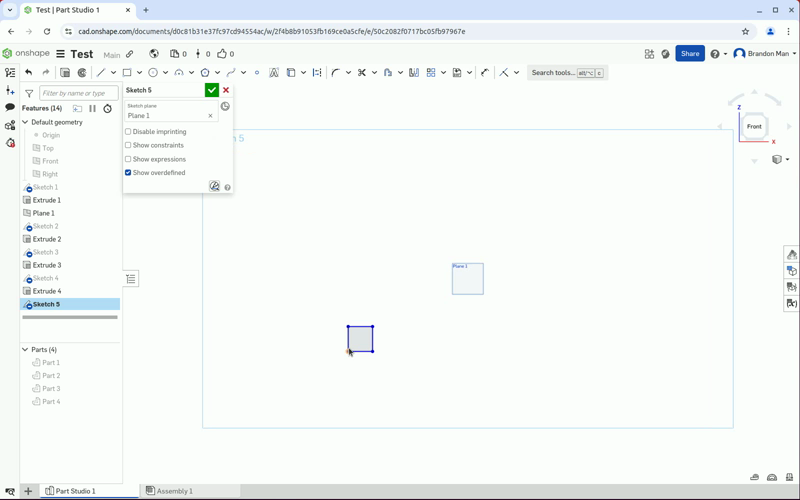
scroll(6)
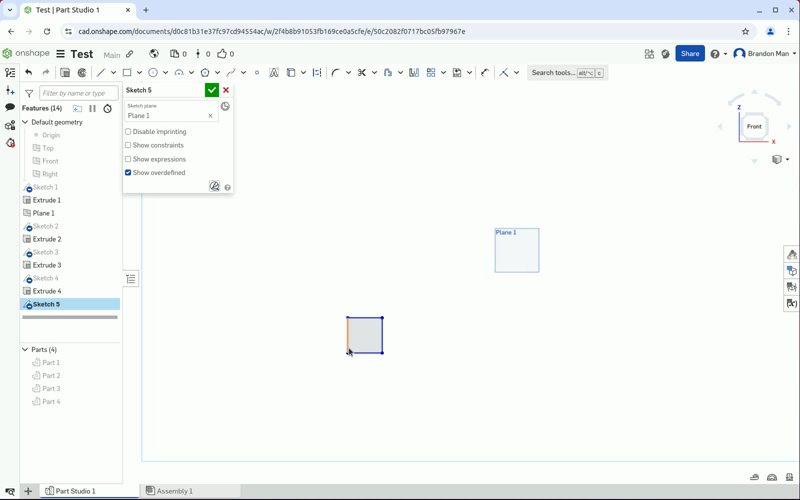
scroll(6)
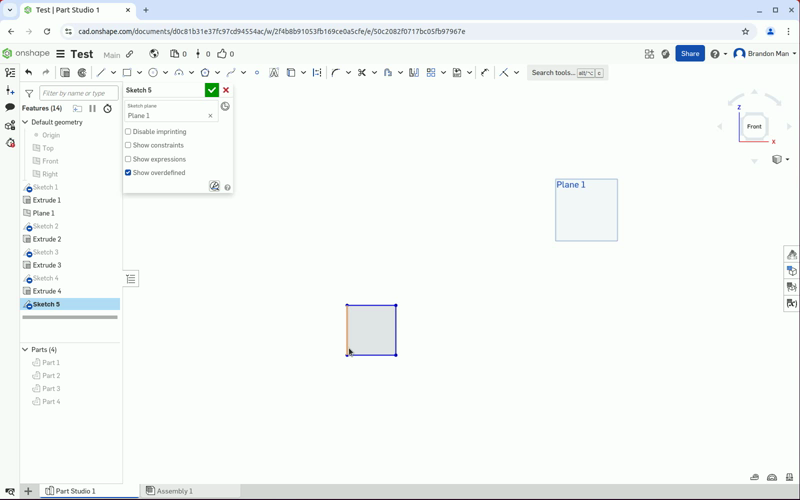
scroll(6)
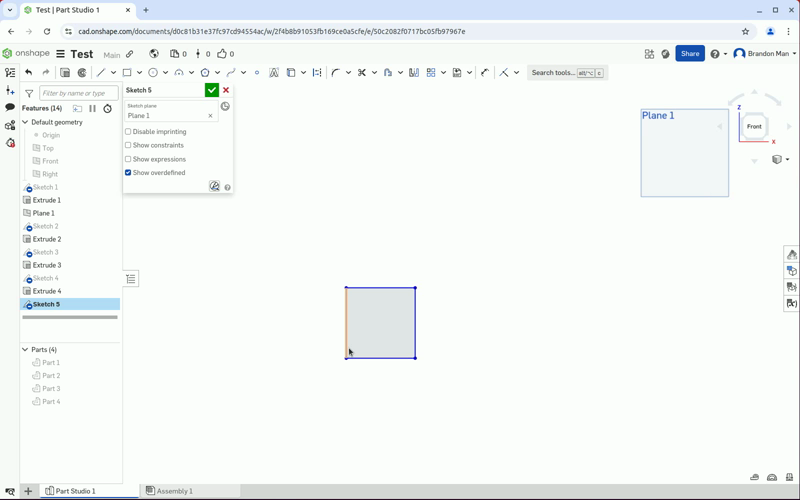
scroll(6)
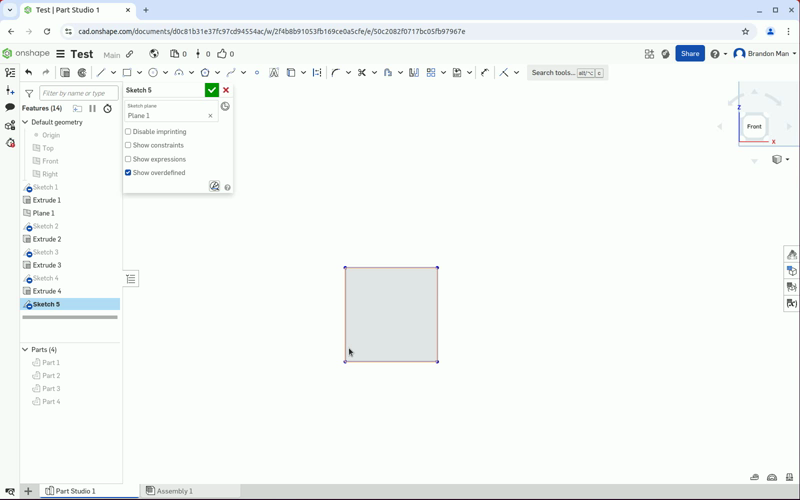
scroll(6)
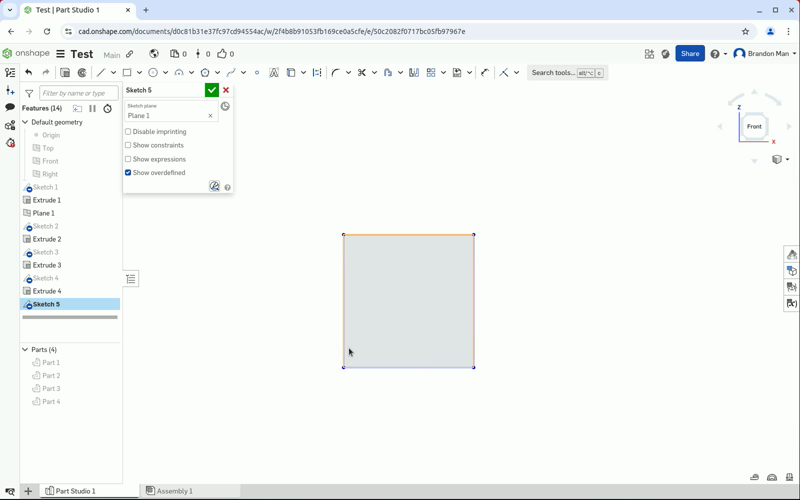
scroll(6)
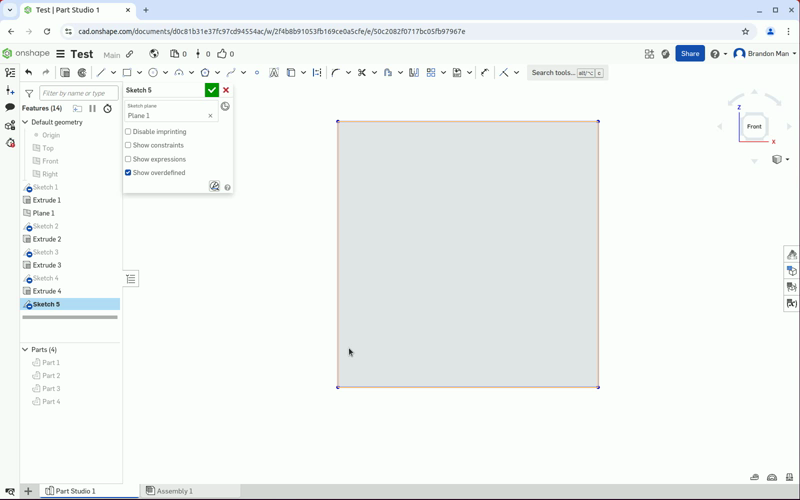
click(349, 347)
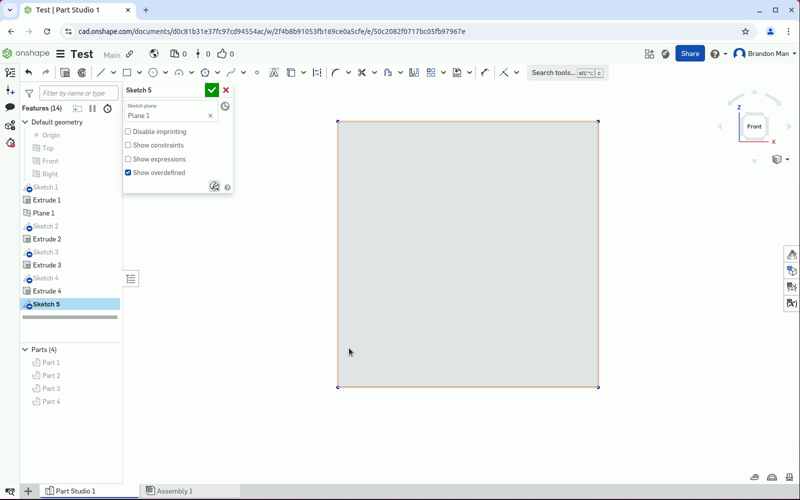
scroll(-6)
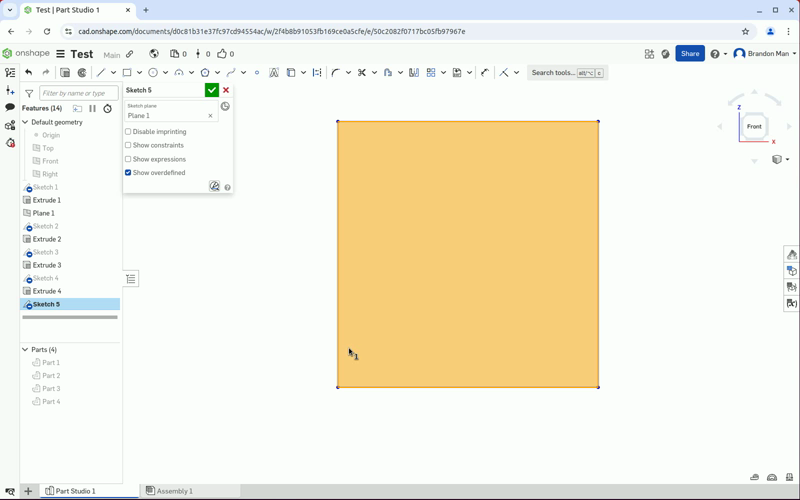
scroll(-6)
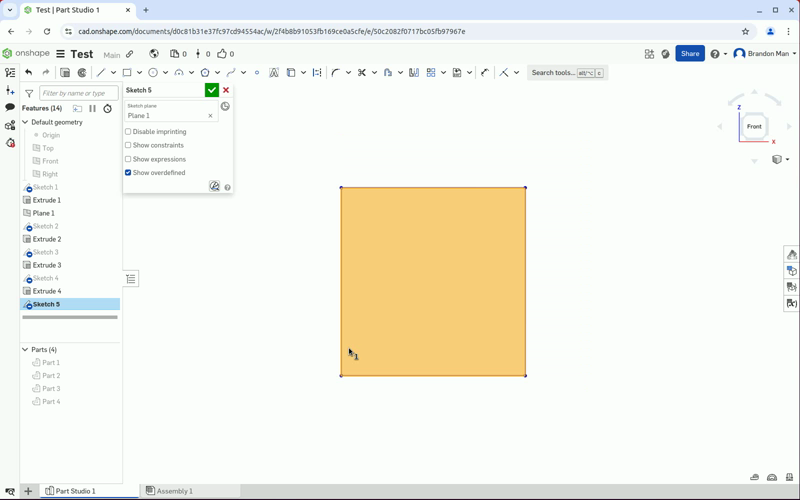
scroll(-6)
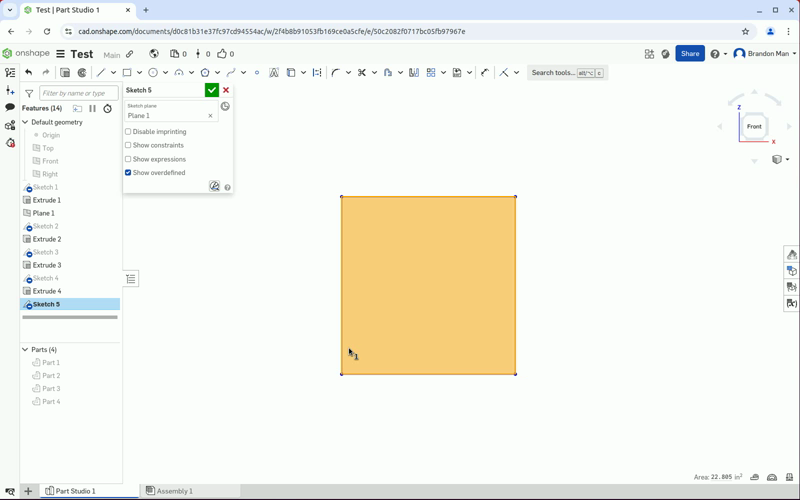
scroll(-6)
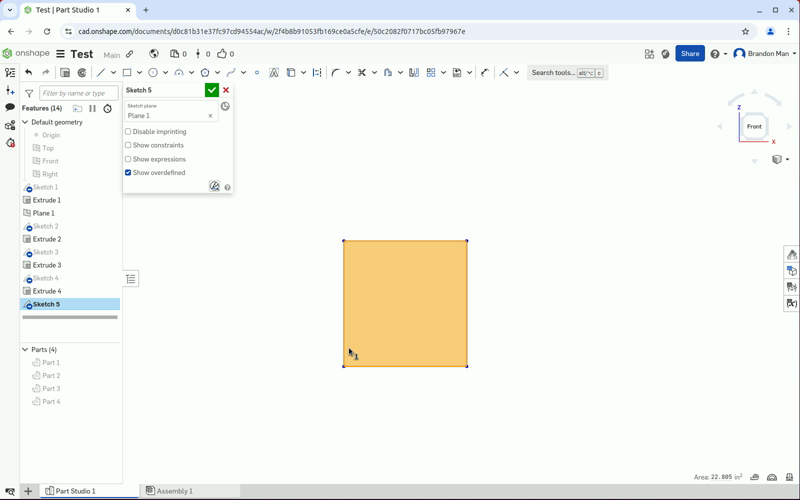
scroll(-6)
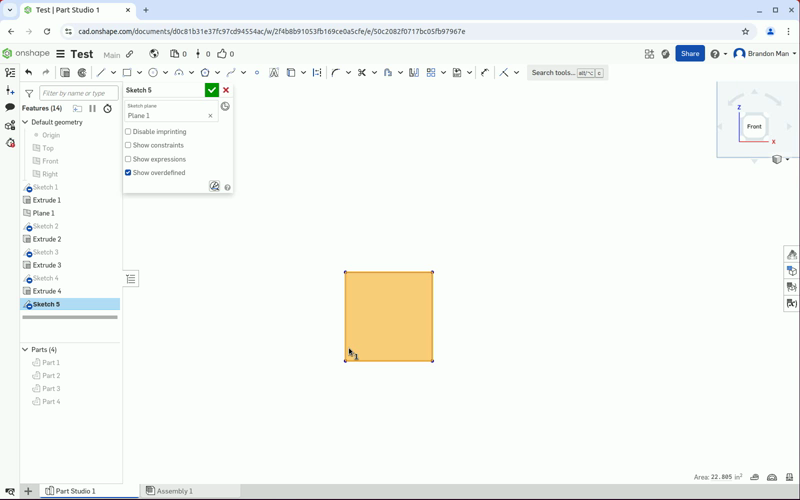
scroll(-6)
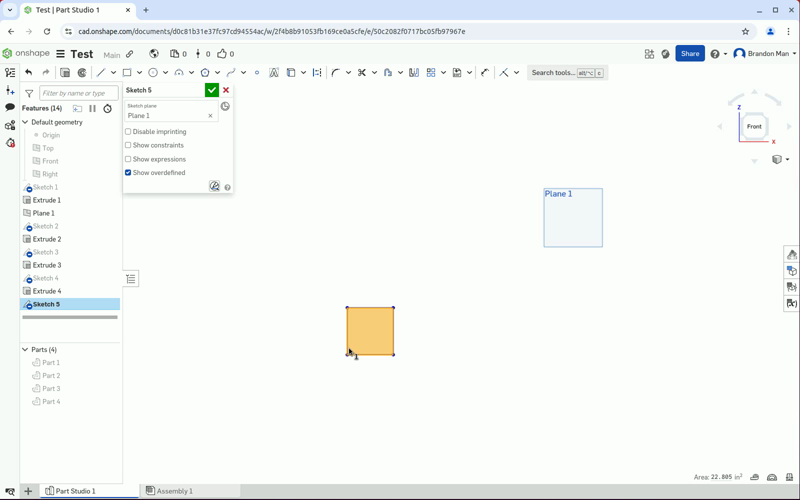
scroll(-6)
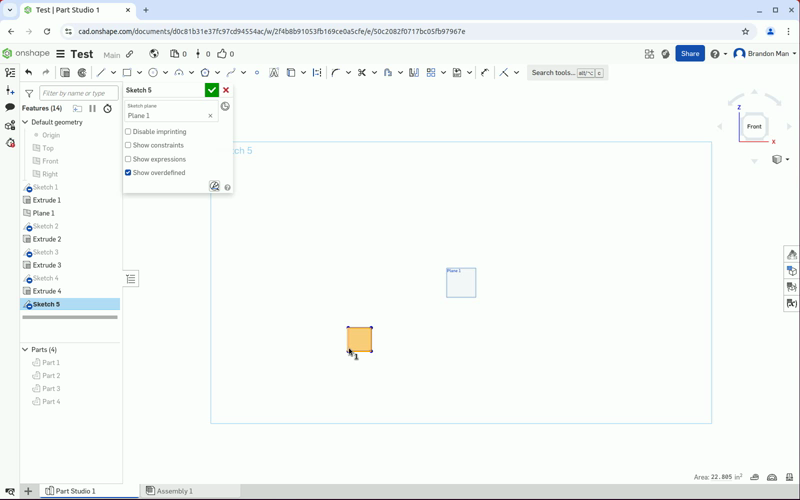
mouse_move(73, 352)
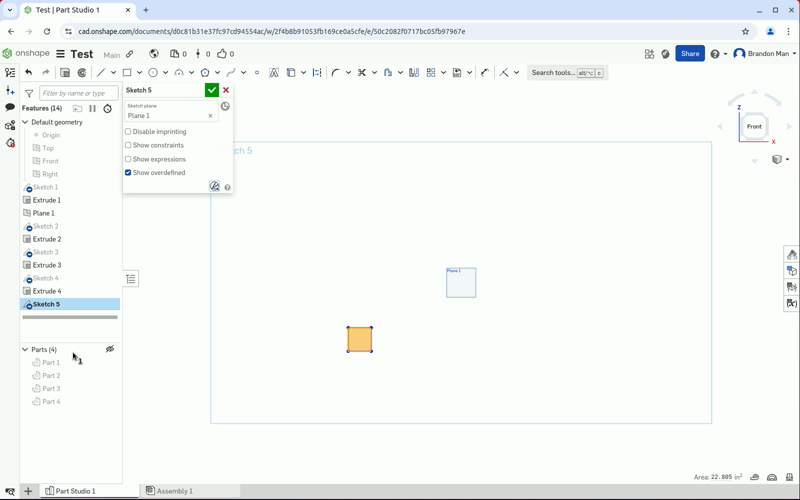
key(shift+y)
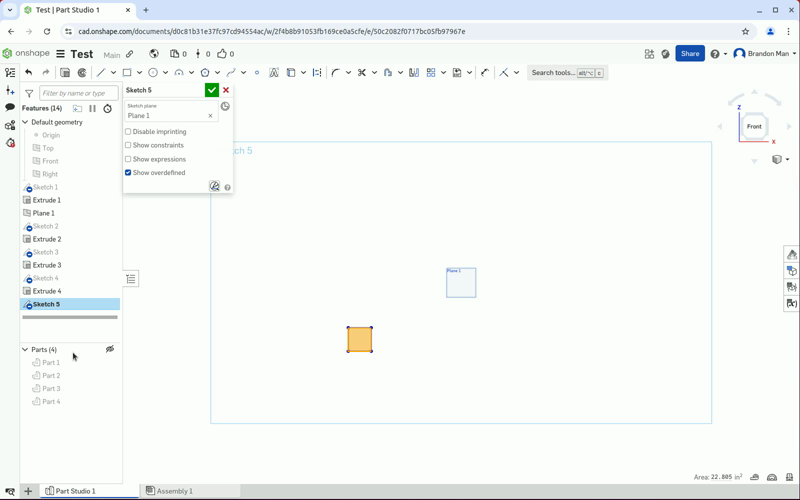
key(shift+e)
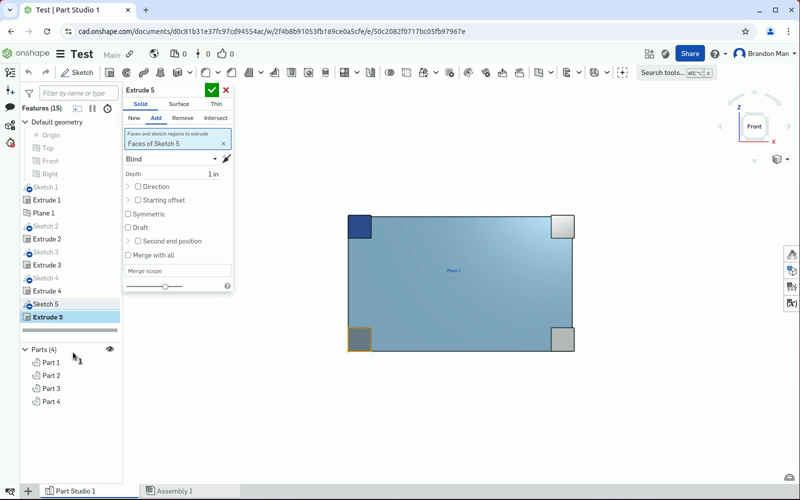
mouse_move(143, 106)
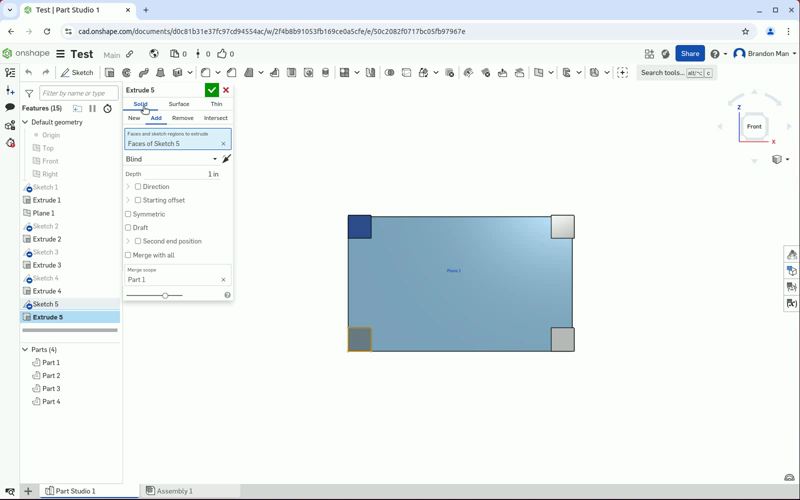
click(143, 106)
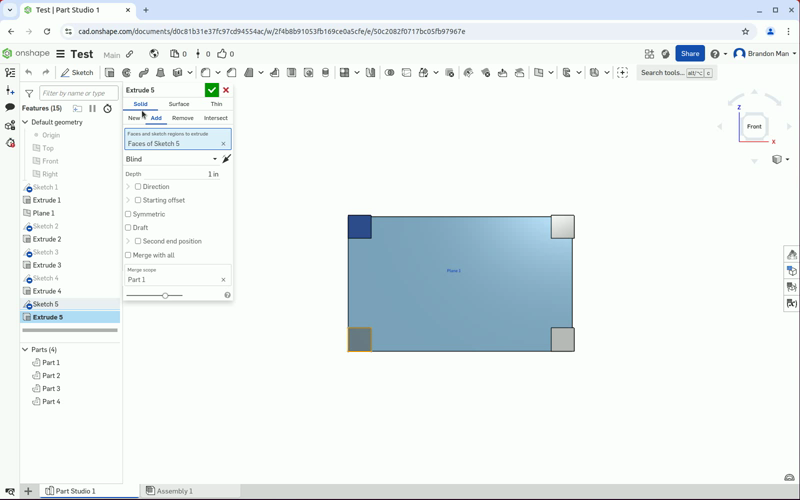
mouse_move(137, 120)
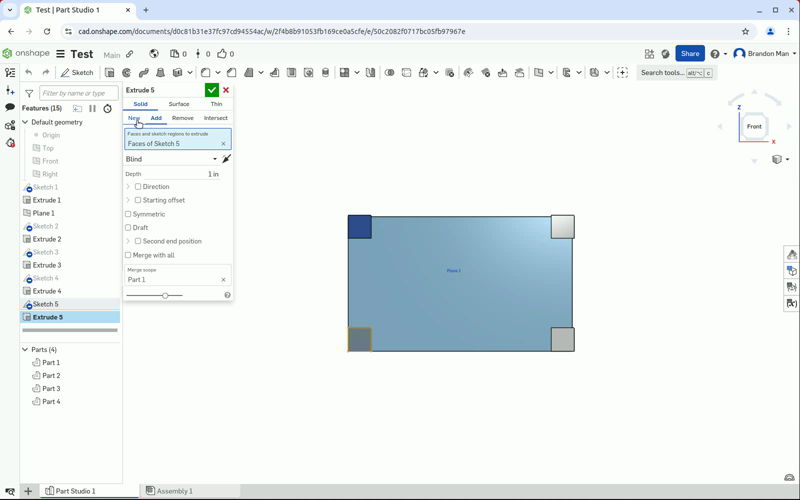
click(137, 120)
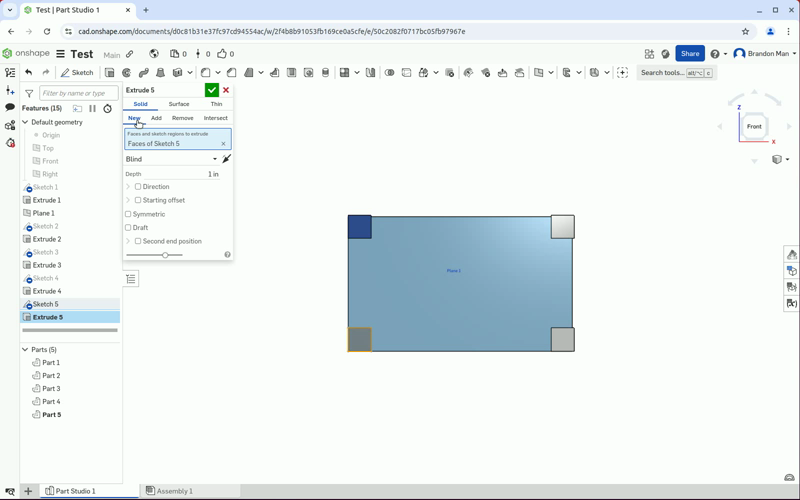
key(tab, 4)
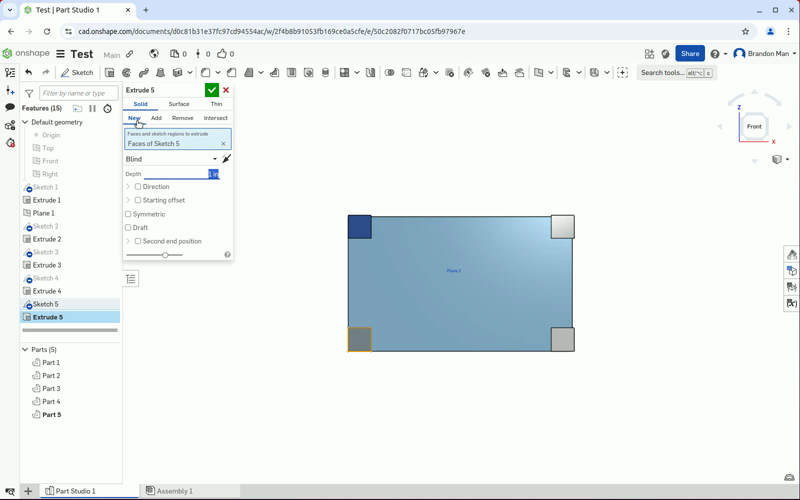
text(18.535)
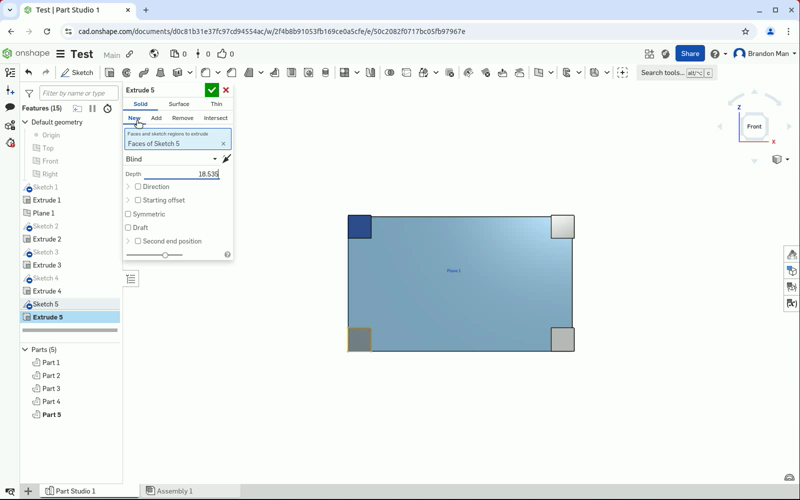
key(enter)
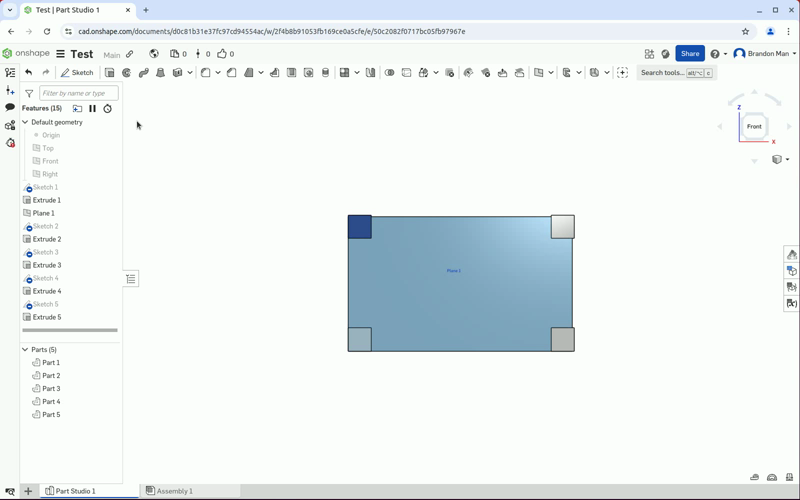
key(shift+h)
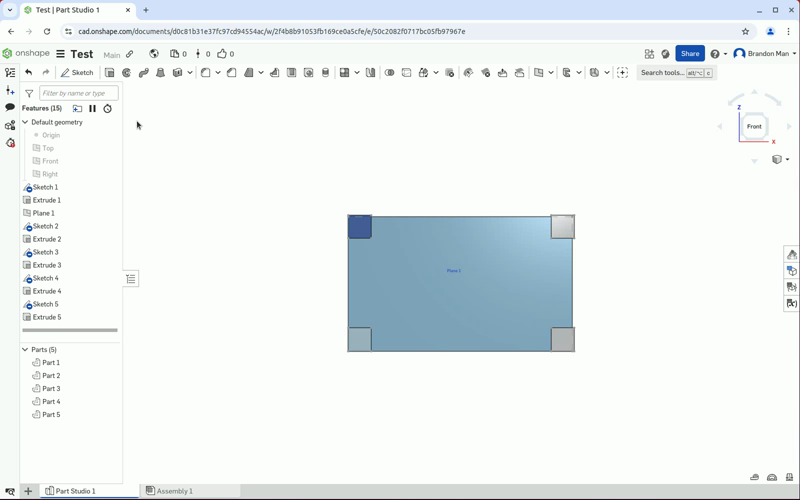
key(shift+h)
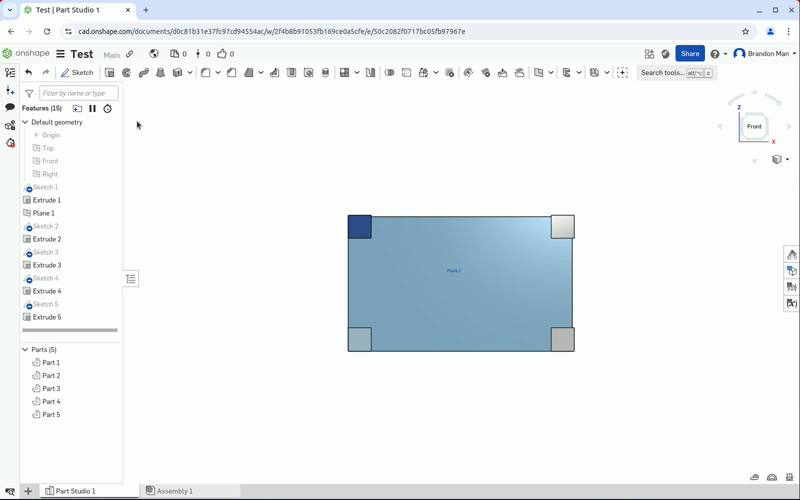
mouse_move(73, 189)
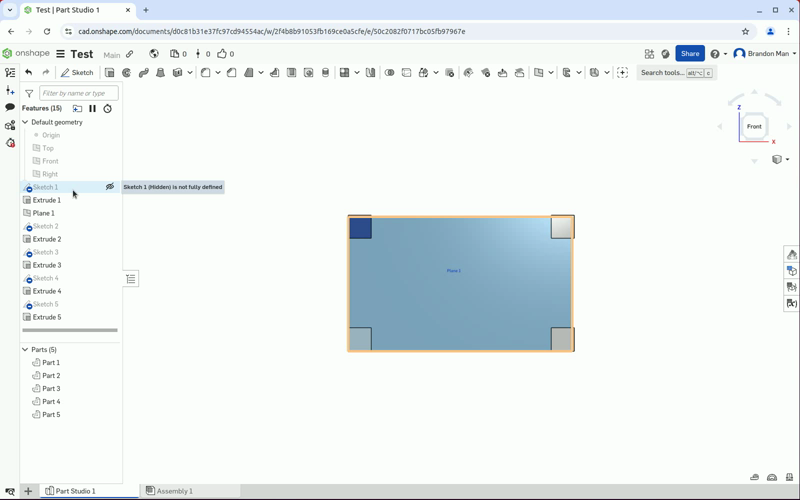
click(73, 189)
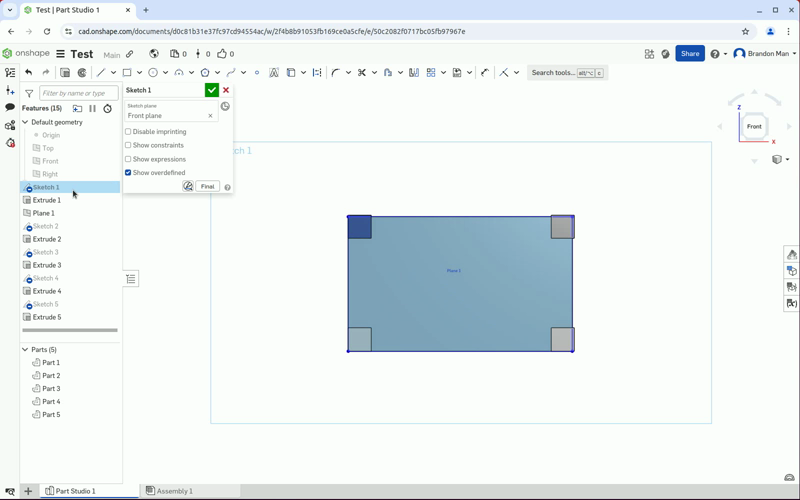
mouse_move(229, 92)
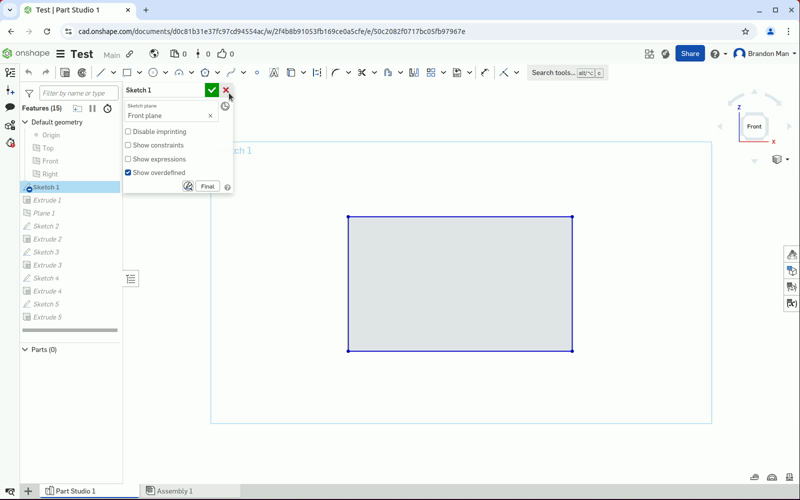
click(229, 92)
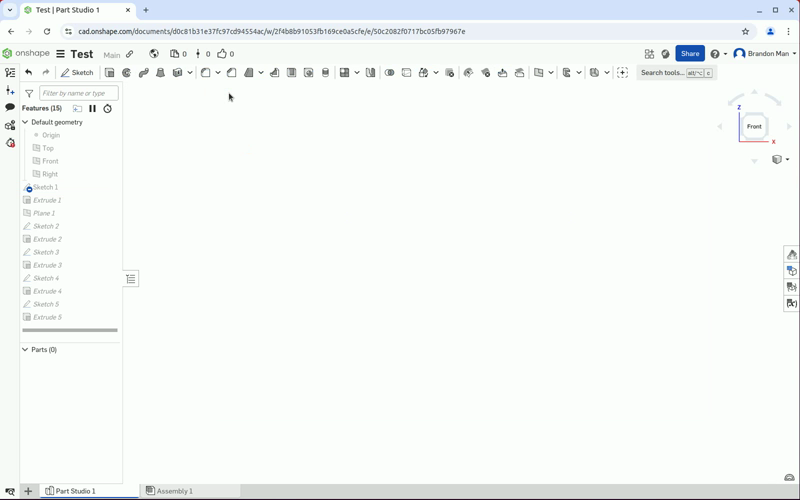
mouse_move(73, 352)
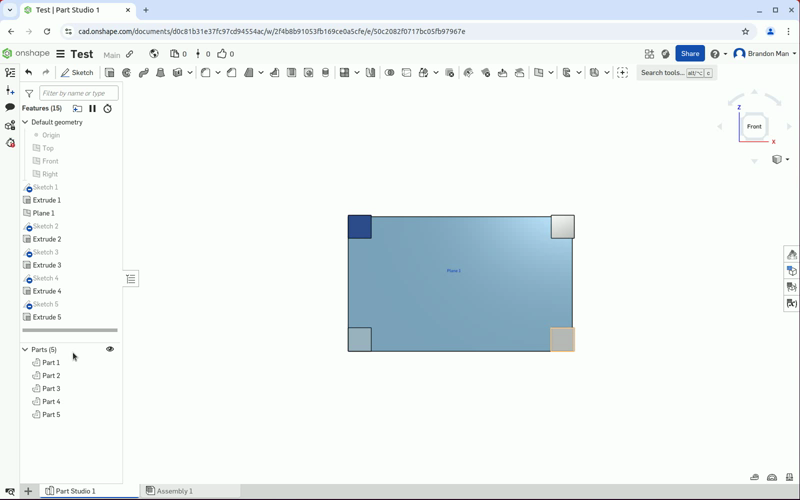
key(y)
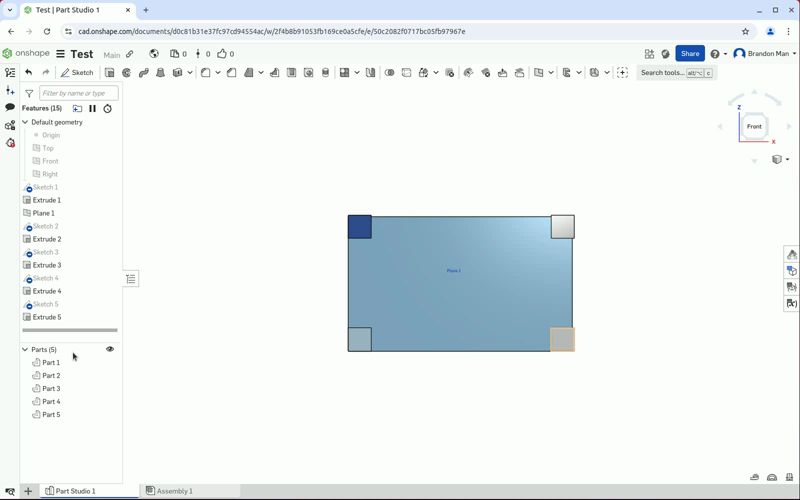
key(shift+p)
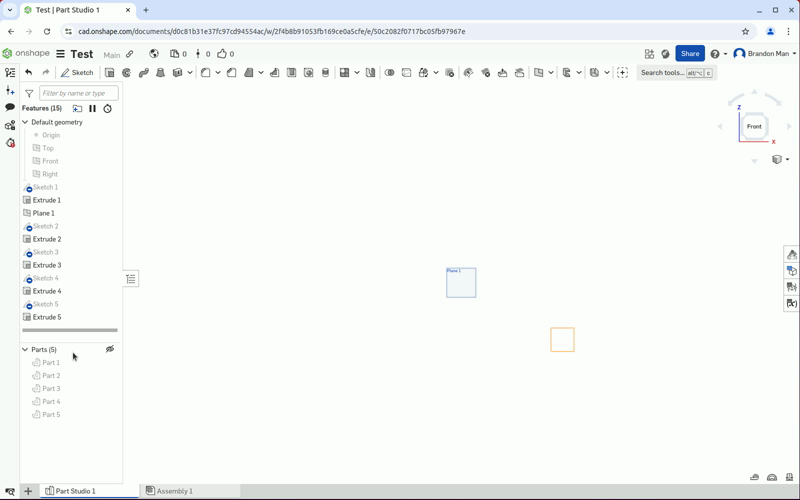
key(space)
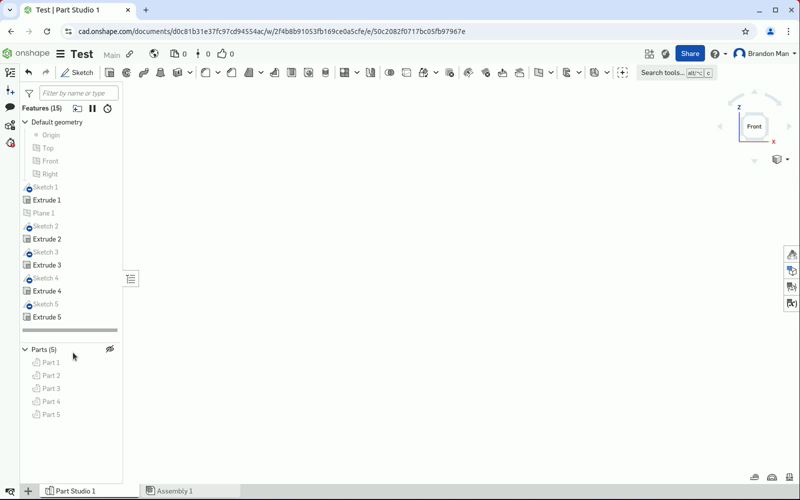
key_down(shift)
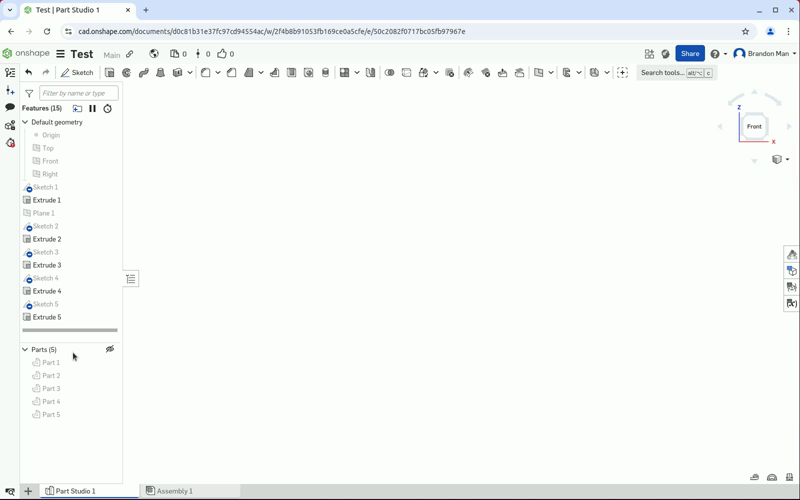
key(down)
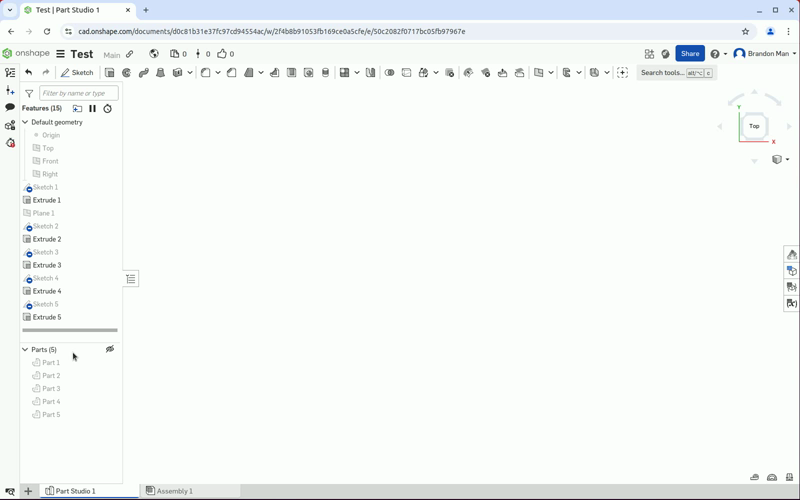
key_up(shift)
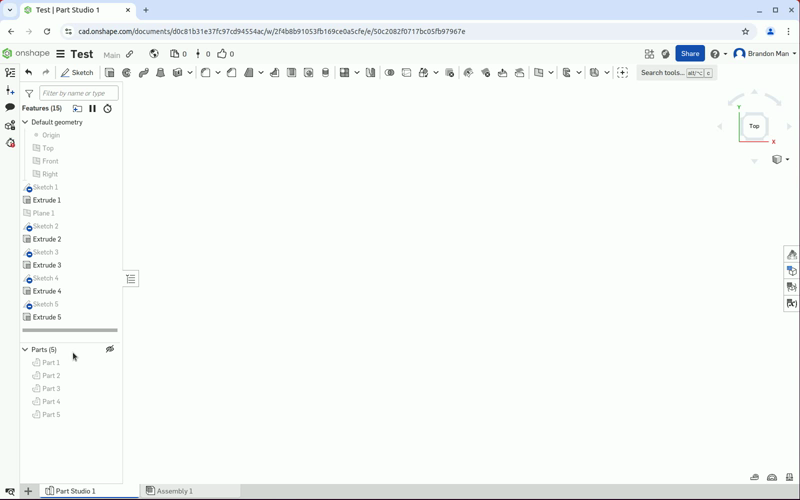
mouse_move(73, 352)
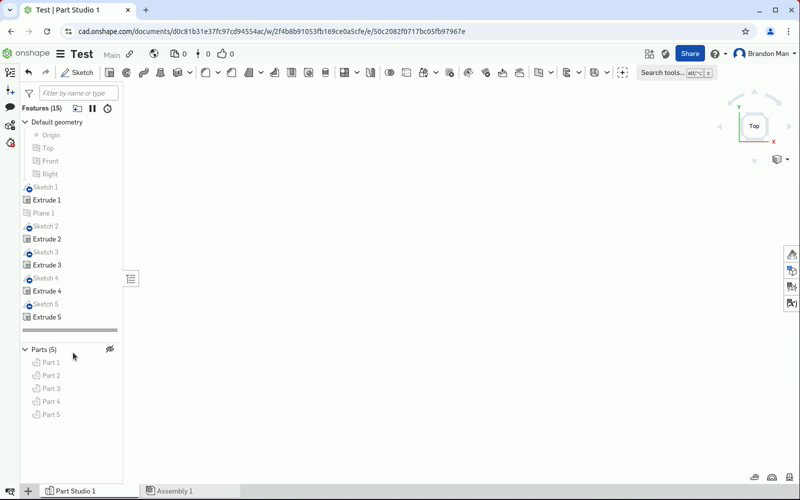
key(shift+y)
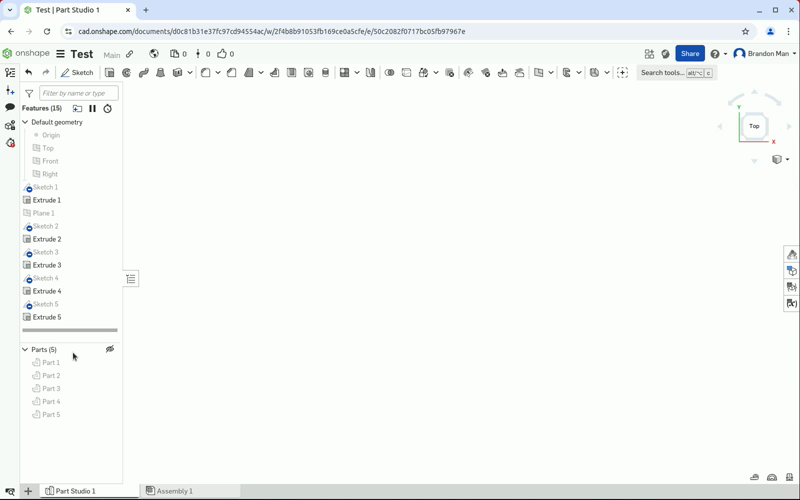
key(shift+s)
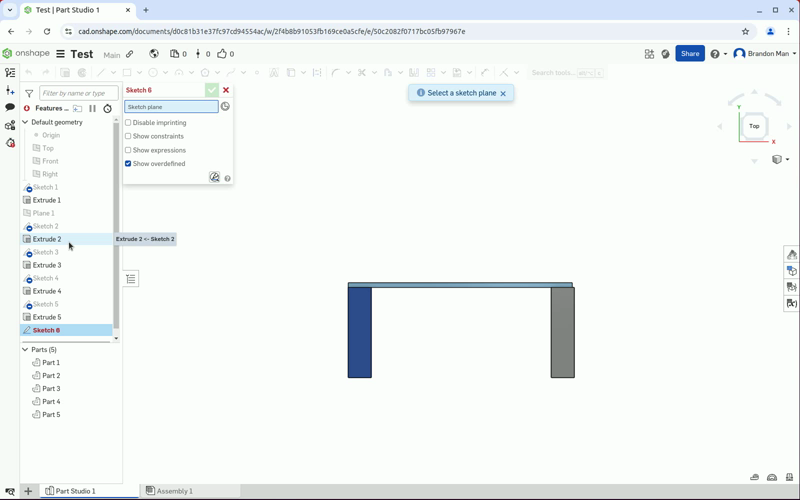
scroll(3)
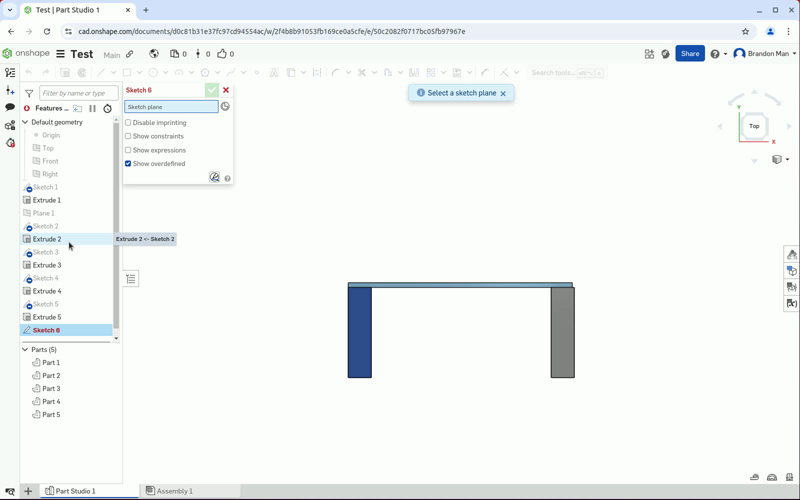
mouse_move(69, 150)
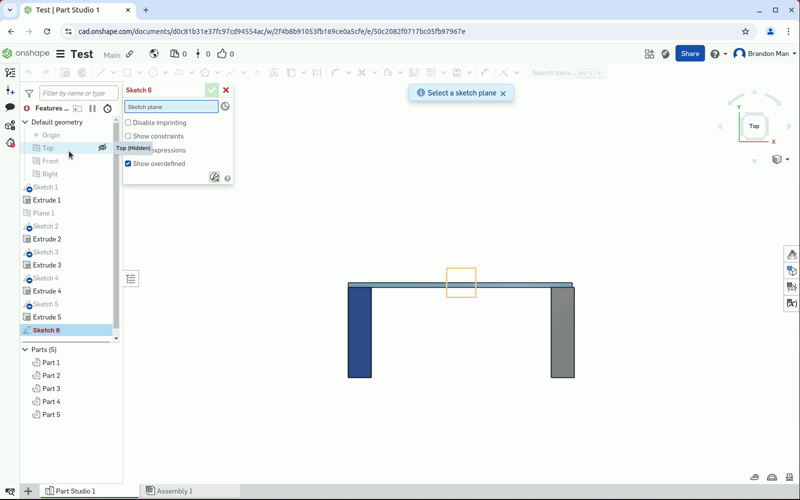
click(69, 150)
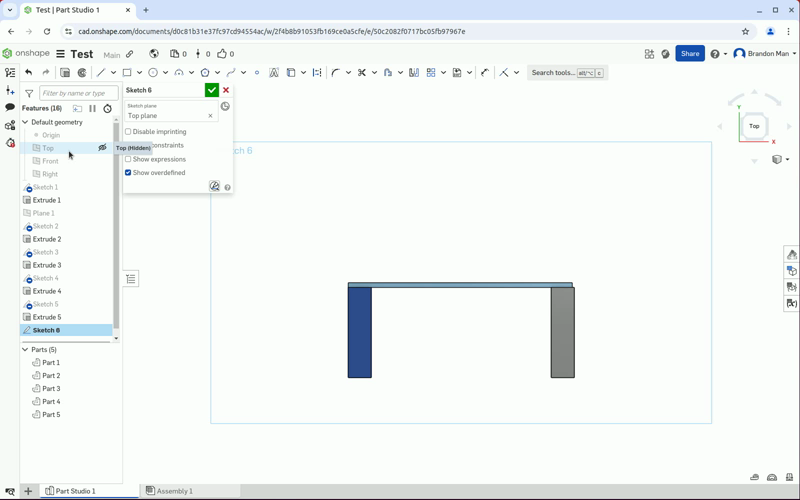
mouse_move(73, 352)
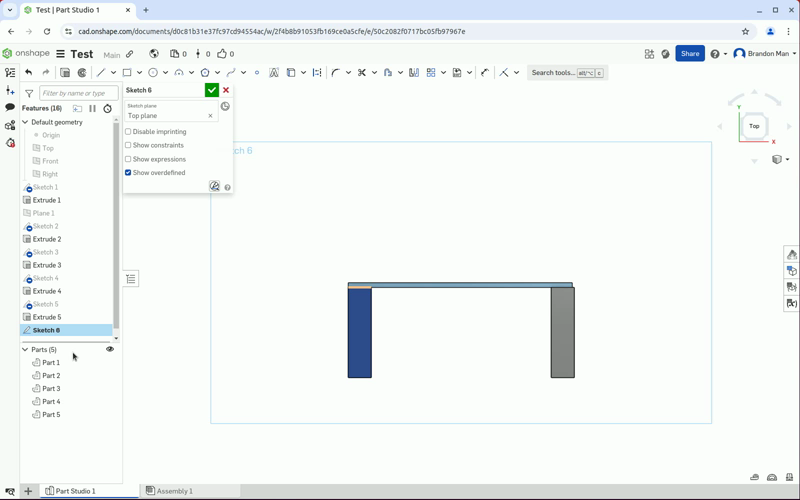
key(y)
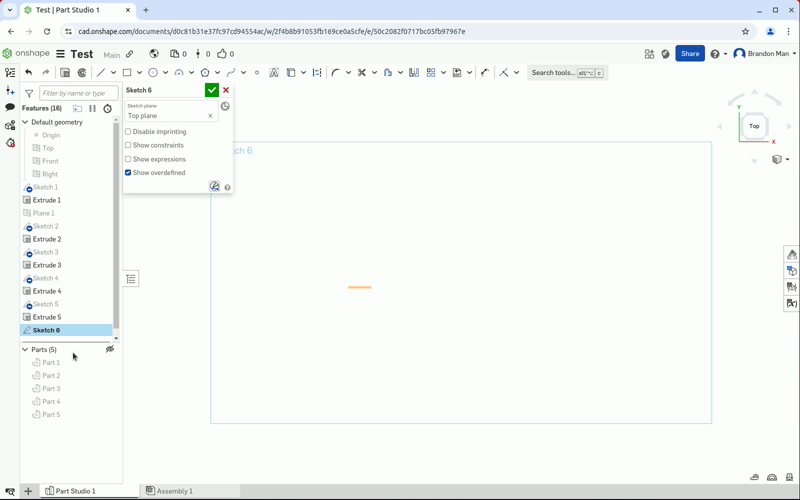
key(l)
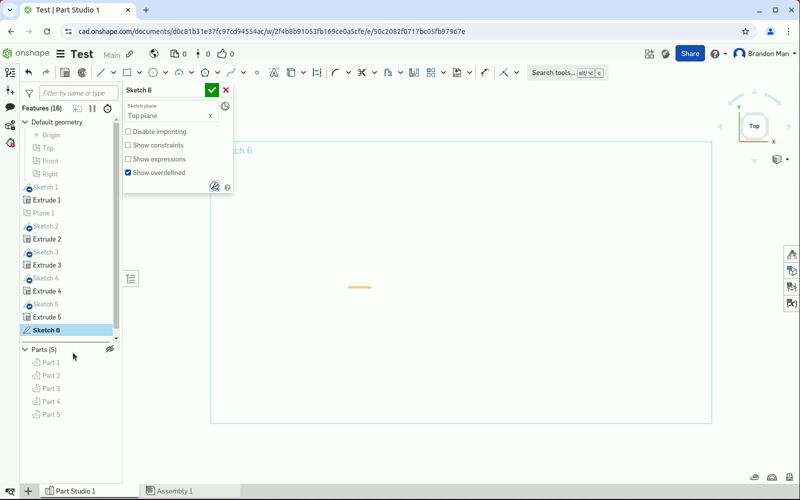
key_down(shift)
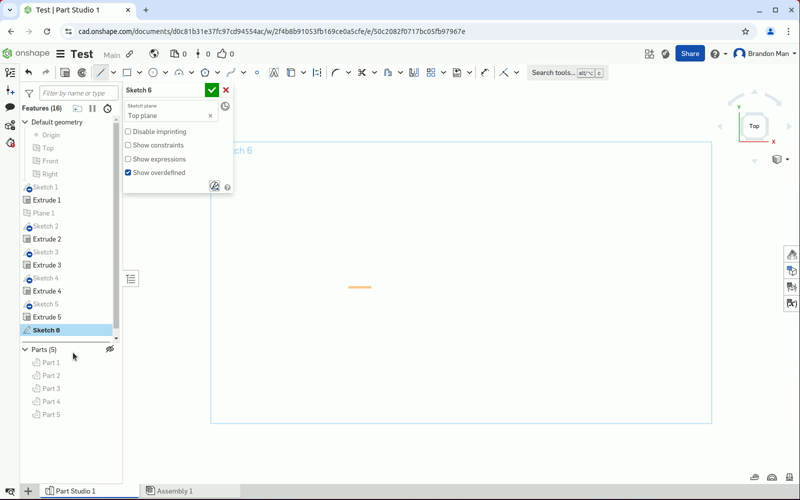
mouse_move(460, 329)
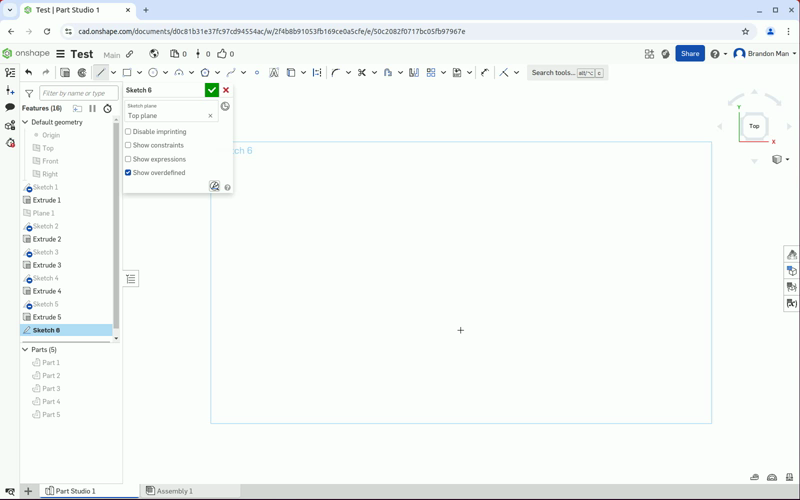
click(460, 329)
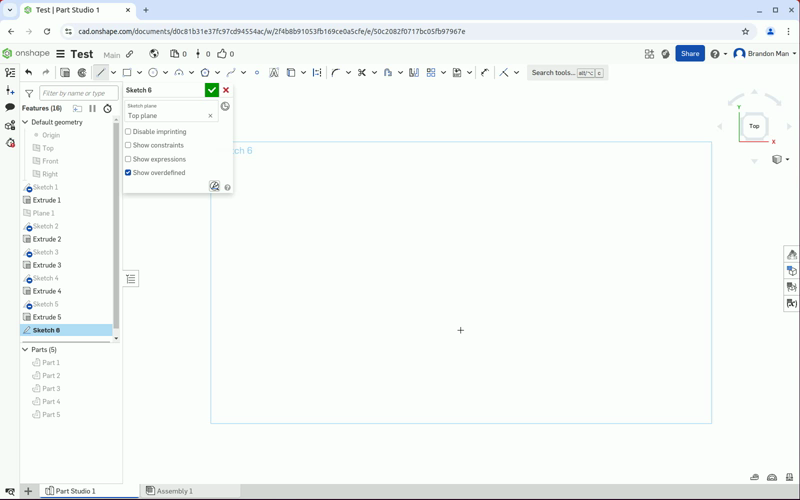
key_up(shift)
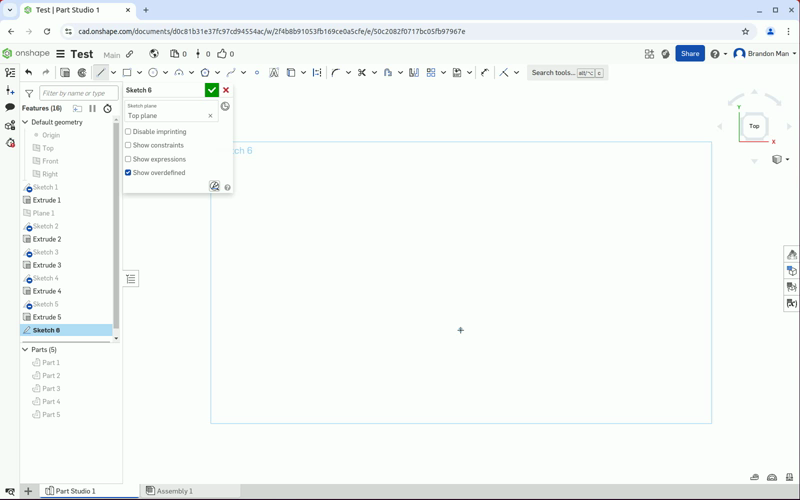
key_down(shift)
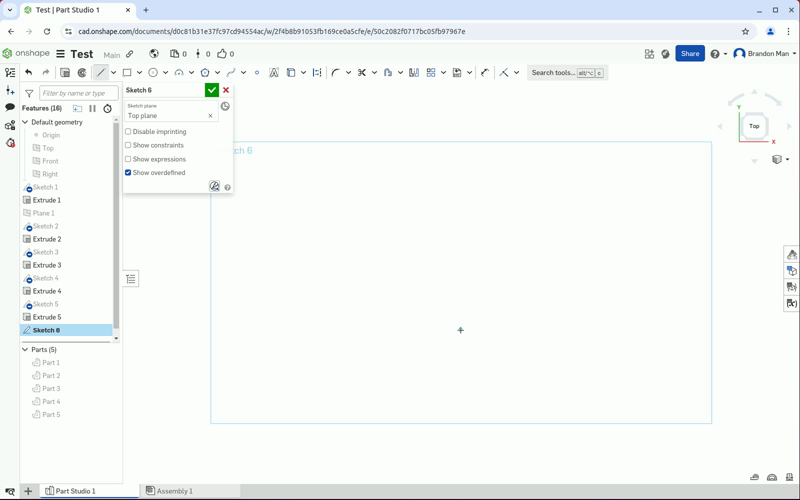
mouse_move(490, 329)
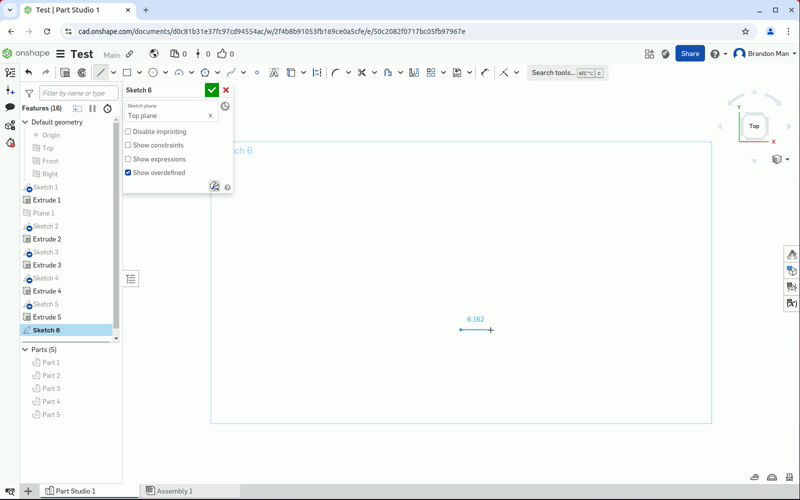
mouse_move(465, 329)
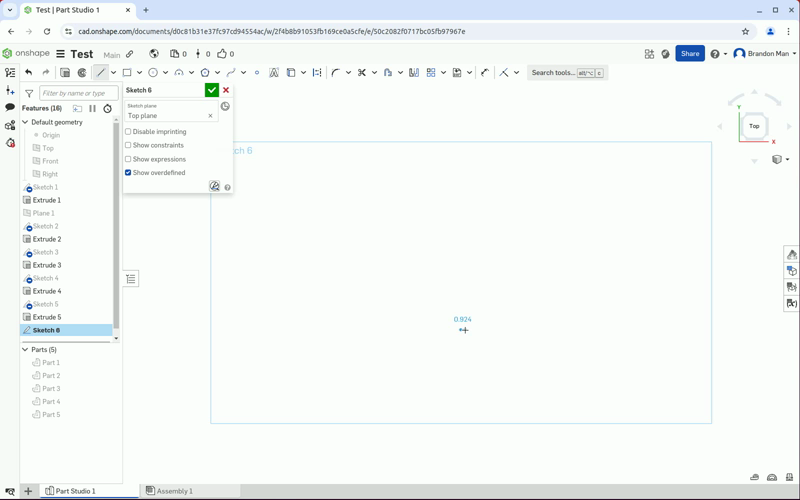
scroll(6)
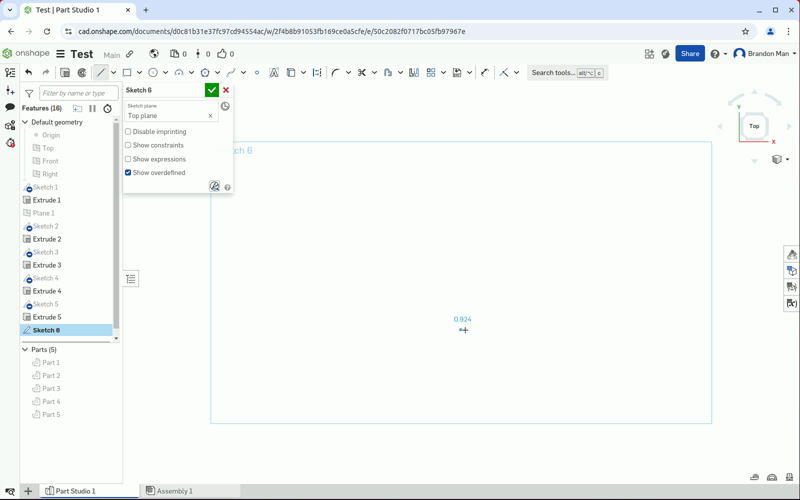
scroll(6)
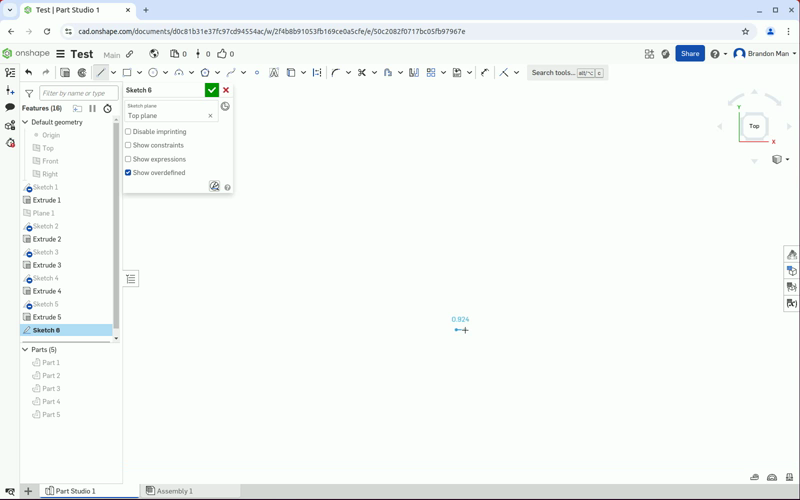
scroll(6)
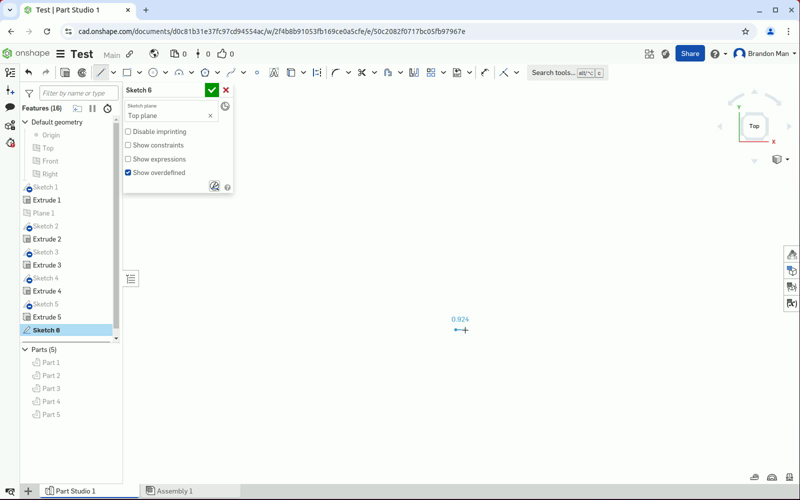
scroll(6)
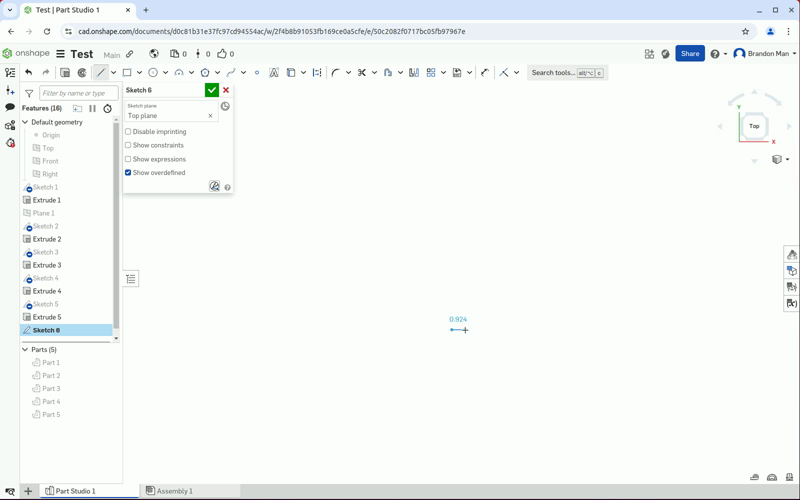
scroll(6)
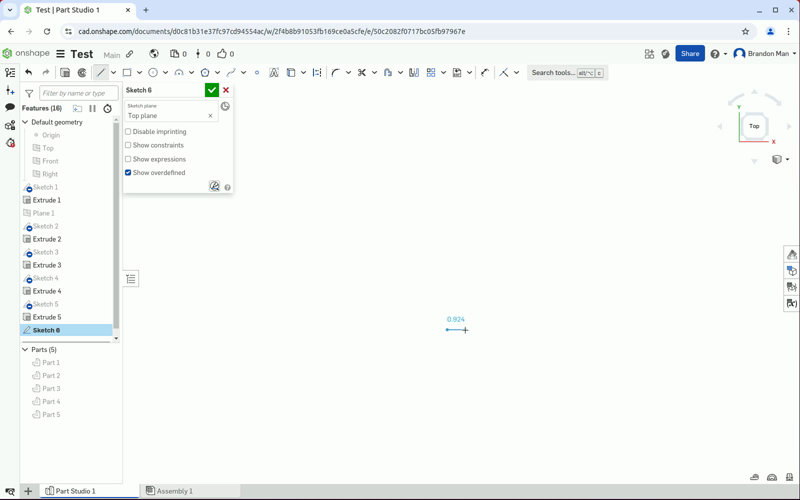
scroll(6)
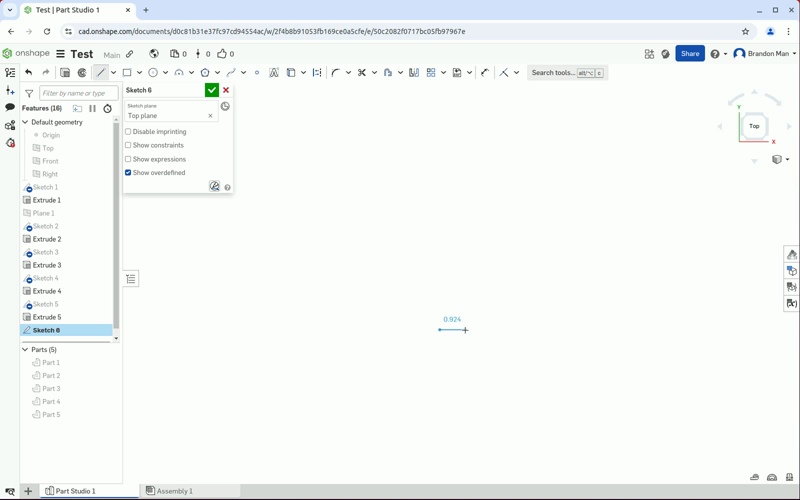
scroll(6)
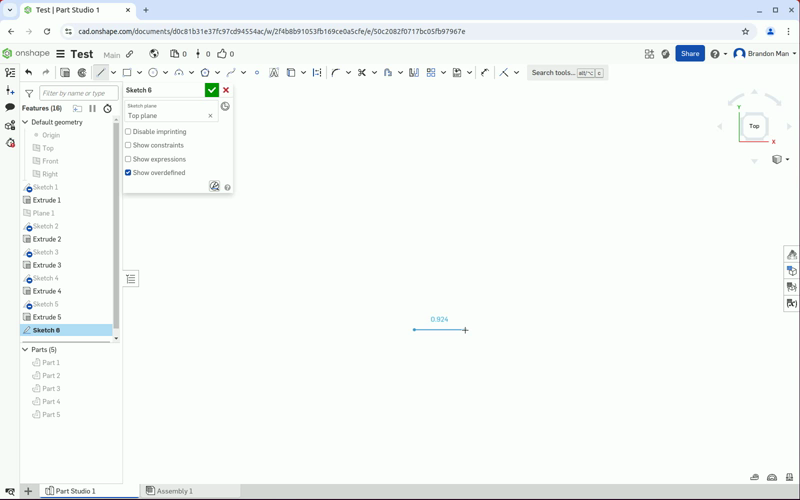
click(465, 329)
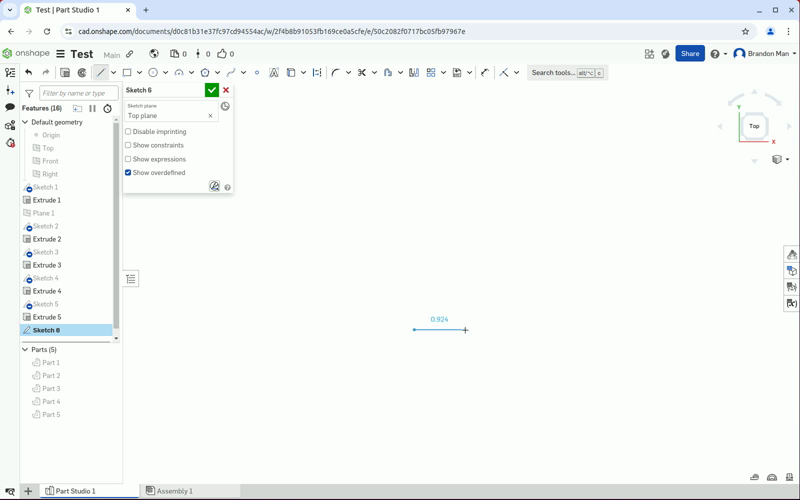
scroll(-6)
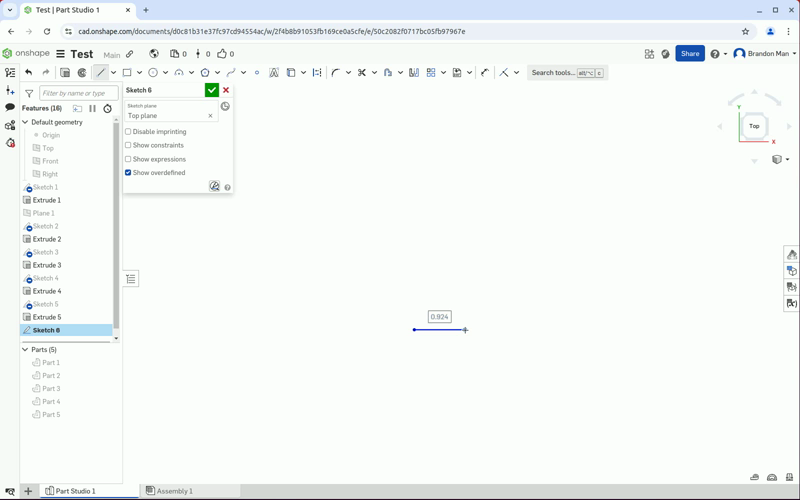
scroll(-6)
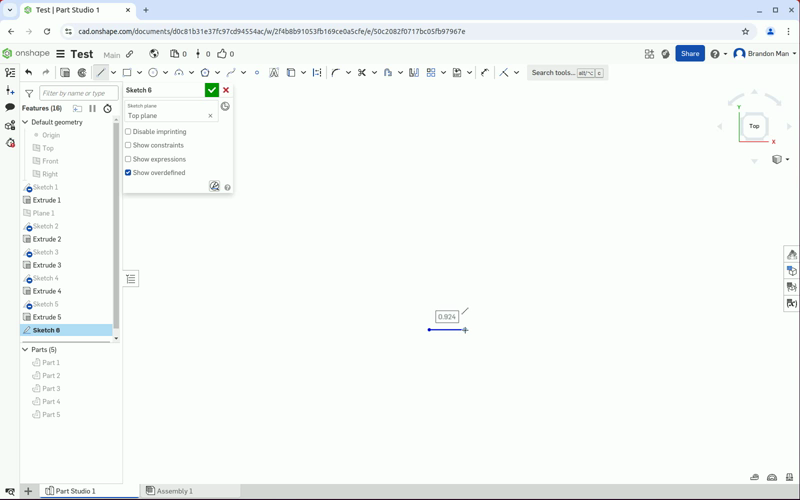
scroll(-6)
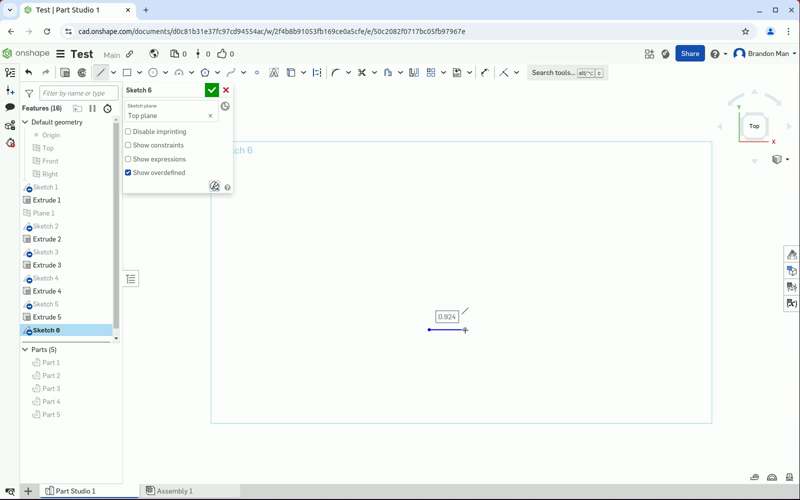
scroll(-6)
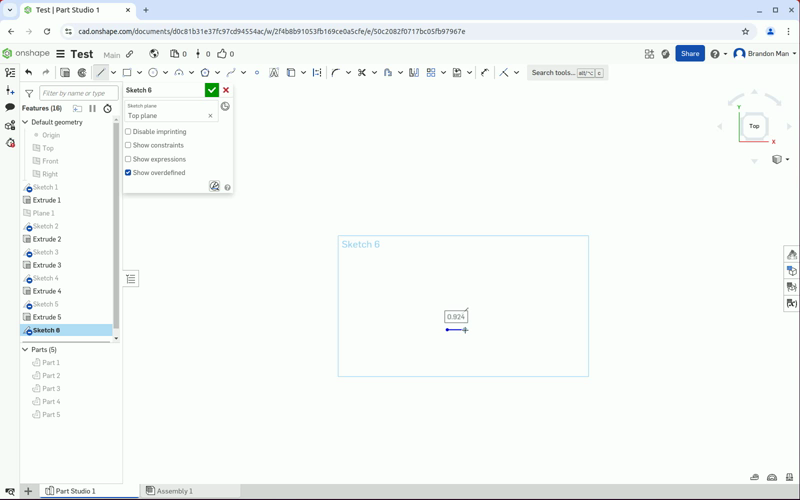
scroll(-6)
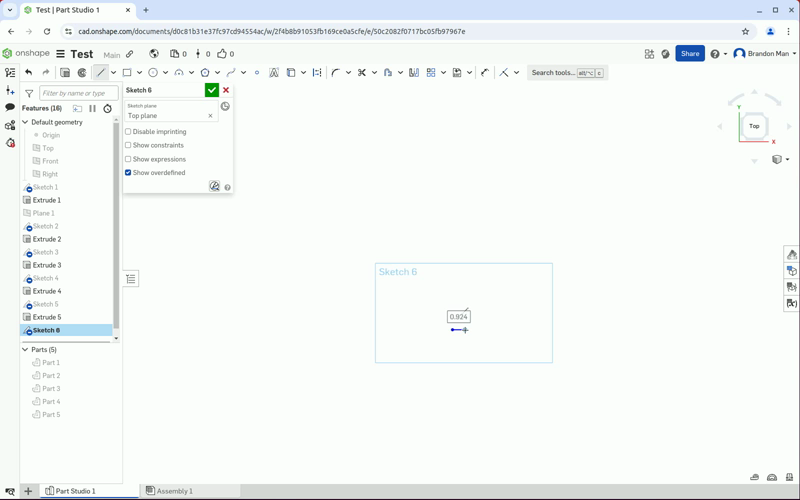
scroll(-6)
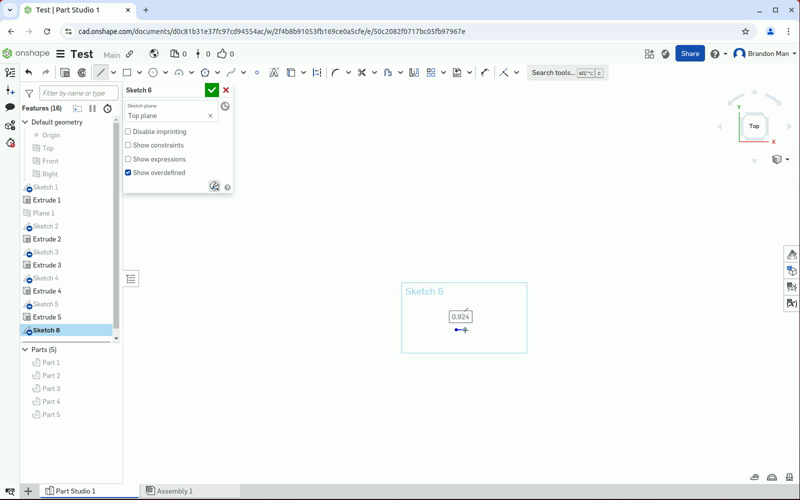
scroll(-6)
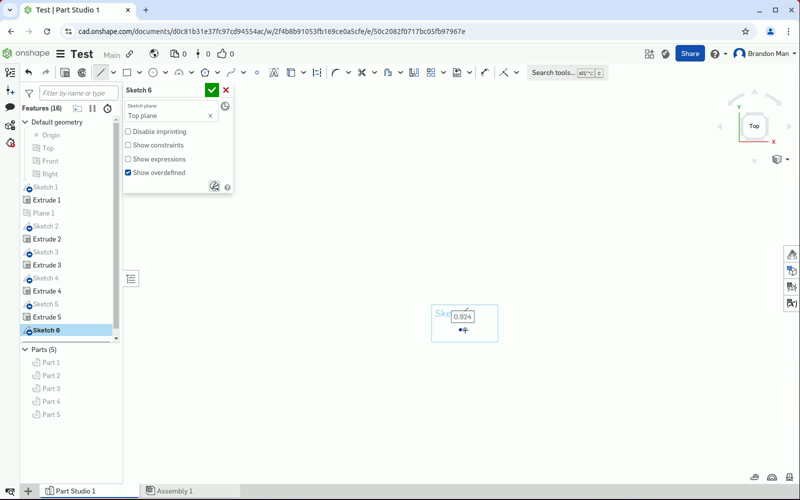
key_up(shift)
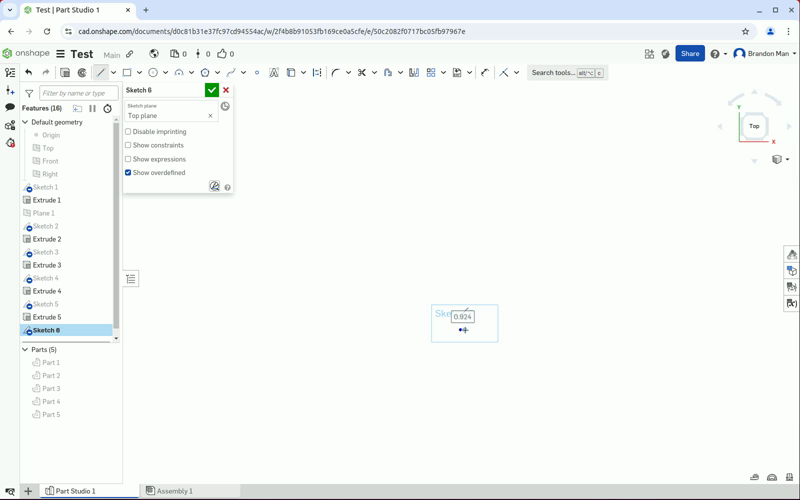
key_down(shift)
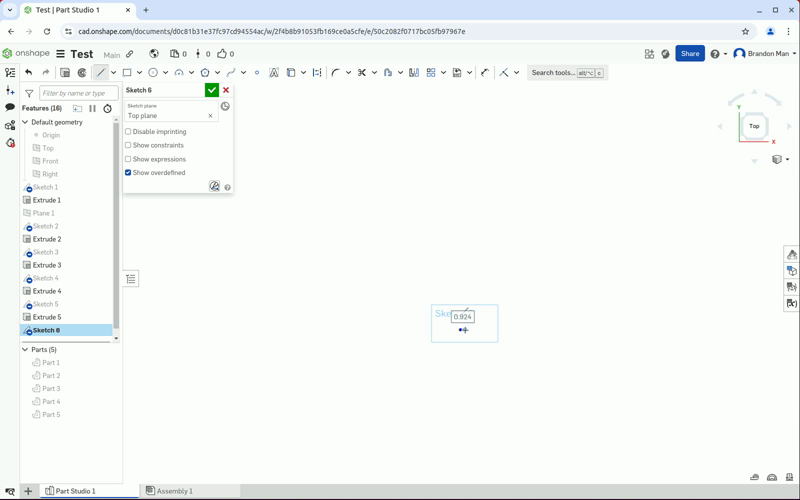
mouse_move(495, 329)
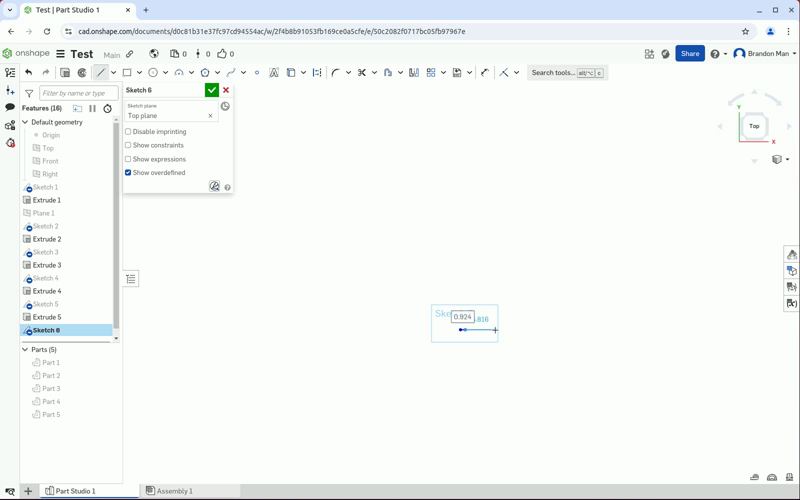
mouse_move(465, 286)
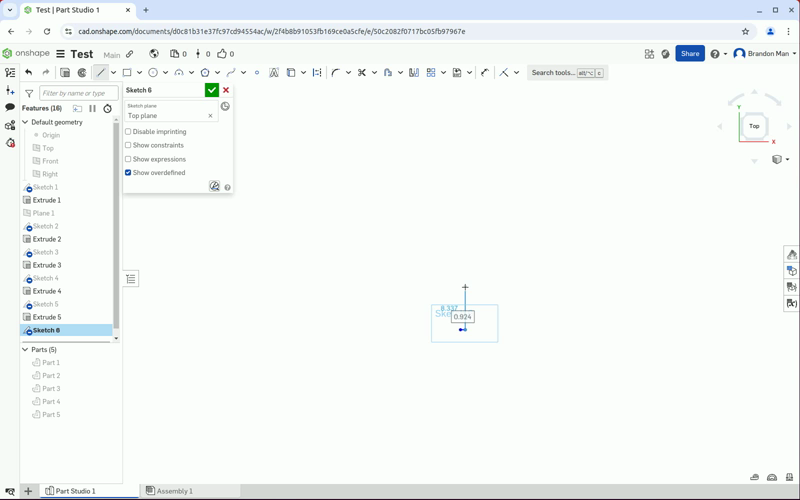
click(465, 286)
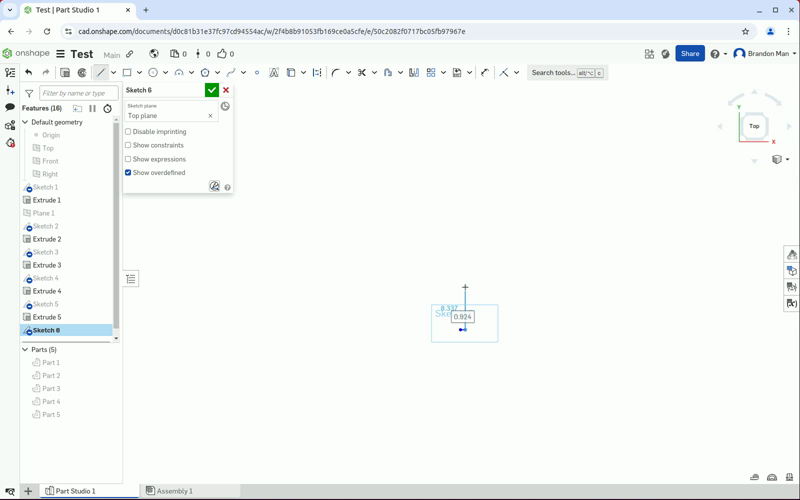
key_up(shift)
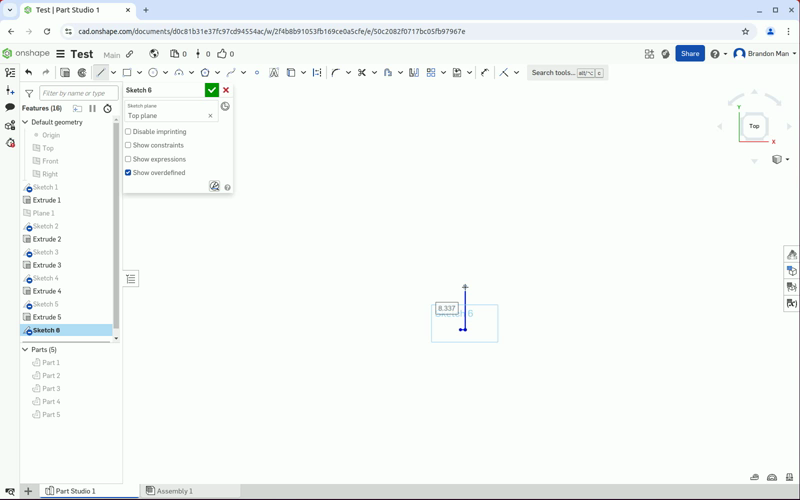
key_down(shift)
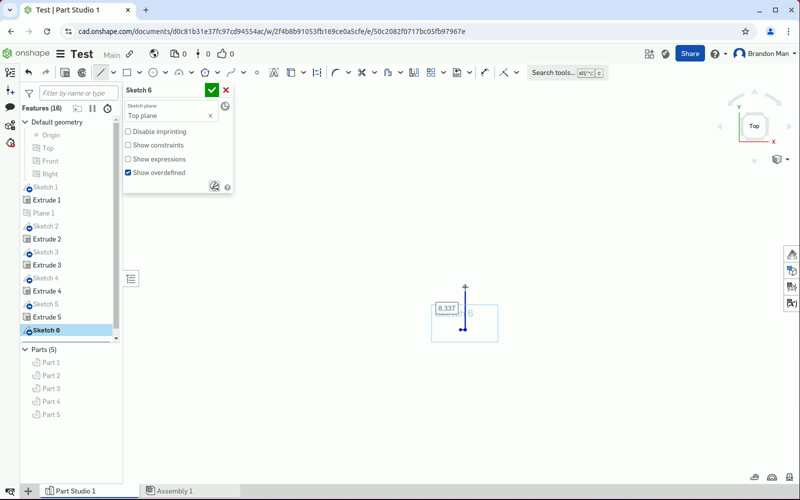
mouse_move(495, 286)
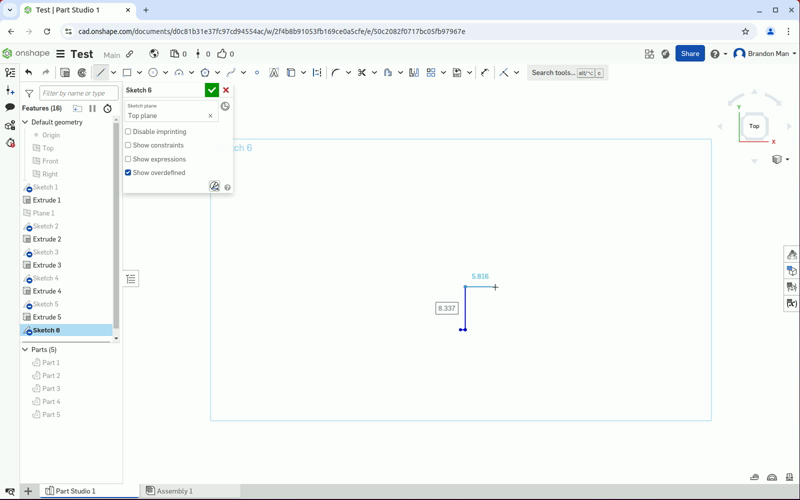
mouse_move(460, 286)
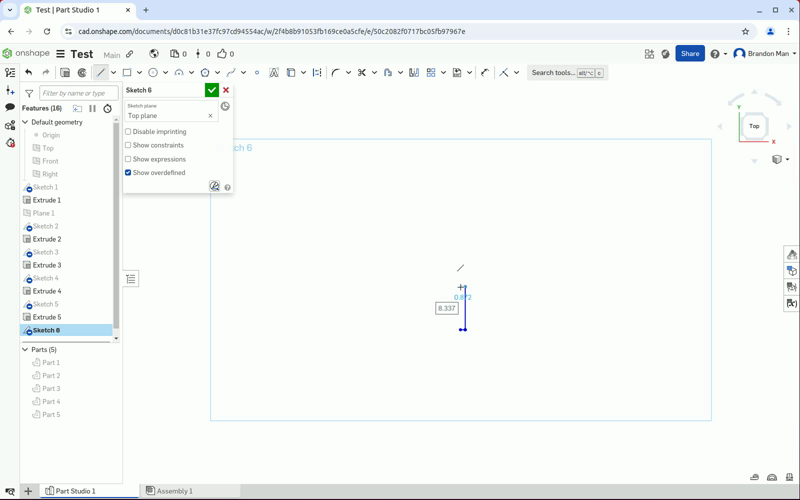
scroll(6)
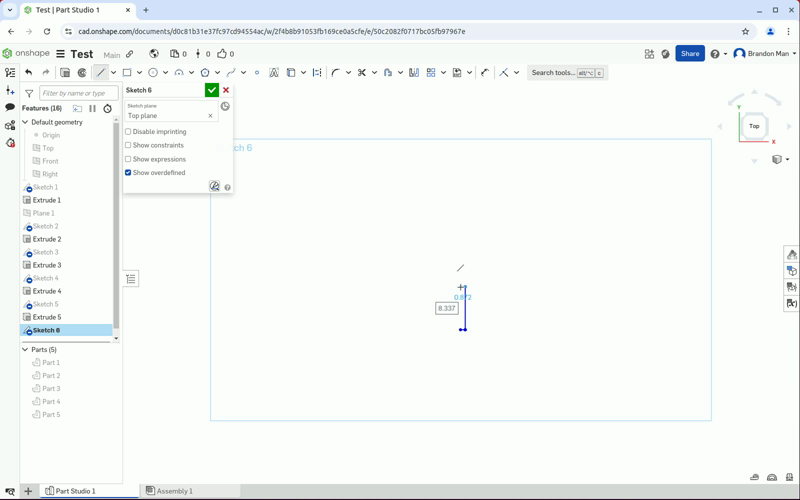
scroll(6)
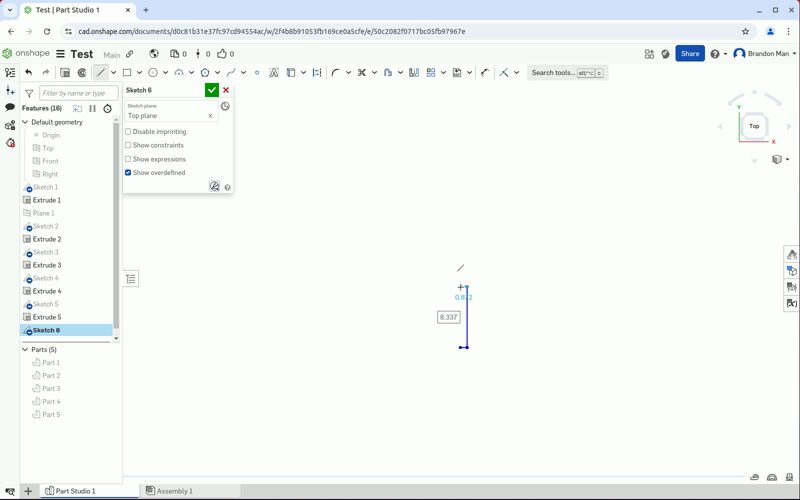
scroll(6)
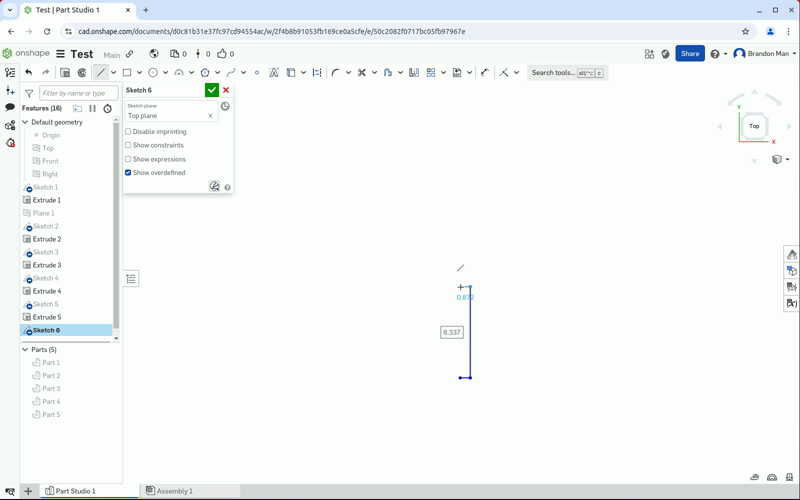
scroll(6)
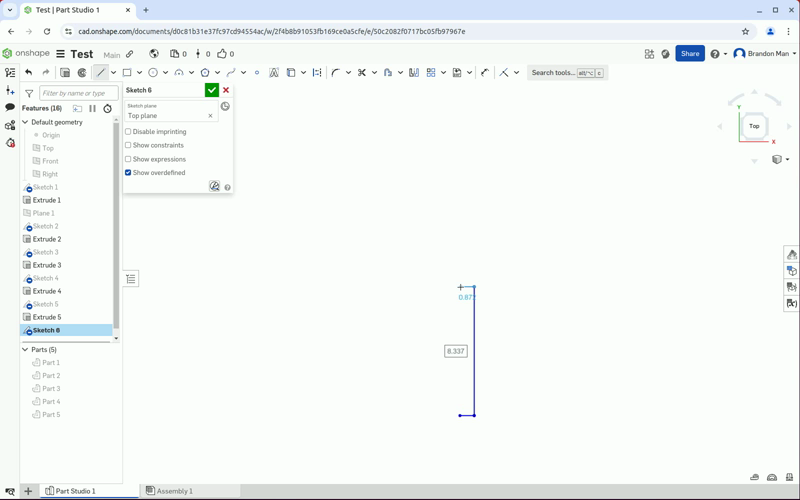
scroll(6)
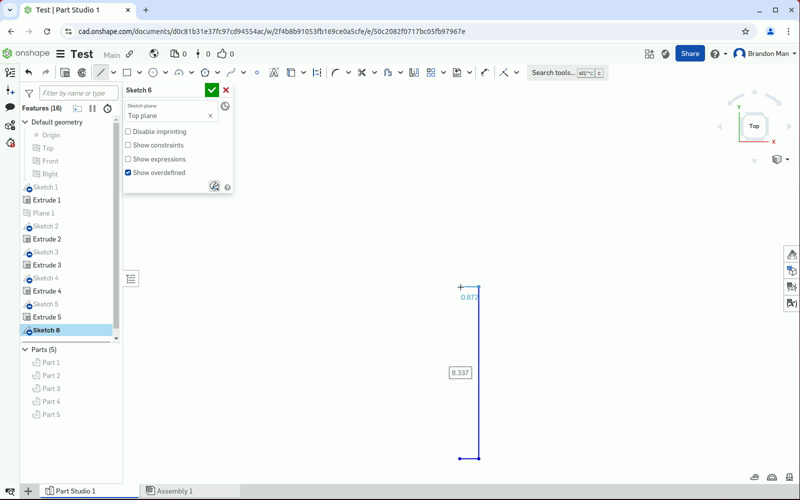
scroll(6)
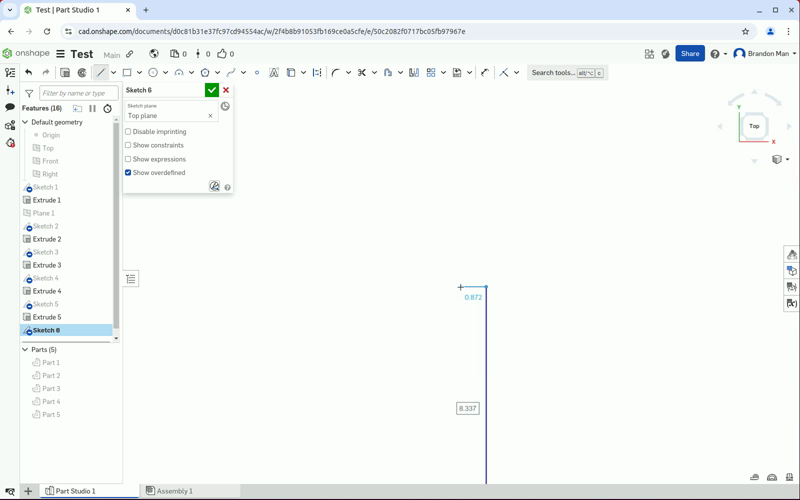
scroll(6)
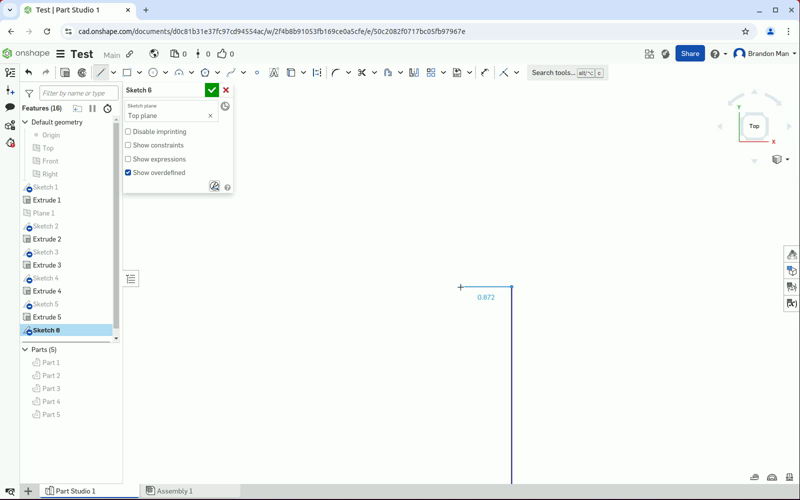
click(460, 286)
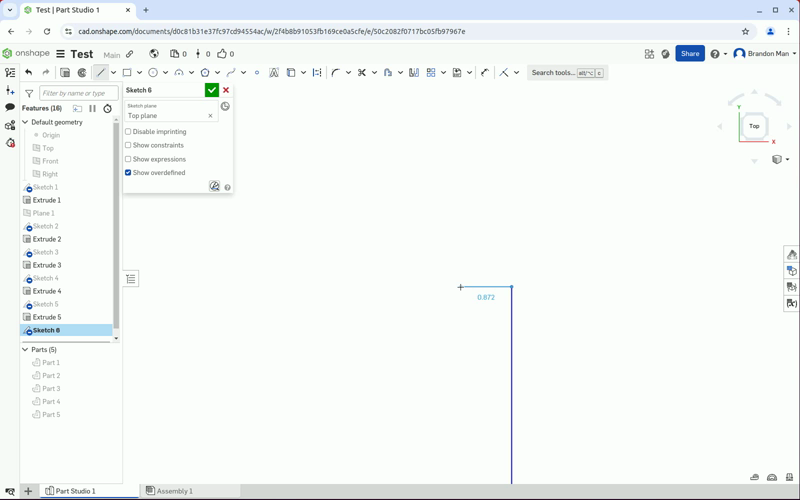
scroll(-6)
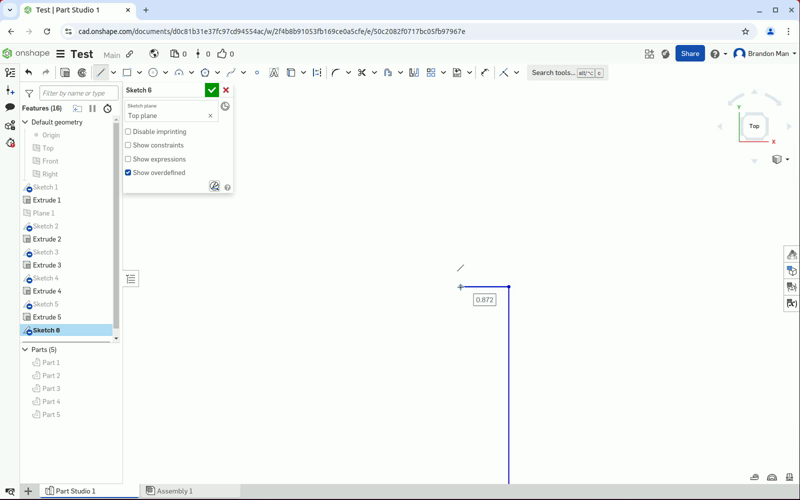
scroll(-6)
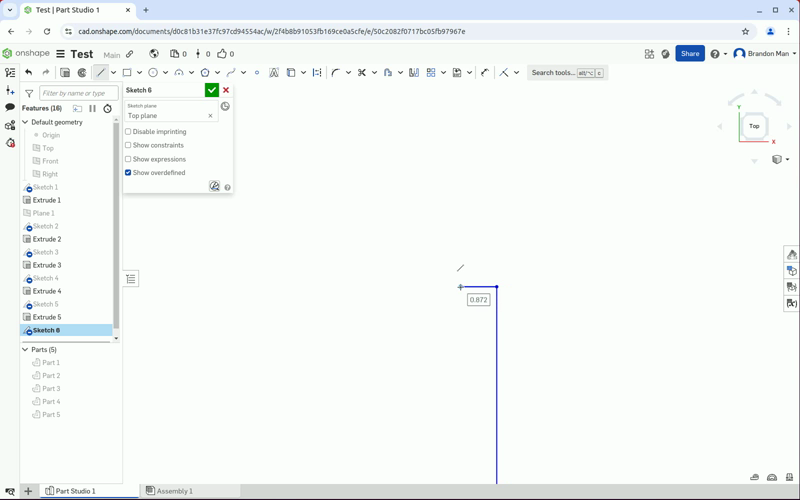
scroll(-6)
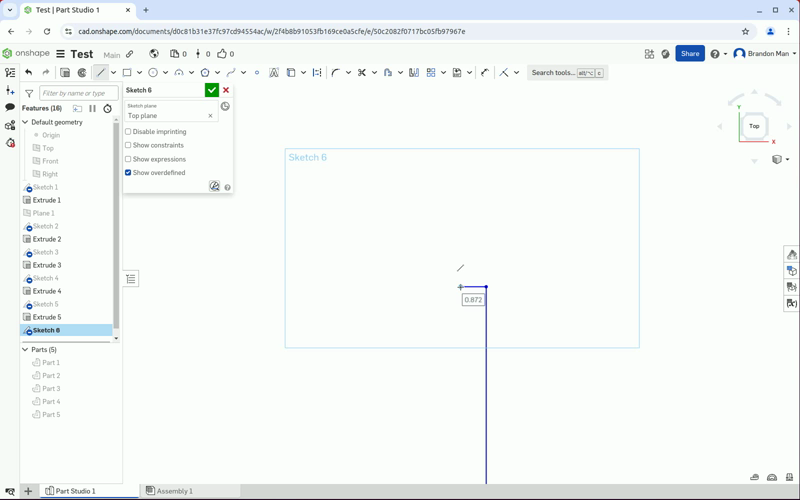
scroll(-6)
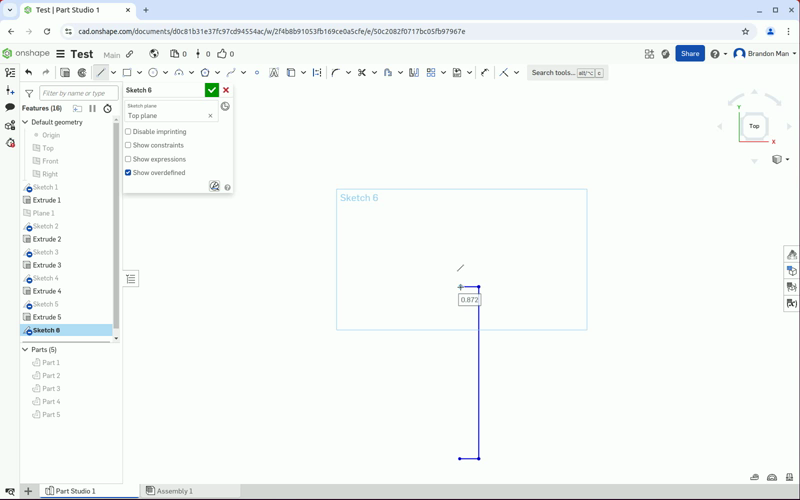
scroll(-6)
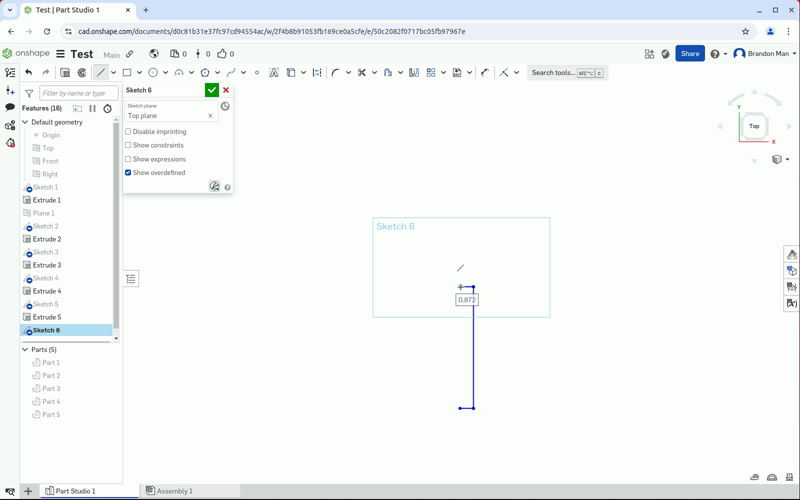
scroll(-6)
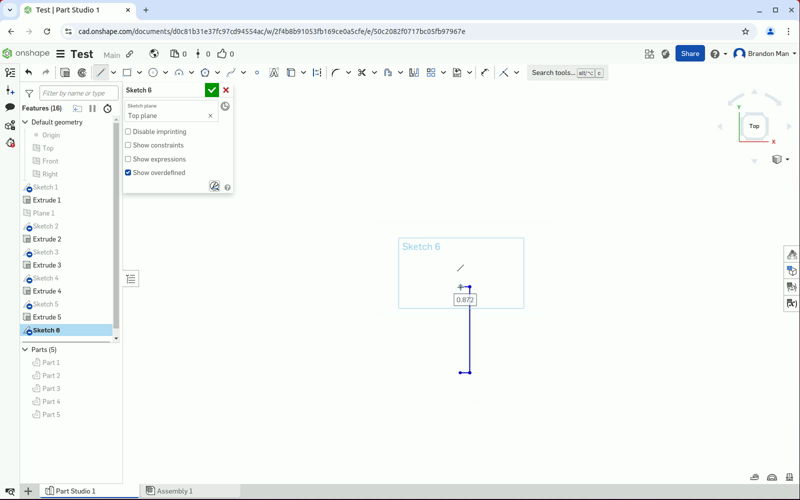
scroll(-6)
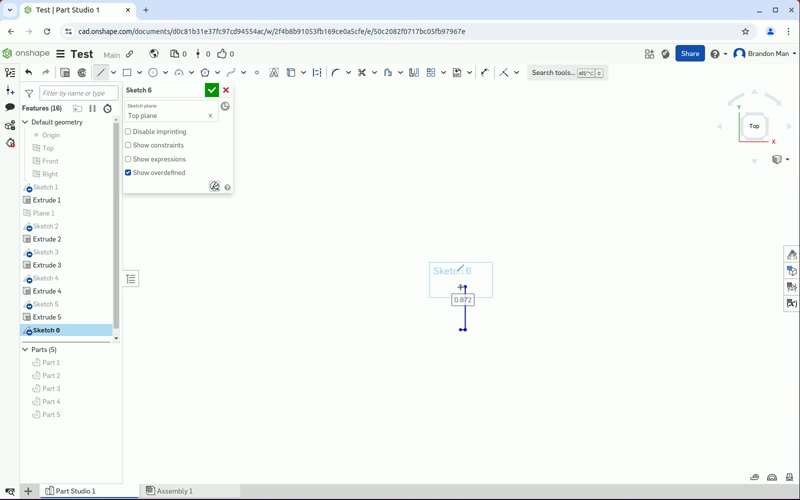
key_up(shift)
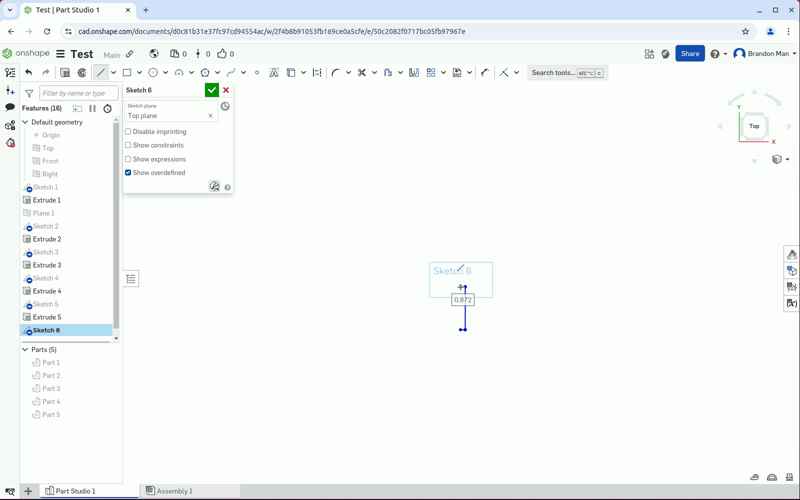
mouse_move(490, 286)
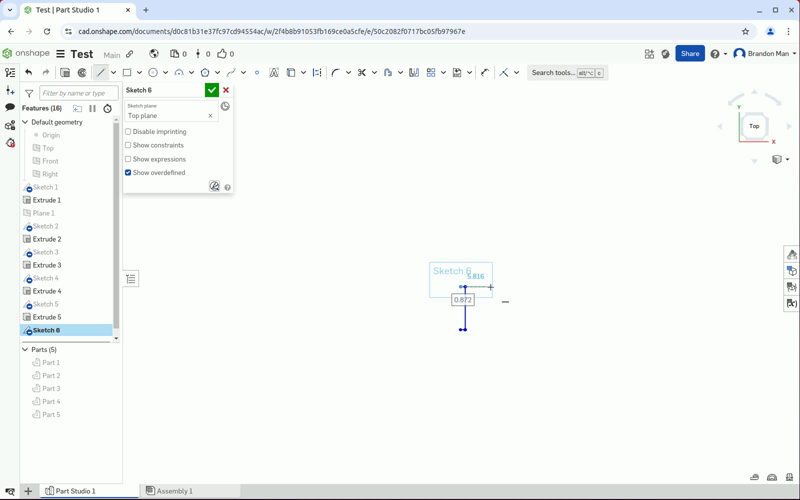
key_down(shift)
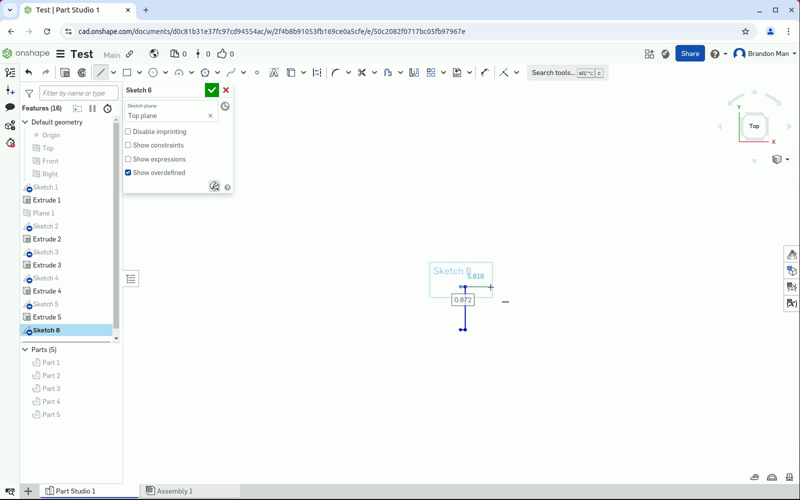
mouse_move(460, 329)
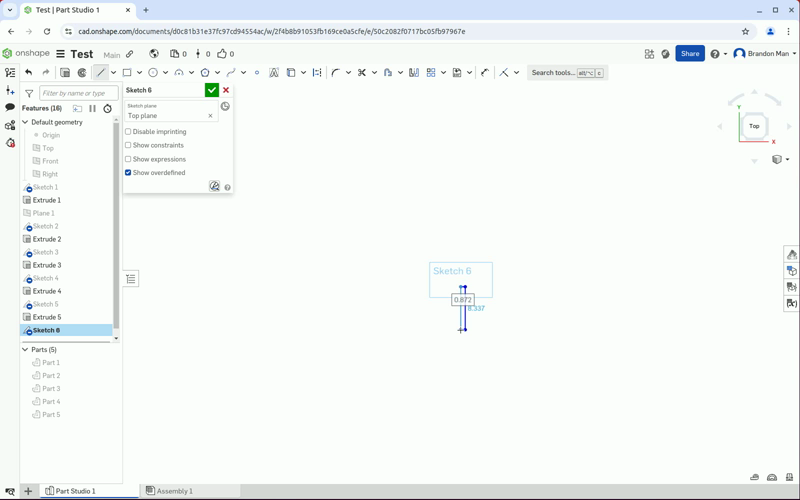
key_up(shift)
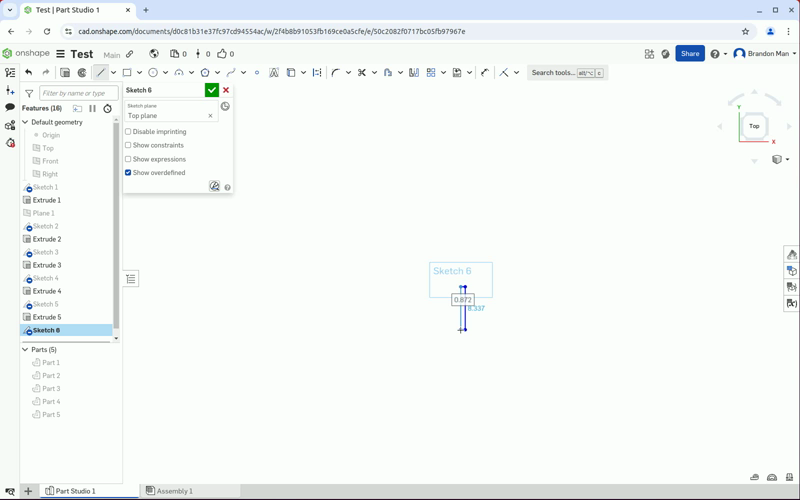
click(460, 329)
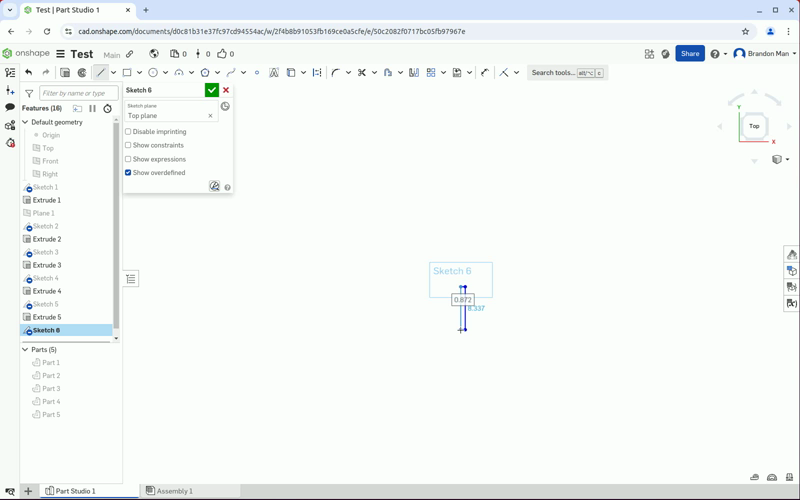
key(esc)
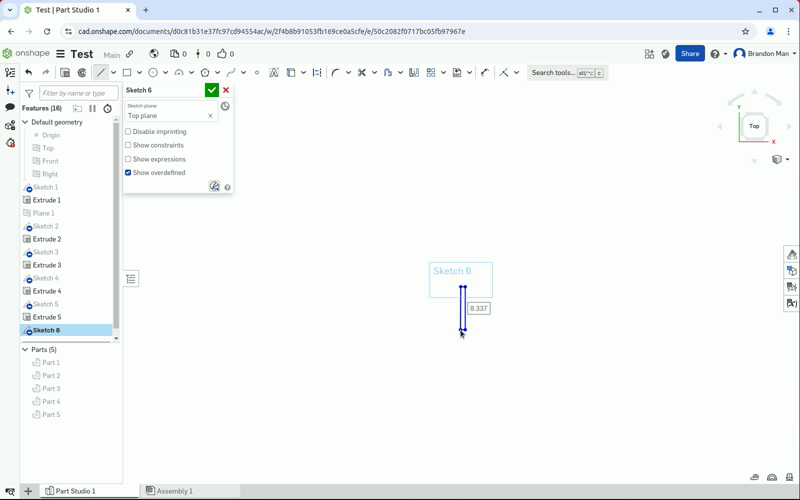
mouse_move(461, 307)
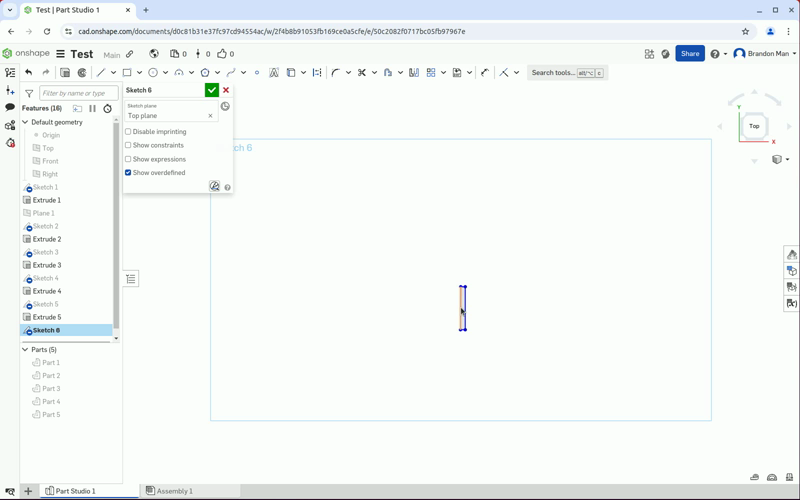
scroll(6)
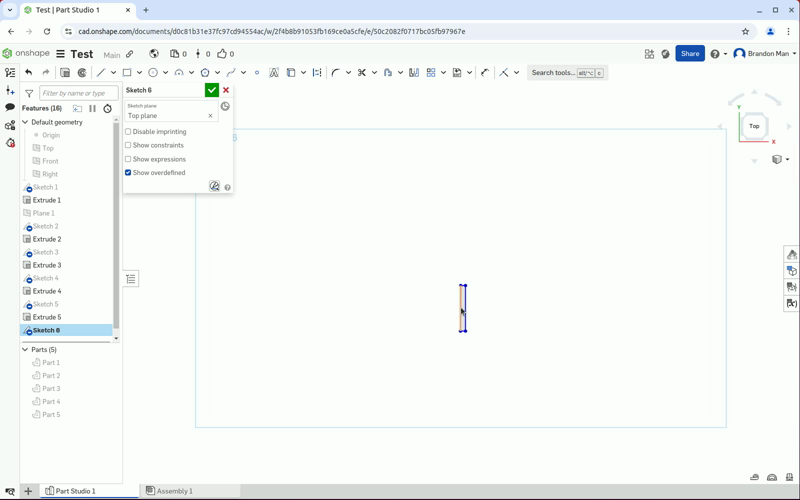
scroll(6)
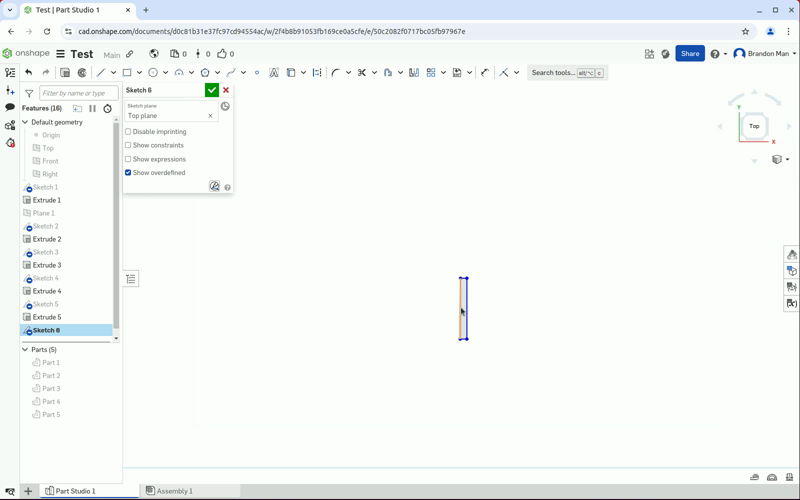
scroll(6)
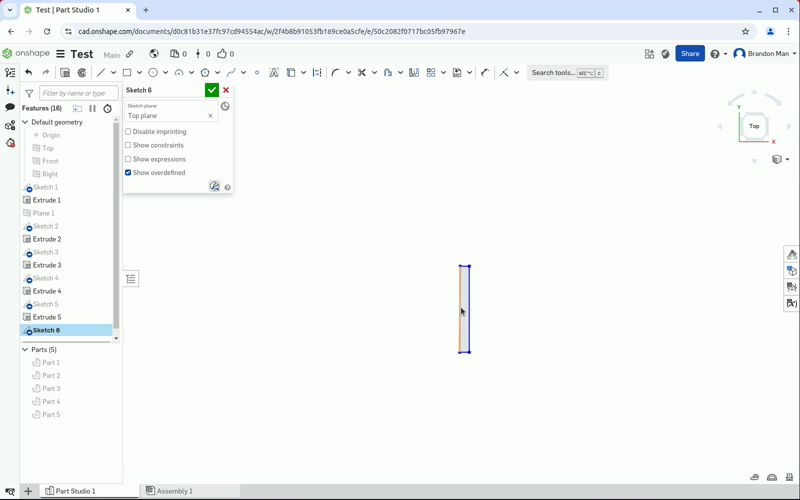
scroll(6)
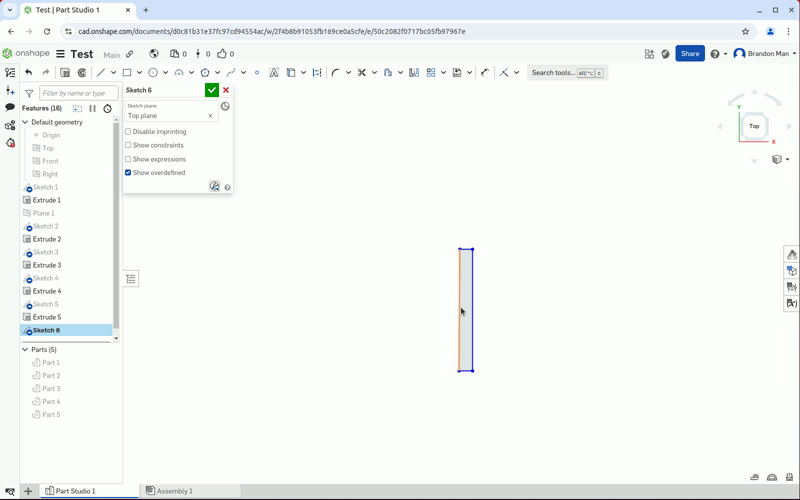
scroll(6)
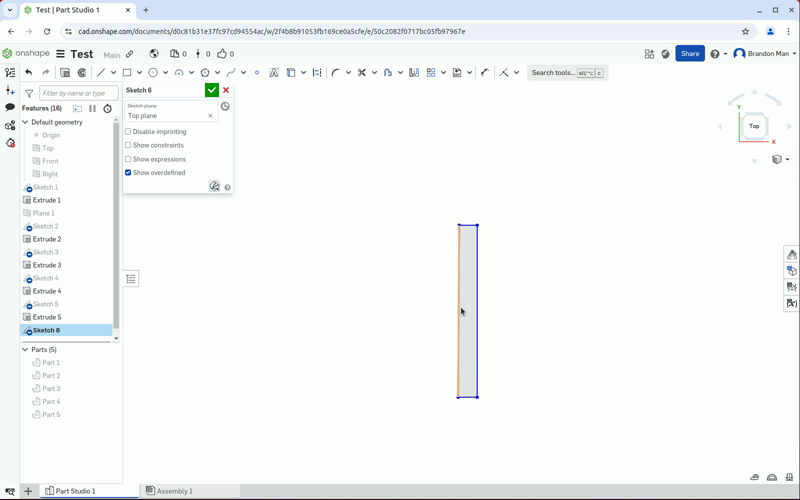
scroll(6)
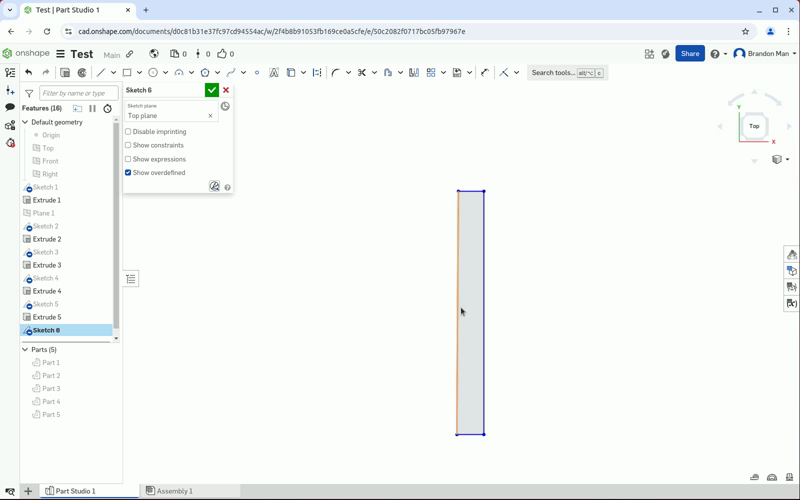
scroll(6)
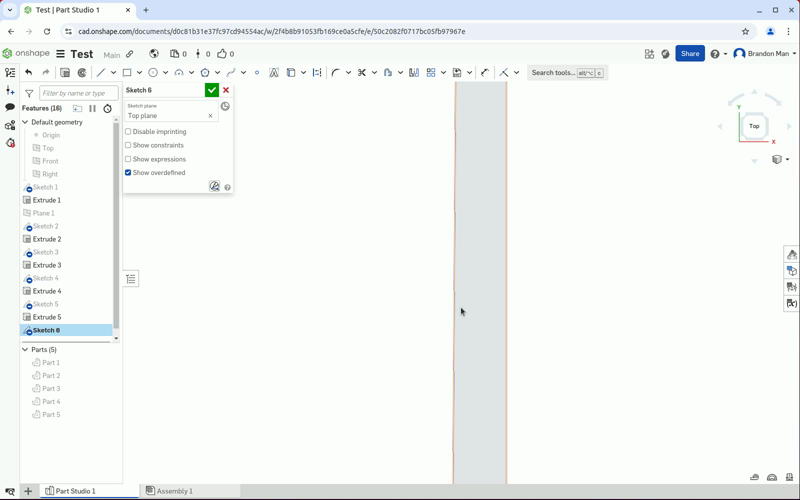
click(461, 307)
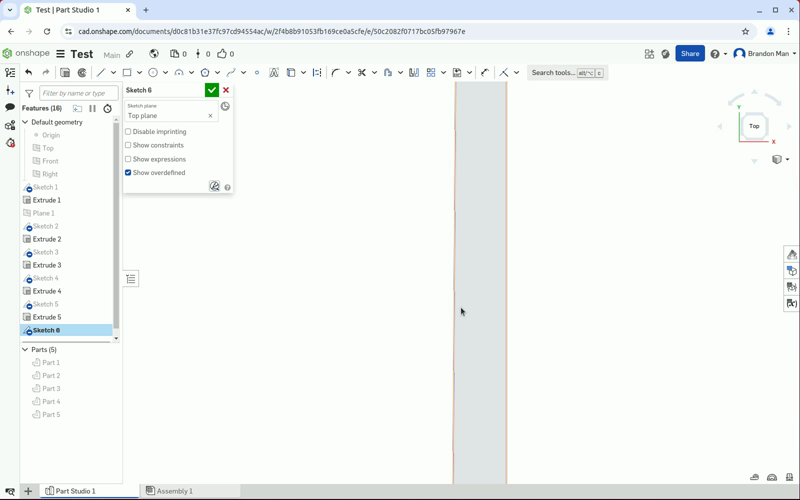
scroll(-6)
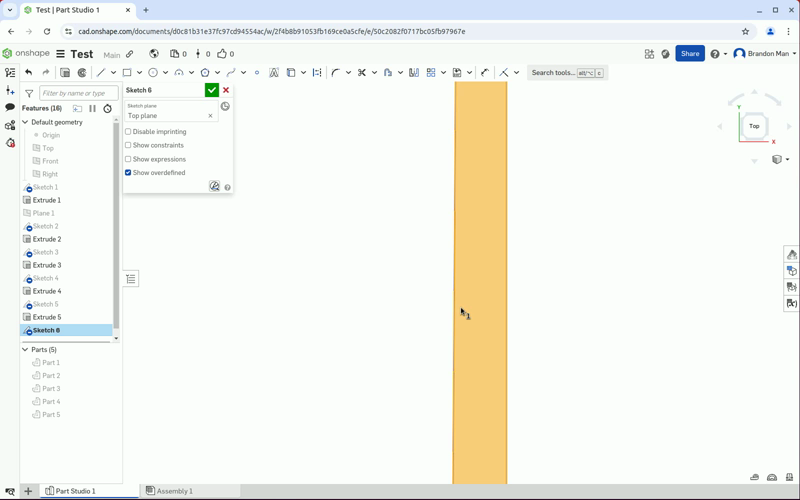
scroll(-6)
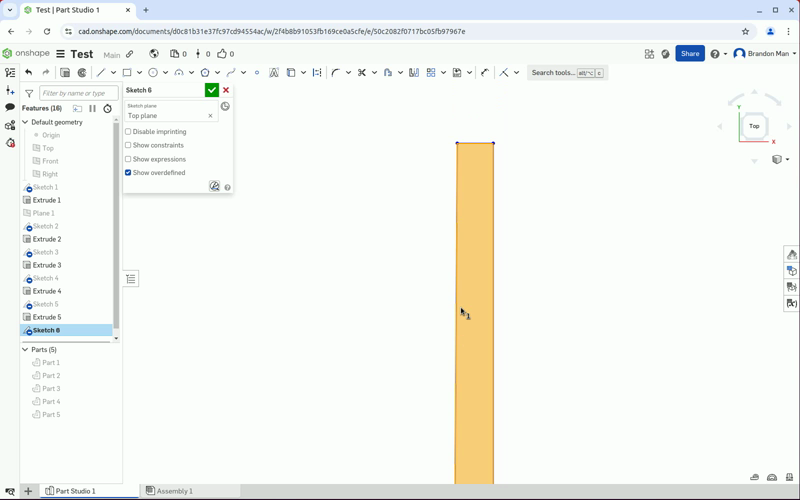
scroll(-6)
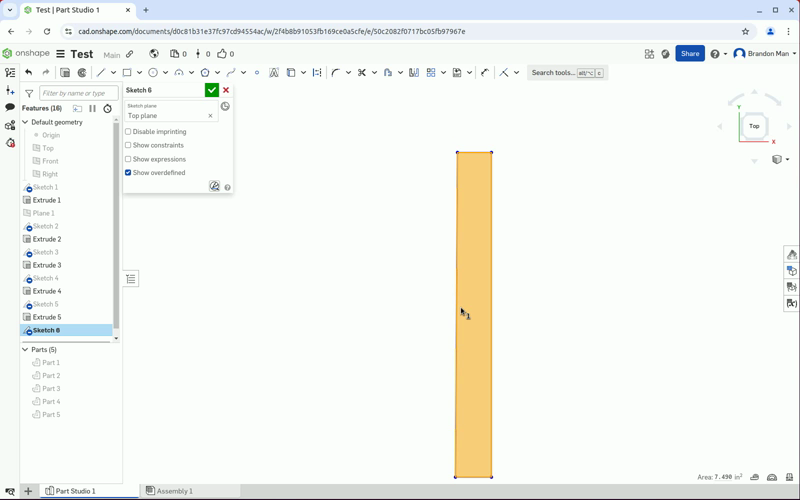
scroll(-6)
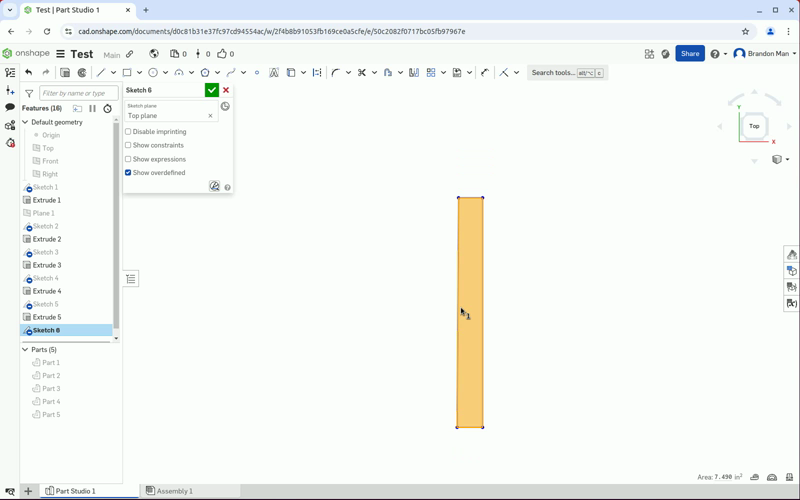
scroll(-6)
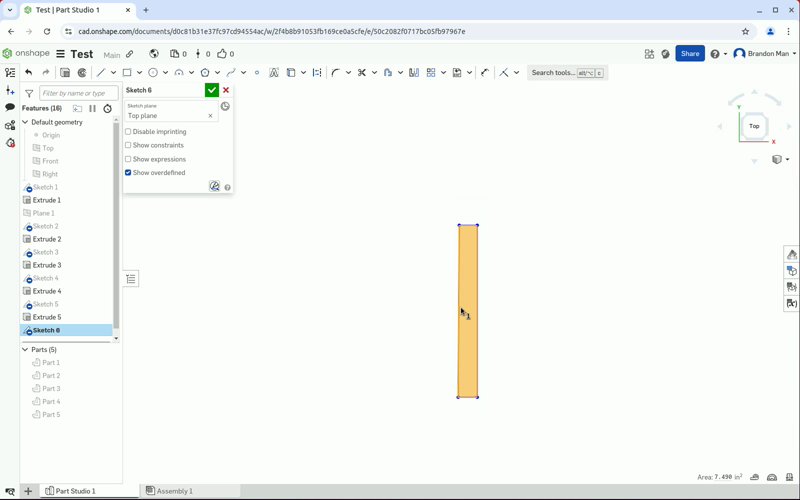
scroll(-6)
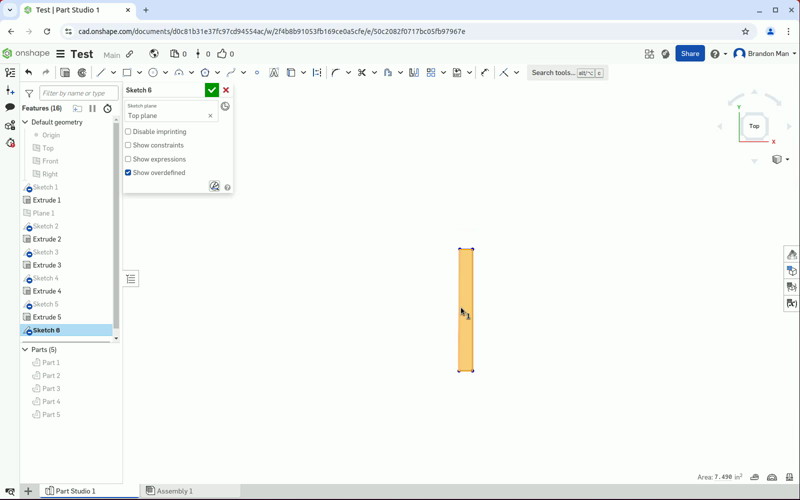
scroll(-6)
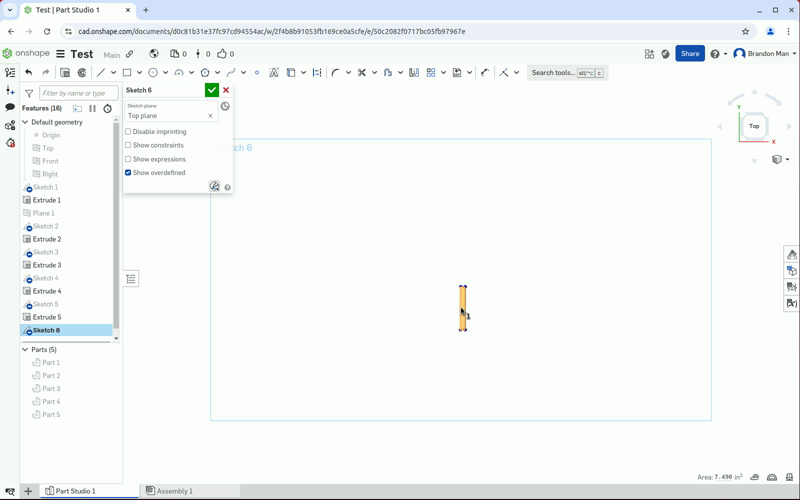
mouse_move(73, 352)
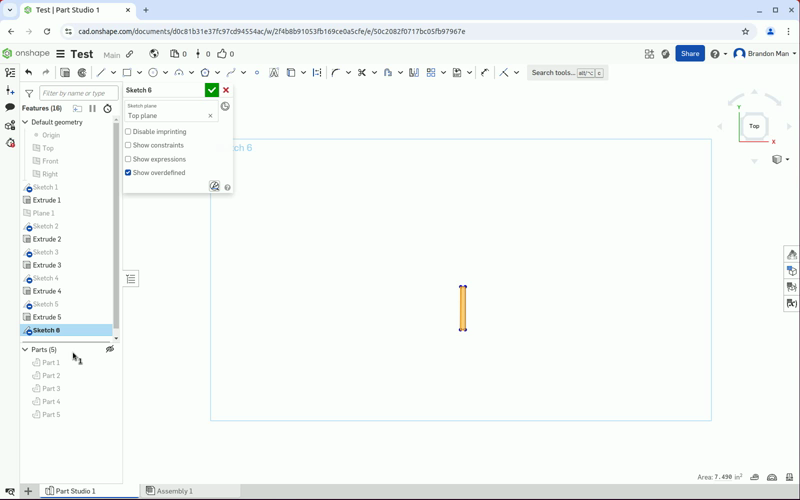
key(shift+y)
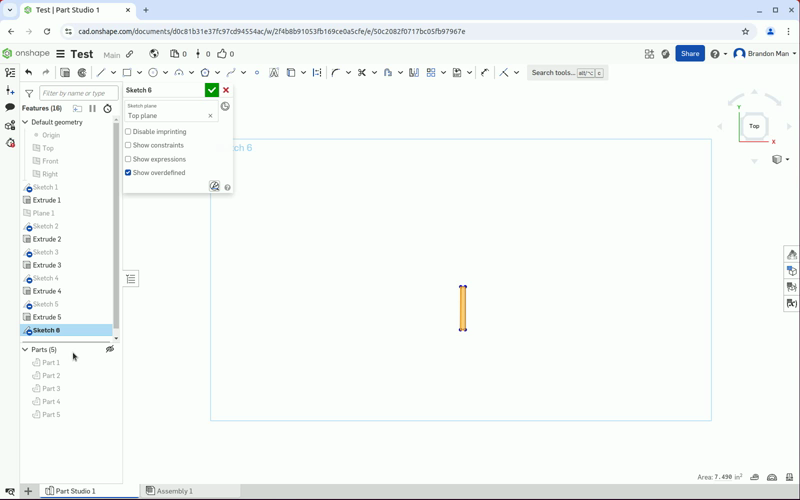
key(shift+e)
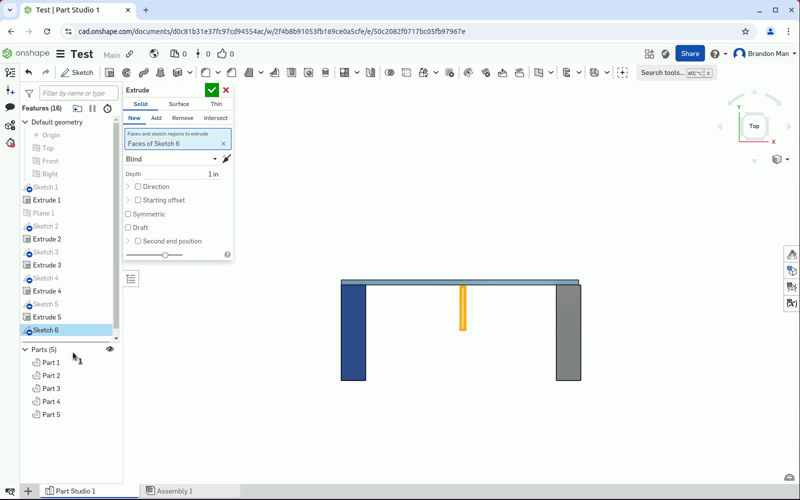
mouse_move(143, 106)
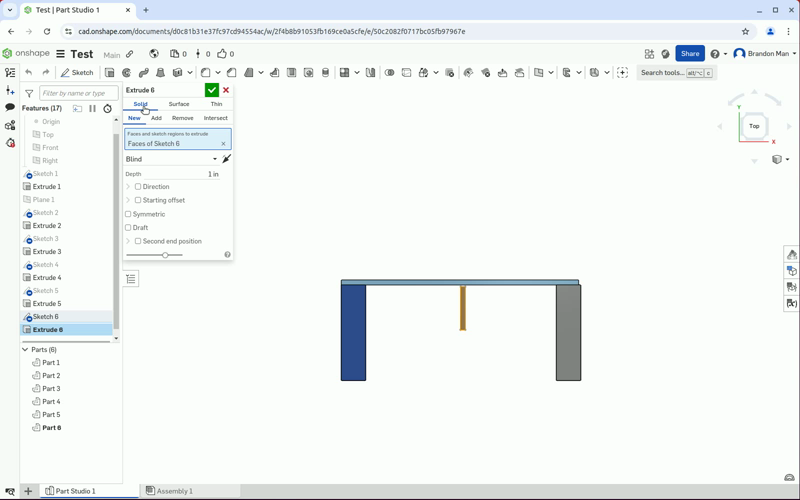
click(143, 106)
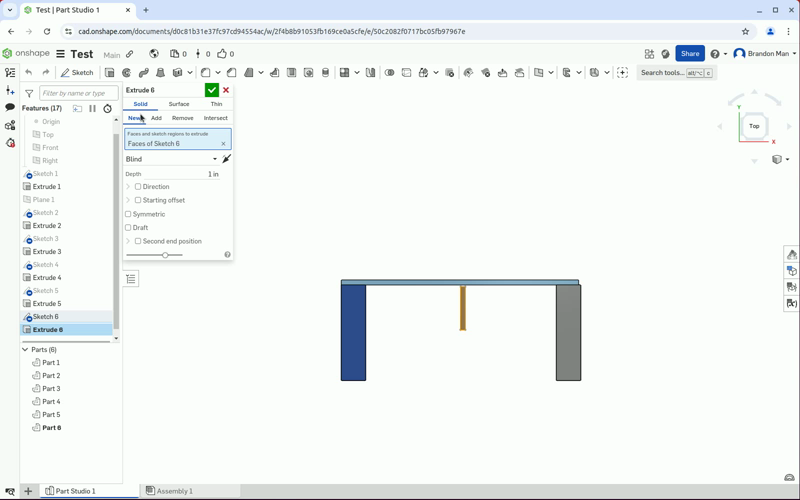
mouse_move(137, 120)
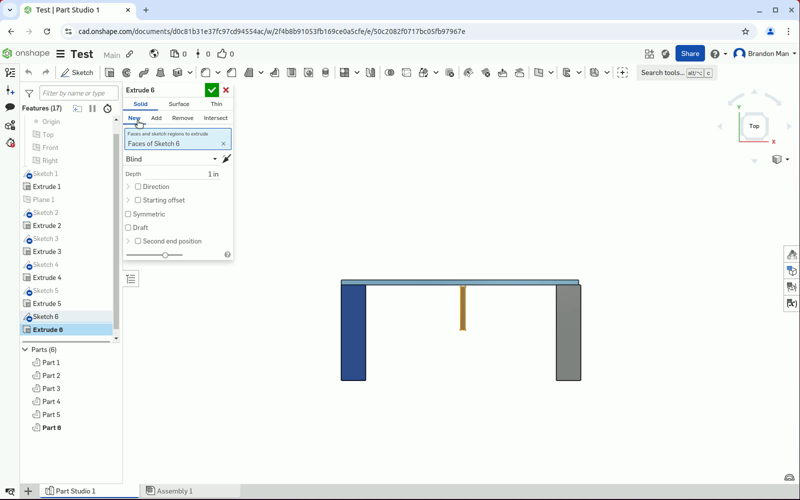
click(137, 120)
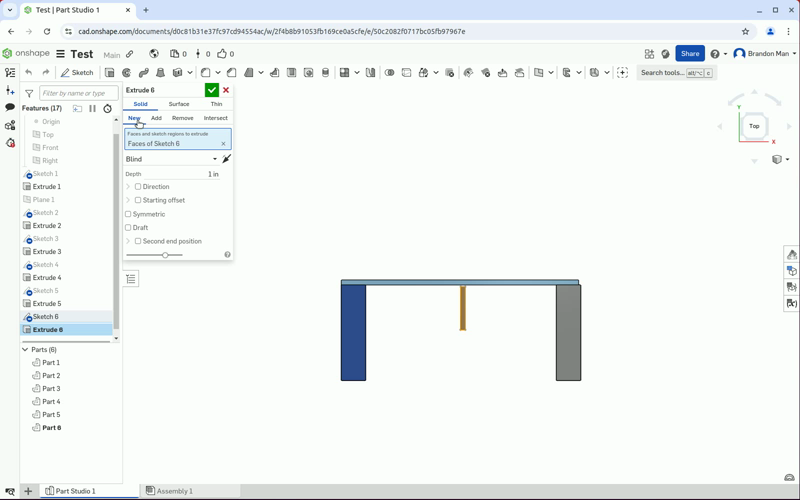
key(tab, 4)
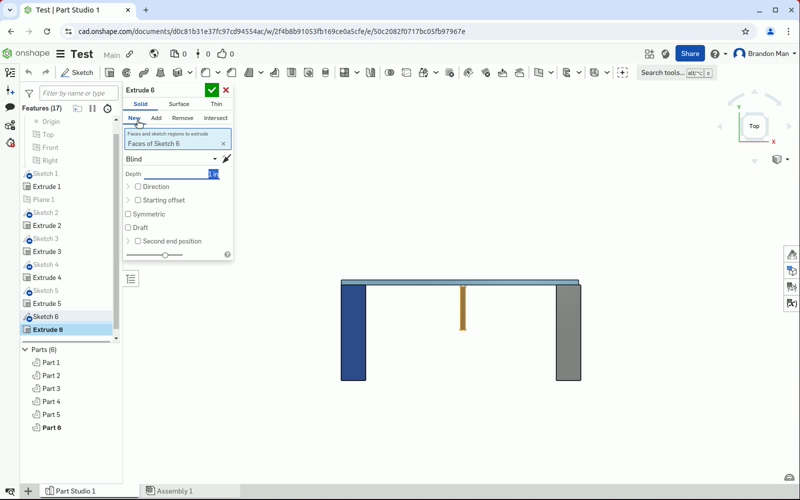
text(13.961)
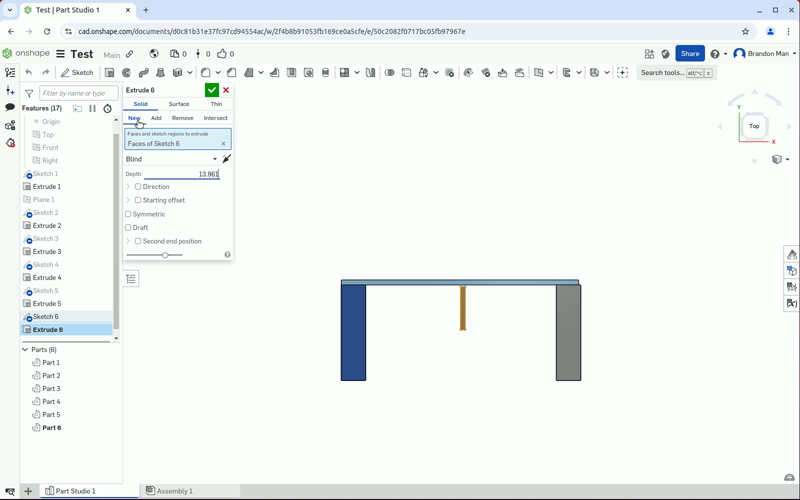
key(tab, 3)
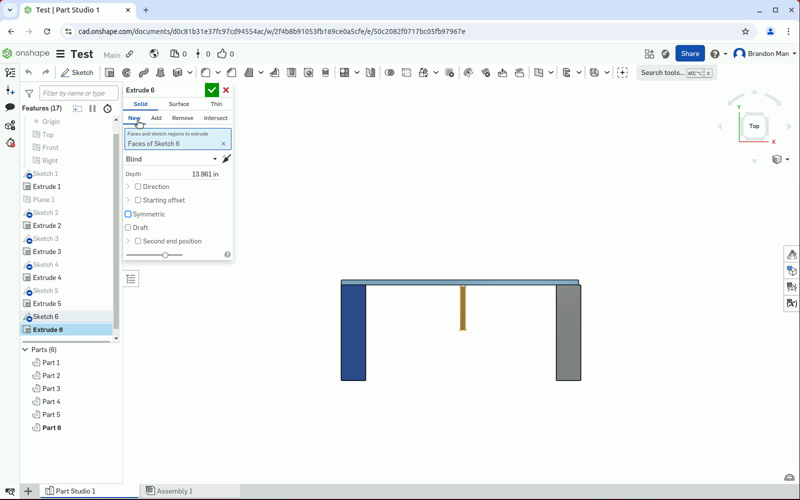
key(tab, 2)
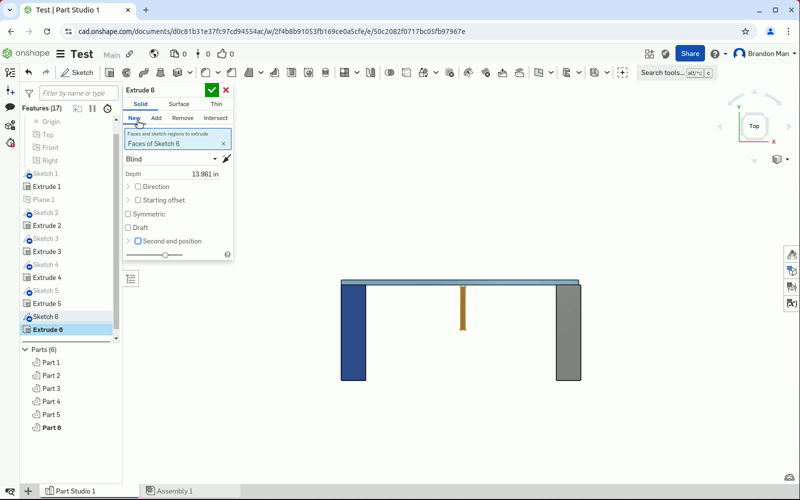
key(space)
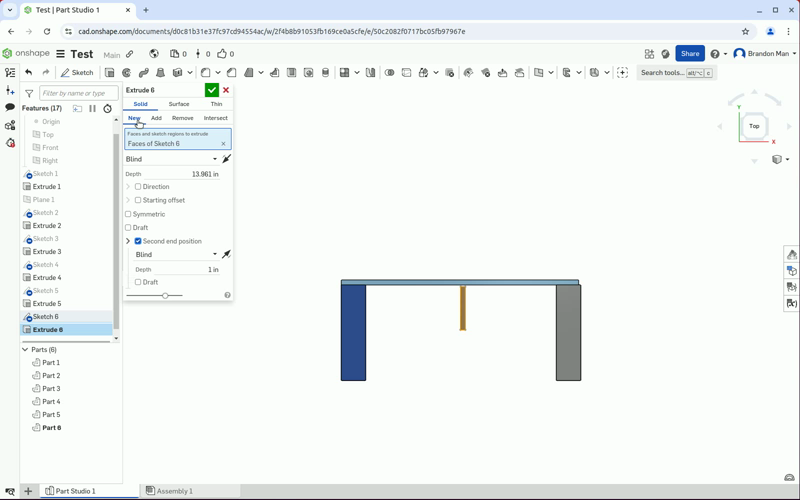
key(tab, 3)
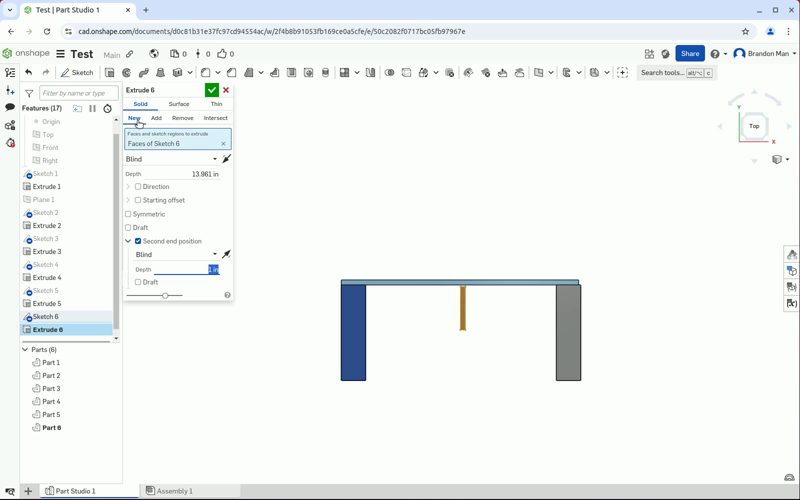
text(13.961)
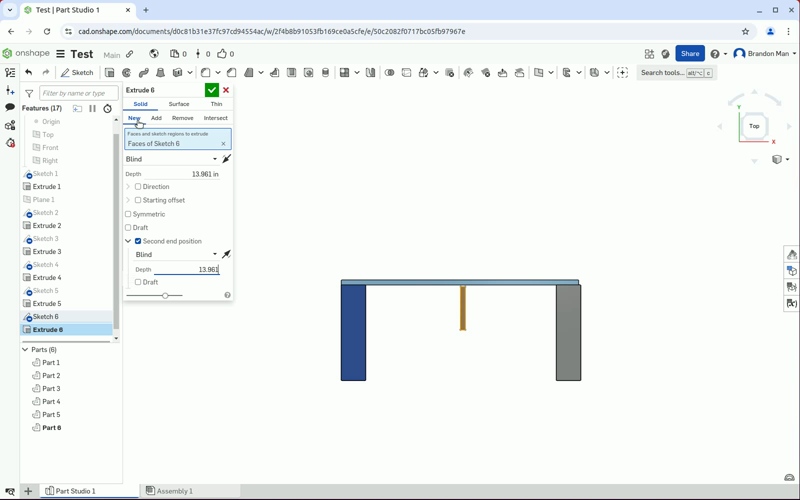
key(enter)
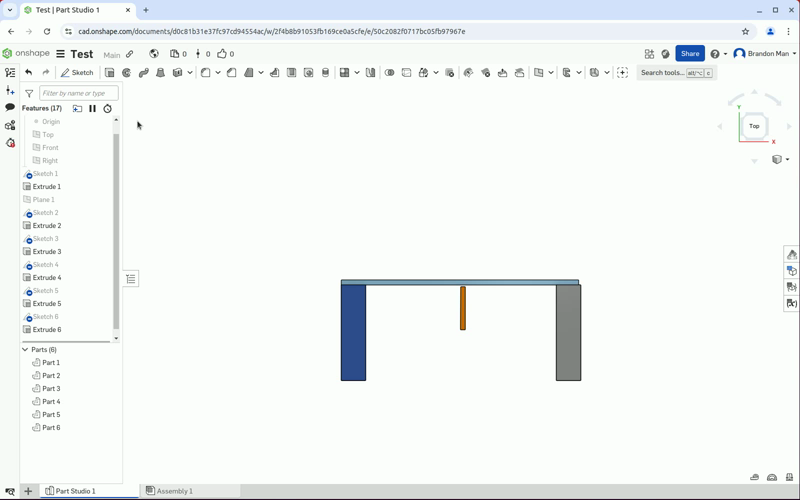
key(shift+h)
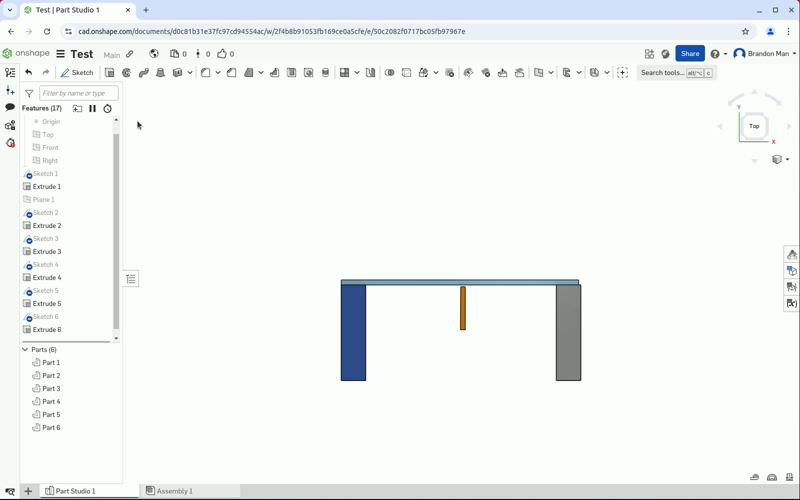
key(shift+h)
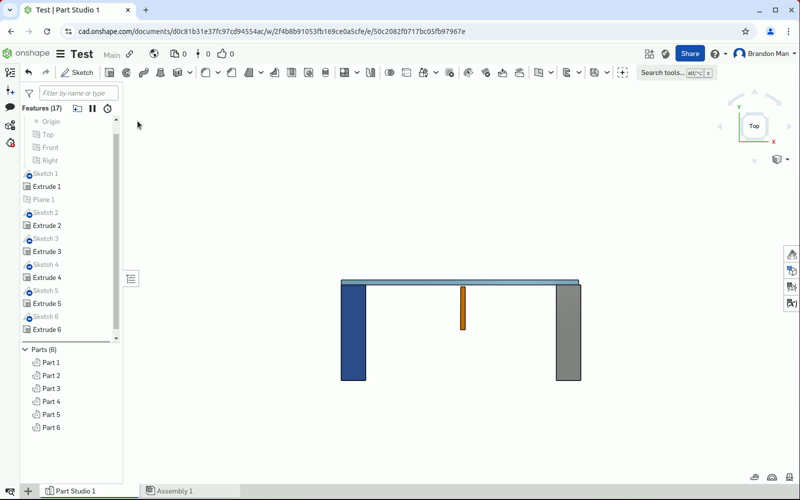
mouse_move(69, 176)
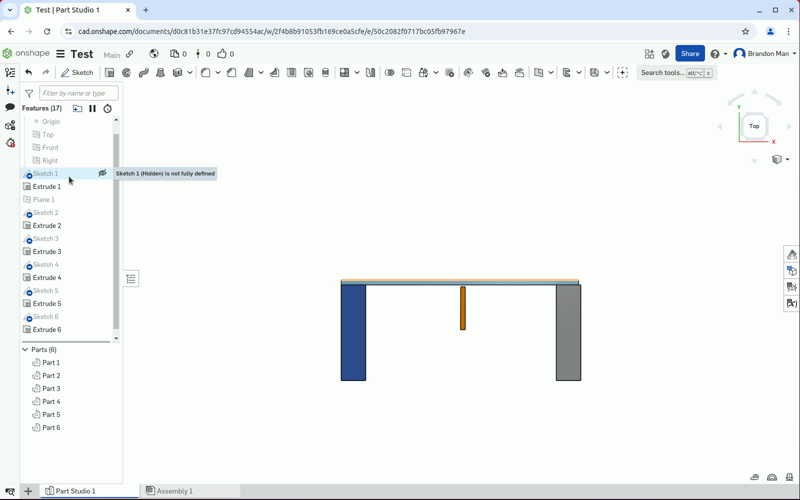
click(69, 176)
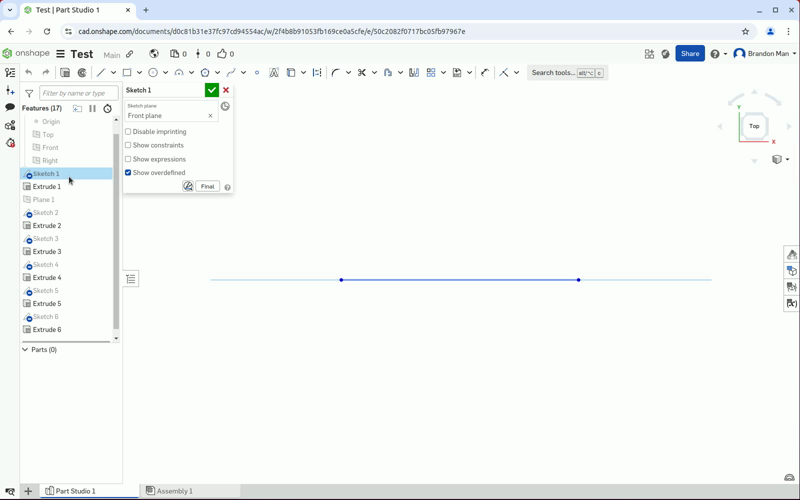
mouse_move(229, 92)
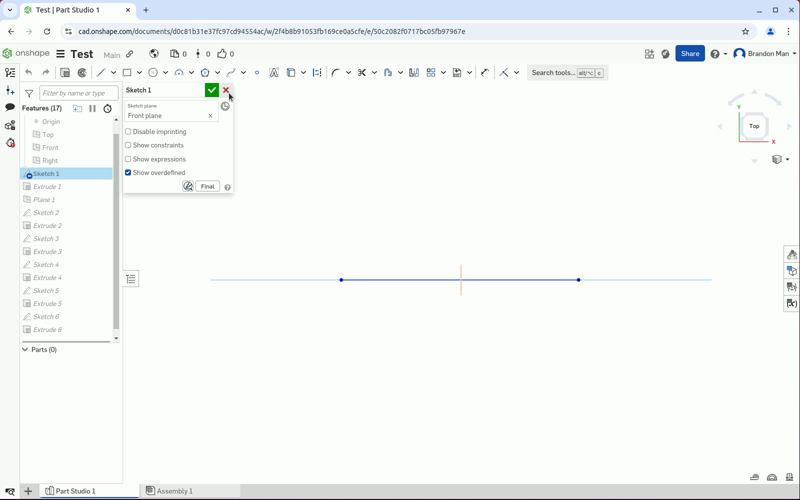
click(229, 92)
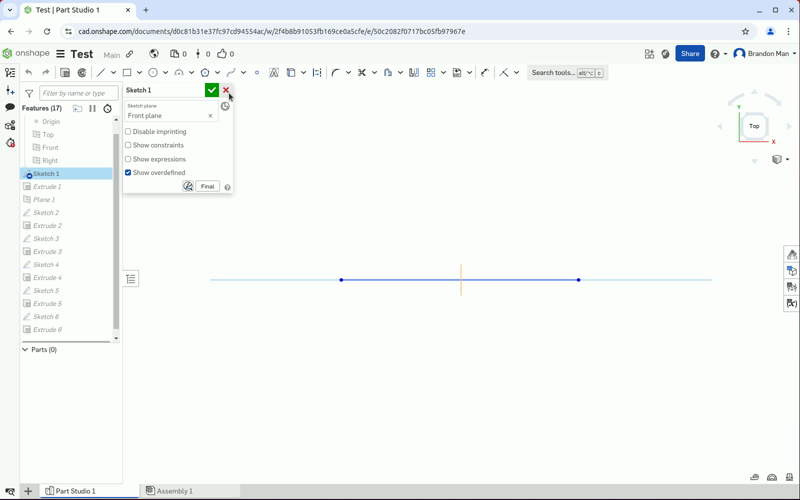
key(shift+s)
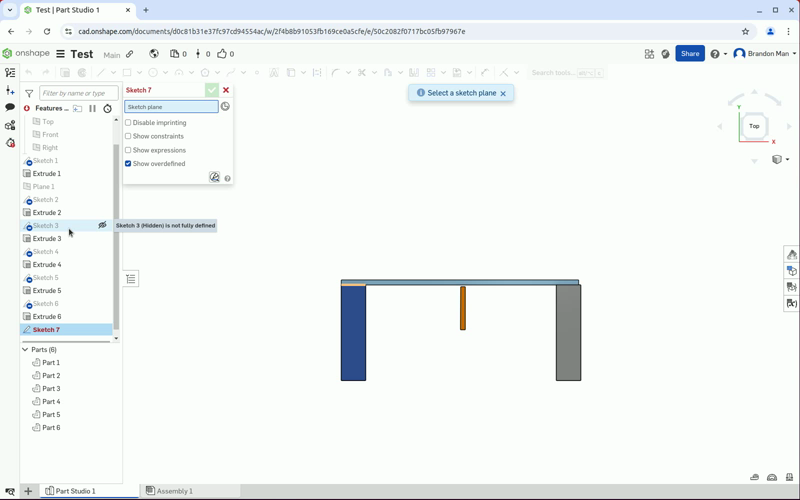
scroll(3)
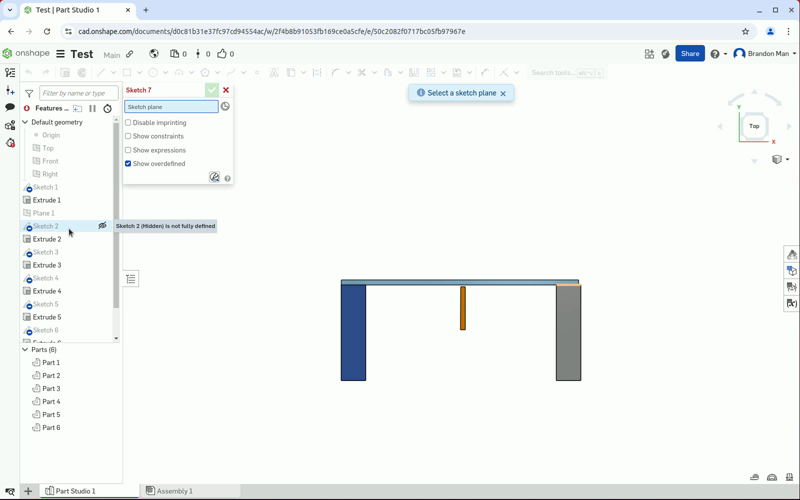
mouse_move(69, 150)
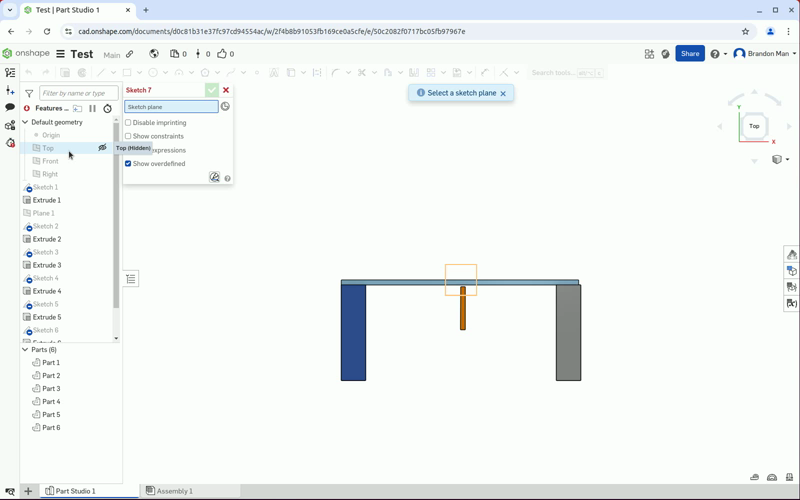
click(69, 150)
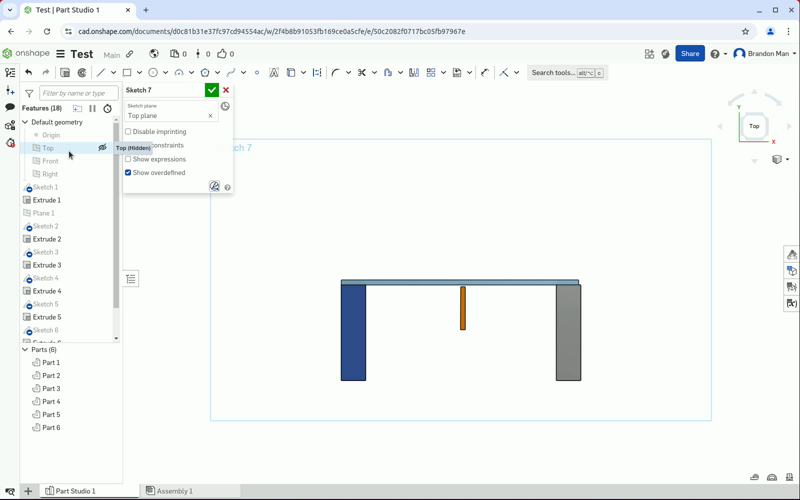
mouse_move(73, 352)
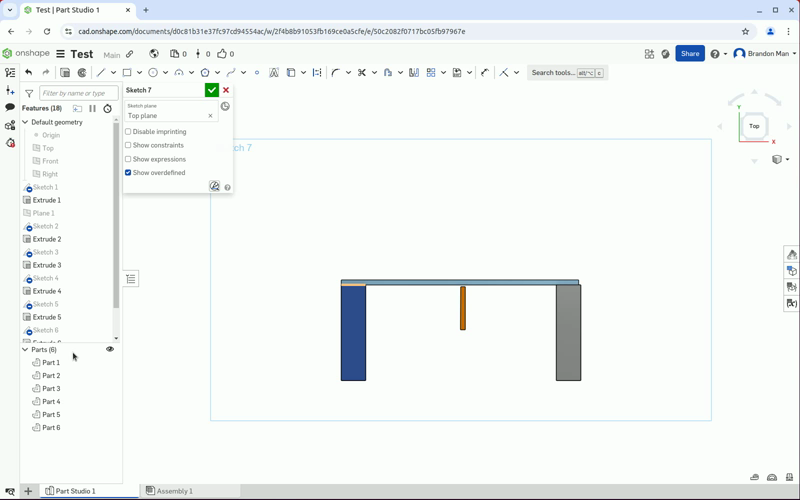
key(y)
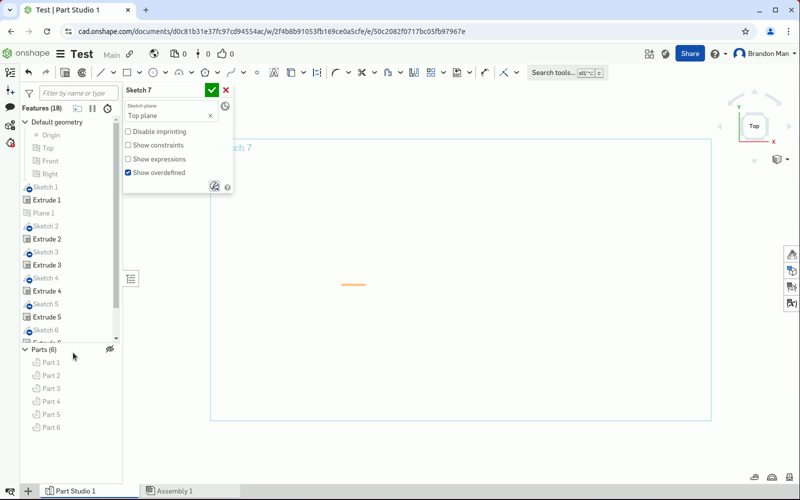
key(l)
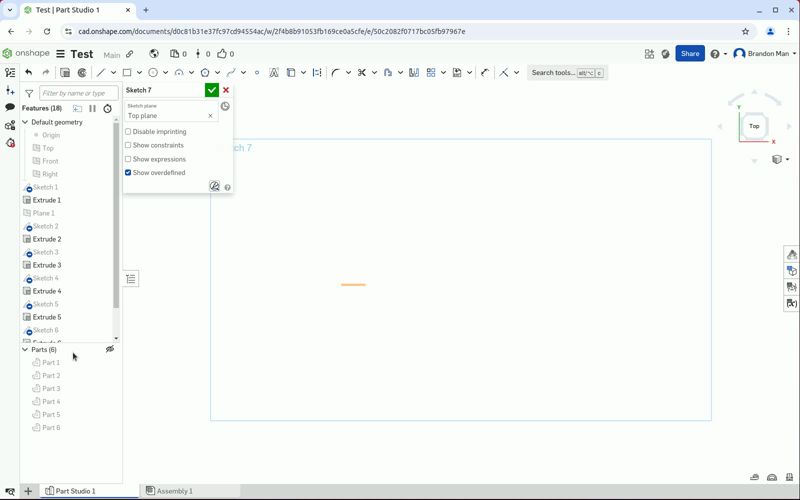
key_down(shift)
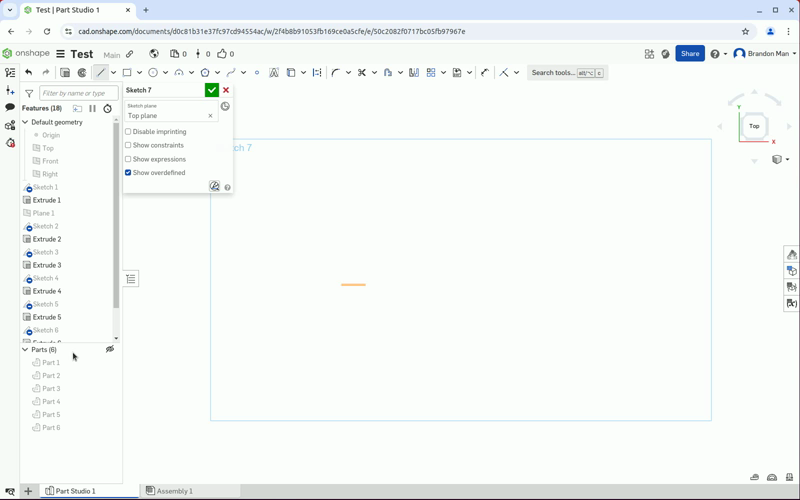
mouse_move(568, 329)
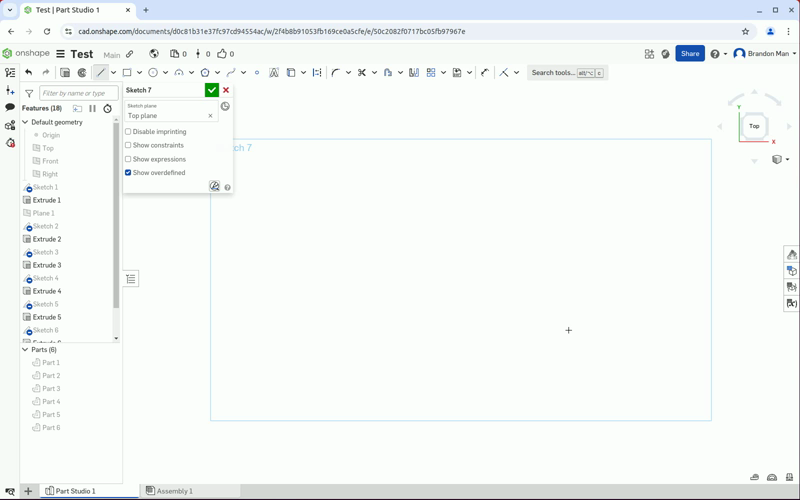
click(568, 329)
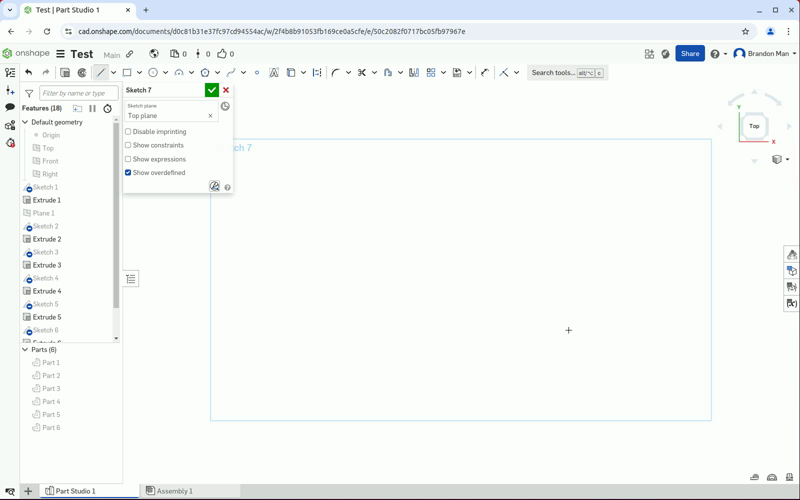
key_up(shift)
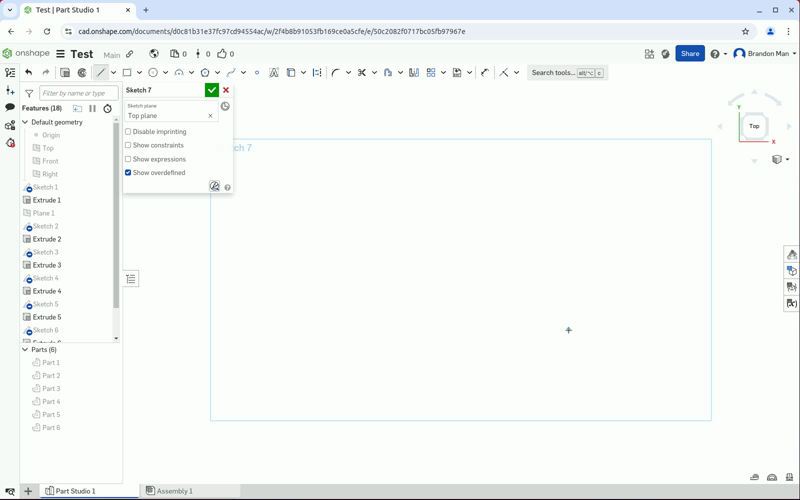
key_down(shift)
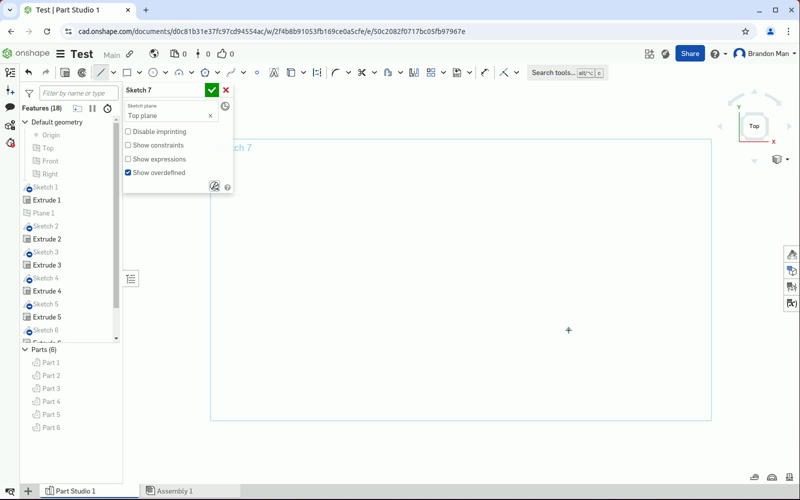
mouse_move(589, 329)
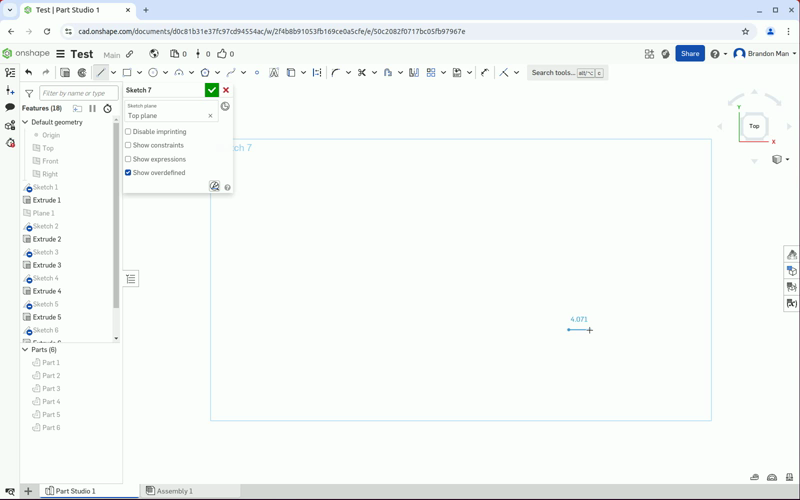
mouse_move(573, 329)
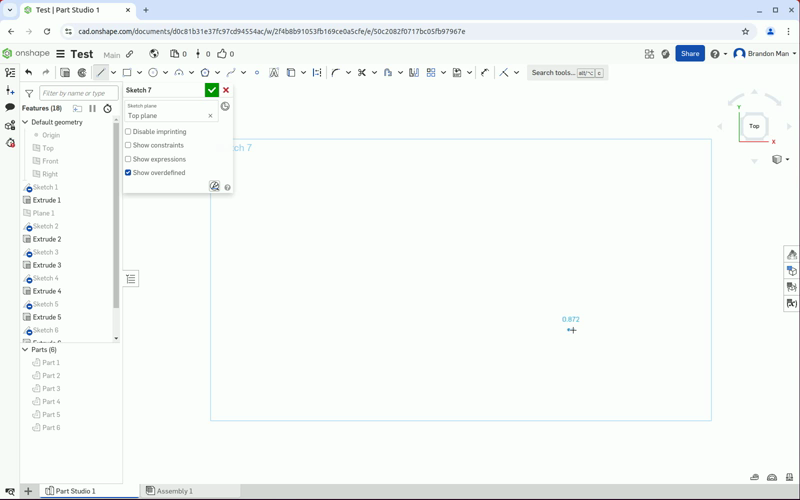
scroll(6)
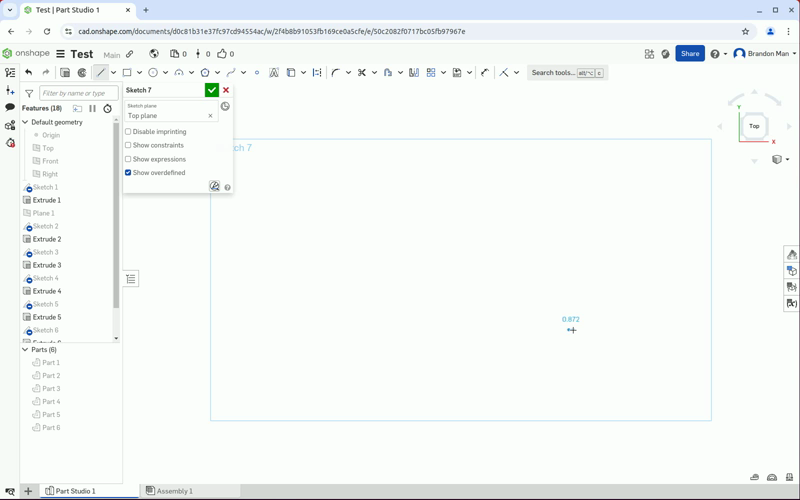
scroll(6)
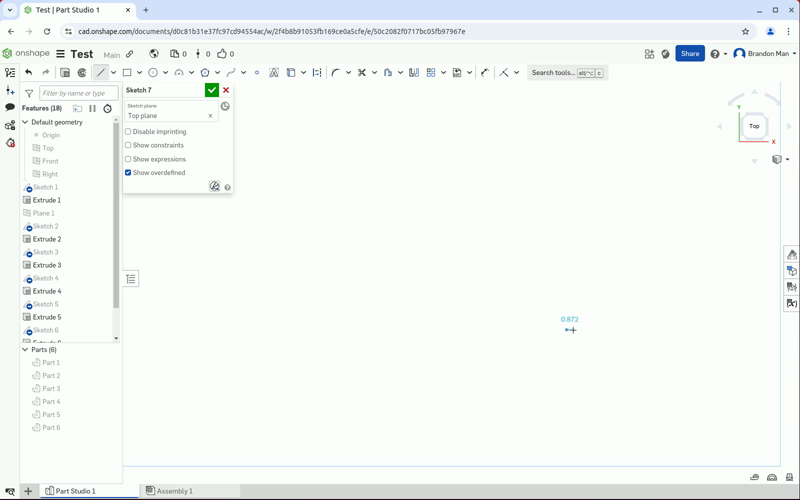
scroll(6)
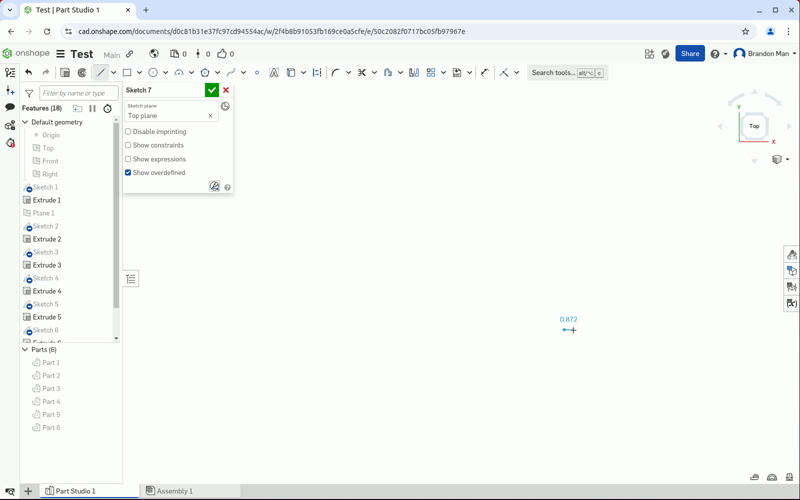
scroll(6)
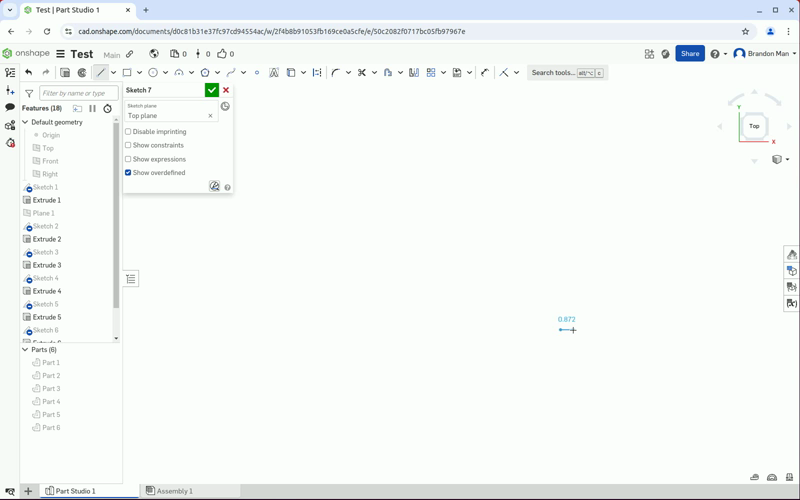
scroll(6)
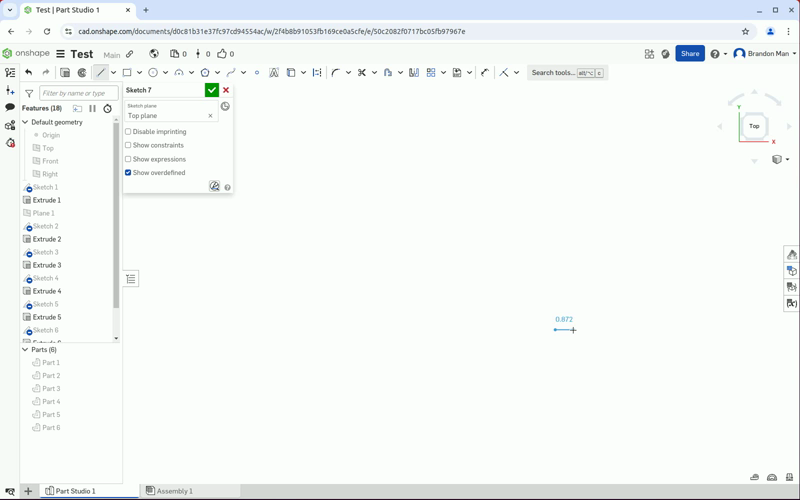
scroll(6)
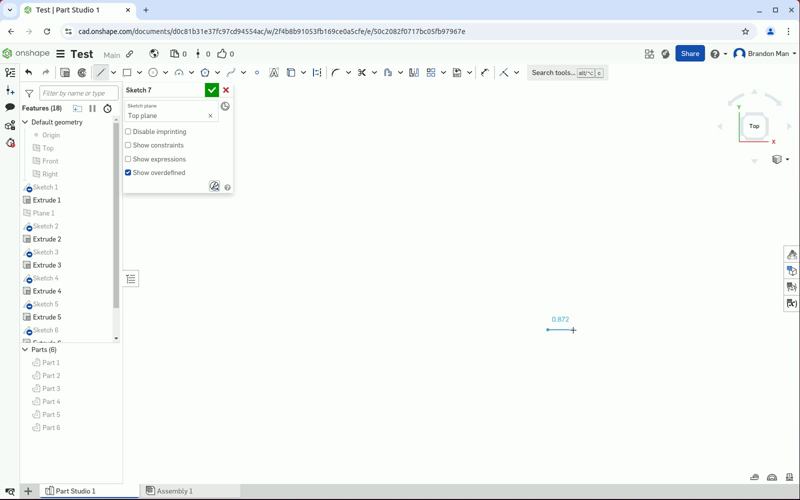
scroll(6)
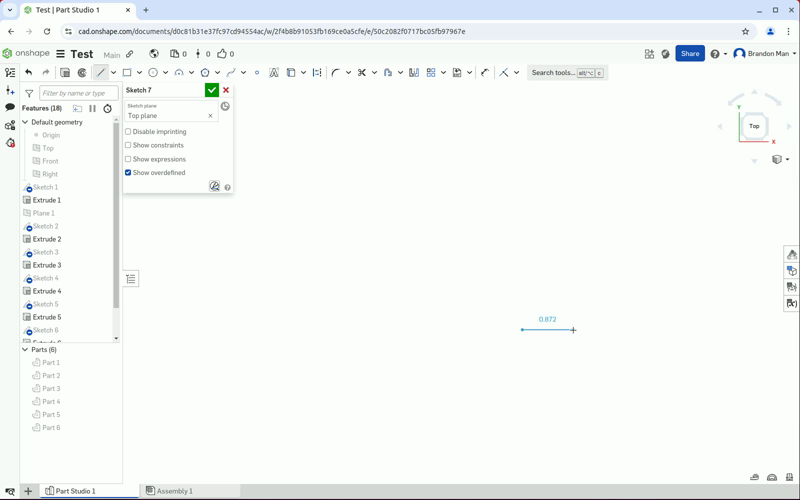
click(573, 329)
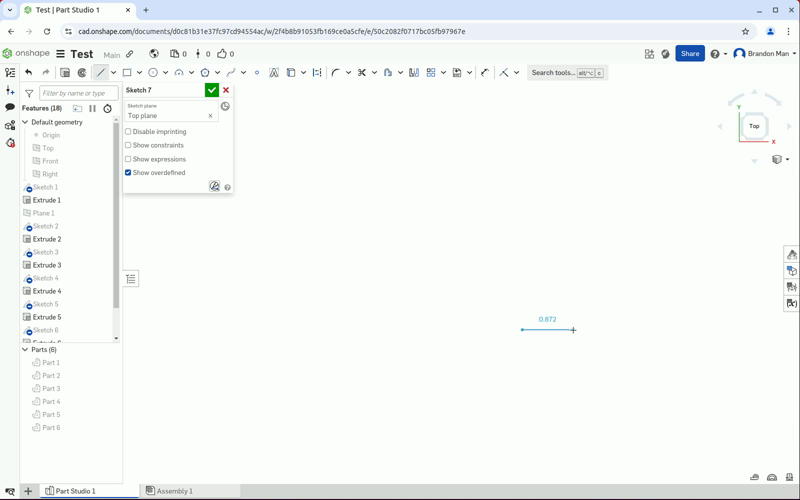
scroll(-6)
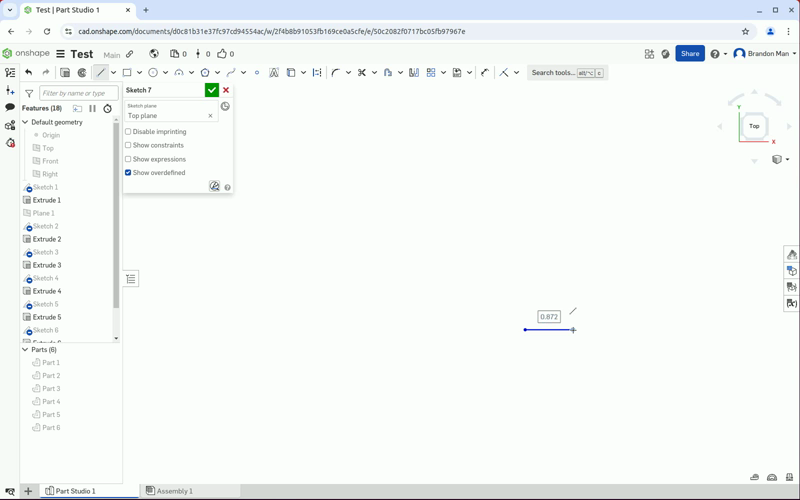
scroll(-6)
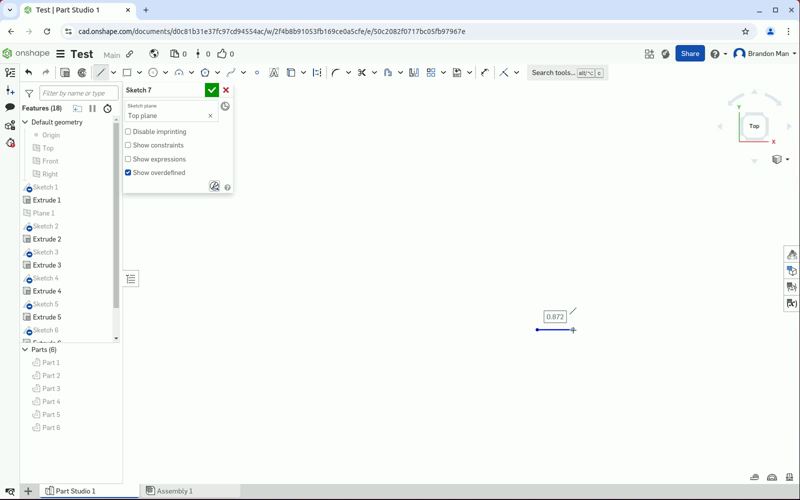
scroll(-6)
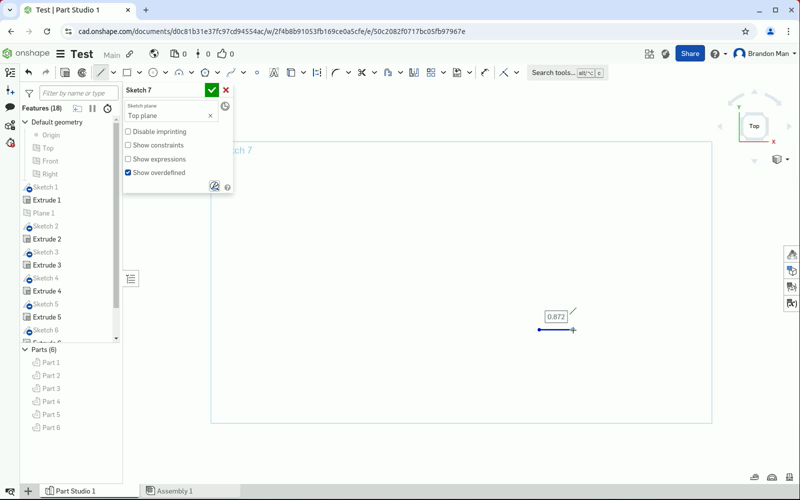
scroll(-6)
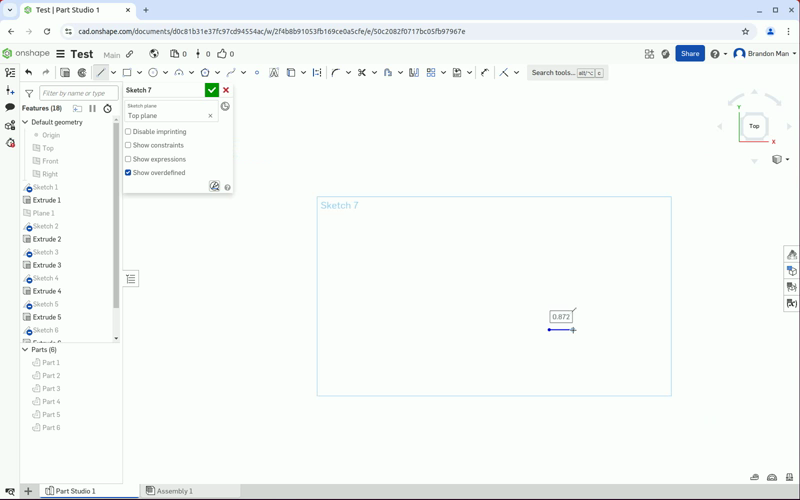
scroll(-6)
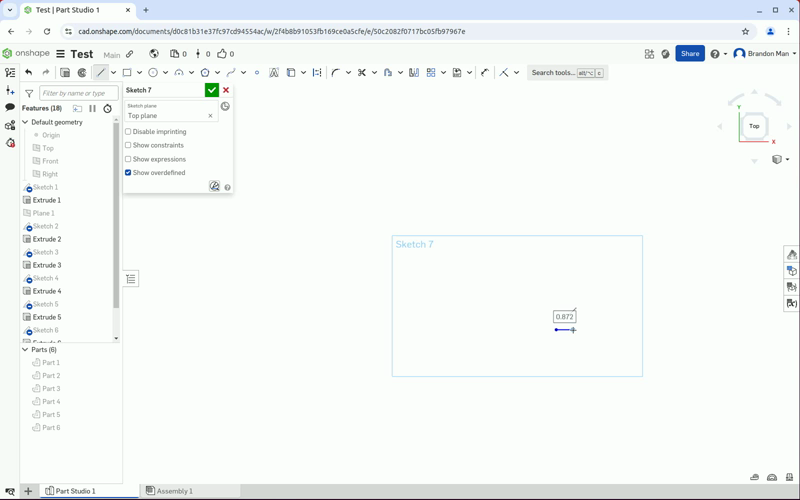
scroll(-6)
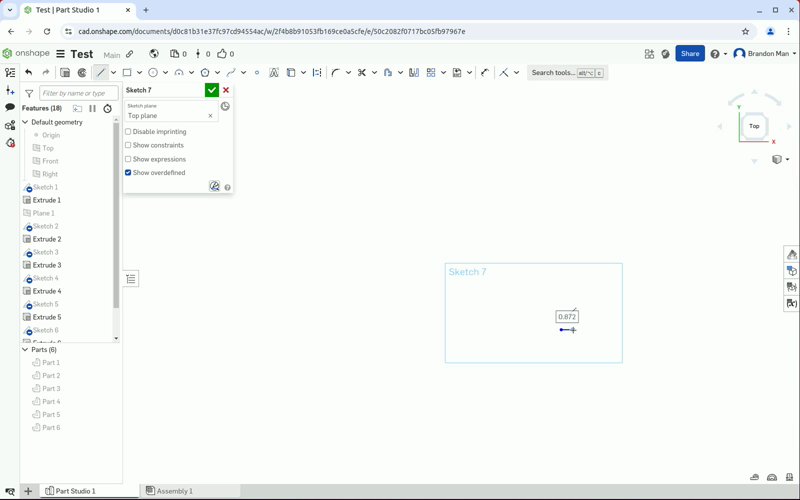
scroll(-6)
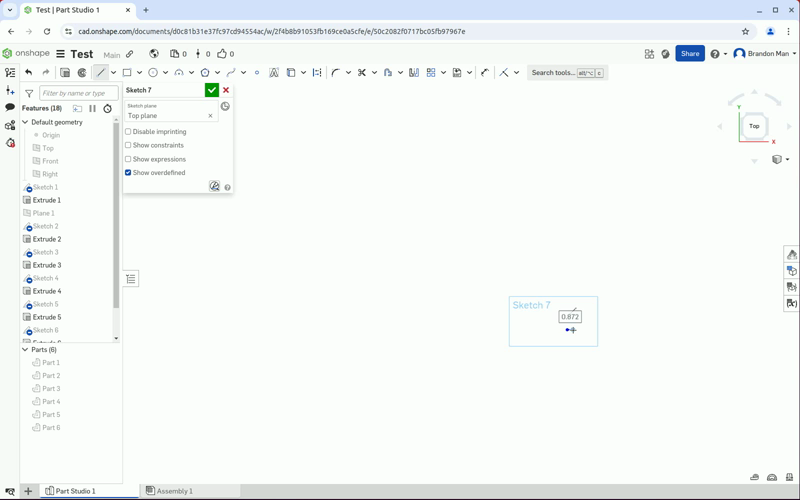
key_up(shift)
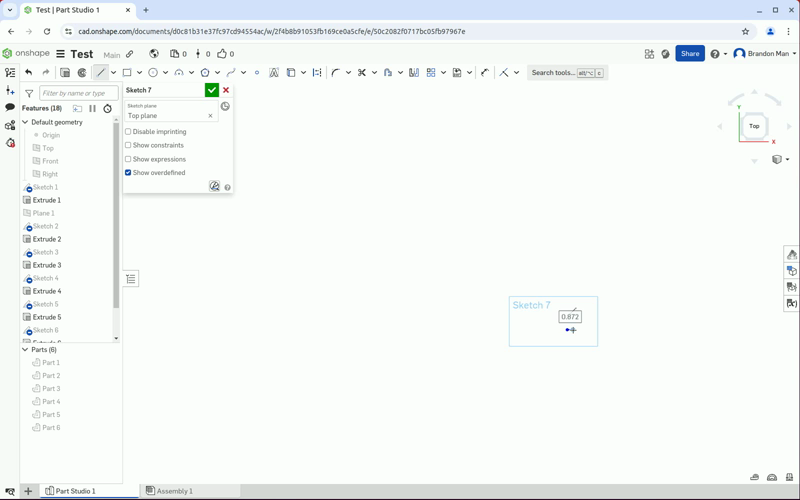
key_down(shift)
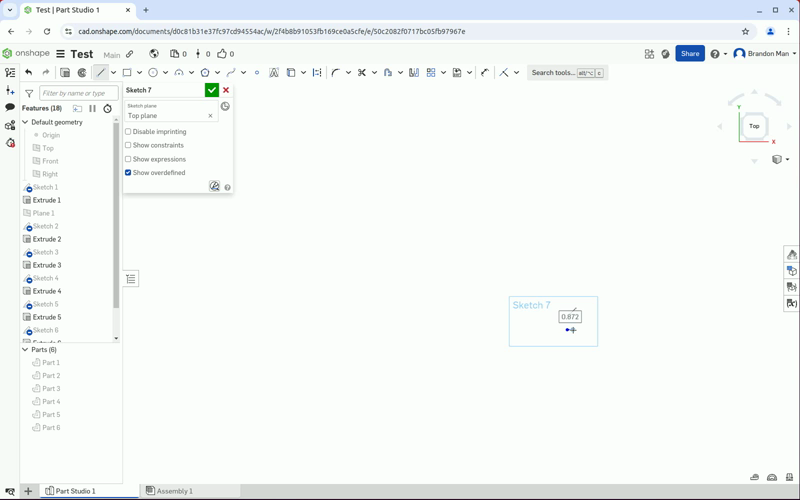
mouse_move(589, 329)
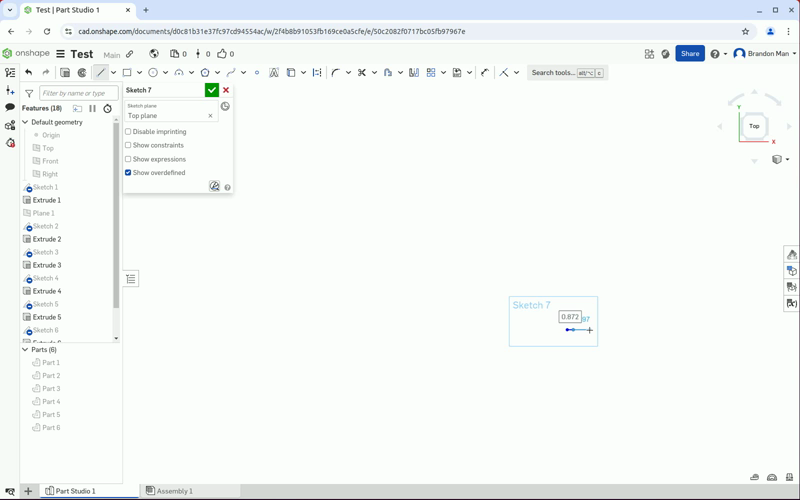
mouse_move(573, 286)
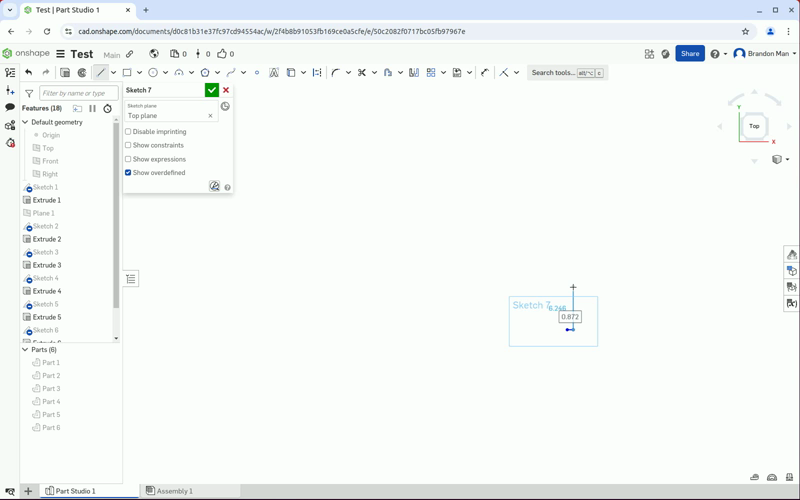
click(573, 286)
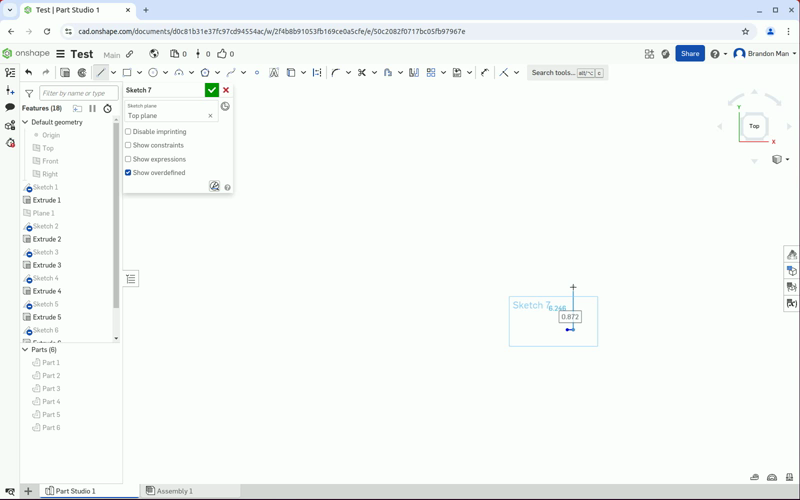
key_up(shift)
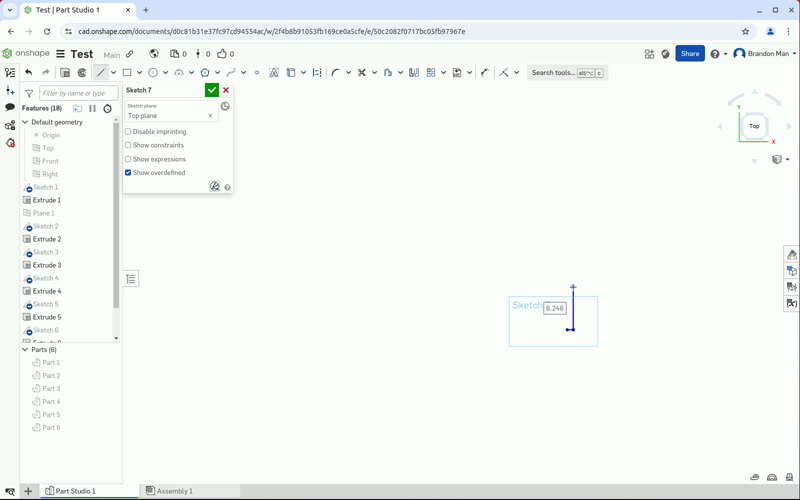
key_down(shift)
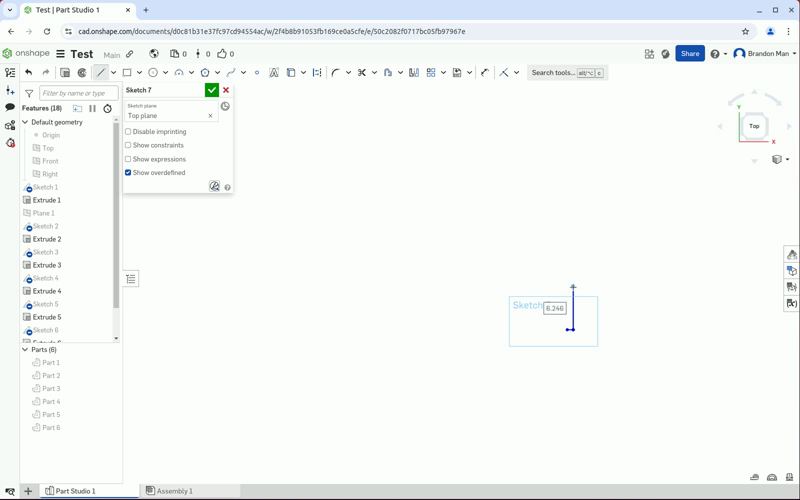
mouse_move(589, 286)
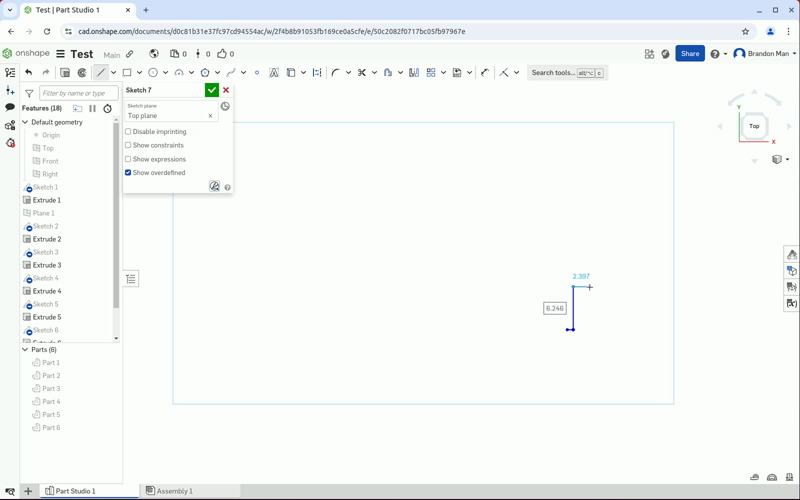
mouse_move(568, 286)
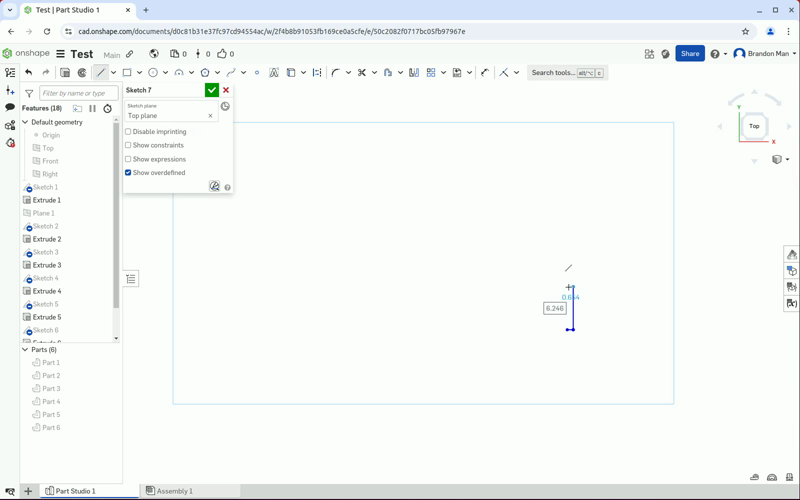
scroll(6)
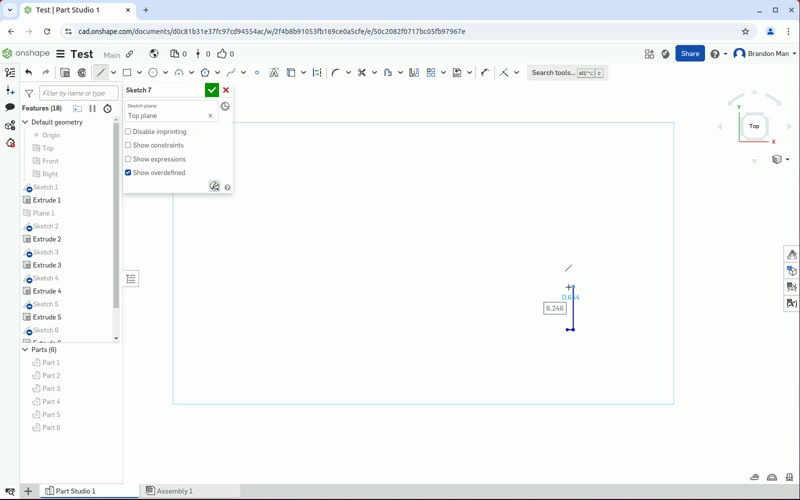
scroll(6)
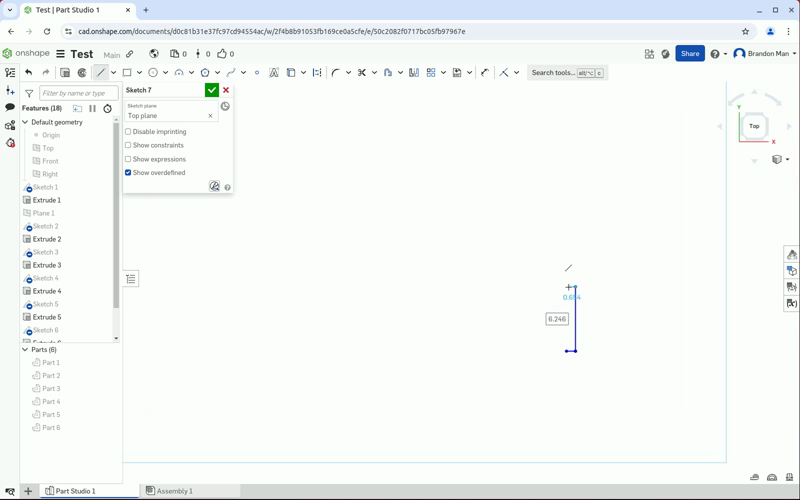
scroll(6)
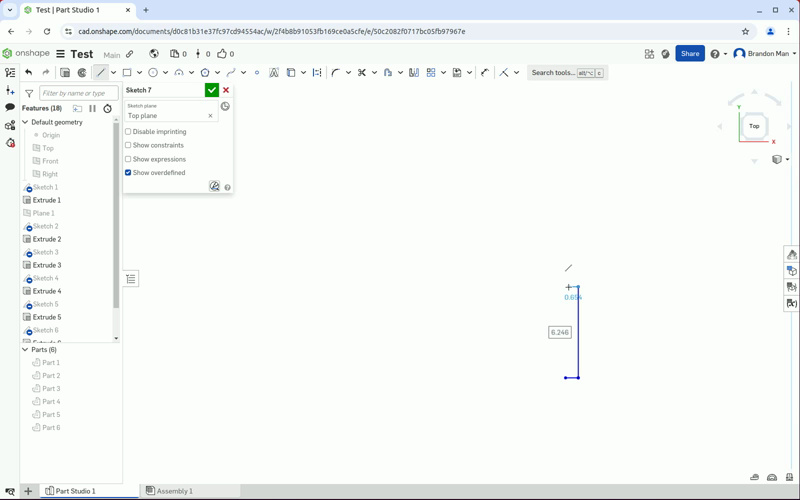
scroll(6)
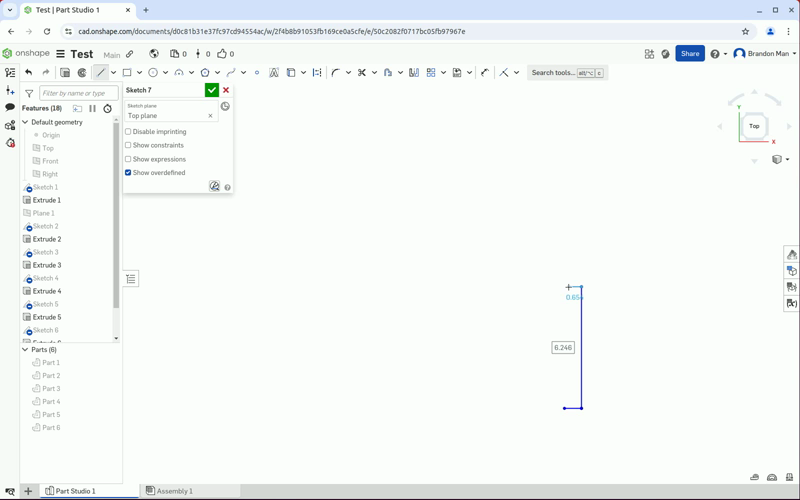
scroll(6)
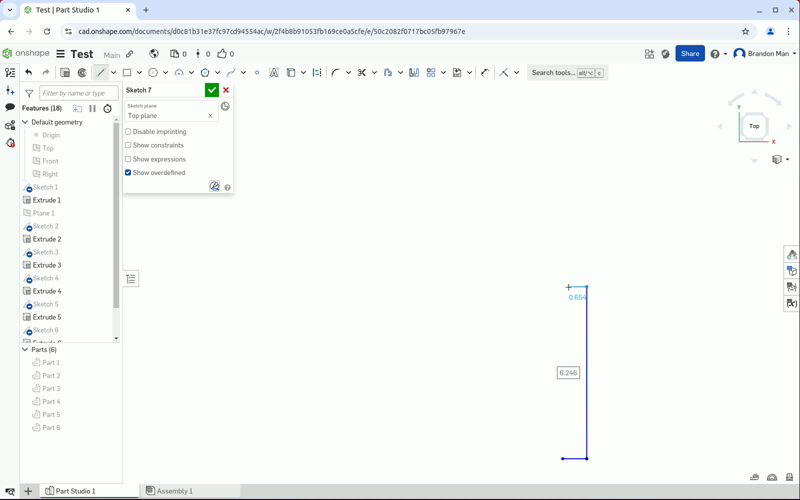
scroll(6)
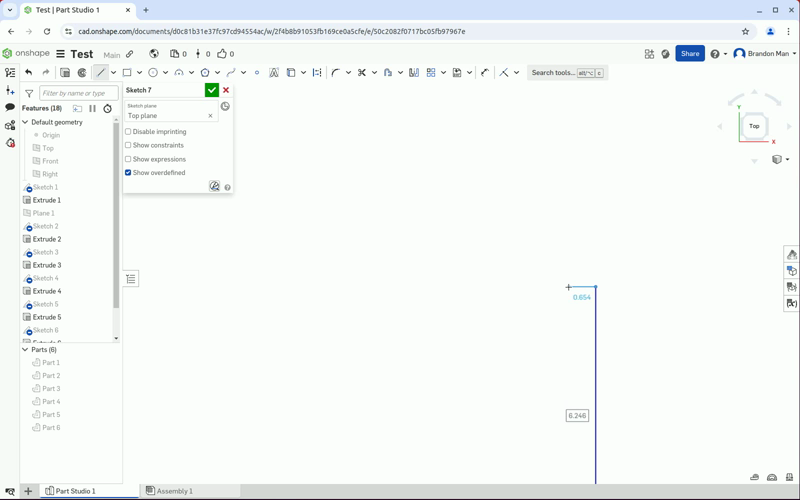
scroll(6)
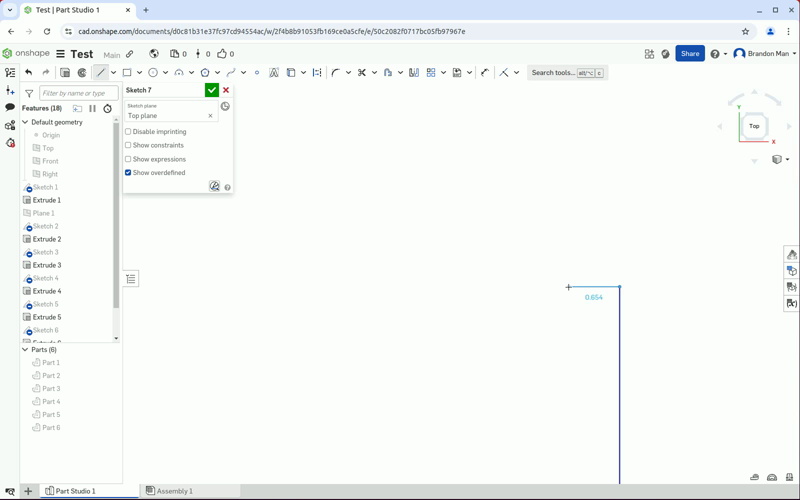
click(568, 286)
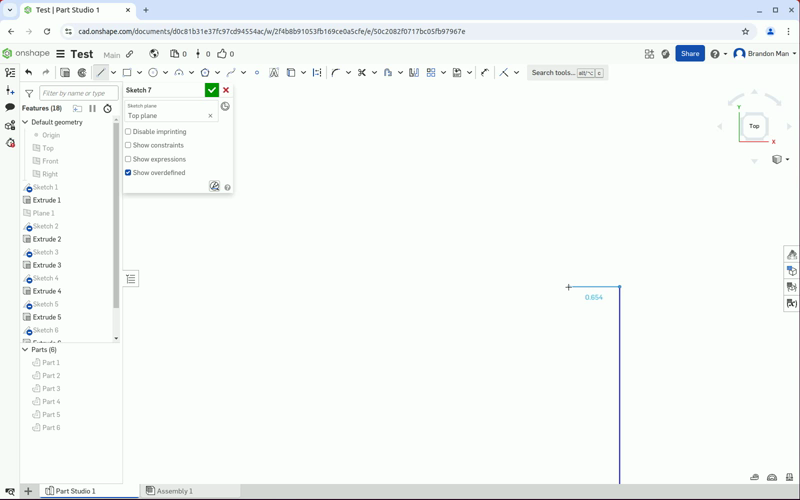
scroll(-6)
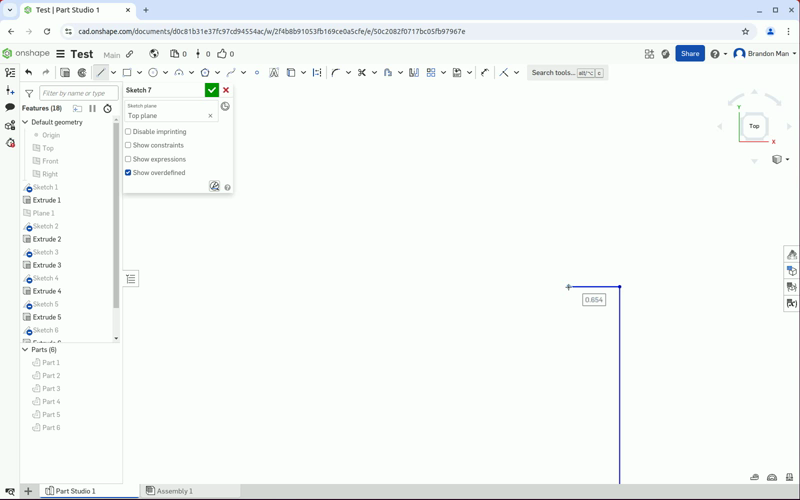
scroll(-6)
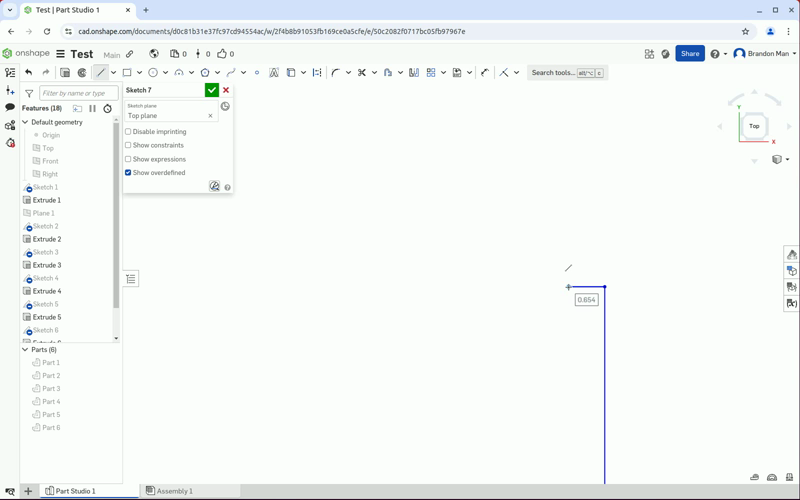
scroll(-6)
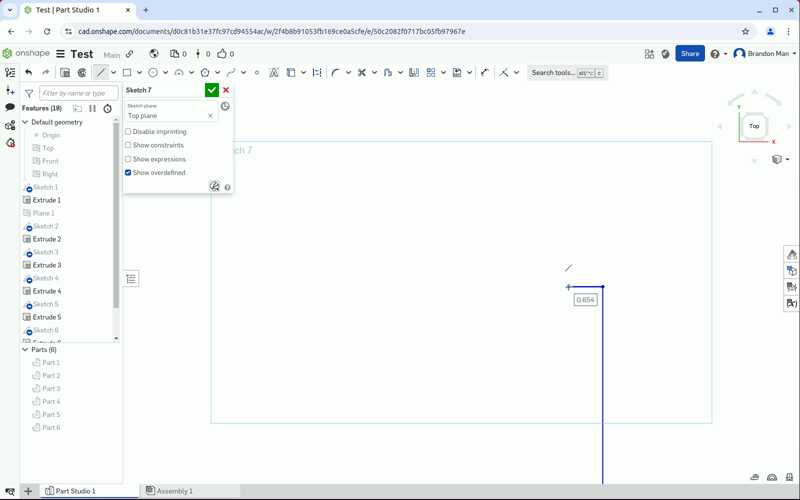
scroll(-6)
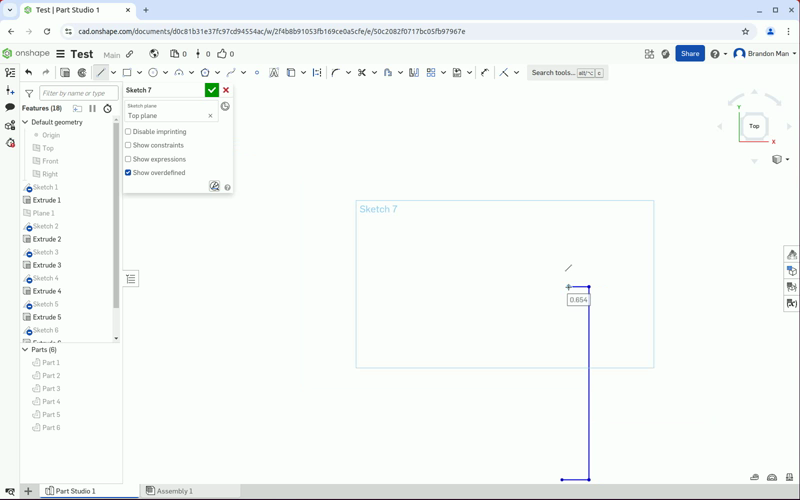
scroll(-6)
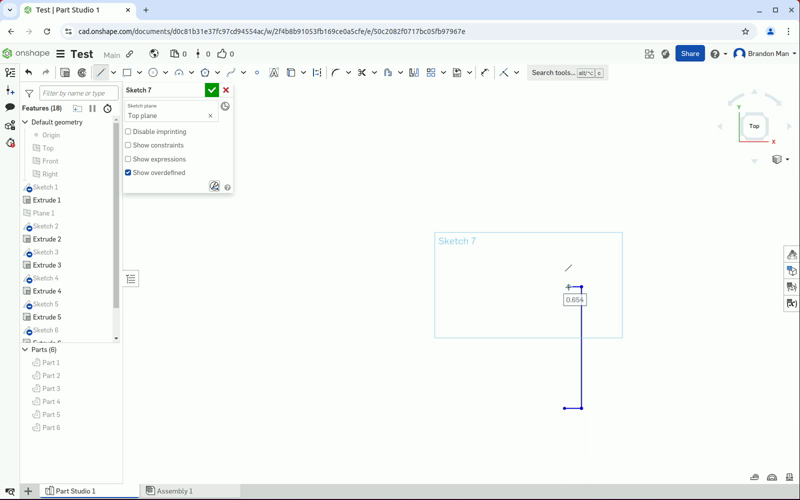
scroll(-6)
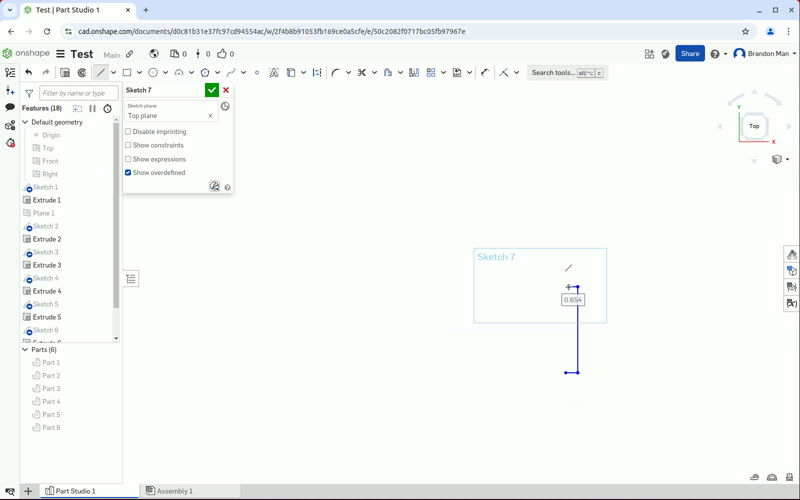
scroll(-6)
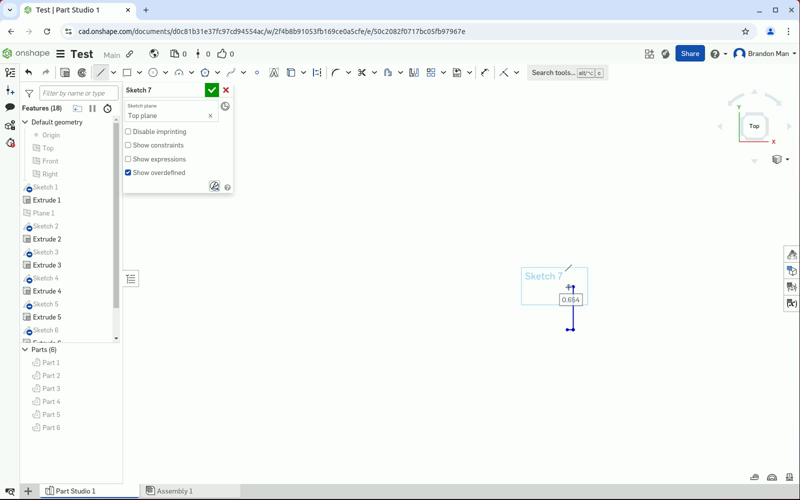
key_up(shift)
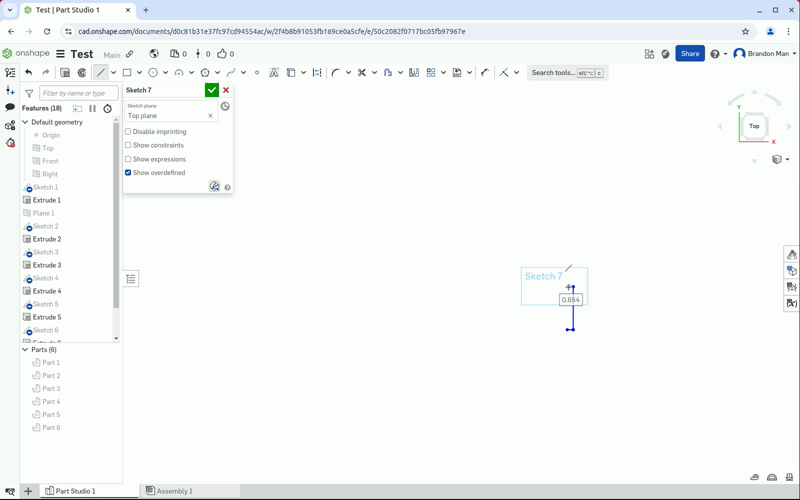
mouse_move(589, 286)
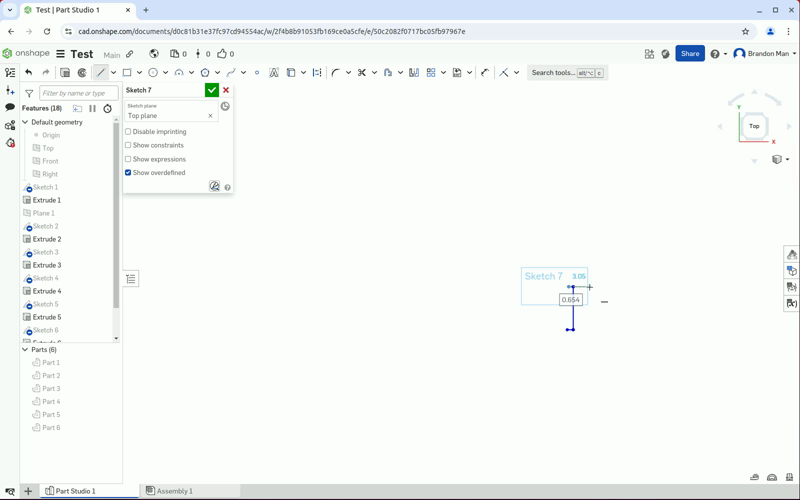
key_down(shift)
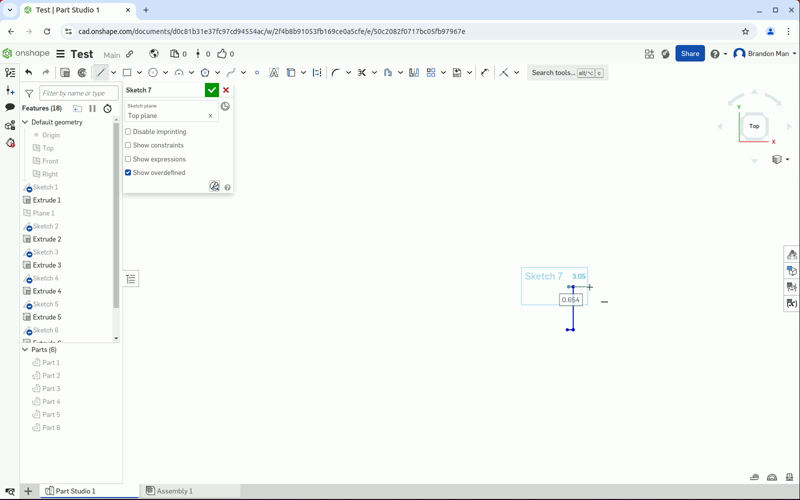
mouse_move(568, 329)
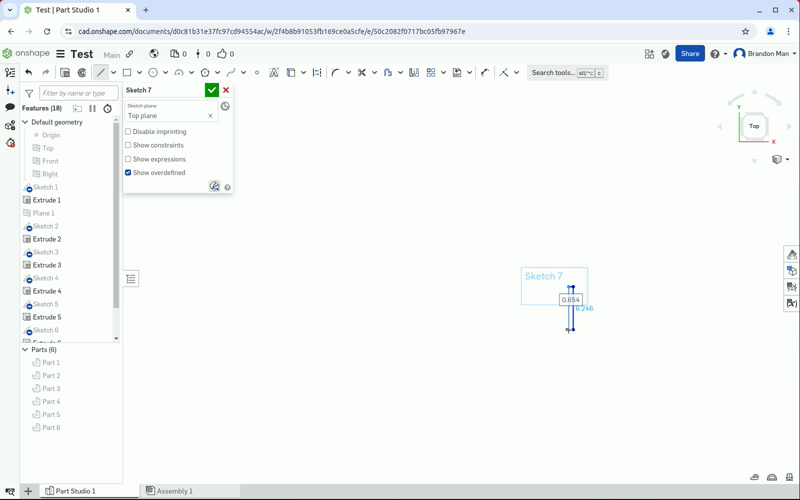
key_up(shift)
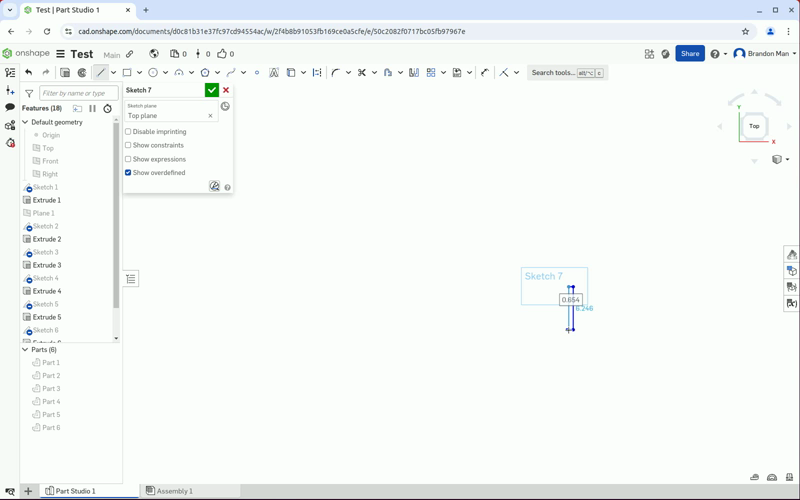
click(568, 329)
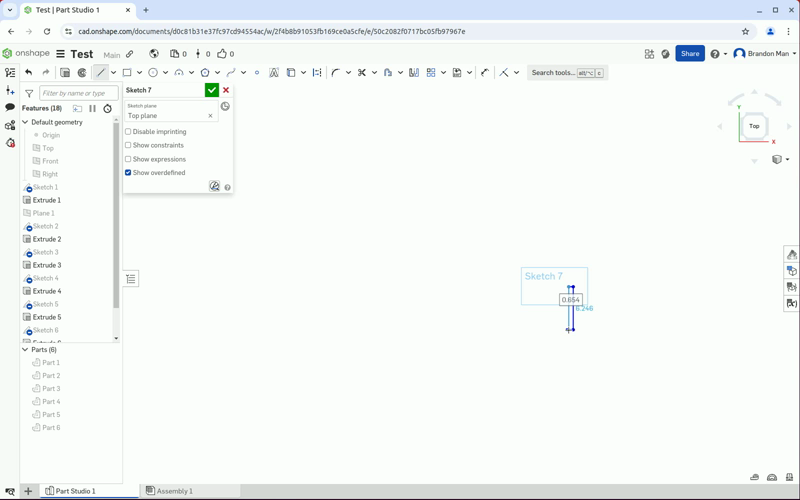
key(esc)
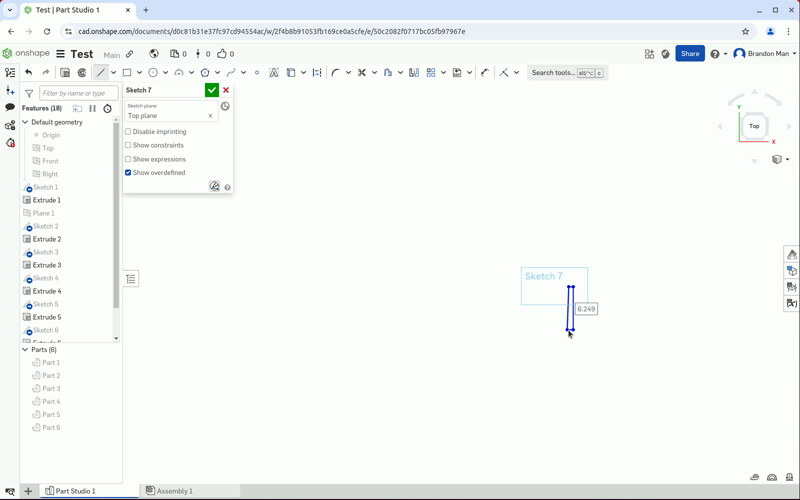
mouse_move(569, 287)
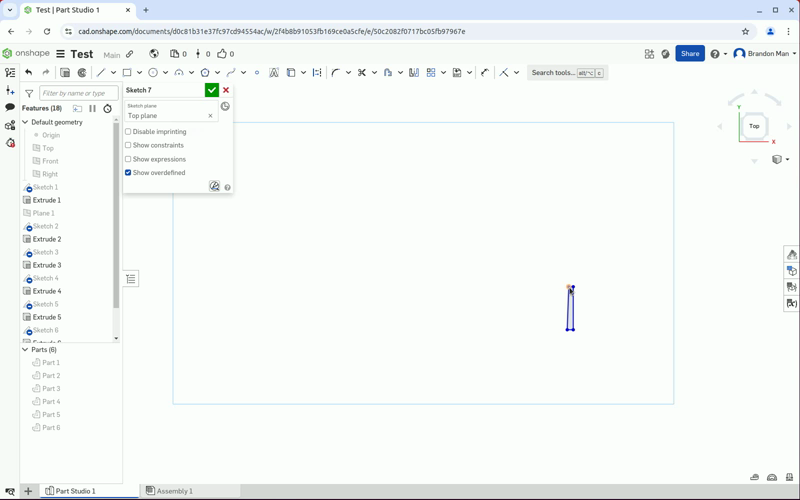
scroll(6)
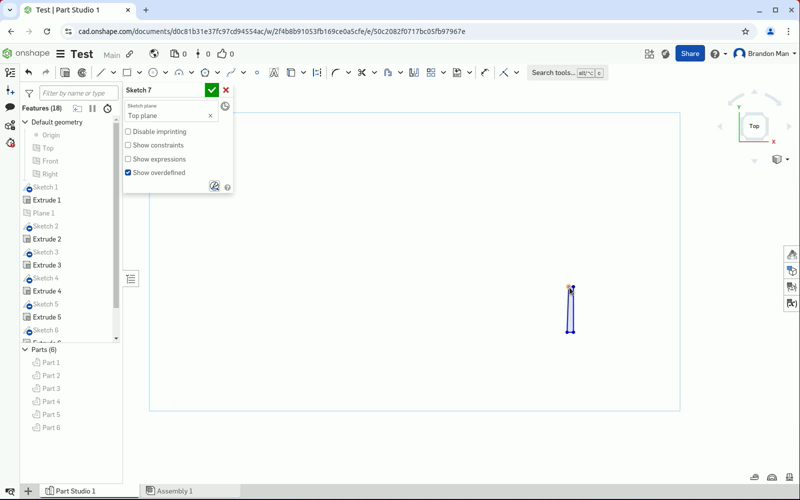
scroll(6)
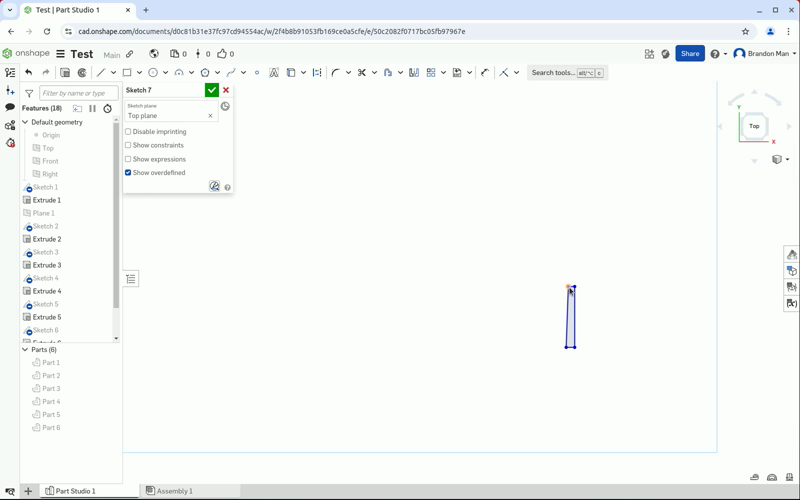
scroll(6)
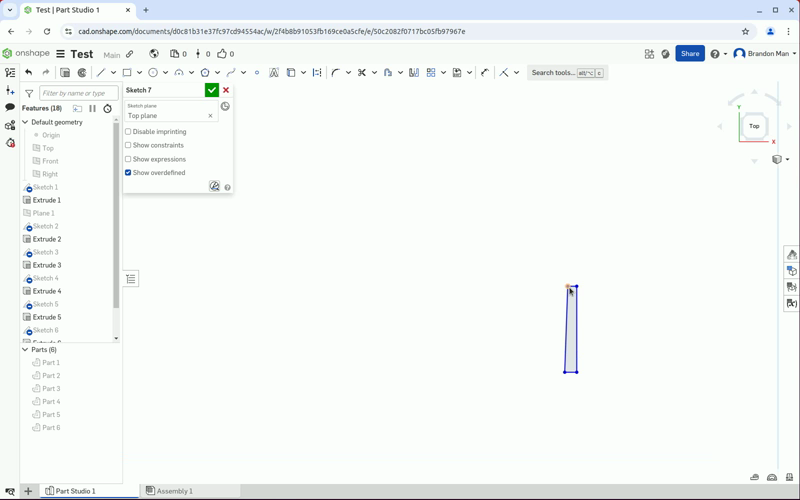
scroll(6)
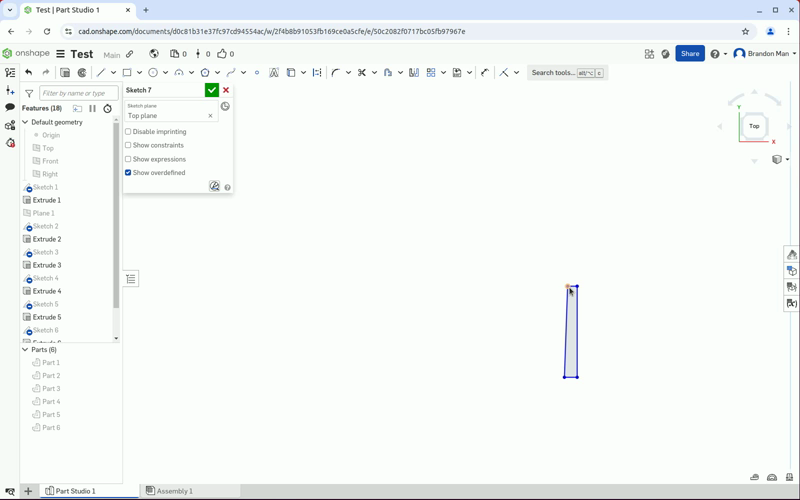
scroll(6)
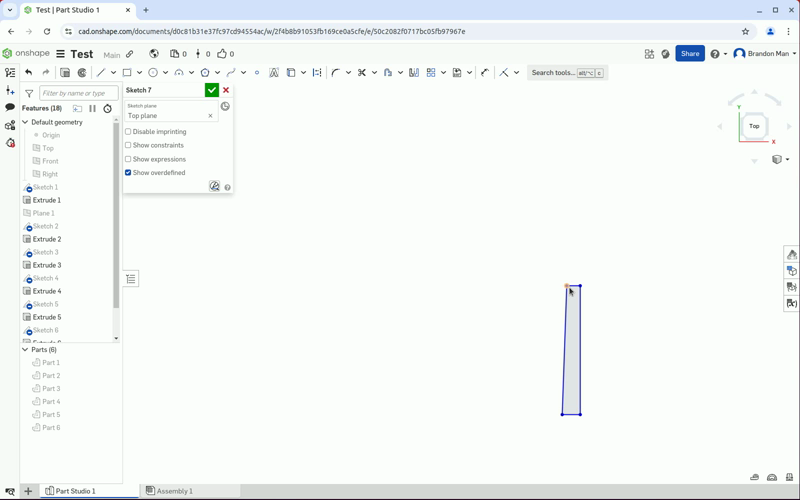
scroll(6)
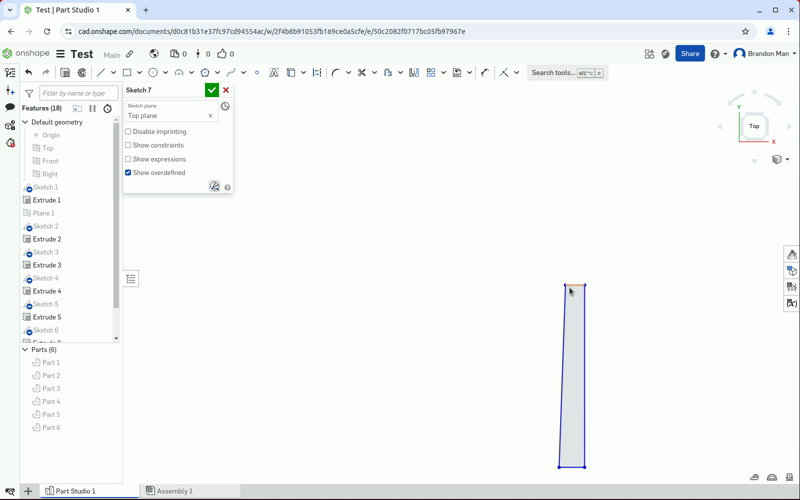
scroll(6)
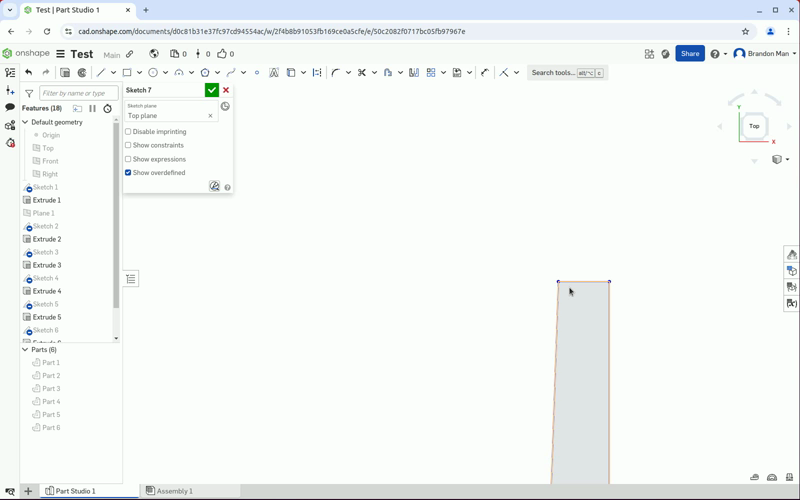
click(569, 287)
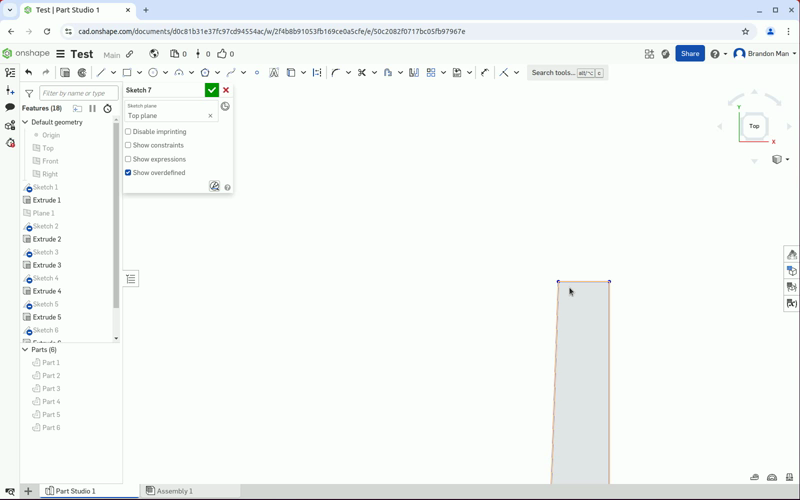
scroll(-6)
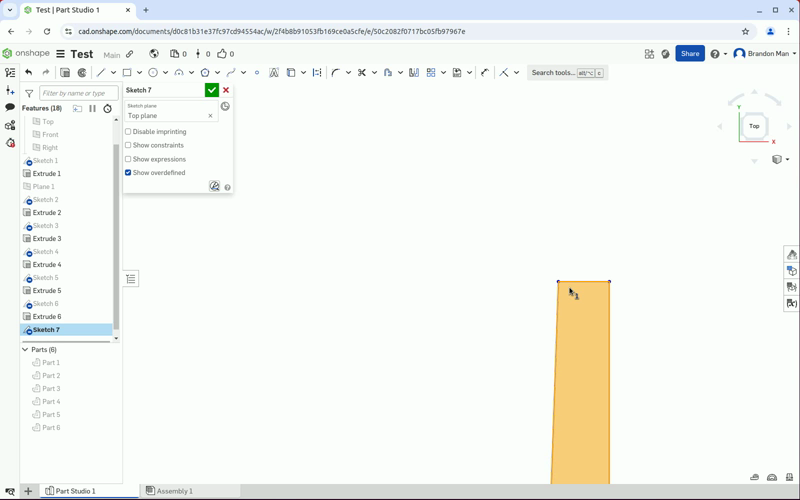
scroll(-6)
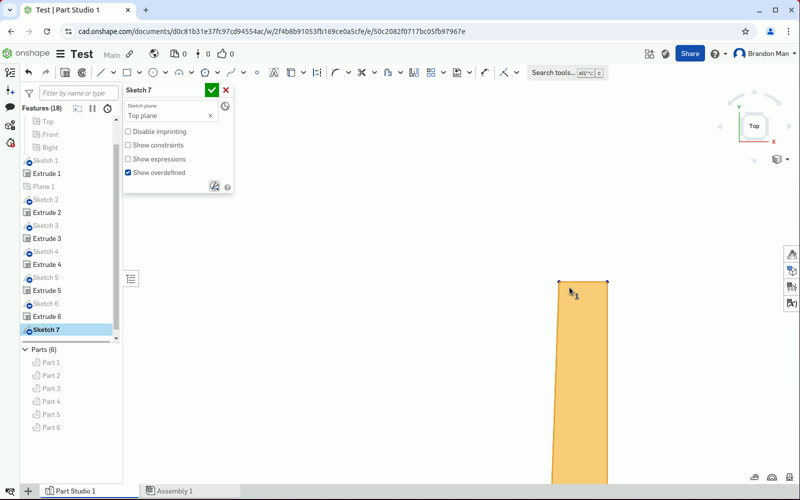
scroll(-6)
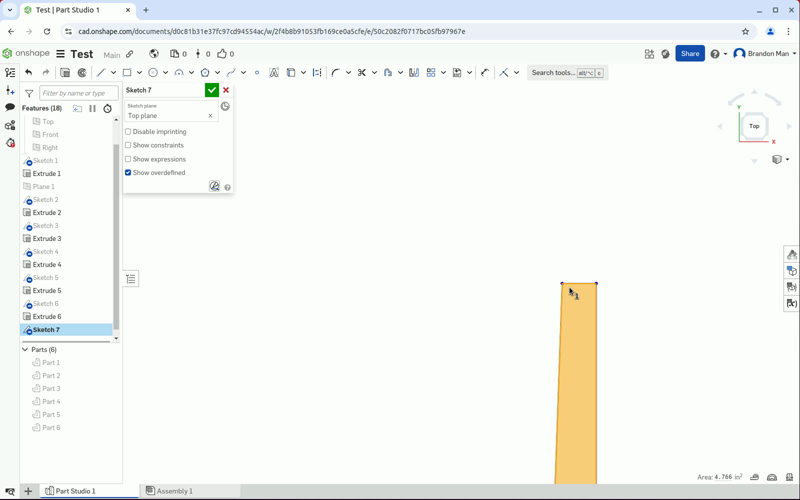
scroll(-6)
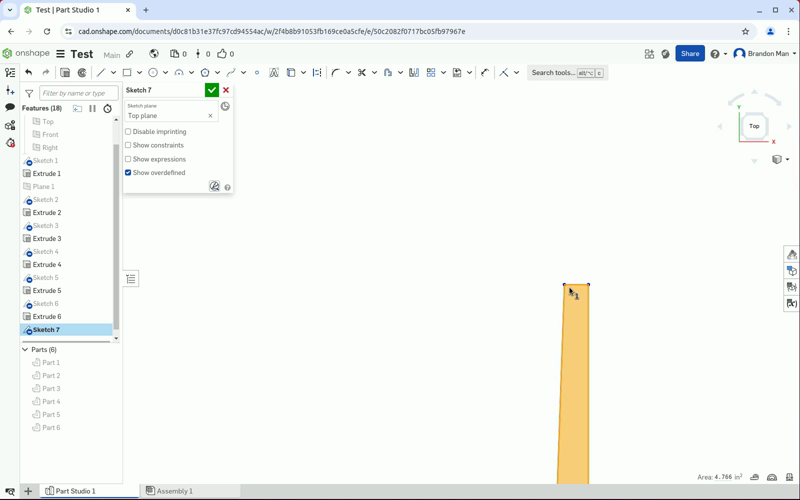
scroll(-6)
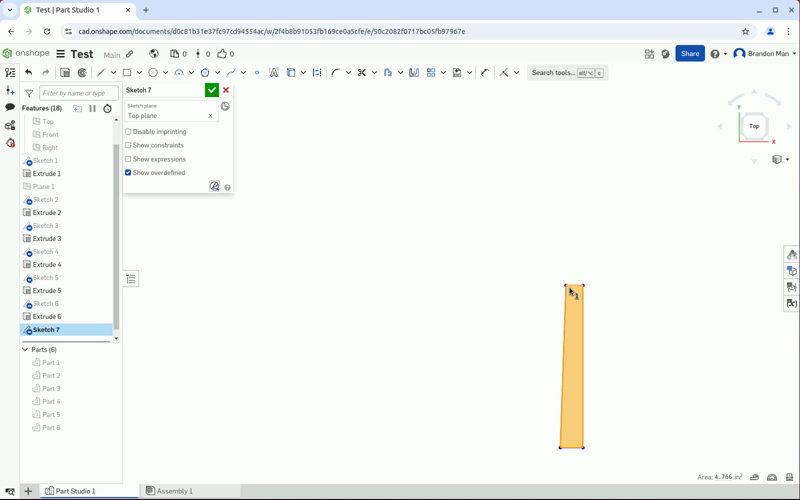
scroll(-6)
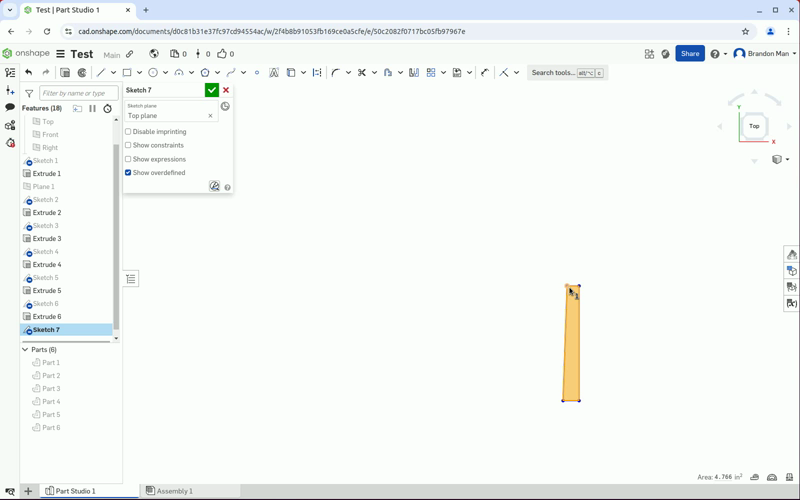
scroll(-6)
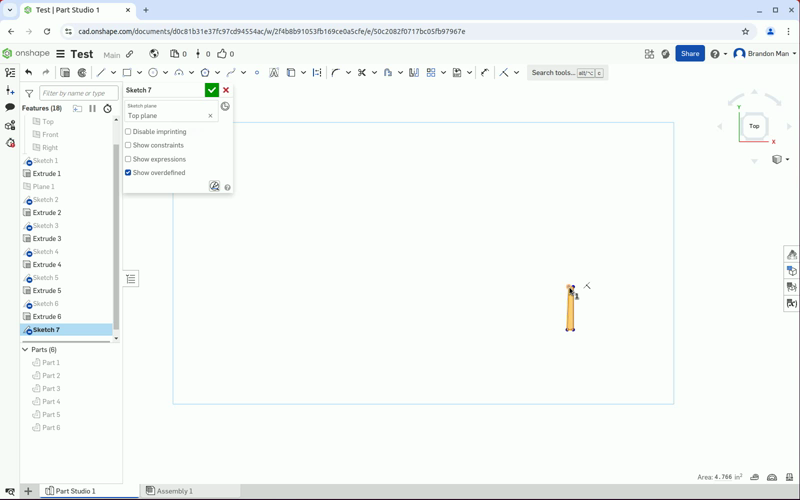
mouse_move(73, 352)
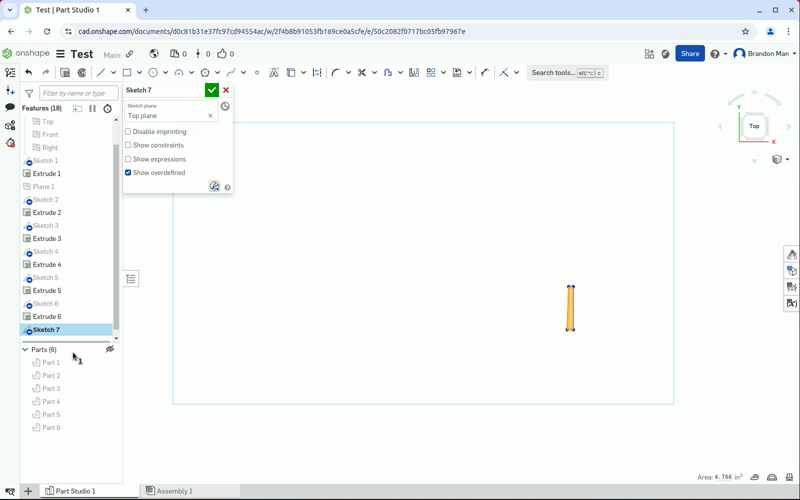
key(shift+y)
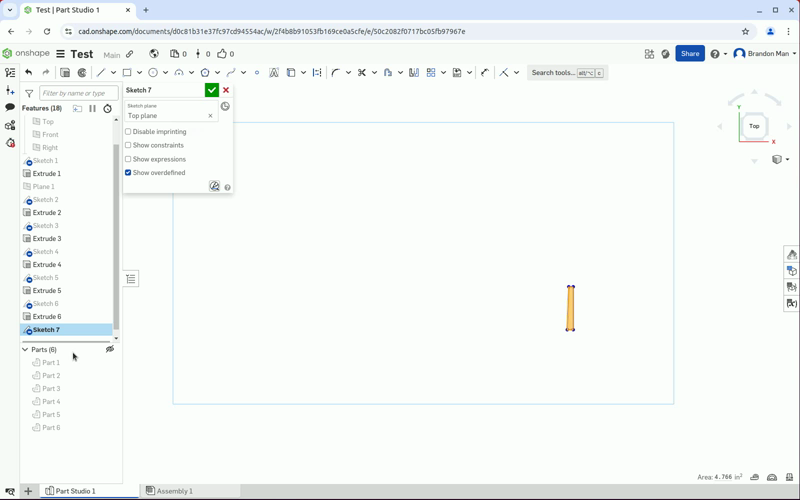
key(shift+e)
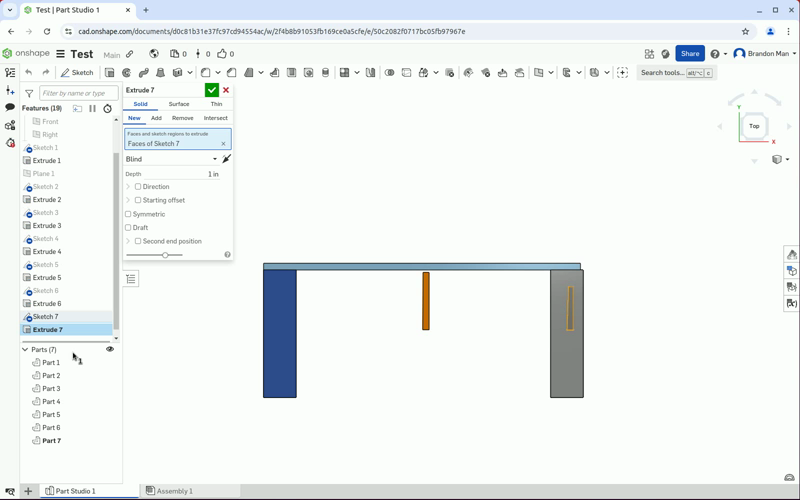
mouse_move(143, 106)
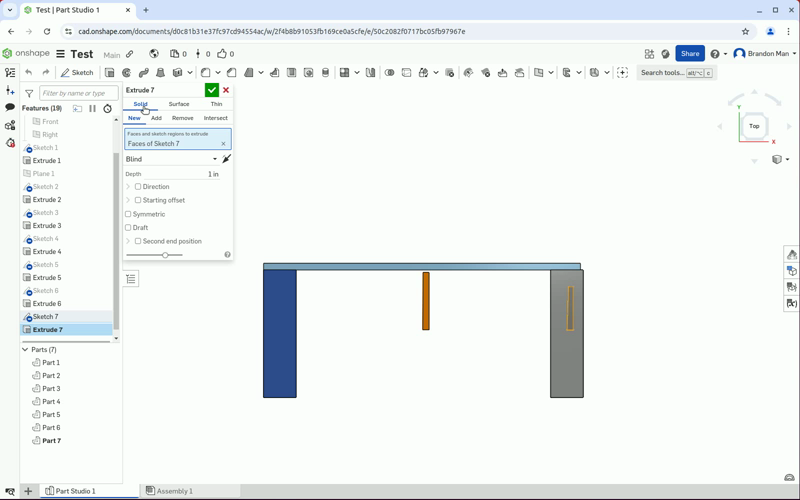
click(143, 106)
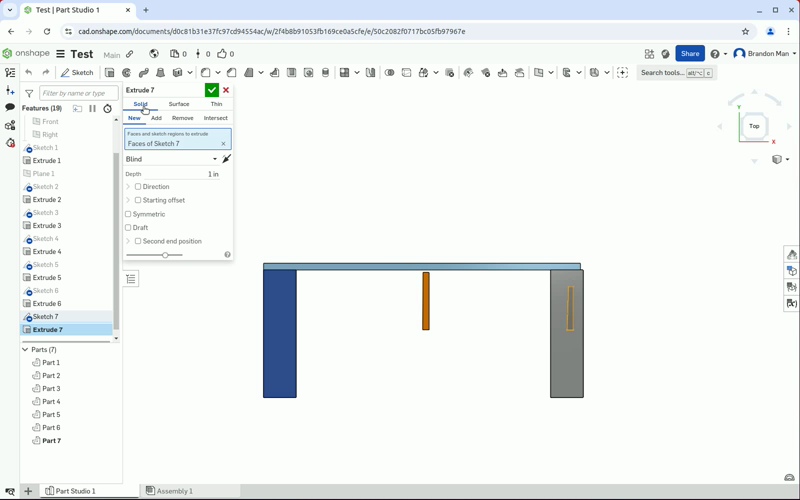
mouse_move(137, 120)
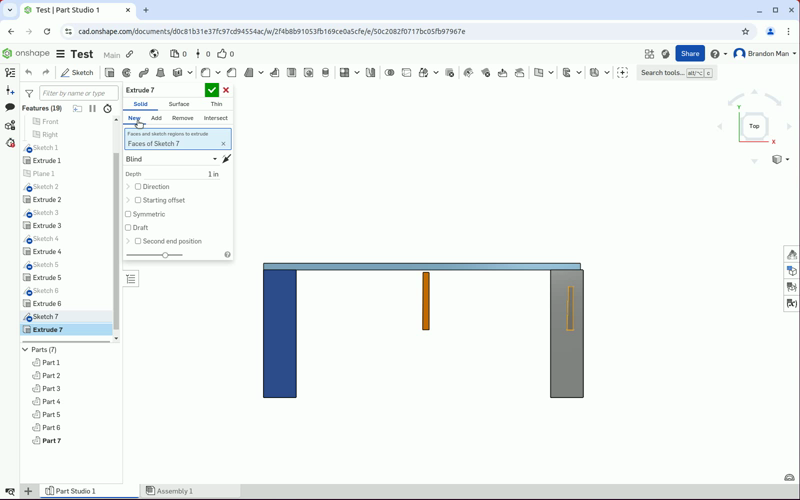
click(137, 120)
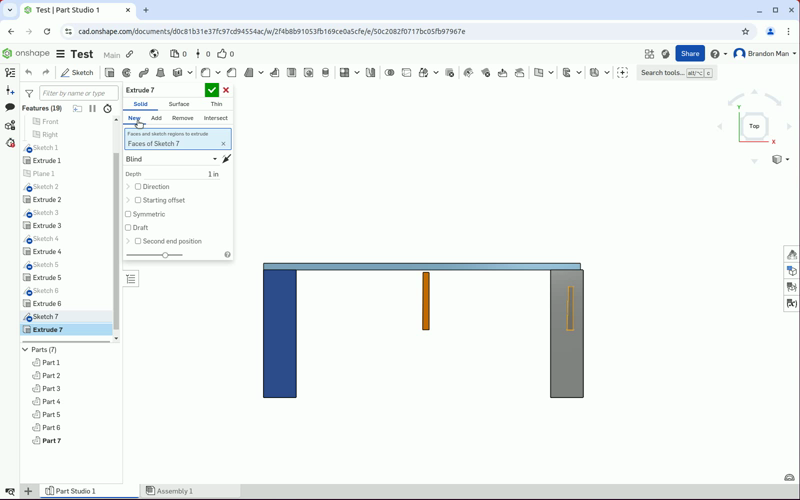
key(tab, 4)
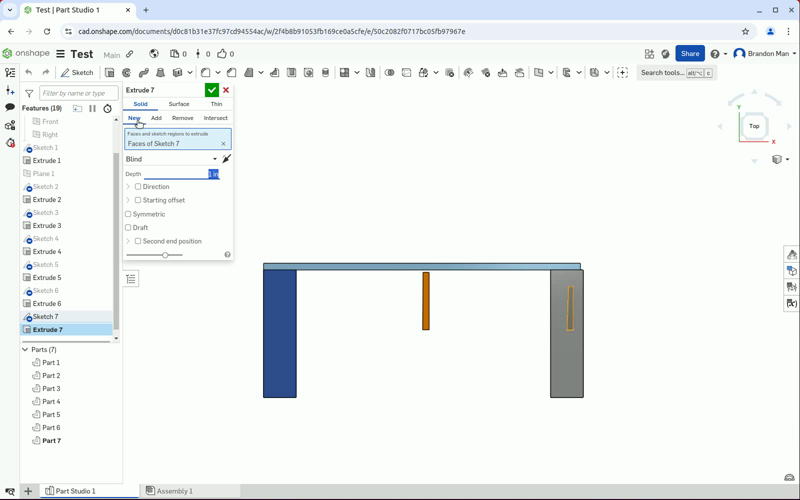
text(13.961)
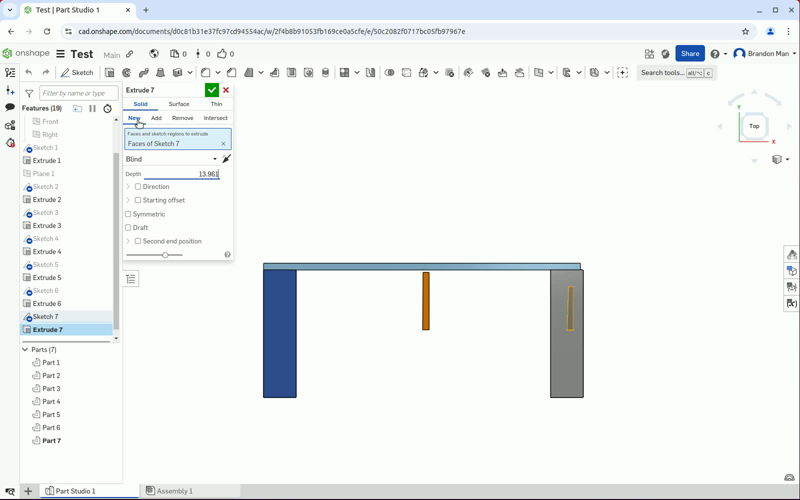
key(tab, 3)
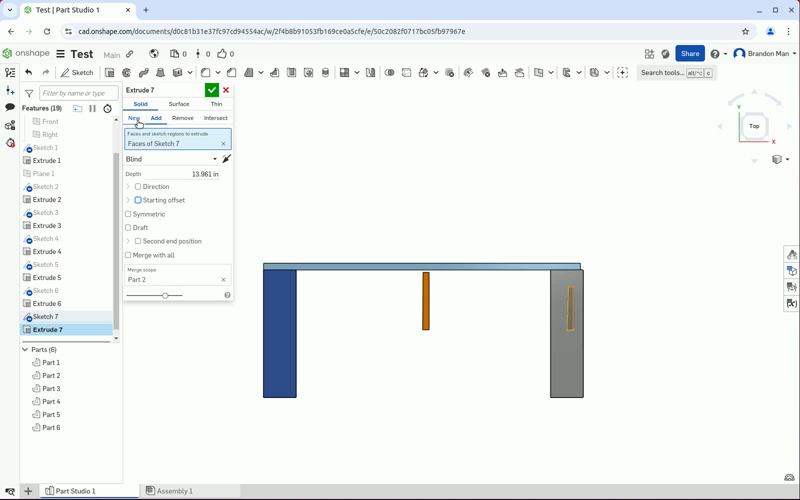
key(tab, 2)
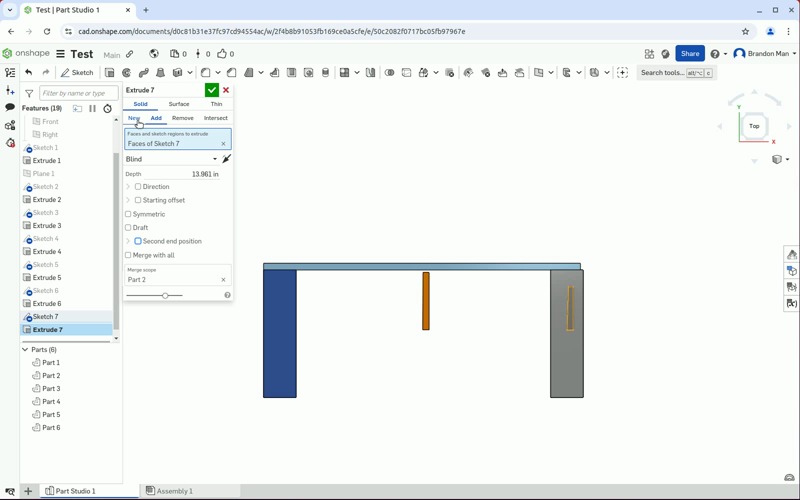
key(space)
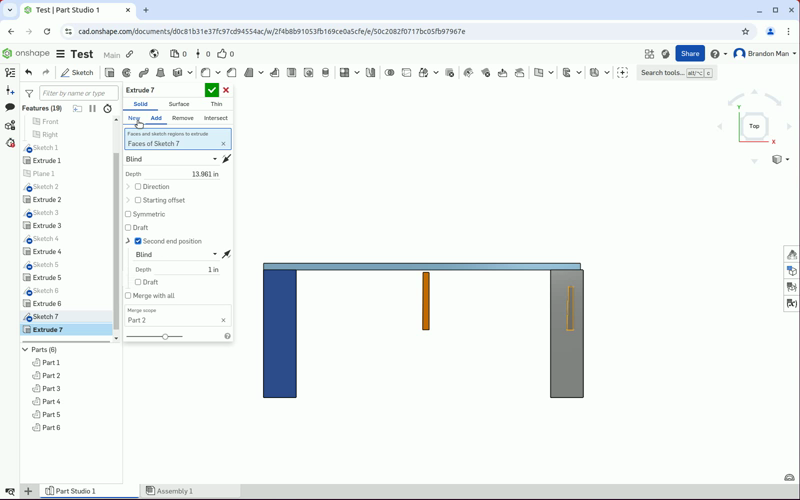
key(tab, 3)
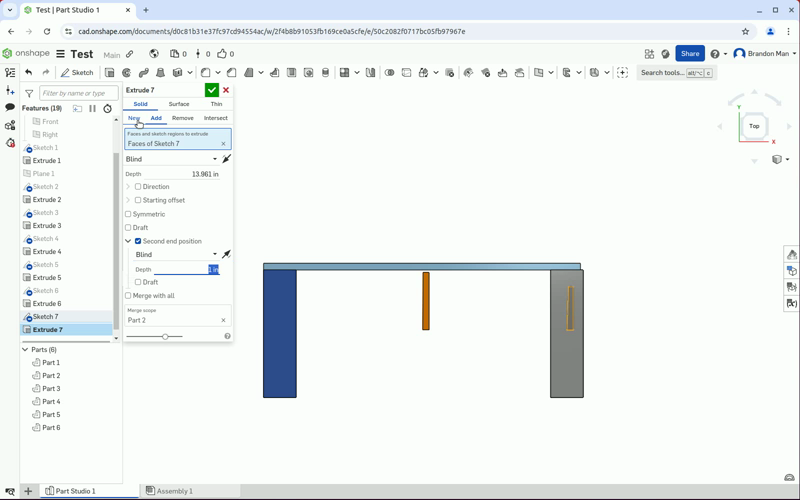
text(13.961)
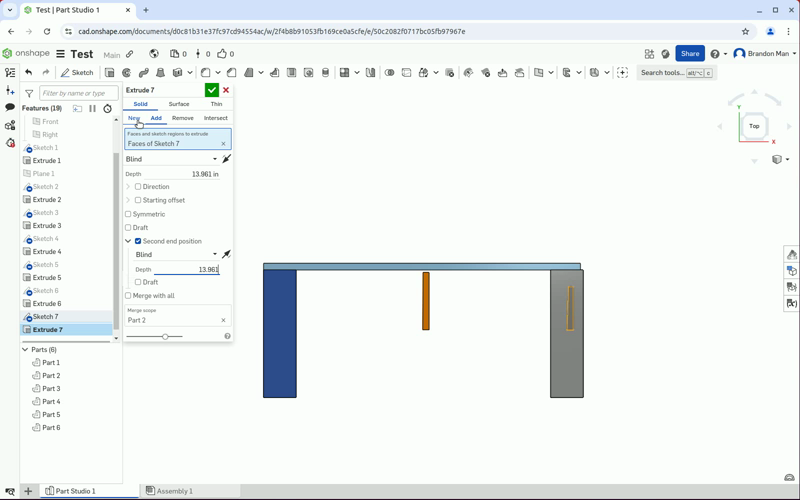
key(enter)
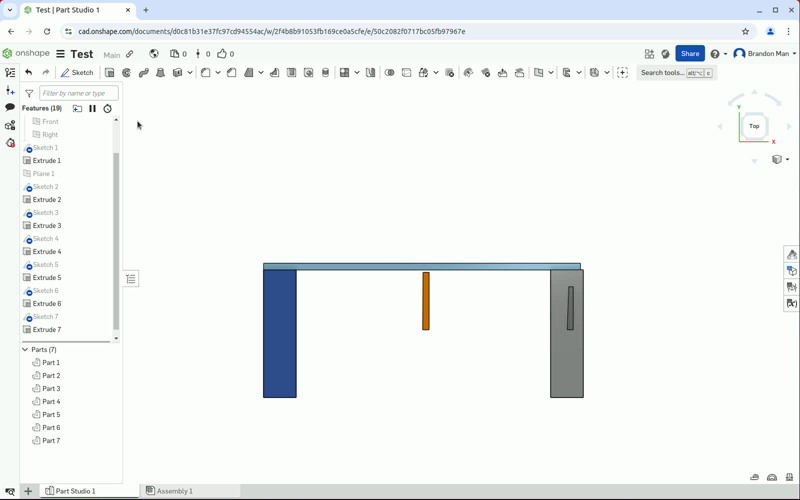
key(shift+h)
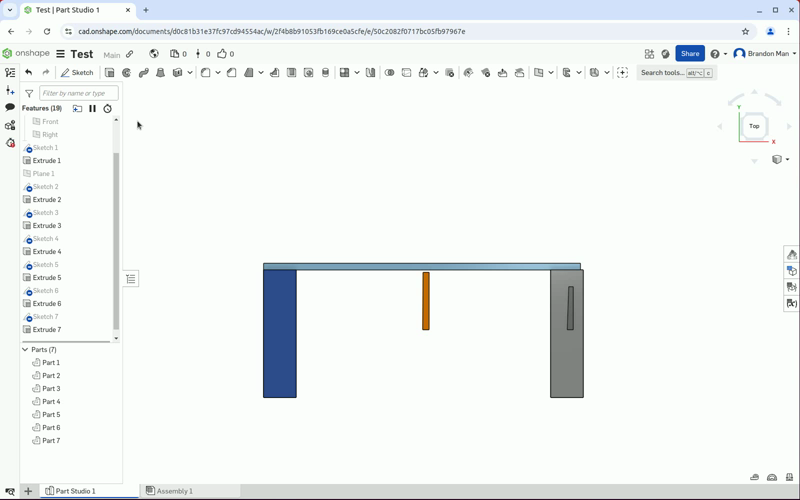
key(shift+h)
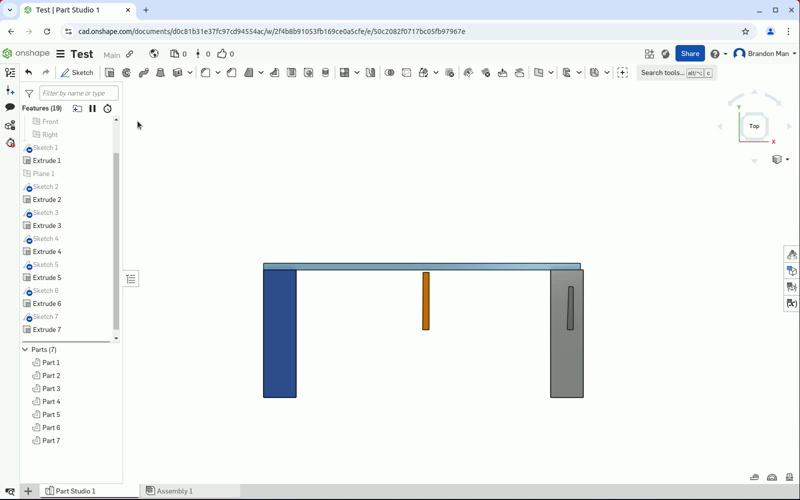
mouse_move(69, 150)
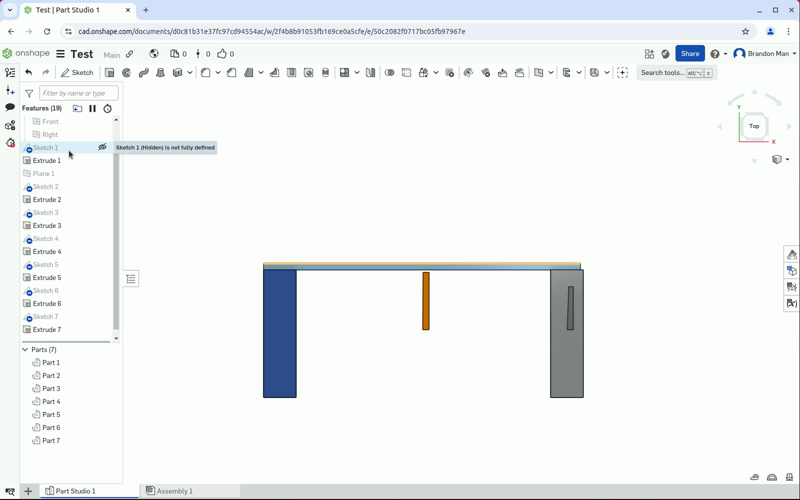
click(69, 150)
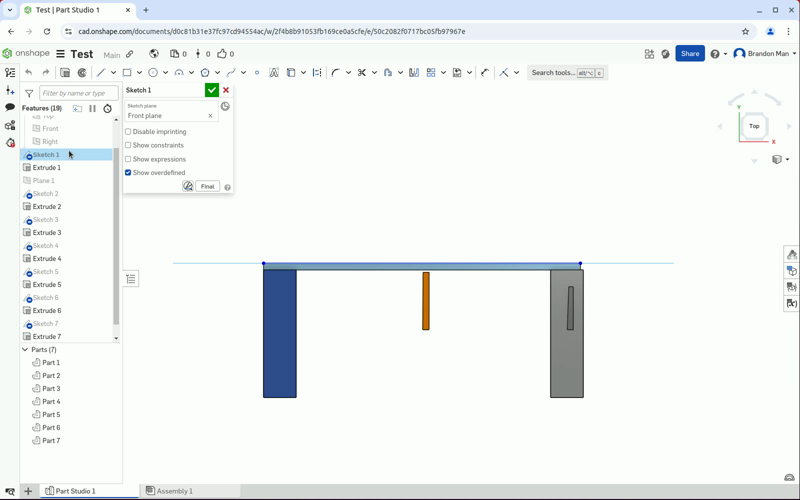
mouse_move(229, 92)
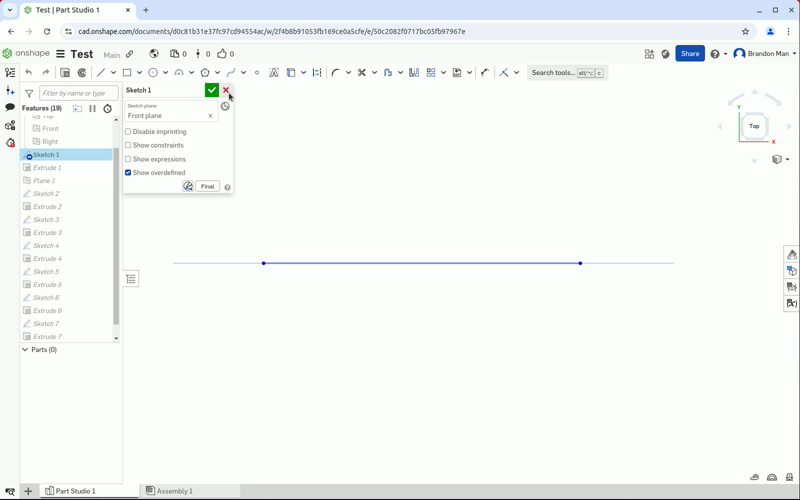
click(229, 92)
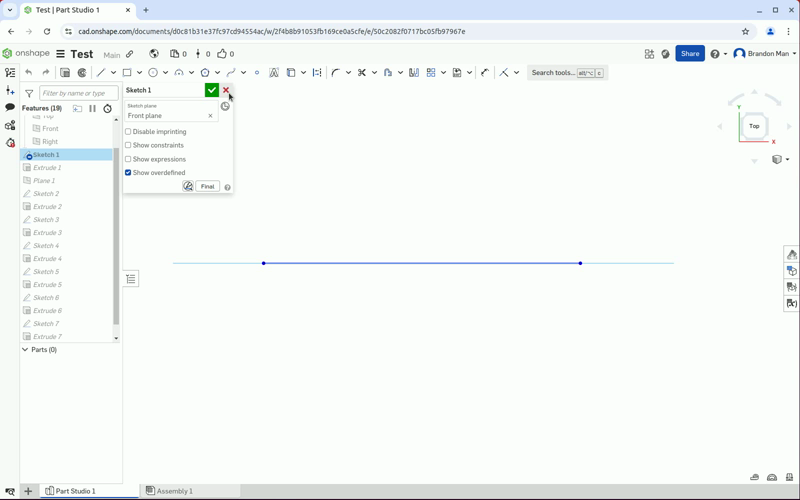
key(shift+s)
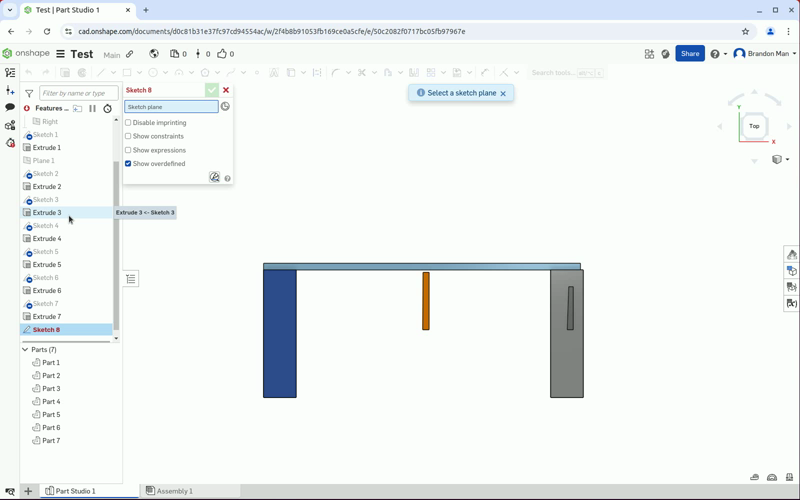
scroll(3)
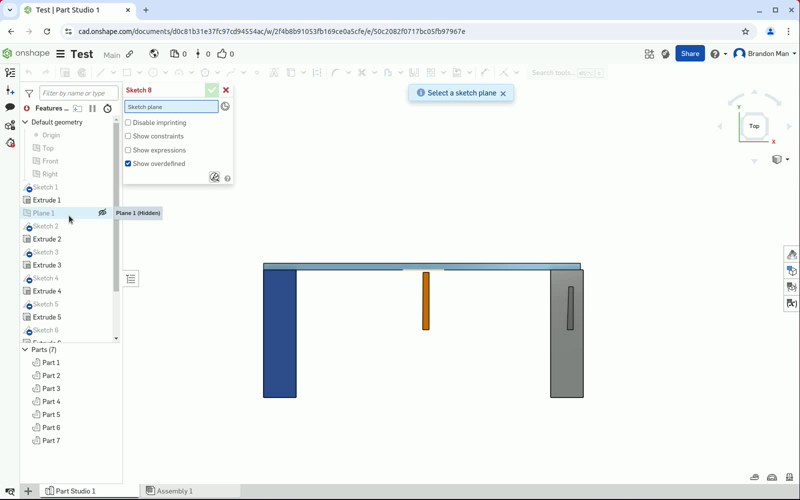
mouse_move(69, 150)
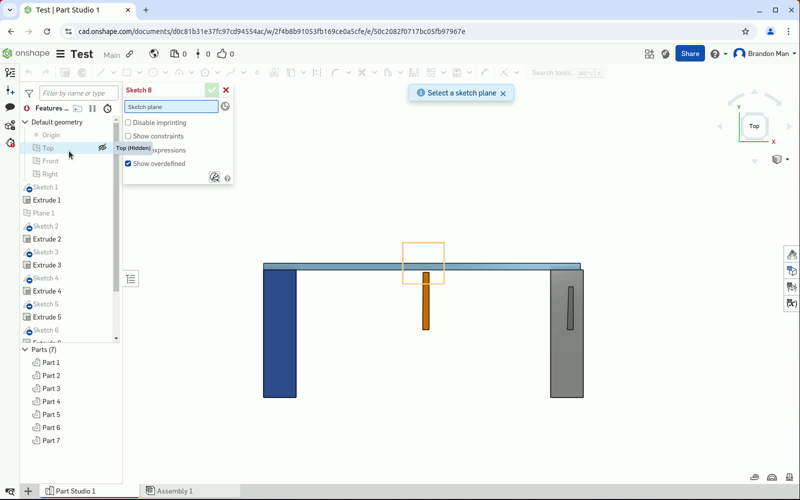
click(69, 150)
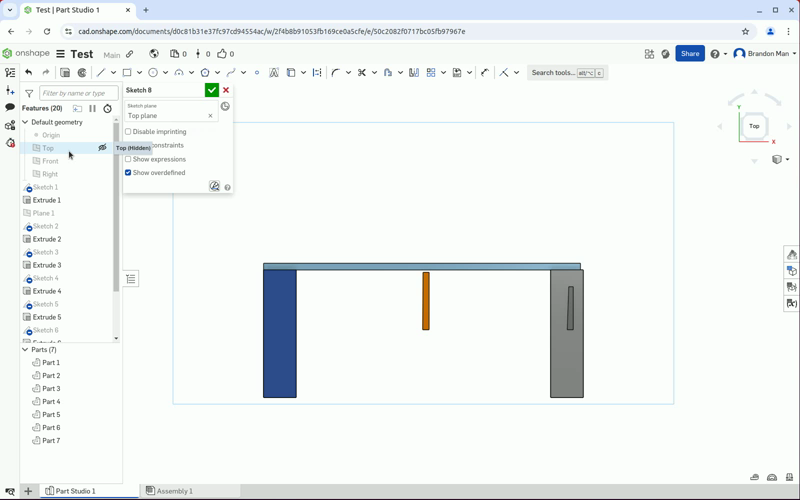
mouse_move(73, 352)
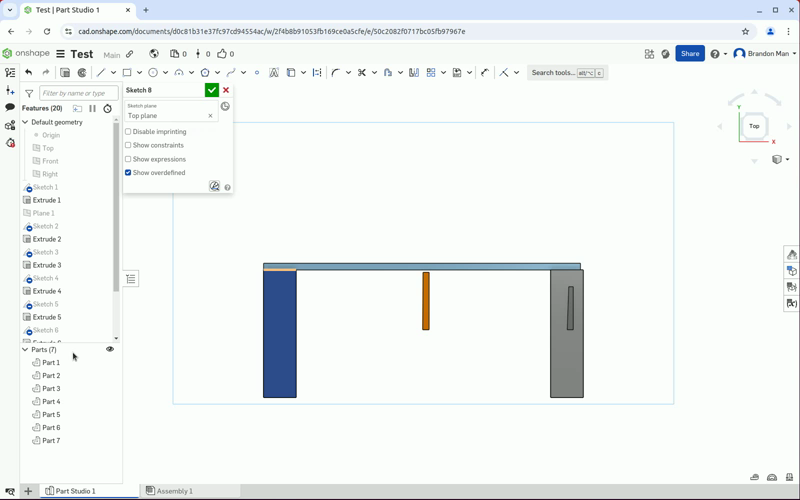
key(y)
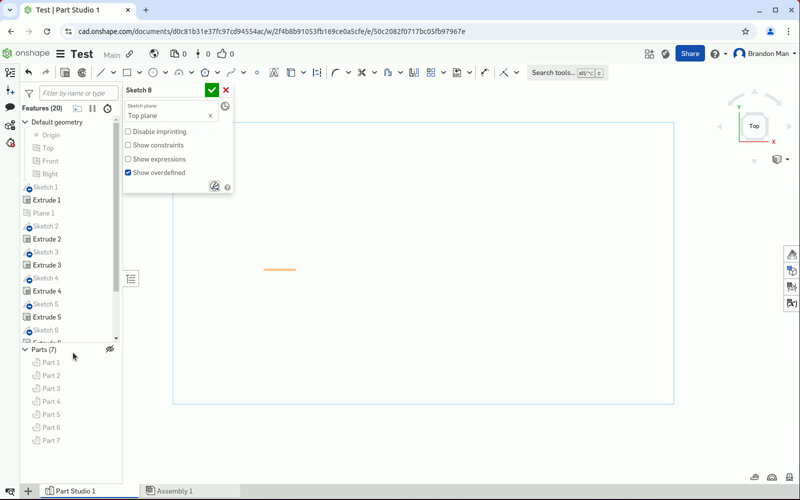
key(l)
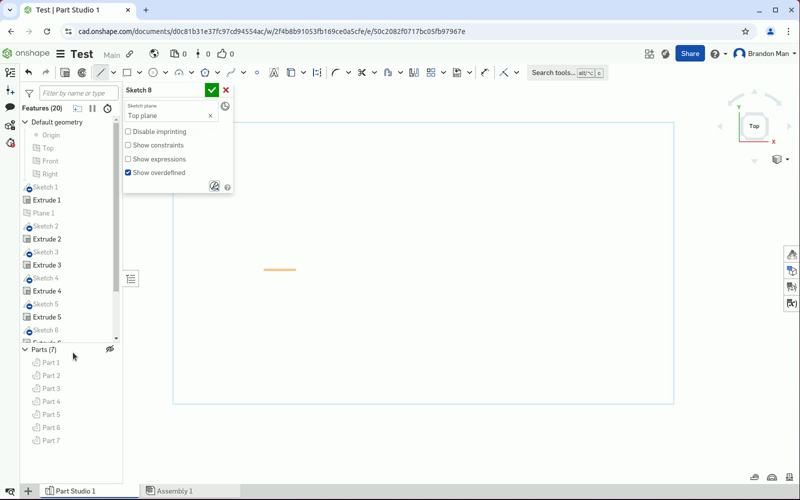
key_down(shift)
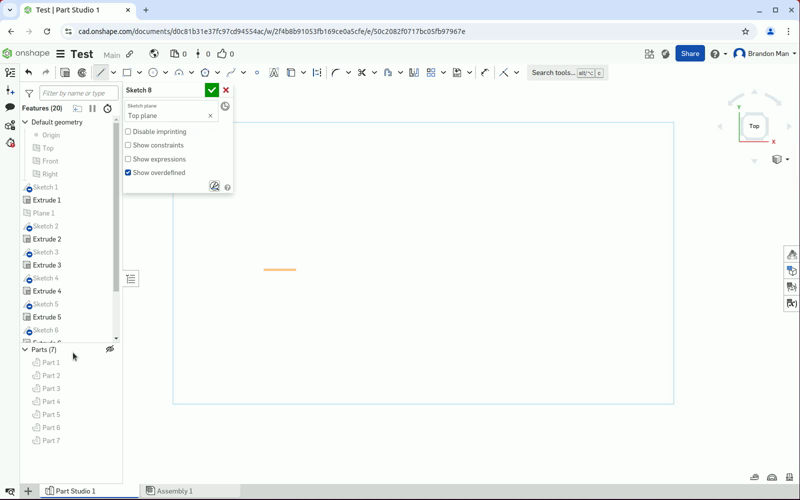
mouse_move(348, 334)
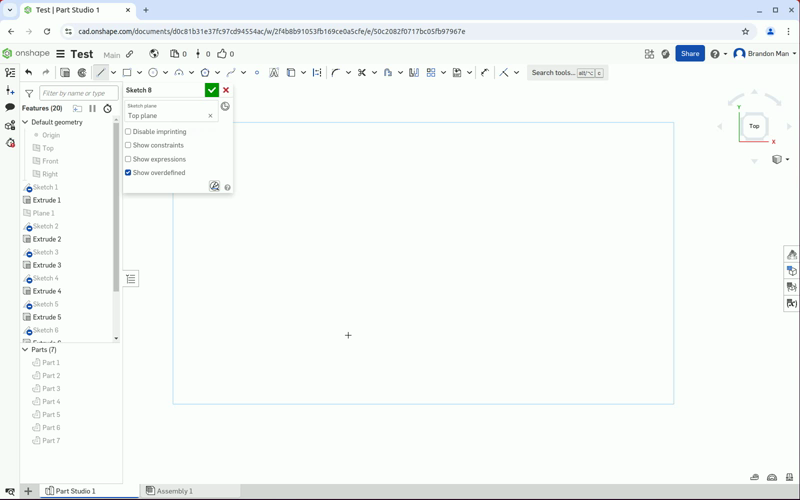
click(348, 334)
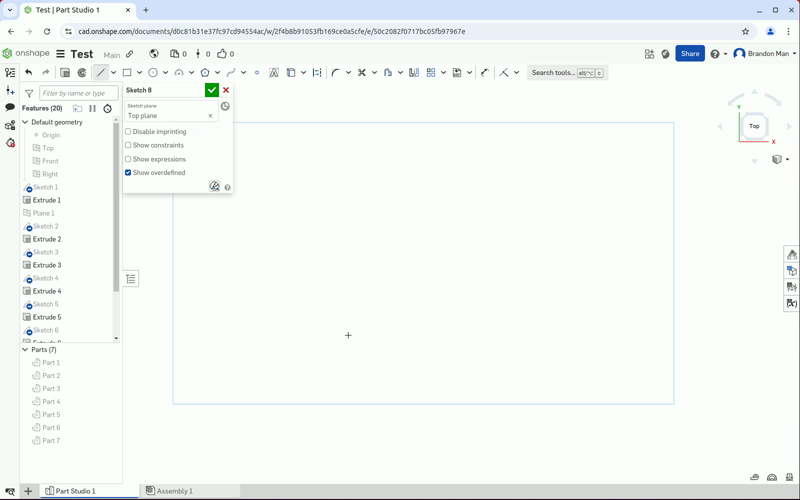
key_up(shift)
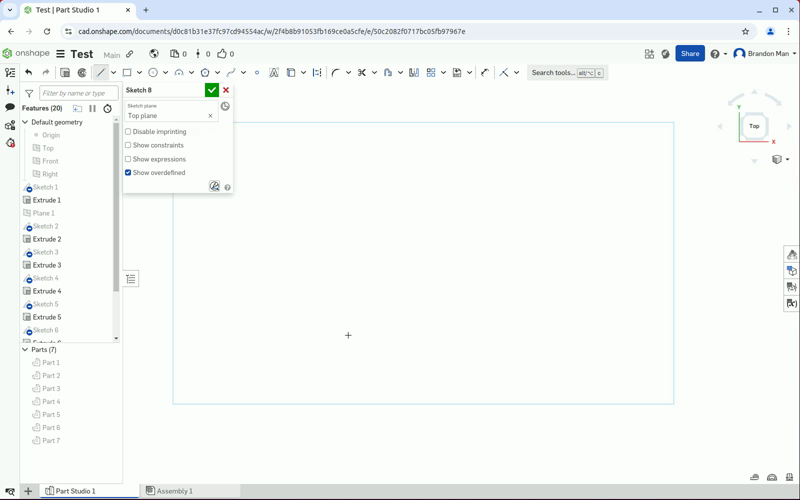
key_down(shift)
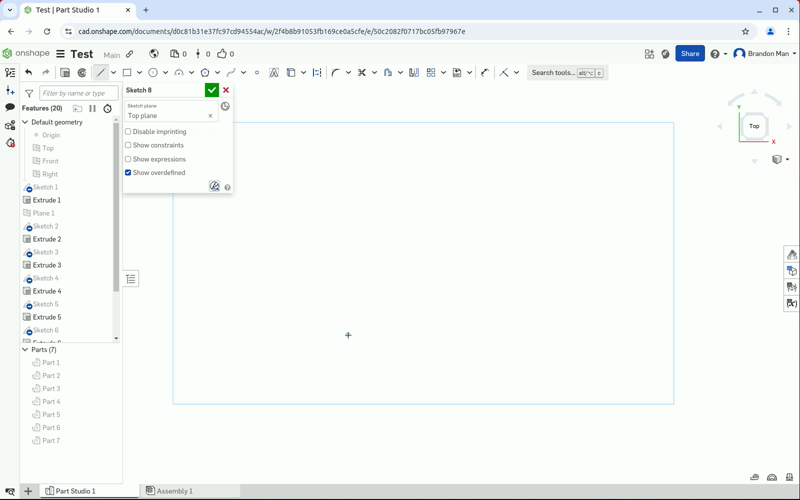
mouse_move(572, 334)
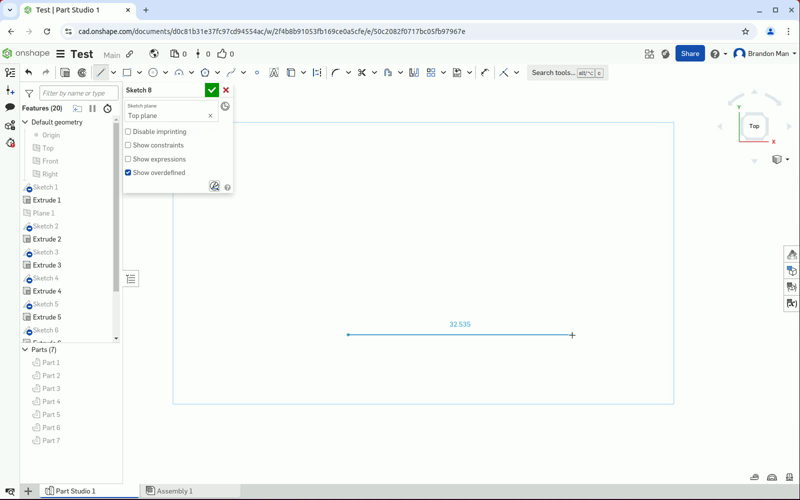
click(572, 334)
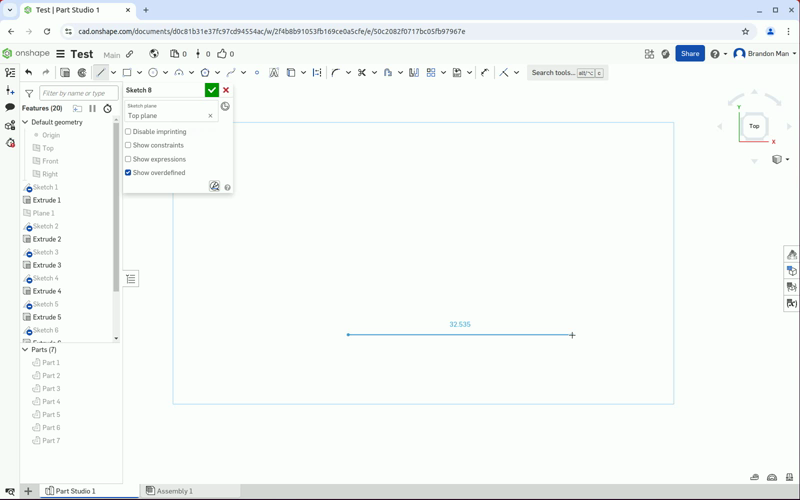
key_up(shift)
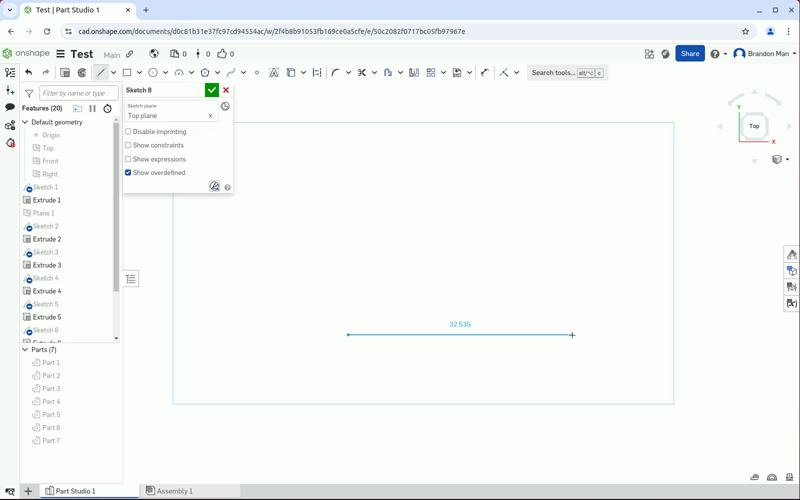
key_down(shift)
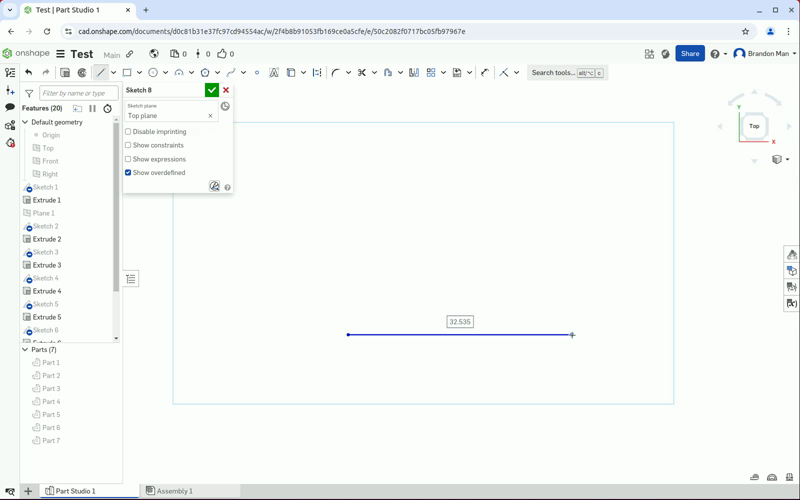
mouse_move(589, 334)
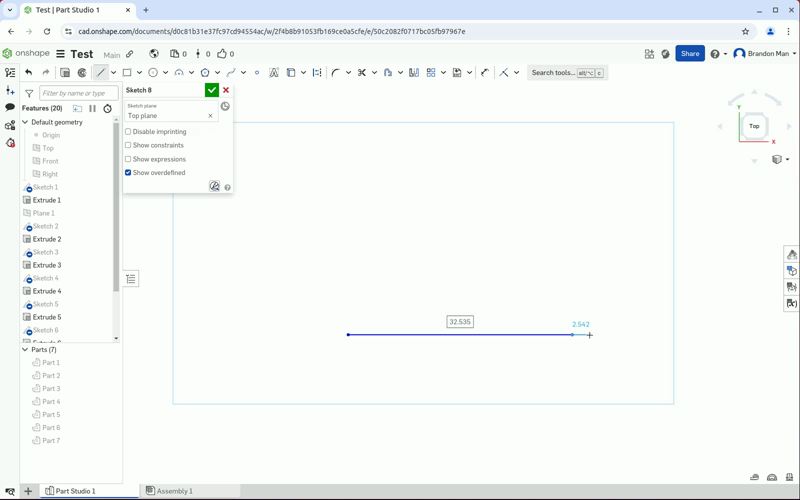
mouse_move(572, 329)
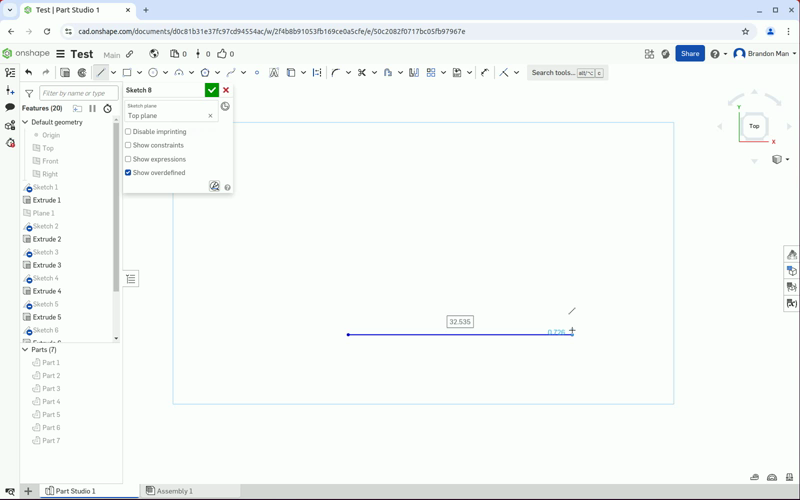
scroll(6)
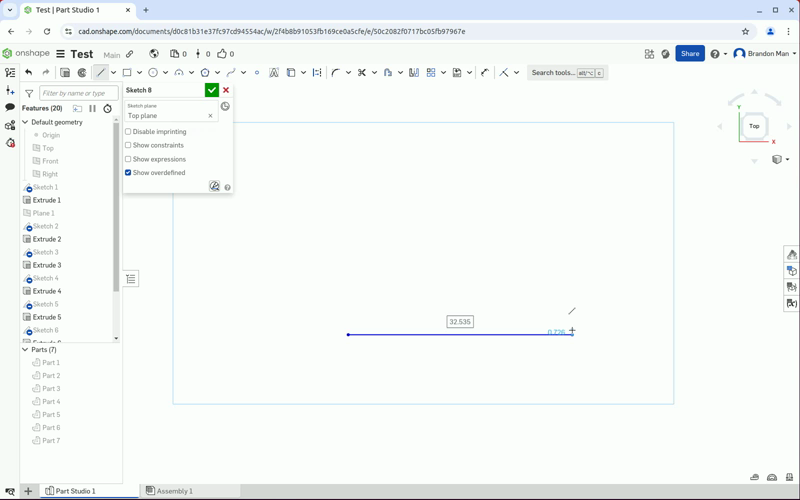
scroll(6)
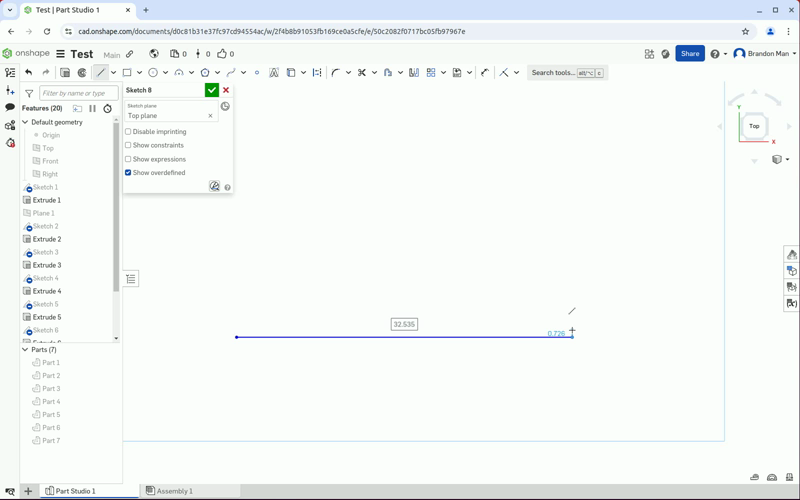
scroll(6)
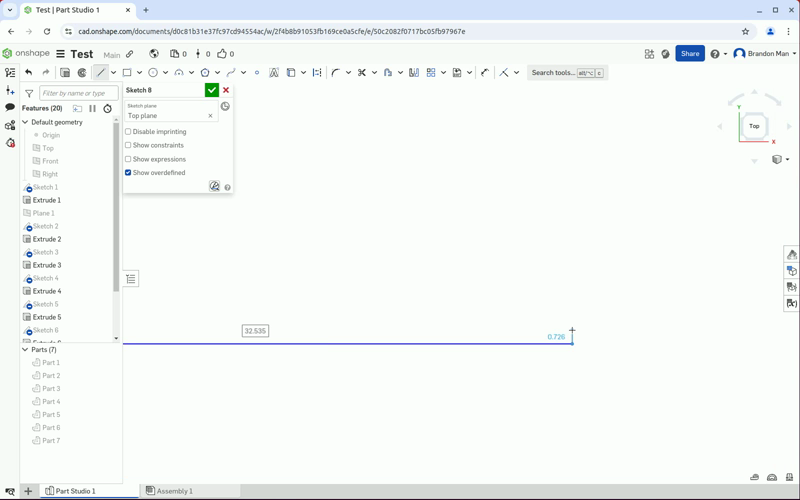
scroll(6)
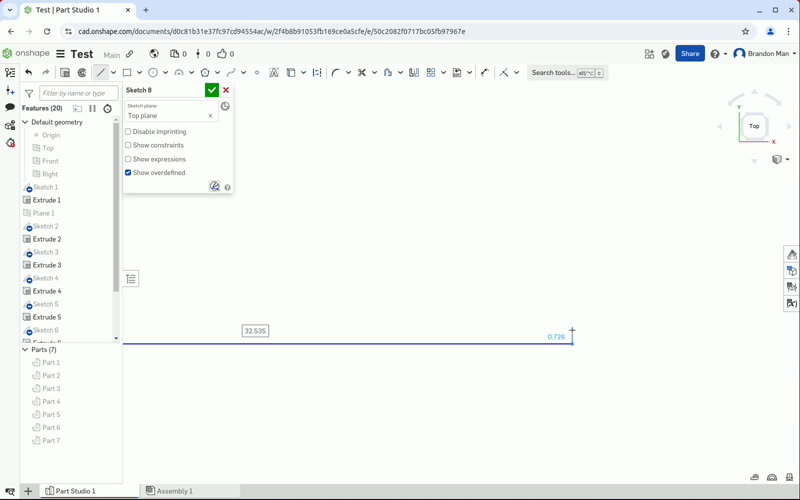
scroll(6)
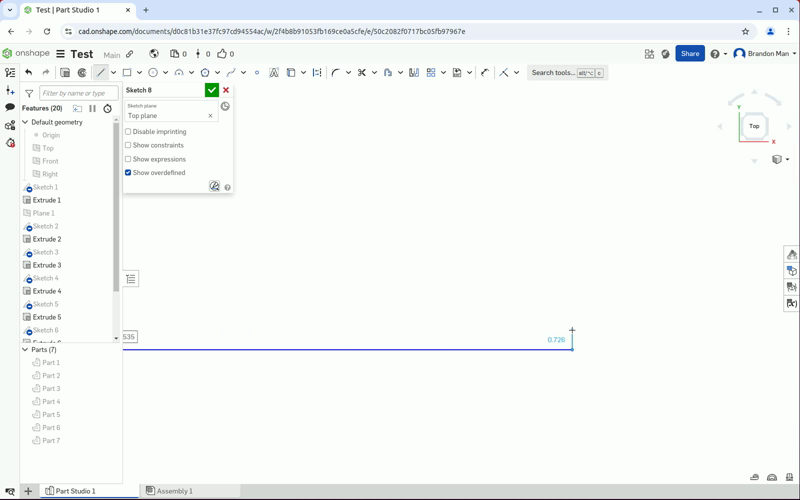
scroll(6)
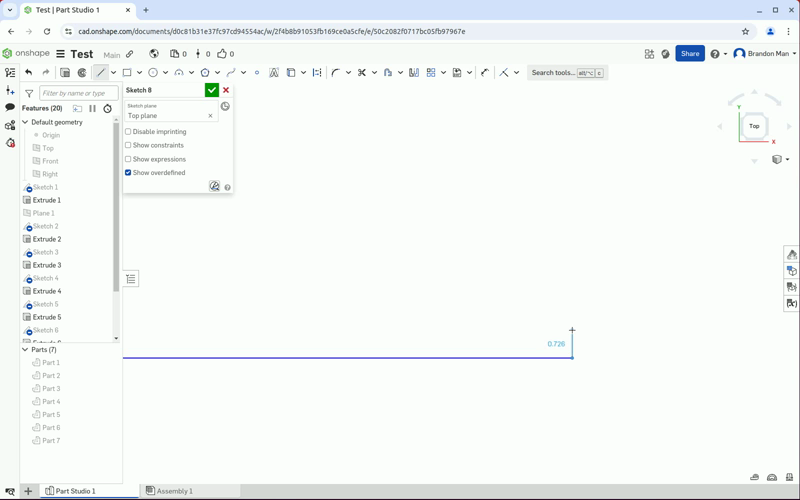
scroll(6)
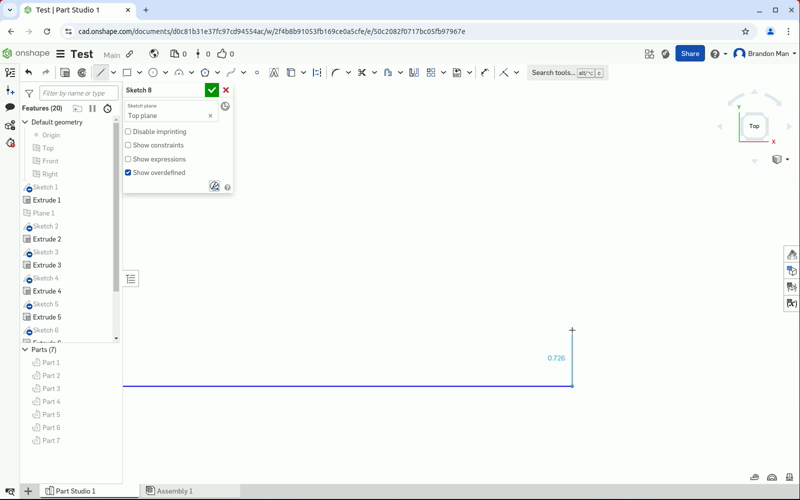
click(572, 329)
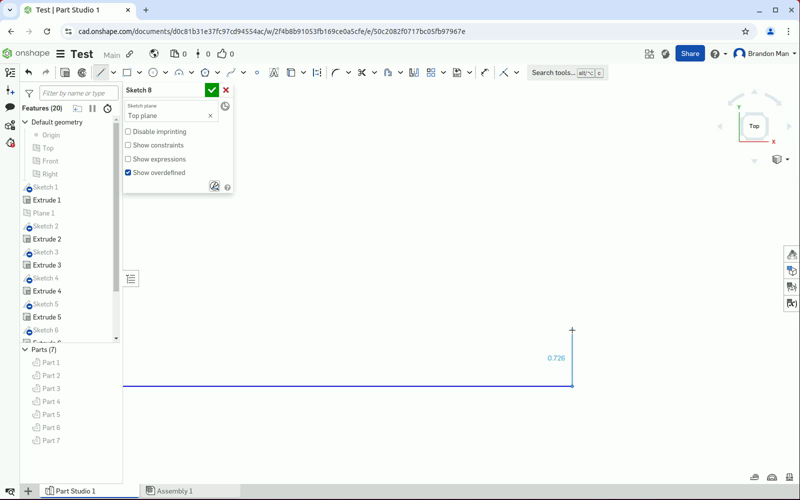
scroll(-6)
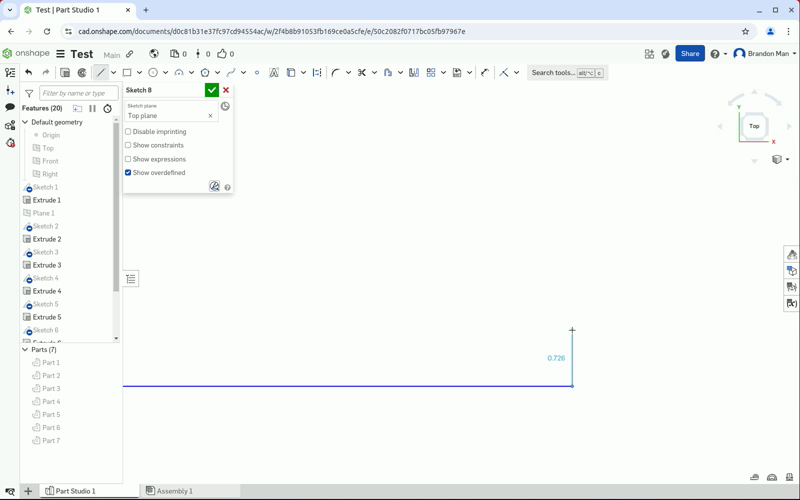
scroll(-6)
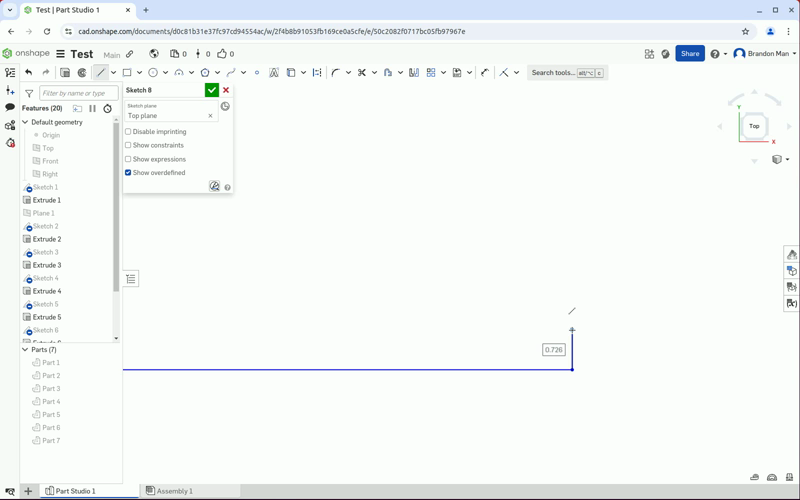
scroll(-6)
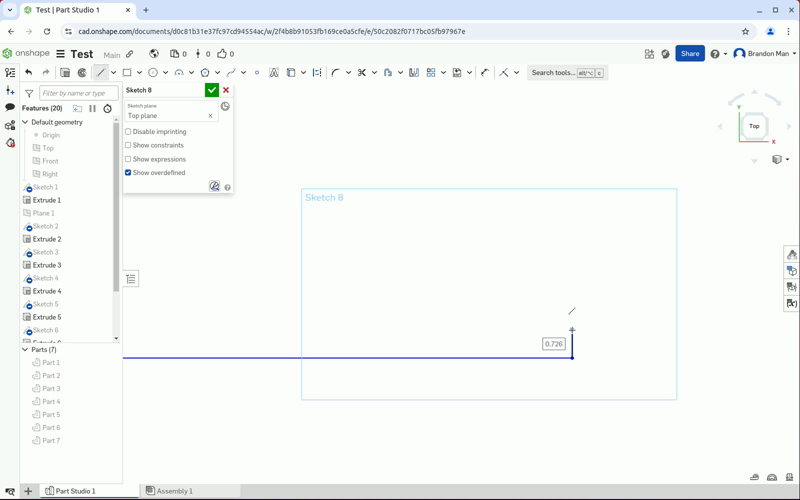
scroll(-6)
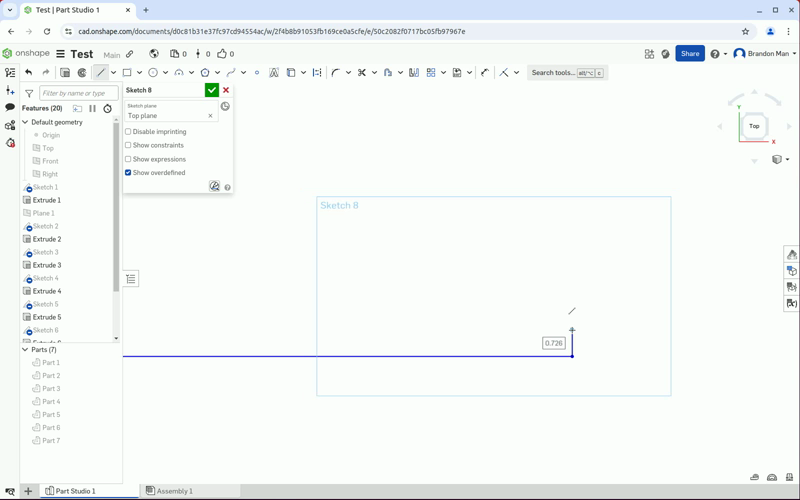
scroll(-6)
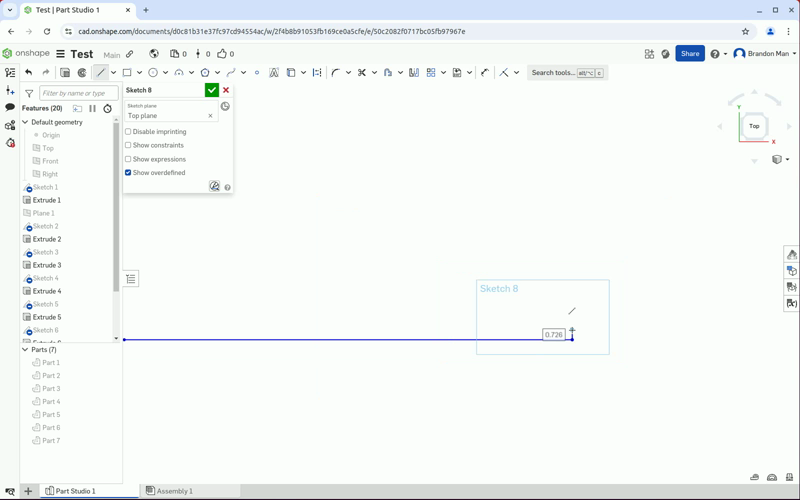
scroll(-6)
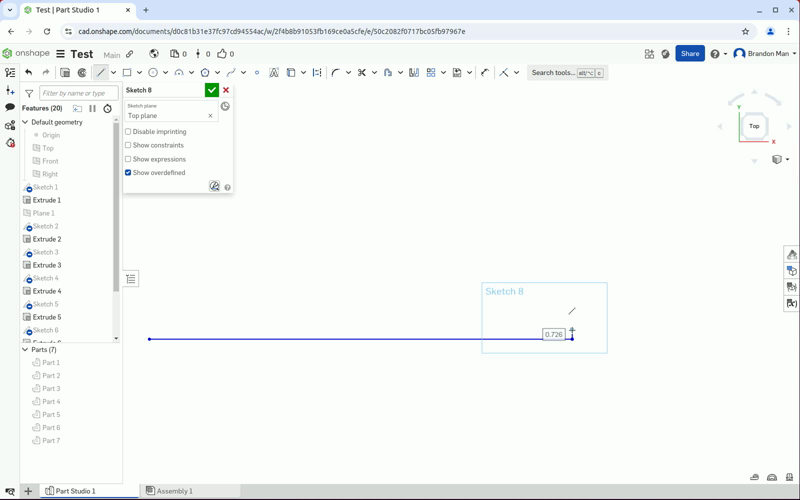
scroll(-6)
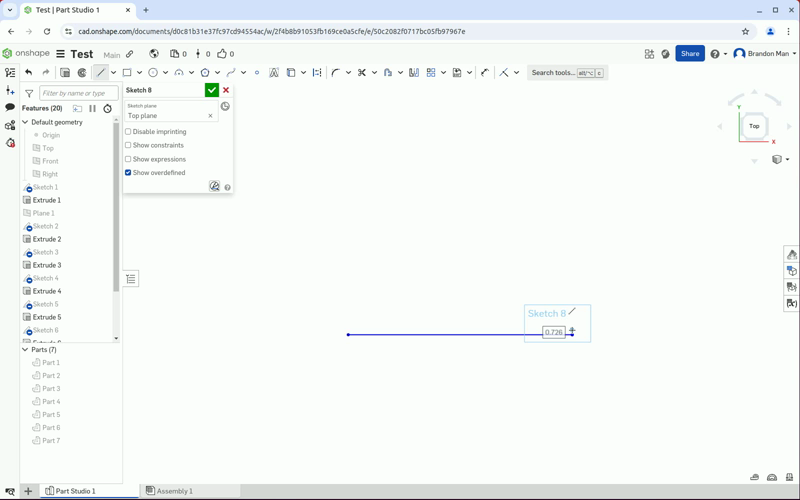
key_up(shift)
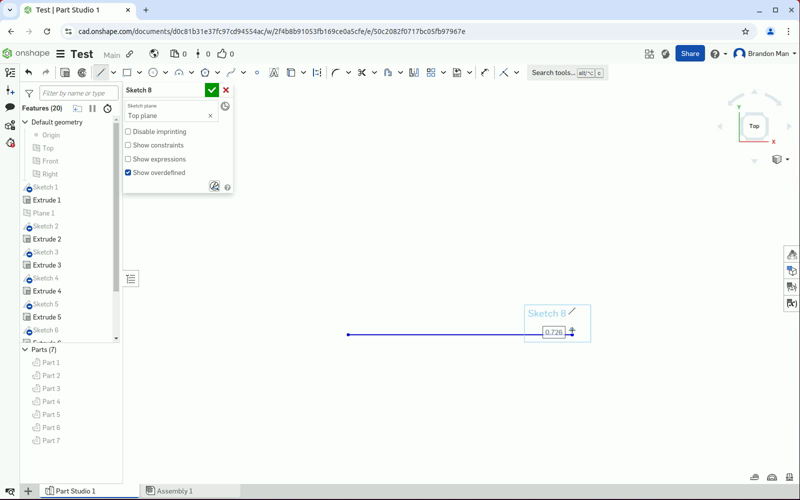
key_down(shift)
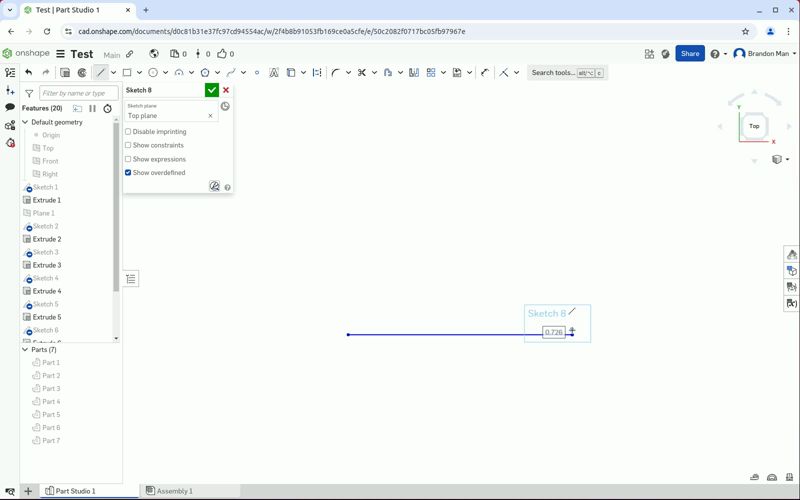
mouse_move(589, 329)
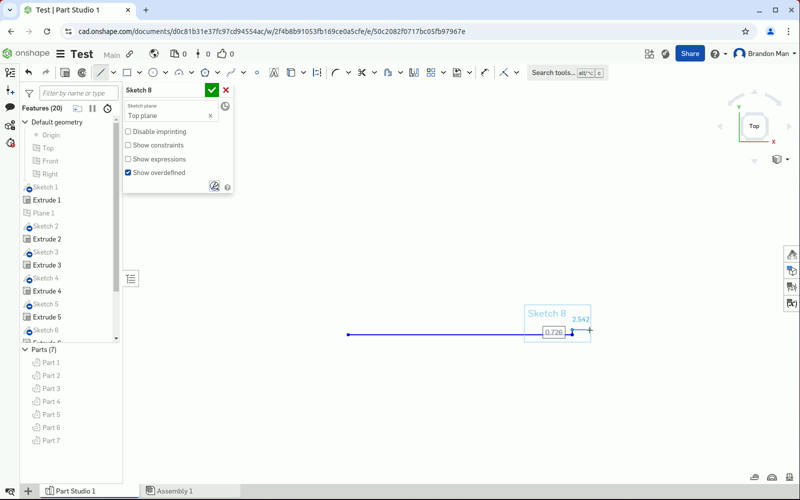
mouse_move(567, 329)
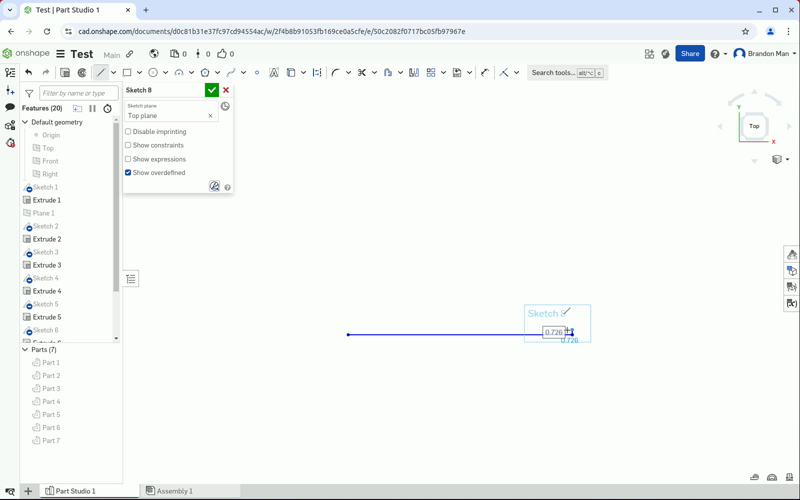
scroll(6)
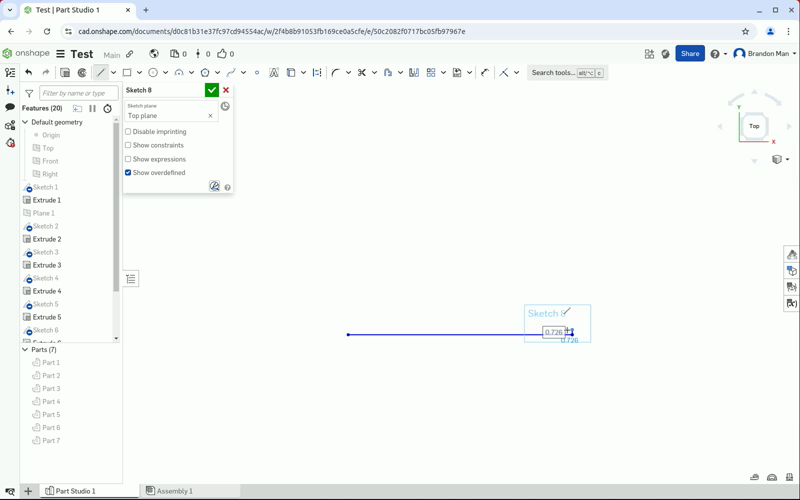
scroll(6)
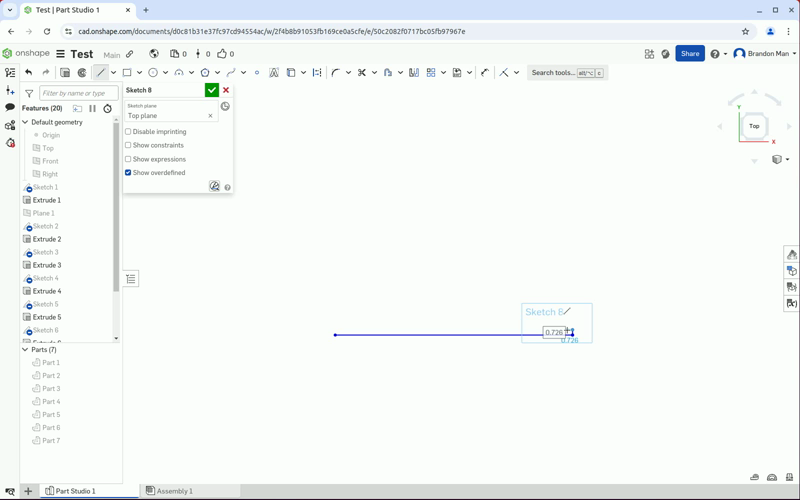
scroll(6)
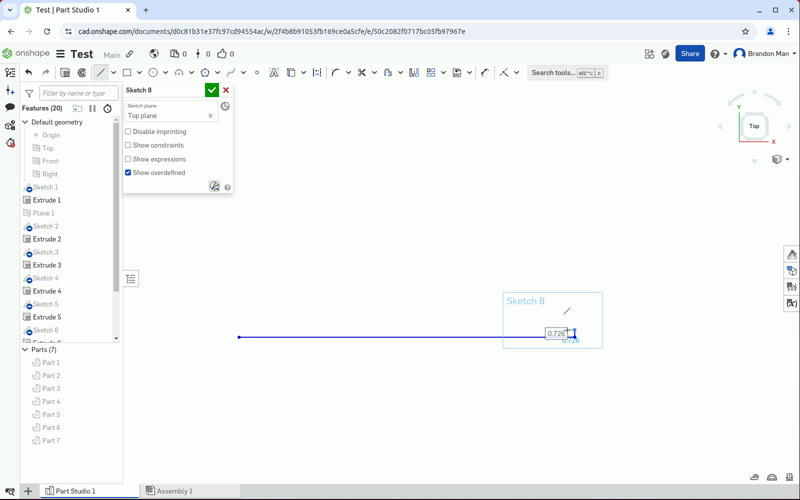
scroll(6)
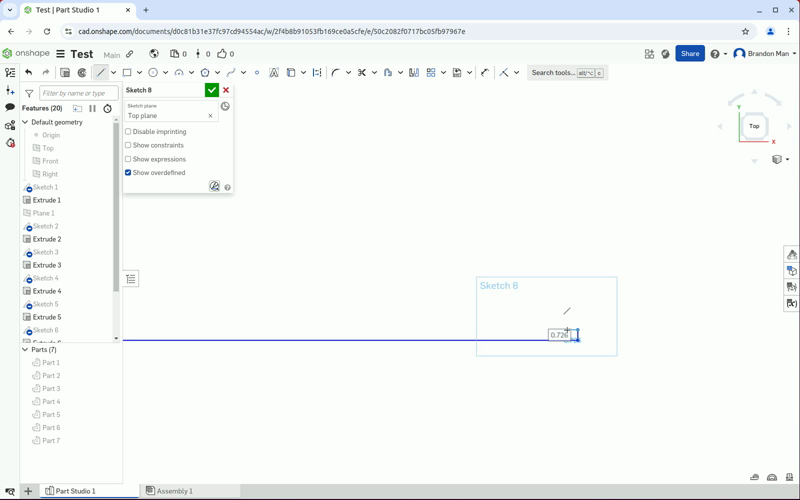
scroll(6)
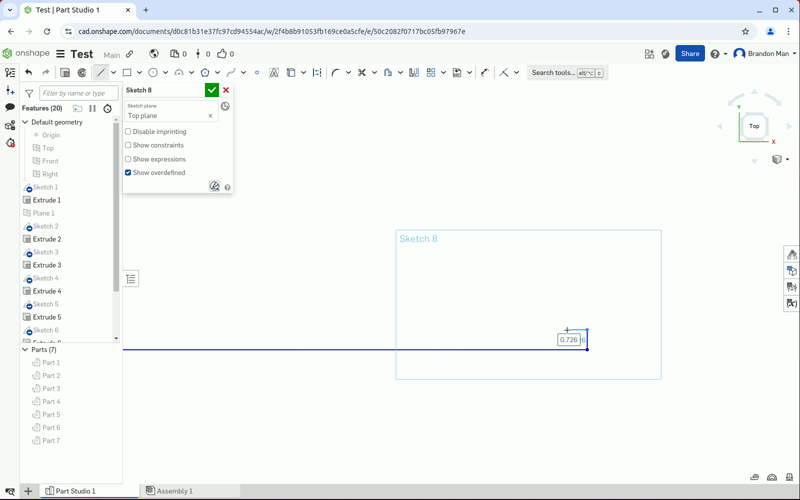
scroll(6)
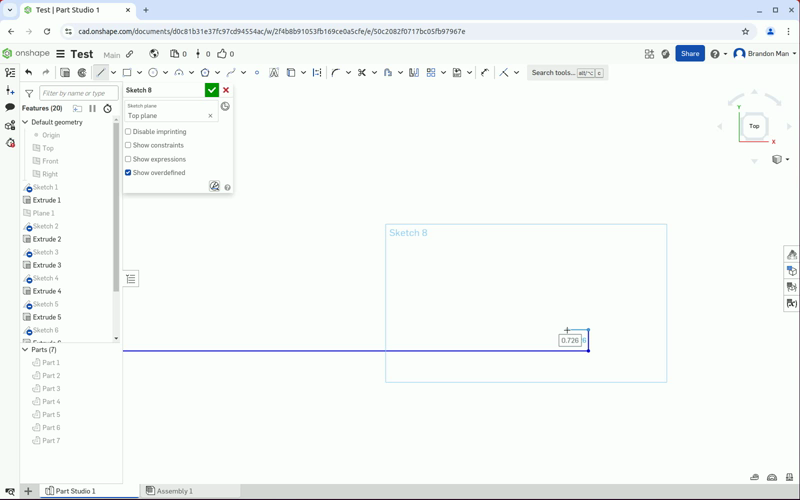
scroll(6)
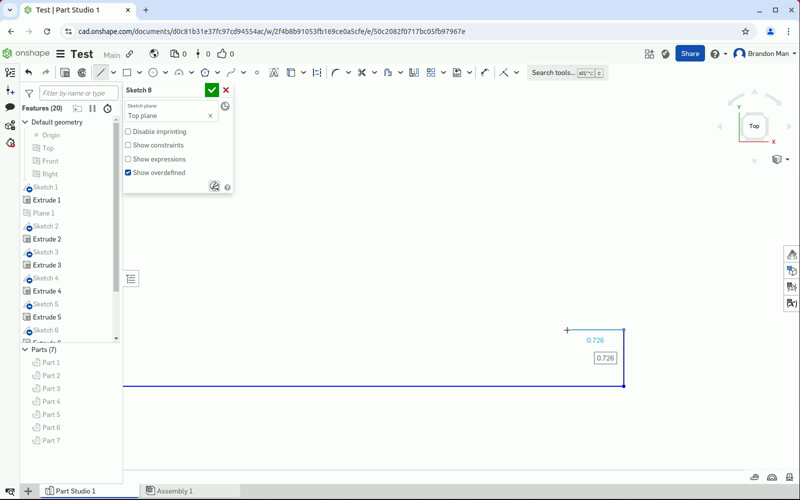
click(567, 329)
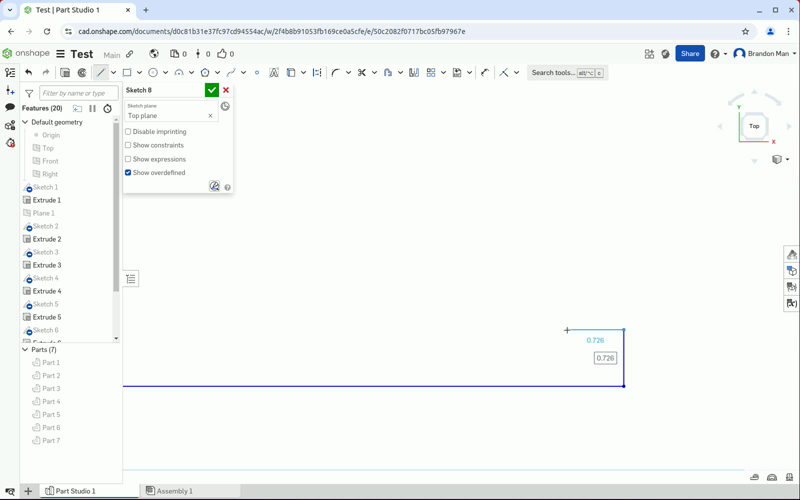
scroll(-6)
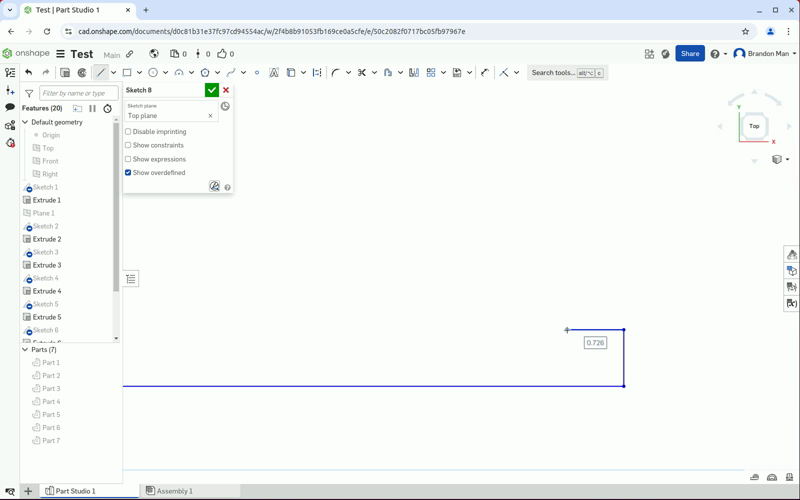
scroll(-6)
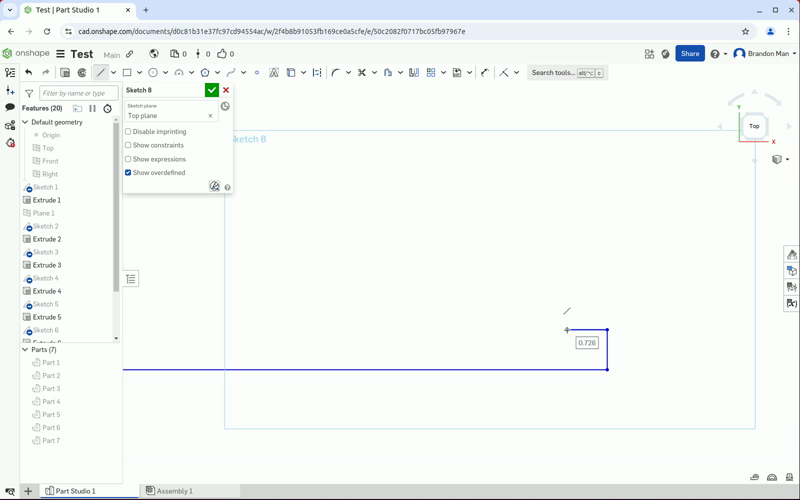
scroll(-6)
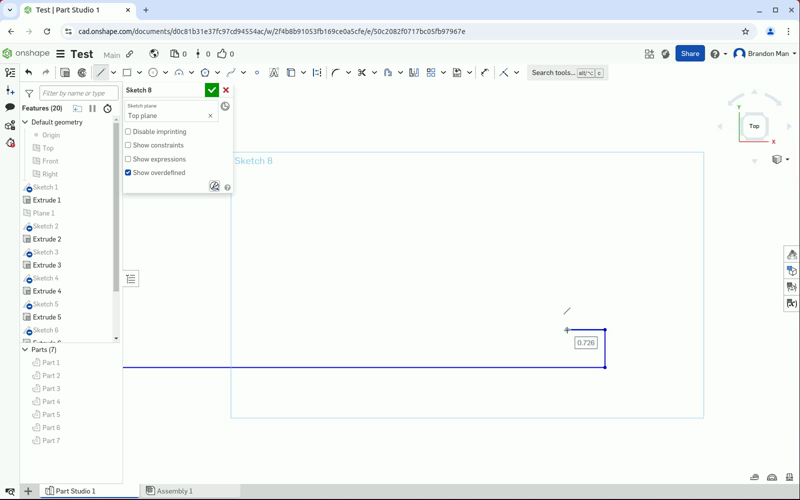
scroll(-6)
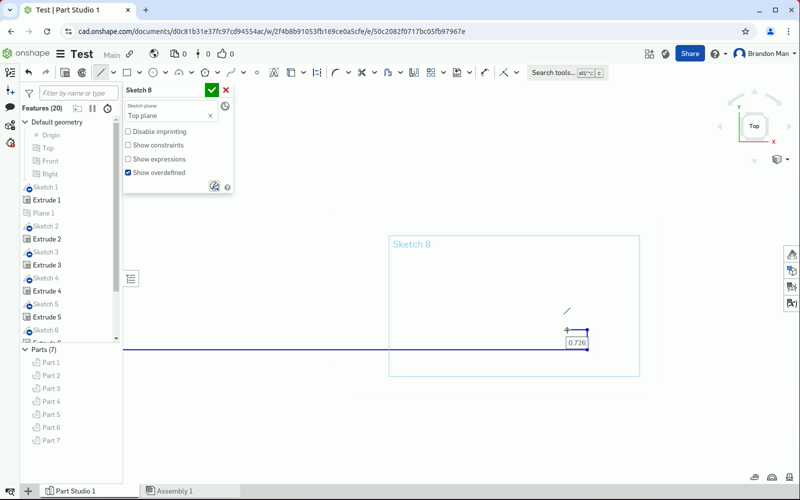
scroll(-6)
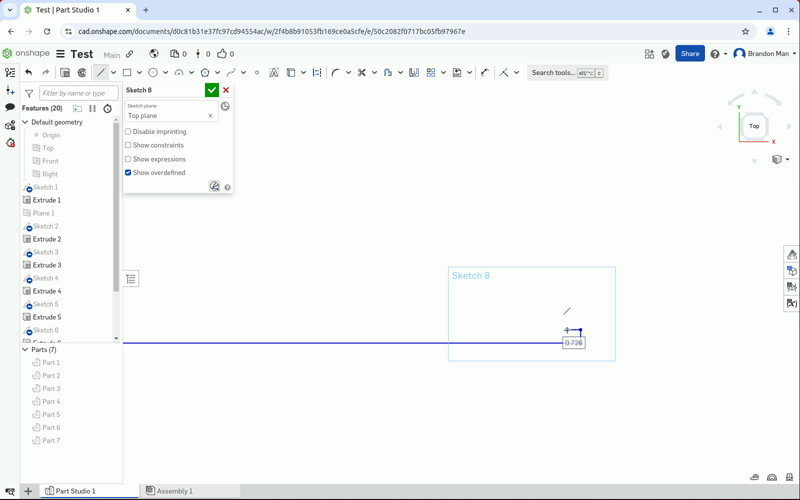
scroll(-6)
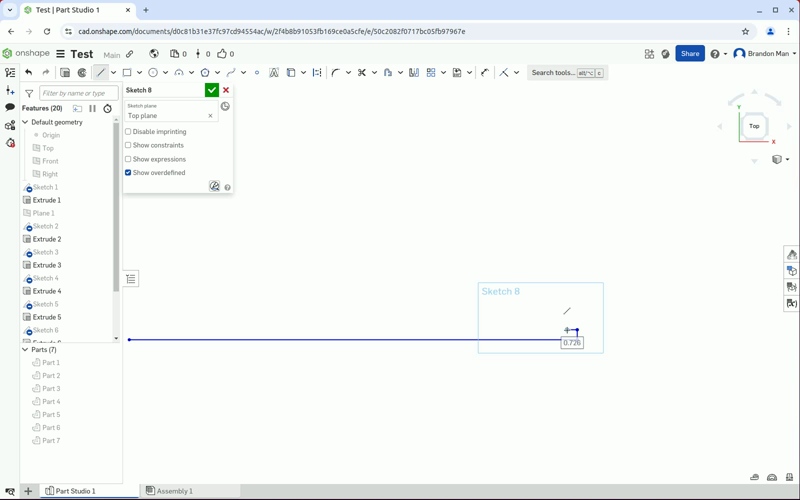
scroll(-6)
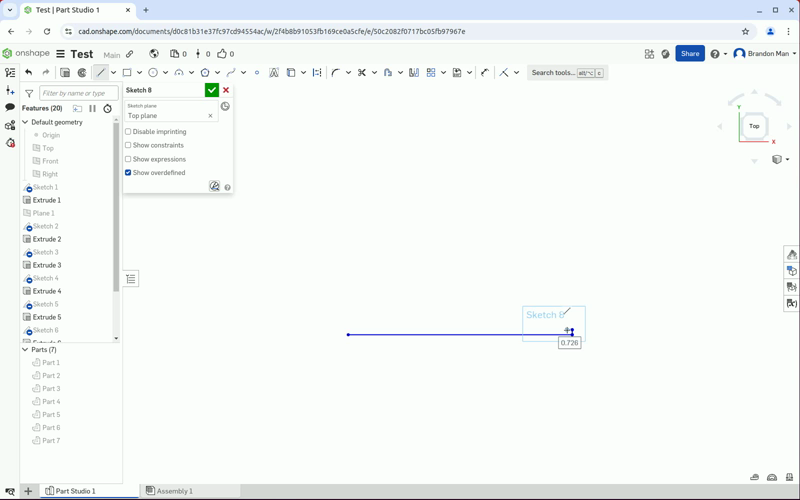
key_up(shift)
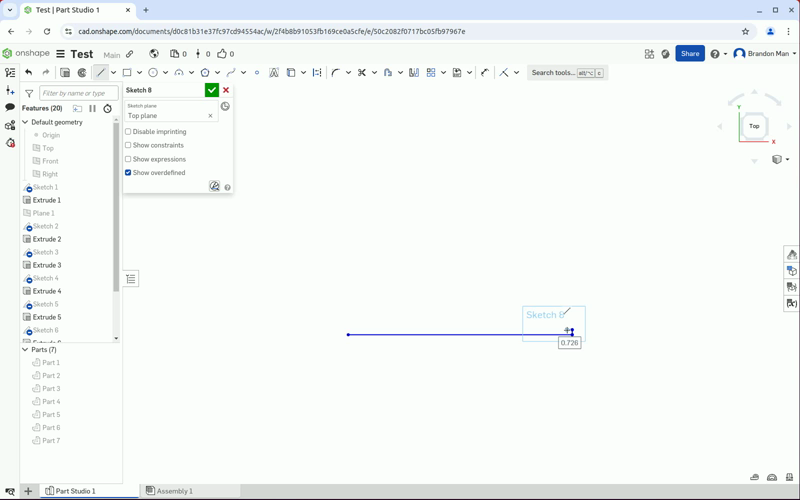
key_down(shift)
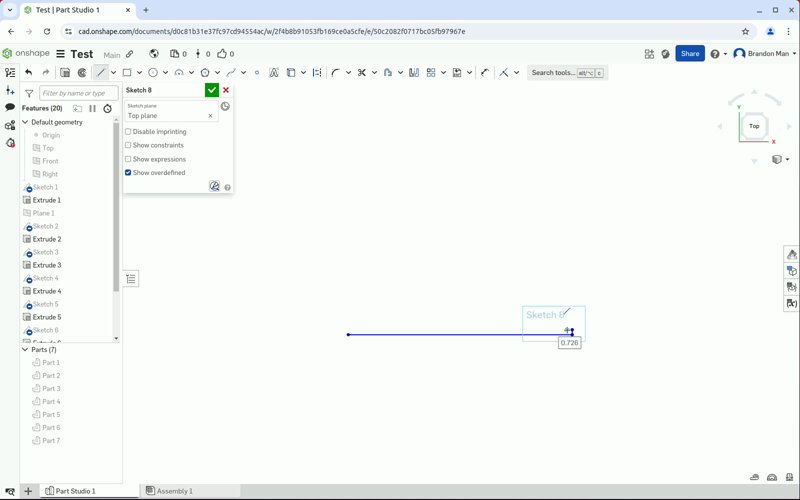
mouse_move(463, 329)
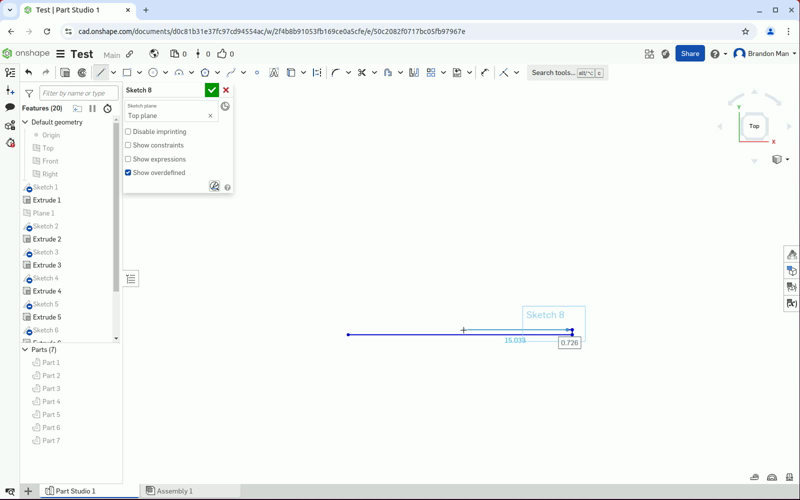
click(463, 329)
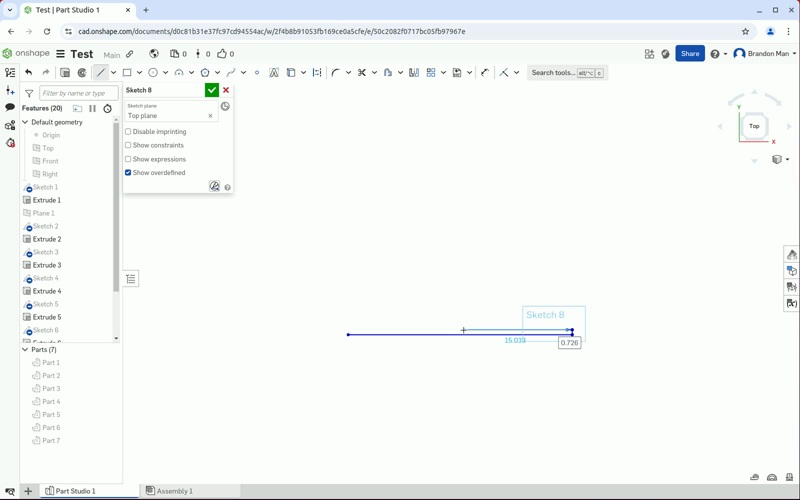
key_up(shift)
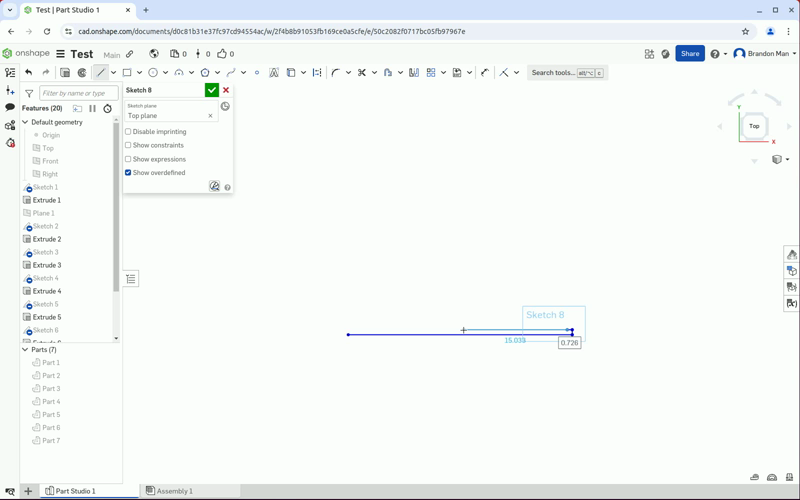
key_down(shift)
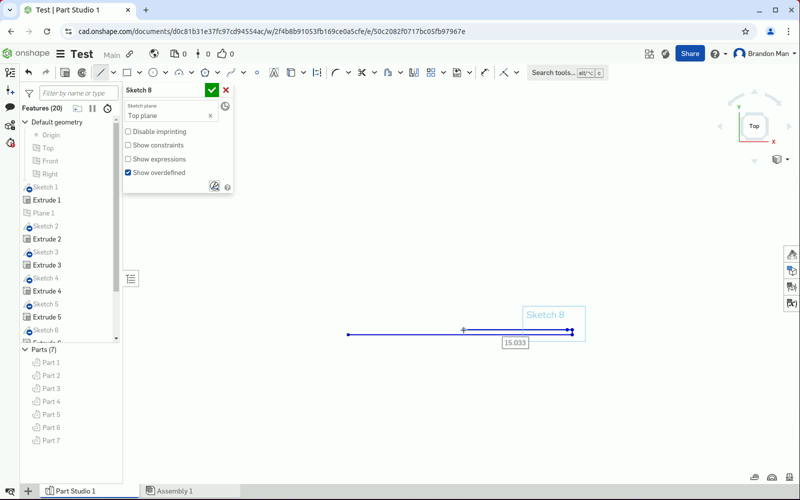
mouse_move(493, 329)
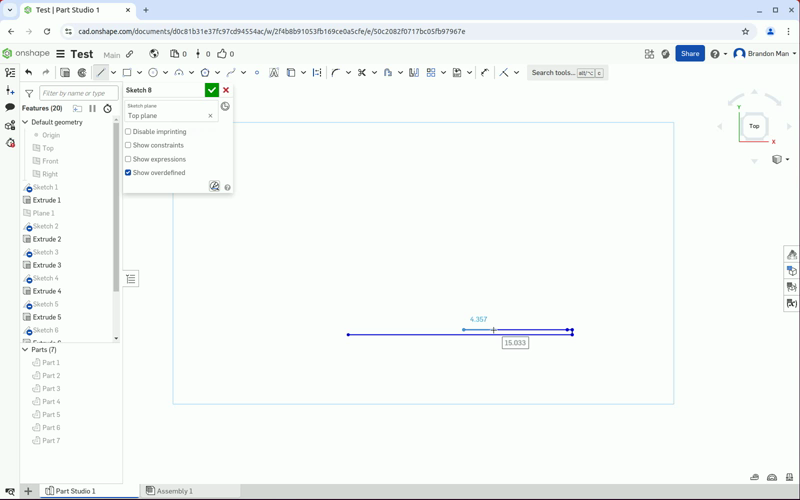
mouse_move(461, 329)
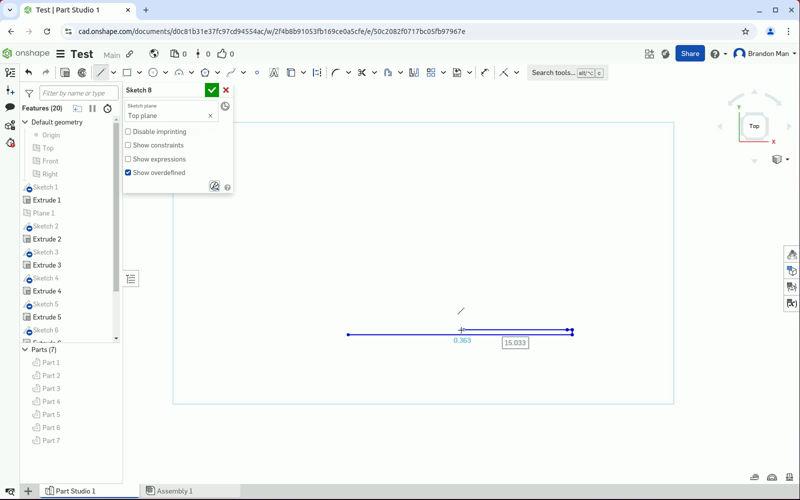
scroll(6)
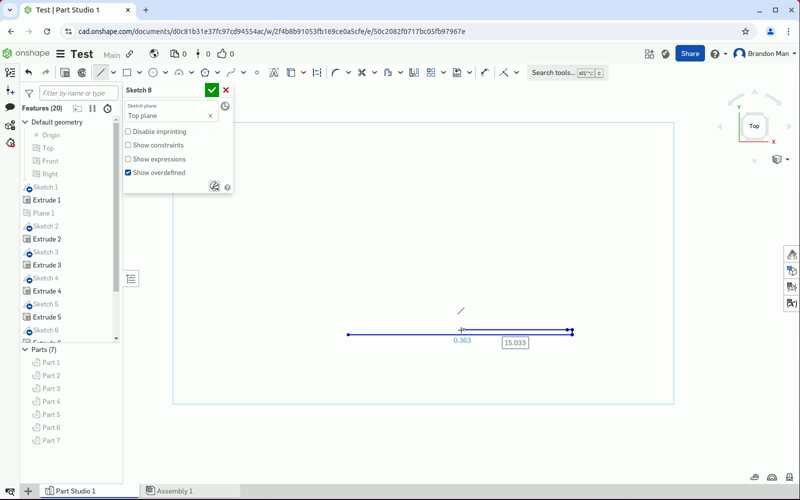
scroll(6)
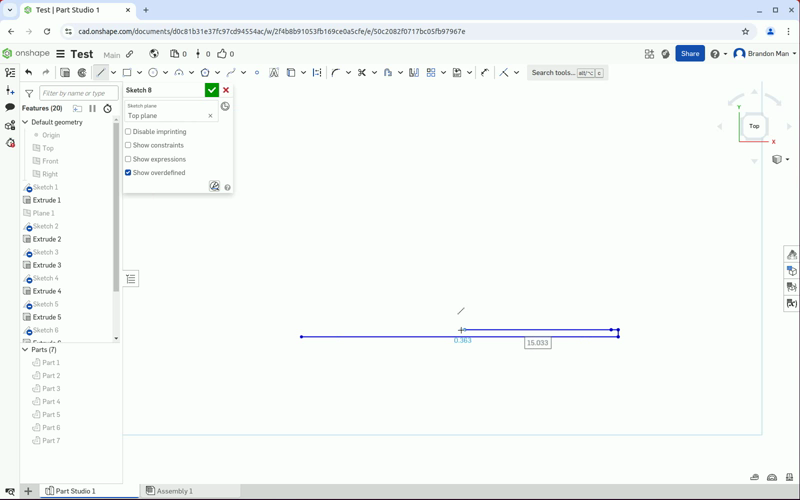
scroll(6)
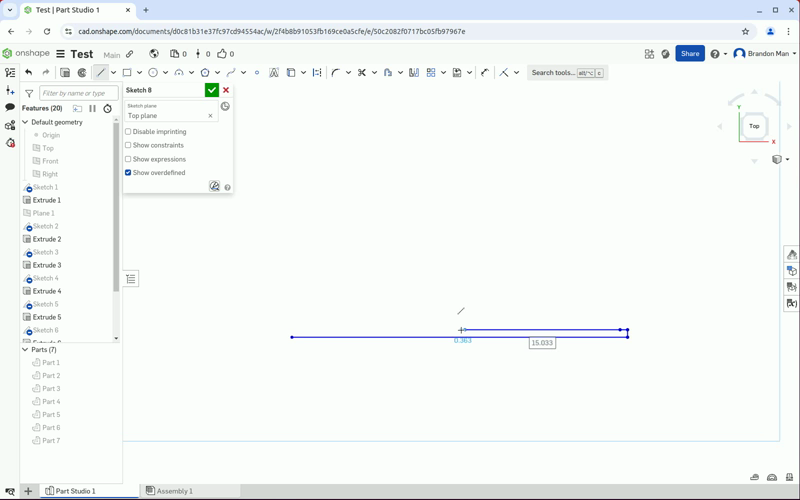
scroll(6)
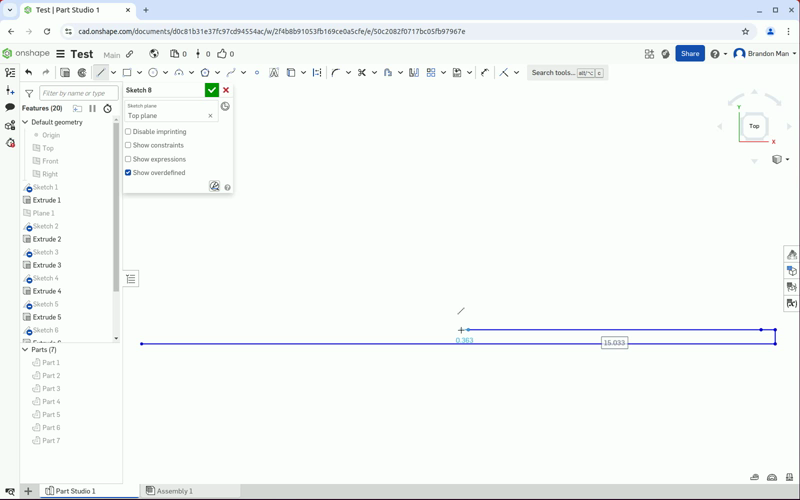
scroll(6)
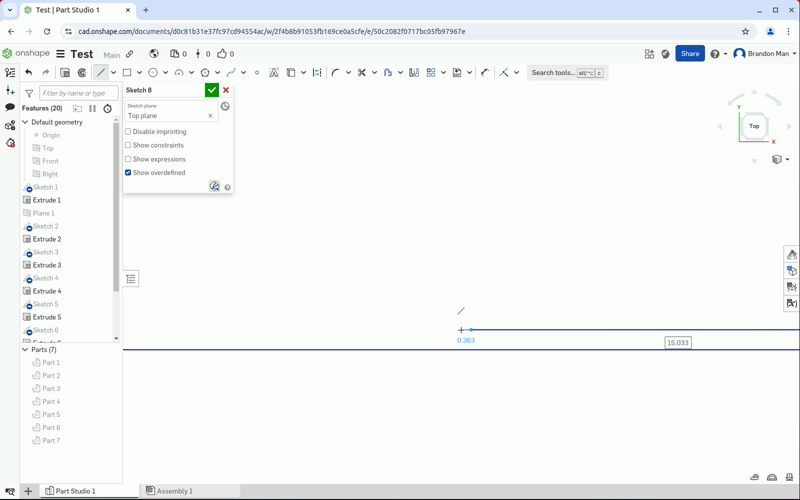
scroll(6)
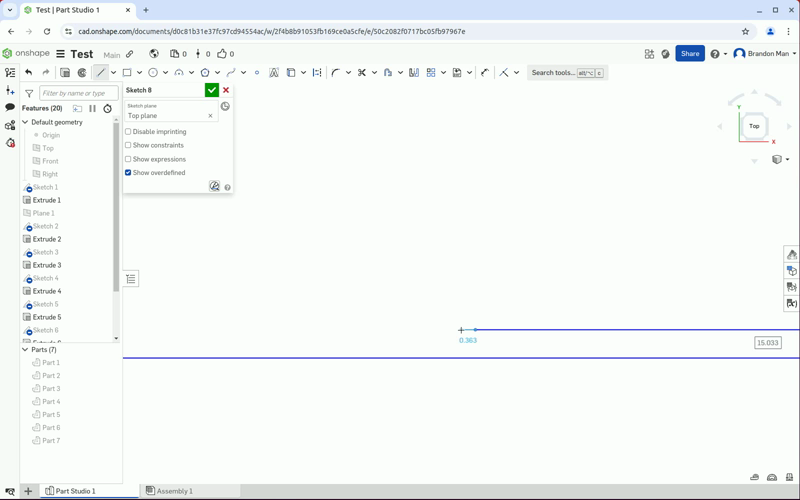
scroll(6)
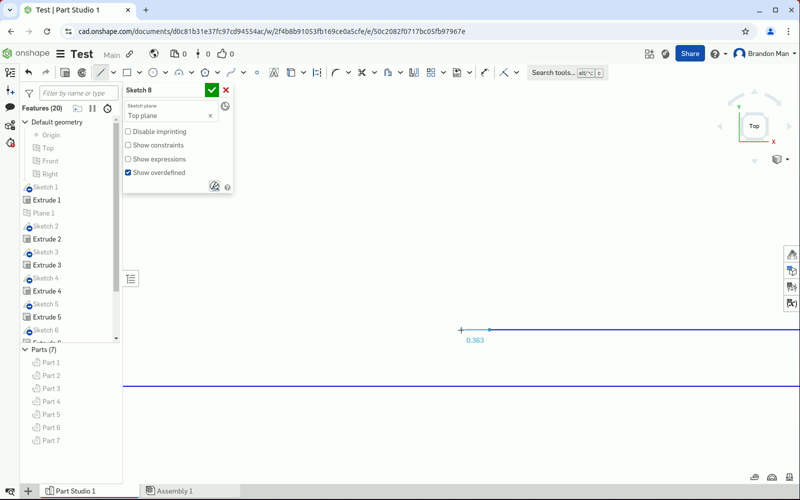
click(461, 329)
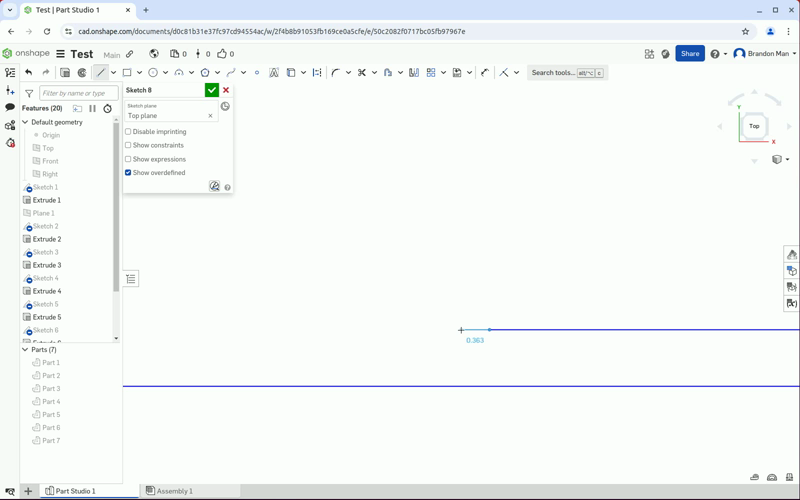
scroll(-6)
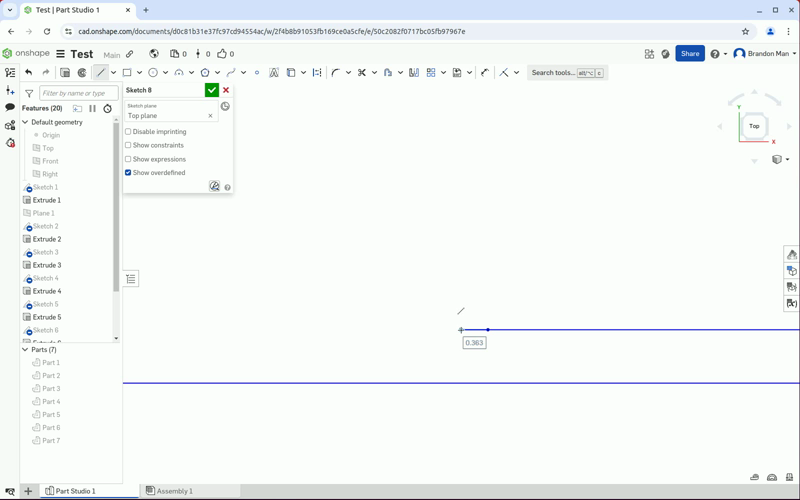
scroll(-6)
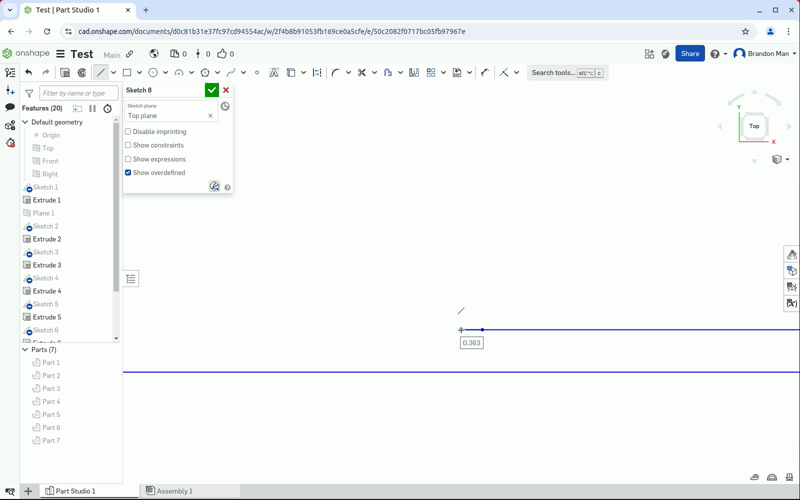
scroll(-6)
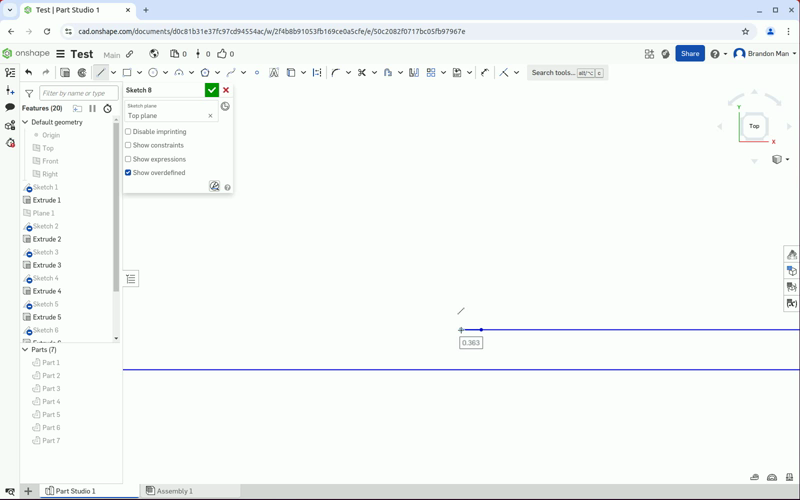
scroll(-6)
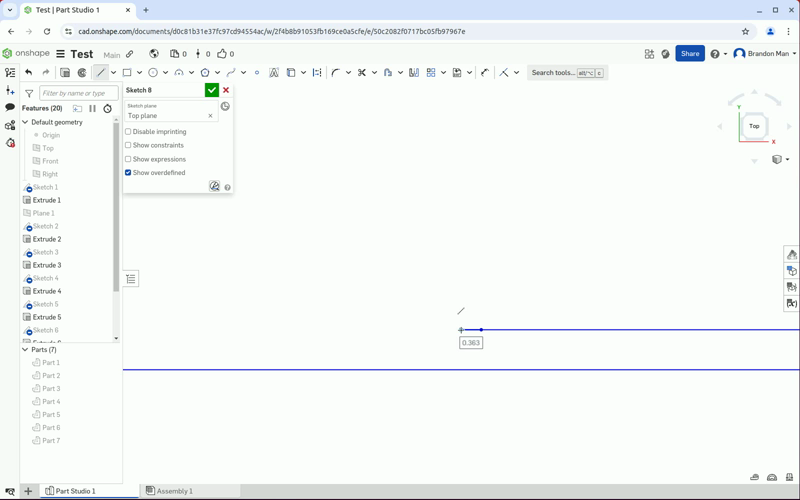
scroll(-6)
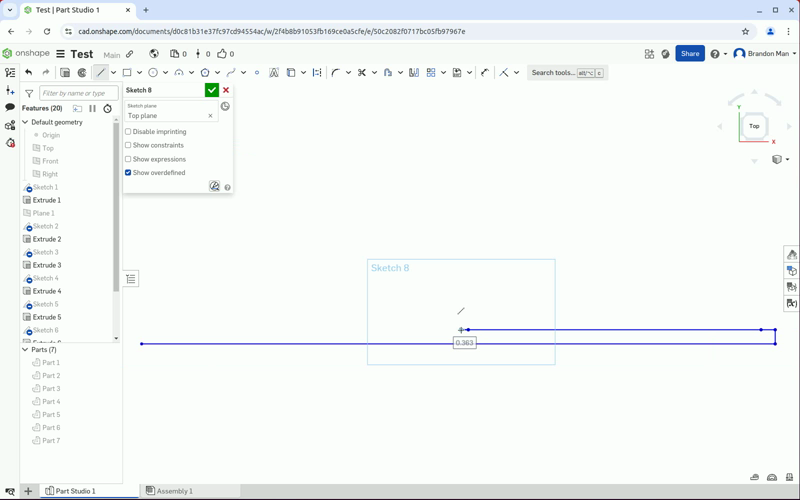
scroll(-6)
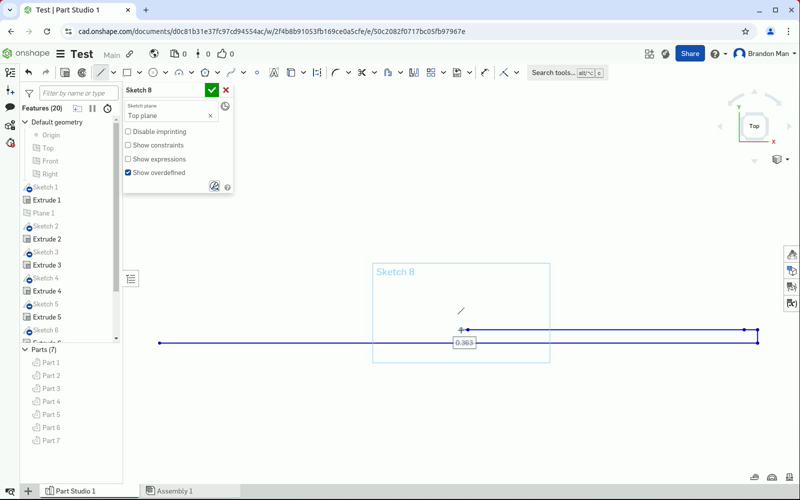
scroll(-6)
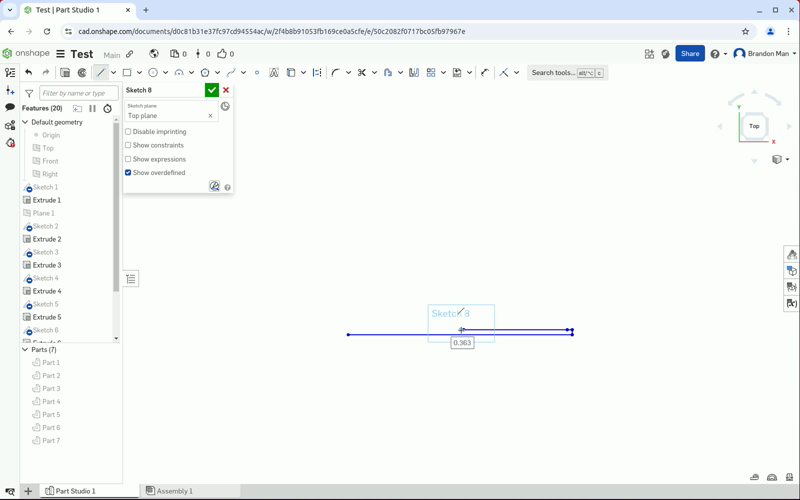
key_up(shift)
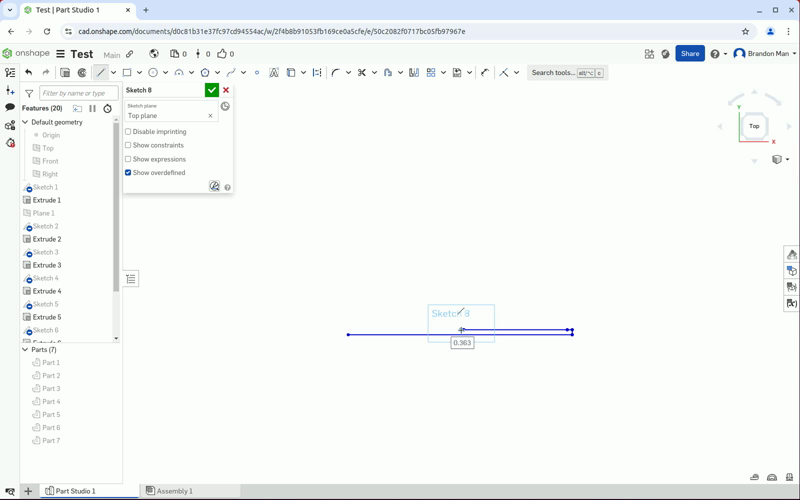
key_down(shift)
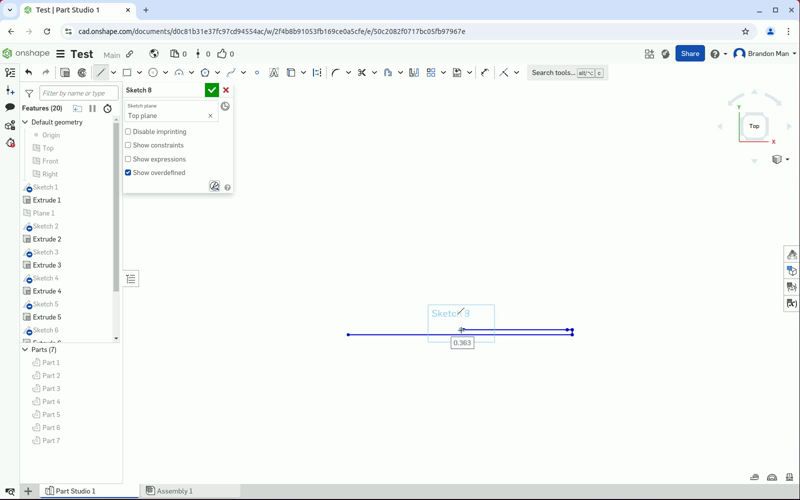
mouse_move(348, 329)
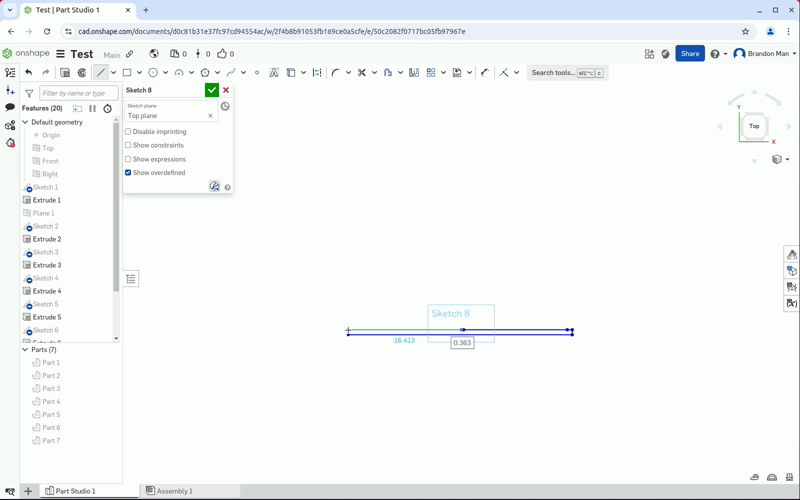
click(348, 329)
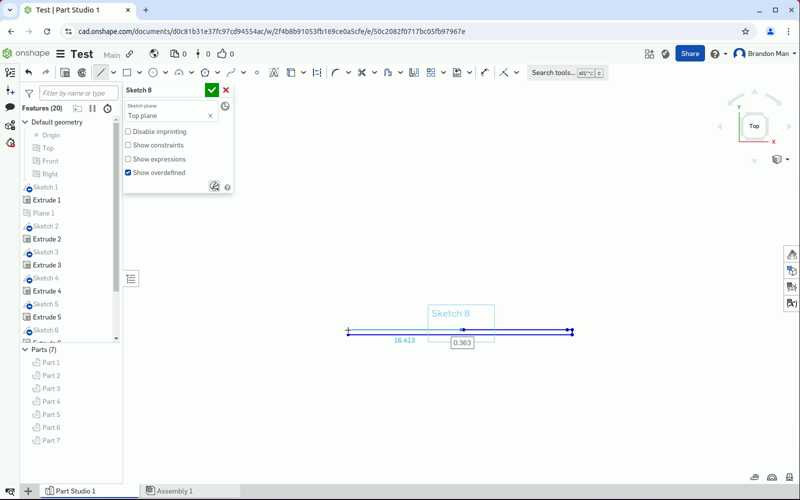
key_up(shift)
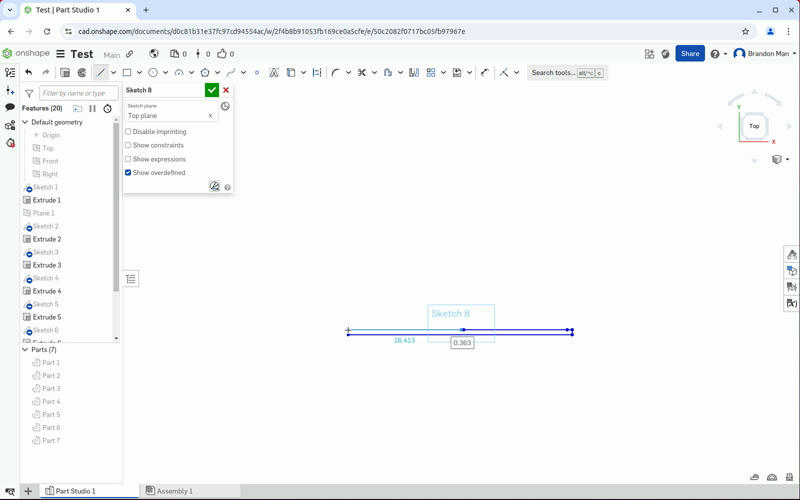
mouse_move(378, 329)
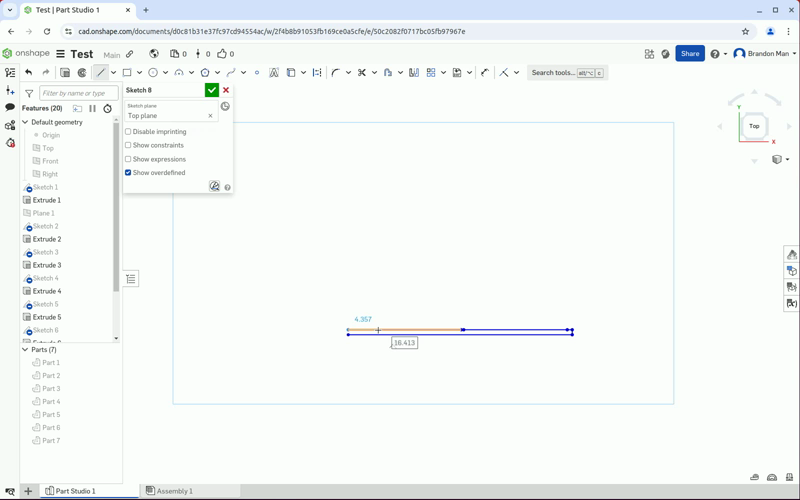
key_down(shift)
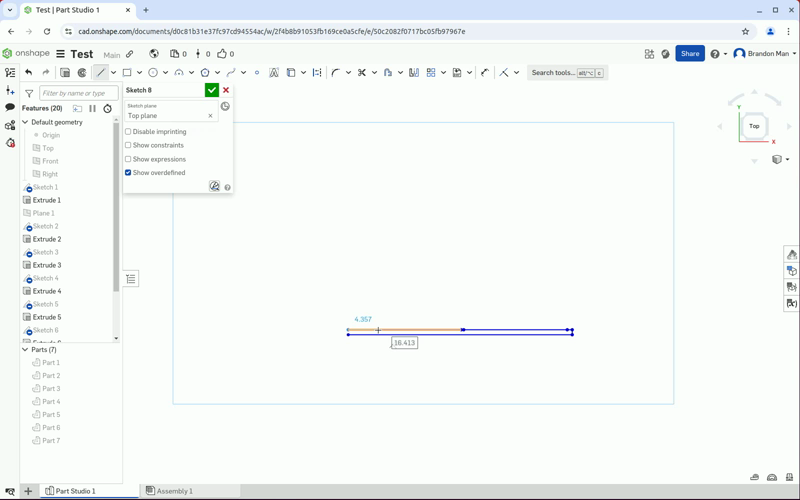
mouse_move(348, 334)
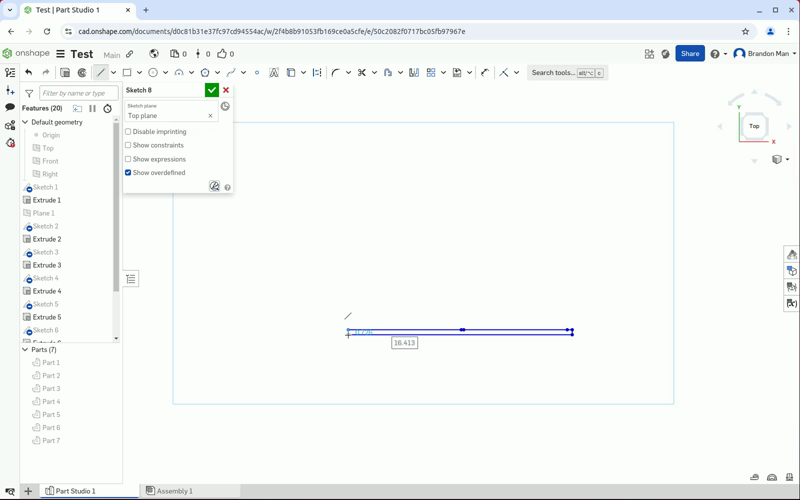
scroll(6)
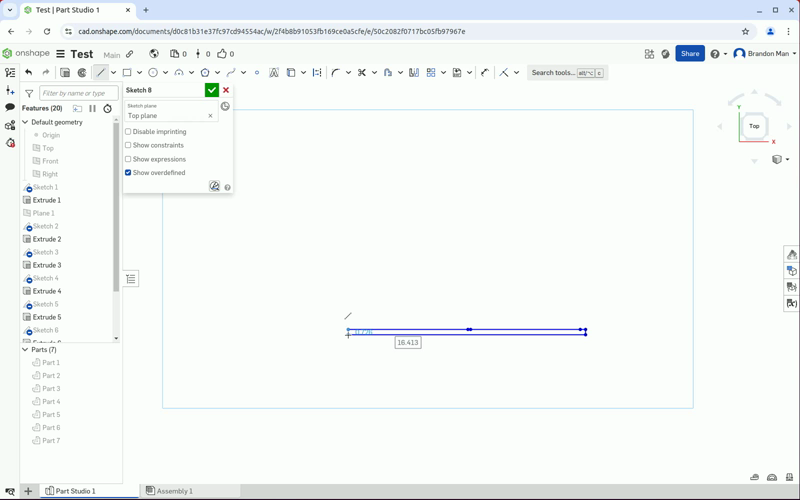
scroll(6)
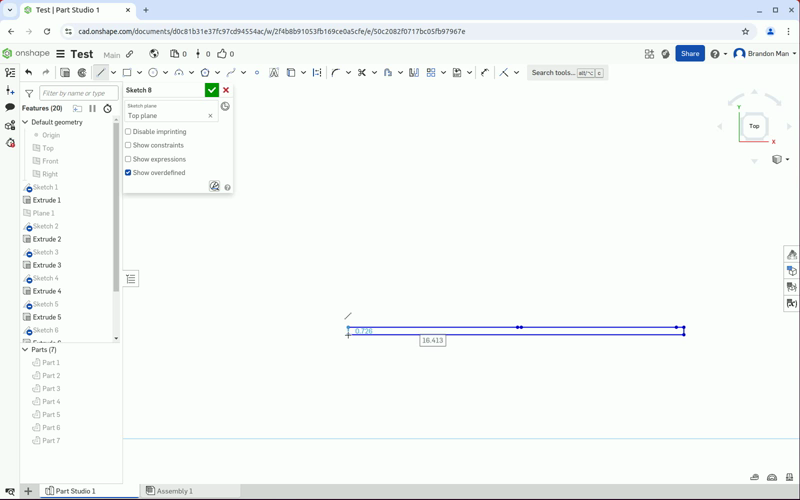
scroll(6)
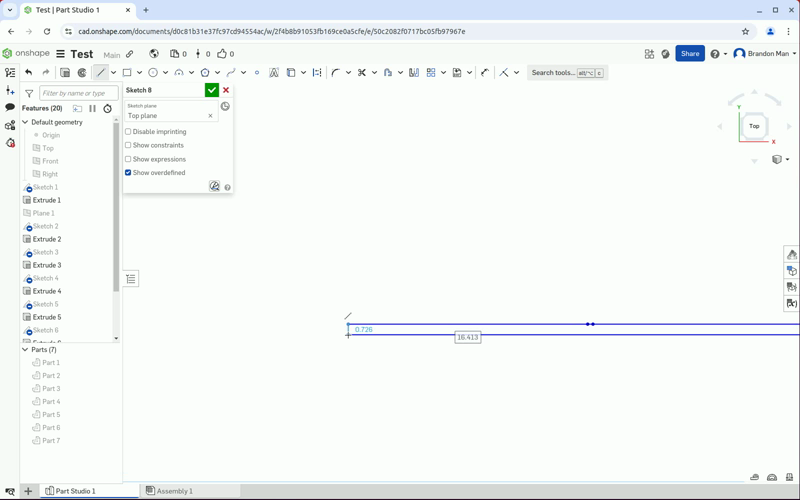
scroll(6)
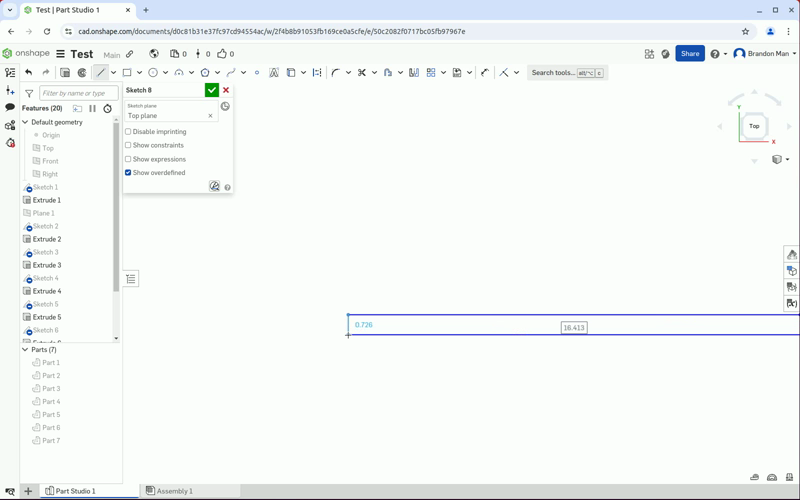
scroll(6)
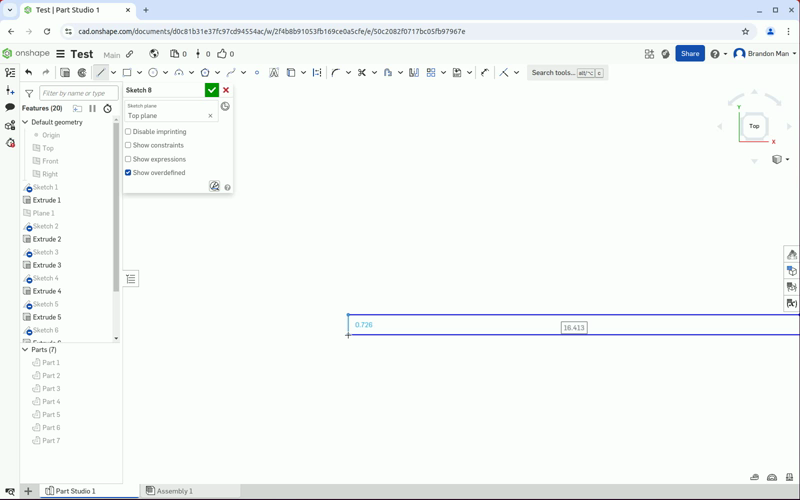
scroll(6)
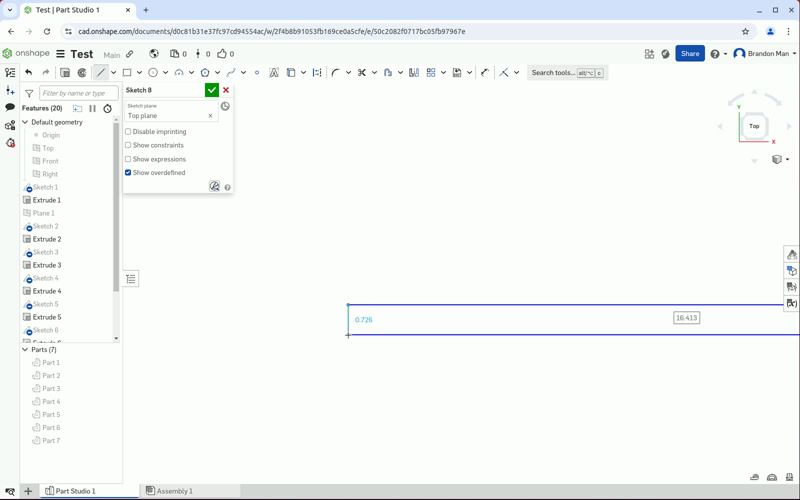
scroll(6)
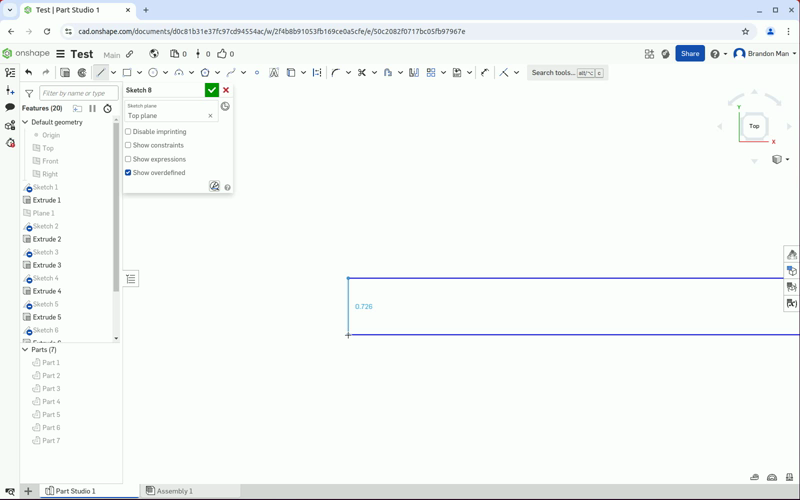
key_up(shift)
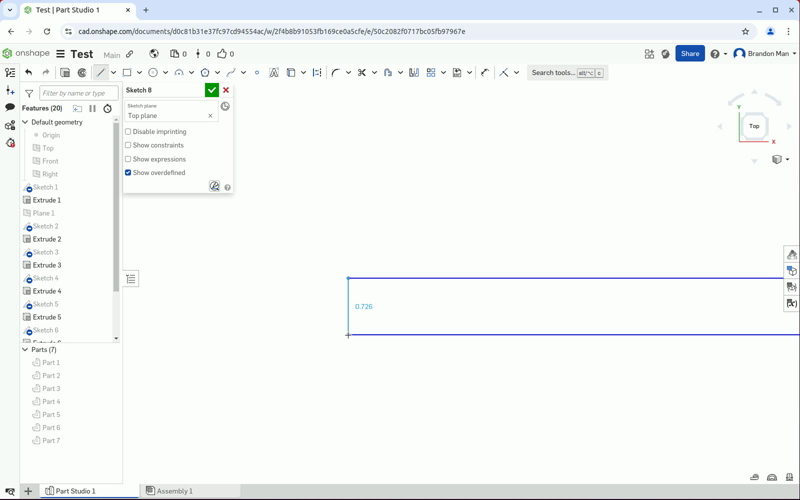
click(348, 334)
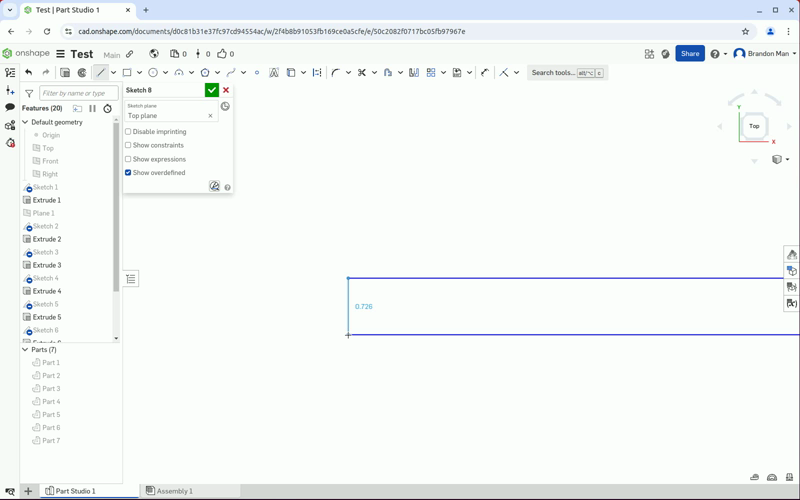
scroll(-6)
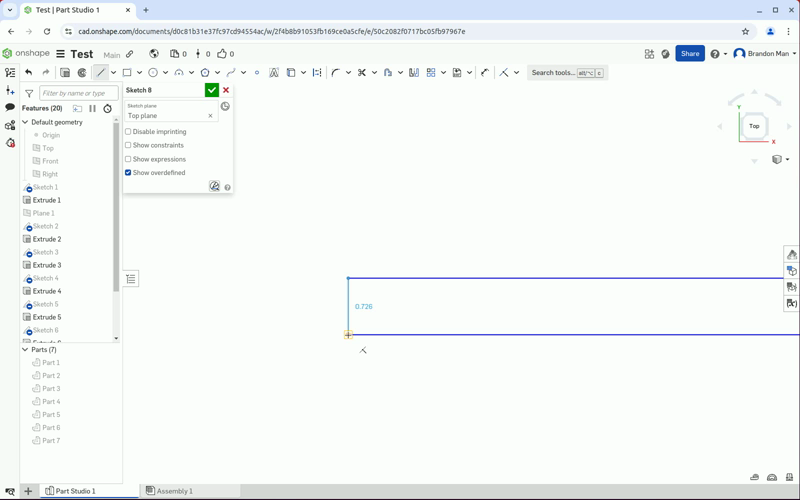
scroll(-6)
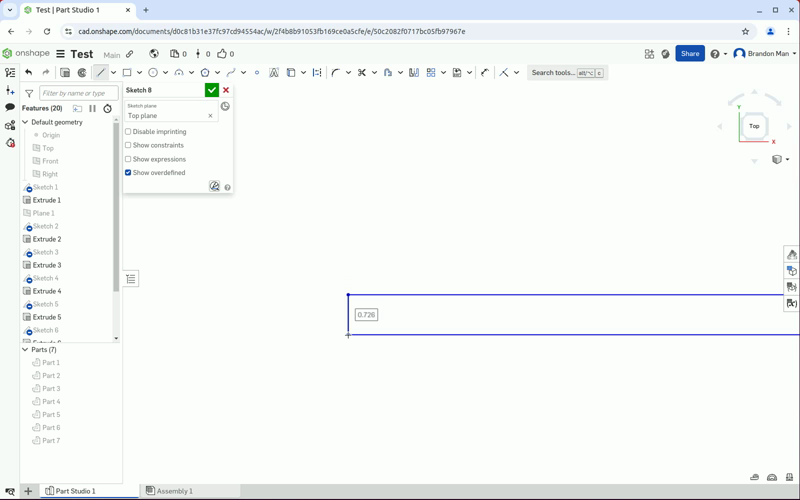
scroll(-6)
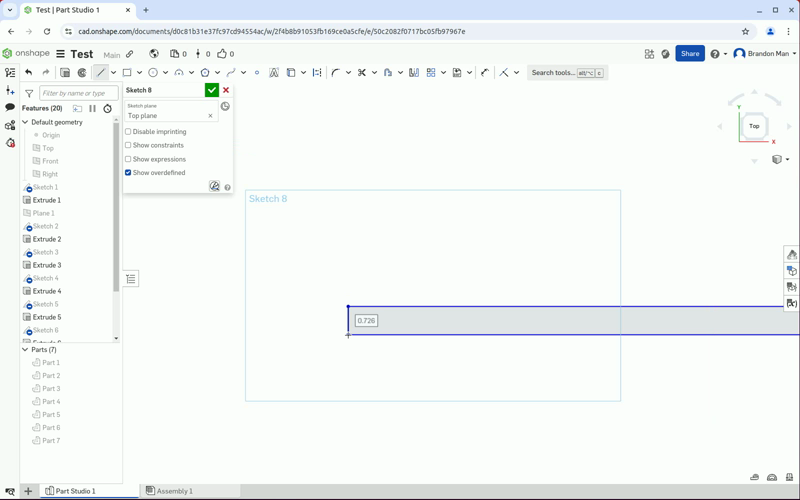
scroll(-6)
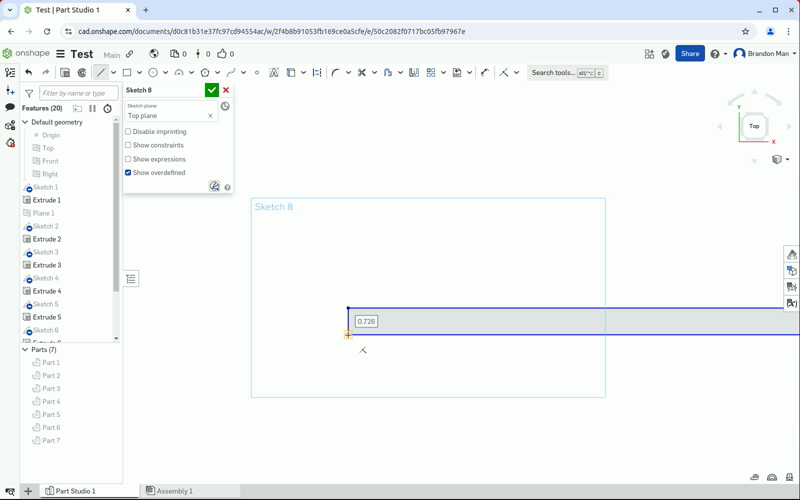
scroll(-6)
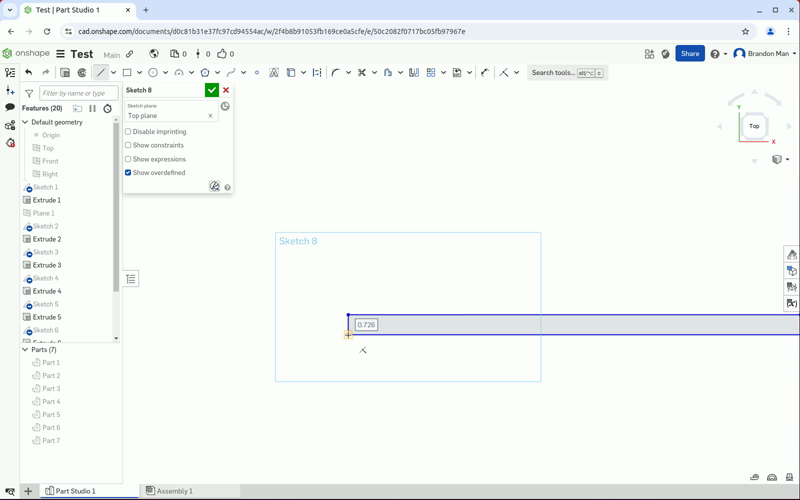
scroll(-6)
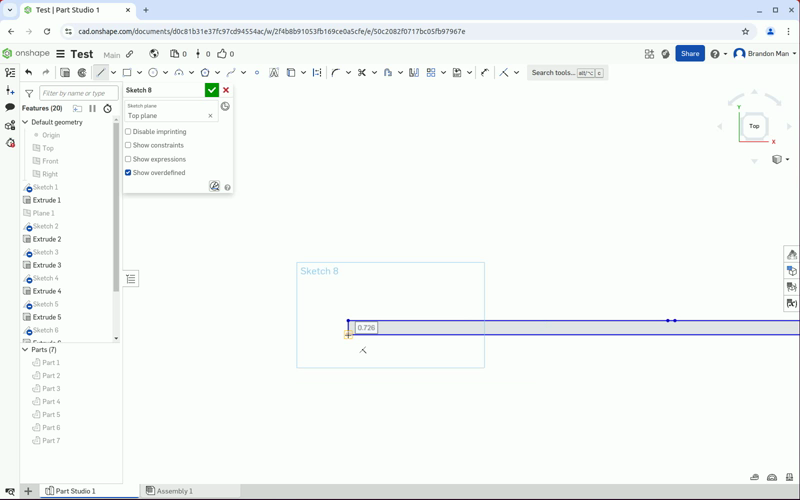
scroll(-6)
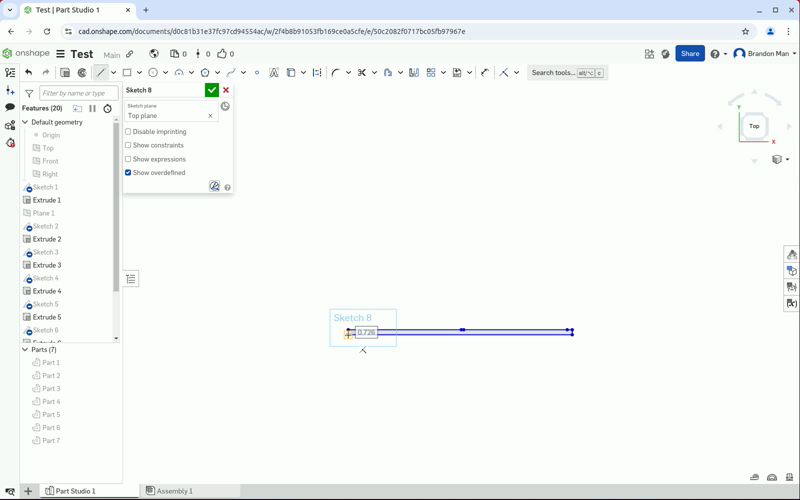
key(esc)
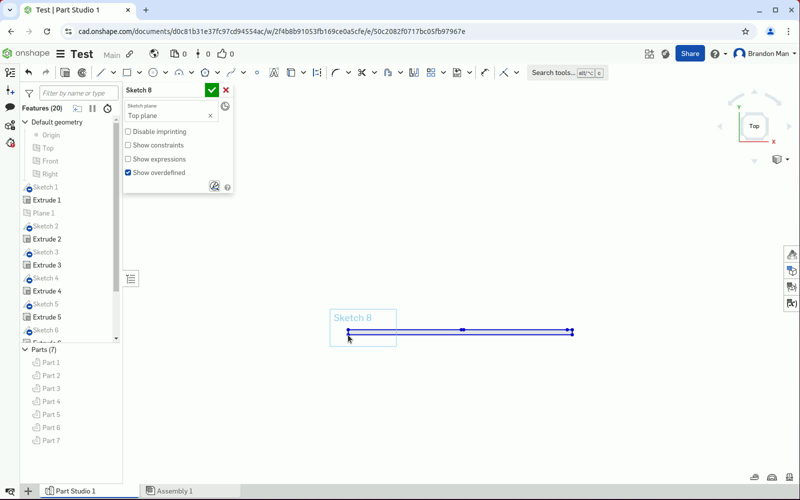
mouse_move(392, 331)
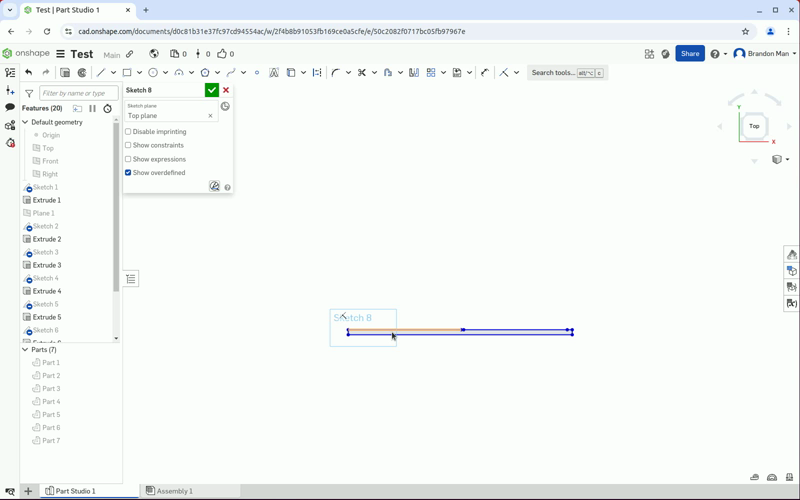
scroll(6)
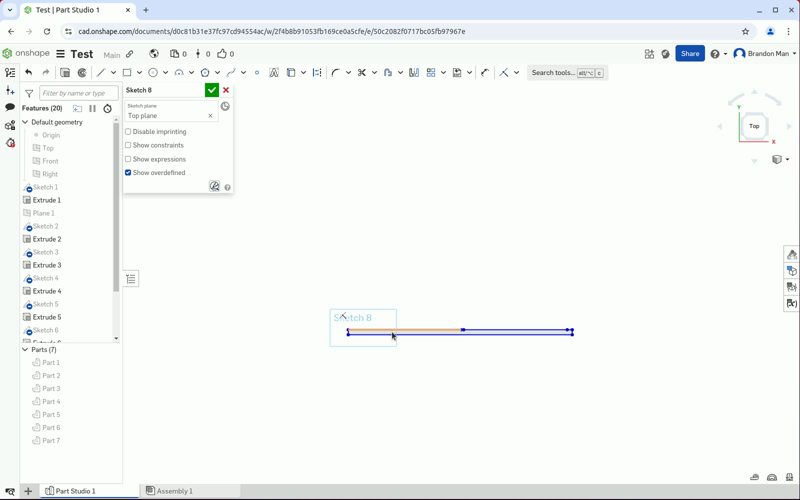
scroll(6)
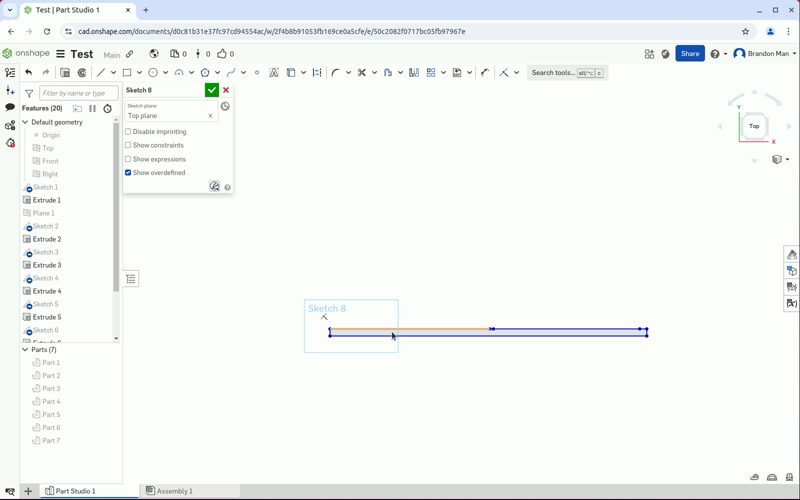
scroll(6)
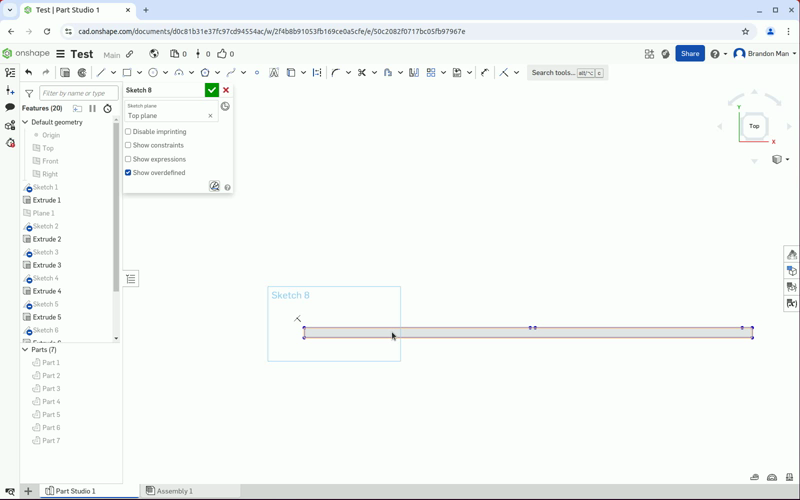
scroll(6)
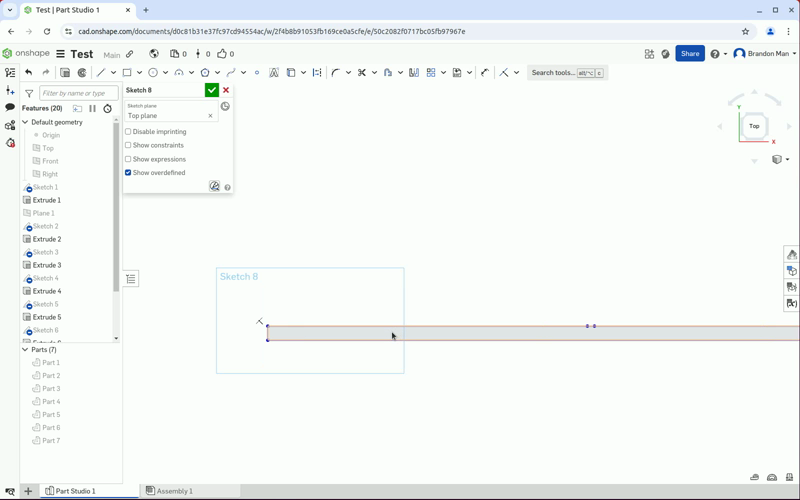
scroll(6)
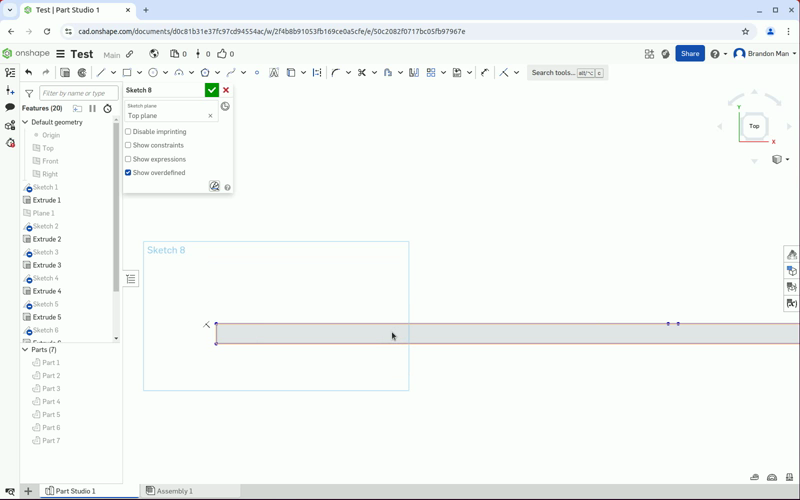
scroll(6)
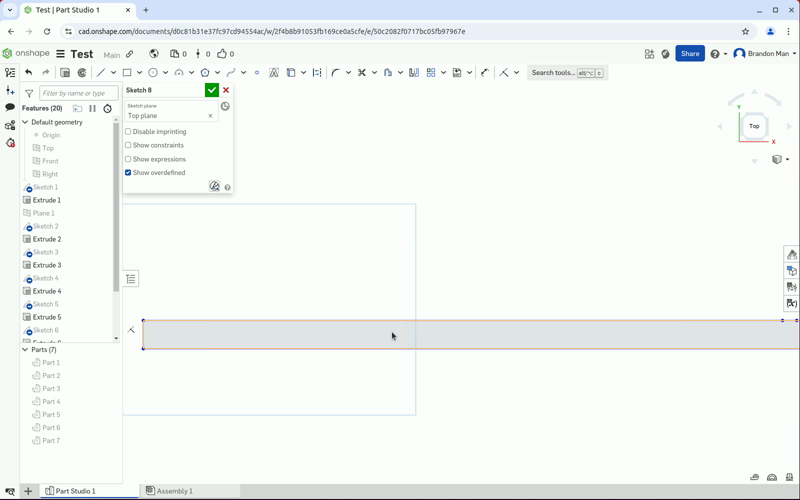
scroll(6)
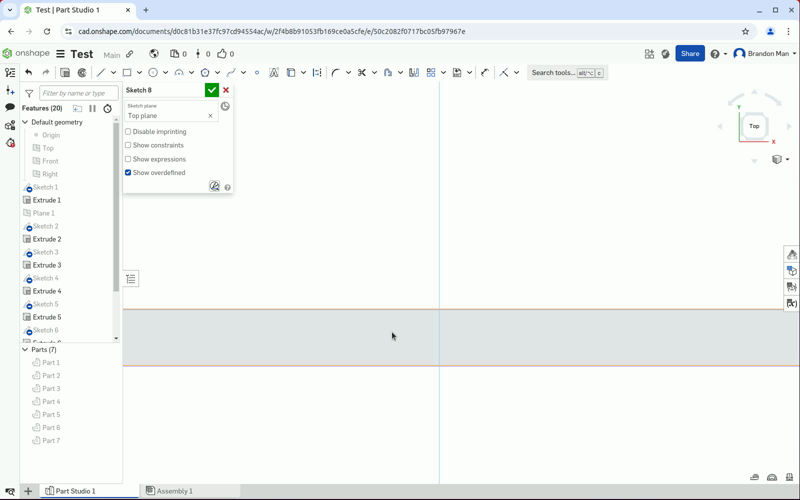
click(392, 331)
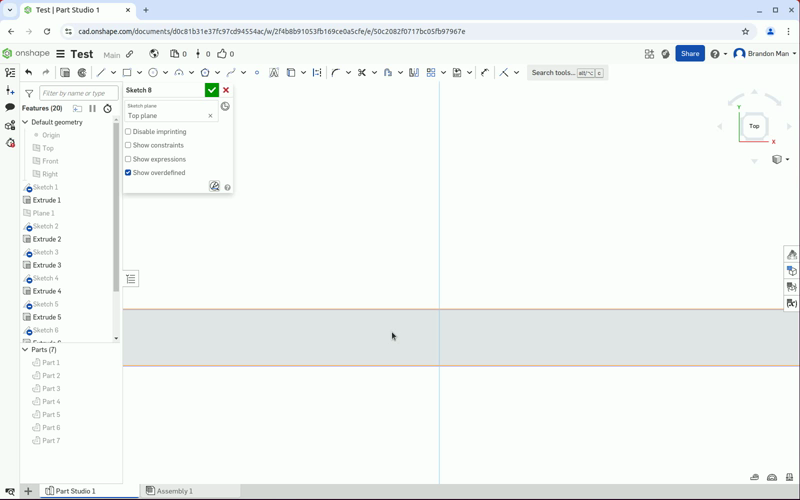
scroll(-6)
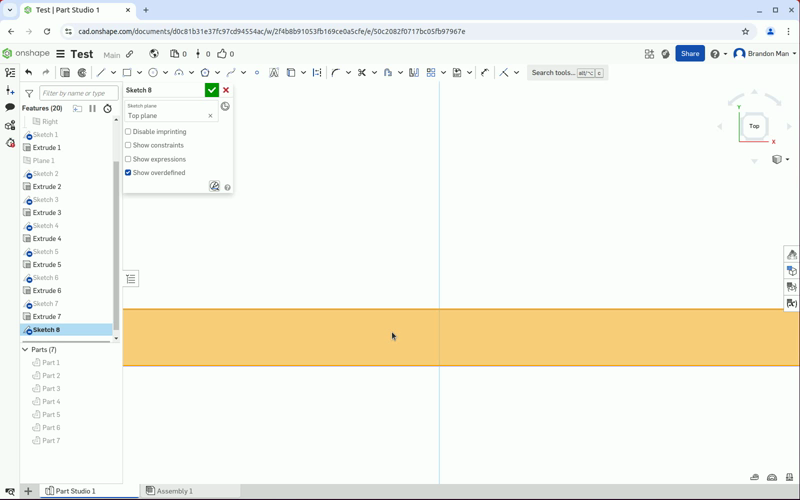
scroll(-6)
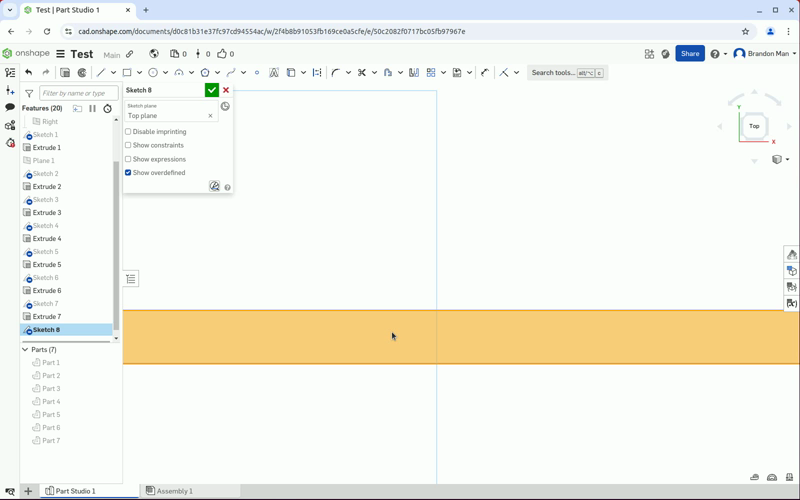
scroll(-6)
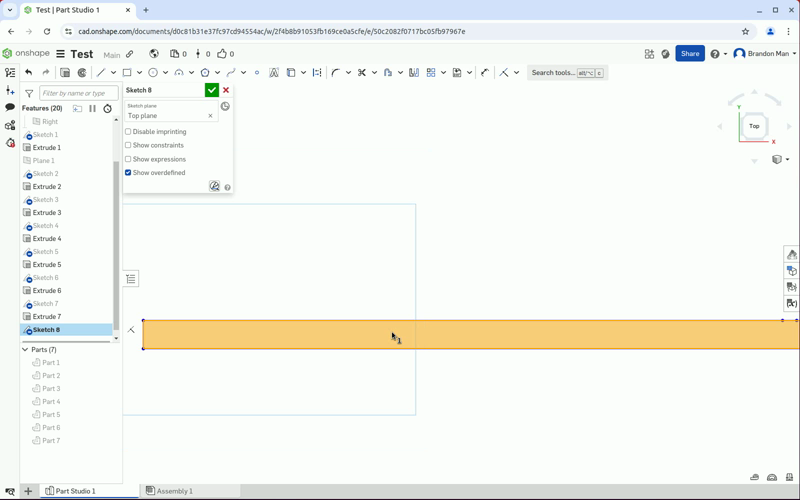
scroll(-6)
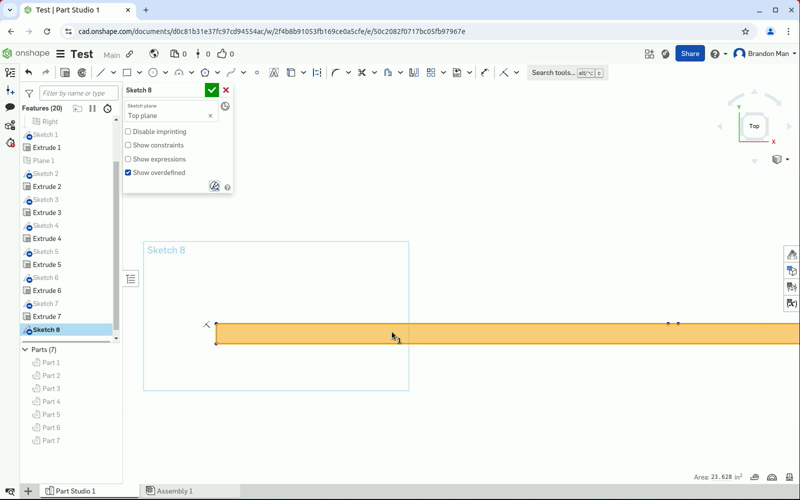
scroll(-6)
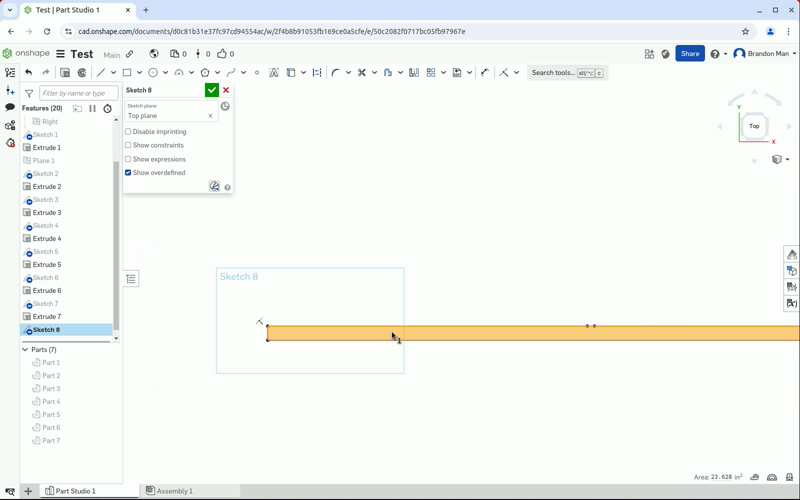
scroll(-6)
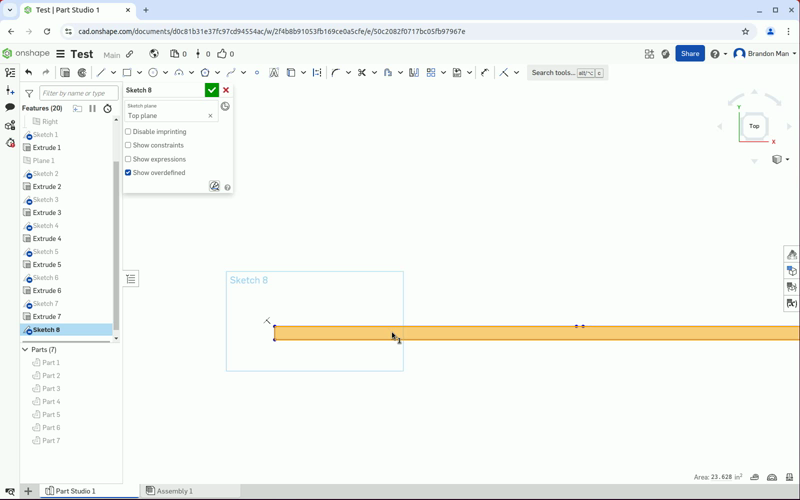
scroll(-6)
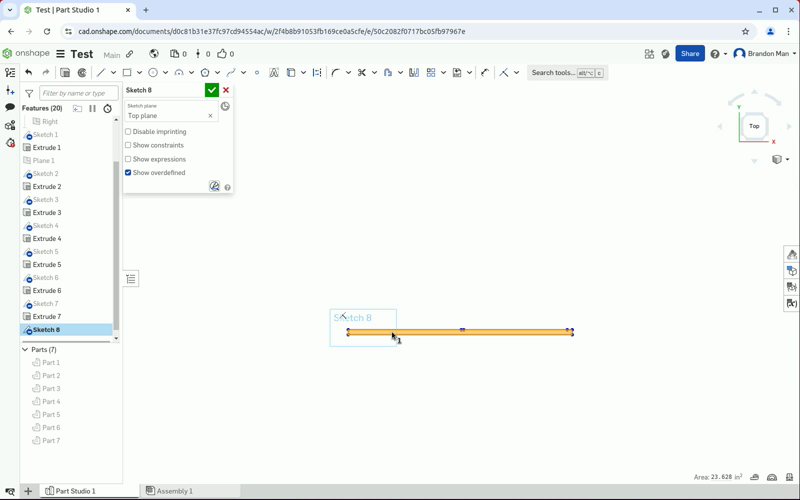
mouse_move(73, 352)
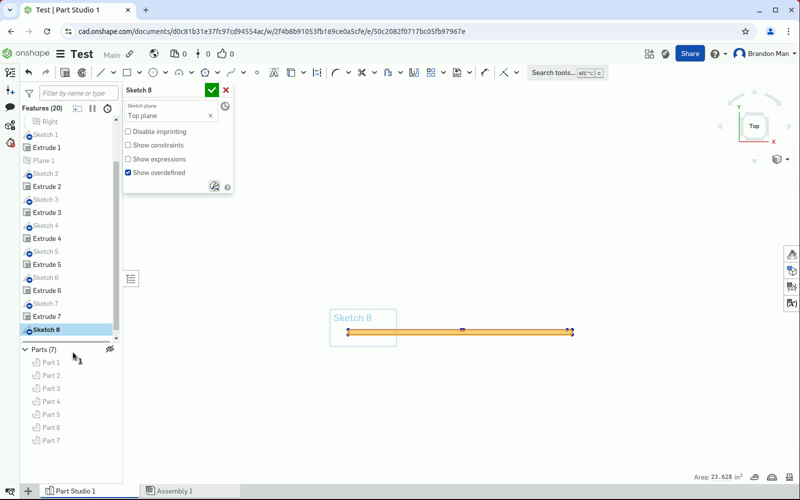
key(shift+y)
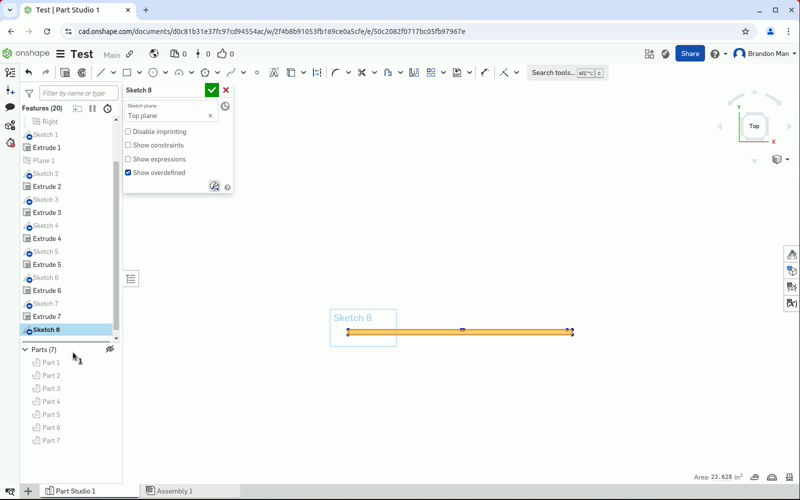
key(shift+e)
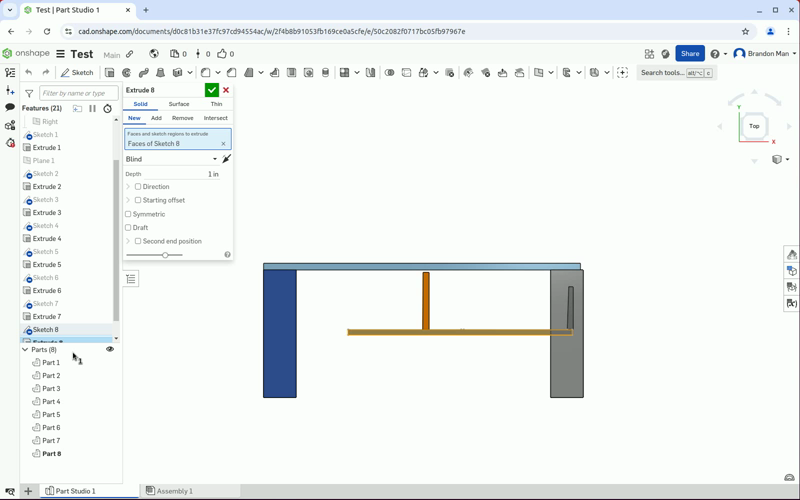
mouse_move(143, 106)
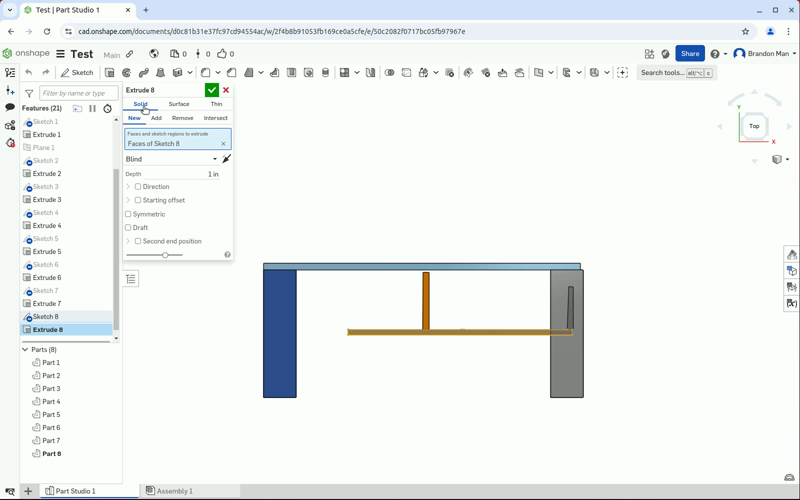
click(143, 106)
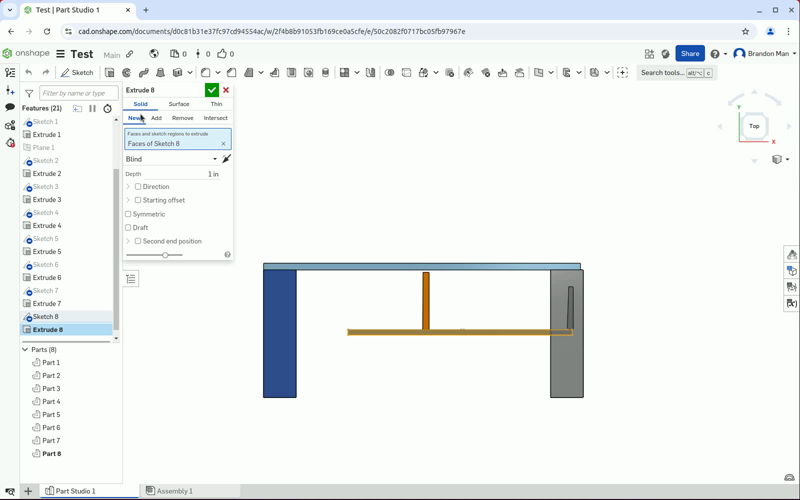
mouse_move(137, 120)
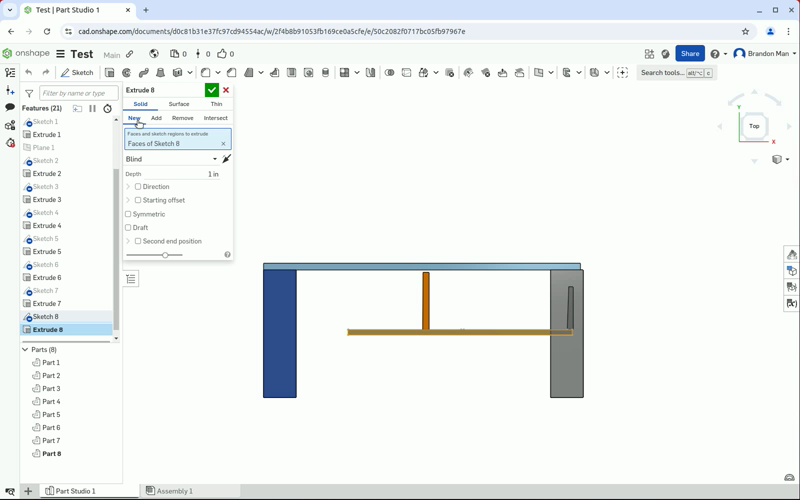
click(137, 120)
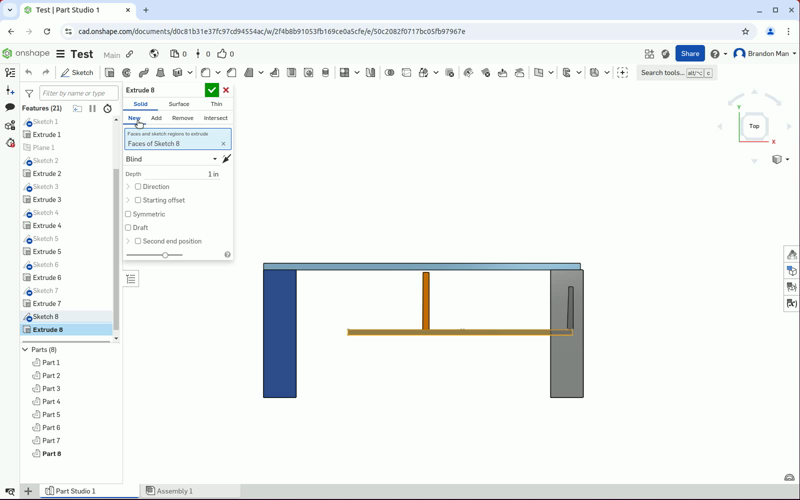
key(tab, 4)
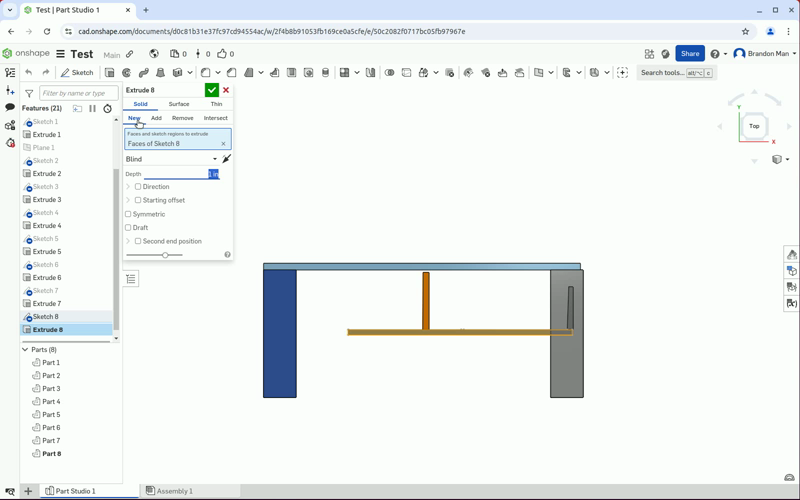
text(13.961)
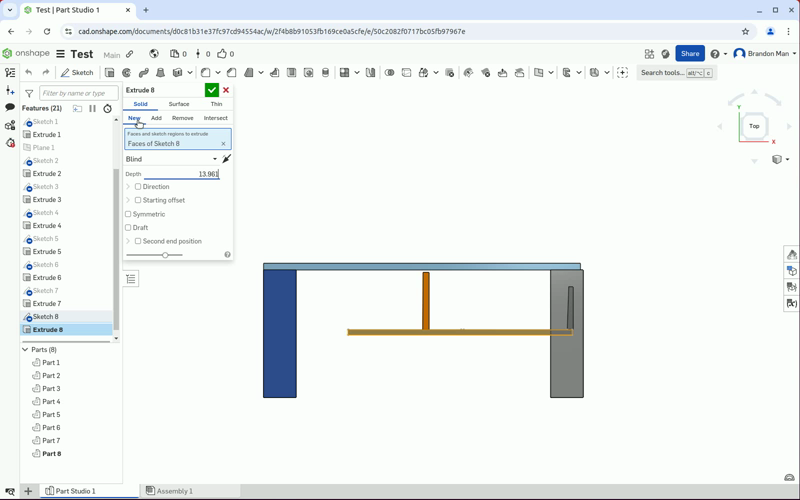
key(tab, 3)
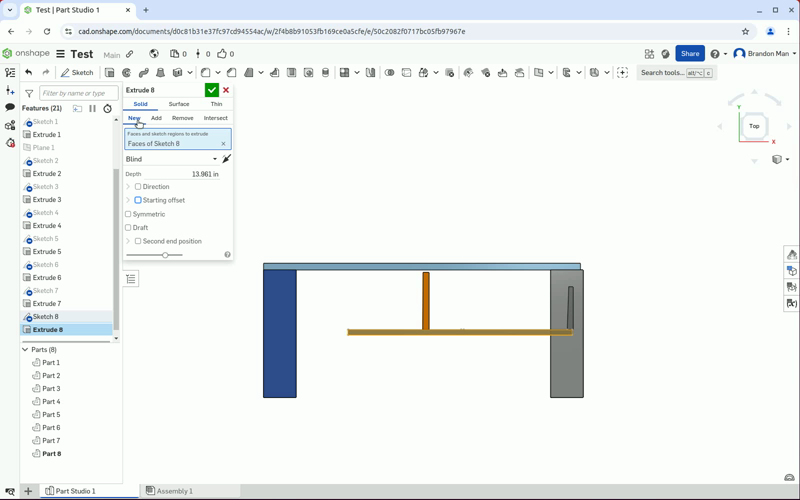
key(tab, 2)
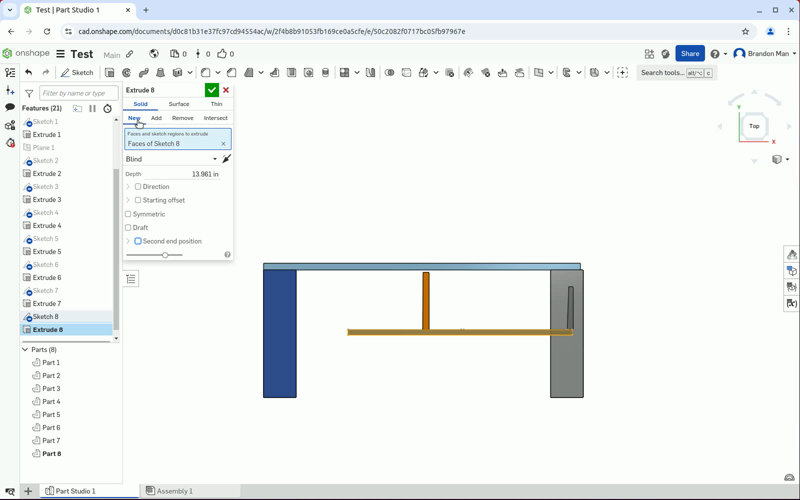
key(space)
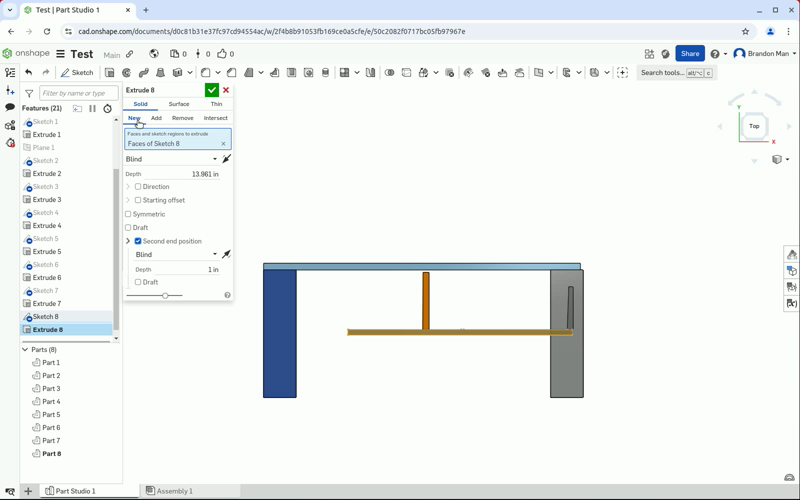
key(tab, 3)
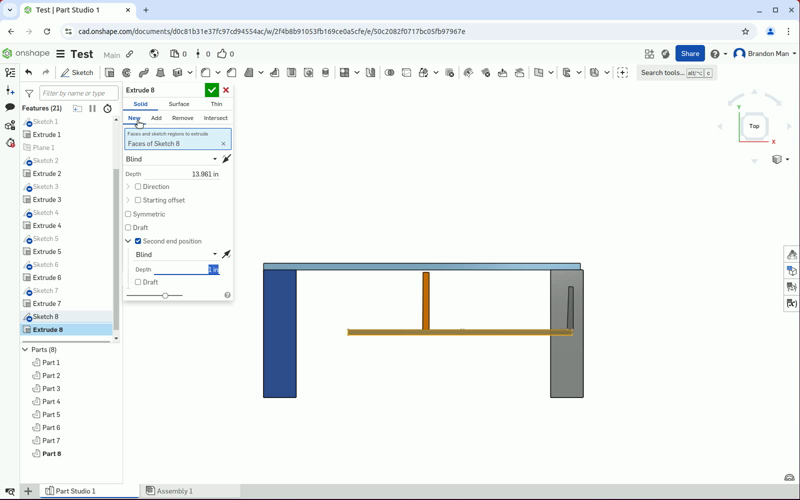
text(13.961)
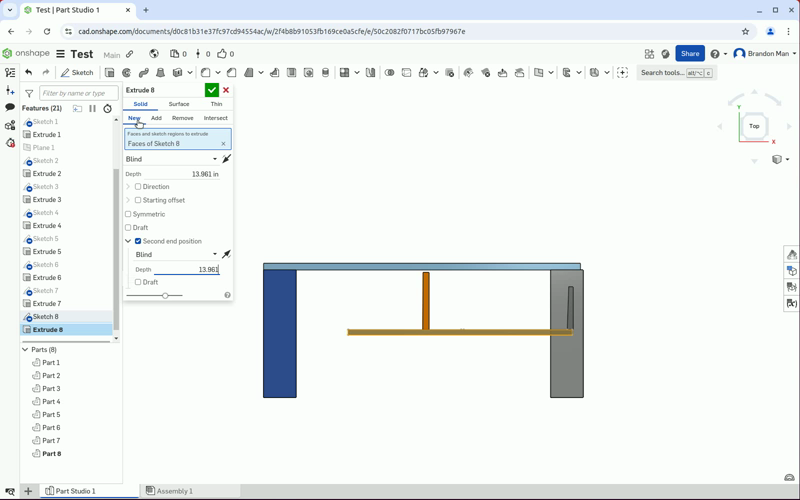
key(enter)
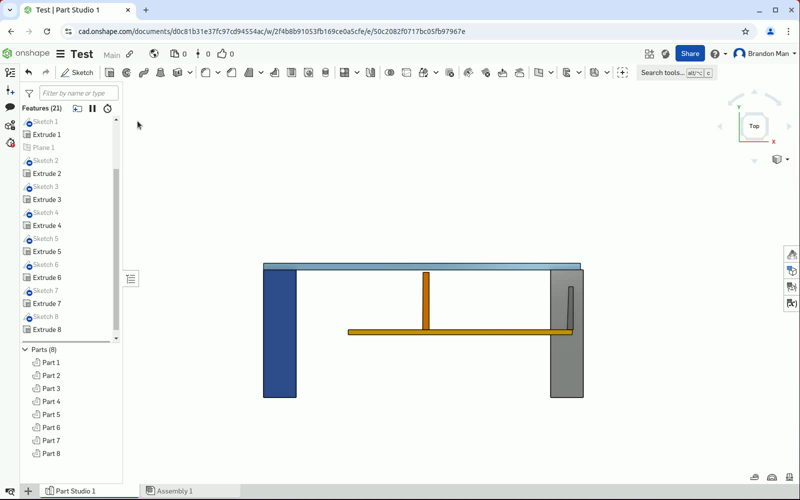
key(shift+h)
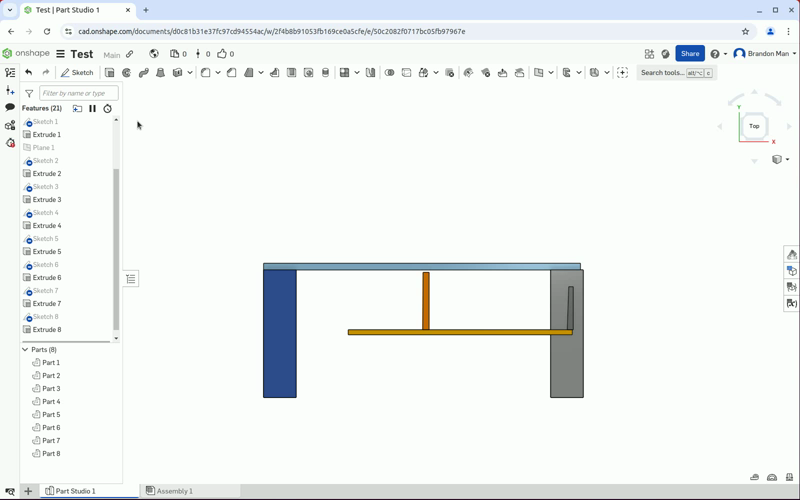
key(shift+h)
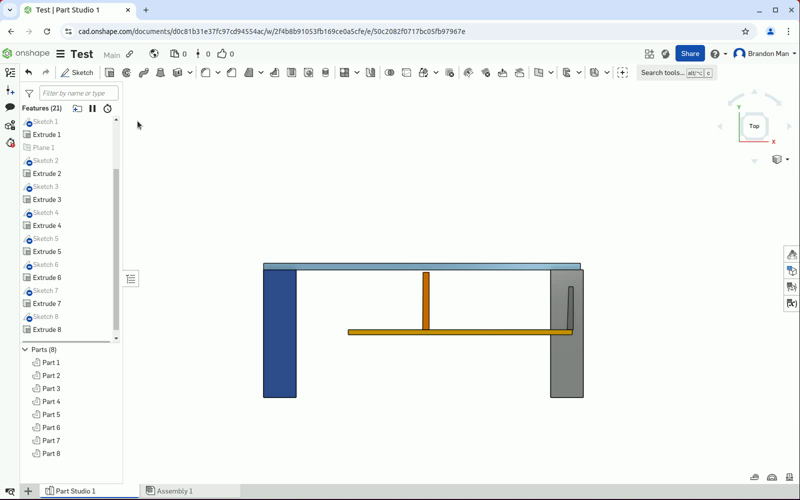
mouse_move(69, 124)
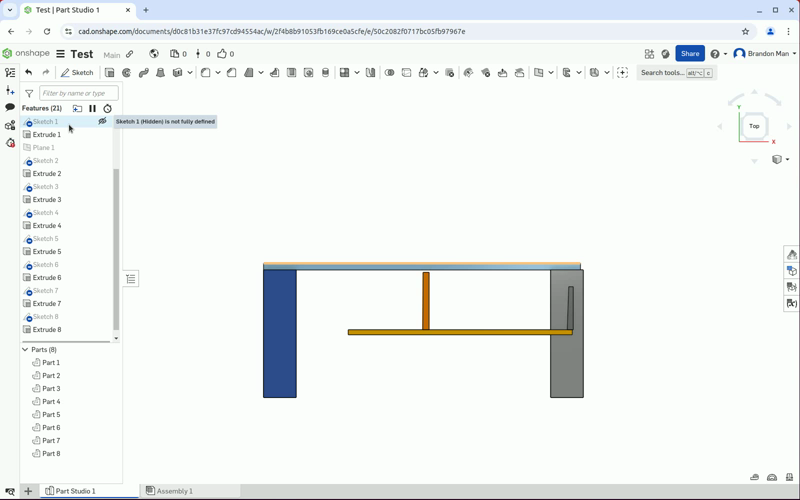
click(69, 124)
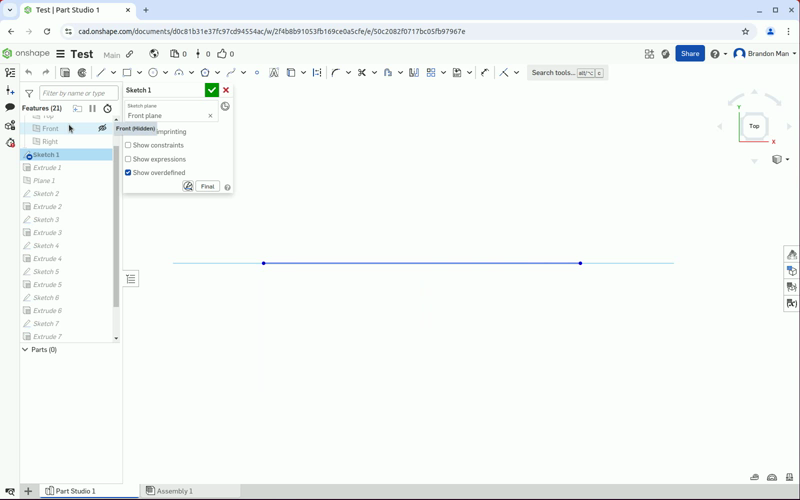
mouse_move(229, 92)
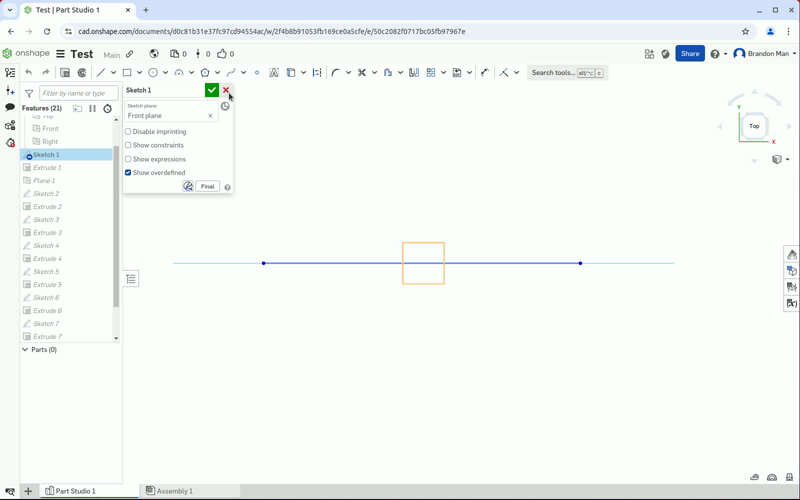
click(229, 92)
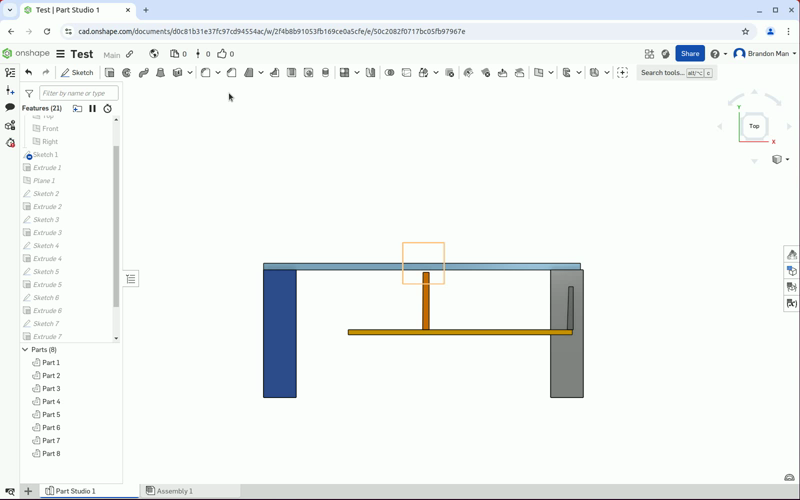
mouse_move(73, 352)
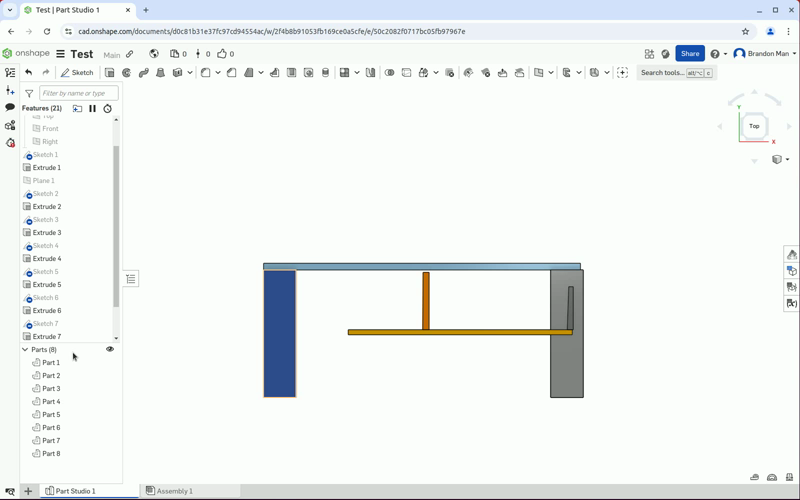
key(y)
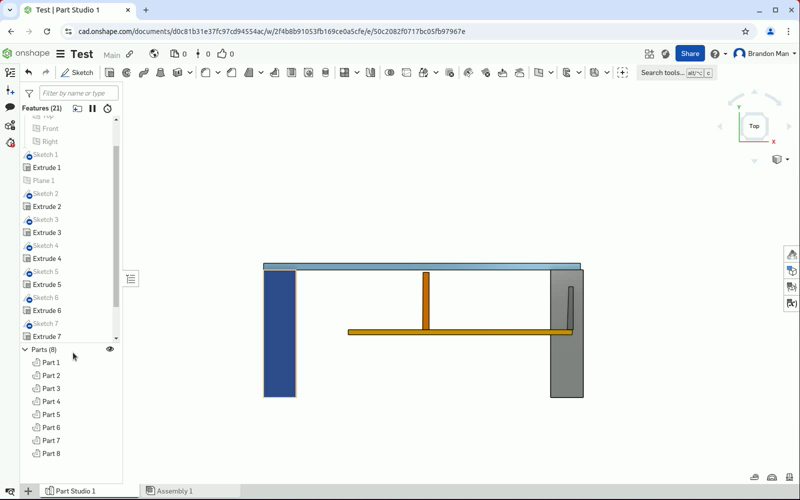
key(shift+p)
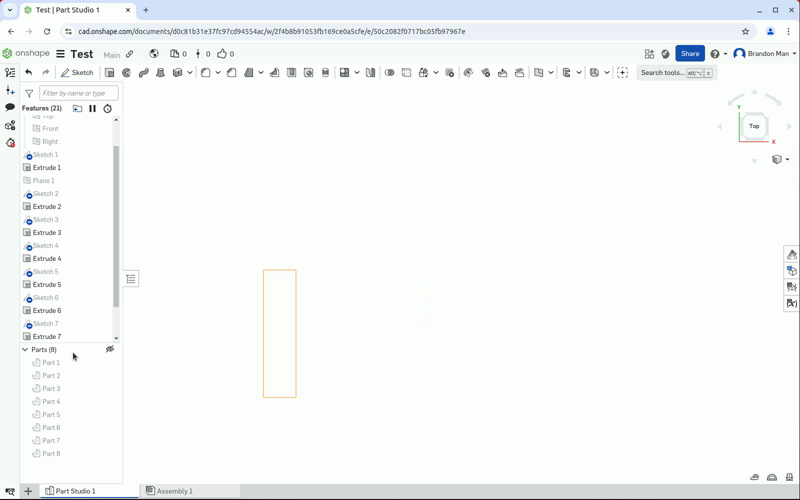
key(space)
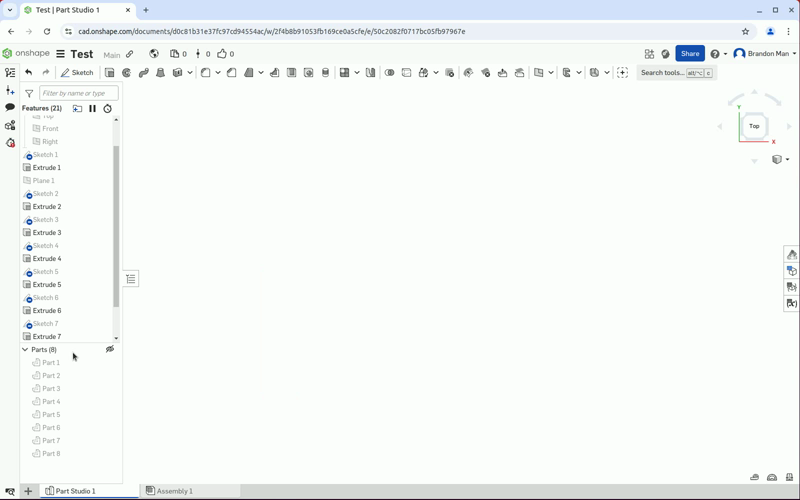
key_down(shift)
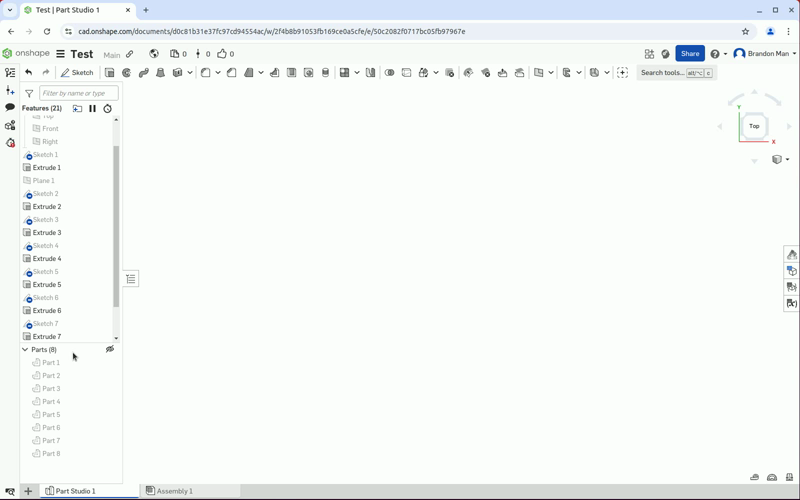
key(up)
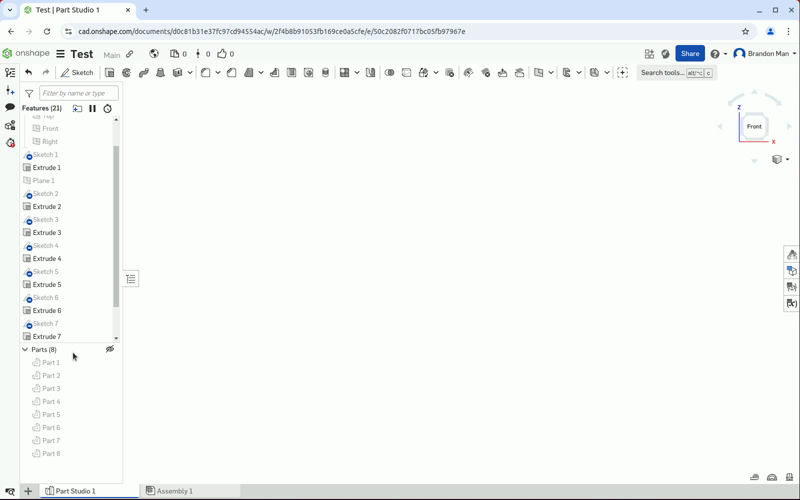
key_up(shift)
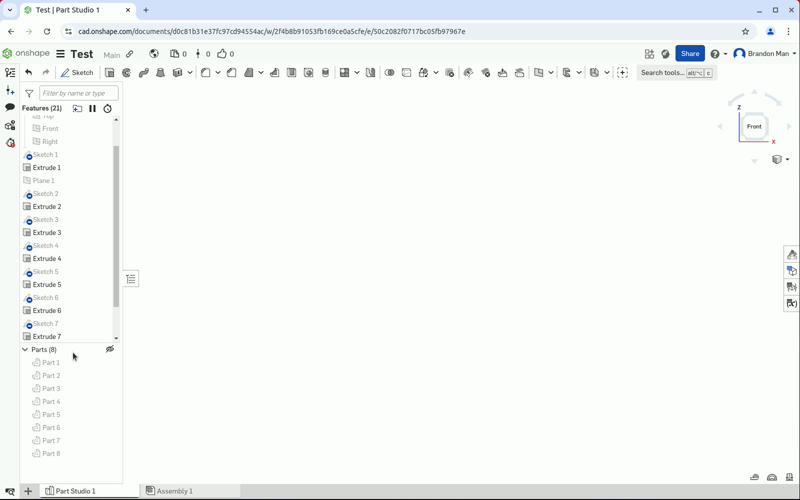
key(space)
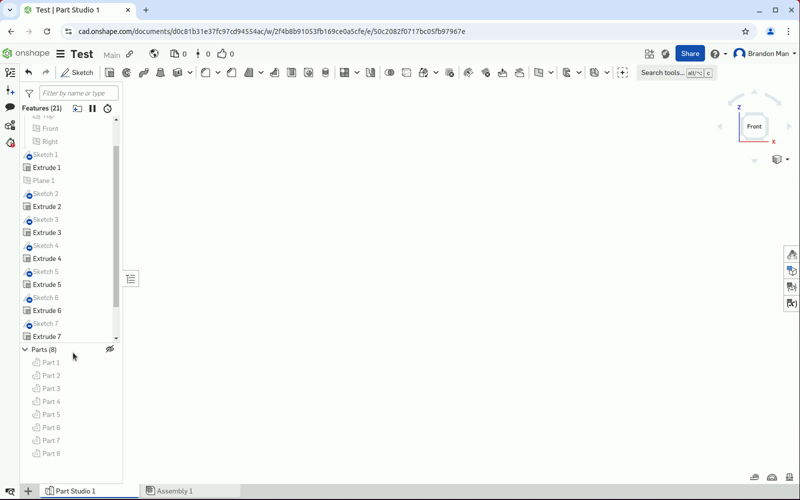
key_down(shift)
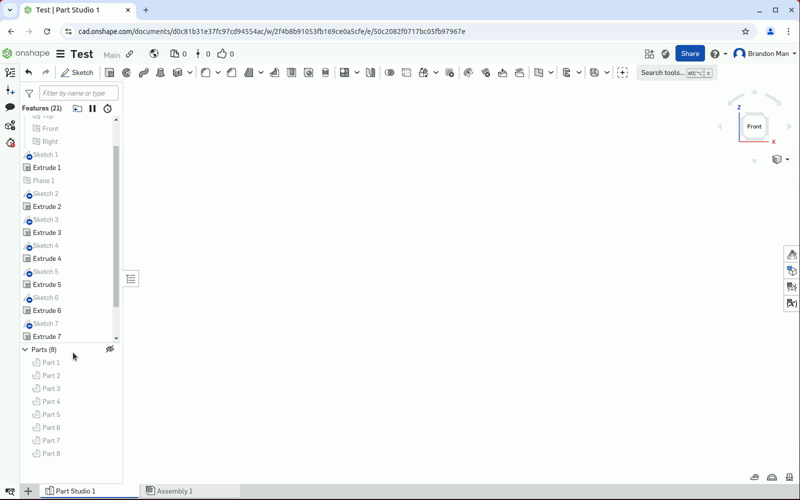
key(left)
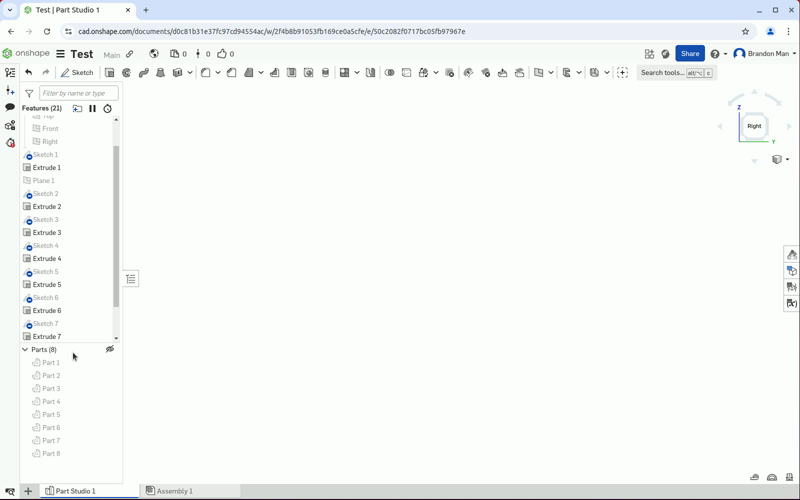
key_up(shift)
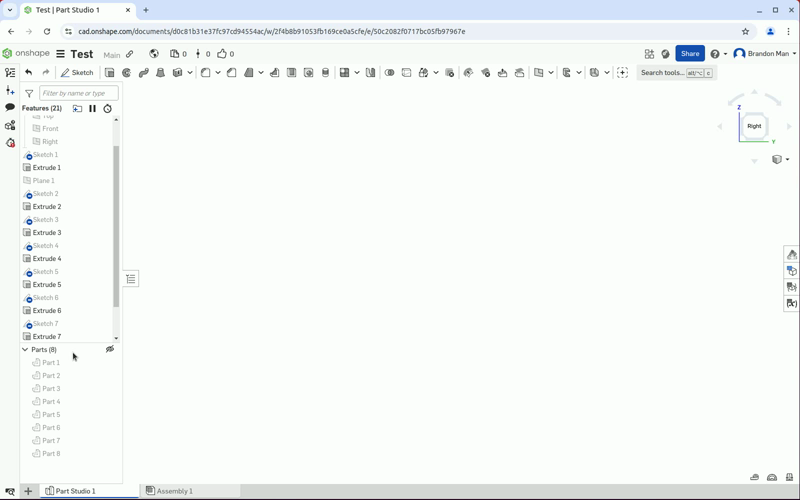
mouse_move(73, 352)
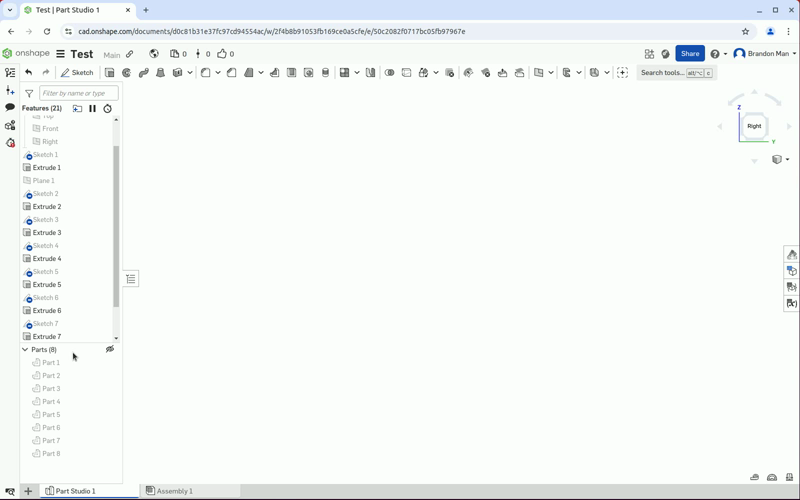
key(shift+y)
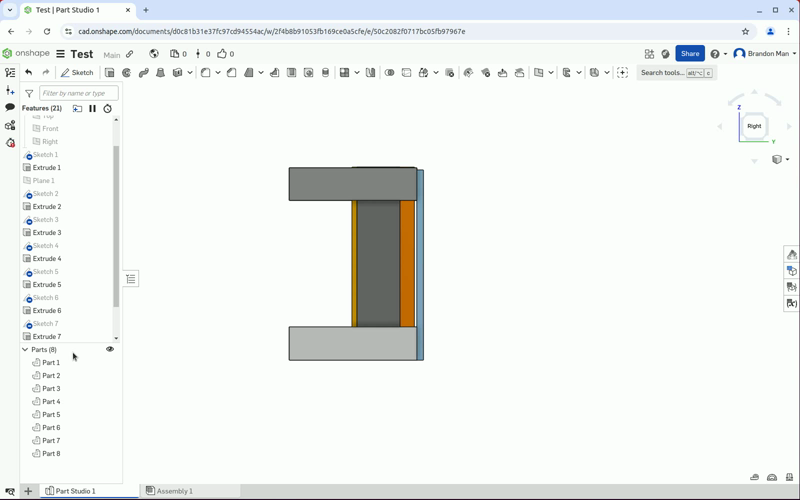
mouse_move(541, 75)
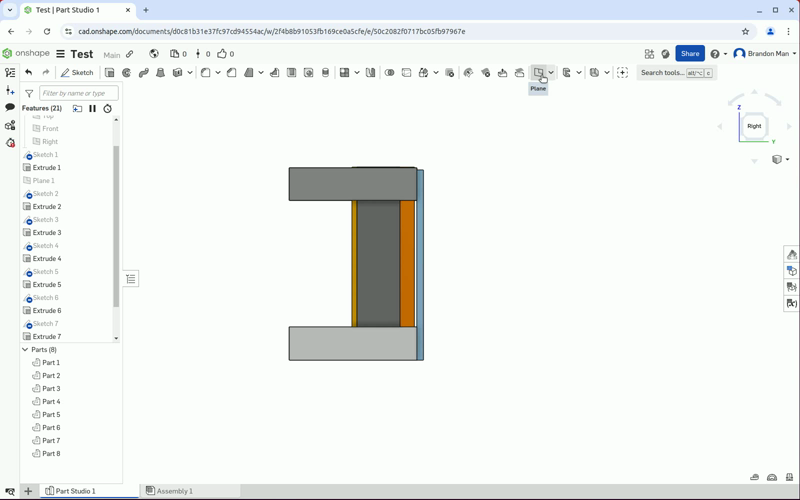
click(541, 75)
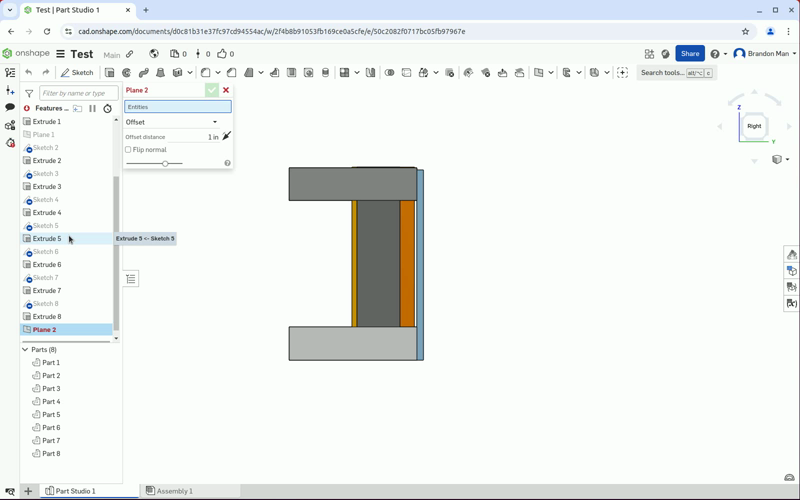
scroll(3)
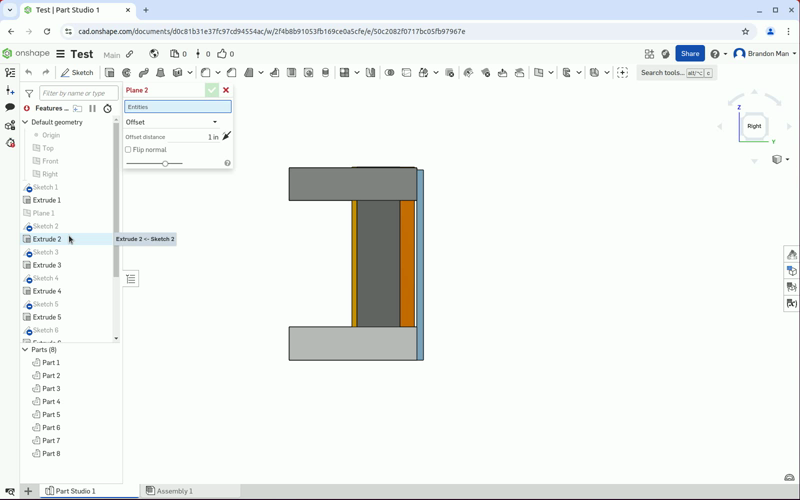
mouse_move(69, 176)
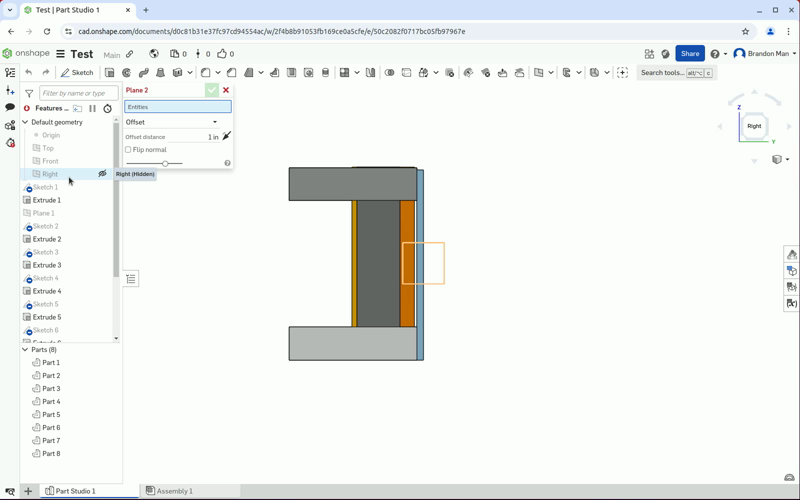
click(69, 176)
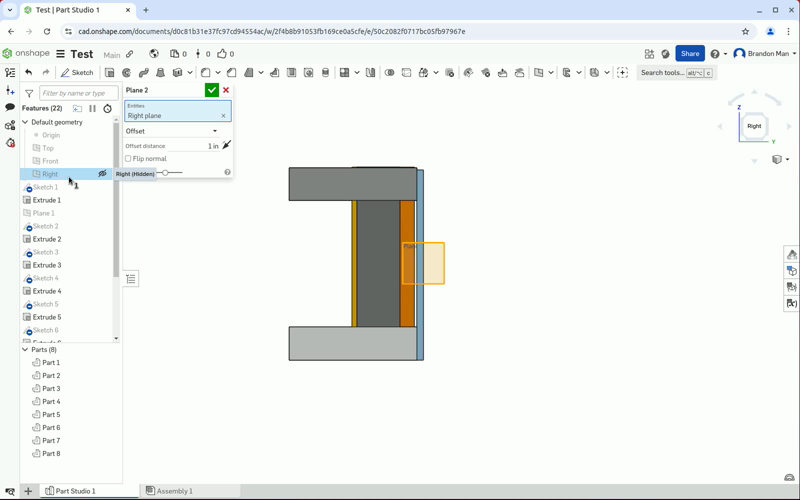
key(tab, 2)
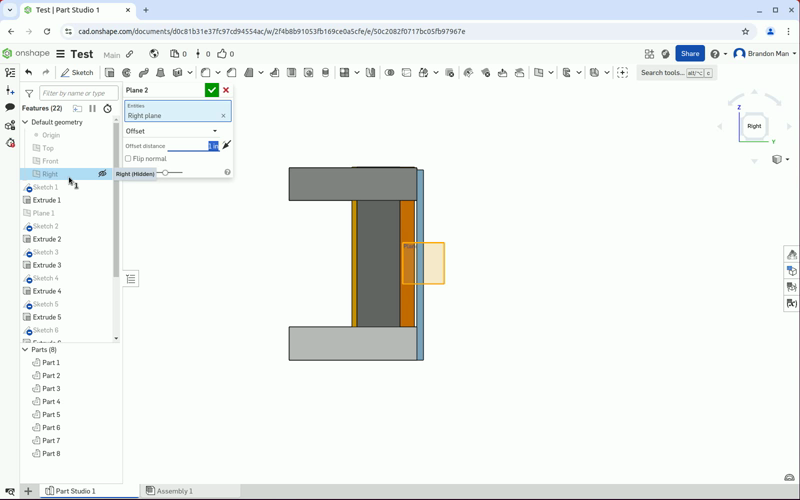
text(22.153)
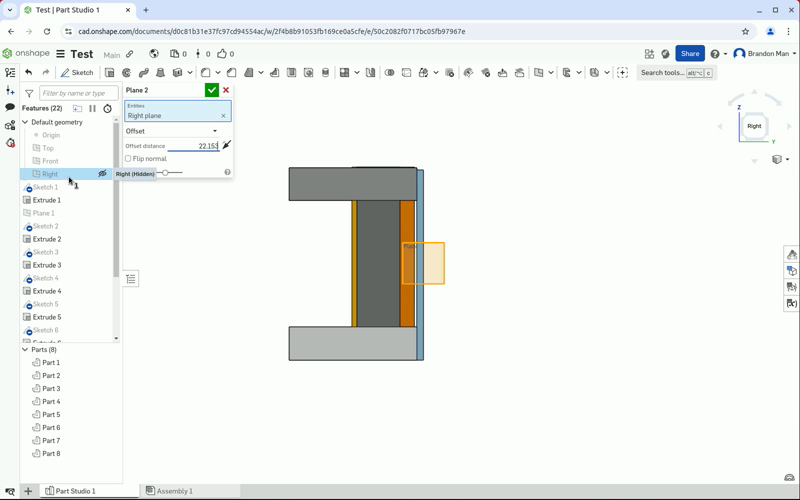
key(enter, 2)
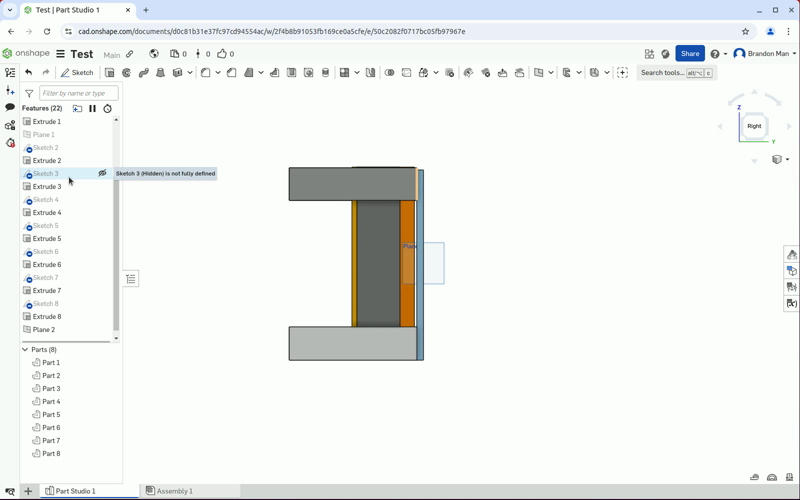
key(shift+s)
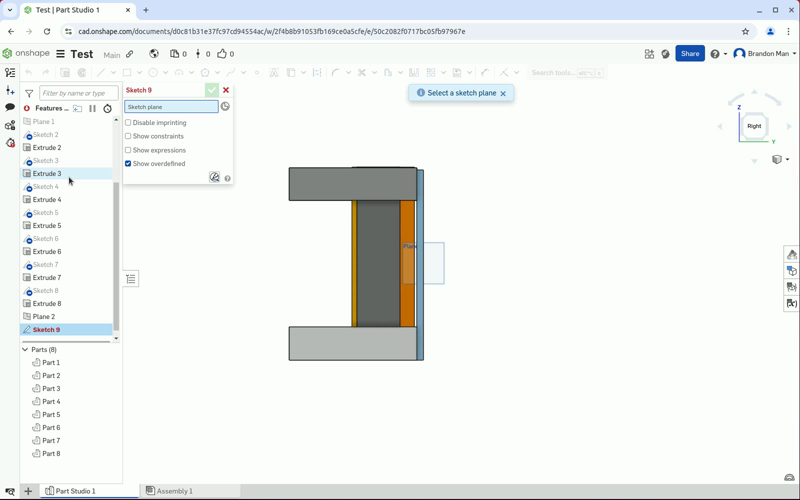
mouse_move(69, 319)
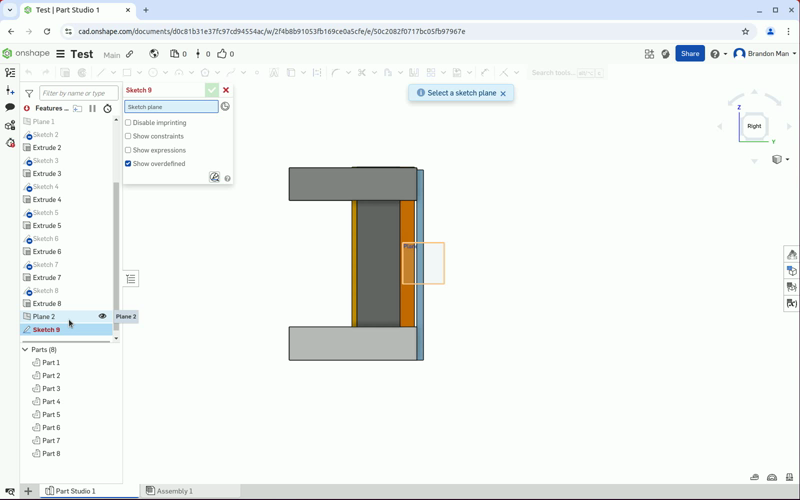
click(69, 319)
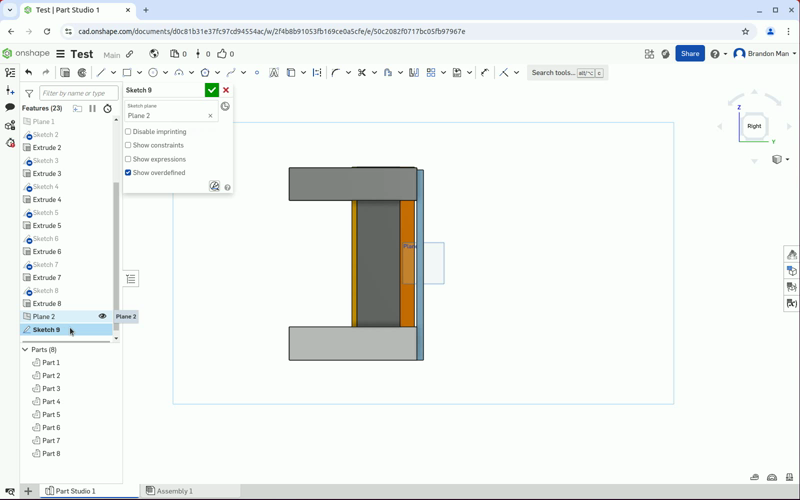
mouse_move(73, 352)
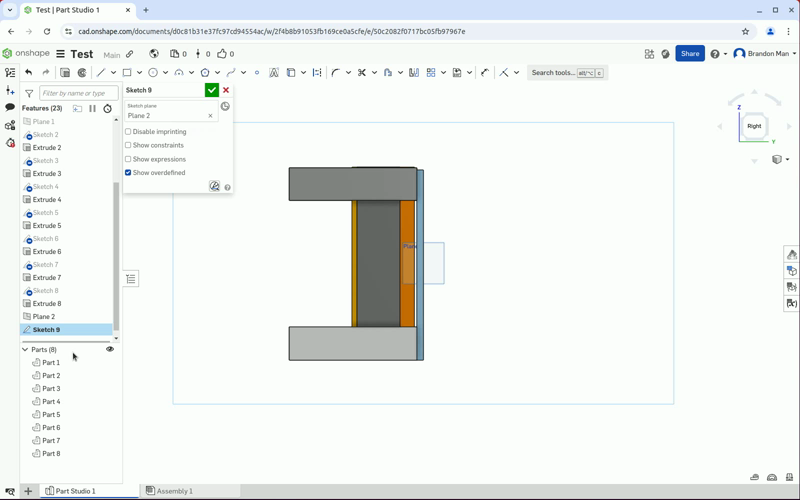
key(y)
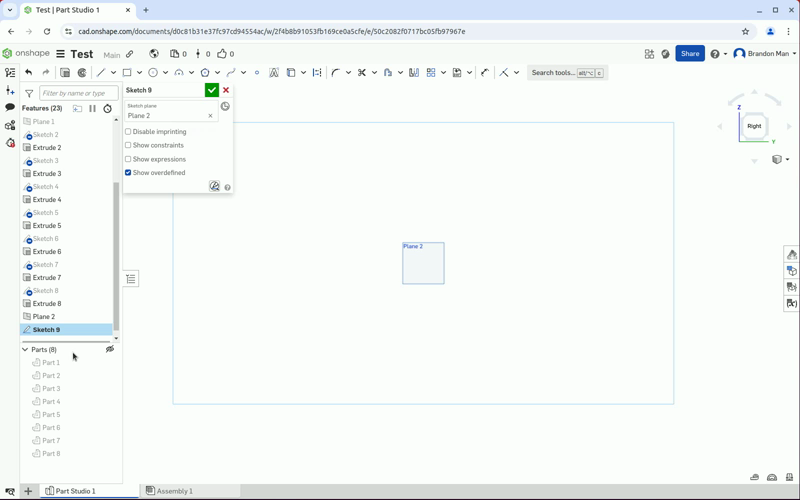
key(c)
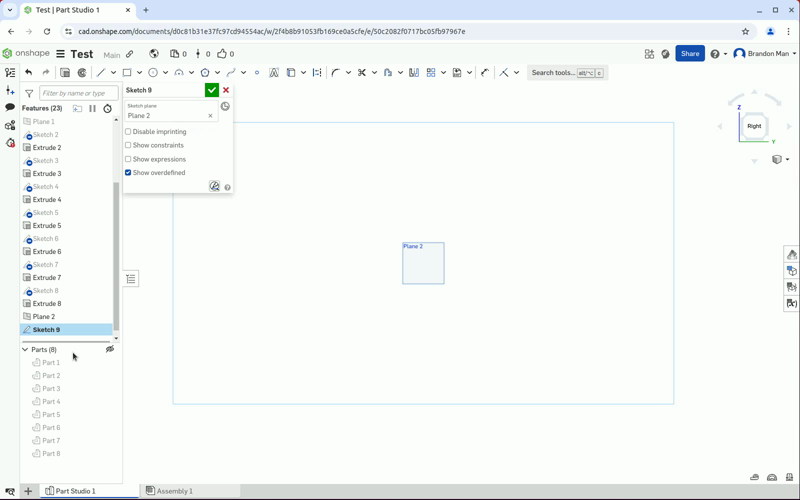
key_down(shift)
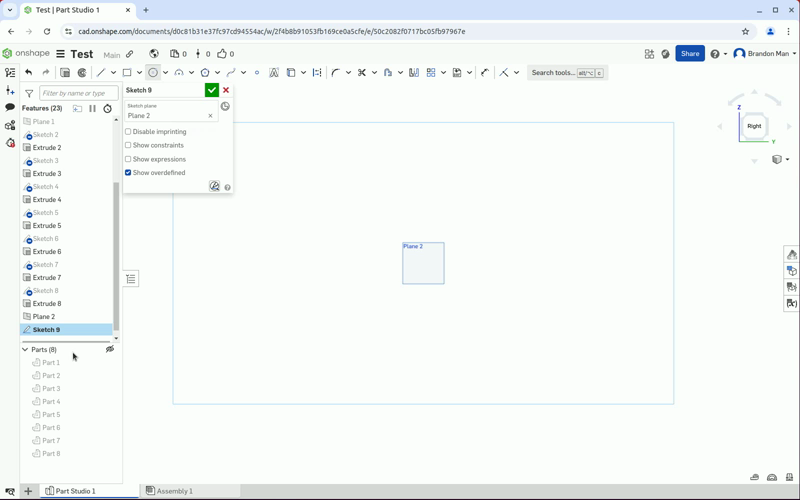
mouse_move(434, 282)
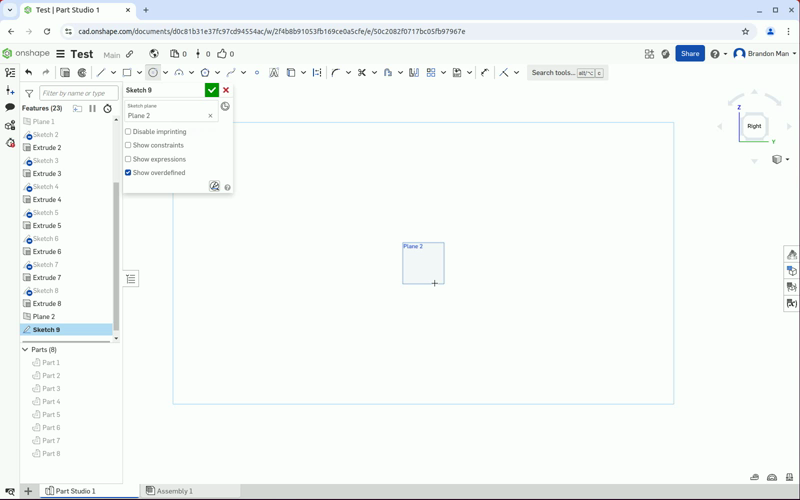
click(434, 282)
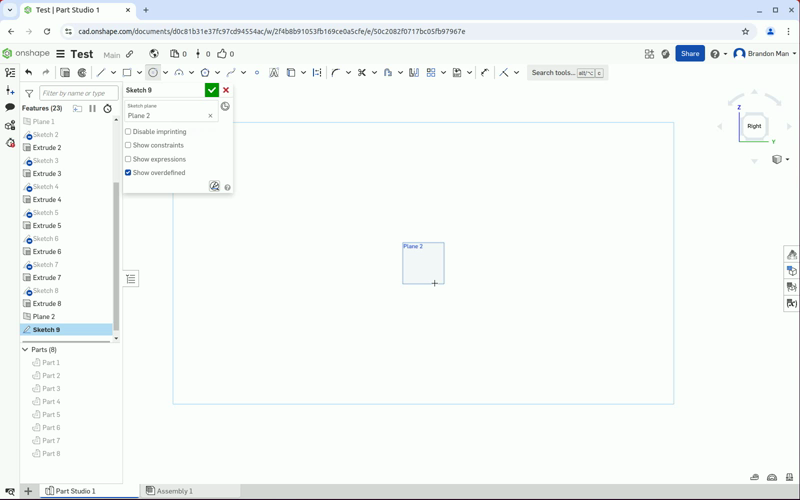
key_up(shift)
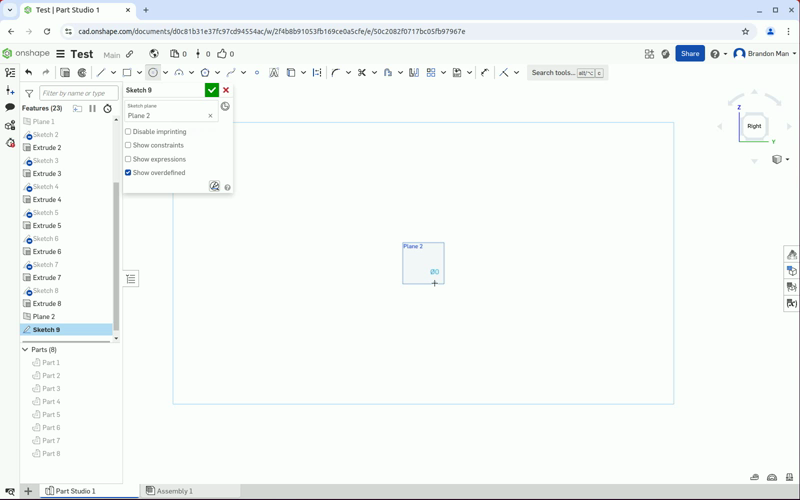
mouse_move(444, 282)
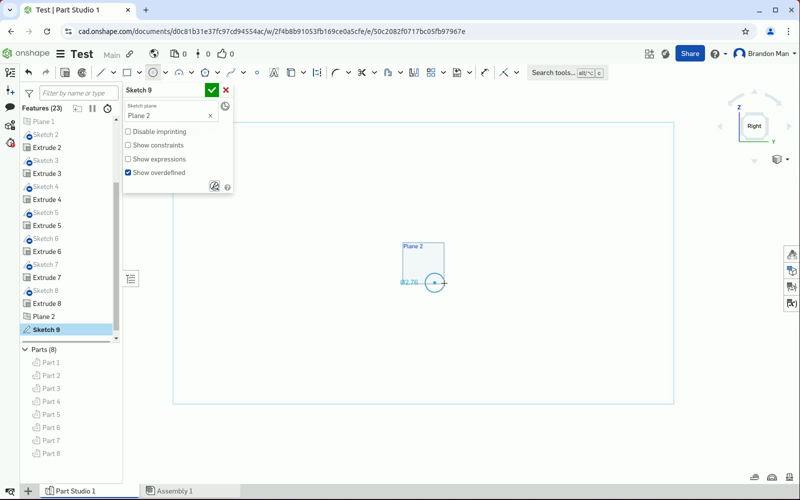
click(444, 282)
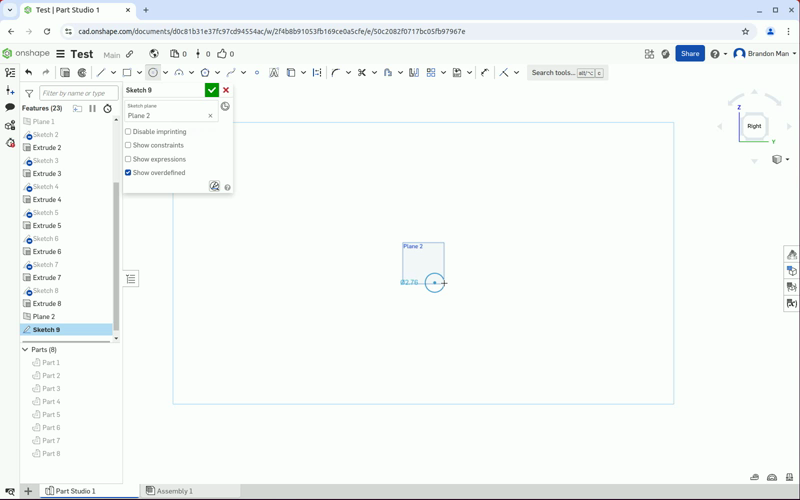
key(esc)
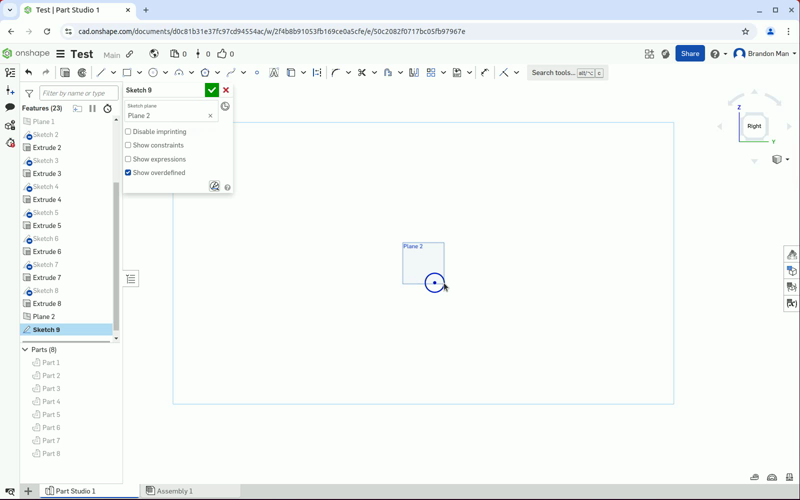
mouse_move(439, 286)
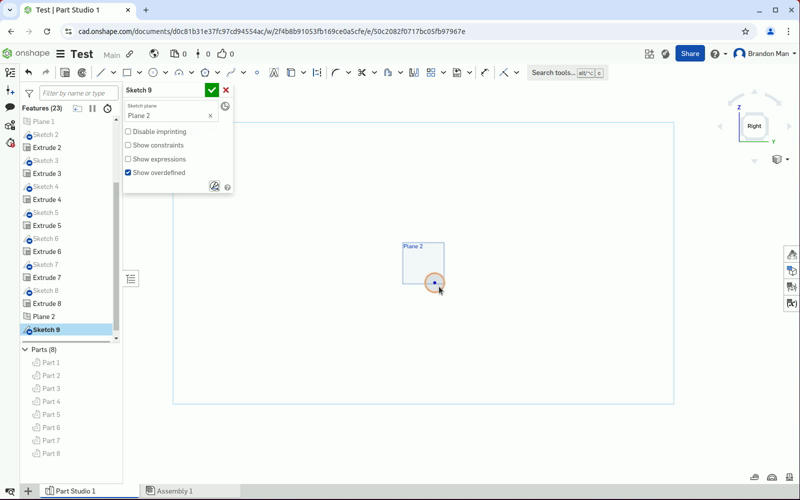
scroll(6)
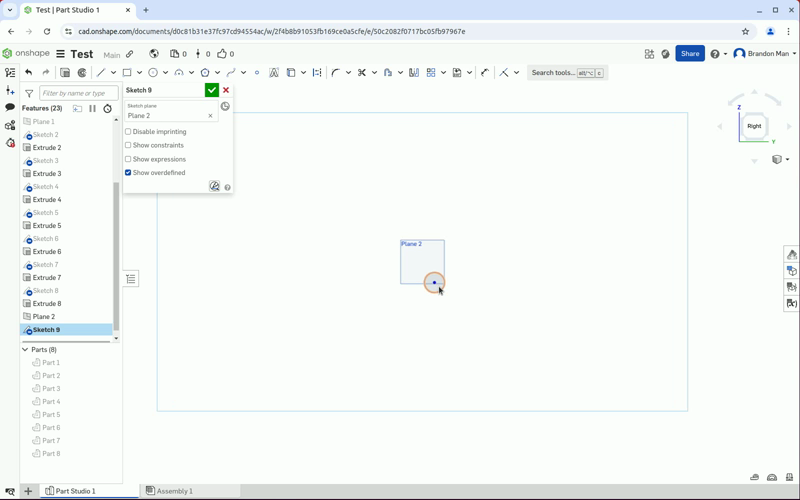
scroll(6)
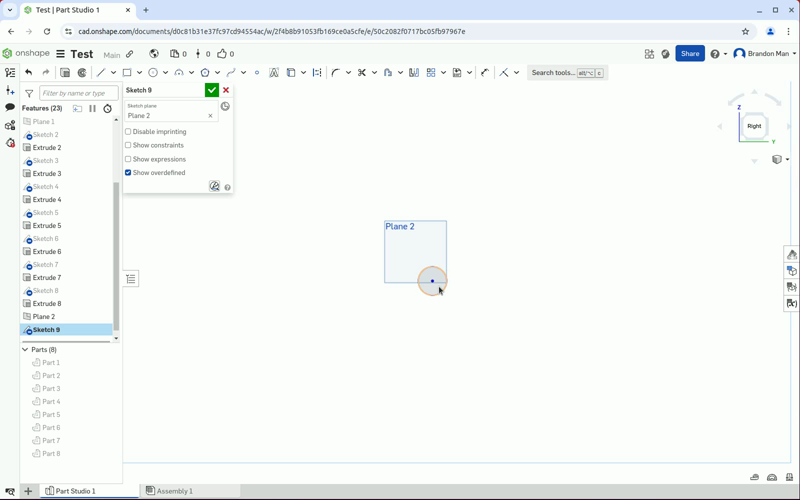
scroll(6)
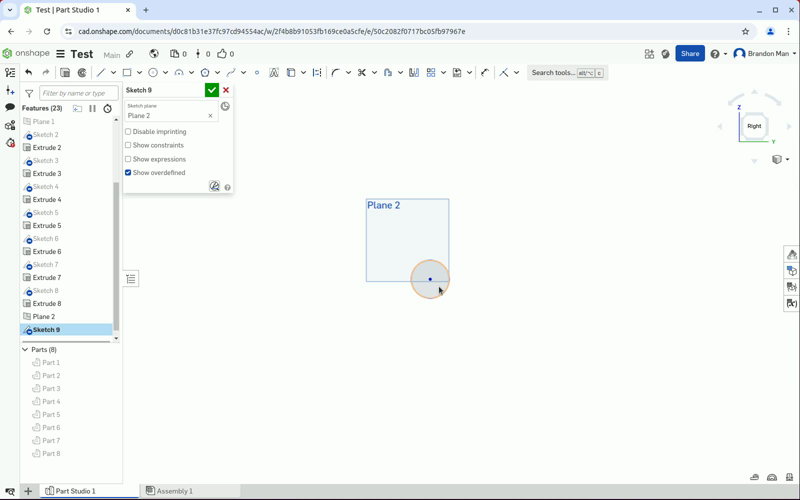
scroll(6)
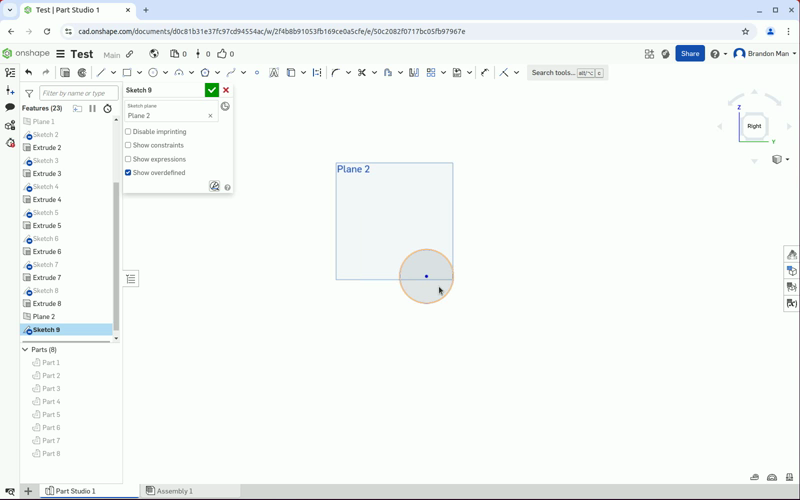
scroll(6)
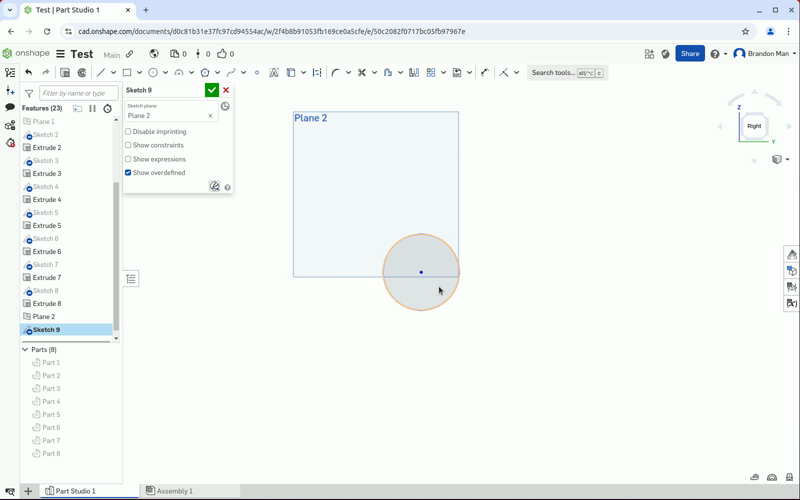
scroll(6)
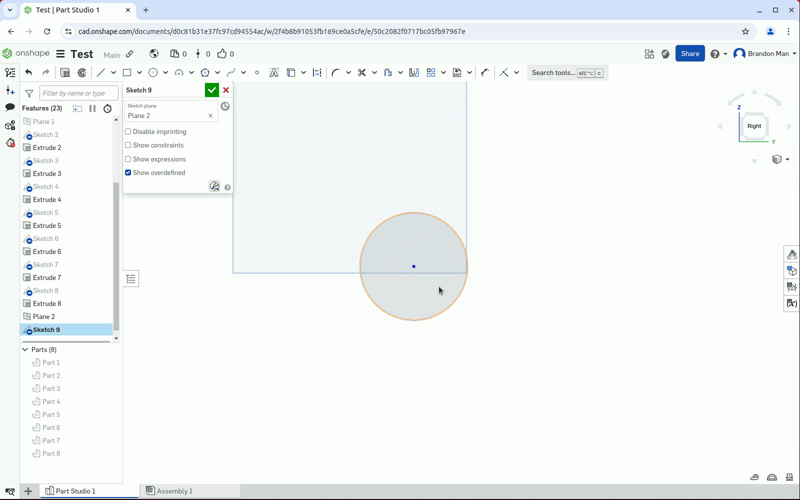
scroll(6)
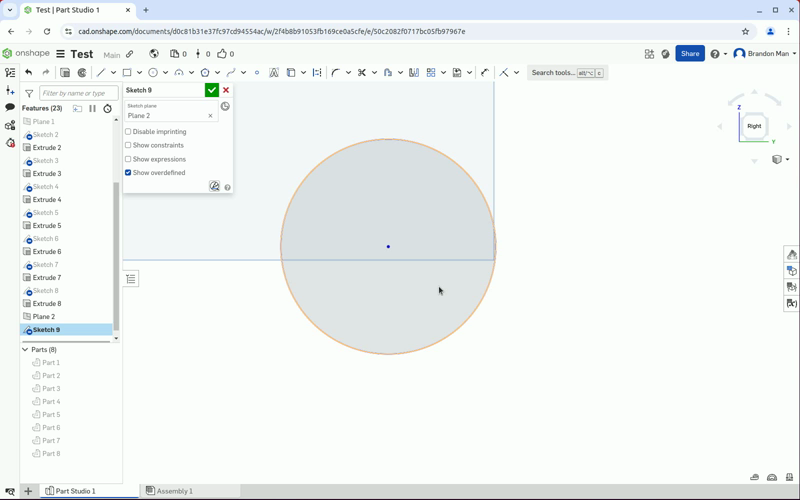
click(439, 286)
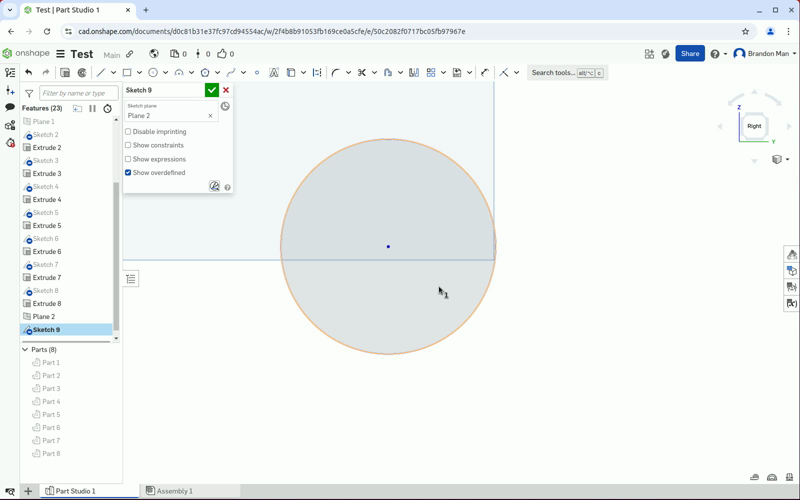
scroll(-6)
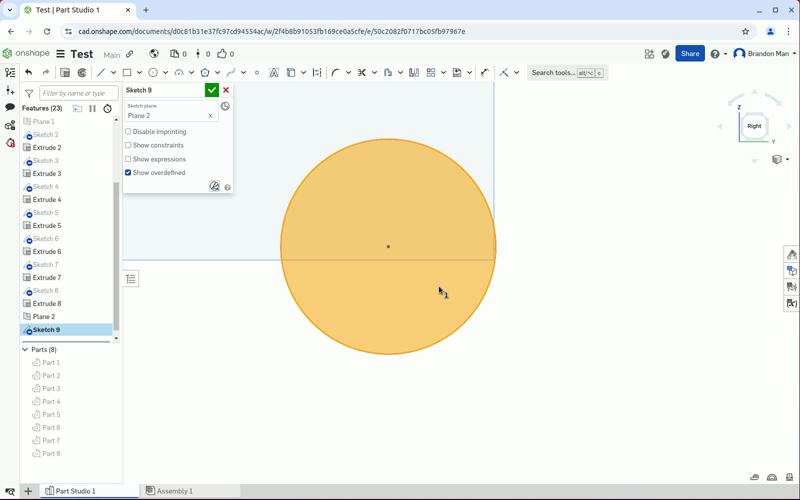
scroll(-6)
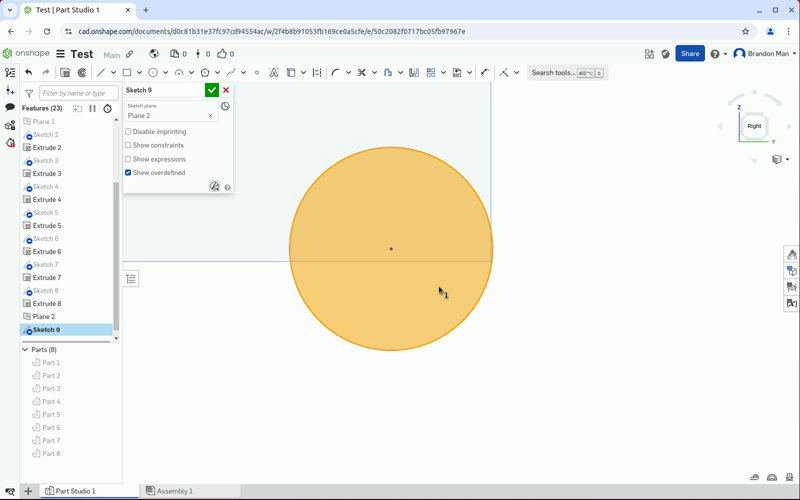
scroll(-6)
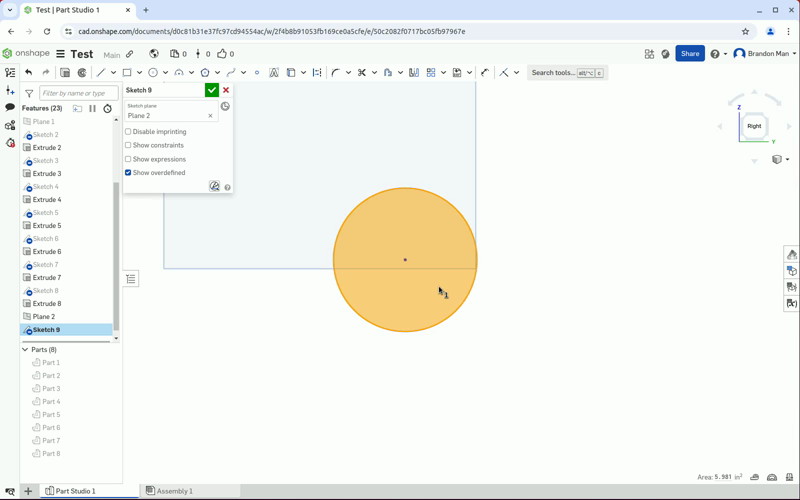
scroll(-6)
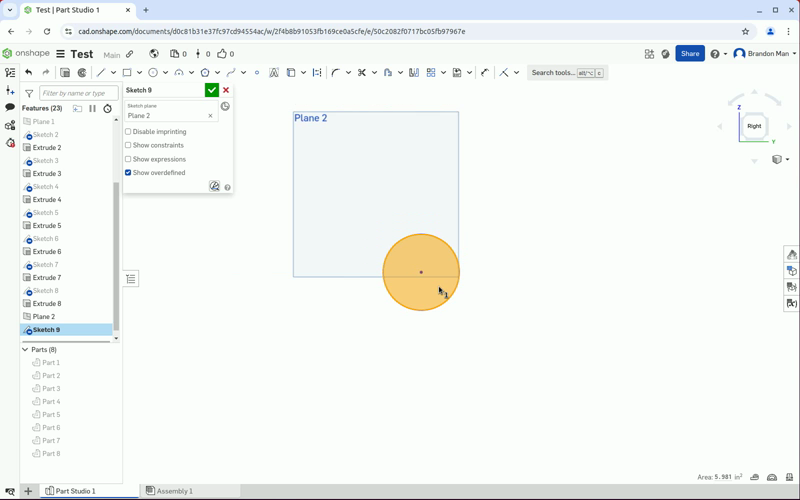
scroll(-6)
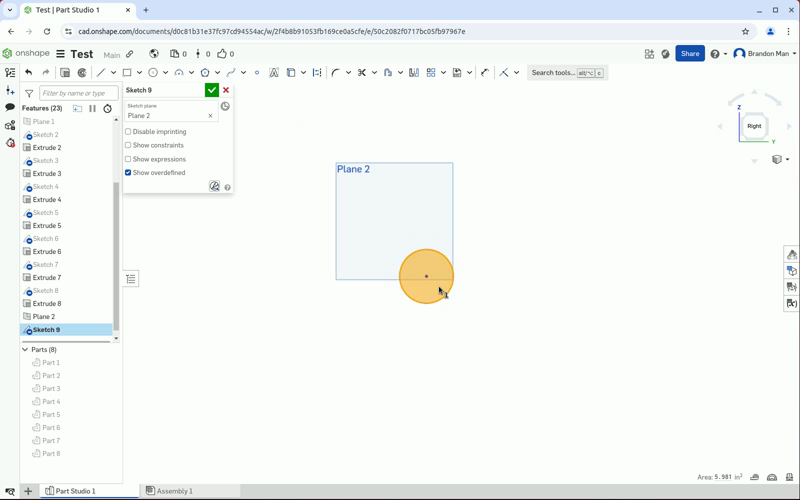
scroll(-6)
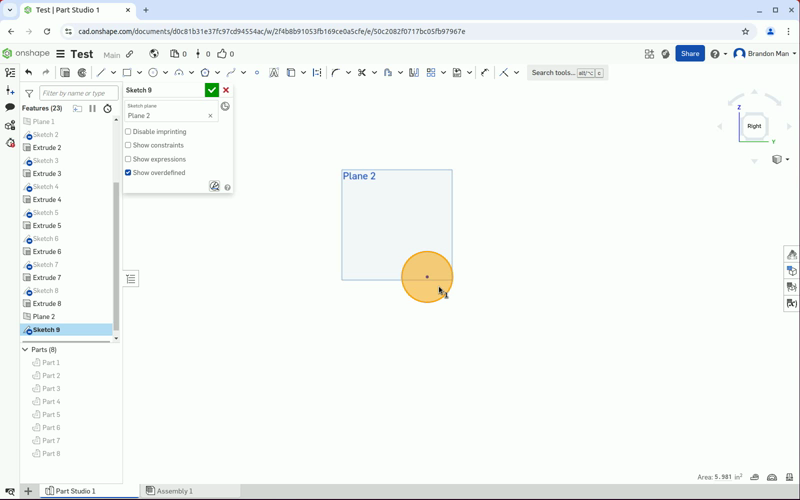
scroll(-6)
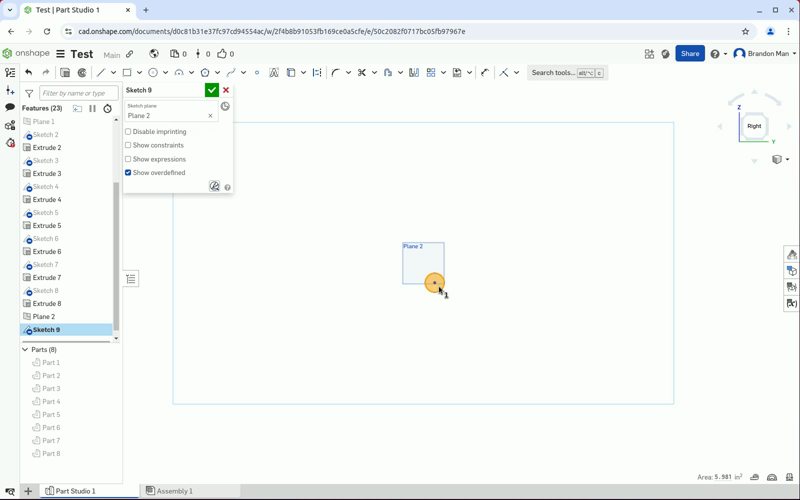
mouse_move(73, 352)
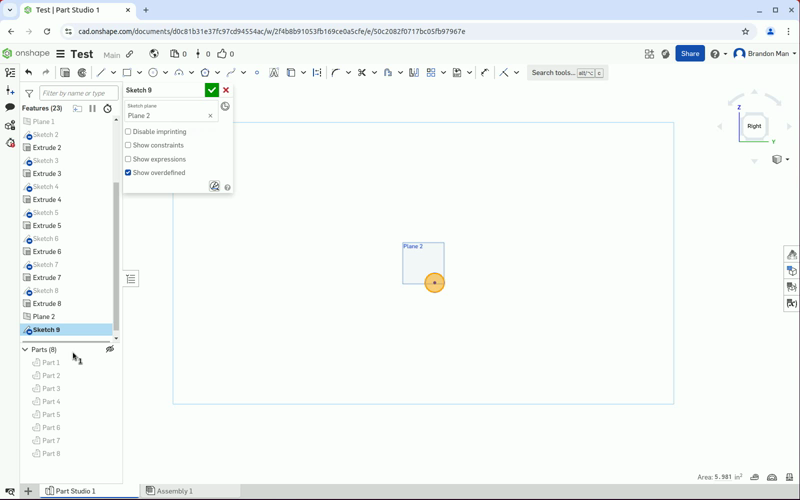
key(shift+y)
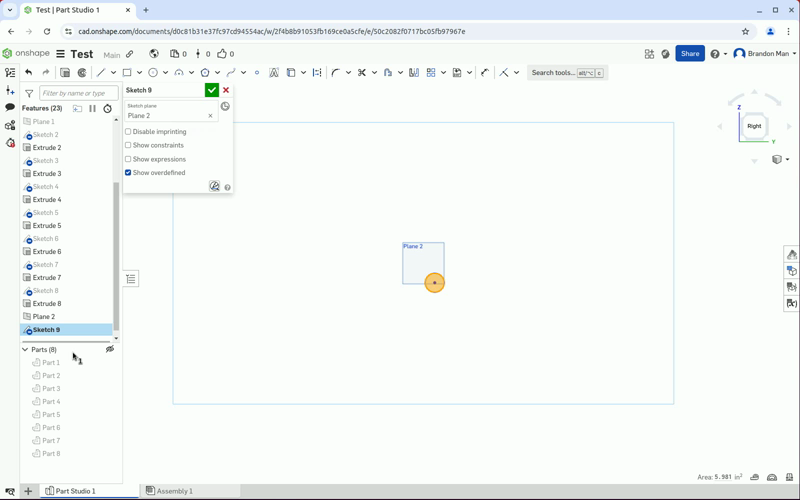
key(shift+e)
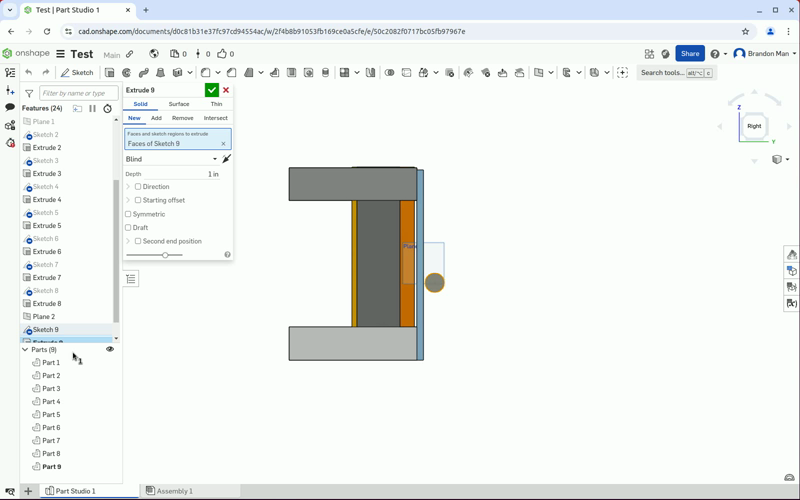
mouse_move(143, 106)
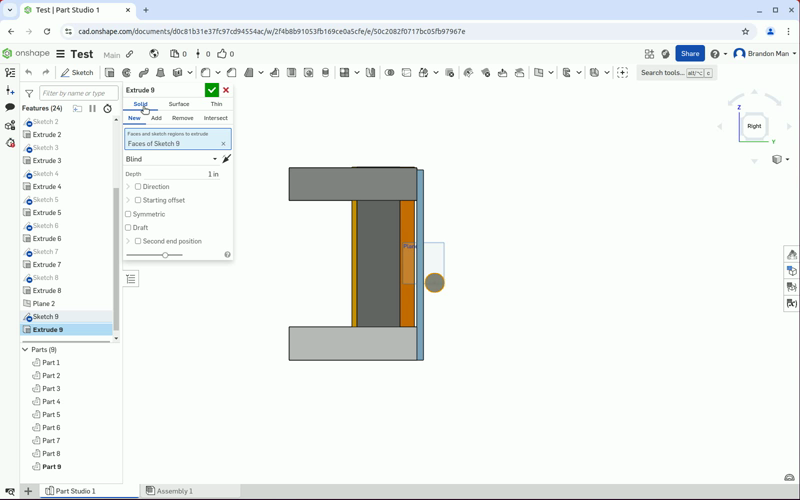
click(143, 106)
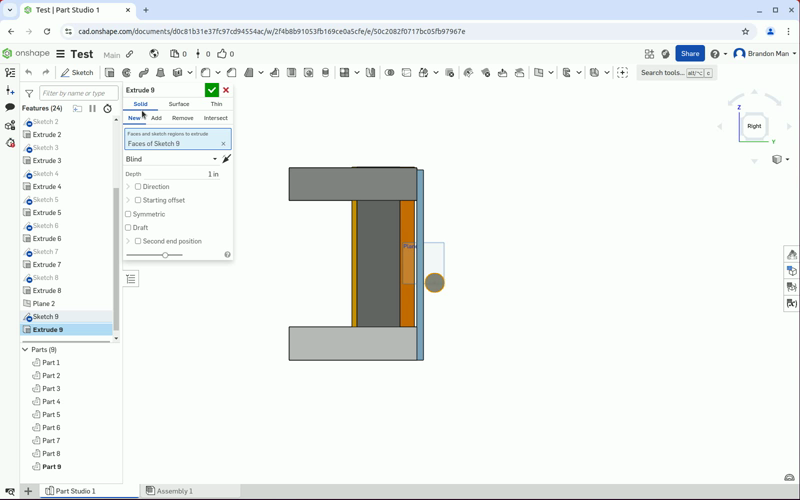
mouse_move(137, 120)
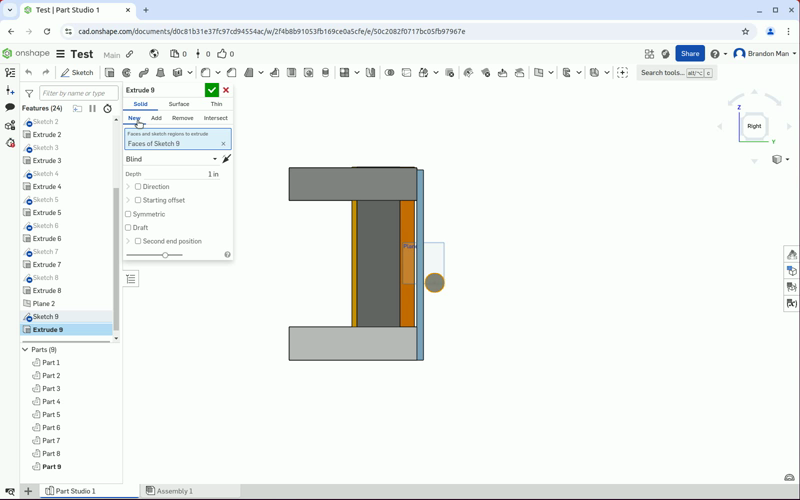
click(137, 120)
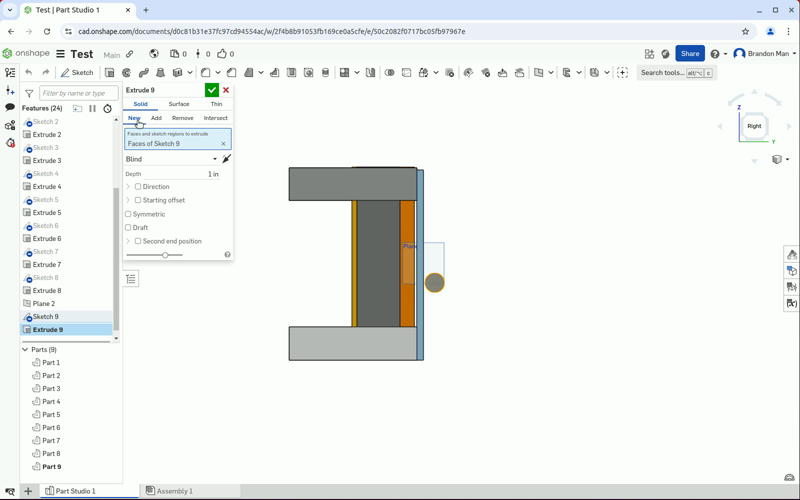
key(tab, 4)
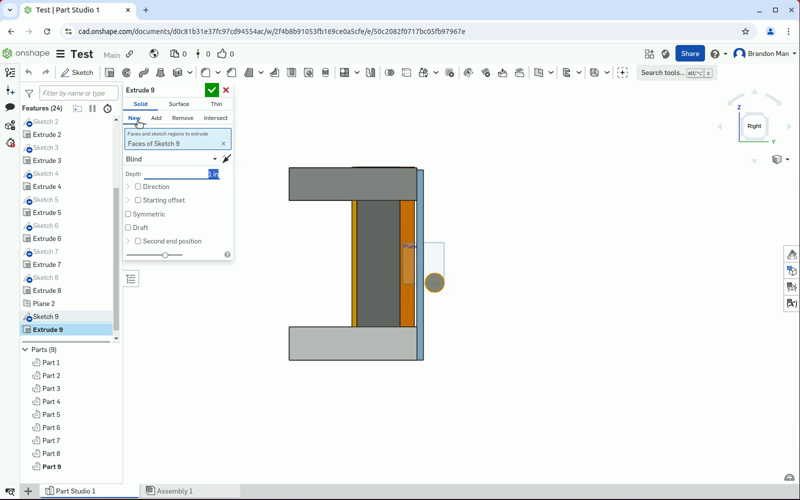
text(1.444)
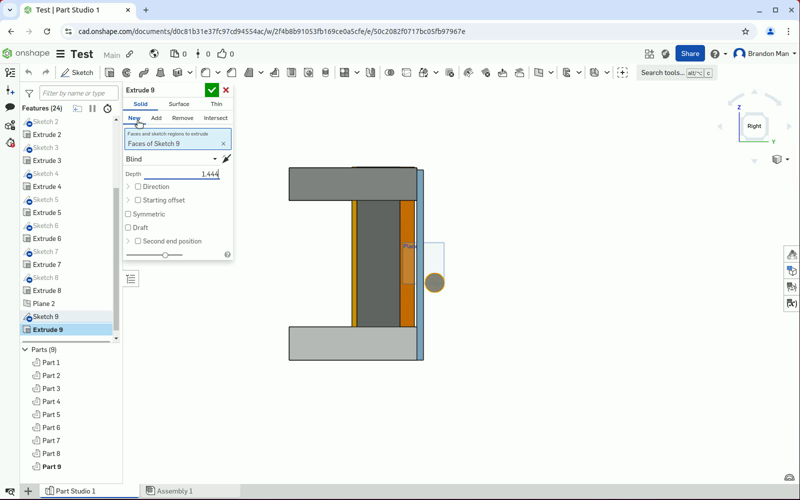
key(enter)
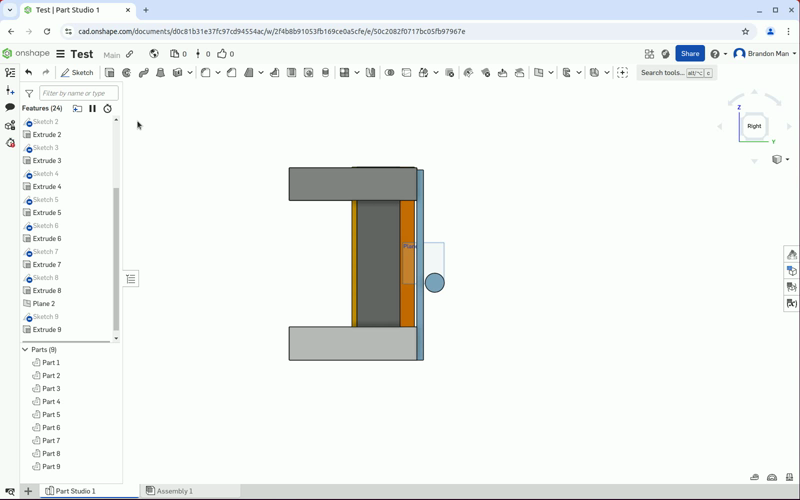
key(shift+h)
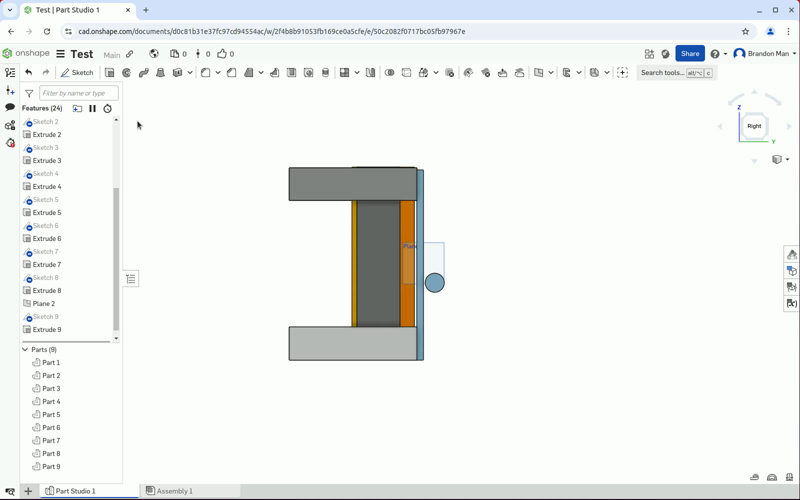
key(shift+h)
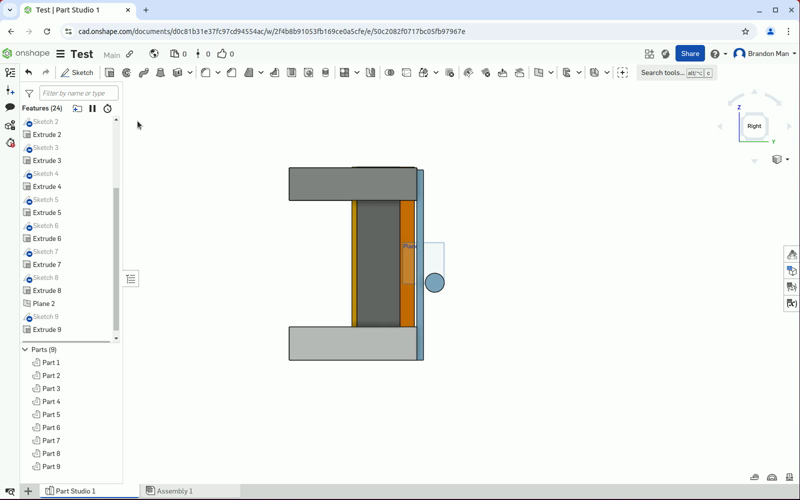
mouse_move(69, 85)
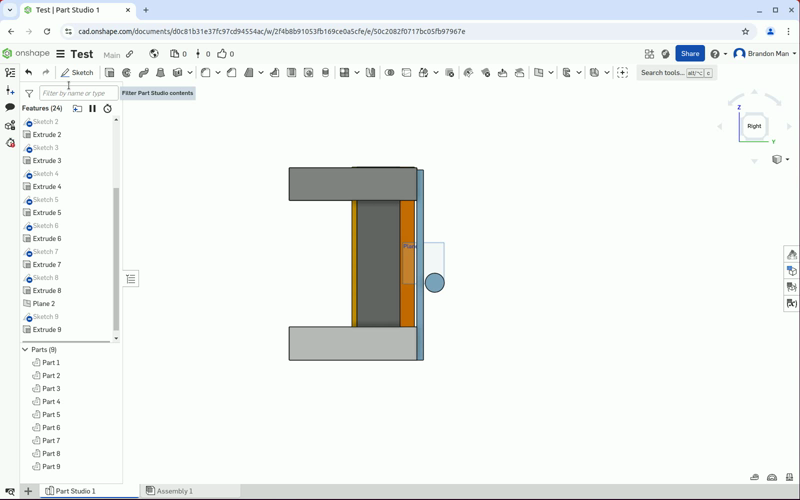
click(69, 85)
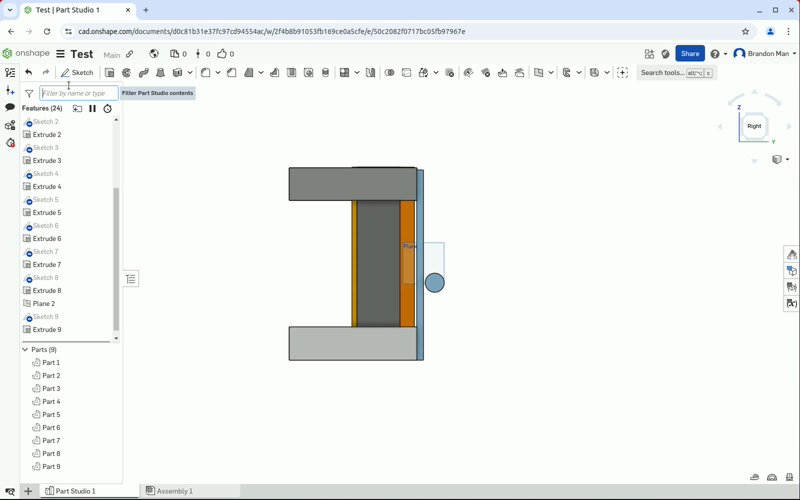
mouse_move(541, 75)
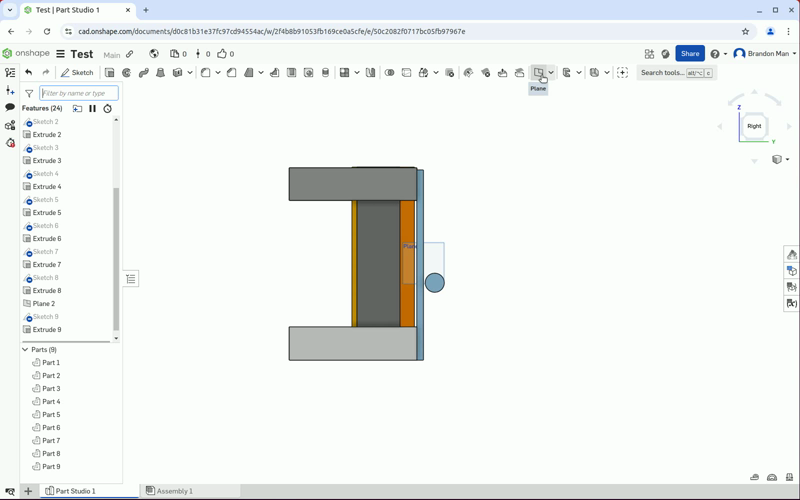
click(541, 75)
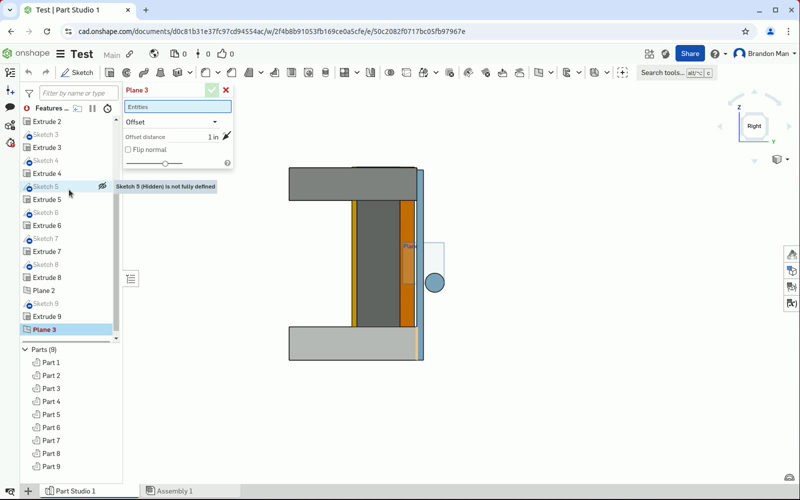
scroll(3)
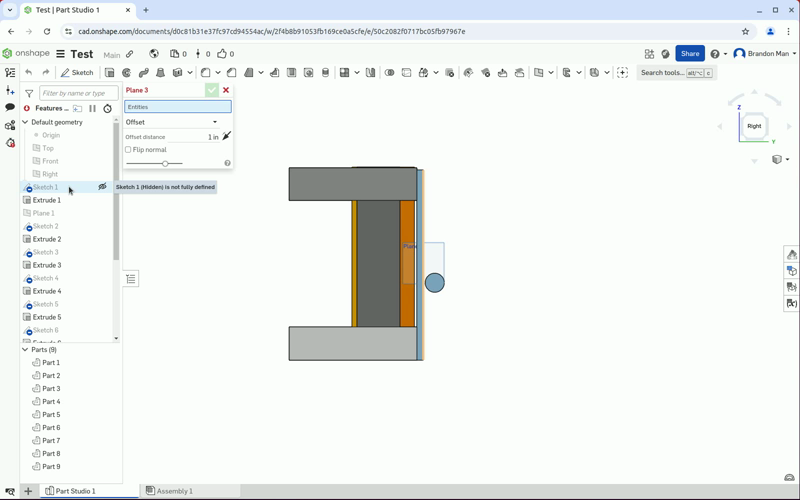
mouse_move(69, 176)
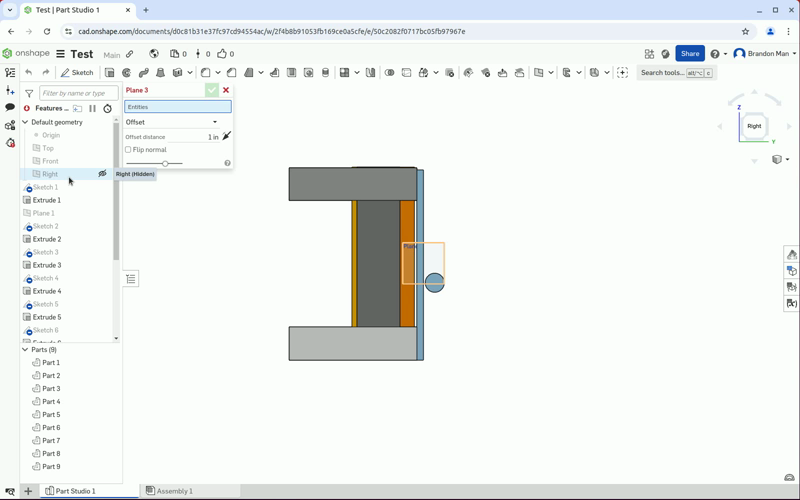
click(69, 176)
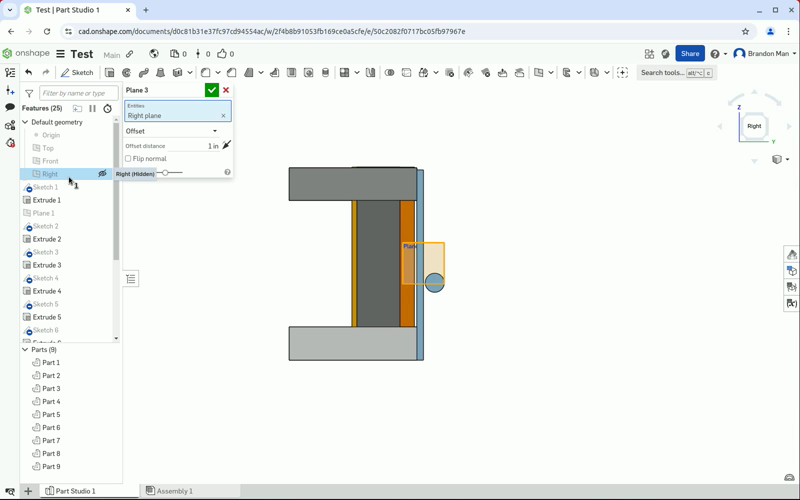
key(tab, 2)
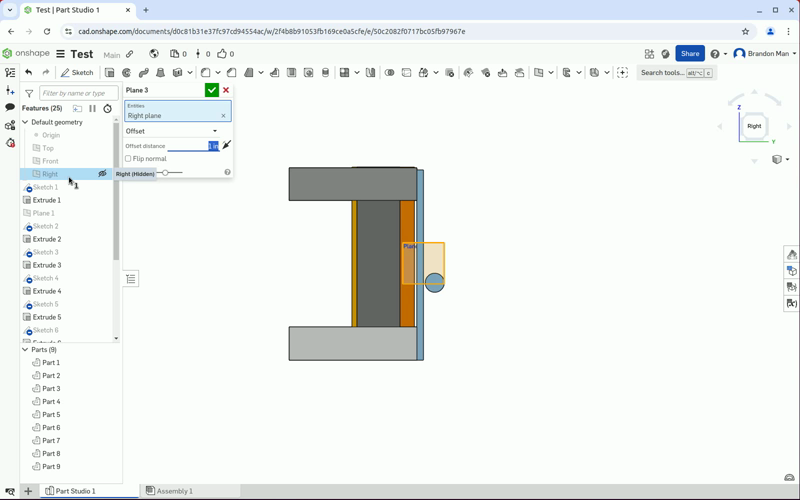
text(20.705)
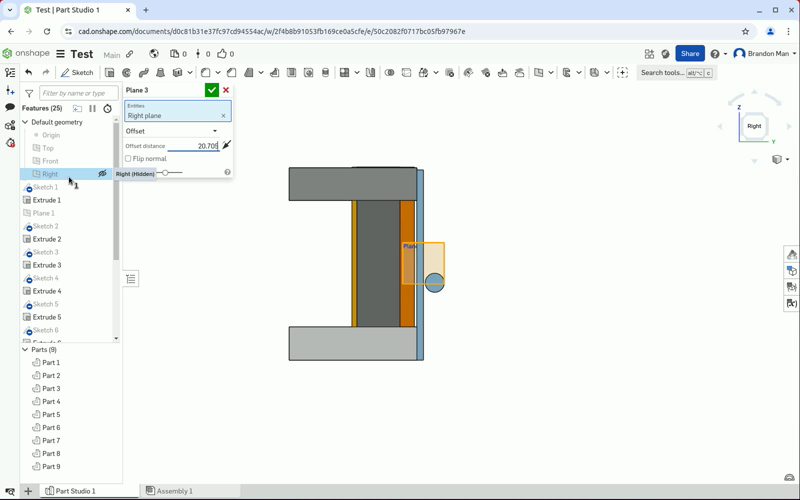
key(enter, 2)
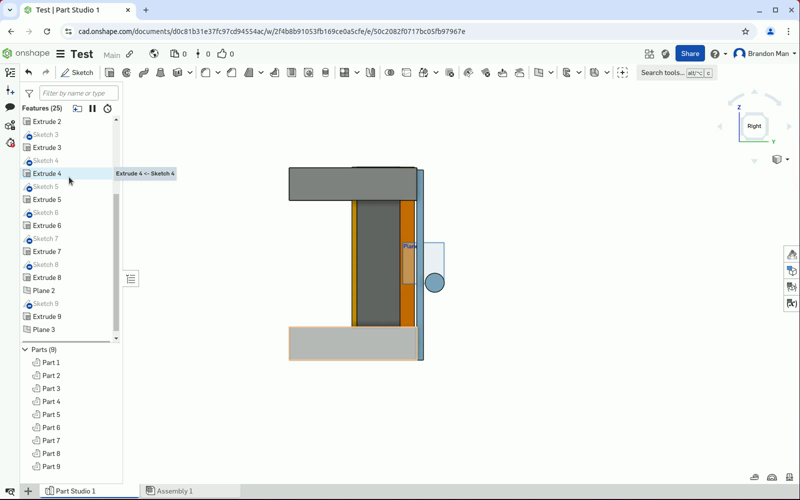
key(shift+s)
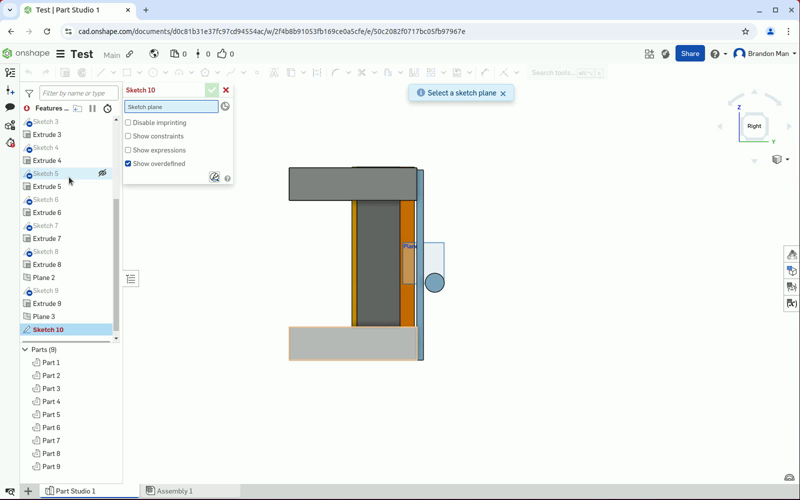
mouse_move(69, 319)
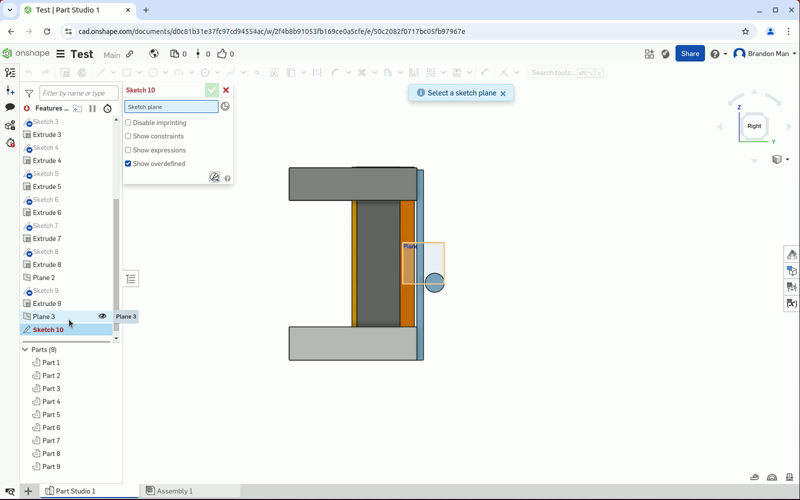
click(69, 319)
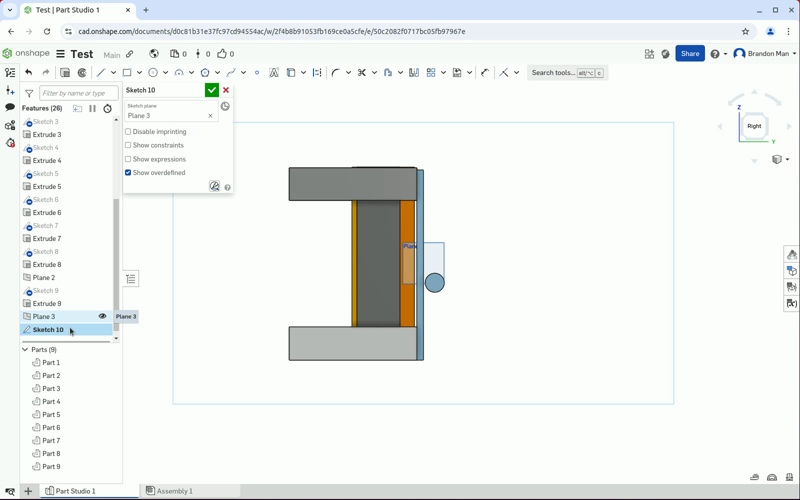
mouse_move(73, 352)
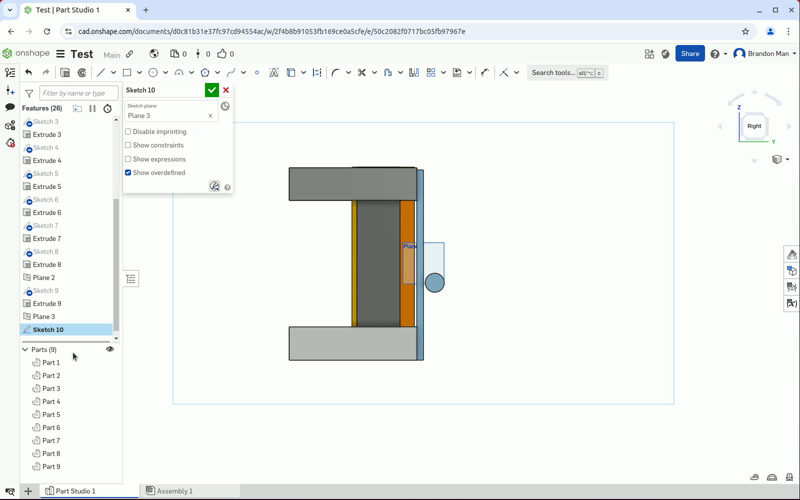
key(y)
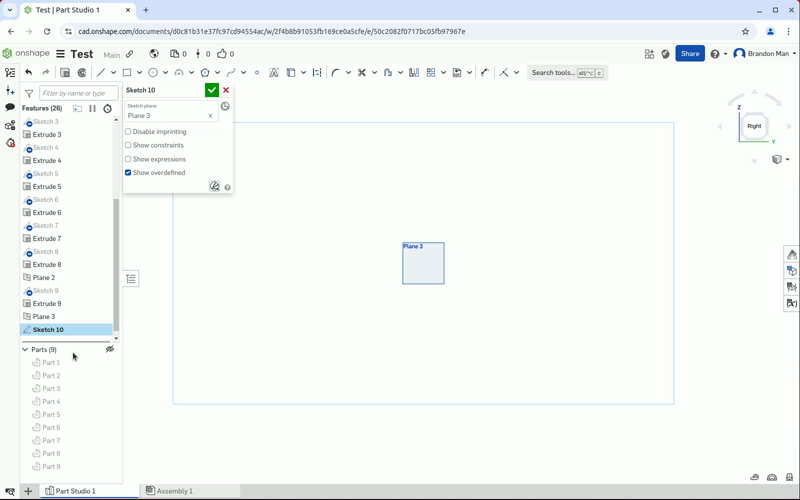
key(c)
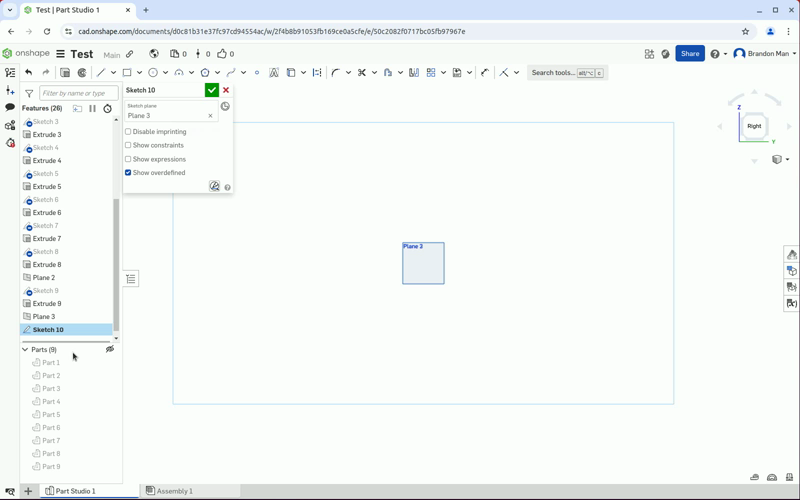
key_down(shift)
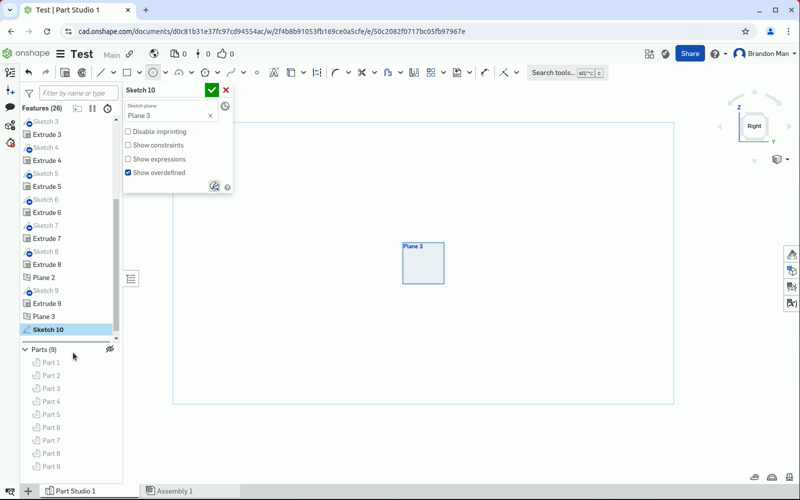
mouse_move(435, 282)
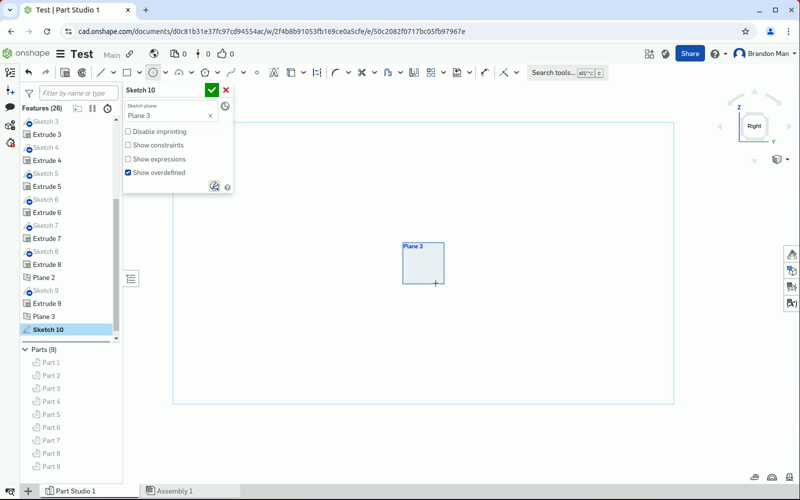
click(435, 282)
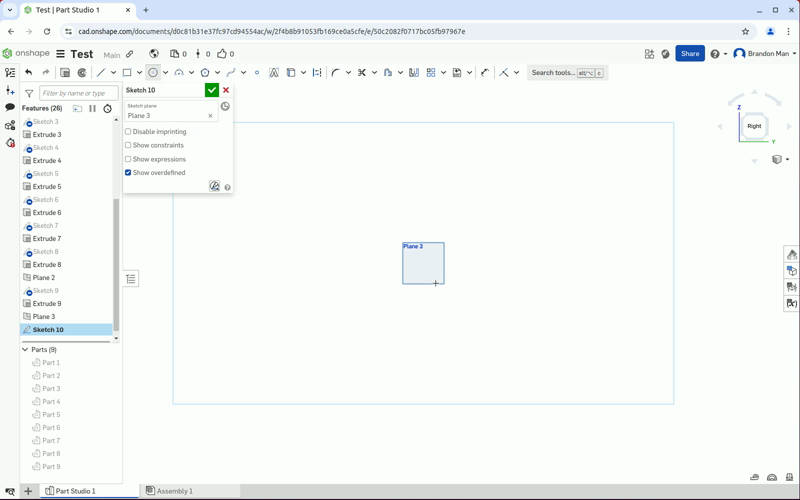
key_up(shift)
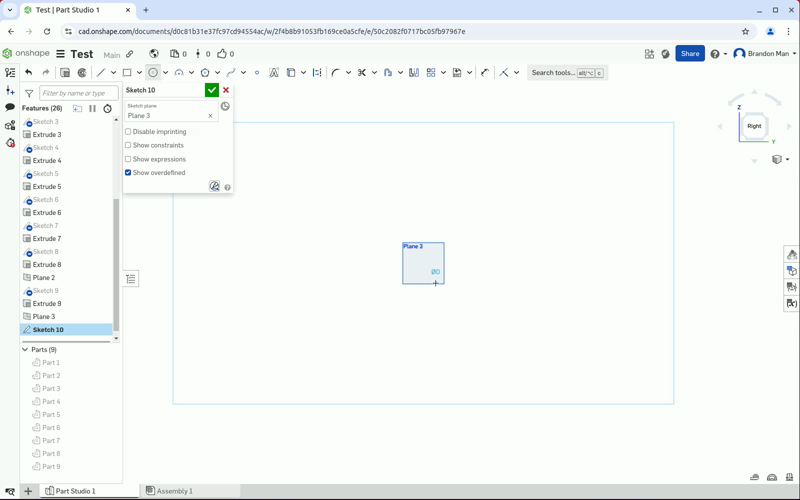
mouse_move(438, 282)
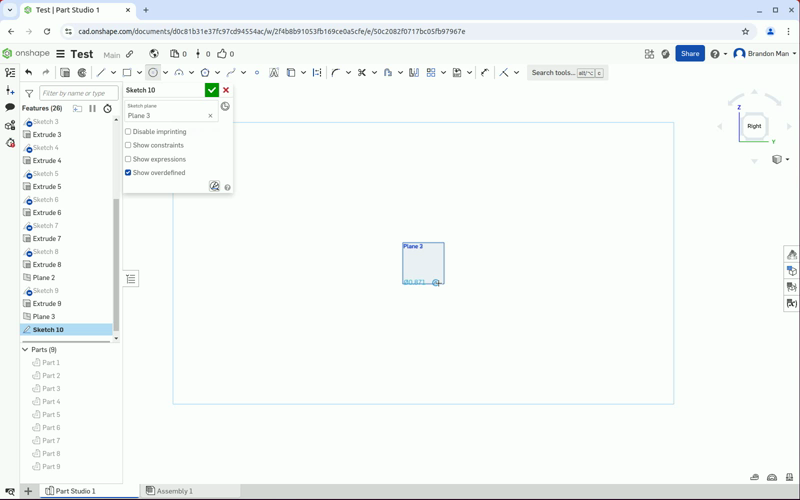
click(438, 282)
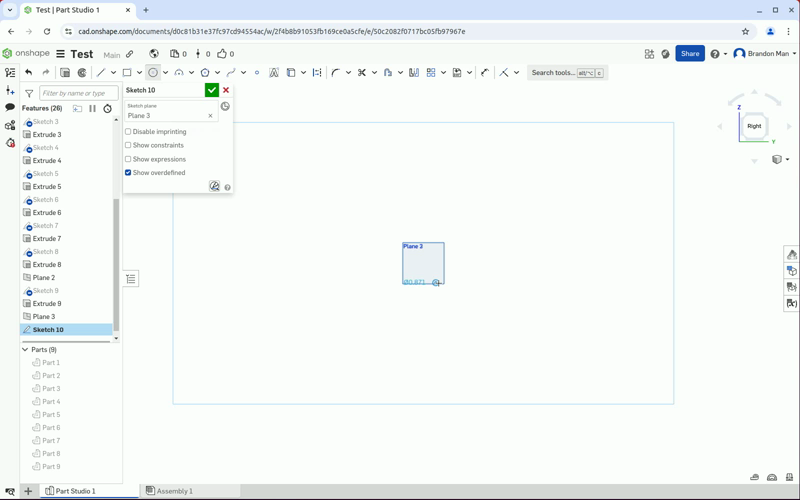
key(esc)
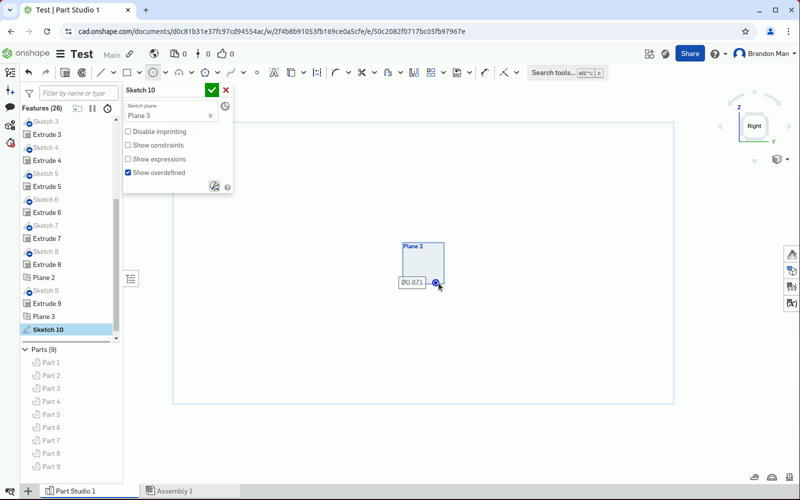
mouse_move(437, 282)
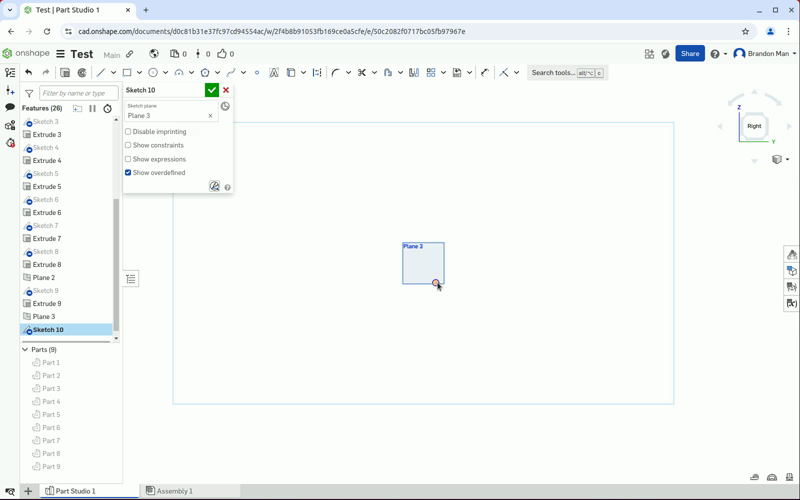
scroll(6)
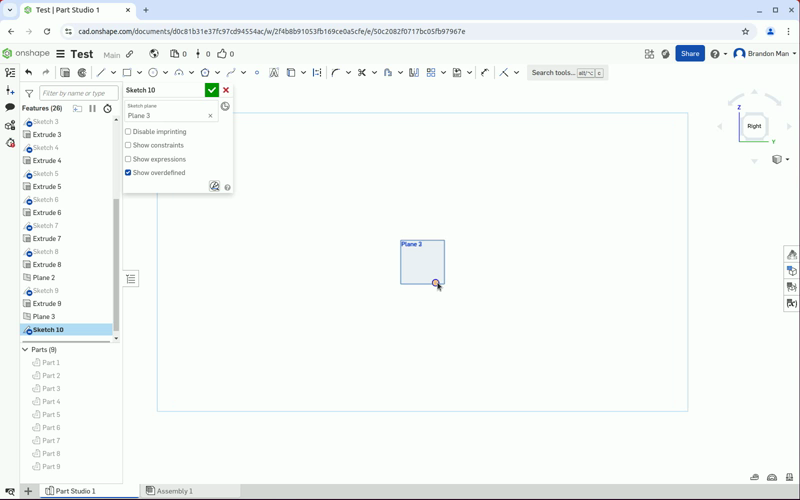
scroll(6)
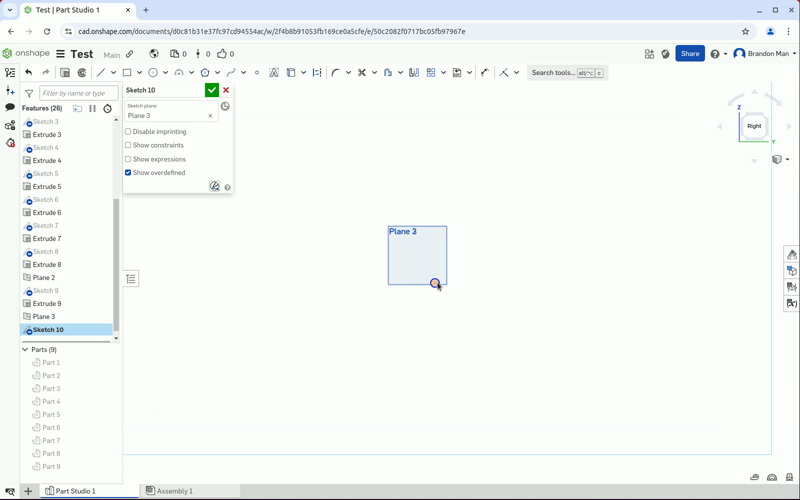
scroll(6)
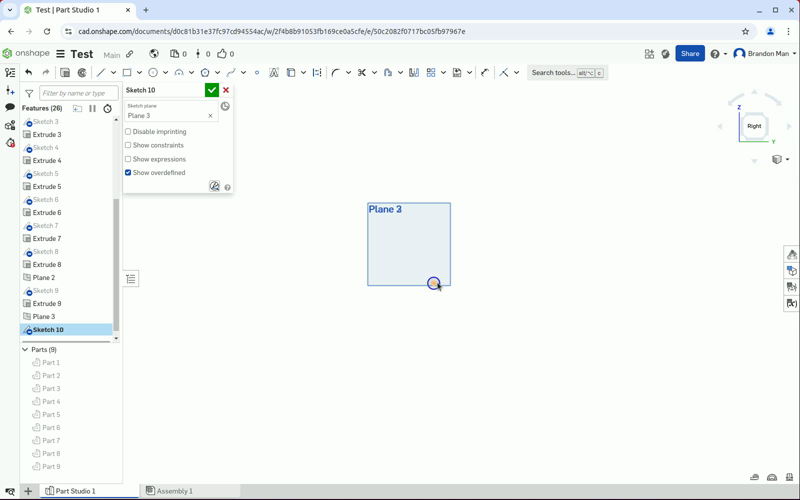
scroll(6)
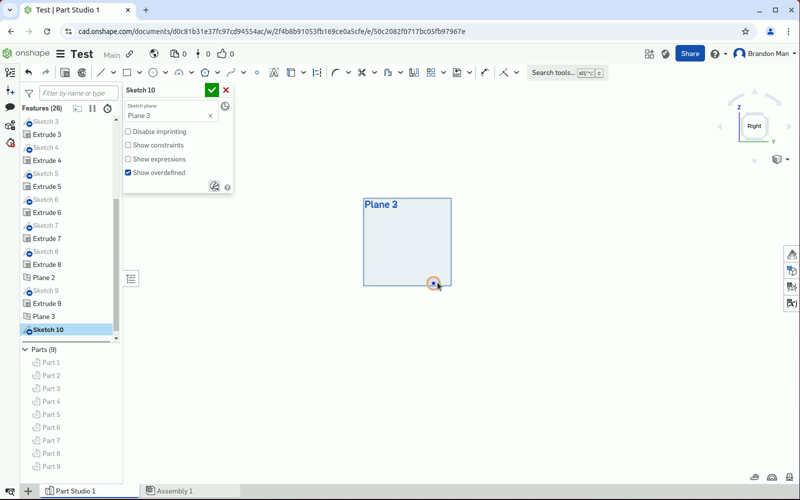
scroll(6)
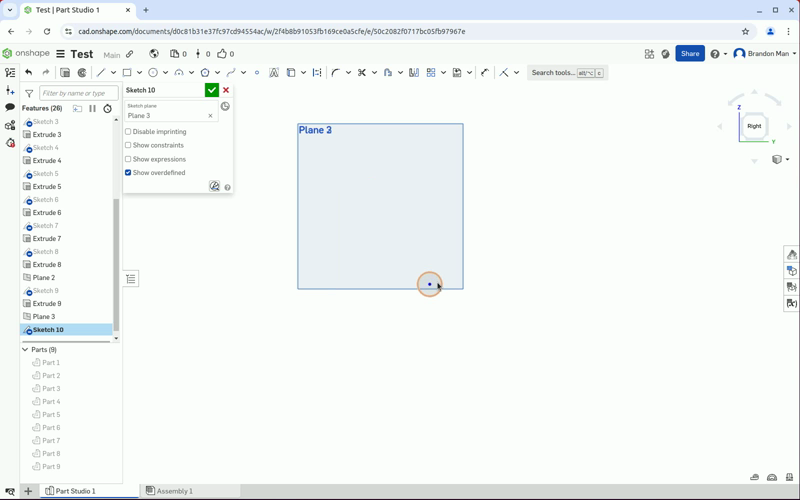
scroll(6)
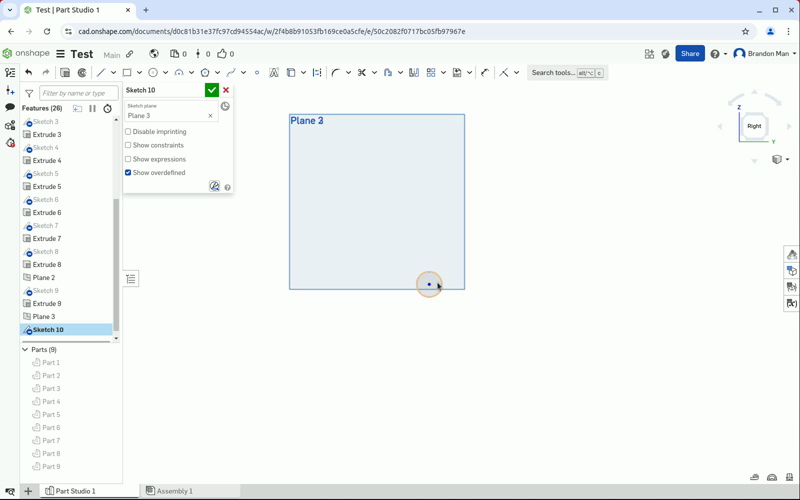
scroll(6)
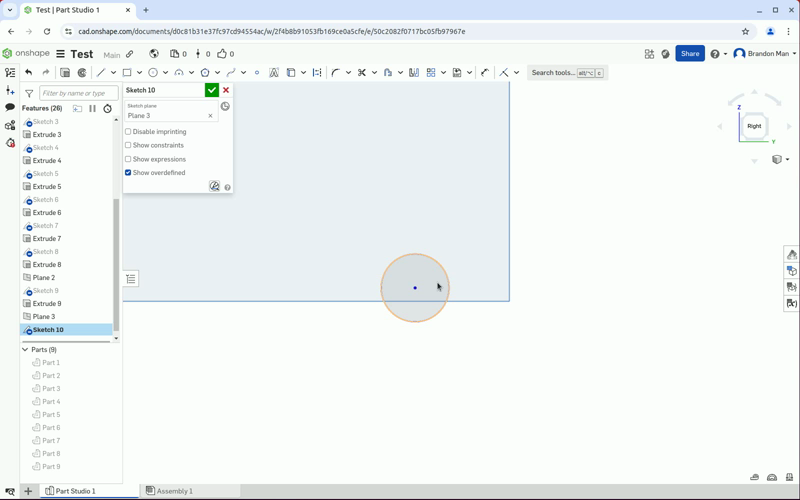
click(437, 282)
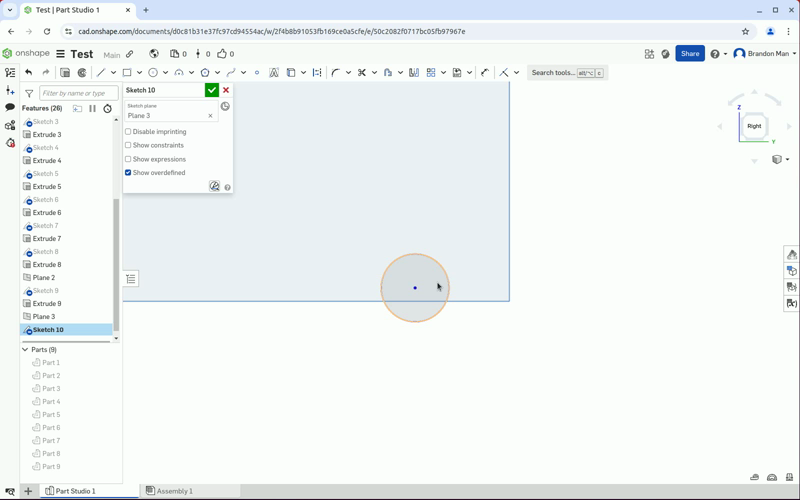
scroll(-6)
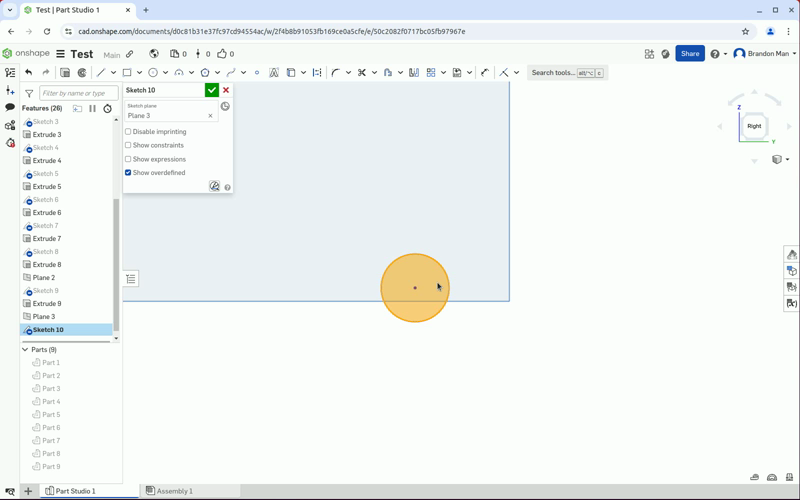
scroll(-6)
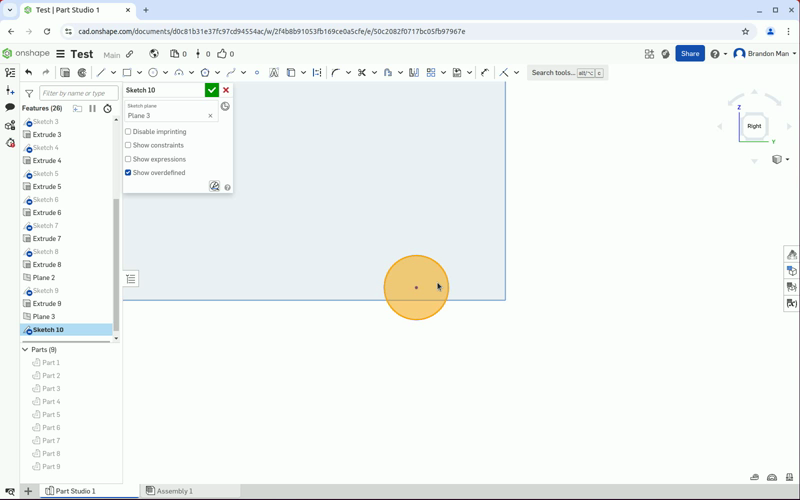
scroll(-6)
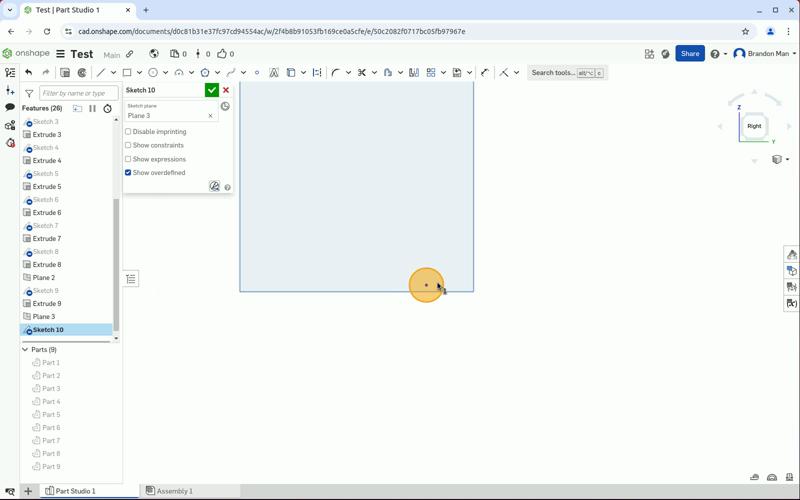
scroll(-6)
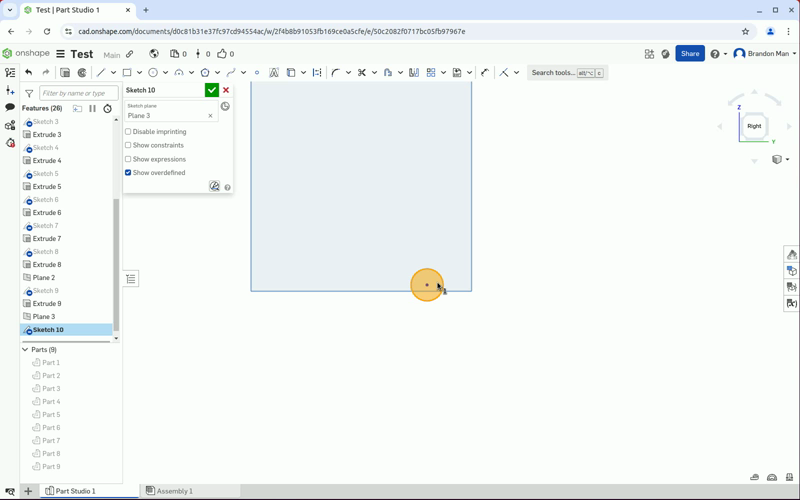
scroll(-6)
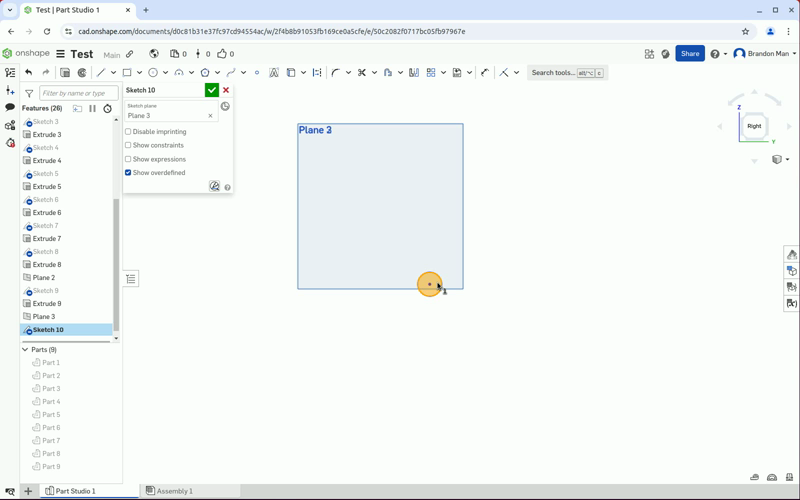
scroll(-6)
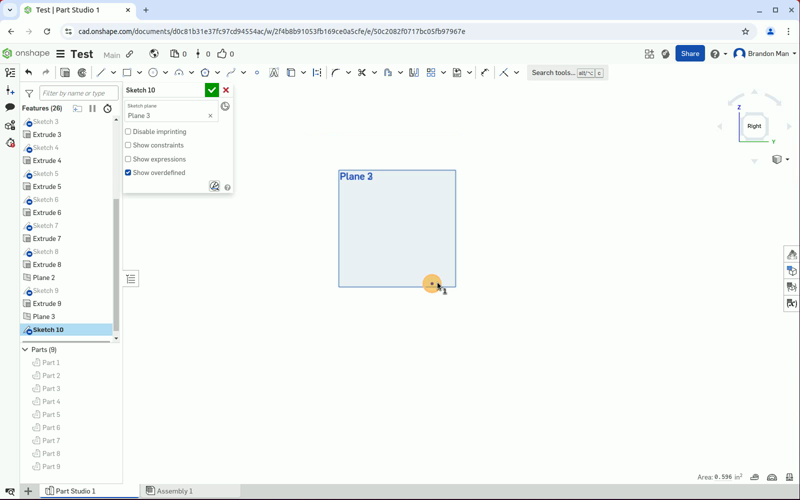
scroll(-6)
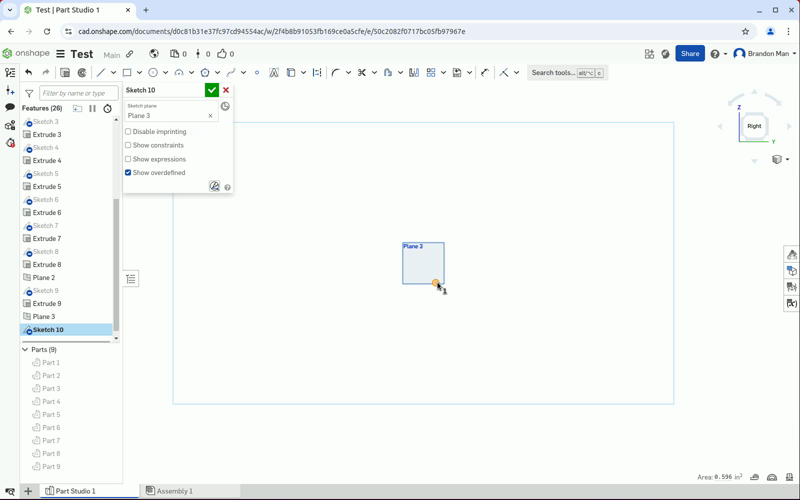
mouse_move(73, 352)
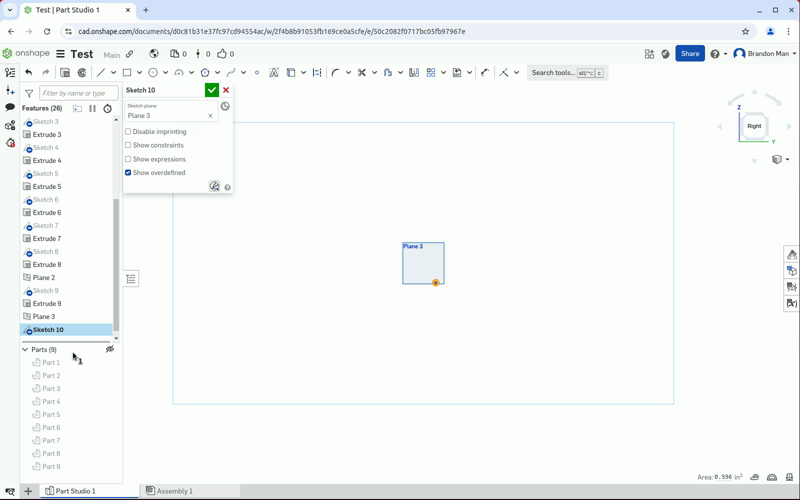
key(shift+y)
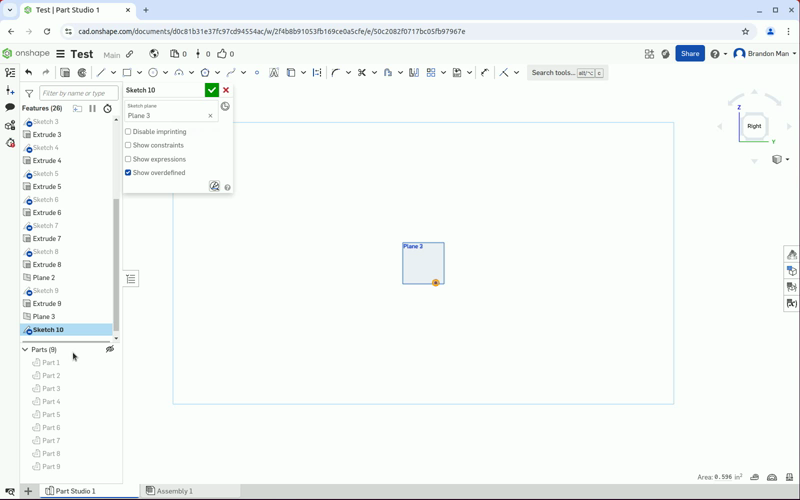
key(shift+e)
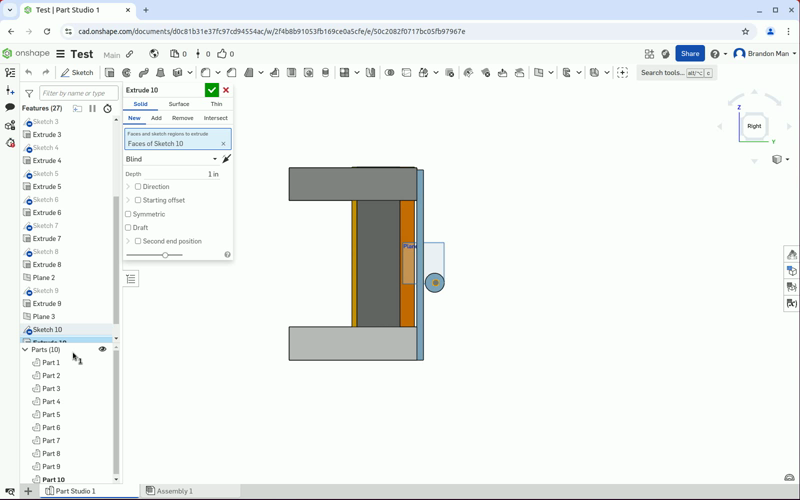
mouse_move(143, 106)
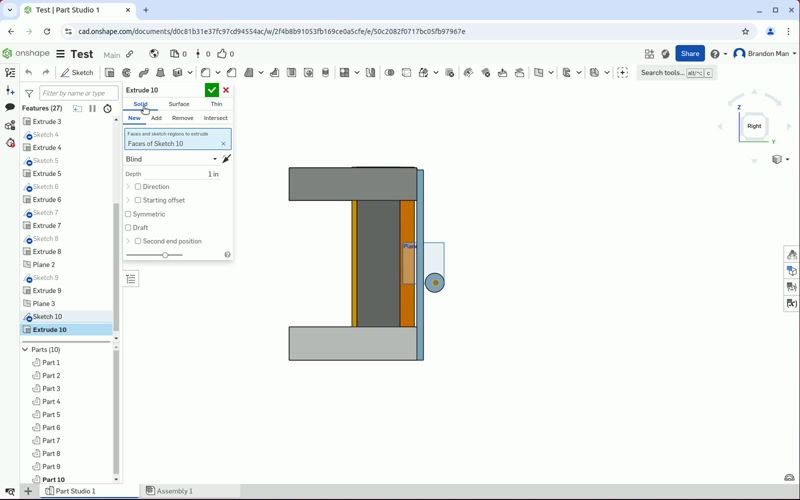
click(143, 106)
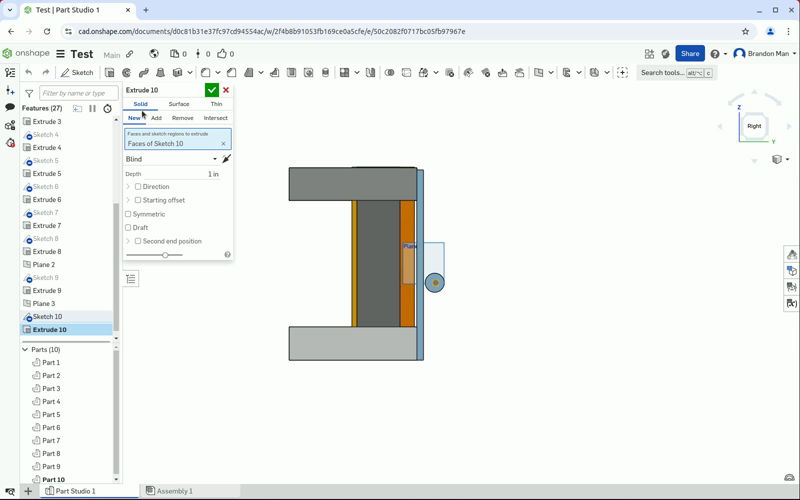
mouse_move(137, 120)
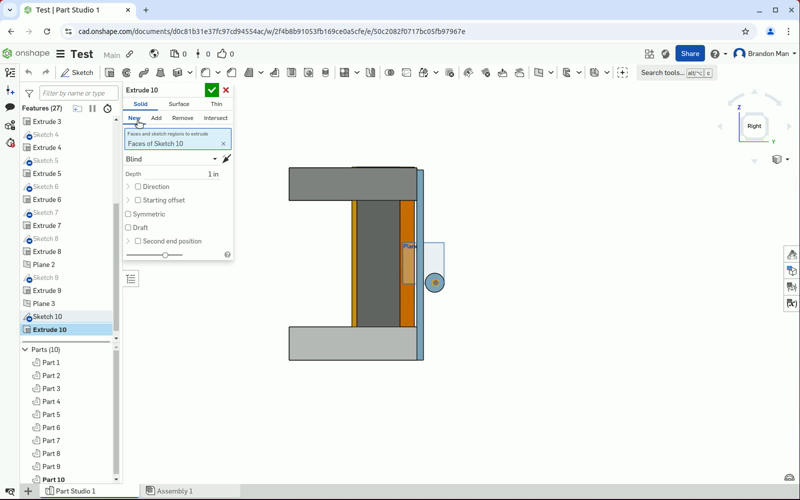
click(137, 120)
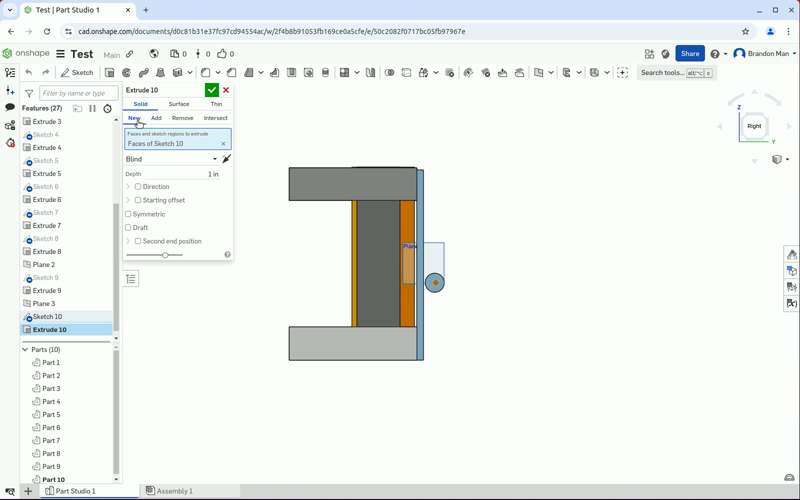
key(tab, 4)
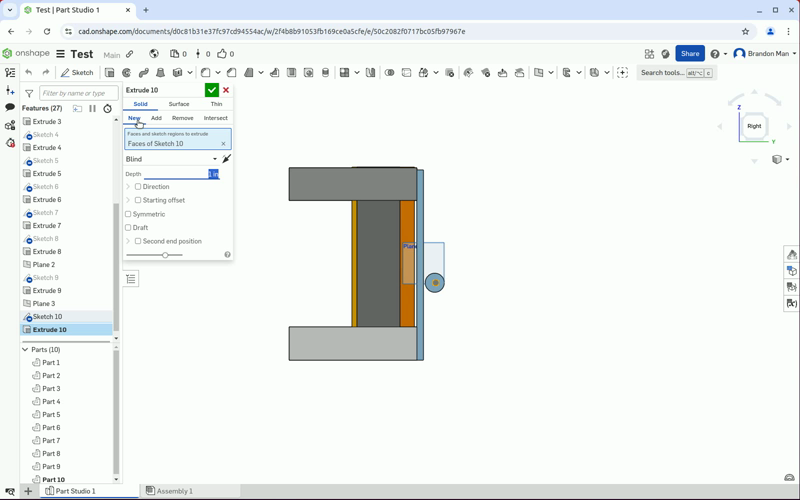
text(0.481)
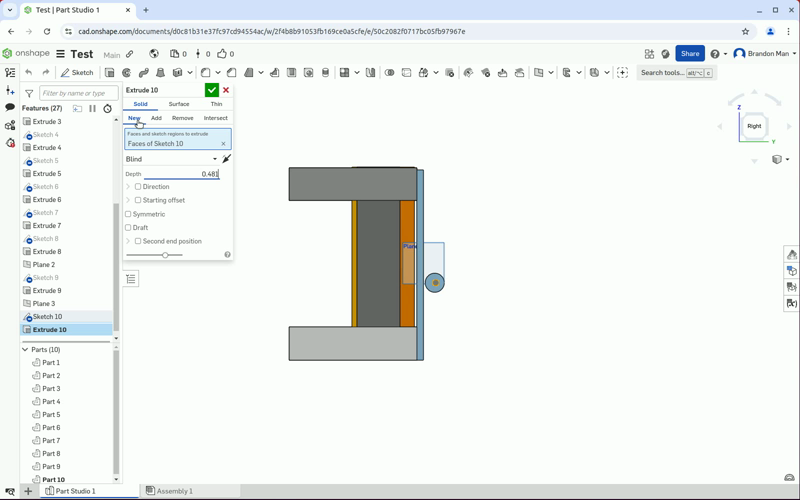
key(enter)
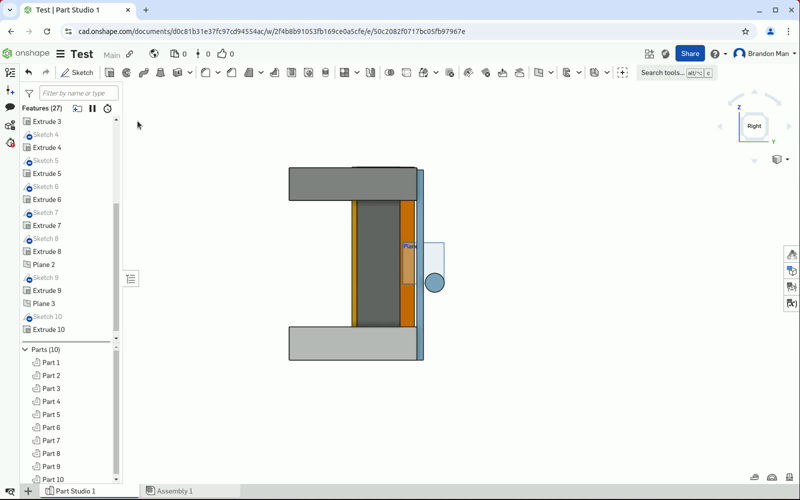
key(shift+h)
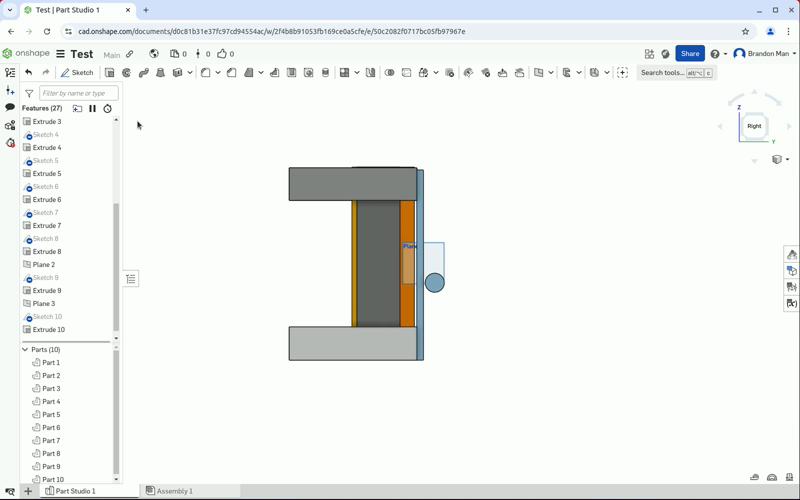
key(shift+h)
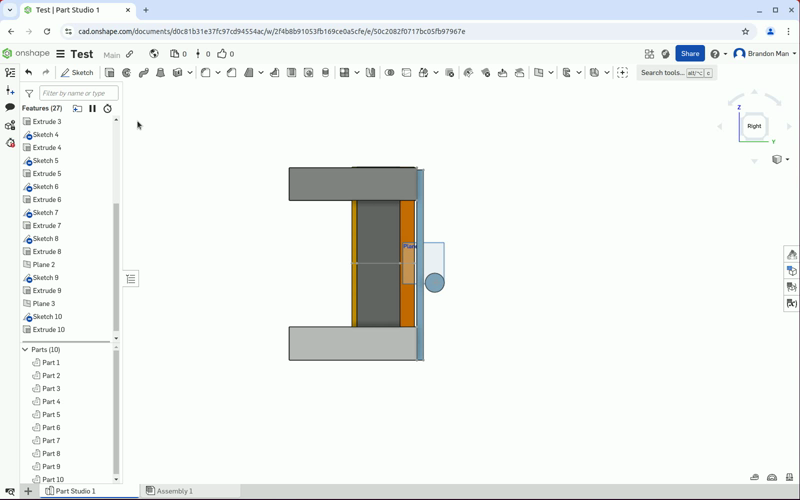
key(shift+7)
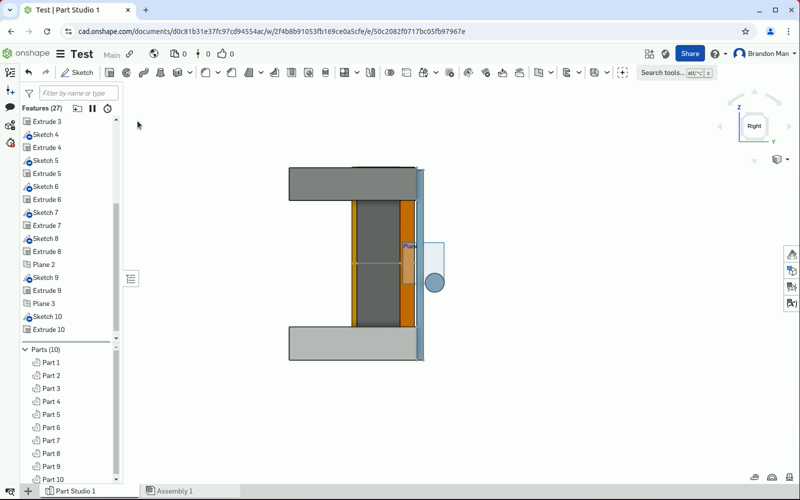
key(right, 2)
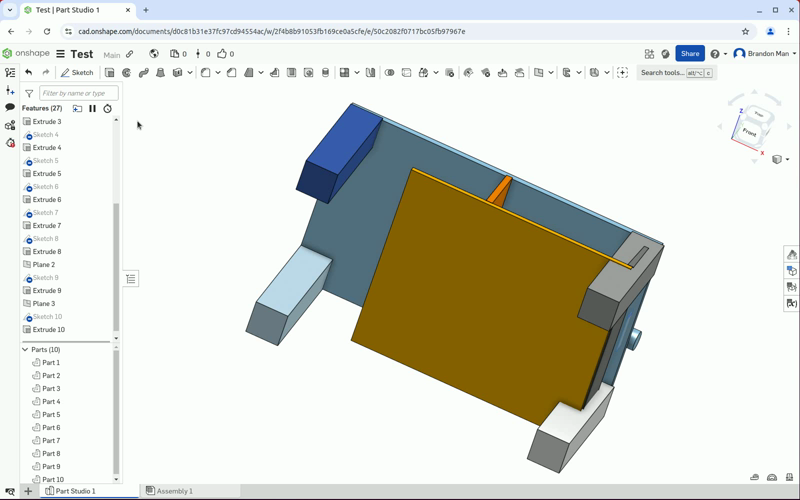
key(down, 2)
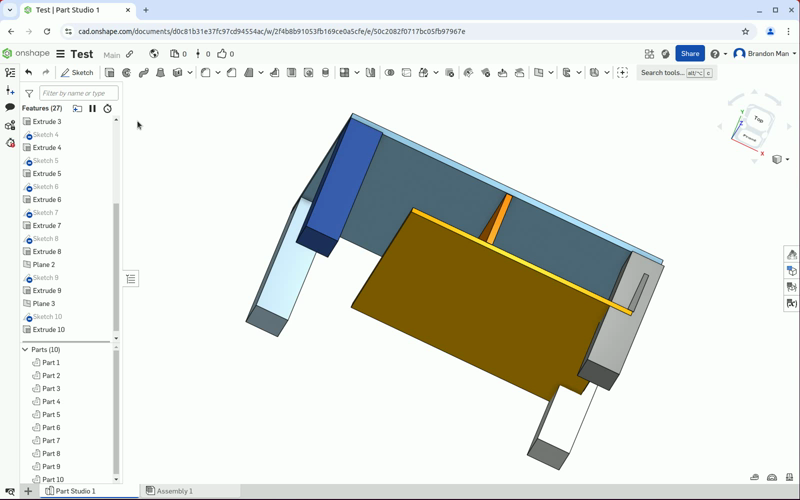
key(up, 2)
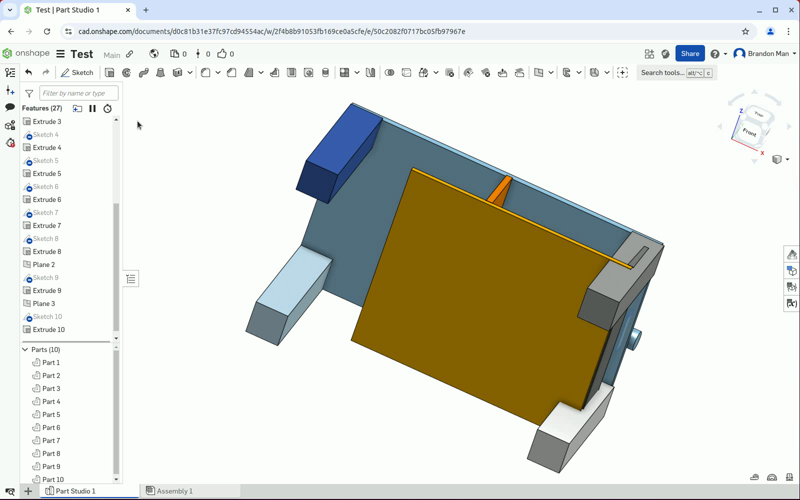
key(left, 2)
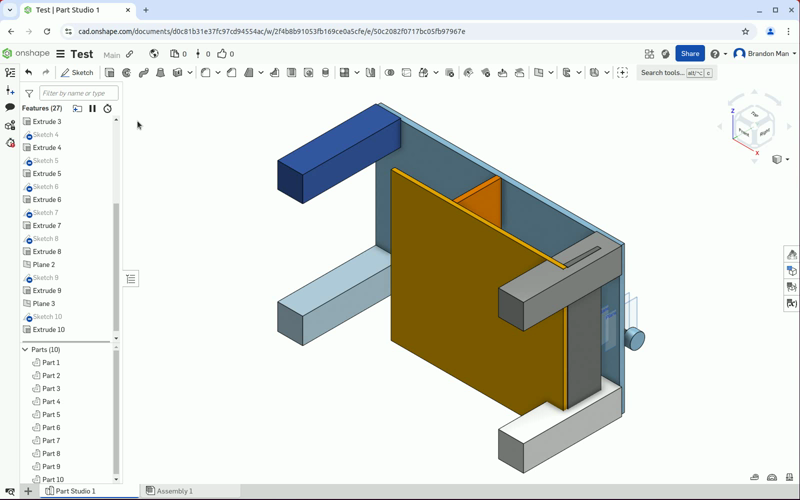
mouse_move(69, 59)
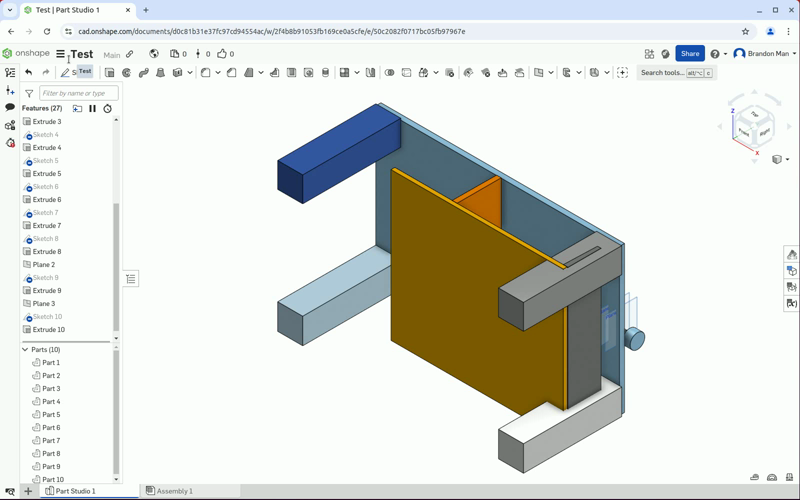
click(69, 59)